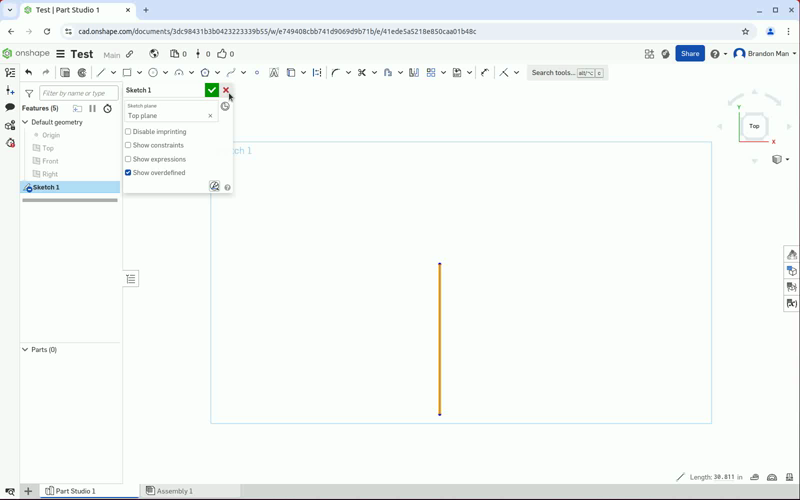
key(shift+h)
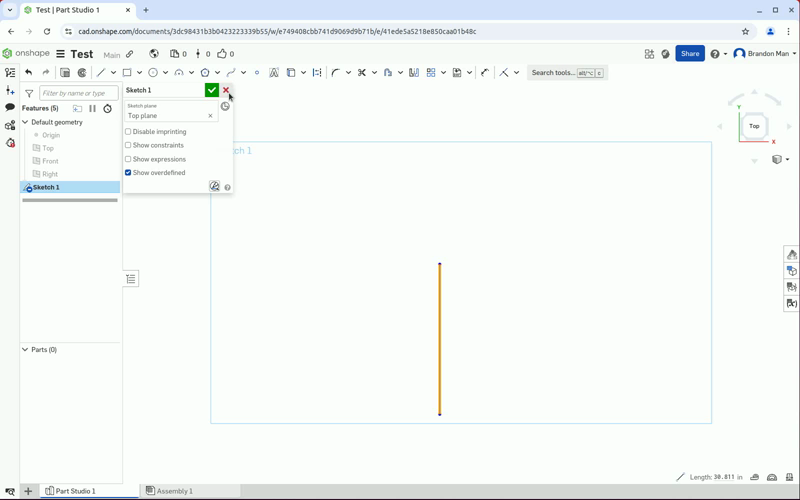
key(shift+s)
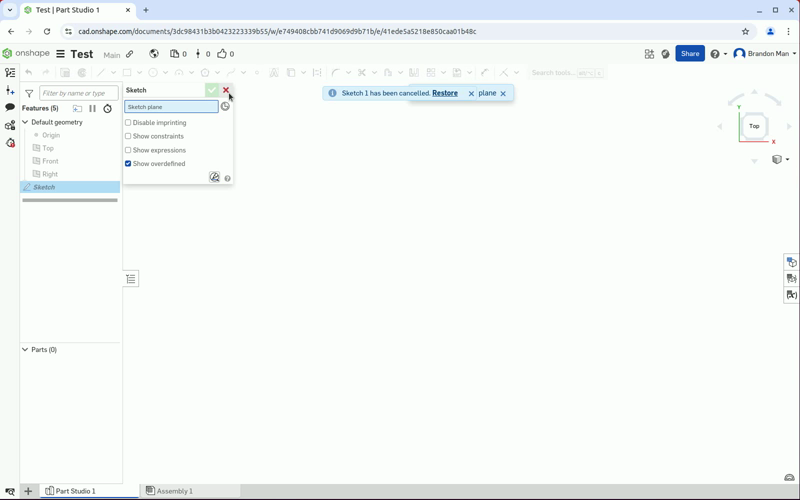
mouse_move(73, 150)
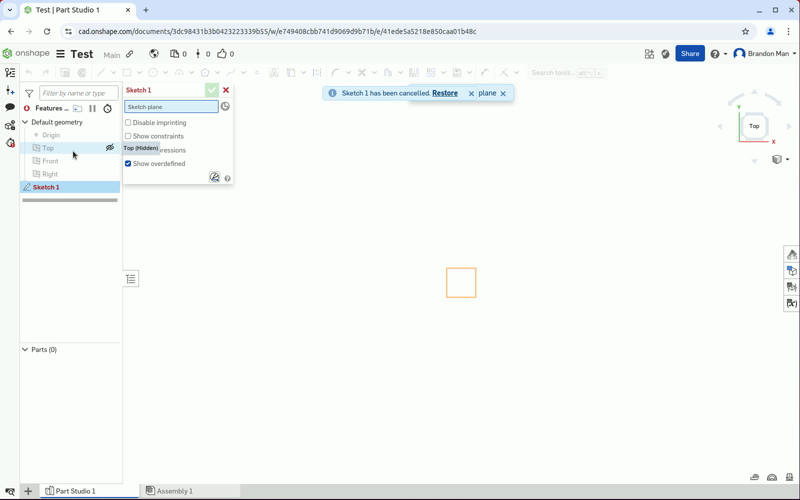
click(73, 150)
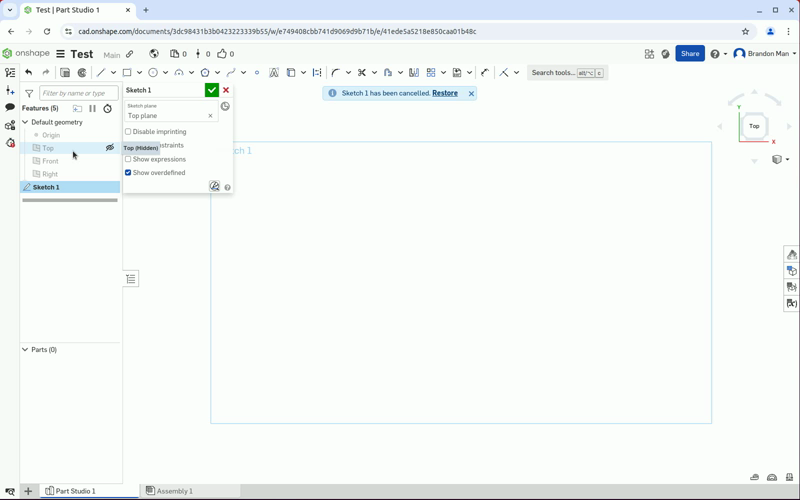
mouse_move(73, 352)
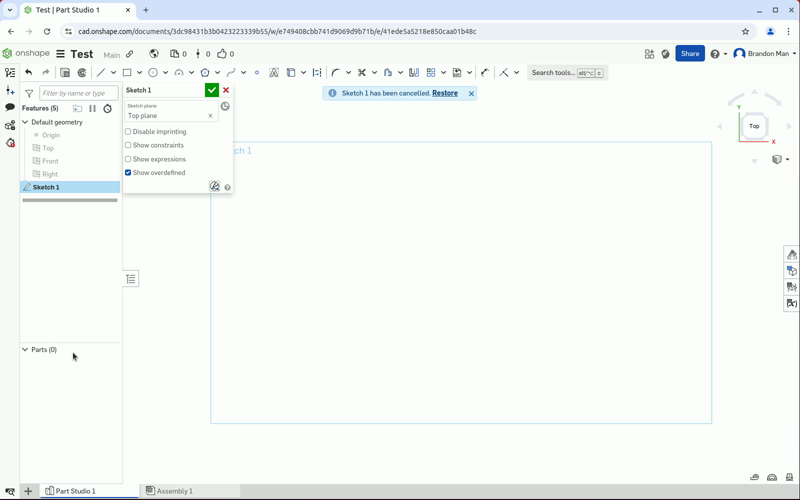
key(y)
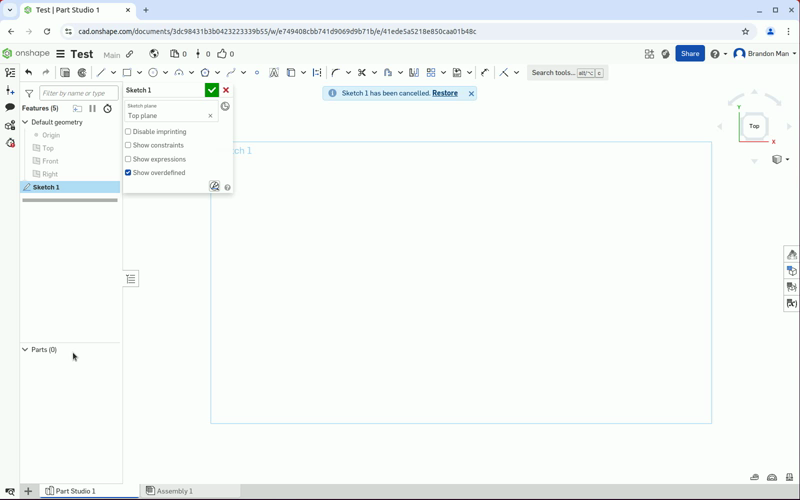
key(l)
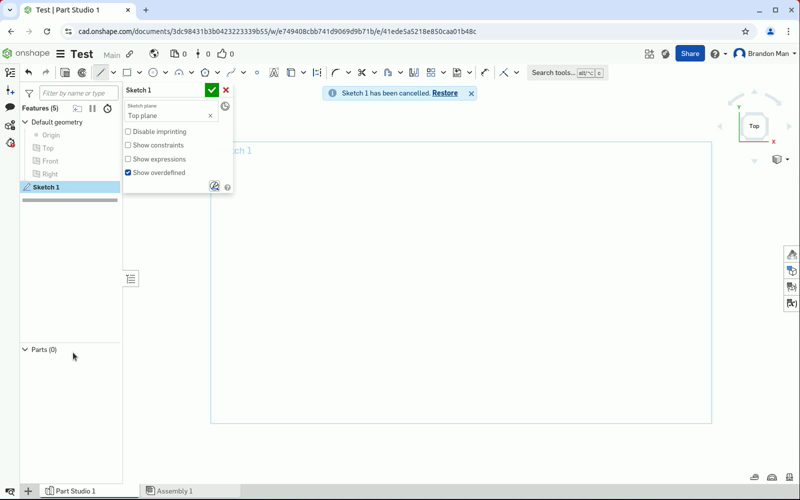
key_down(shift)
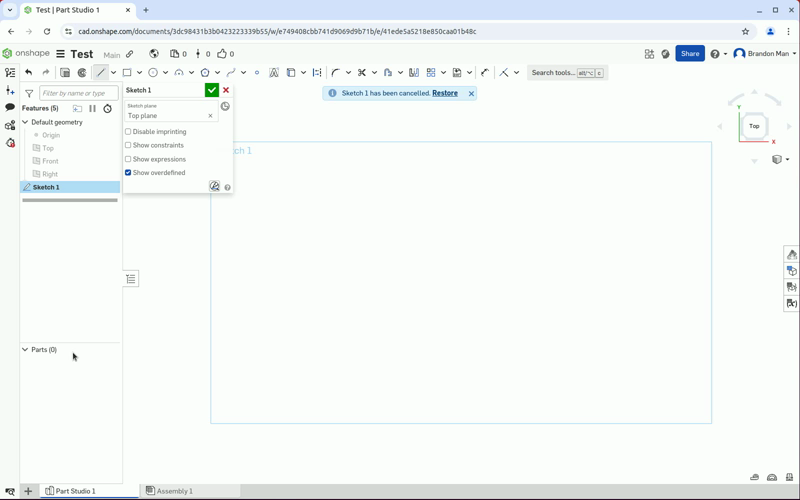
mouse_move(460, 282)
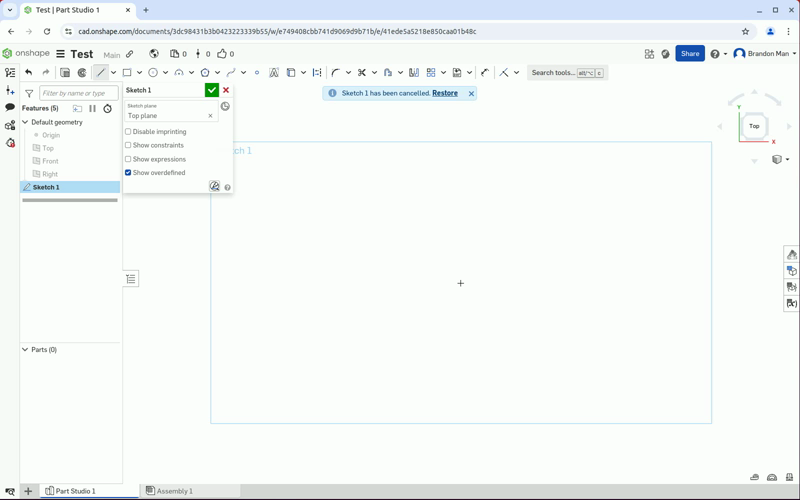
click(460, 282)
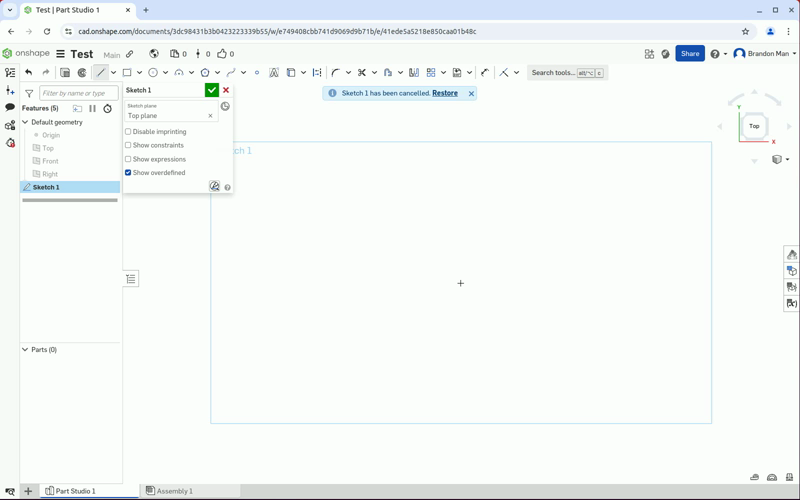
key_up(shift)
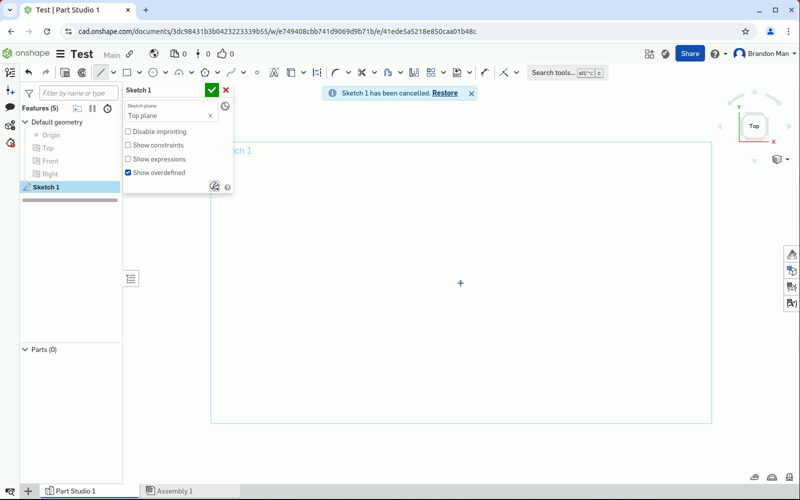
key_down(shift)
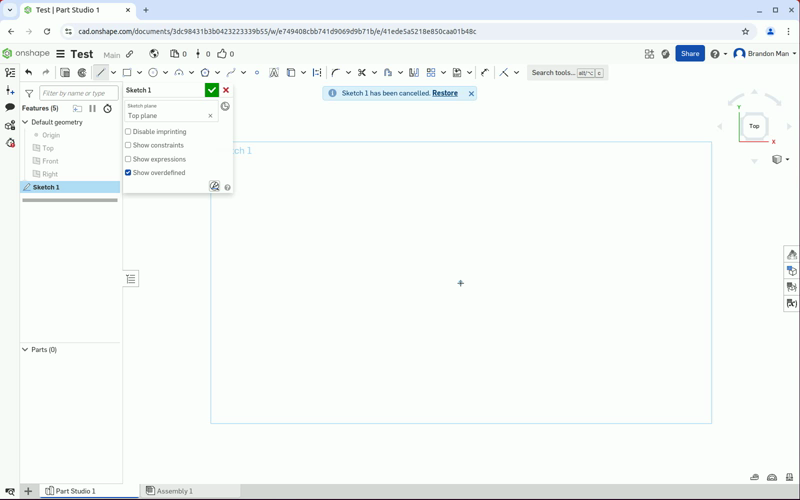
mouse_move(573, 282)
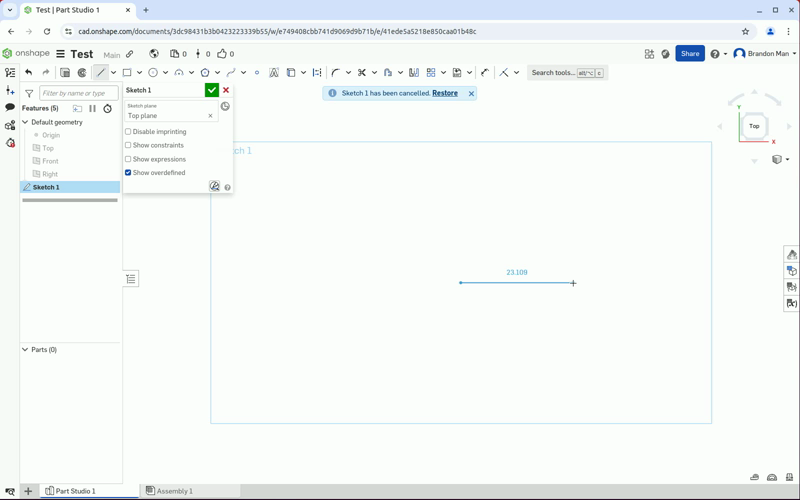
click(573, 282)
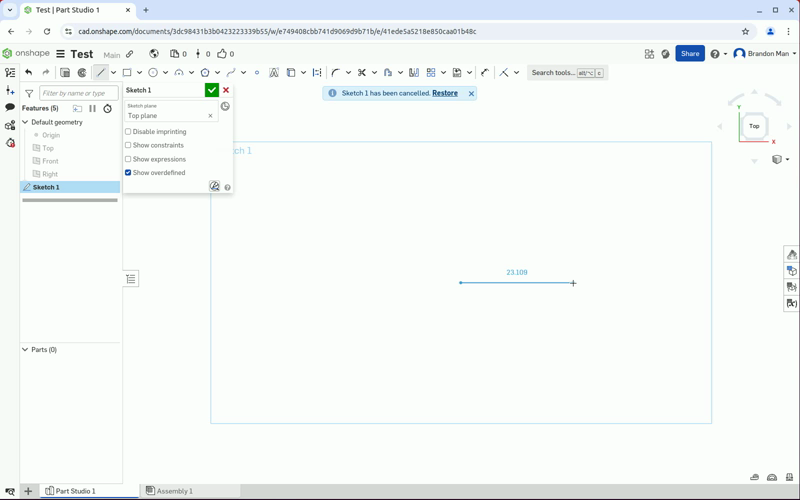
key_up(shift)
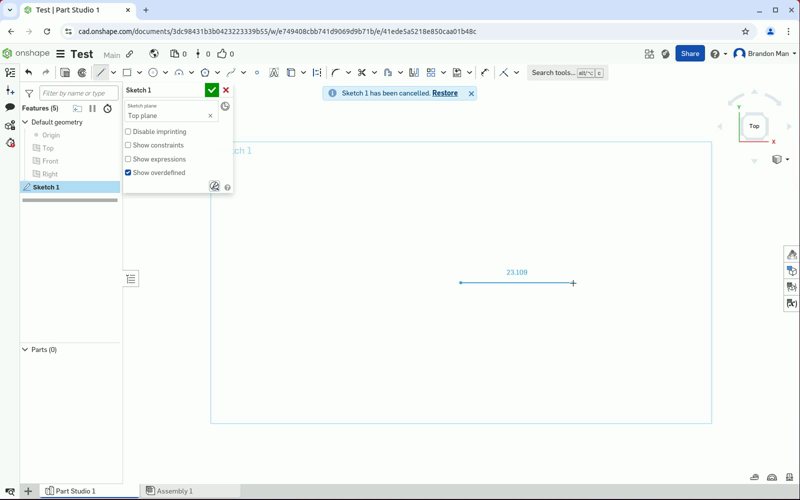
key_down(shift)
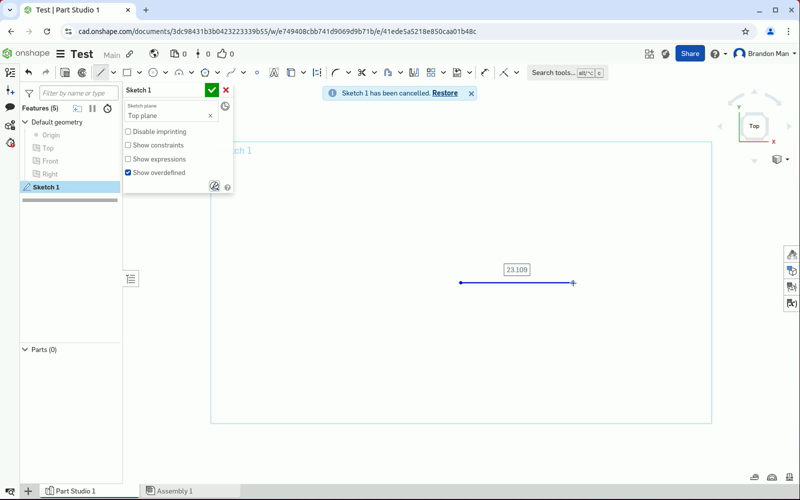
mouse_move(573, 213)
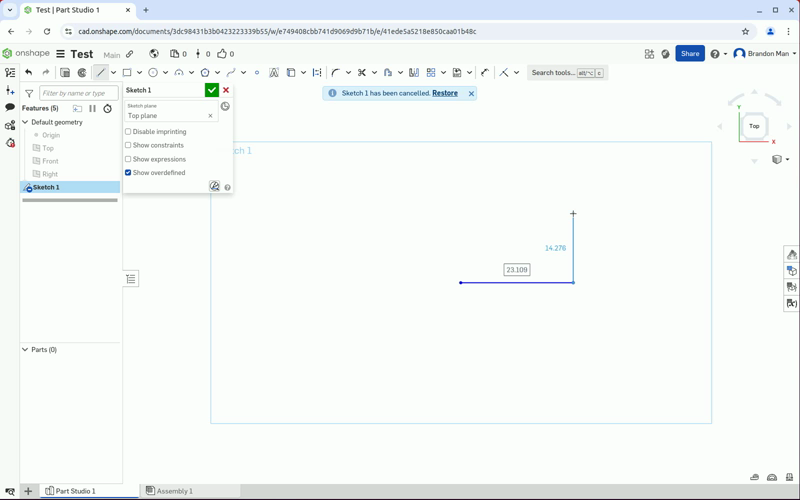
click(573, 213)
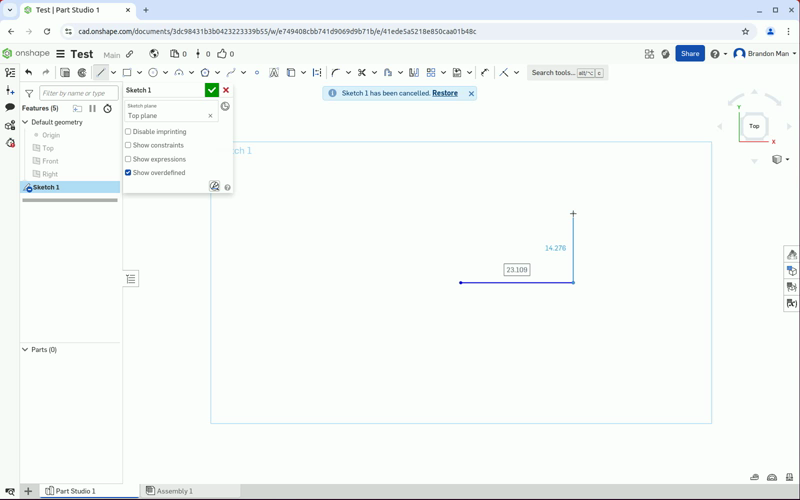
key_up(shift)
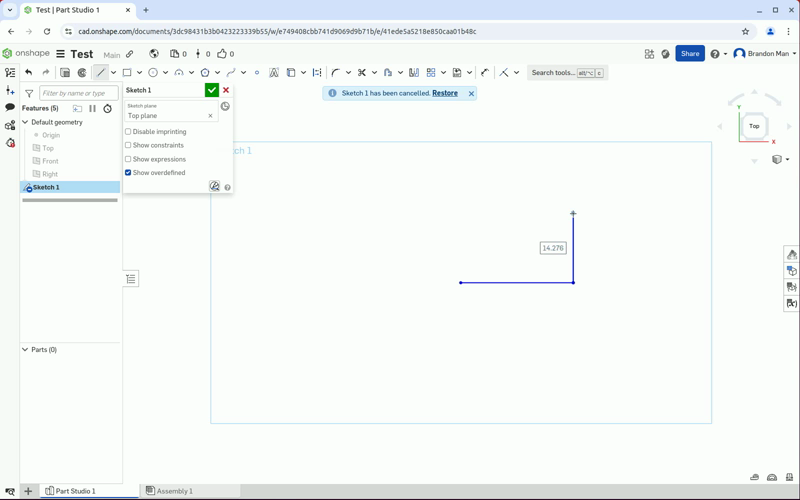
key_down(shift)
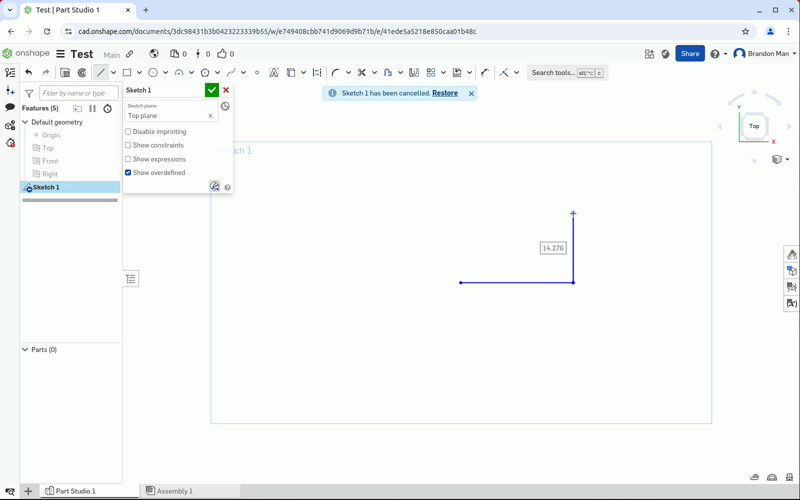
mouse_move(460, 213)
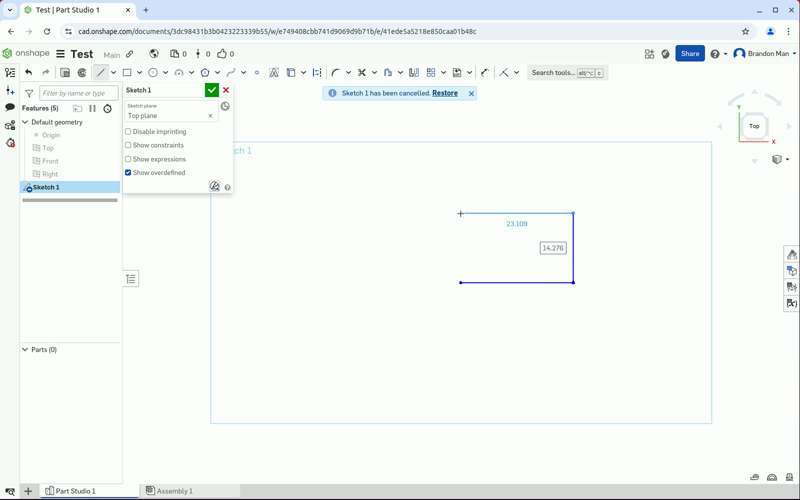
click(460, 213)
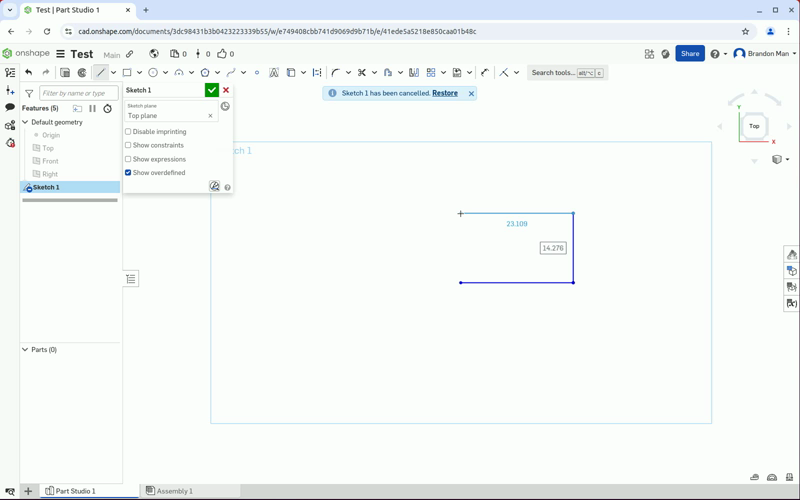
key_up(shift)
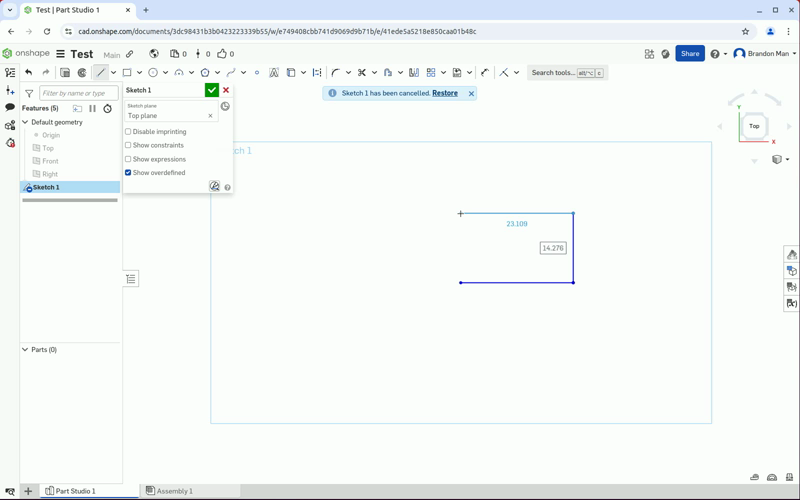
key_down(shift)
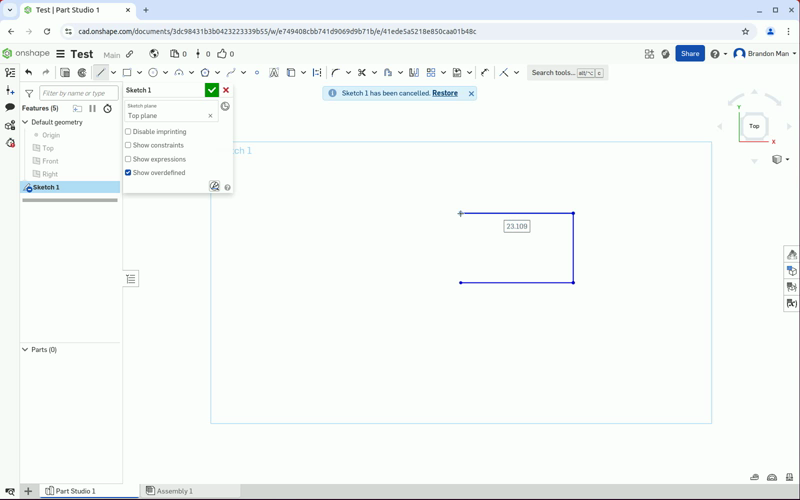
mouse_move(460, 282)
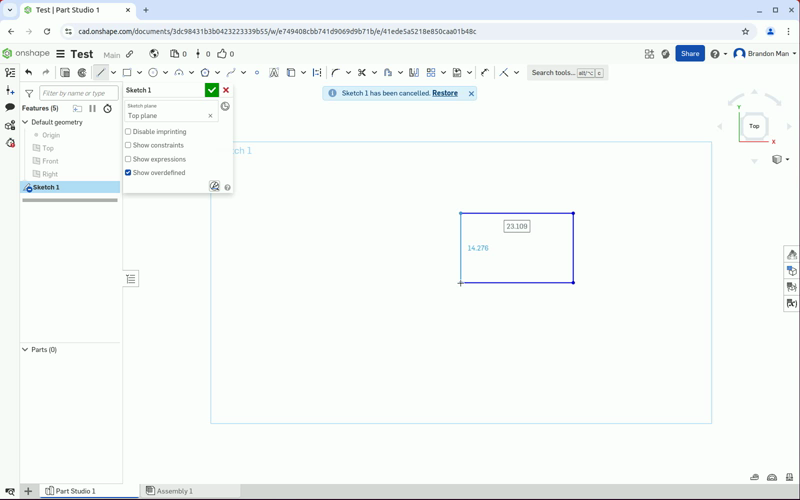
key_up(shift)
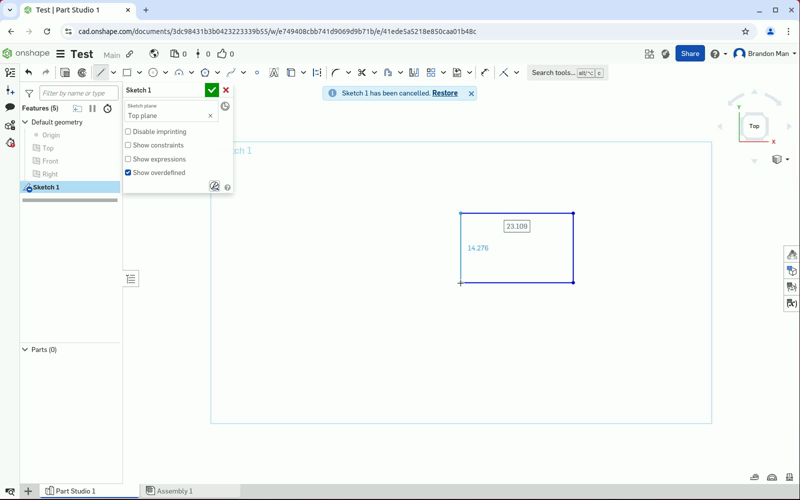
click(460, 282)
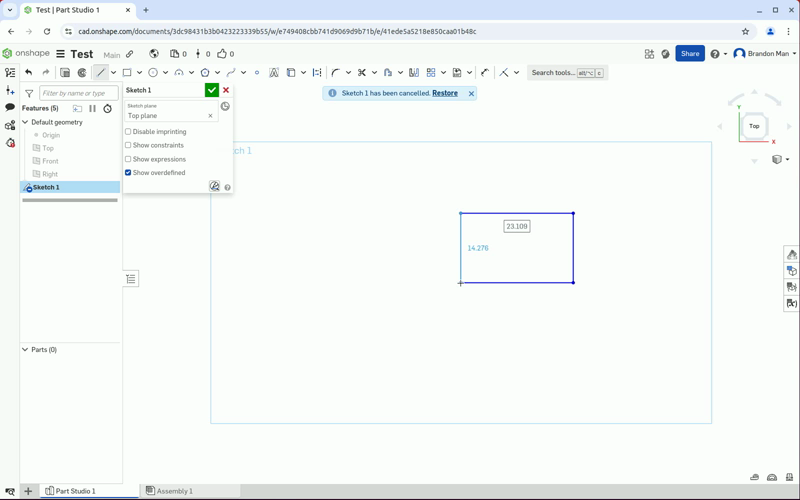
key(esc)
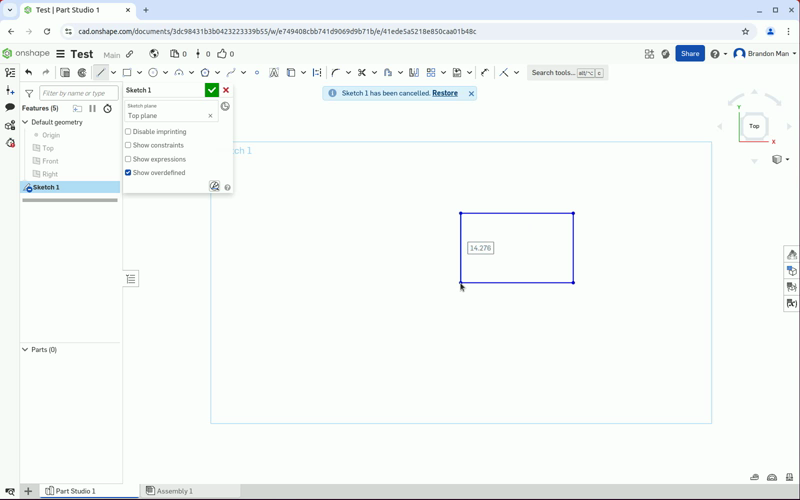
mouse_move(505, 241)
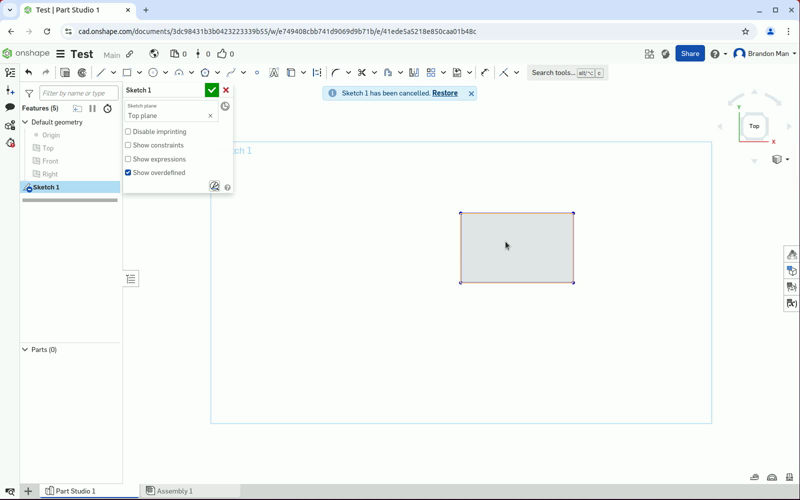
click(505, 241)
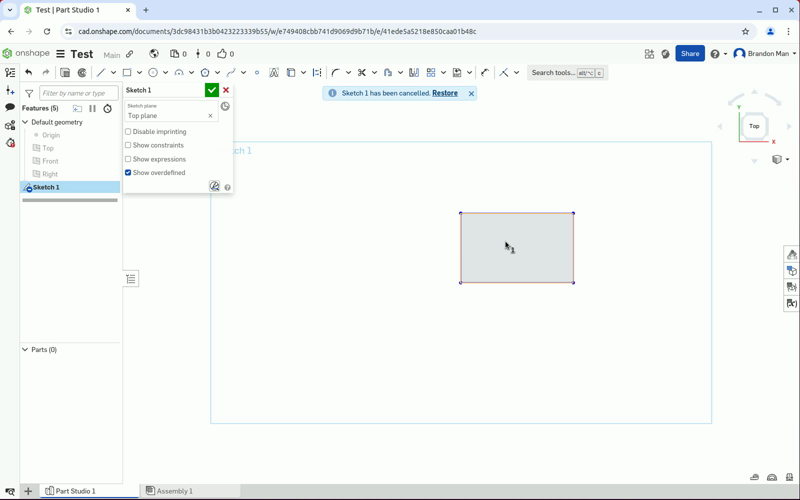
mouse_move(73, 352)
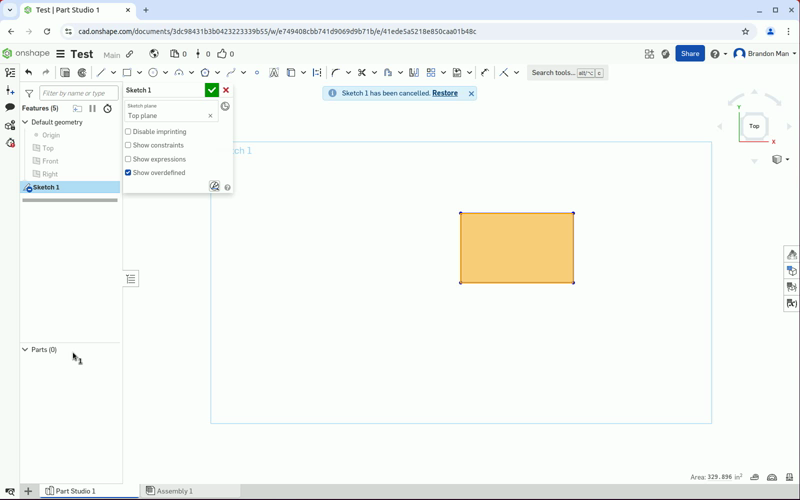
key(shift+y)
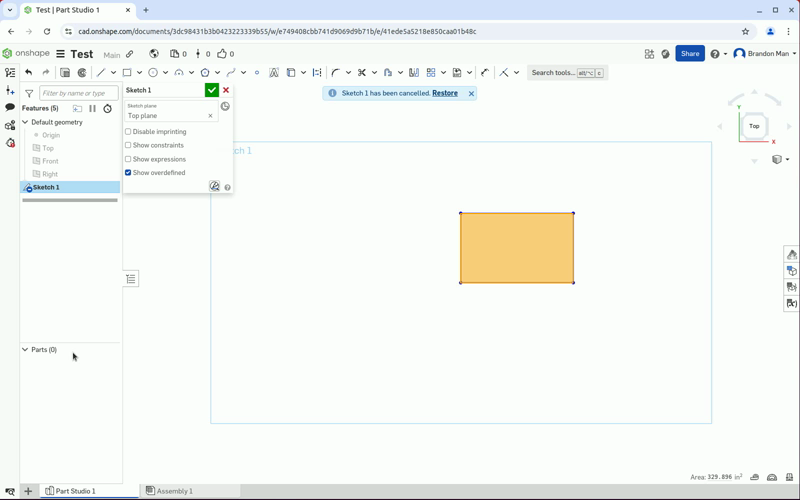
key(shift+e)
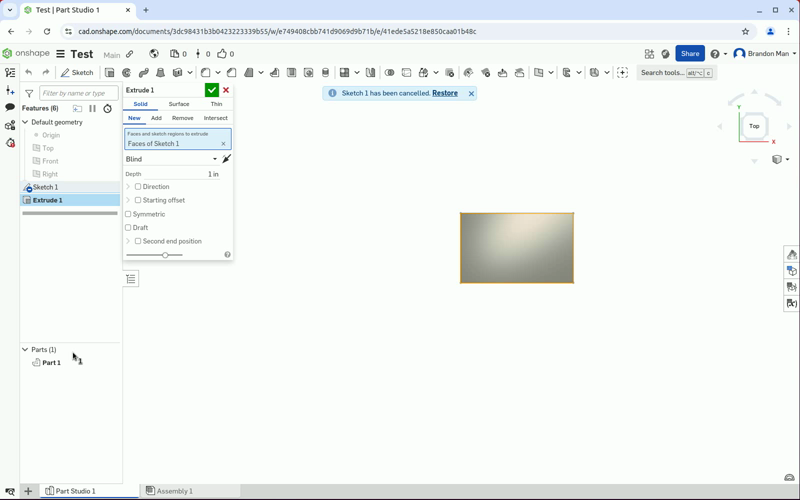
mouse_move(143, 106)
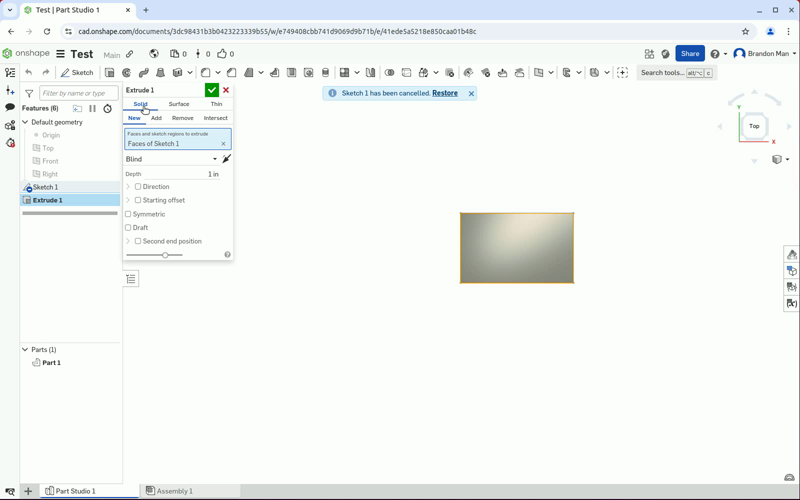
click(143, 106)
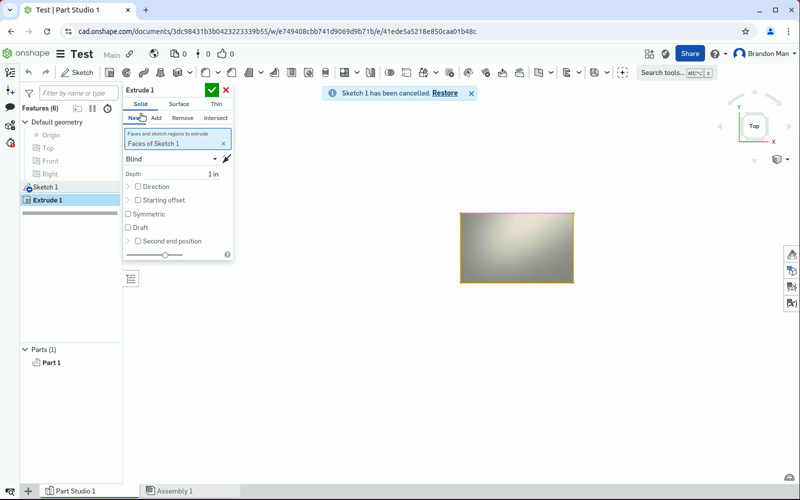
mouse_move(137, 120)
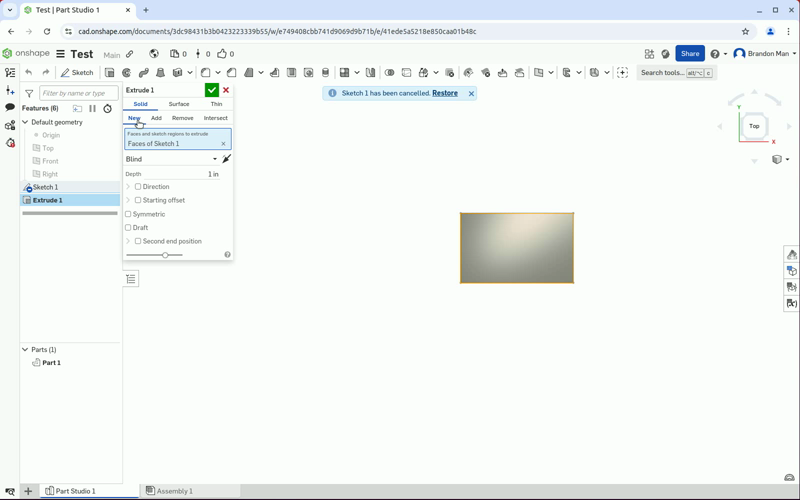
click(137, 120)
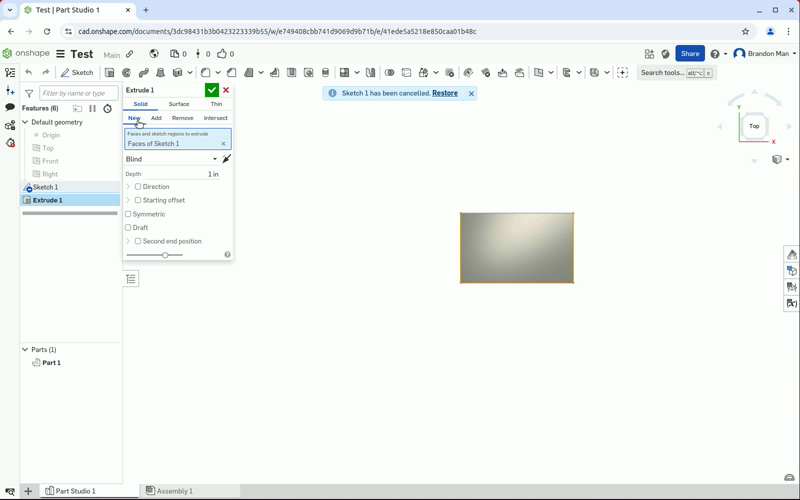
key(tab, 4)
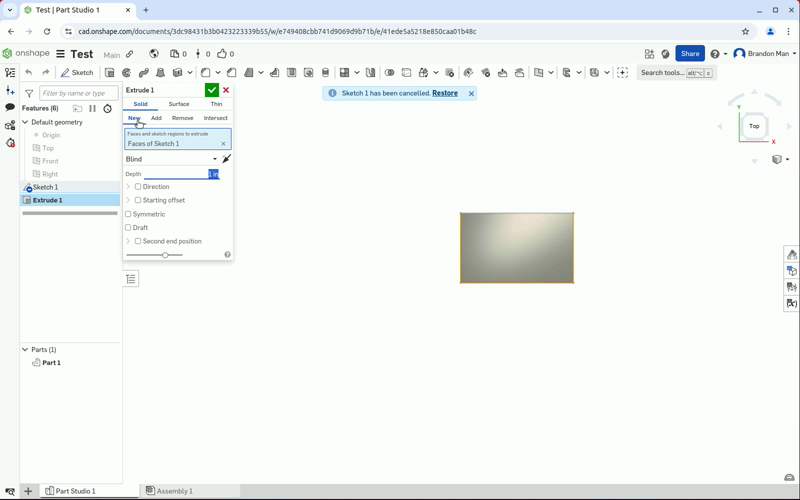
text(-0.241)
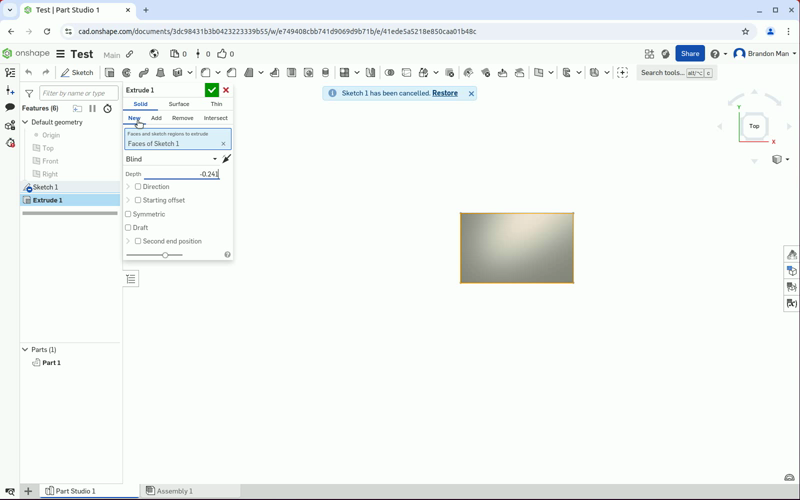
key(enter)
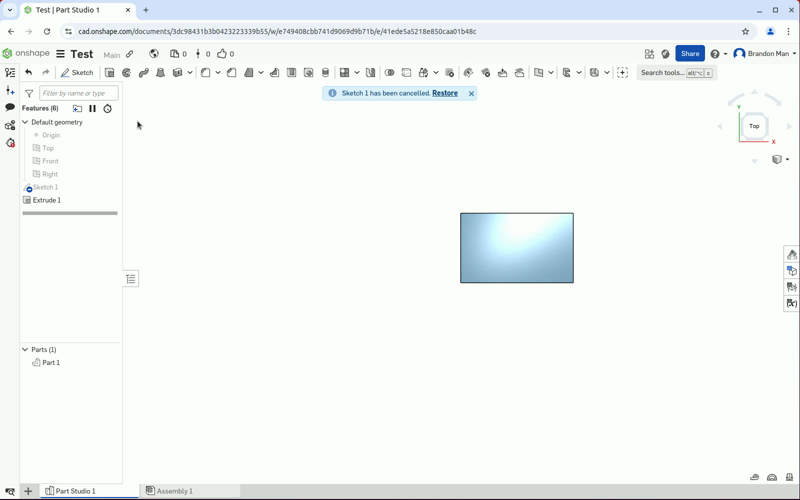
key(shift+h)
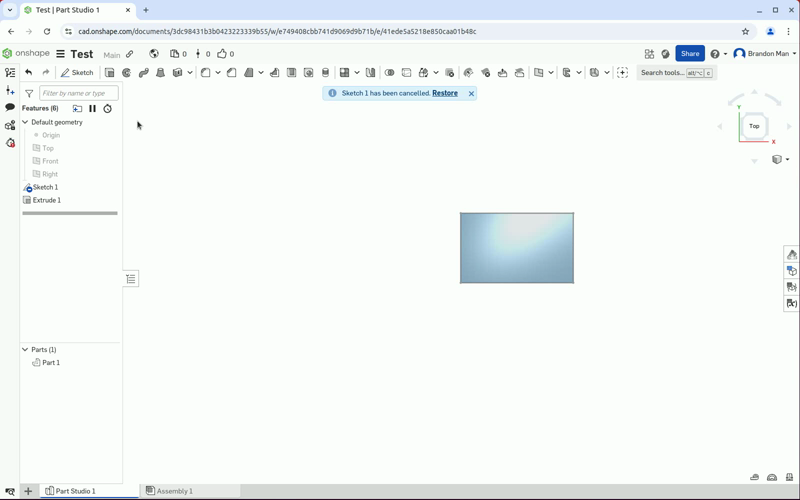
key(shift+h)
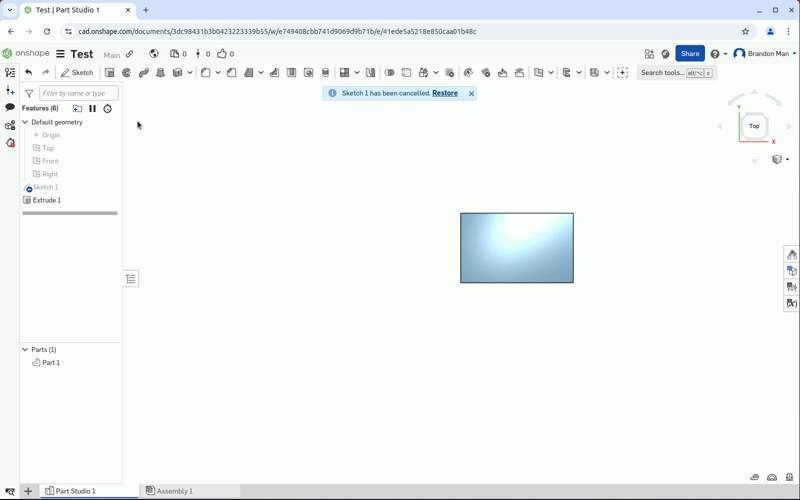
mouse_move(73, 189)
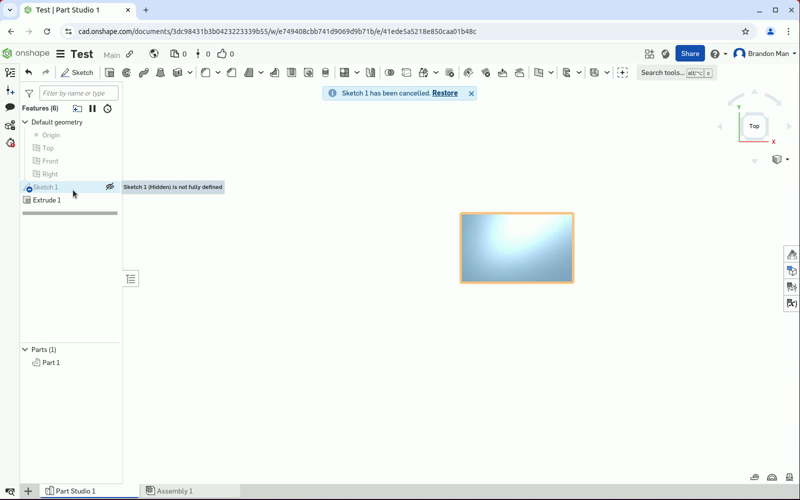
click(73, 189)
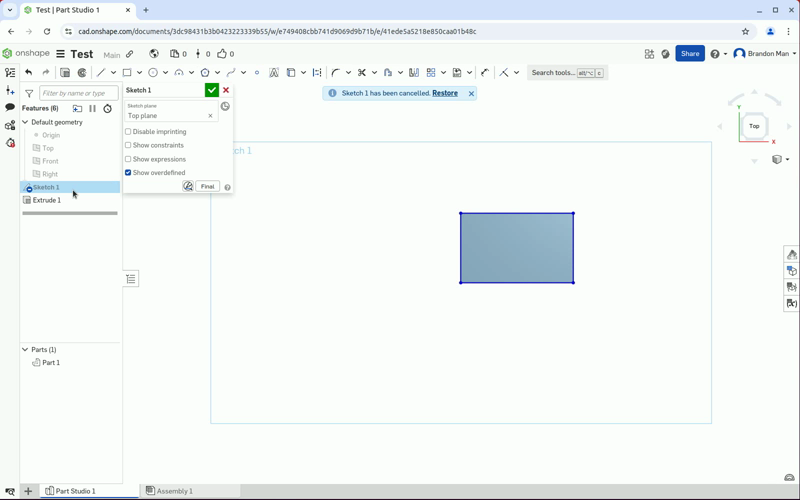
mouse_move(229, 92)
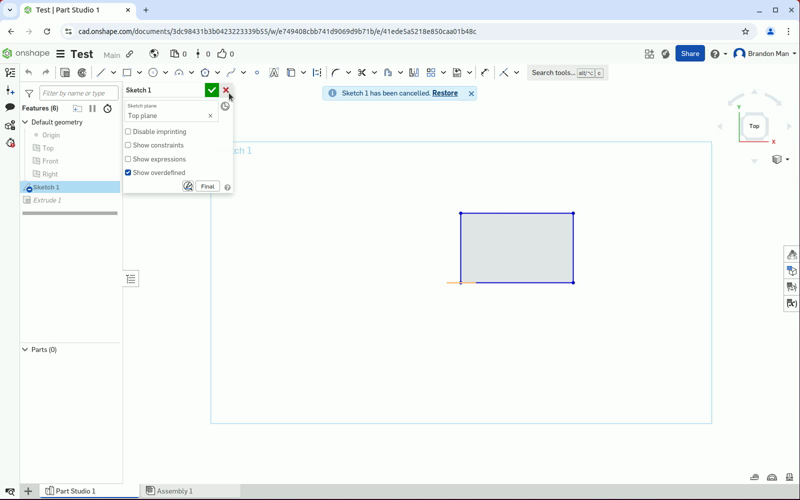
click(229, 92)
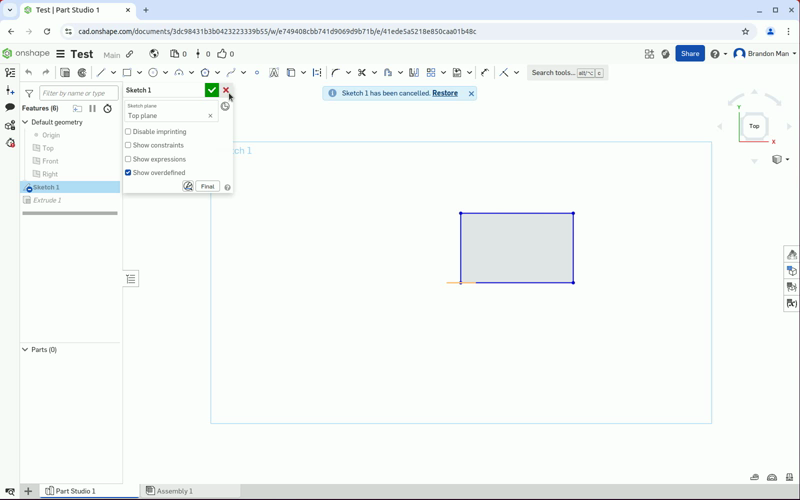
key(shift+s)
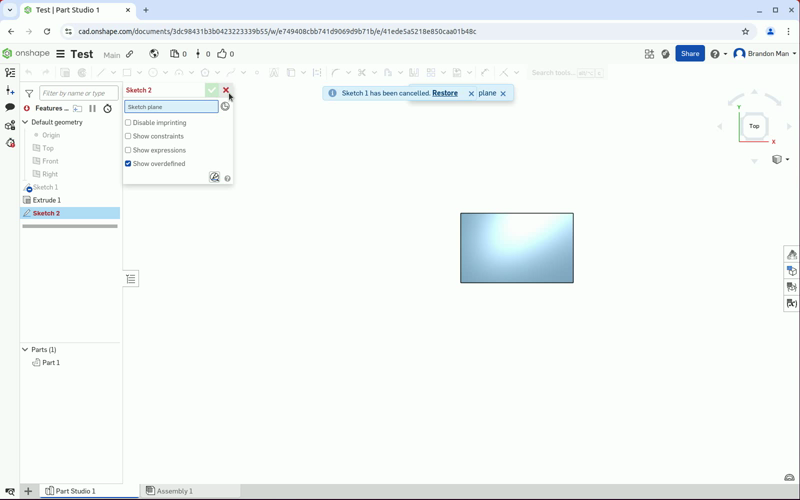
mouse_move(73, 150)
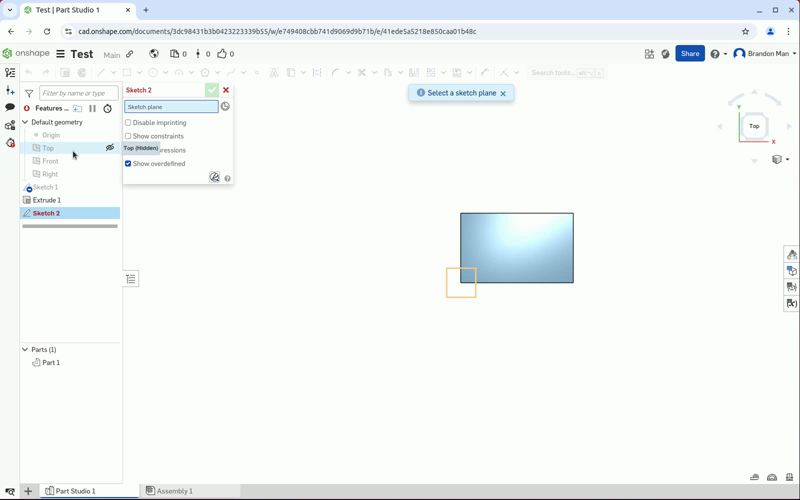
click(73, 150)
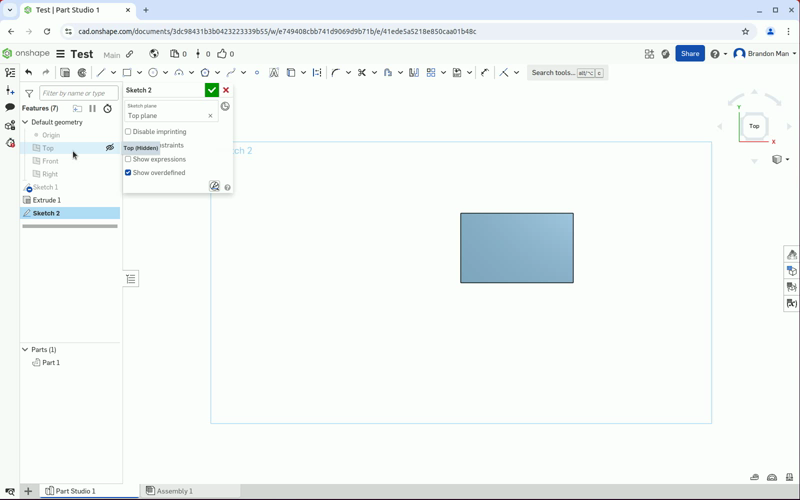
mouse_move(73, 352)
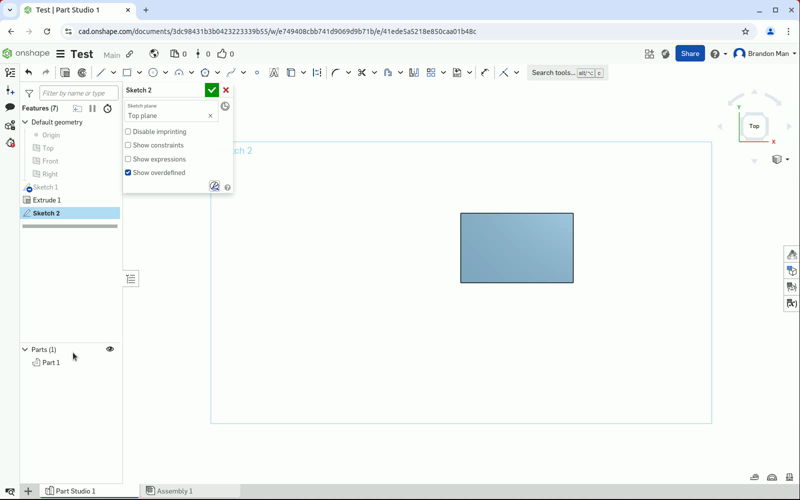
key(y)
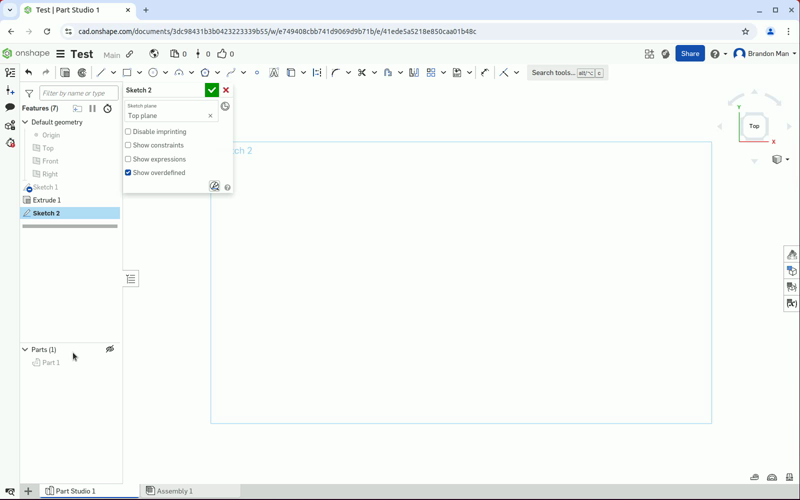
key(l)
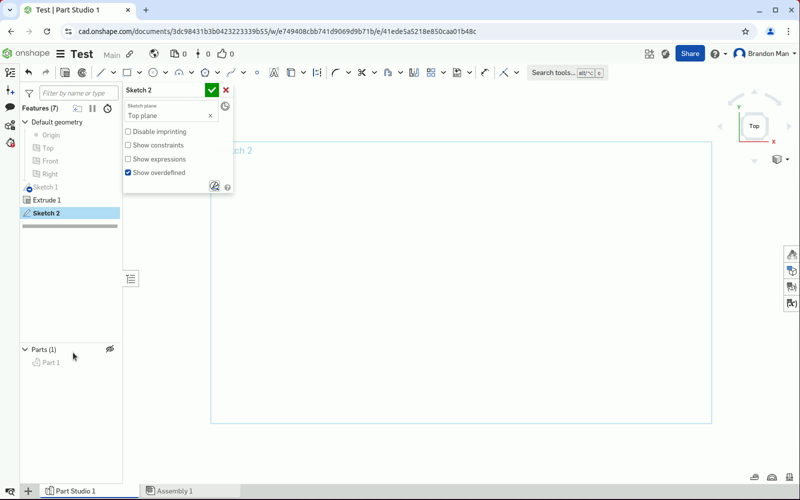
key_down(shift)
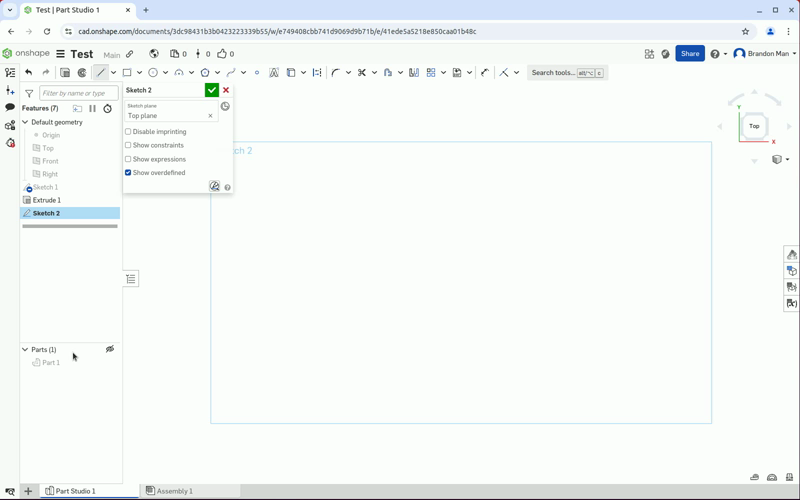
mouse_move(460, 213)
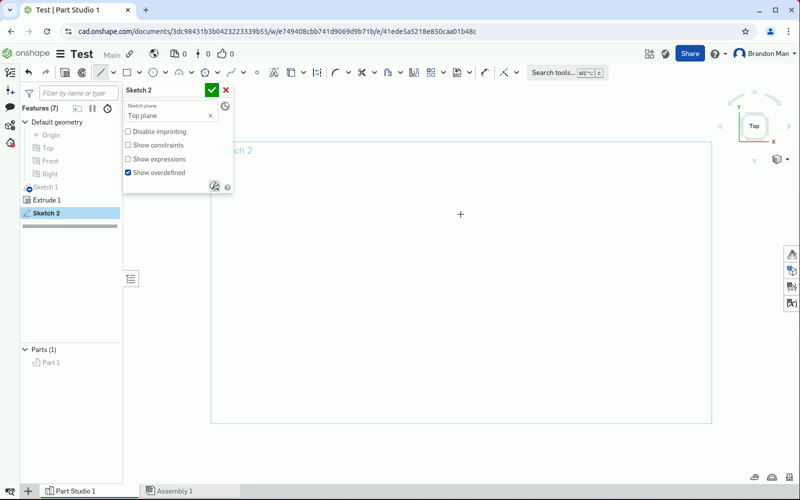
click(460, 213)
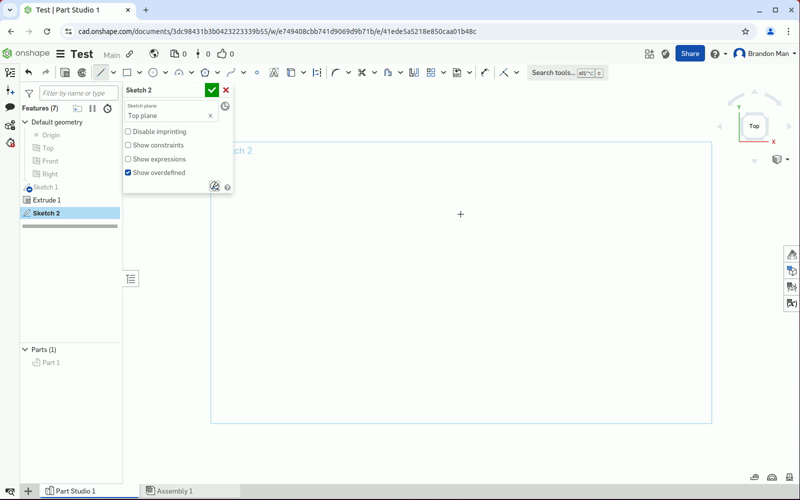
key_up(shift)
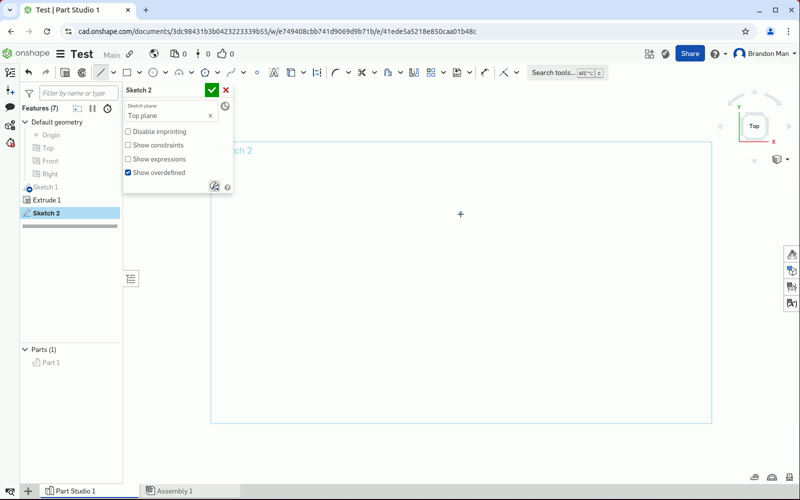
key_down(shift)
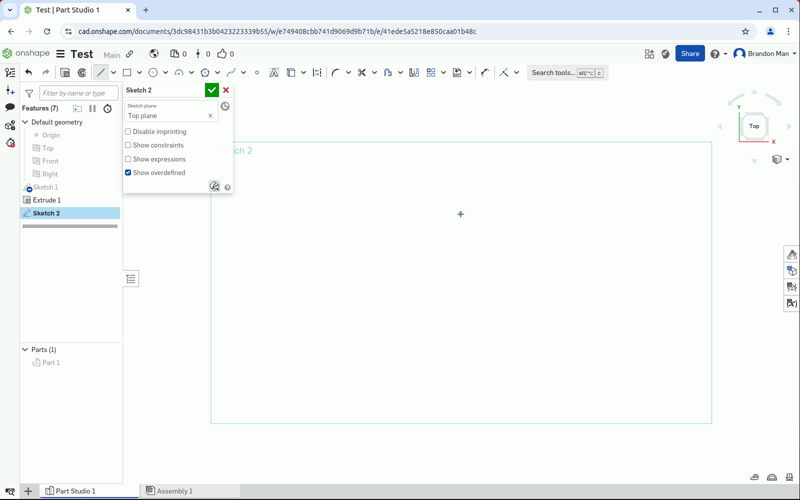
mouse_move(490, 213)
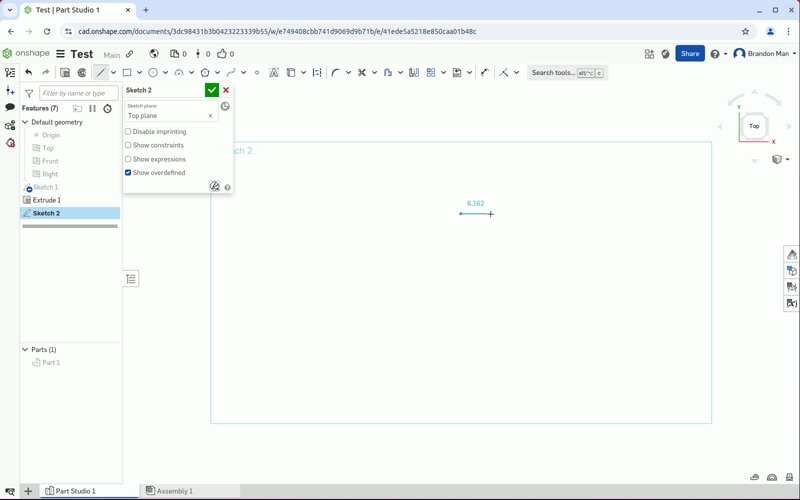
mouse_move(461, 213)
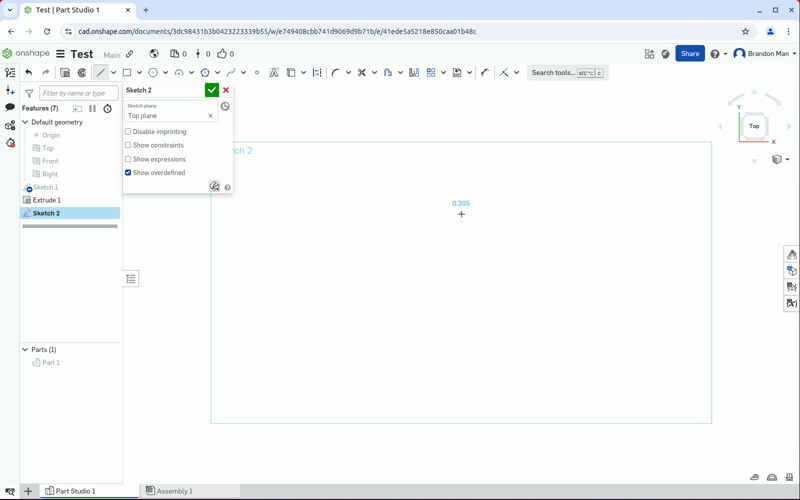
scroll(6)
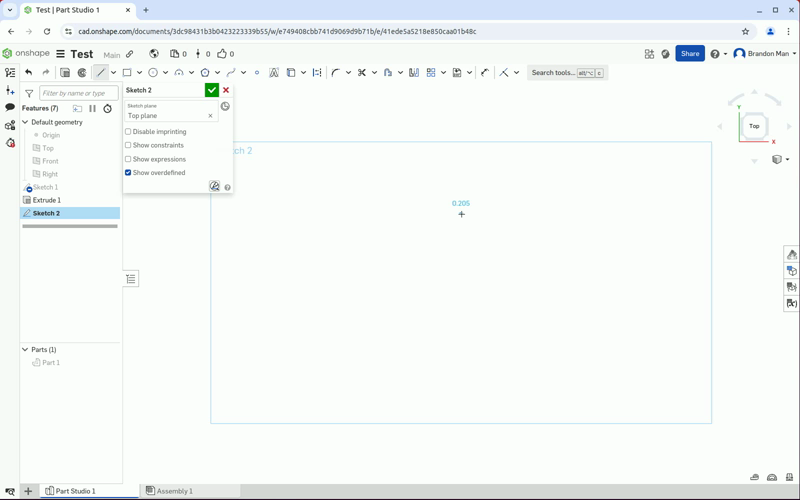
scroll(6)
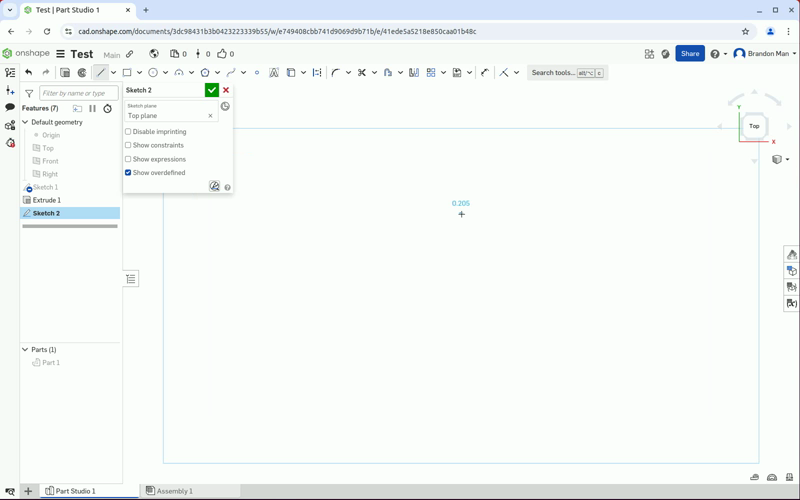
scroll(6)
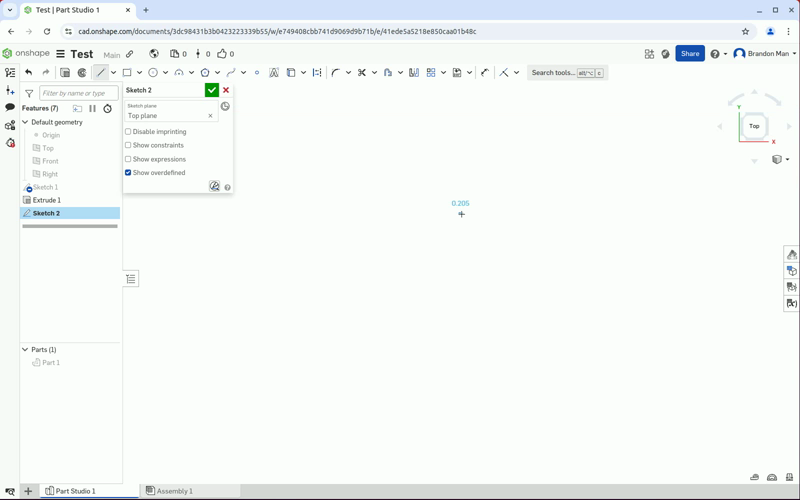
scroll(6)
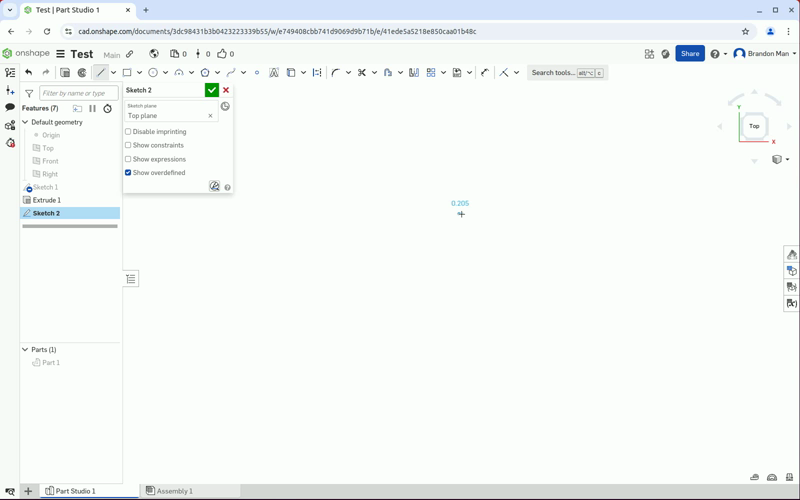
scroll(6)
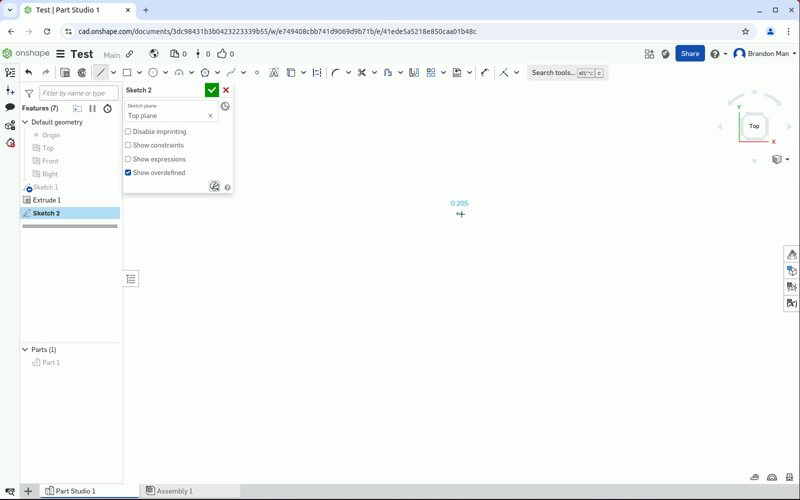
scroll(6)
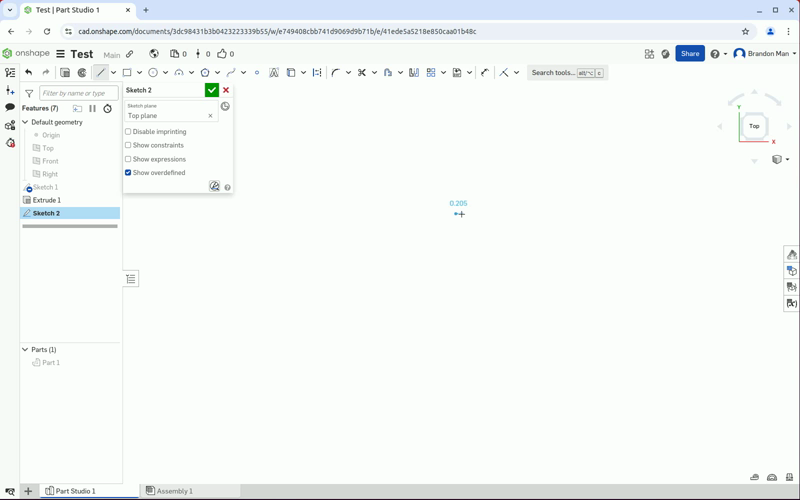
scroll(6)
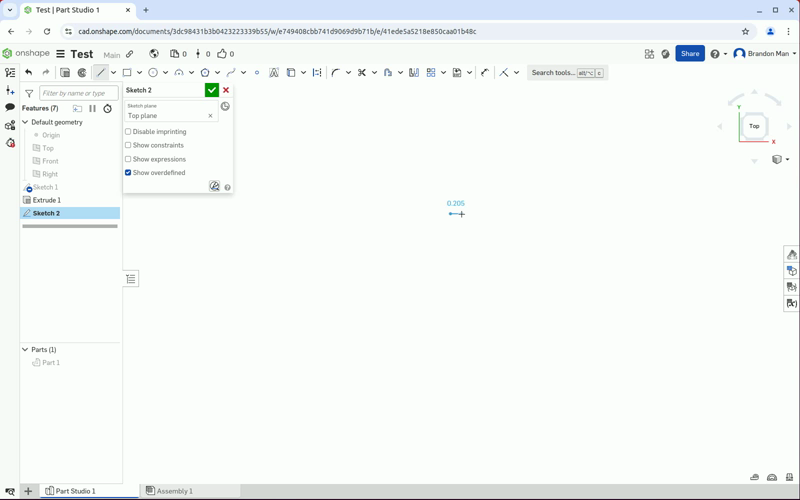
click(461, 213)
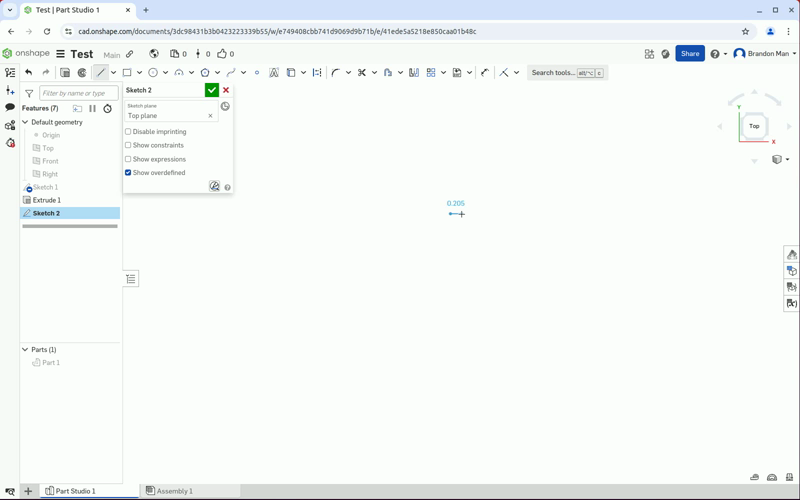
scroll(-6)
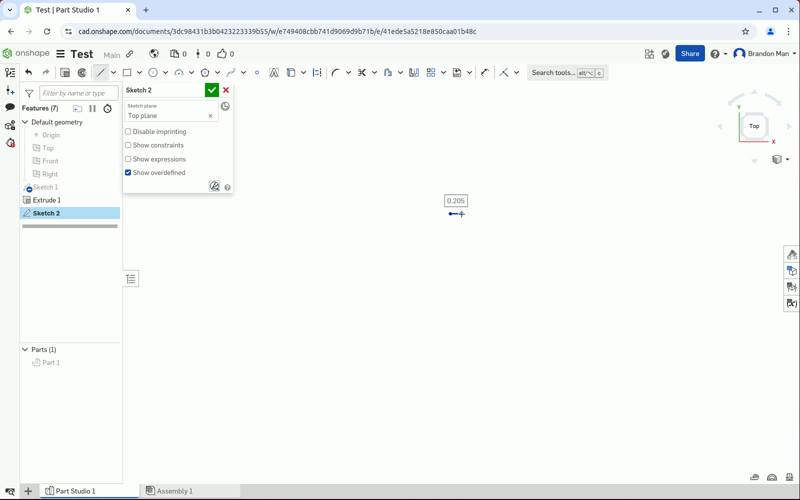
scroll(-6)
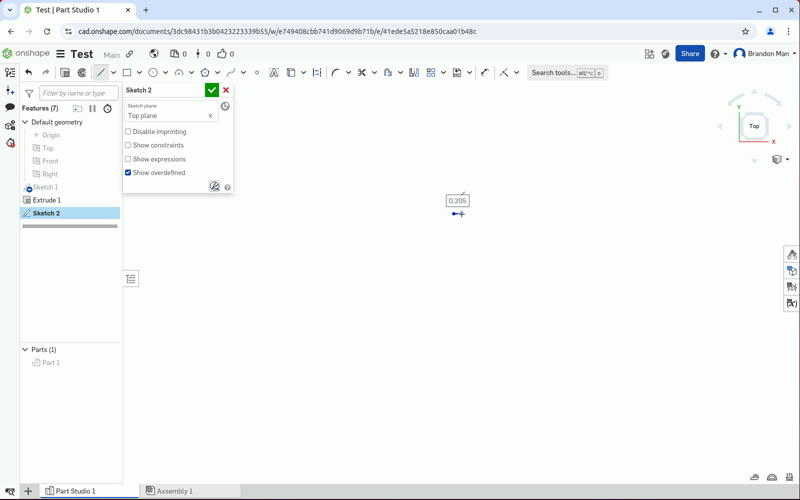
scroll(-6)
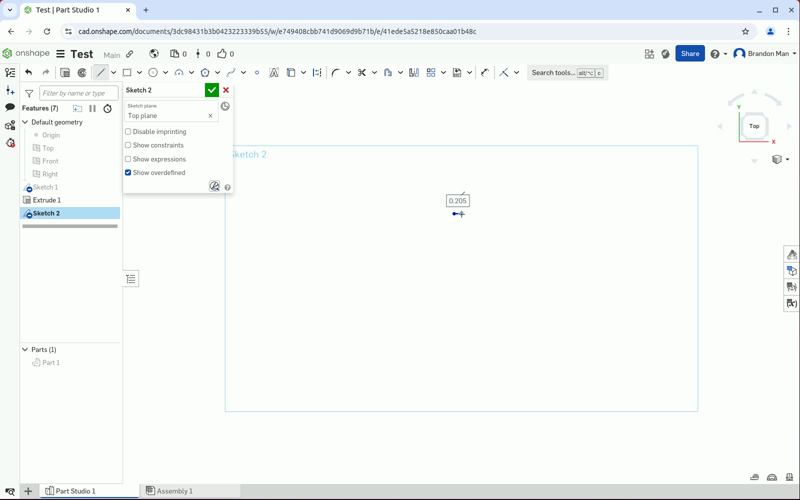
scroll(-6)
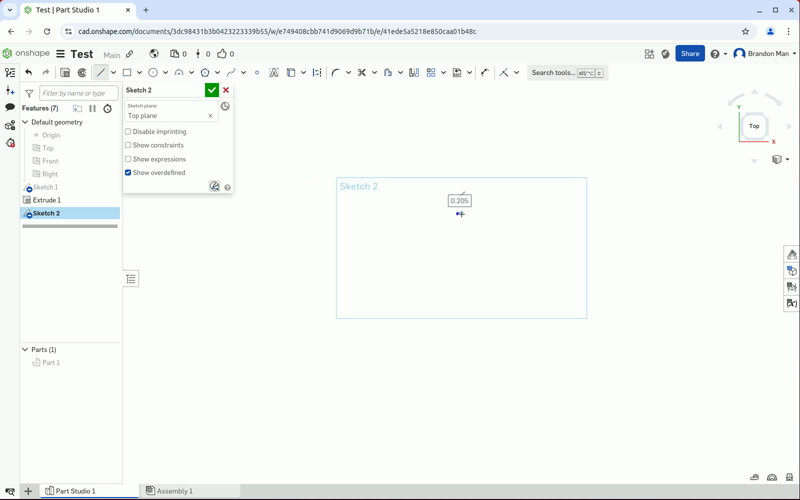
scroll(-6)
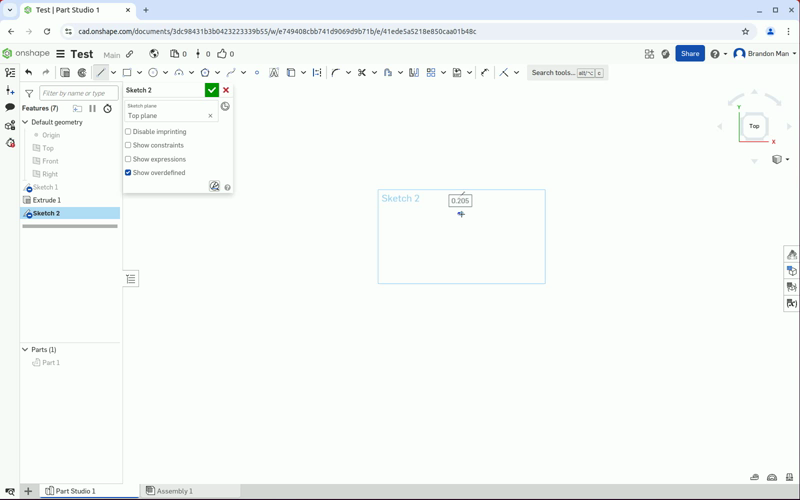
scroll(-6)
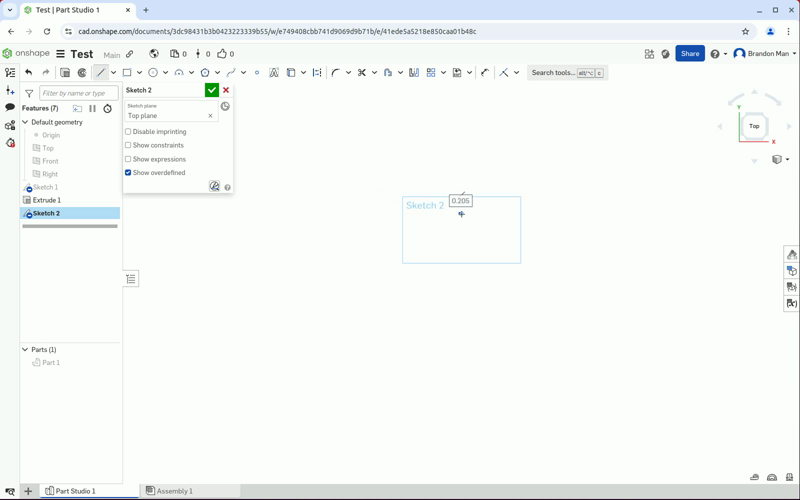
scroll(-6)
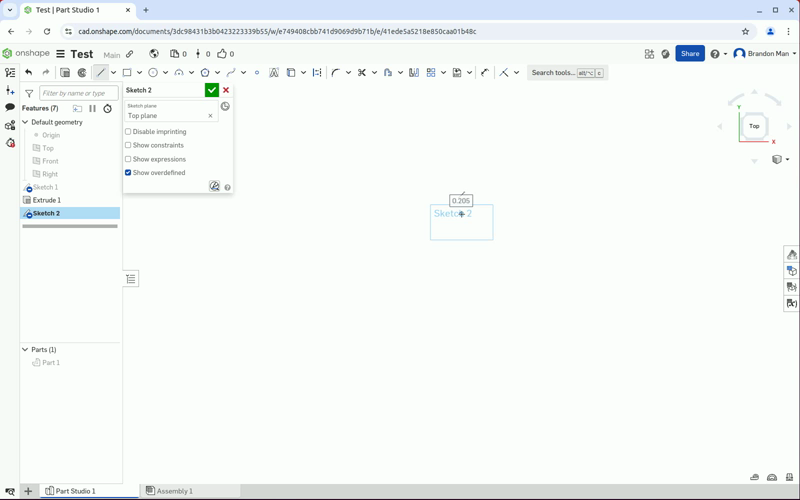
key_up(shift)
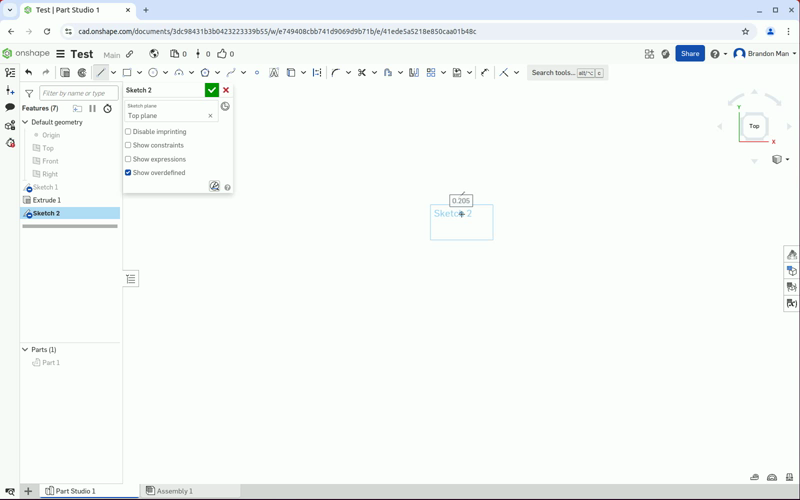
key_down(shift)
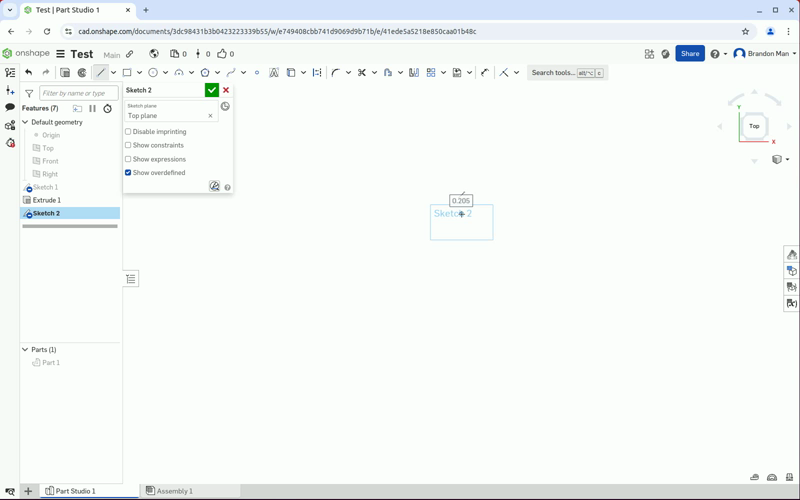
mouse_move(572, 213)
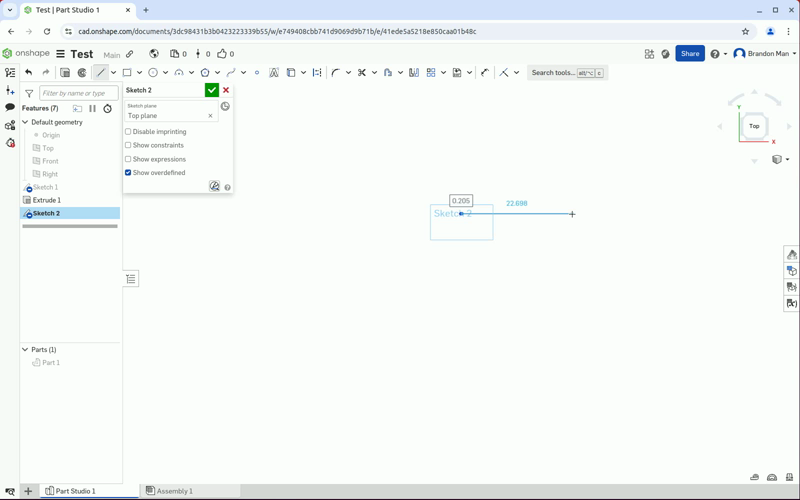
click(572, 213)
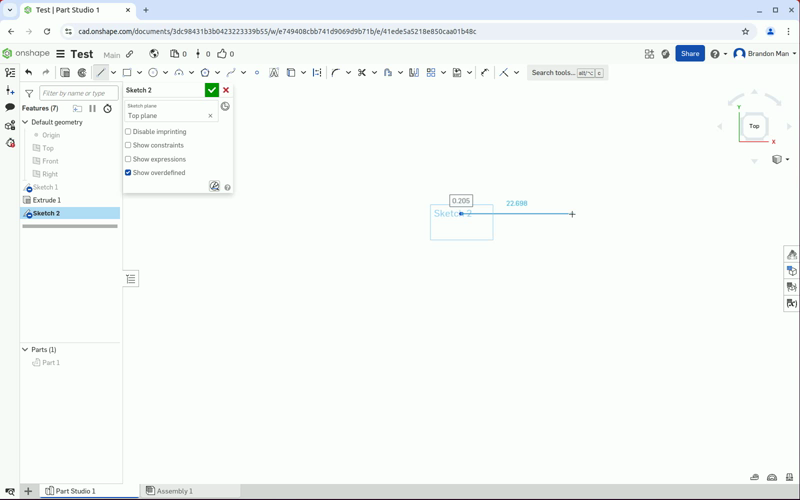
key_up(shift)
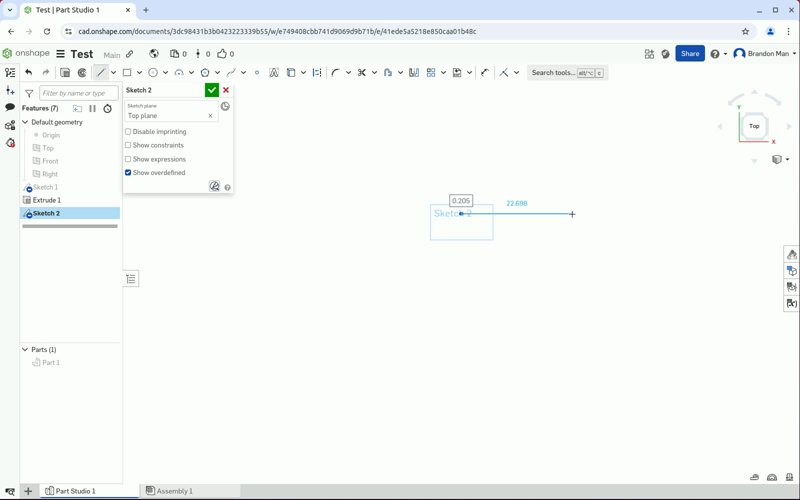
key_down(shift)
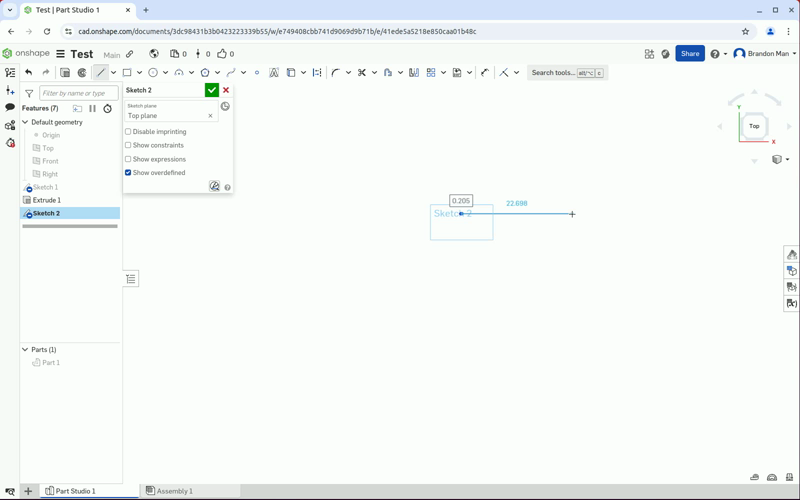
mouse_move(589, 213)
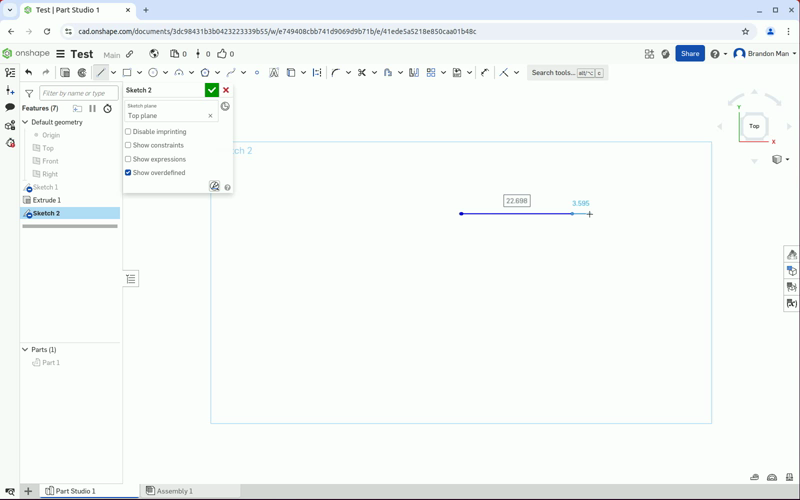
mouse_move(573, 213)
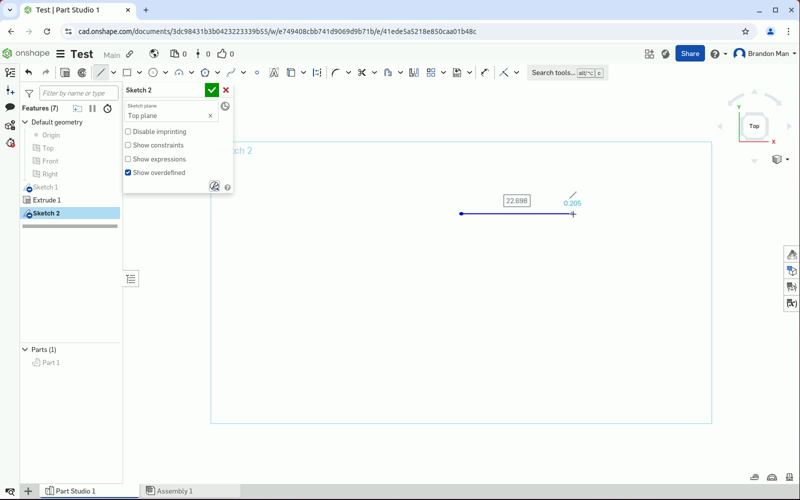
scroll(6)
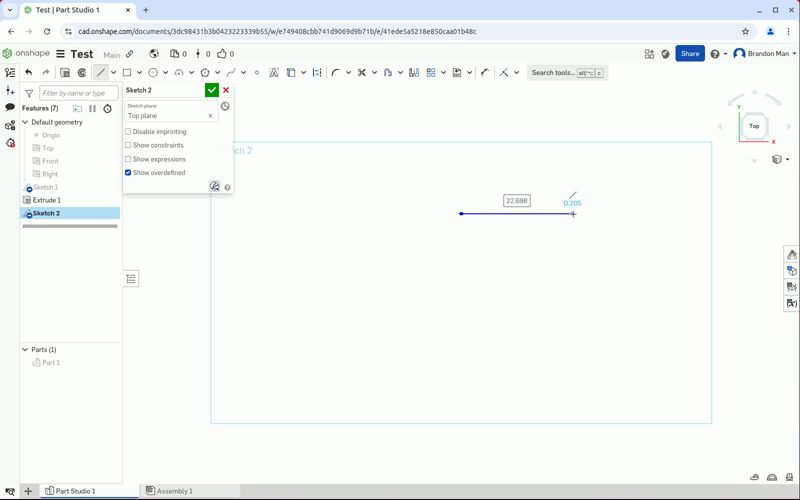
scroll(6)
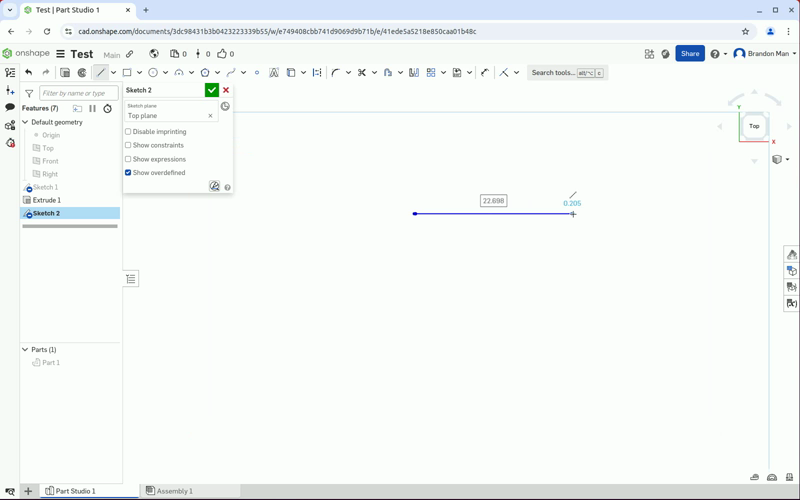
scroll(6)
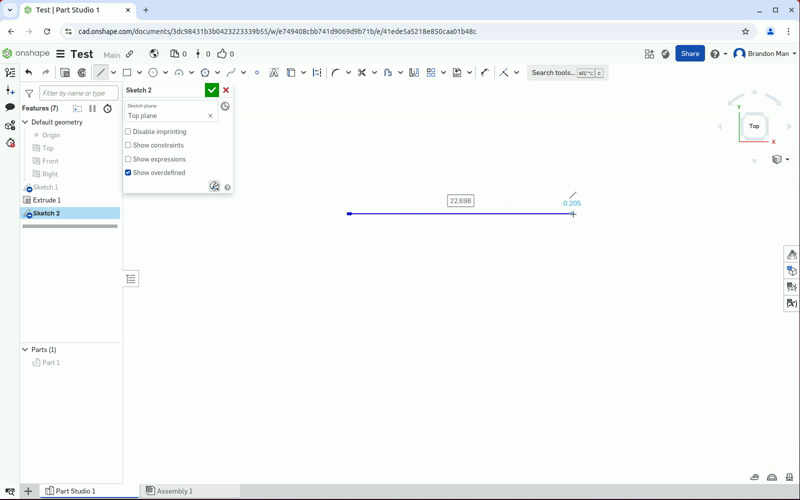
scroll(6)
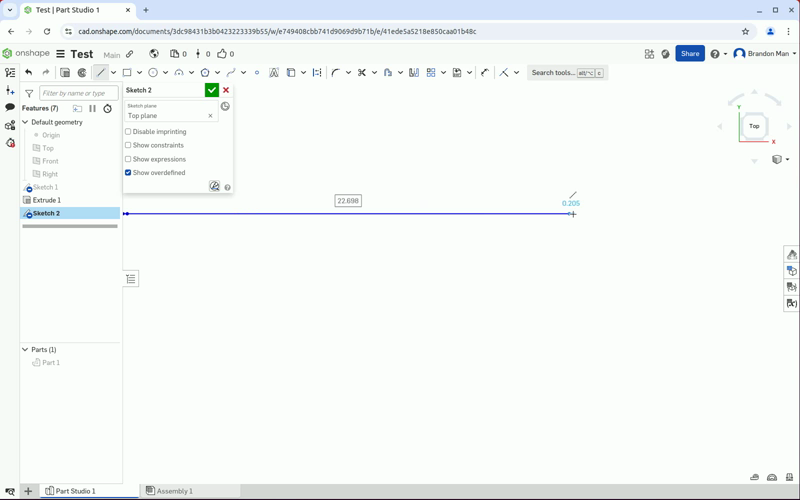
scroll(6)
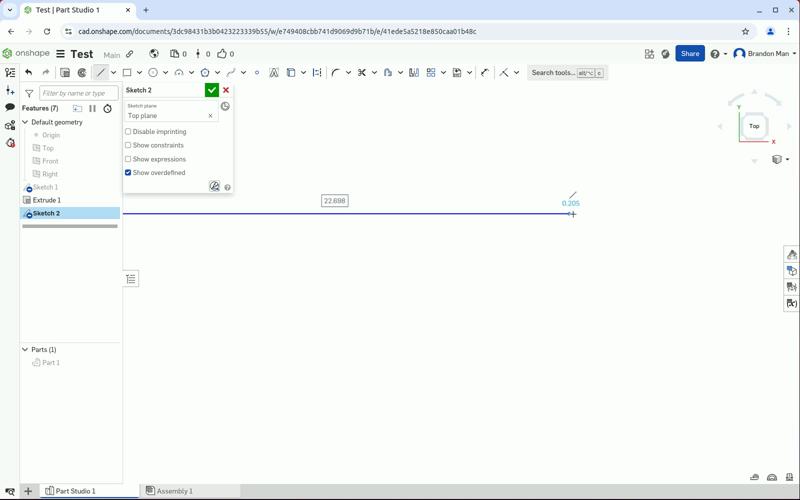
scroll(6)
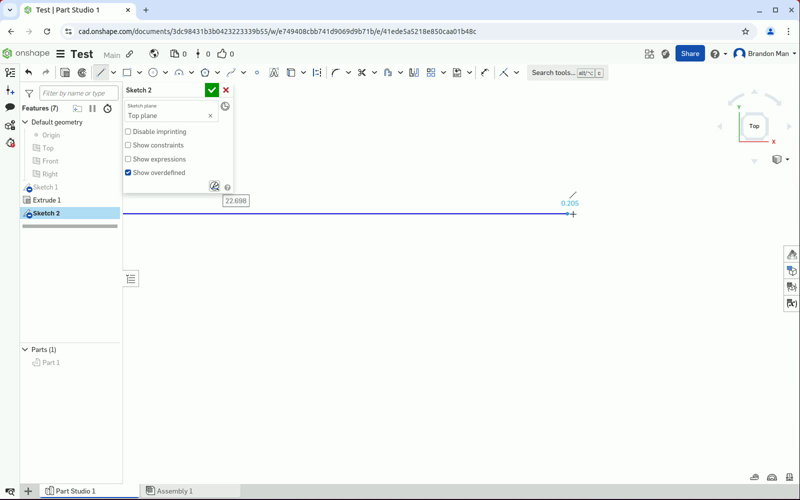
scroll(6)
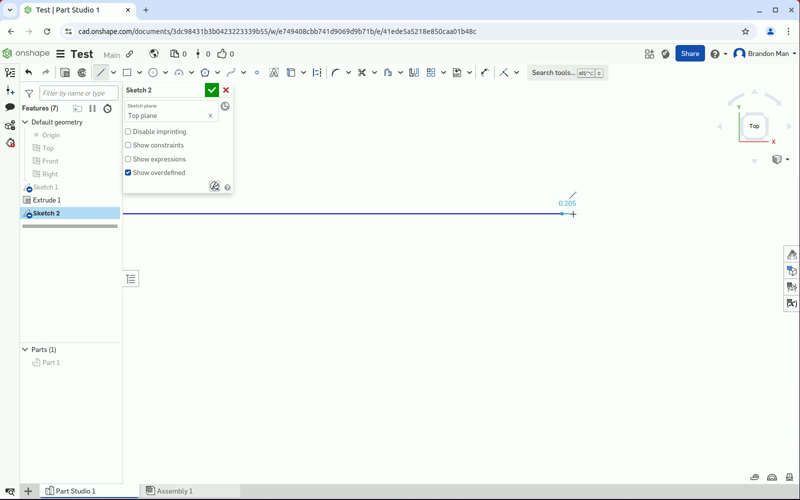
click(573, 213)
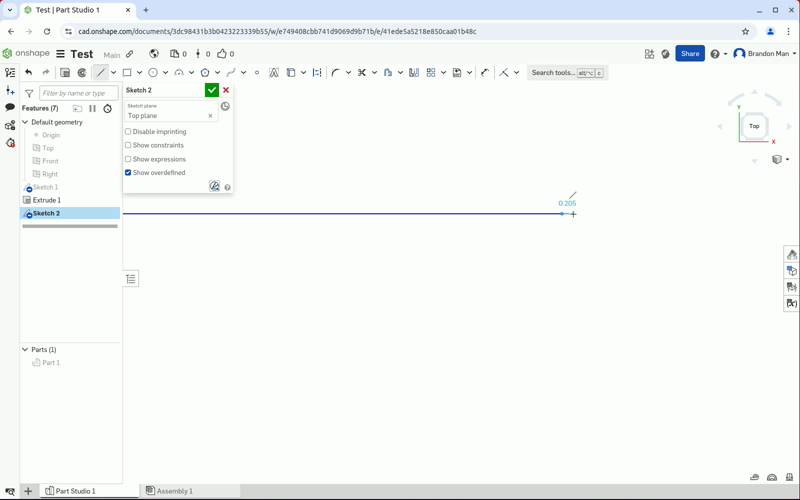
scroll(-6)
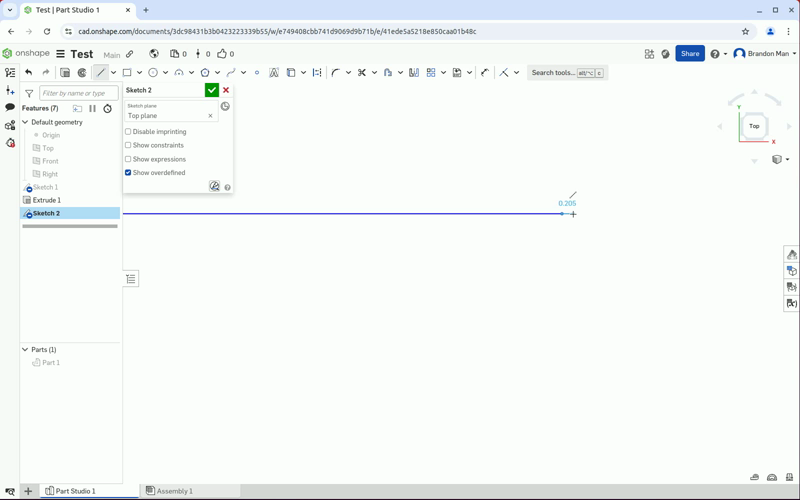
scroll(-6)
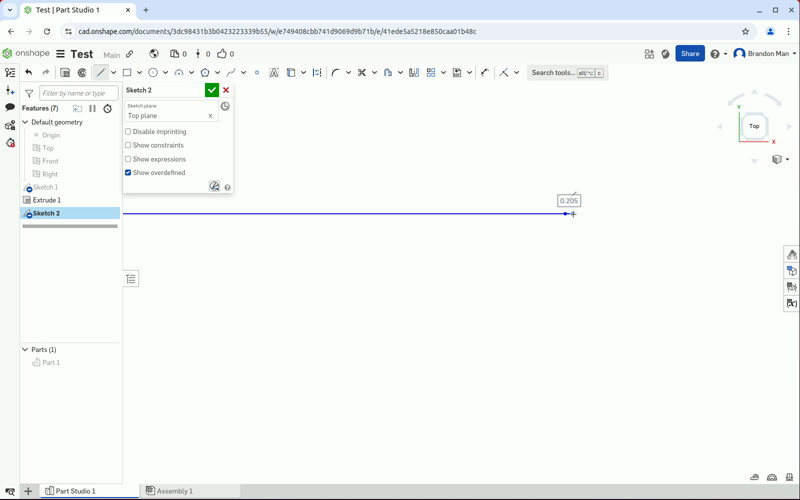
scroll(-6)
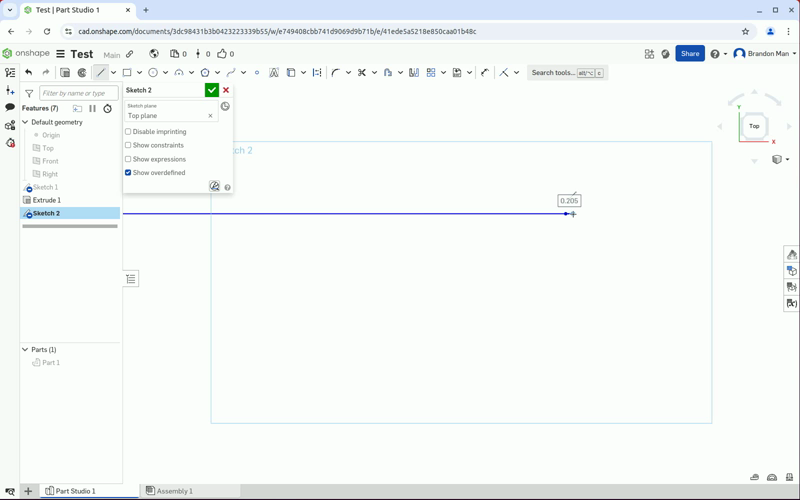
scroll(-6)
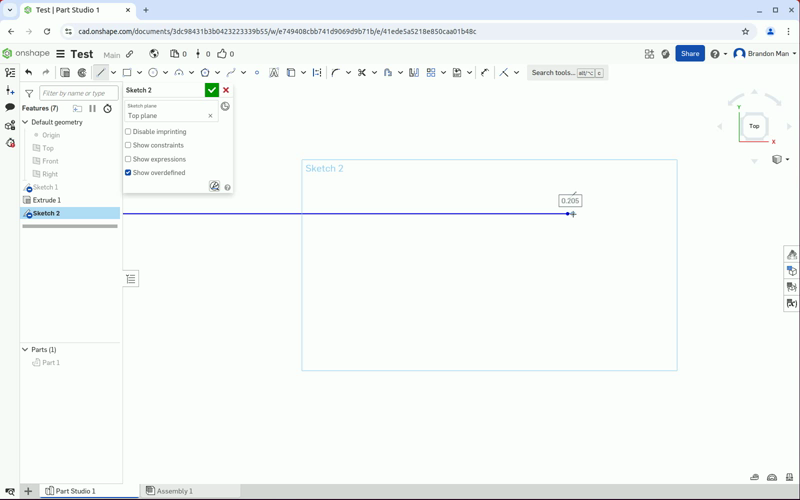
scroll(-6)
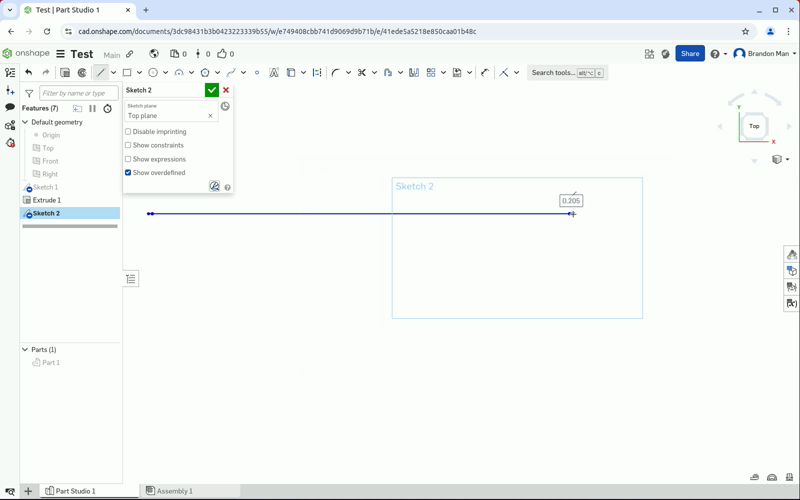
scroll(-6)
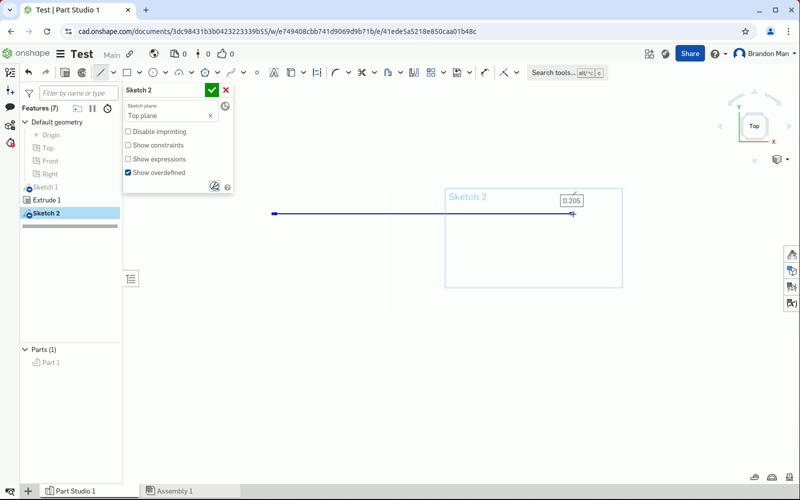
scroll(-6)
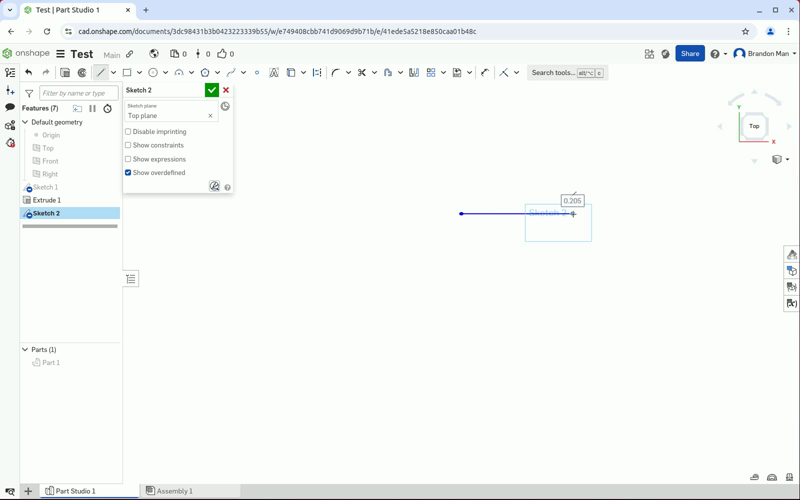
key_up(shift)
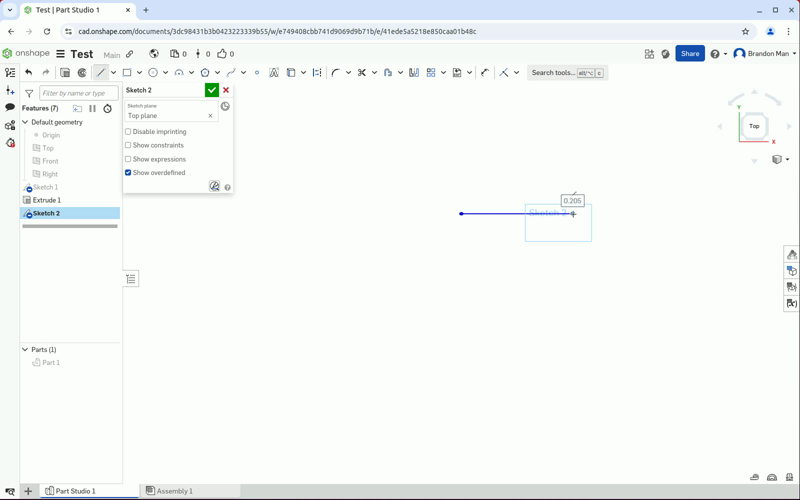
key_down(shift)
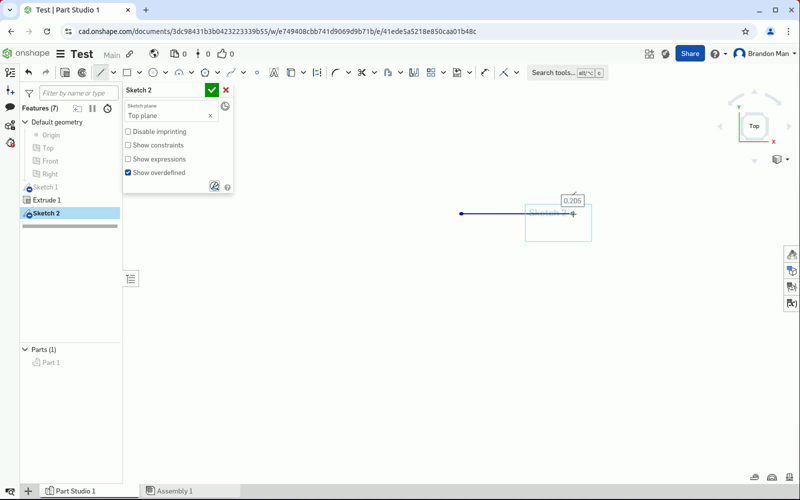
mouse_move(589, 213)
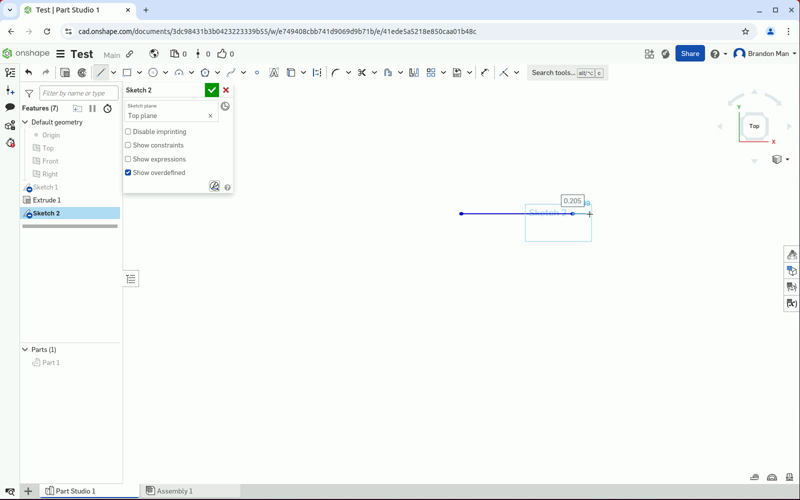
mouse_move(573, 212)
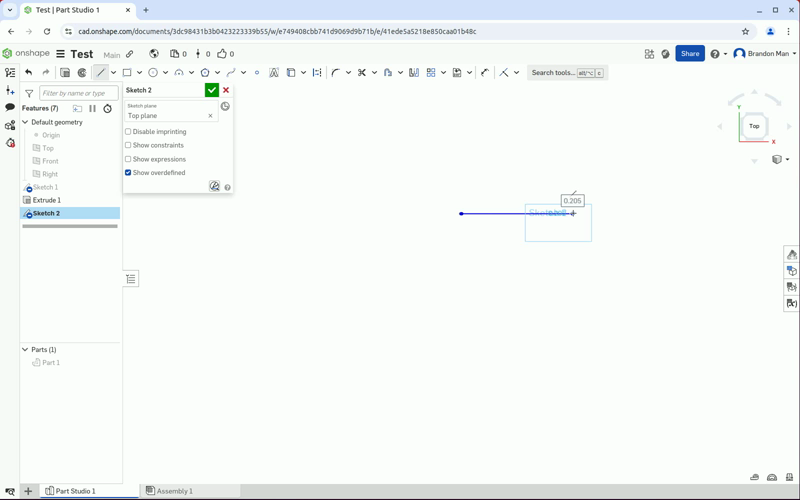
scroll(6)
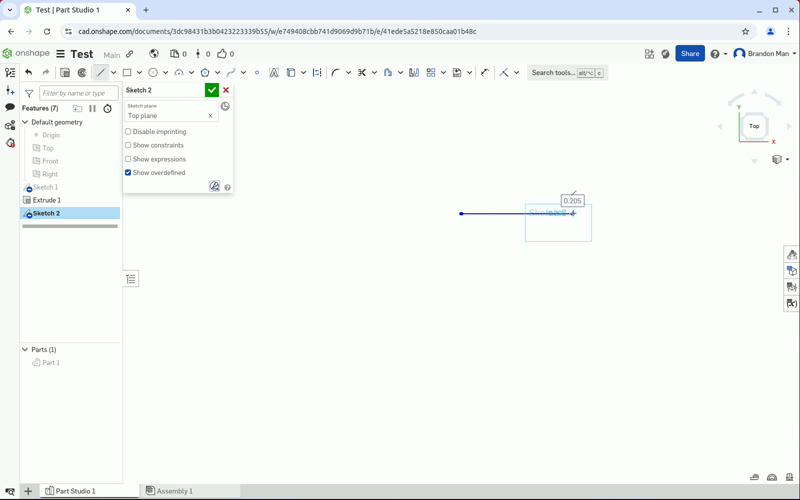
scroll(6)
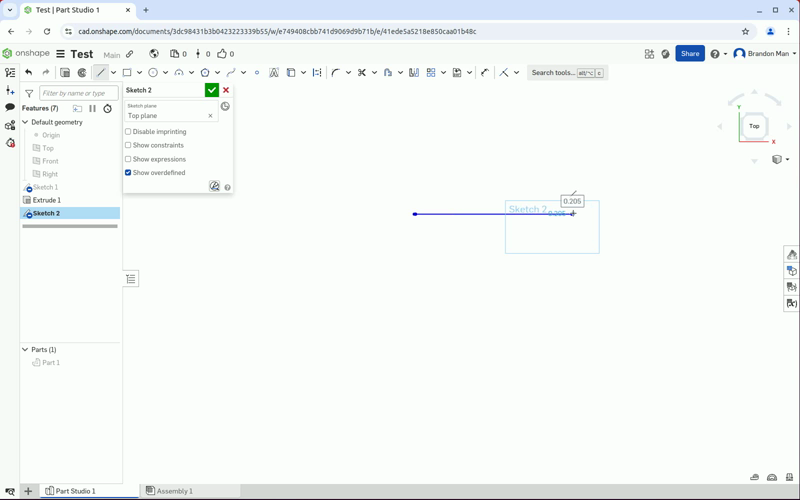
scroll(6)
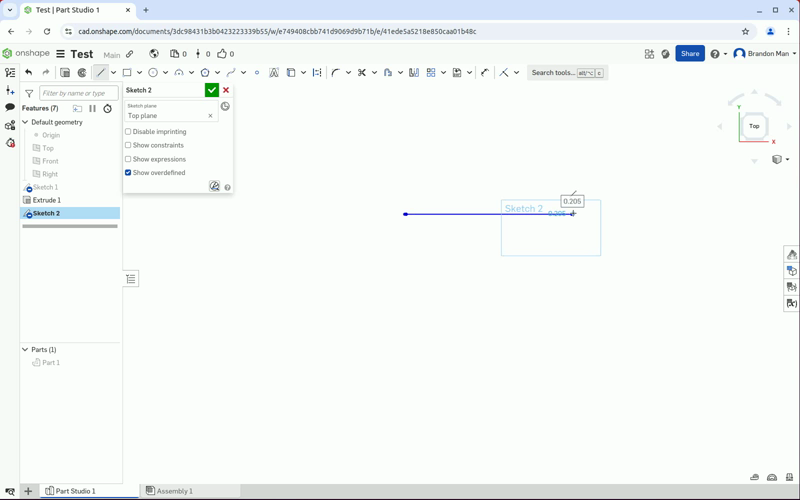
scroll(6)
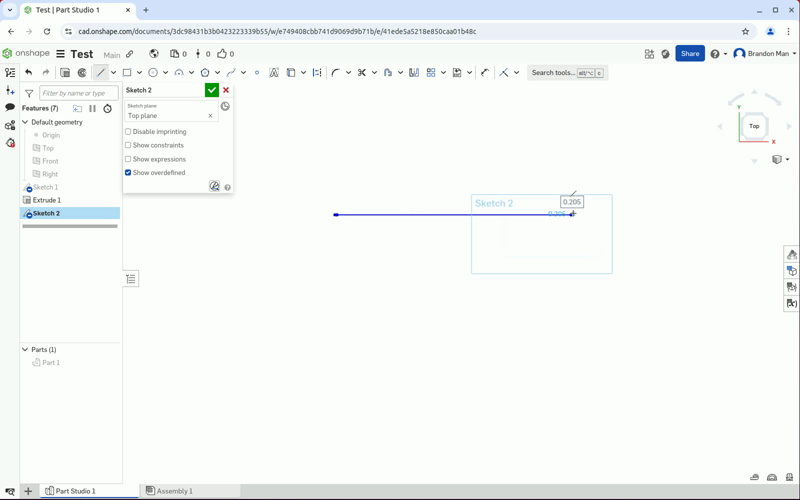
scroll(6)
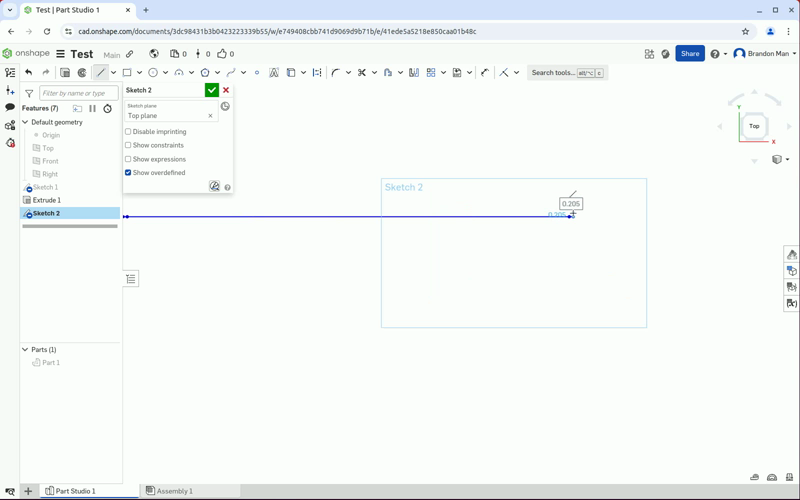
scroll(6)
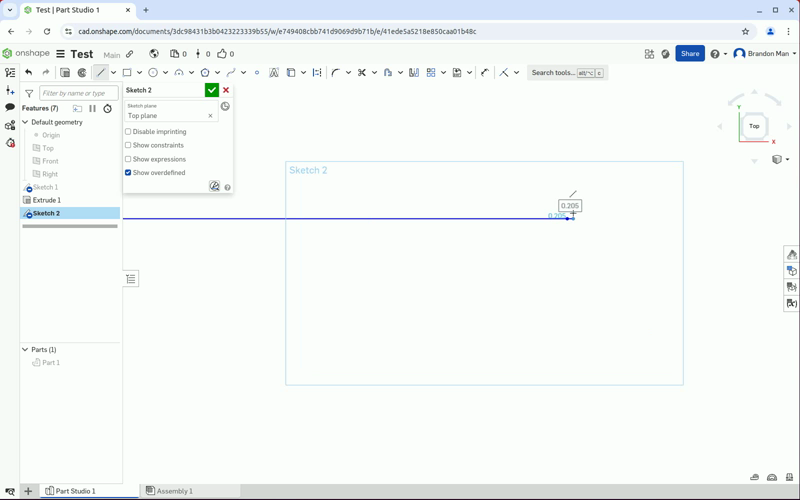
scroll(6)
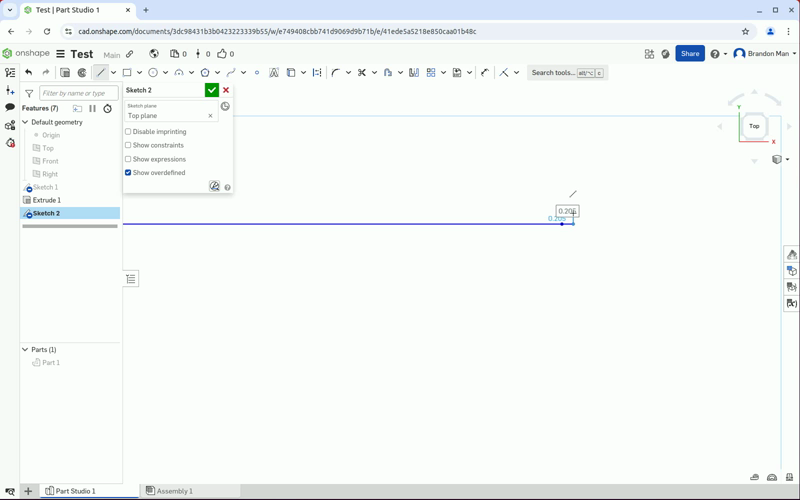
click(573, 212)
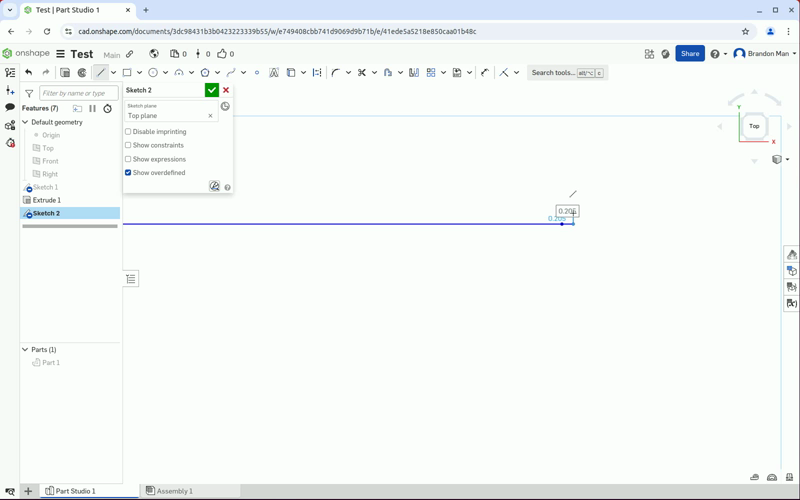
scroll(-6)
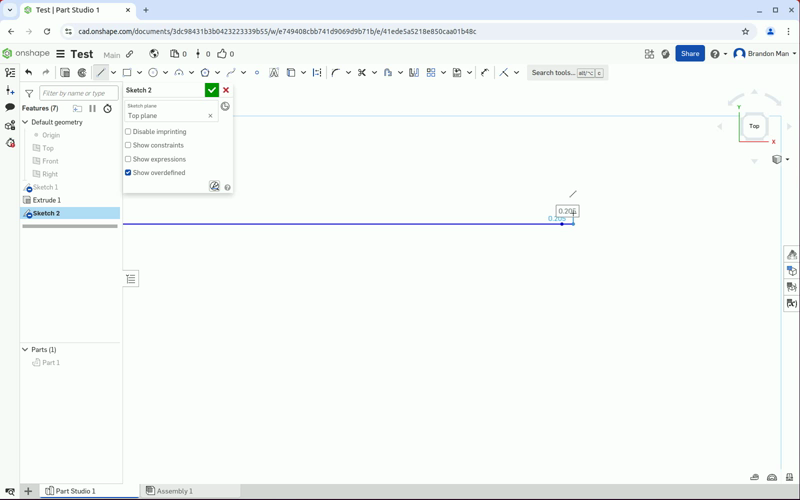
scroll(-6)
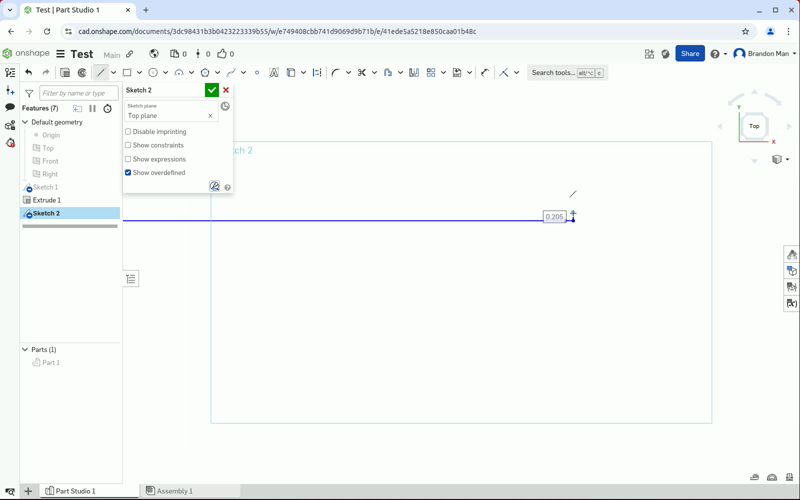
scroll(-6)
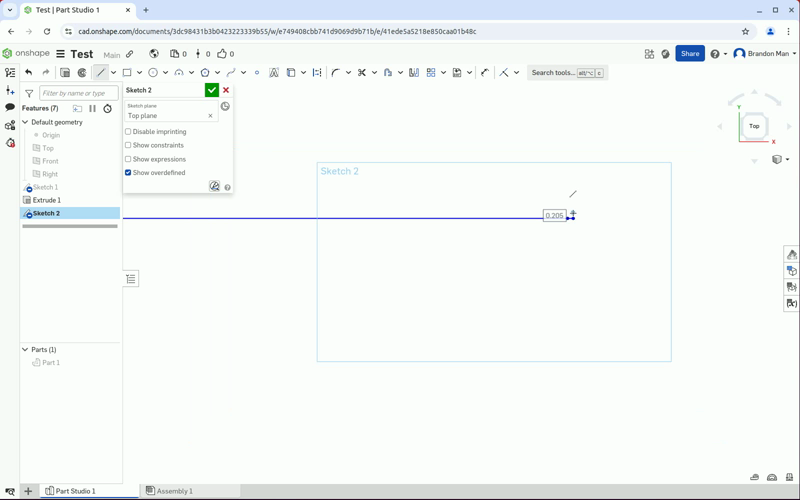
scroll(-6)
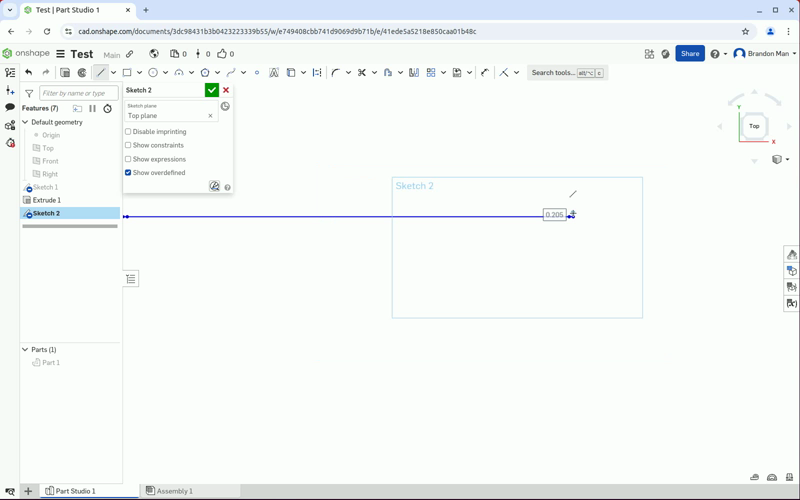
scroll(-6)
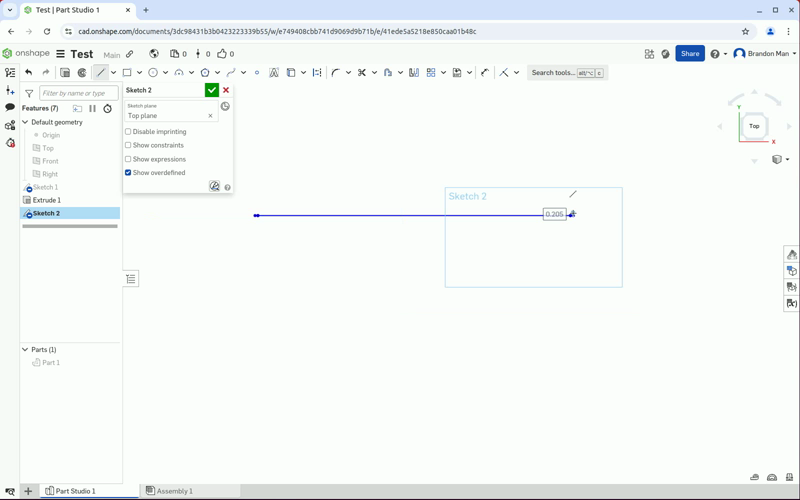
scroll(-6)
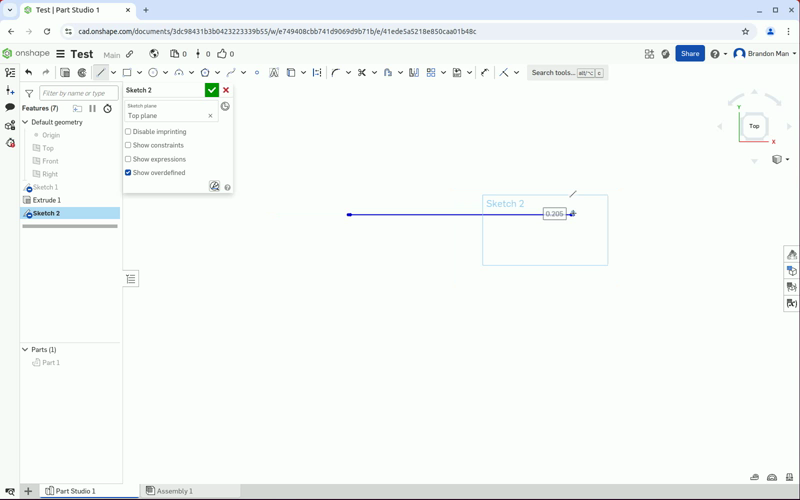
scroll(-6)
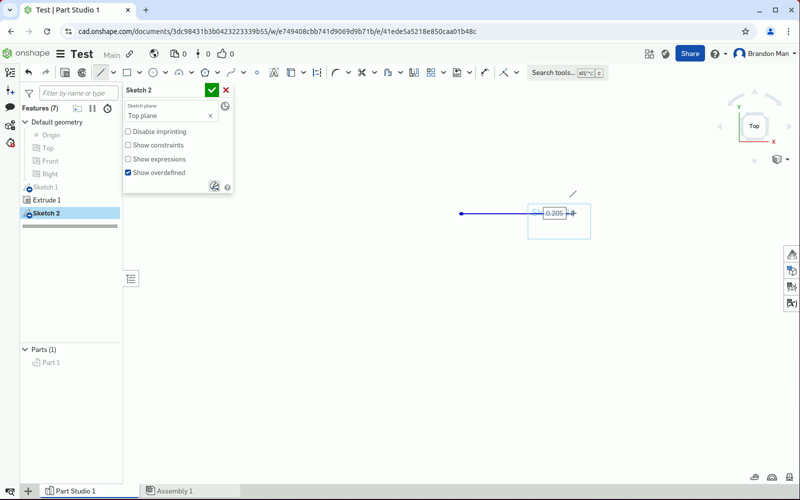
key_up(shift)
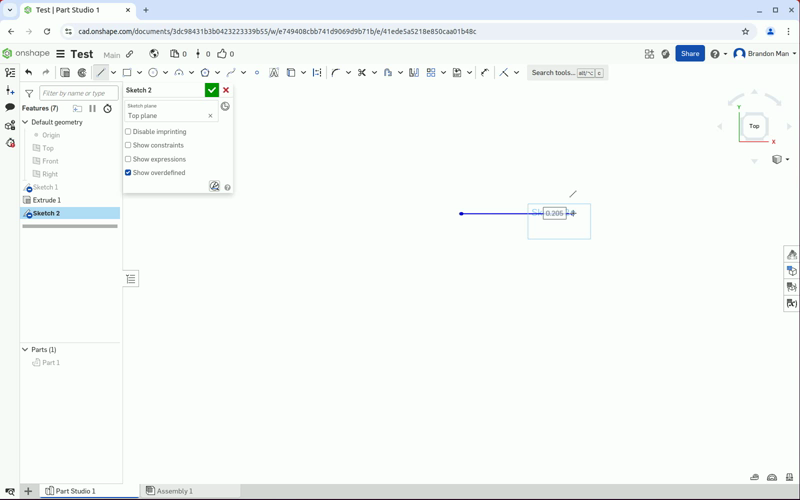
key_down(shift)
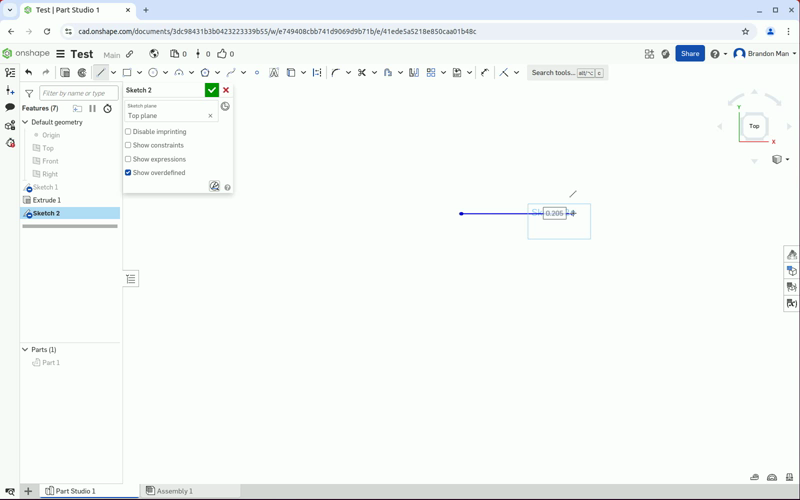
mouse_move(460, 212)
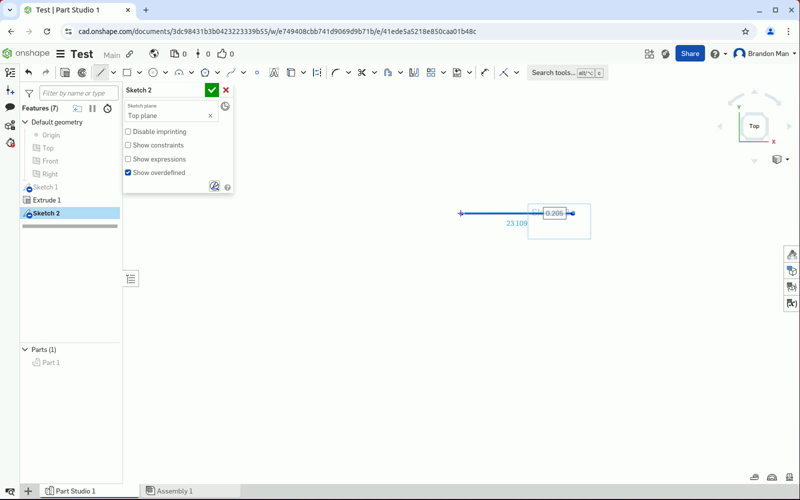
scroll(6)
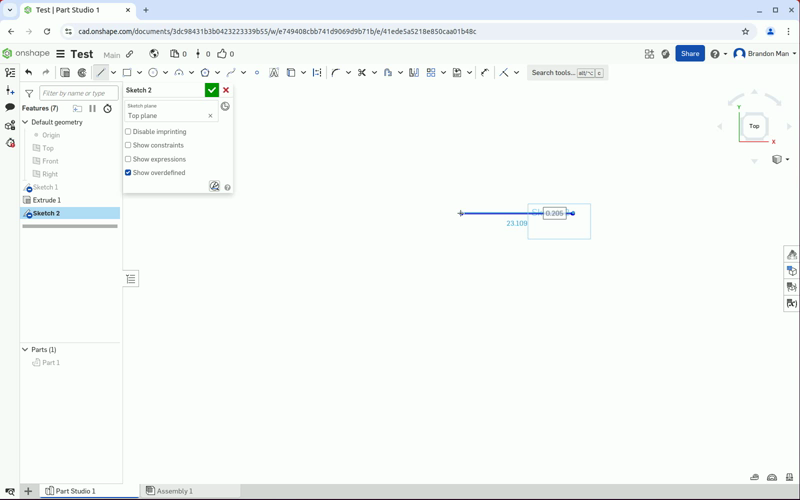
scroll(6)
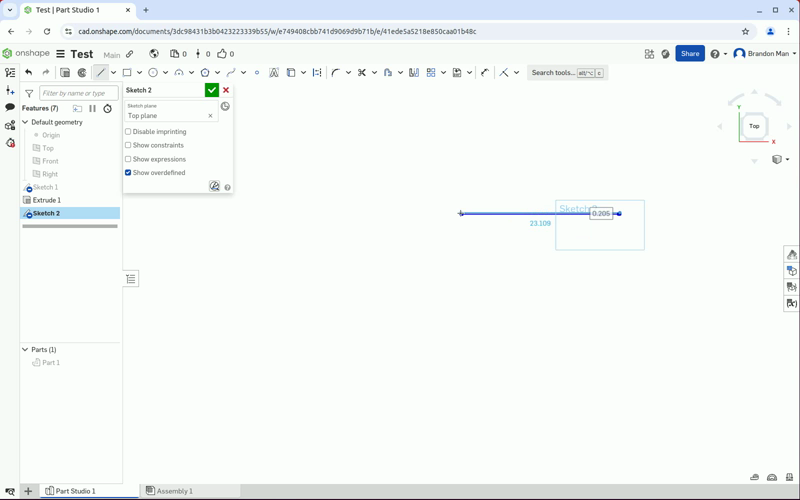
scroll(6)
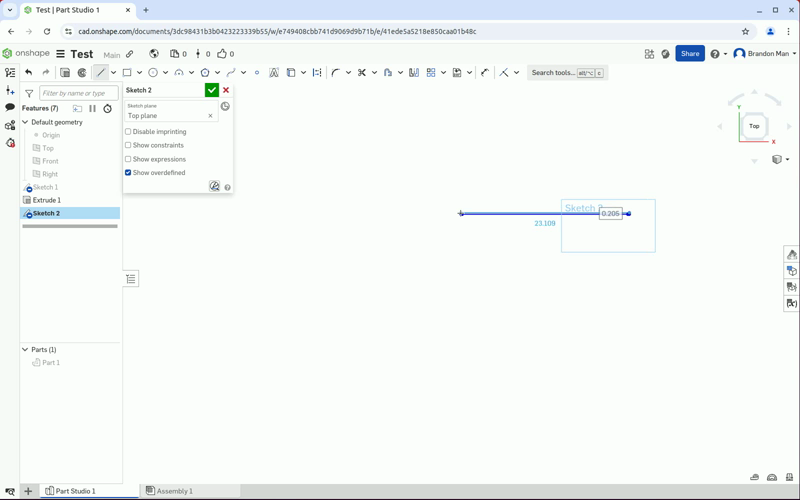
scroll(6)
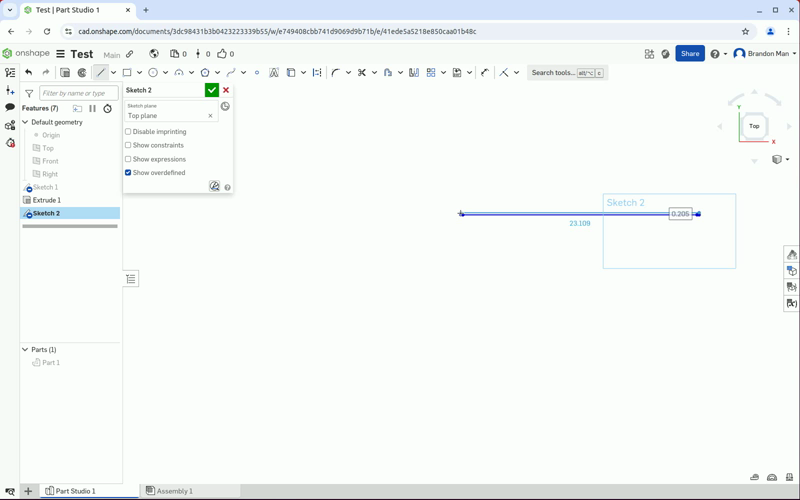
scroll(6)
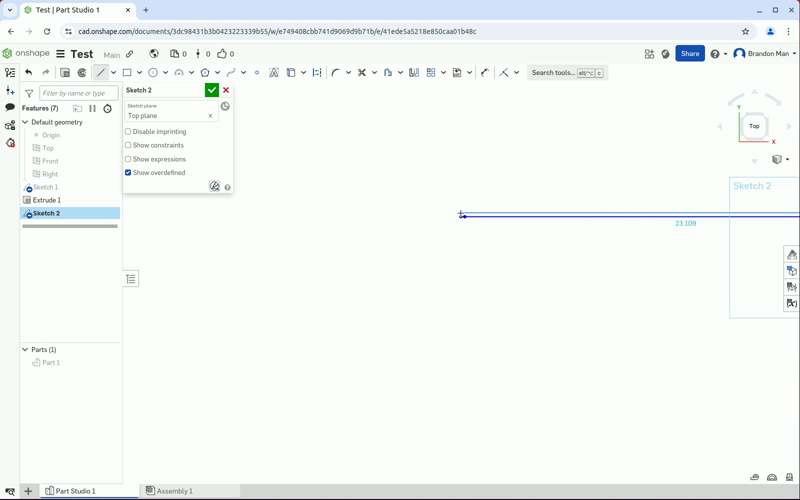
scroll(6)
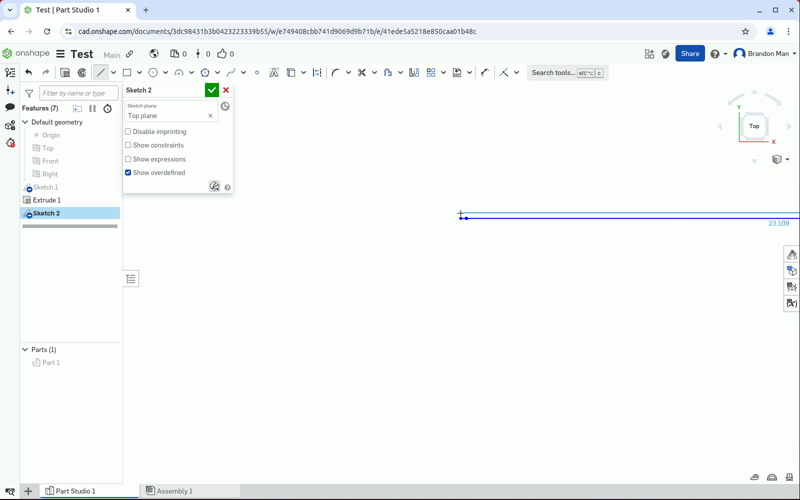
scroll(6)
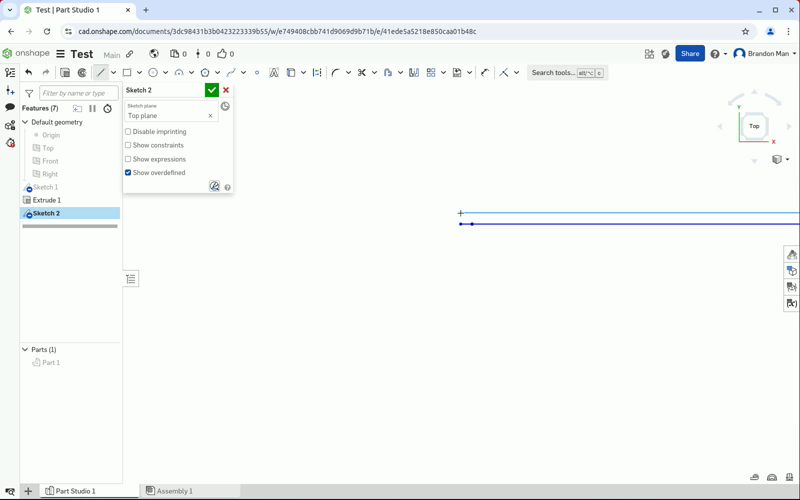
click(460, 212)
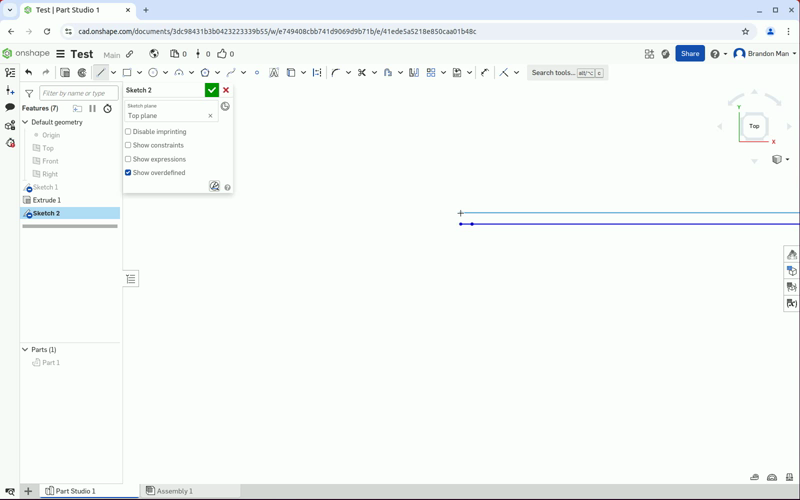
scroll(-6)
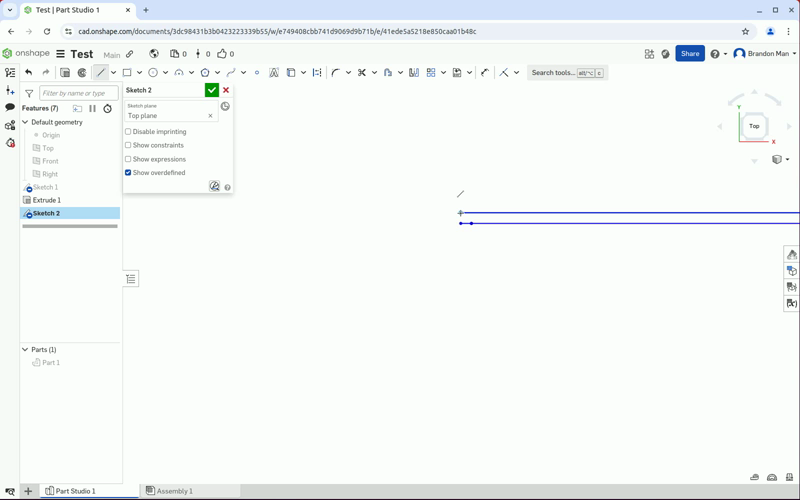
scroll(-6)
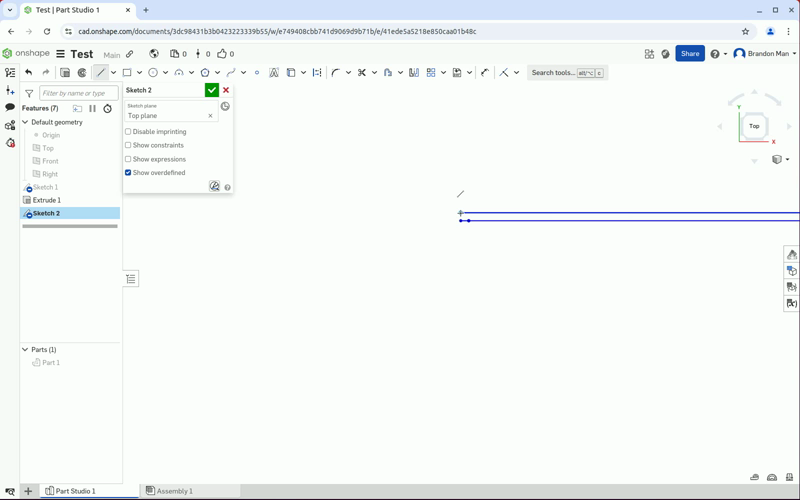
scroll(-6)
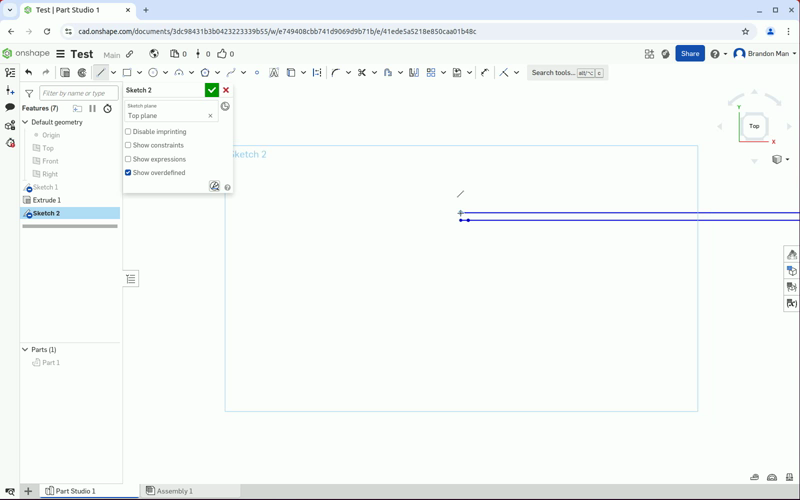
scroll(-6)
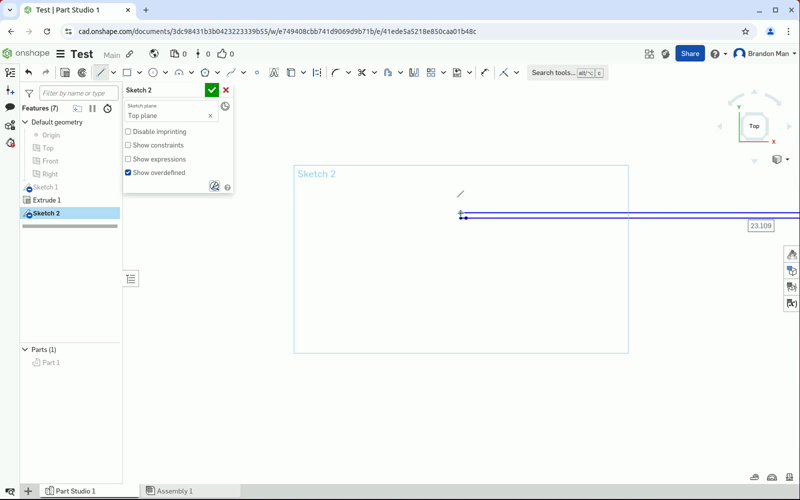
scroll(-6)
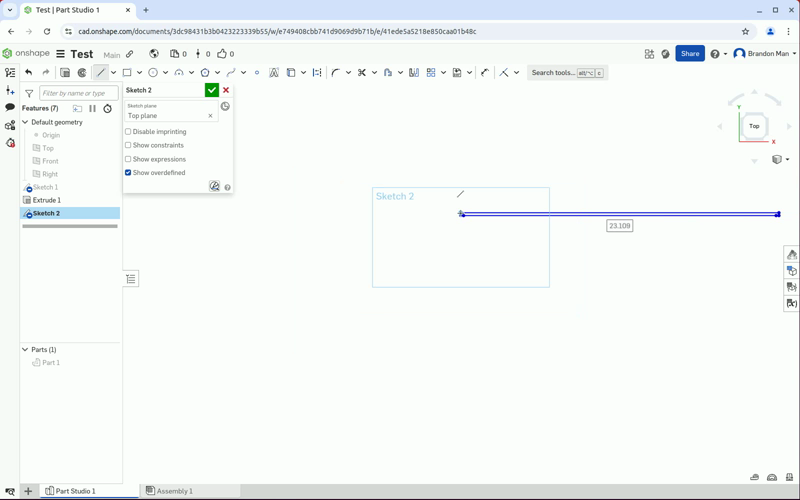
scroll(-6)
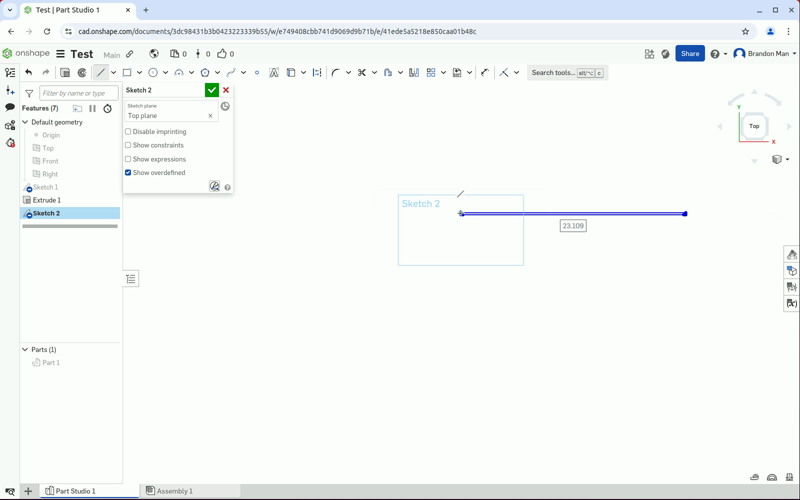
scroll(-6)
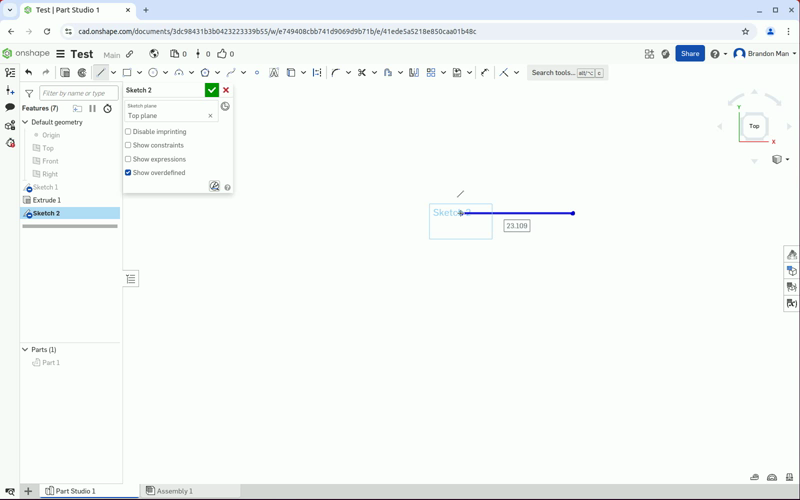
key_up(shift)
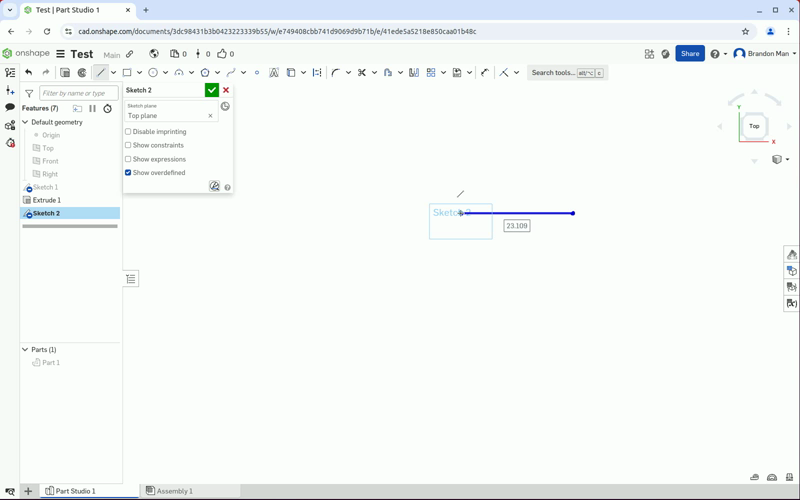
mouse_move(490, 212)
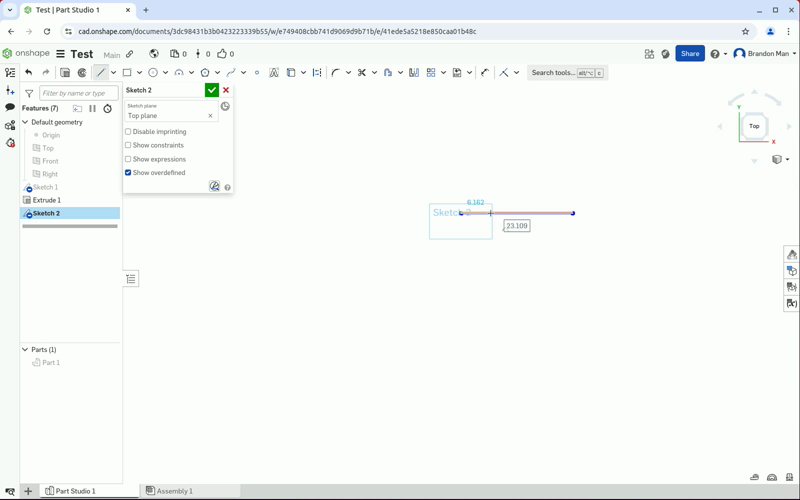
key_down(shift)
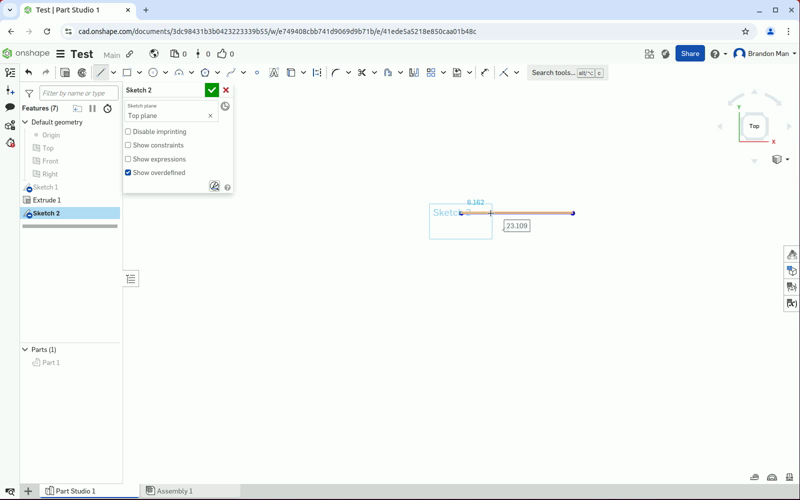
mouse_move(460, 213)
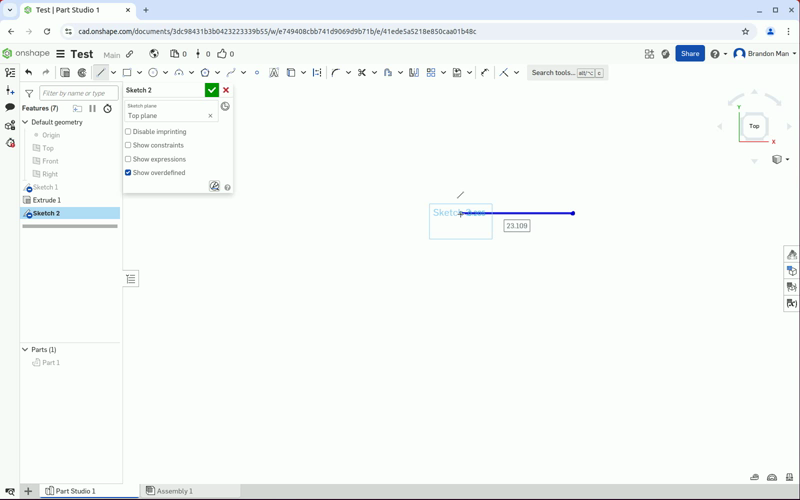
scroll(6)
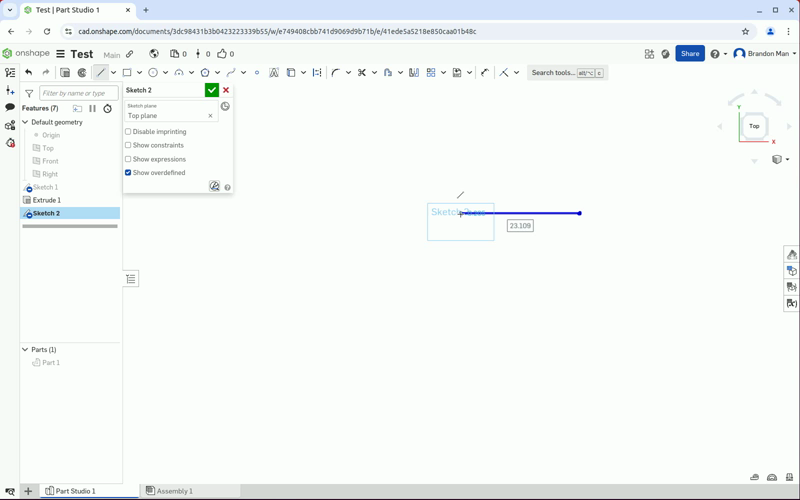
scroll(6)
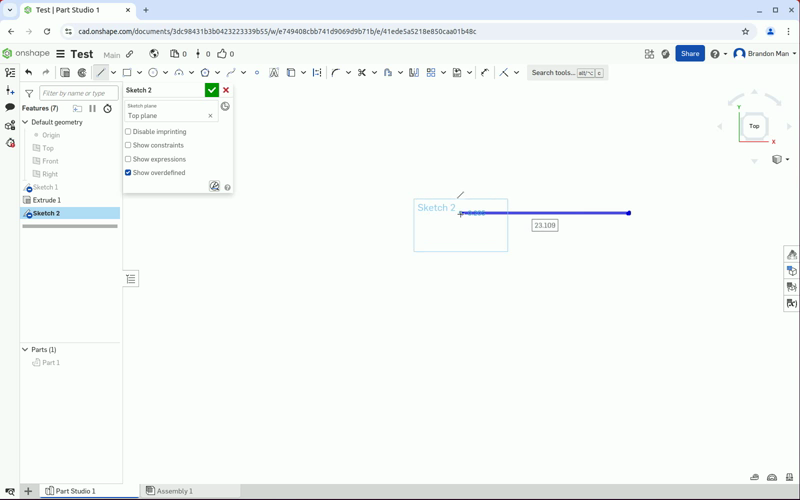
scroll(6)
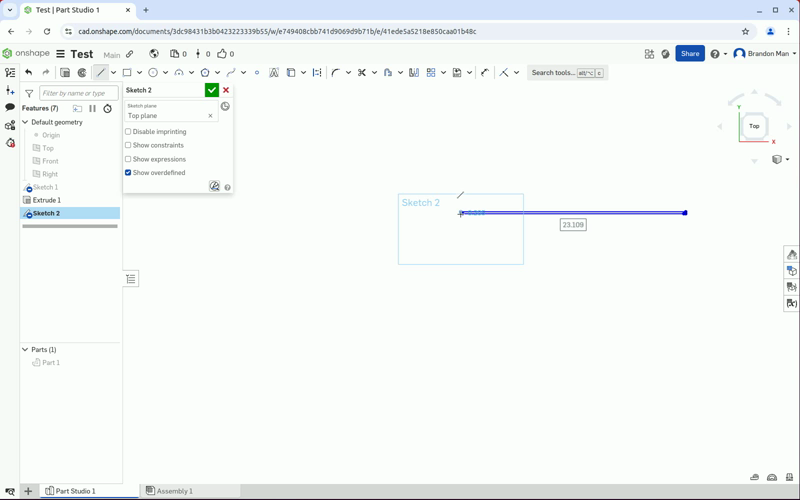
scroll(6)
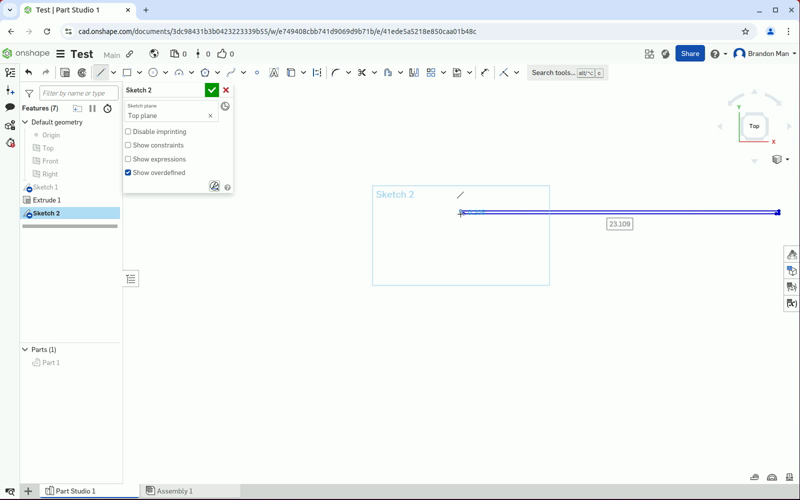
scroll(6)
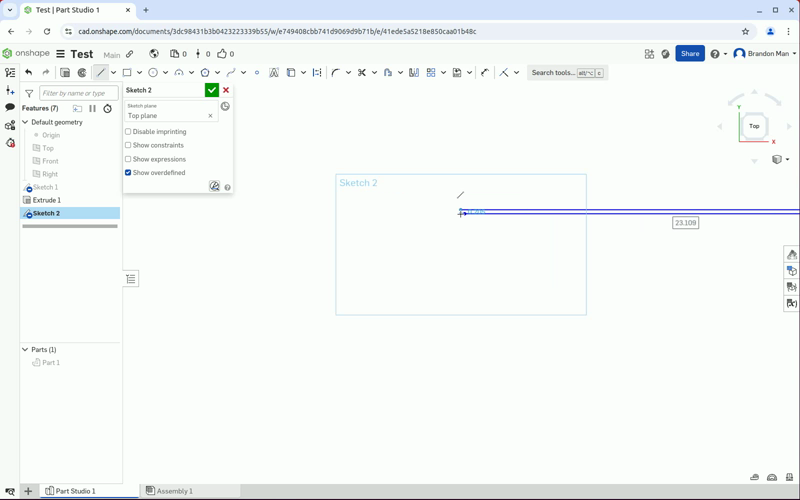
scroll(6)
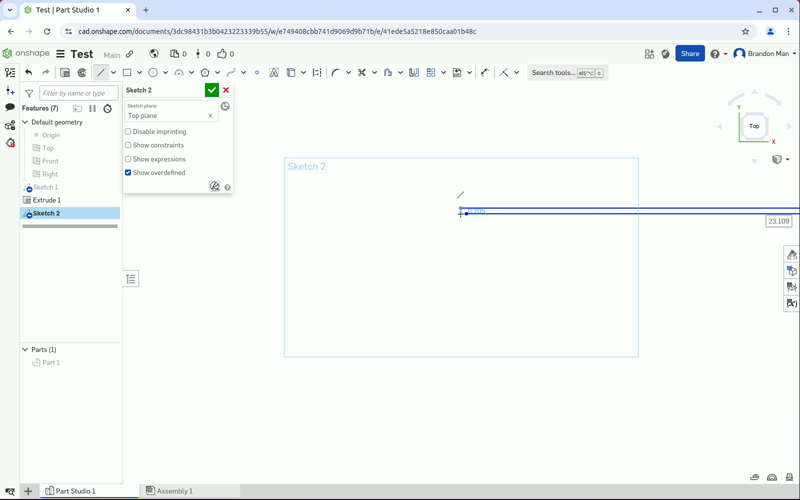
scroll(6)
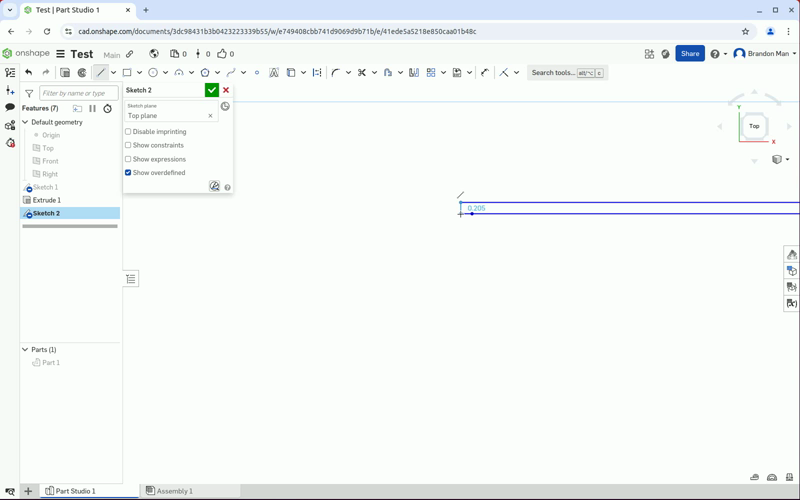
key_up(shift)
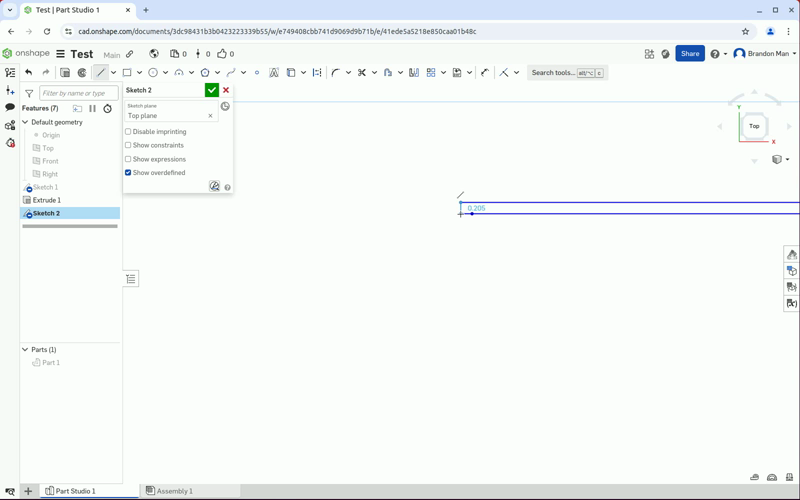
click(460, 213)
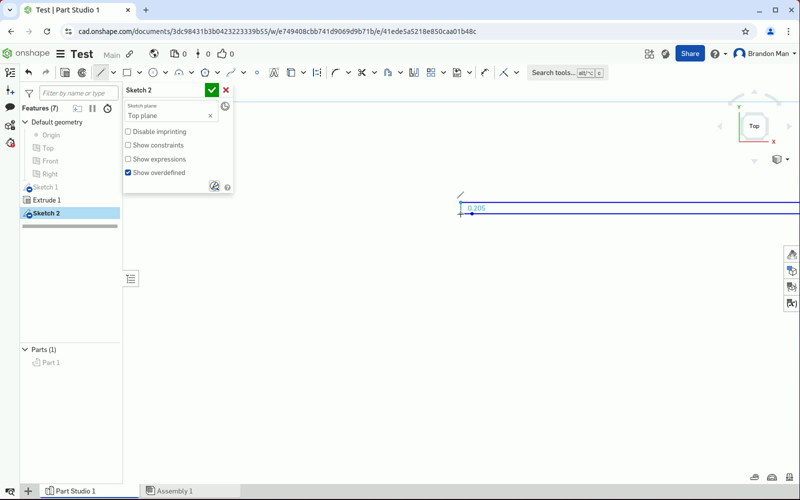
scroll(-6)
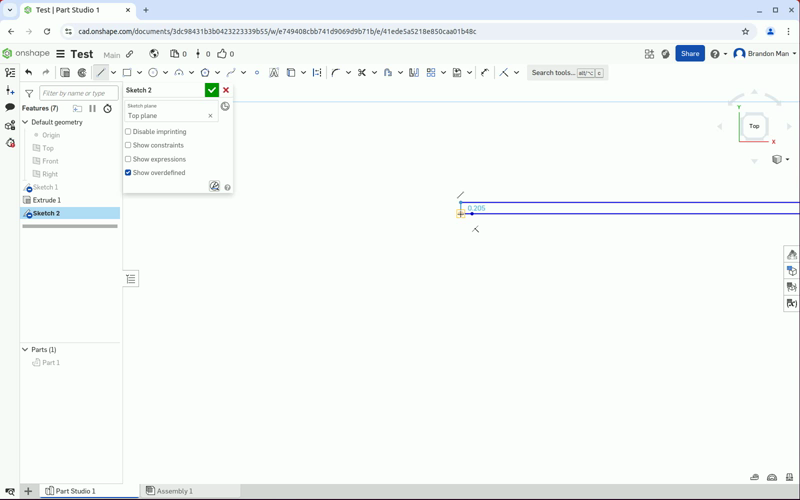
scroll(-6)
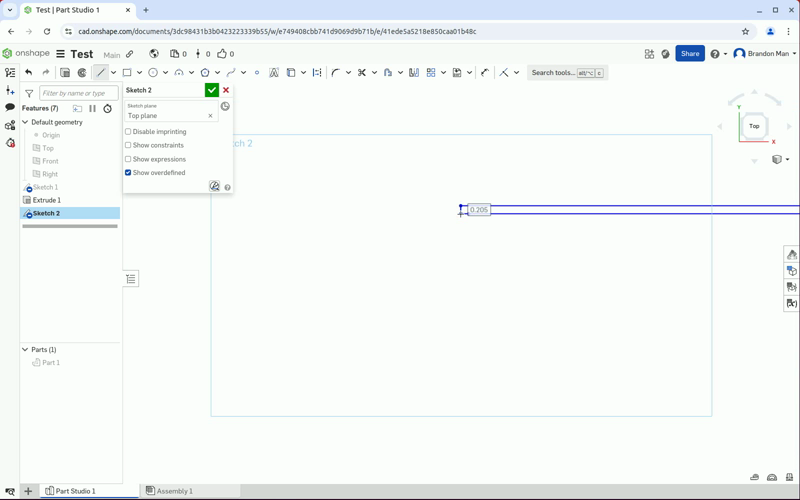
scroll(-6)
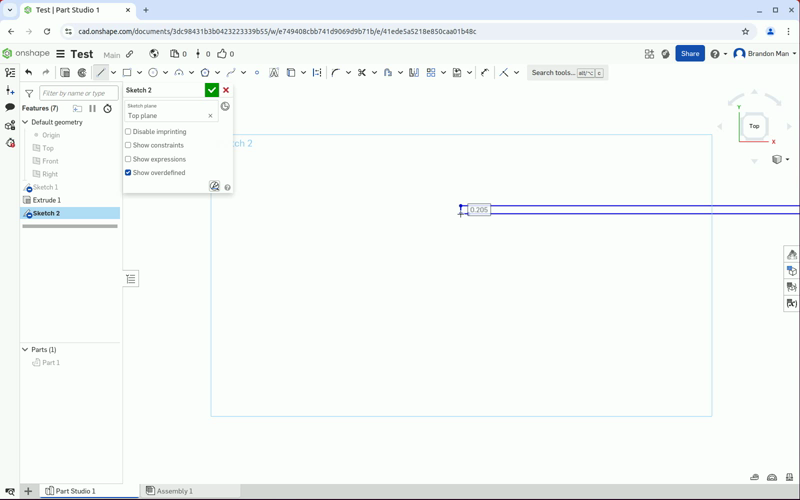
scroll(-6)
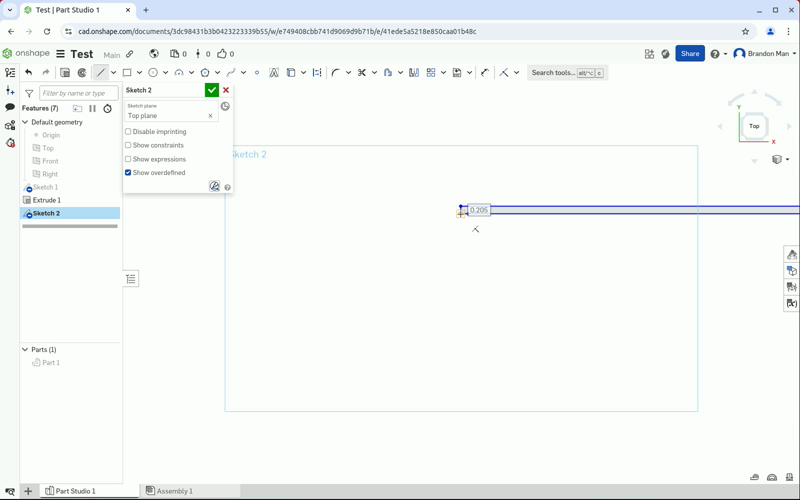
scroll(-6)
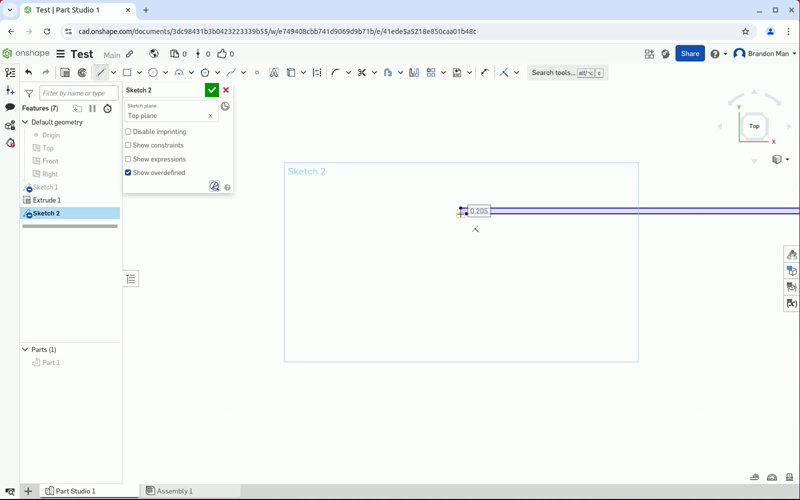
scroll(-6)
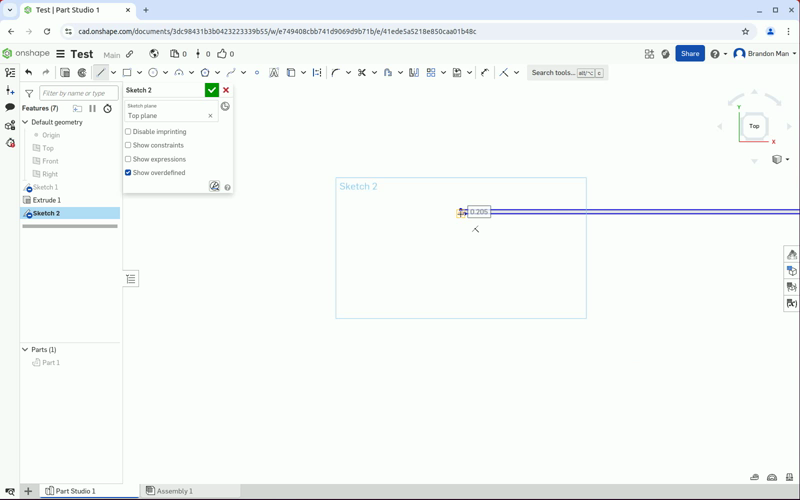
scroll(-6)
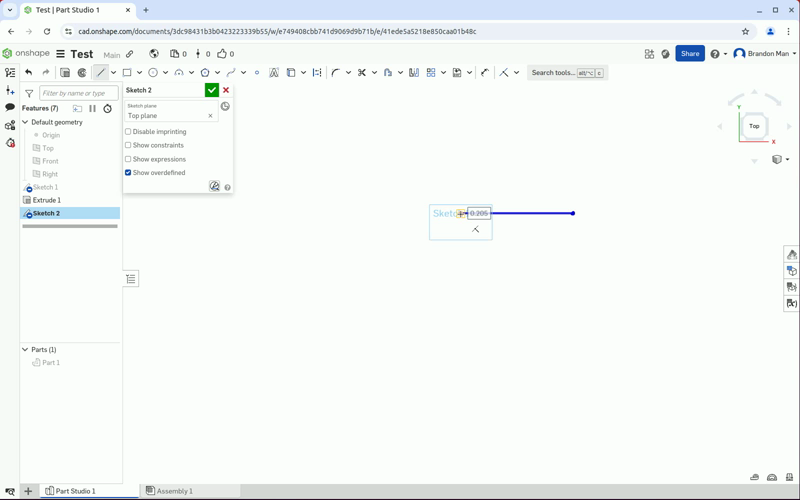
key(esc)
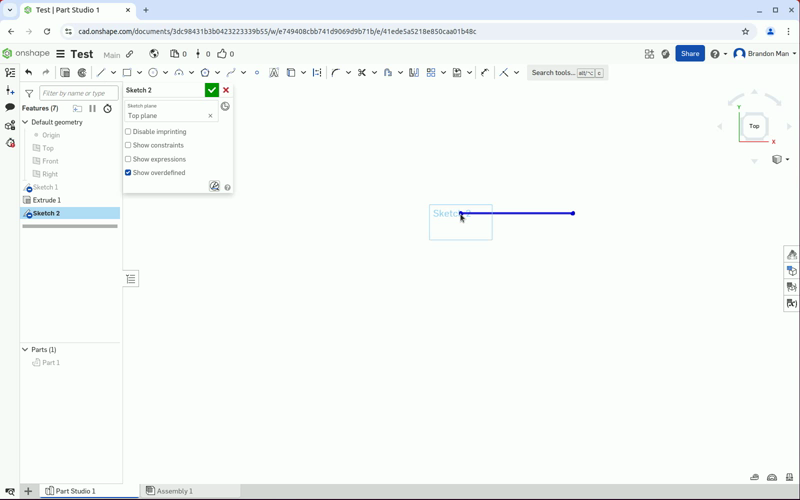
mouse_move(466, 213)
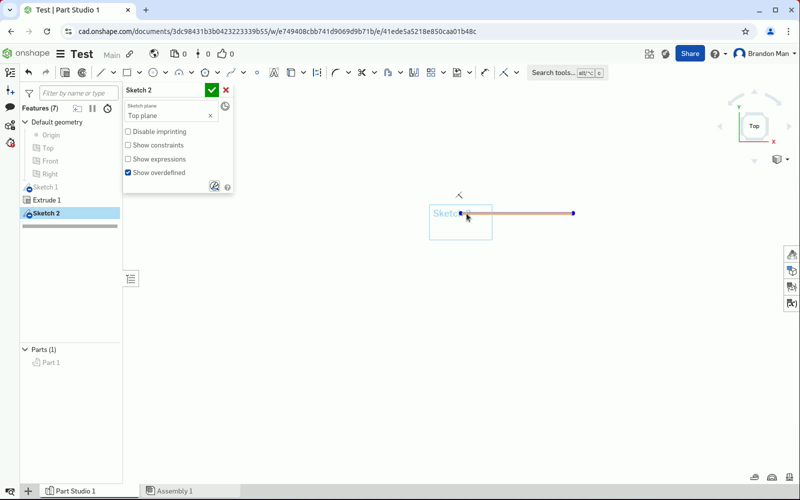
scroll(6)
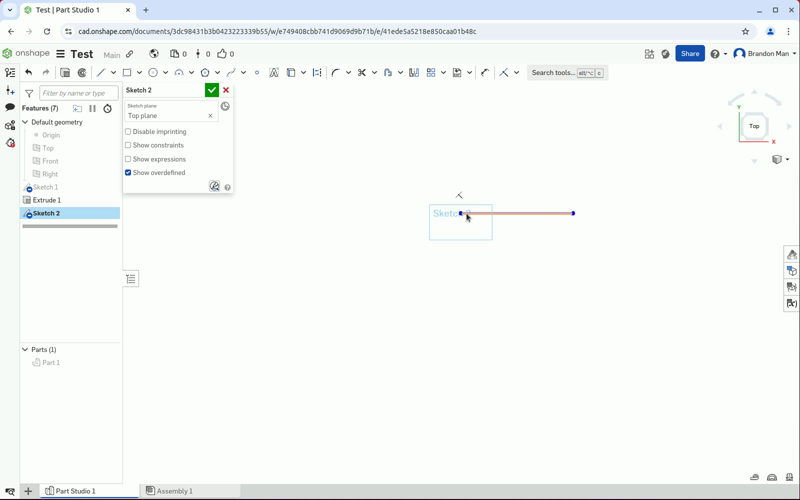
scroll(6)
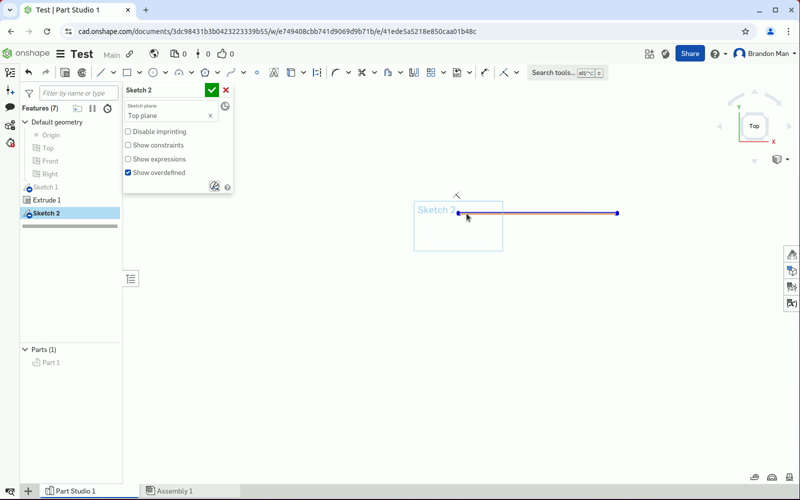
scroll(6)
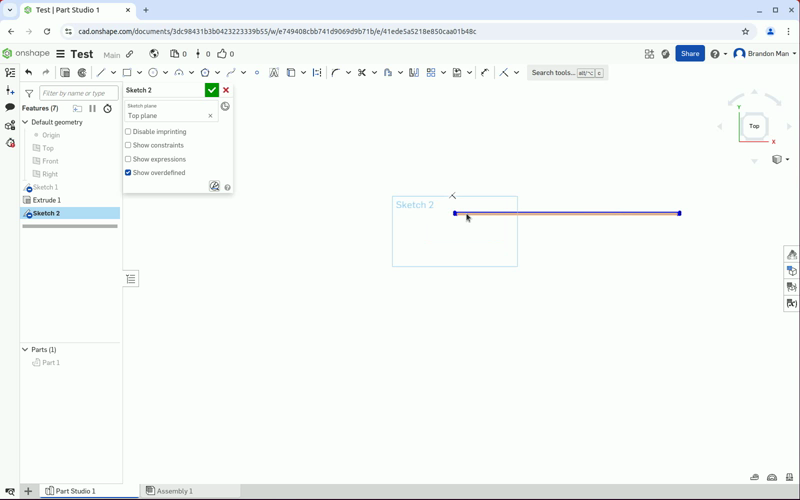
scroll(6)
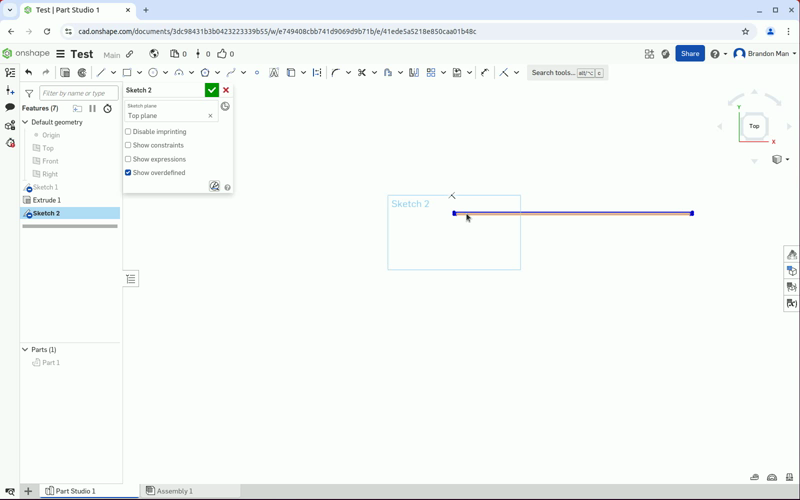
scroll(6)
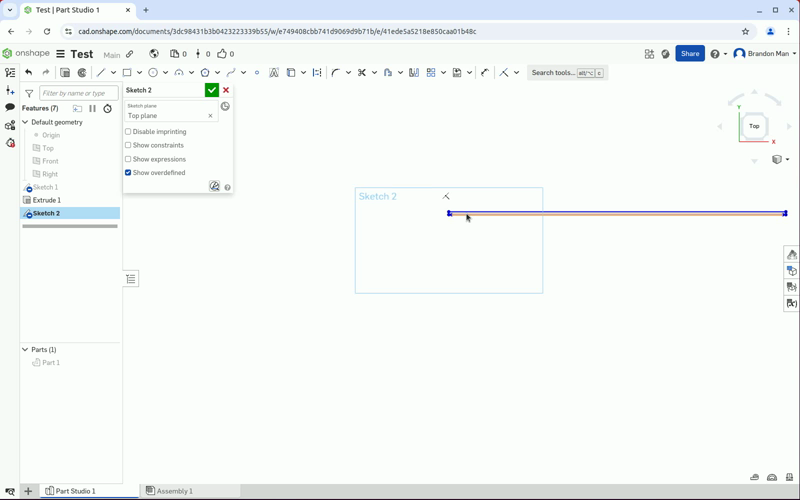
scroll(6)
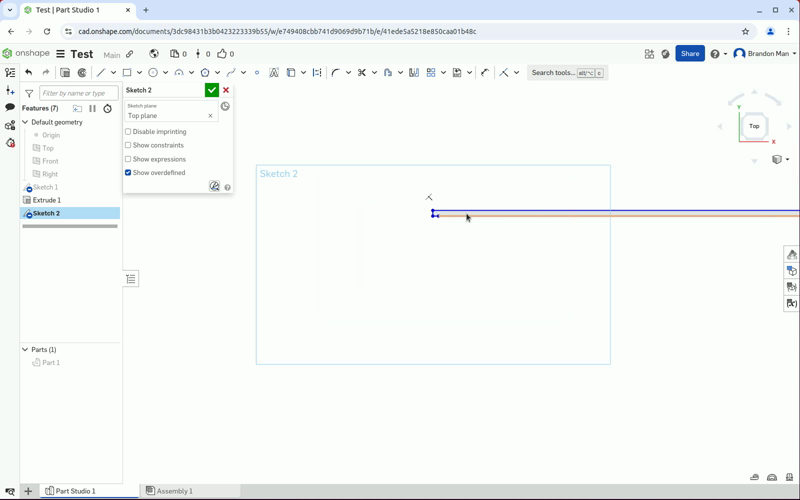
scroll(6)
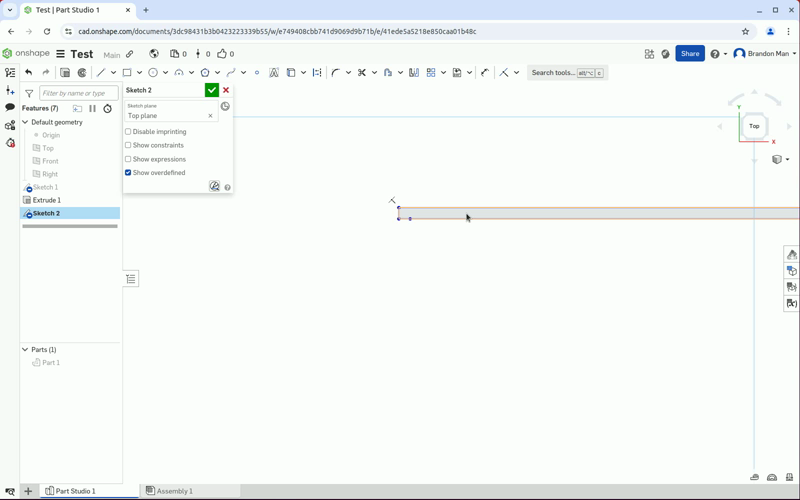
click(466, 213)
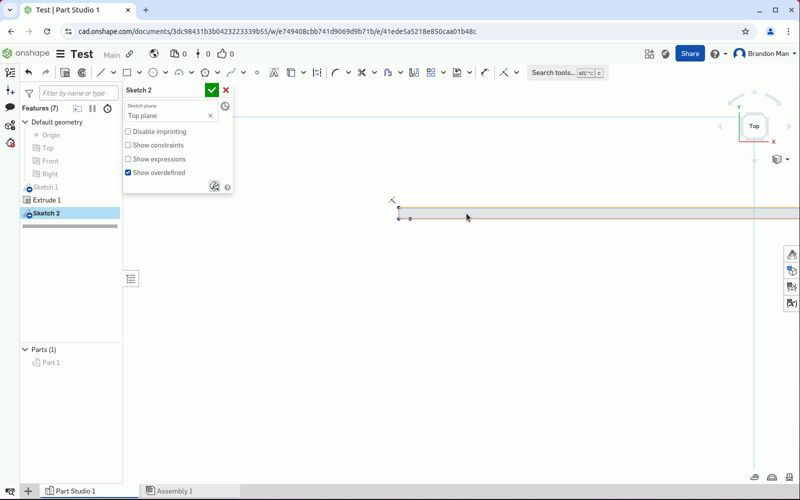
scroll(-6)
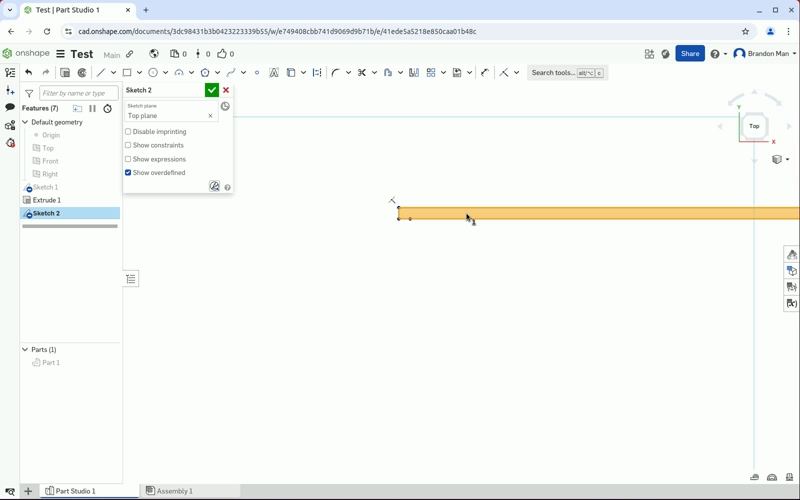
scroll(-6)
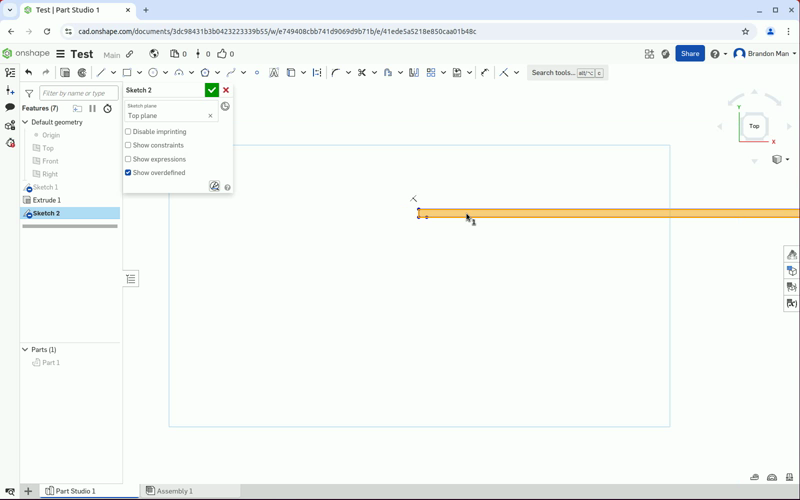
scroll(-6)
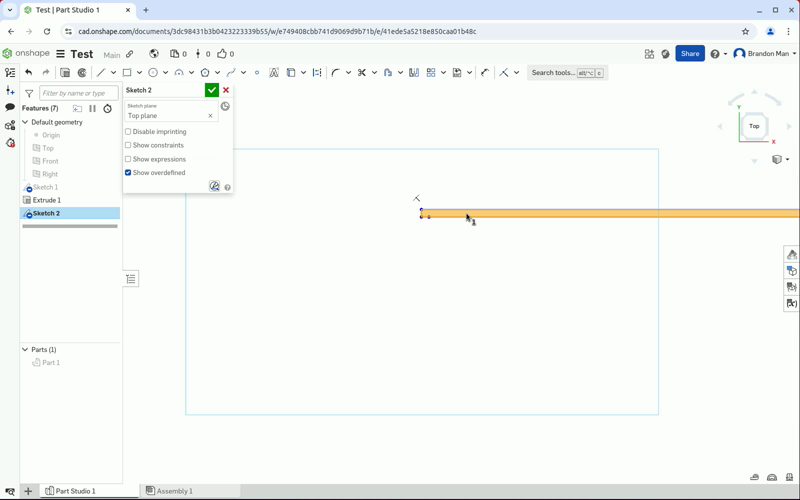
scroll(-6)
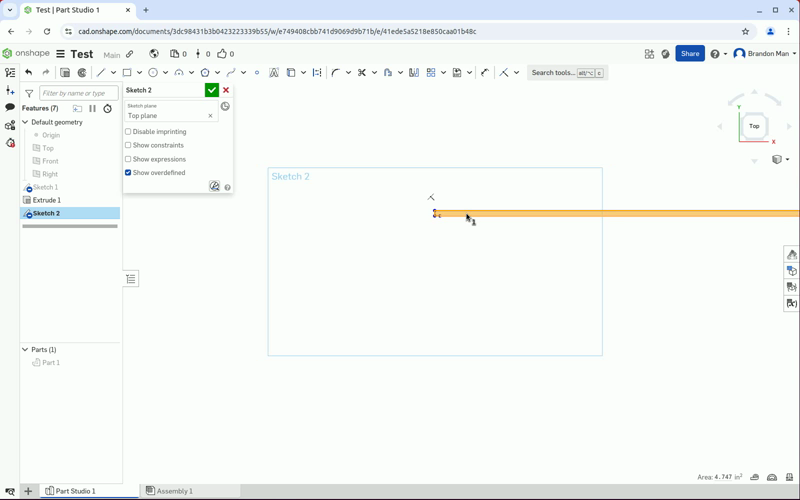
scroll(-6)
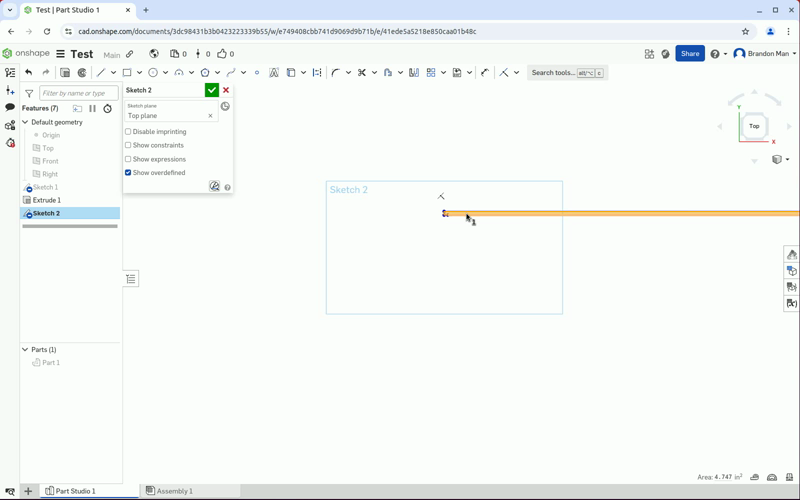
scroll(-6)
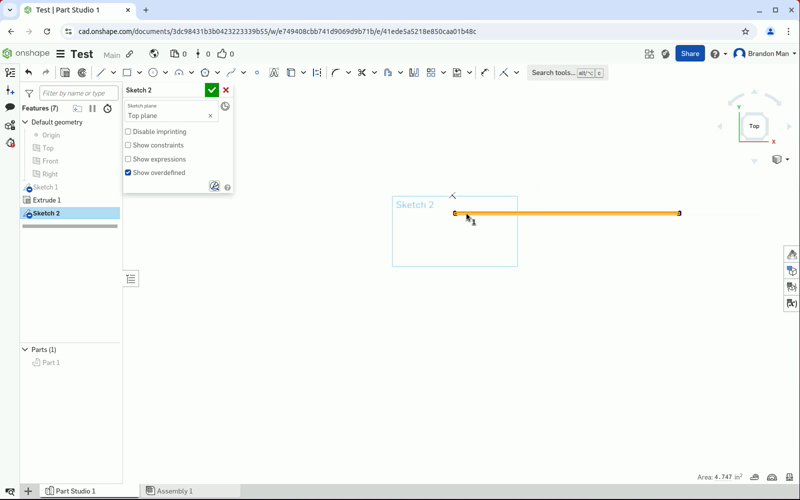
scroll(-6)
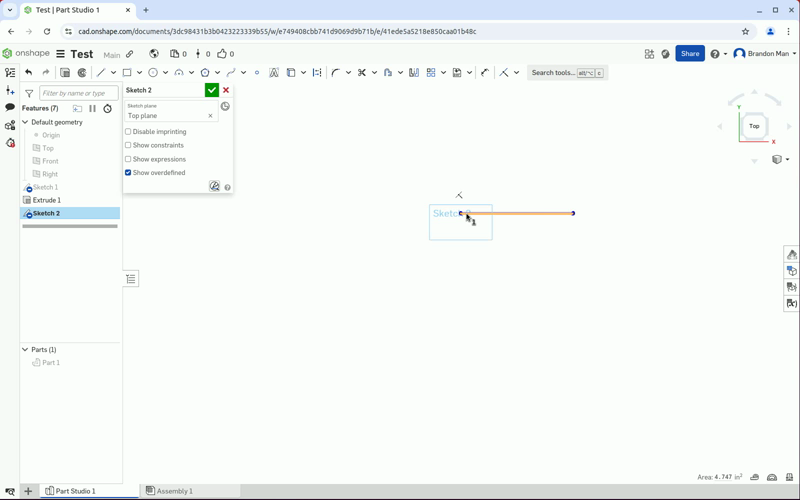
mouse_move(73, 352)
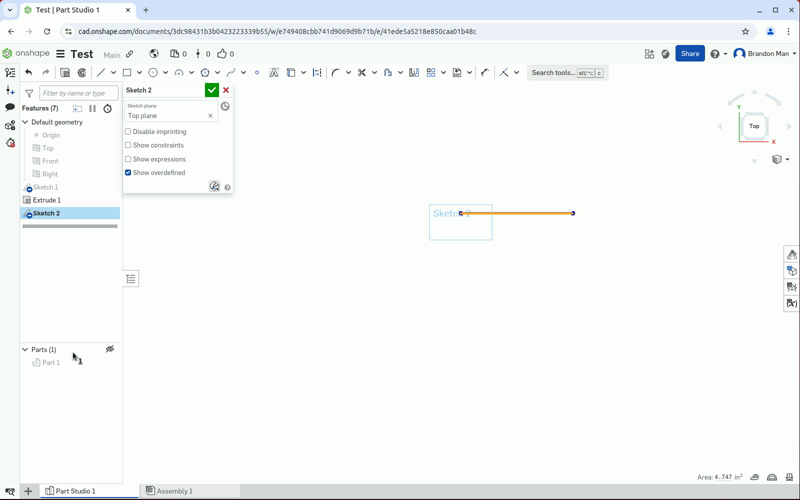
key(shift+y)
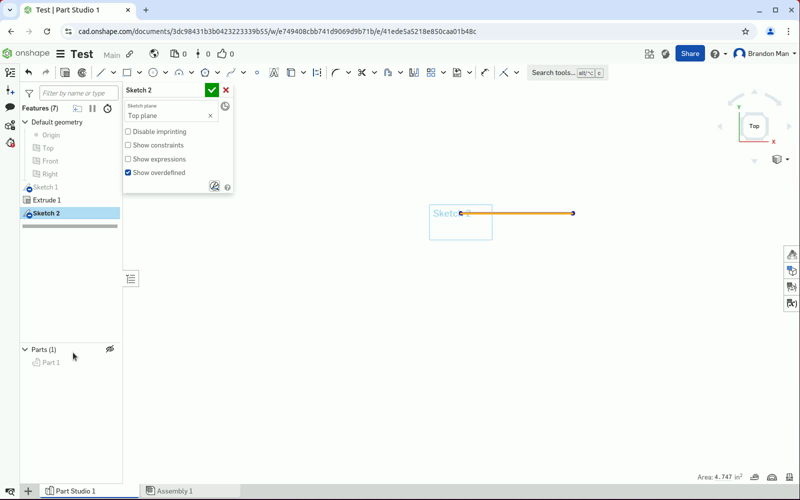
key(shift+e)
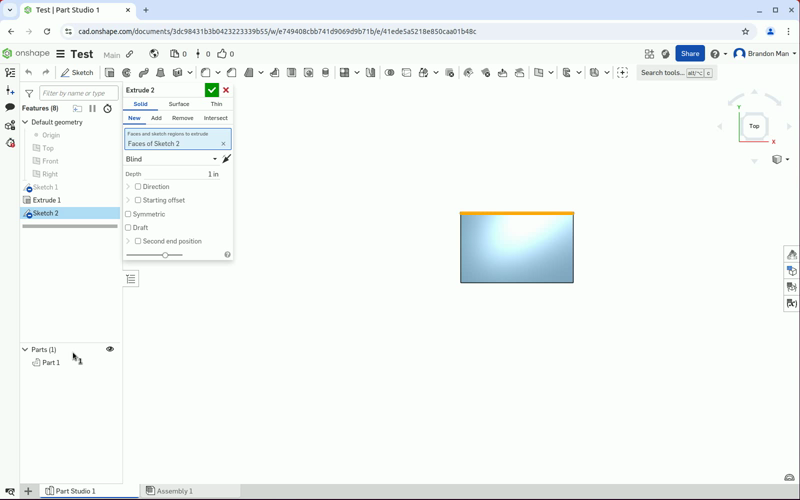
mouse_move(143, 106)
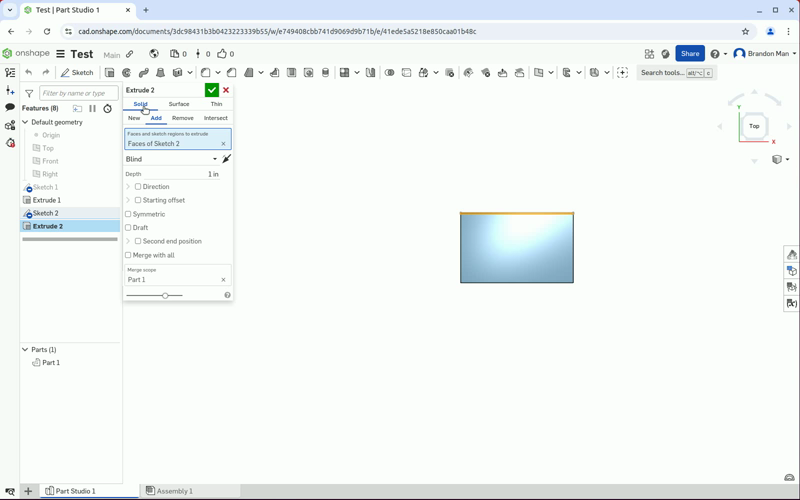
click(143, 106)
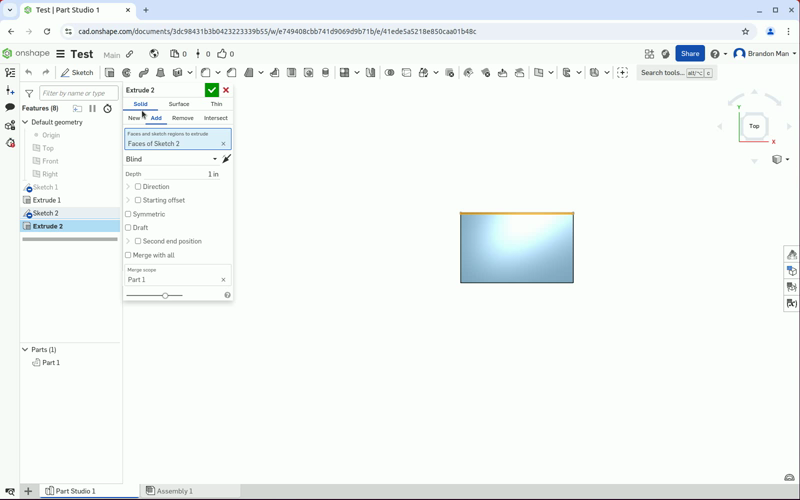
mouse_move(137, 120)
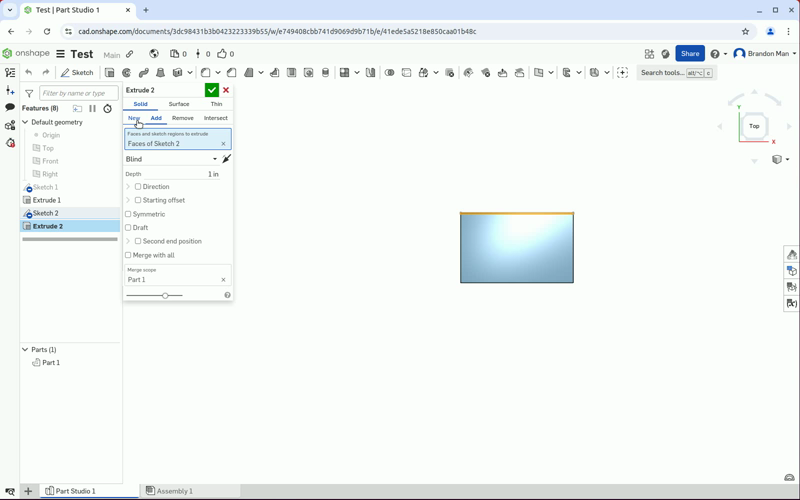
click(137, 120)
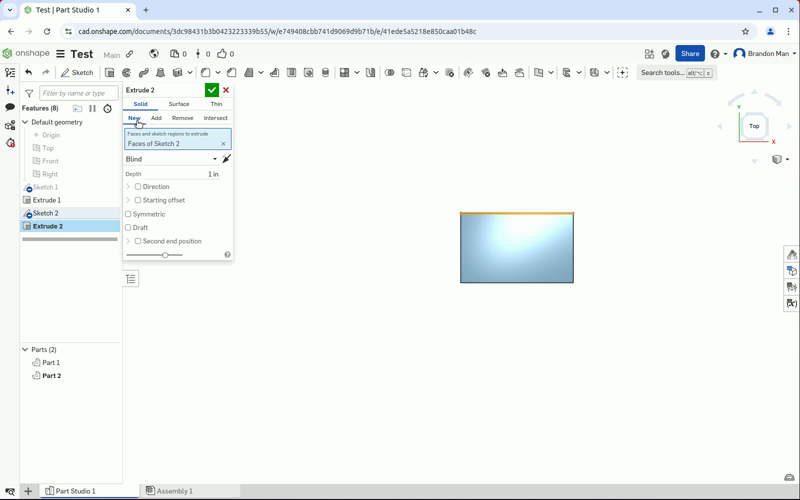
key(tab, 4)
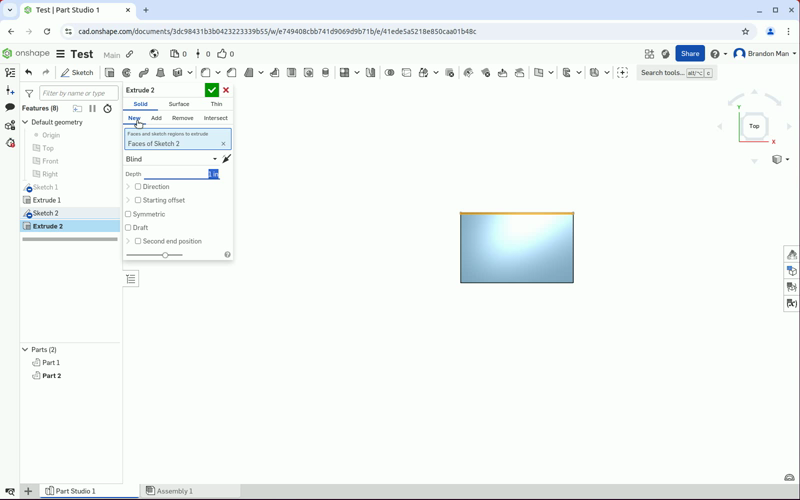
text(5.777)
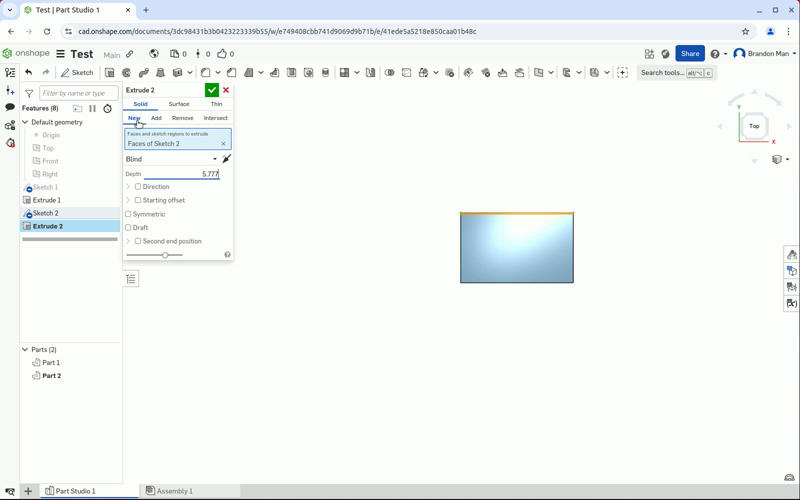
key(enter)
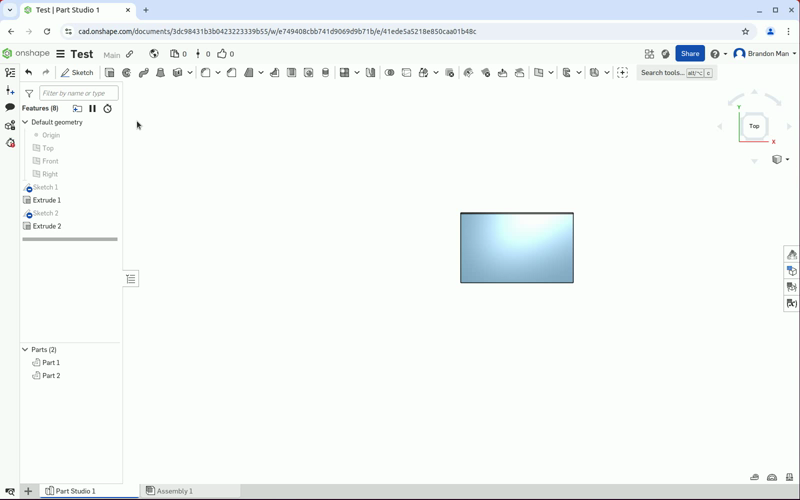
key(shift+h)
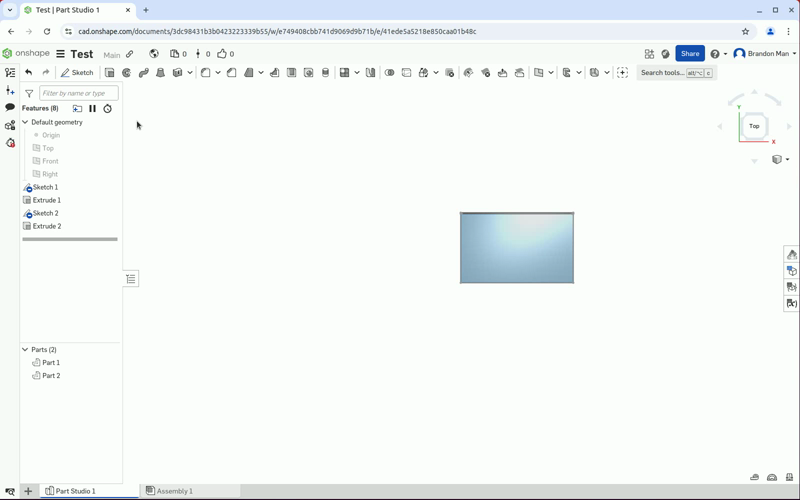
key(shift+h)
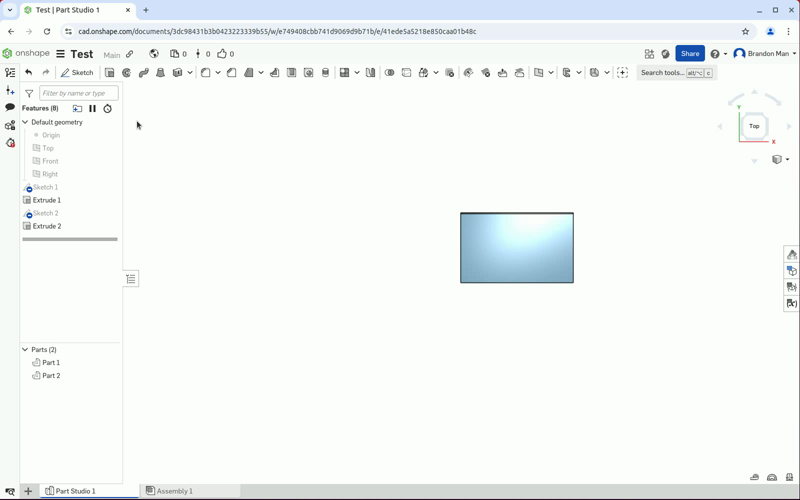
mouse_move(73, 189)
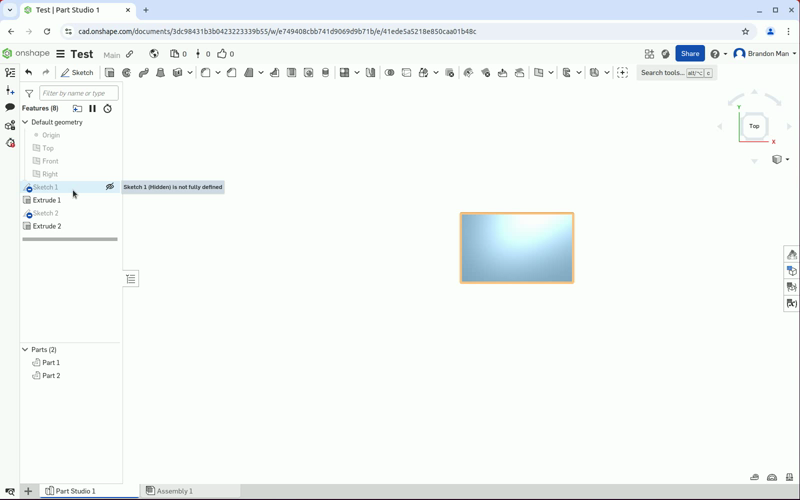
click(73, 189)
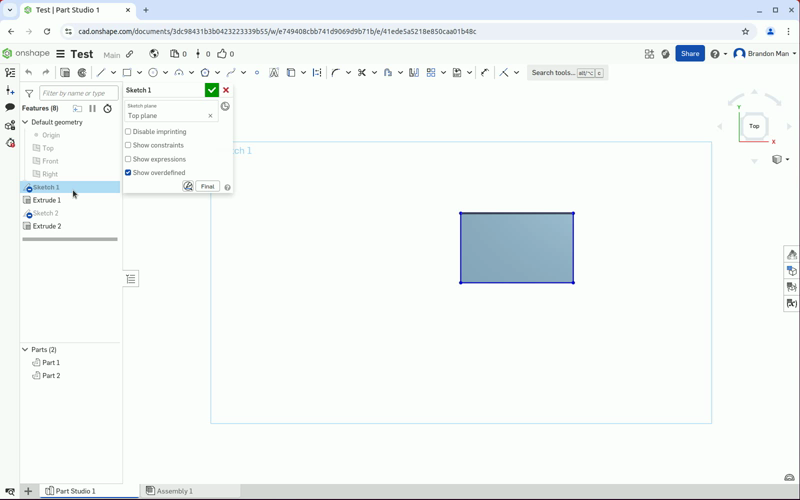
mouse_move(229, 92)
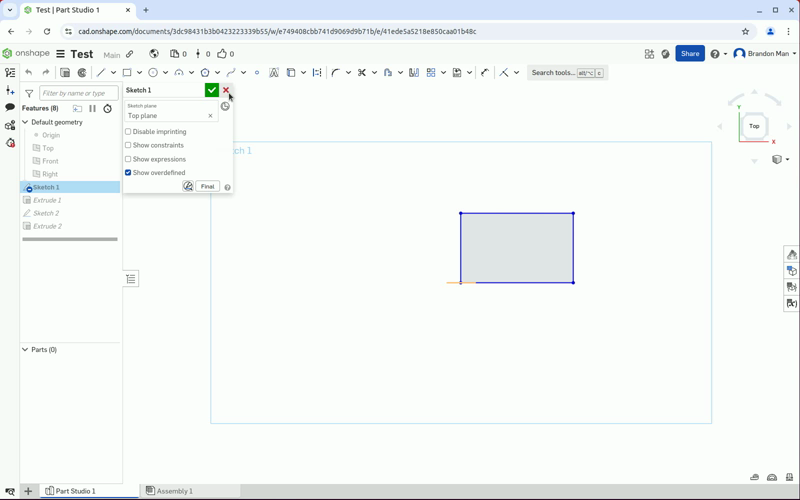
click(229, 92)
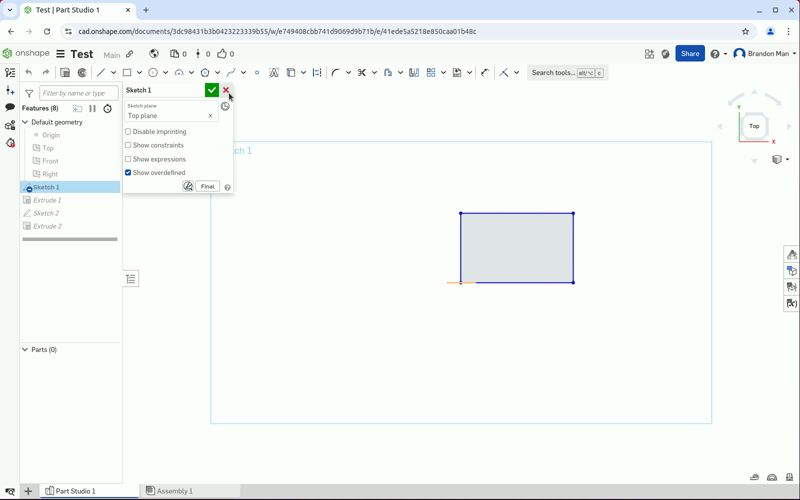
key(shift+s)
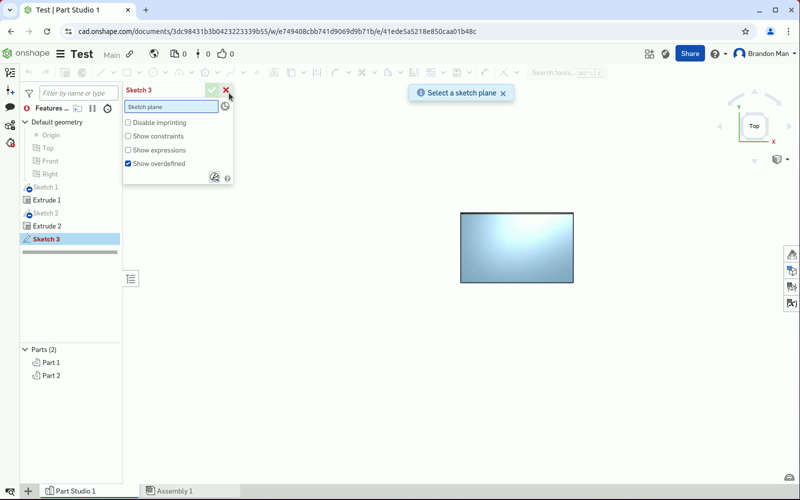
mouse_move(73, 150)
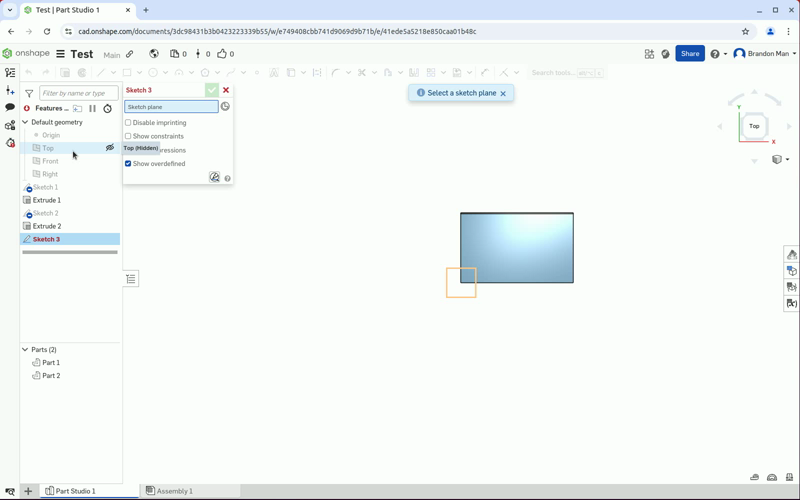
click(73, 150)
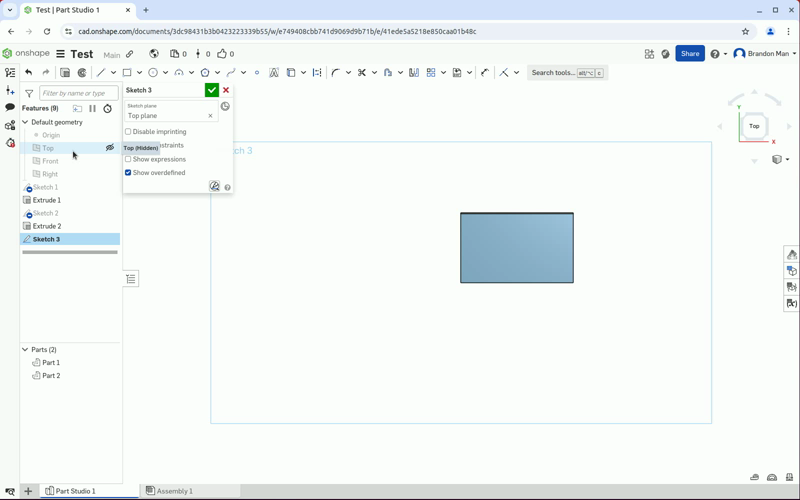
mouse_move(73, 352)
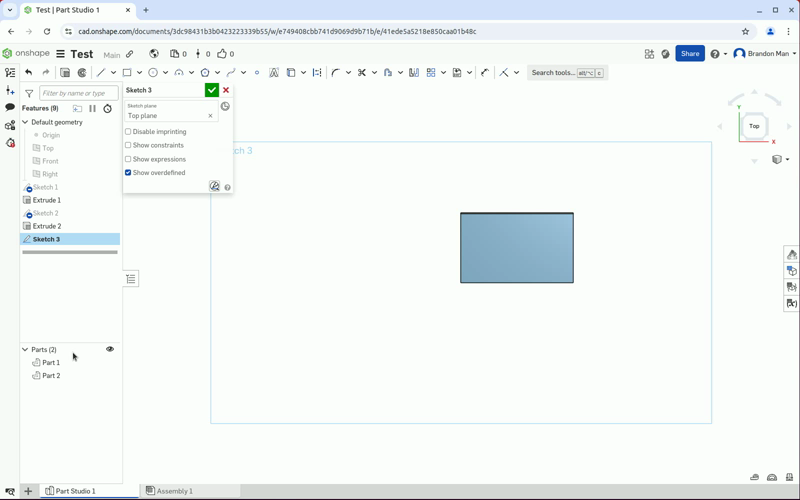
key(y)
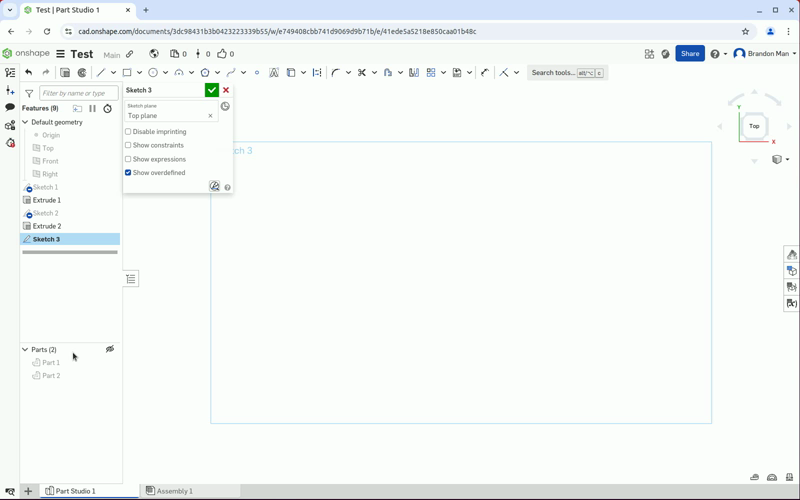
key(l)
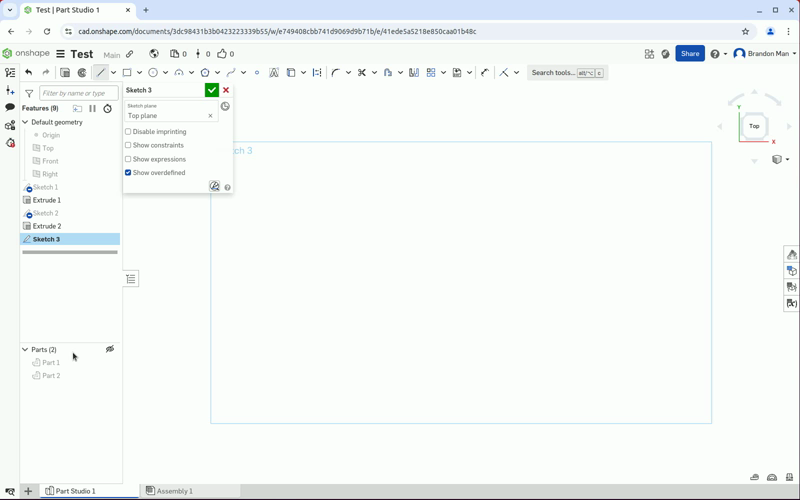
key_down(shift)
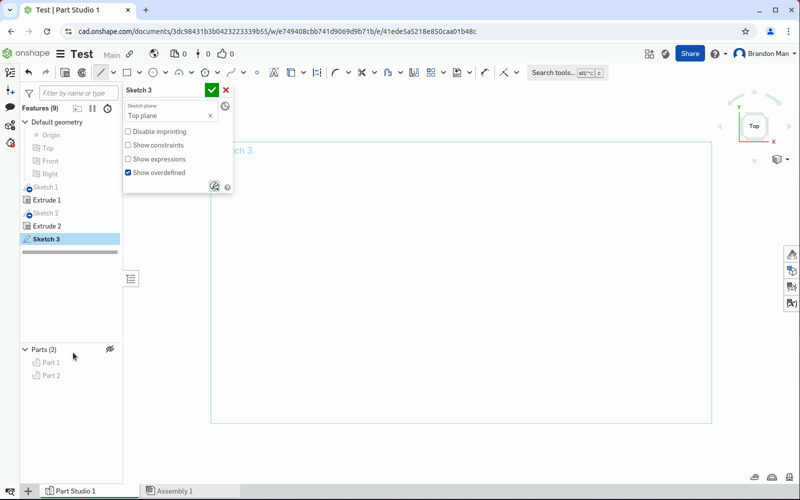
mouse_move(572, 281)
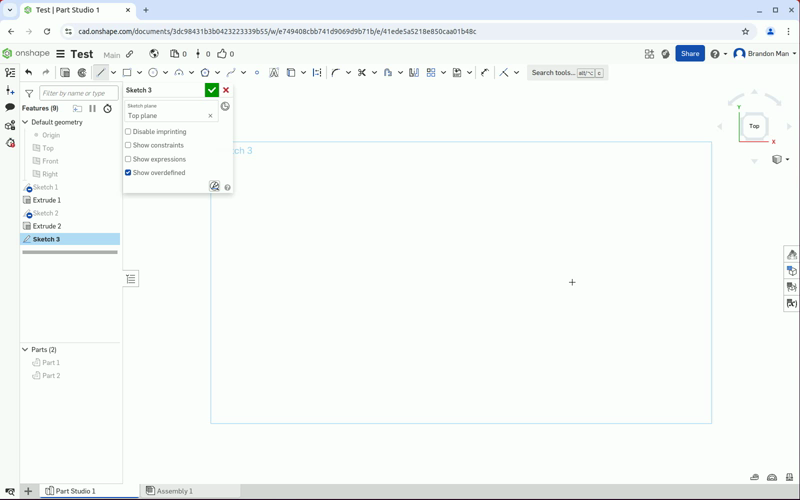
click(572, 281)
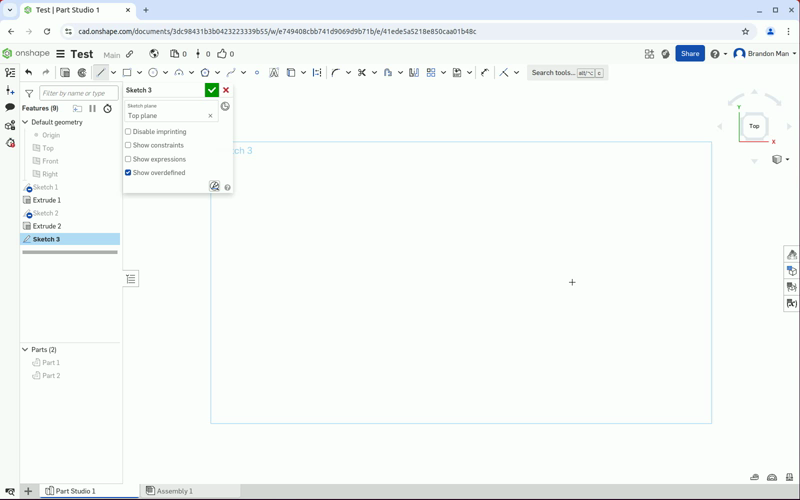
key_up(shift)
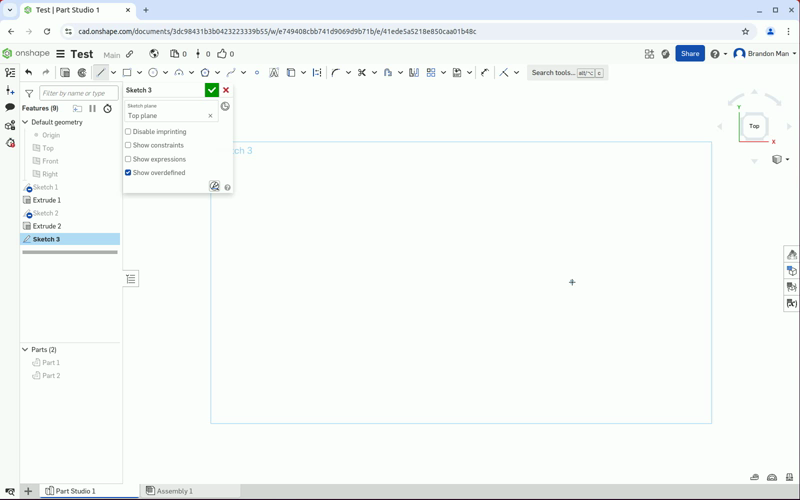
key_down(shift)
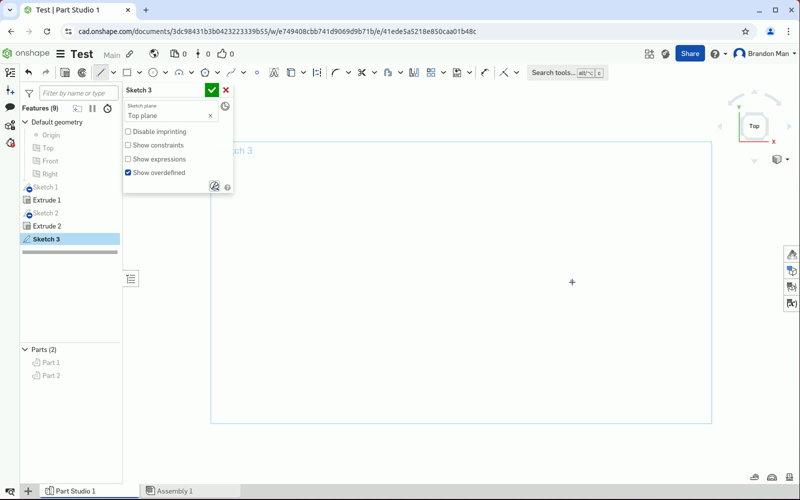
mouse_move(589, 281)
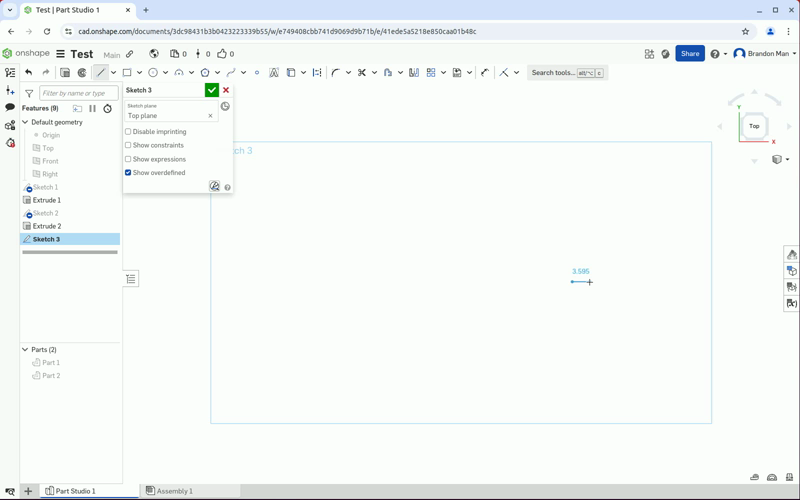
mouse_move(573, 281)
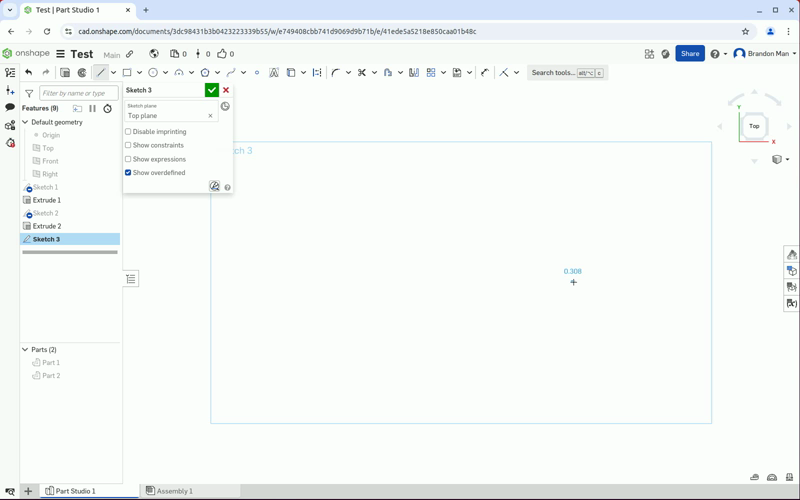
scroll(6)
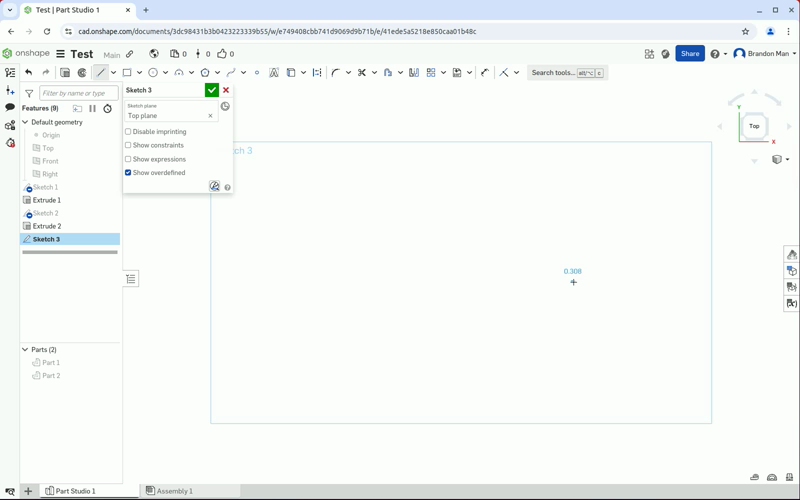
scroll(6)
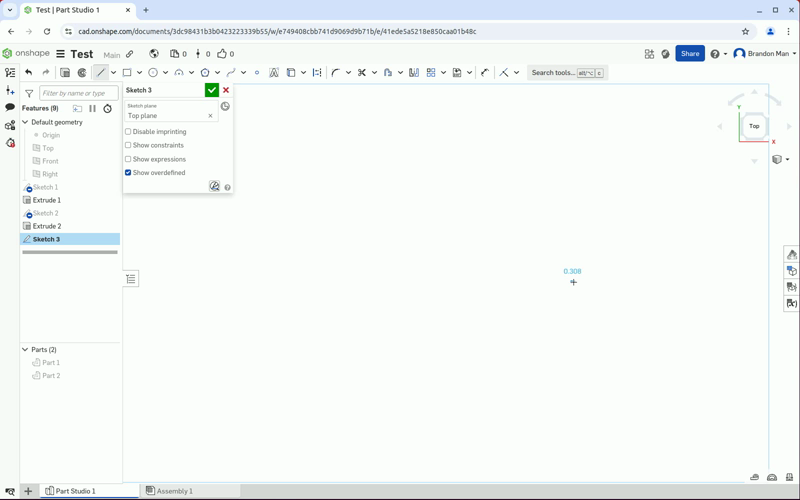
scroll(6)
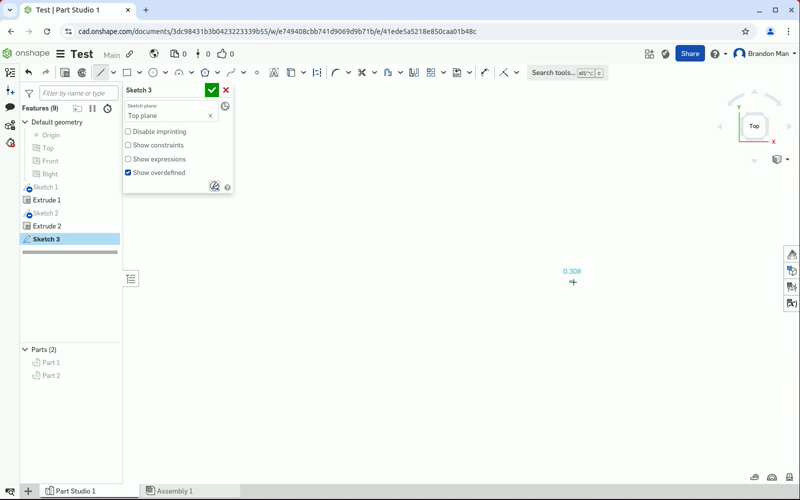
scroll(6)
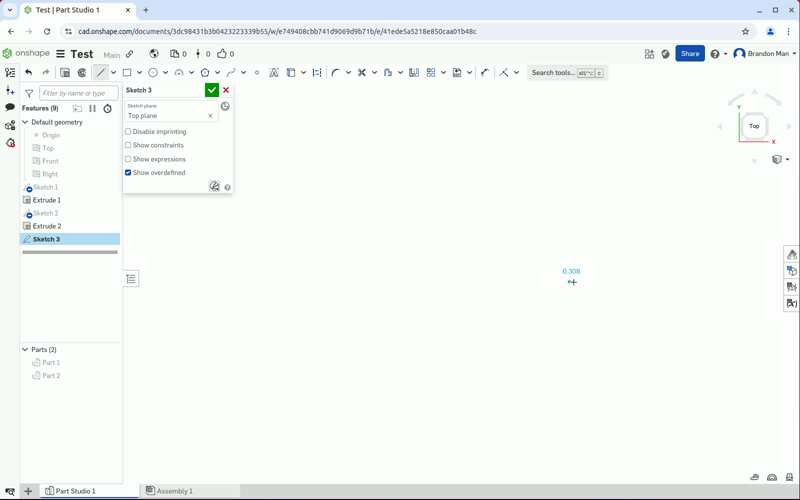
scroll(6)
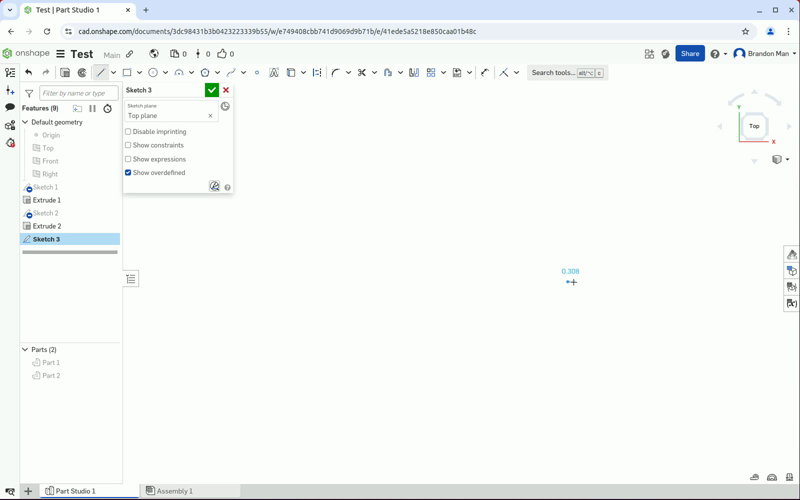
scroll(6)
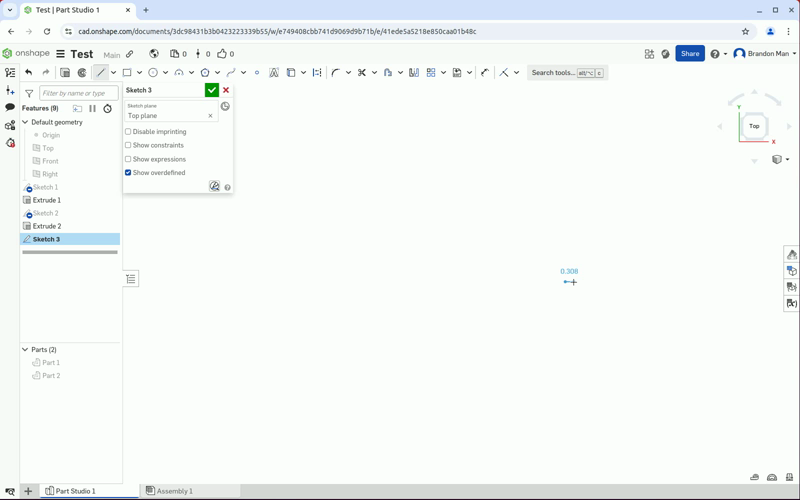
scroll(6)
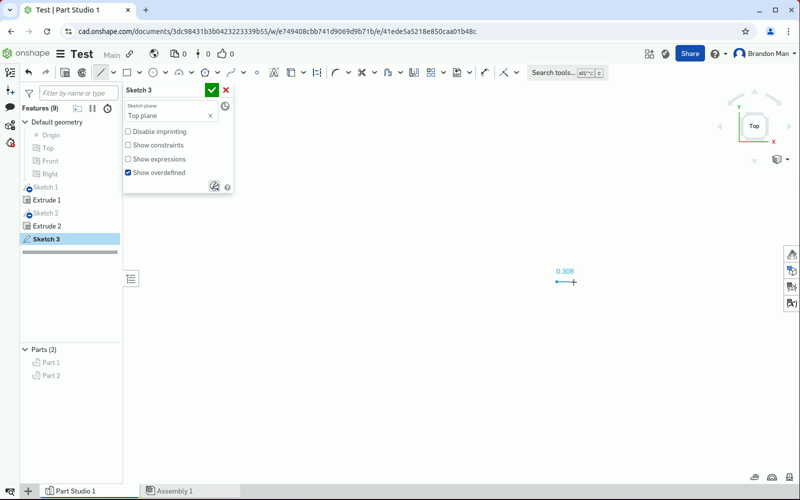
click(573, 281)
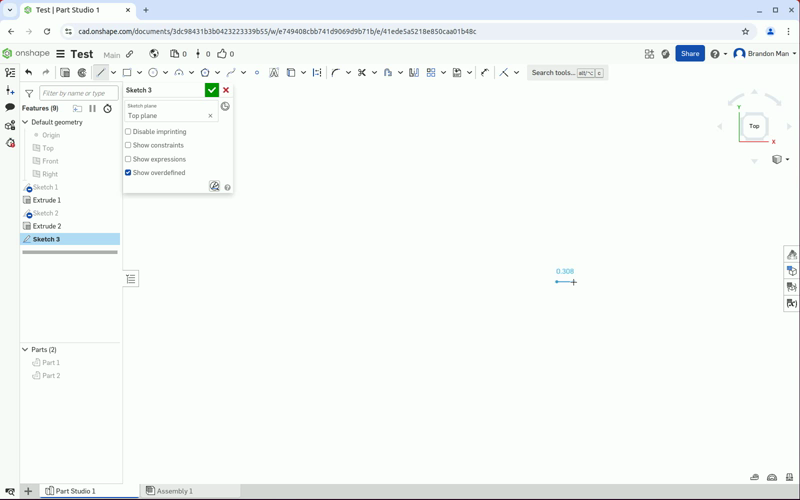
scroll(-6)
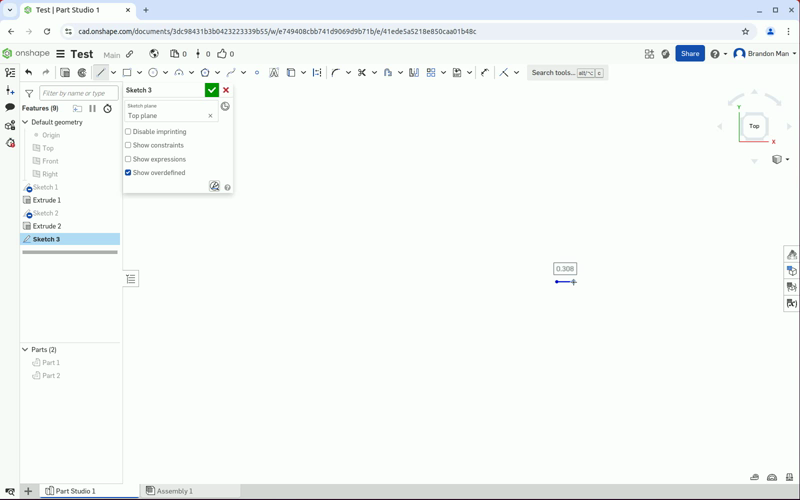
scroll(-6)
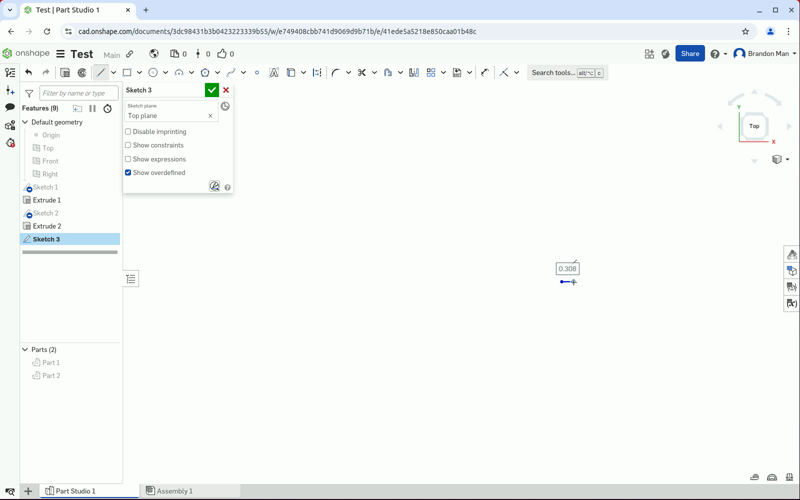
scroll(-6)
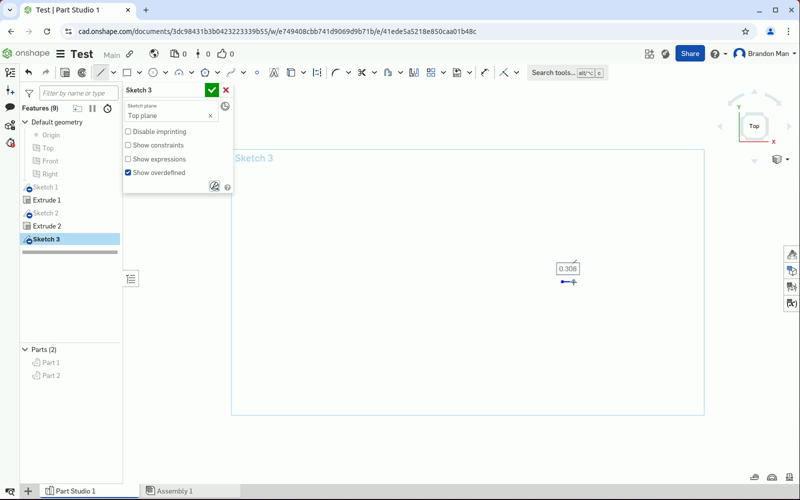
scroll(-6)
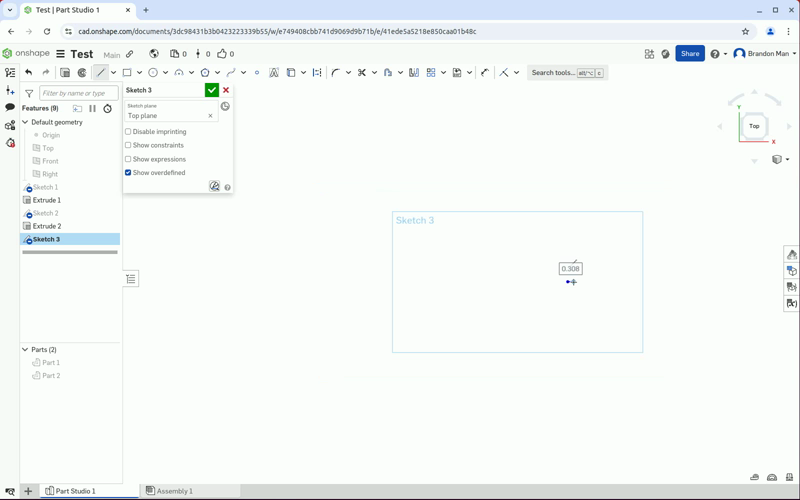
scroll(-6)
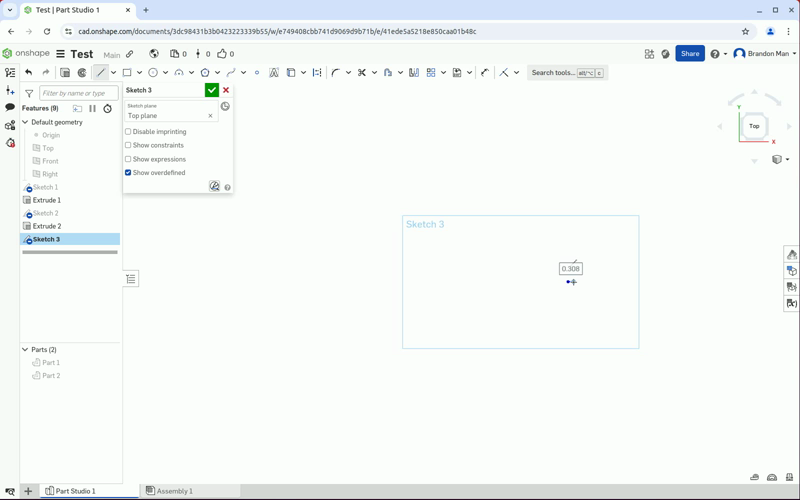
scroll(-6)
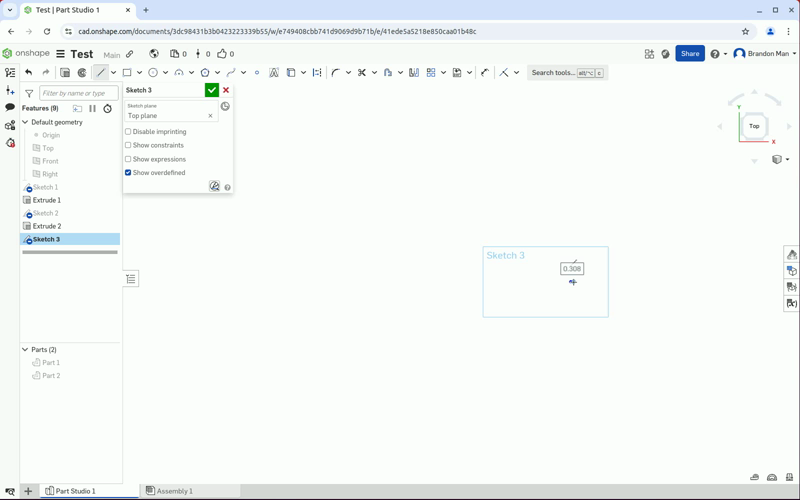
scroll(-6)
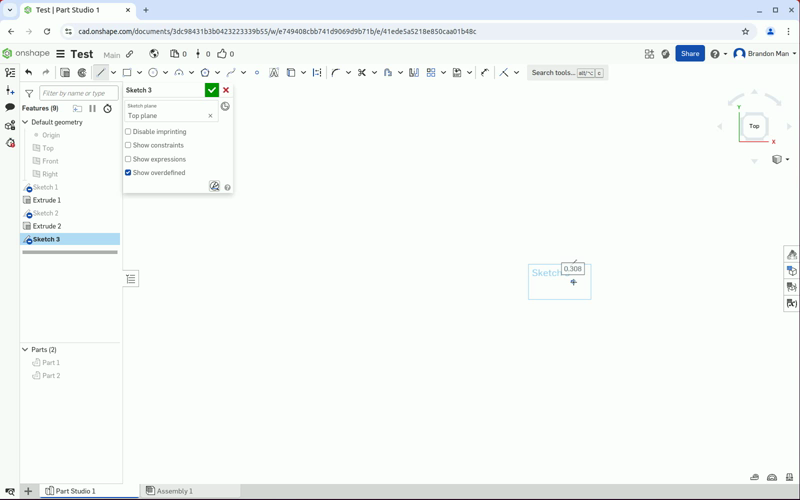
key_up(shift)
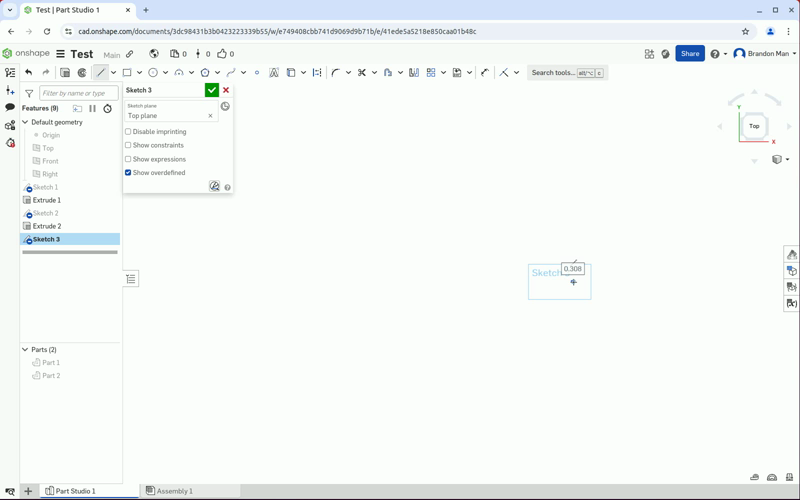
key_down(shift)
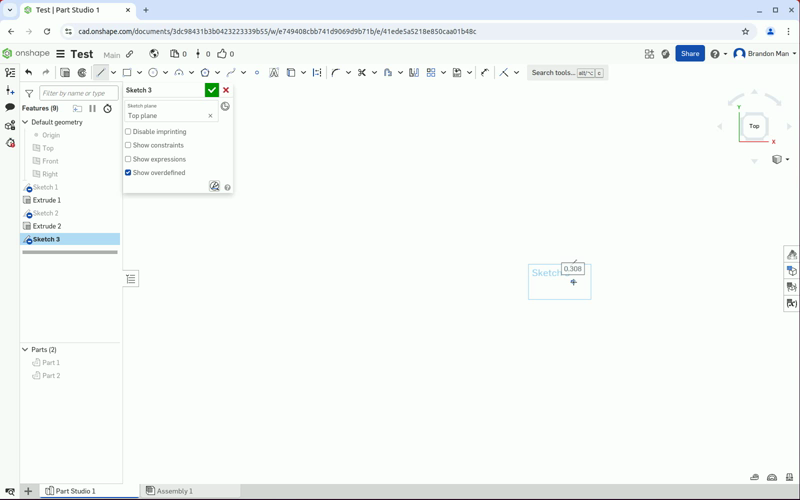
mouse_move(573, 213)
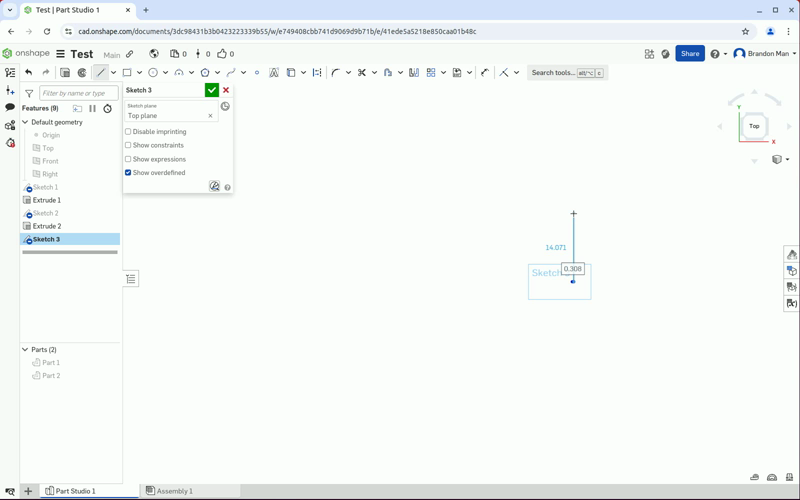
click(573, 213)
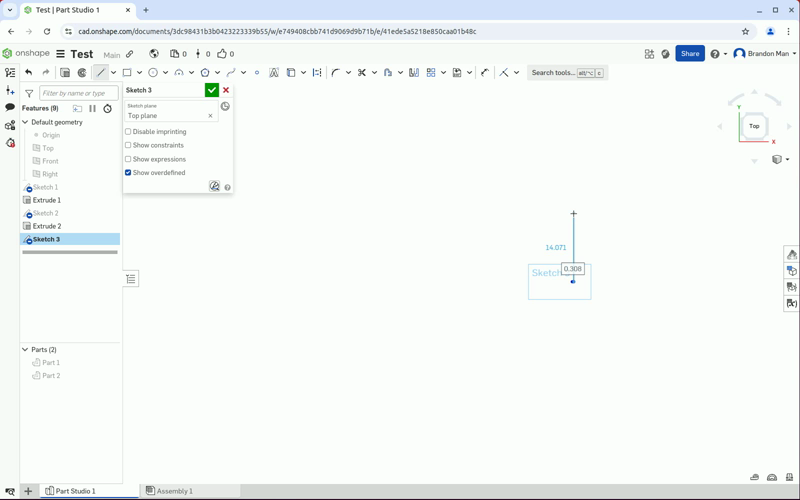
key_up(shift)
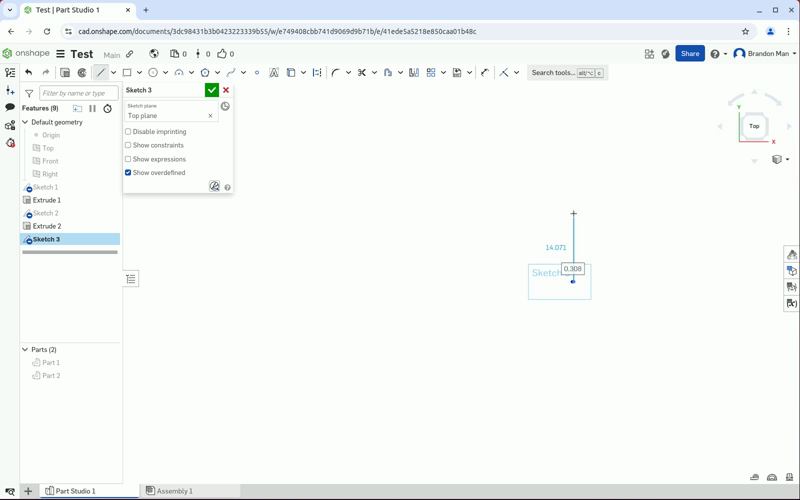
key_down(shift)
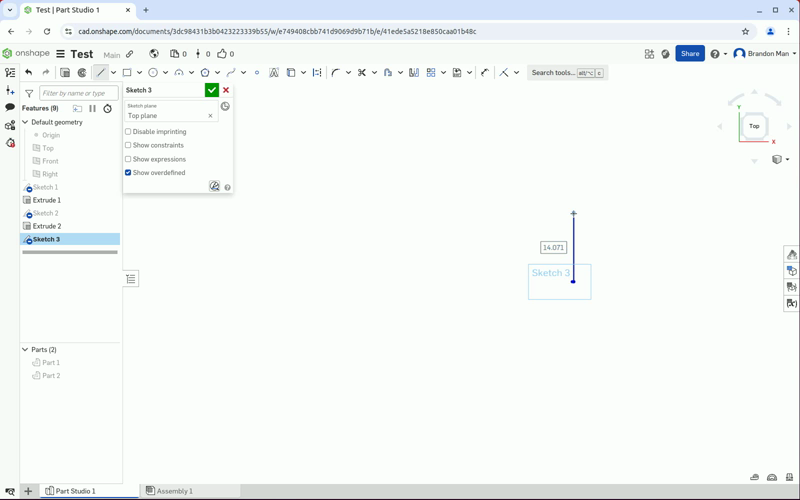
mouse_move(589, 213)
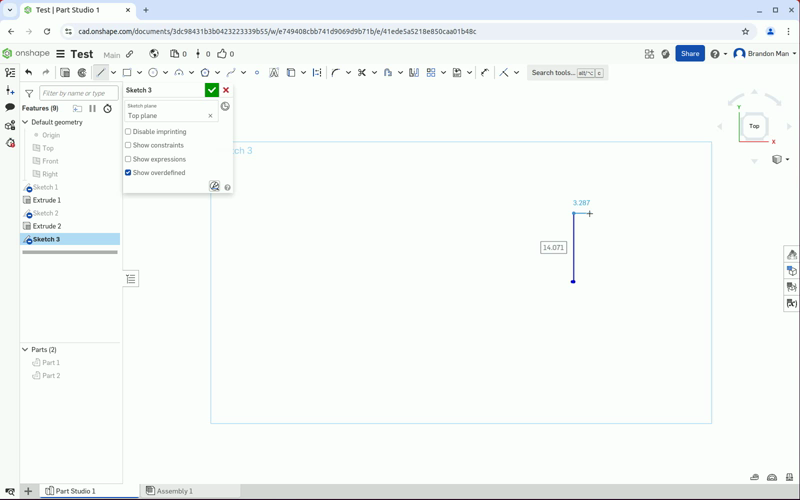
mouse_move(572, 213)
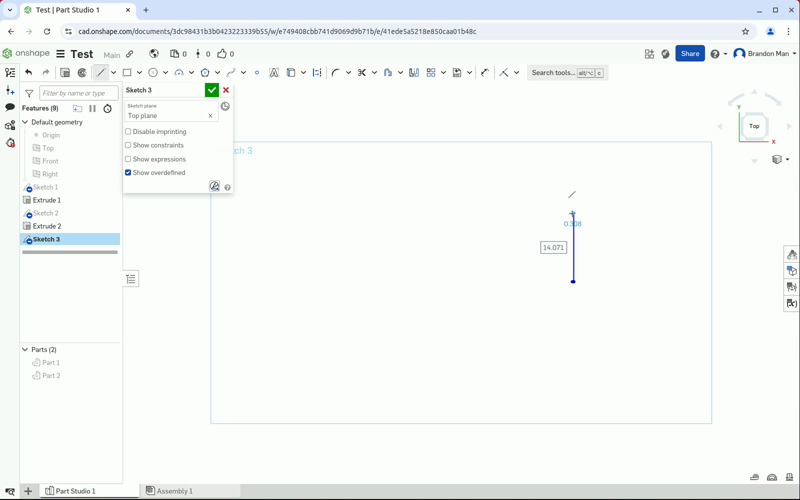
scroll(6)
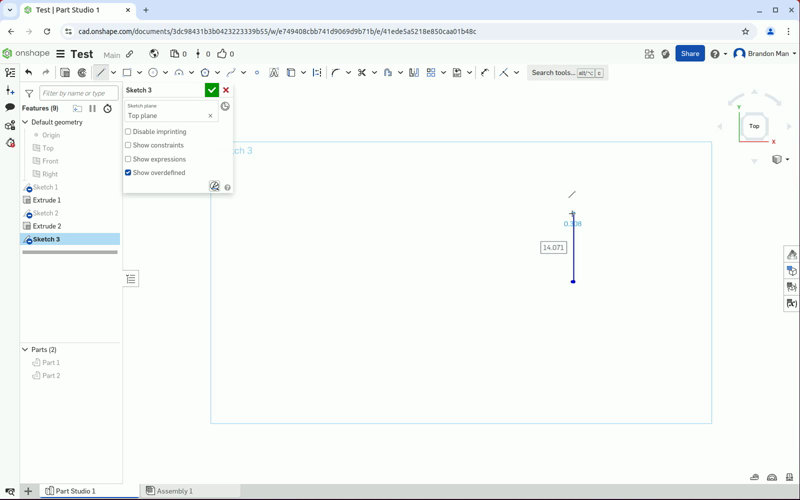
scroll(6)
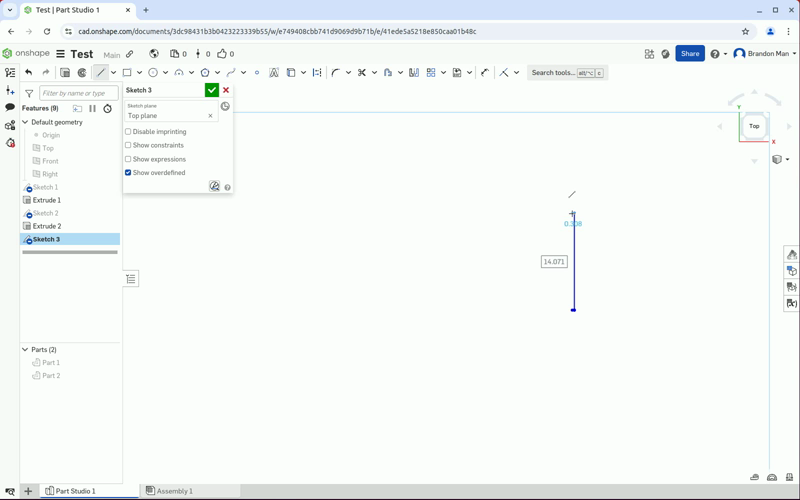
scroll(6)
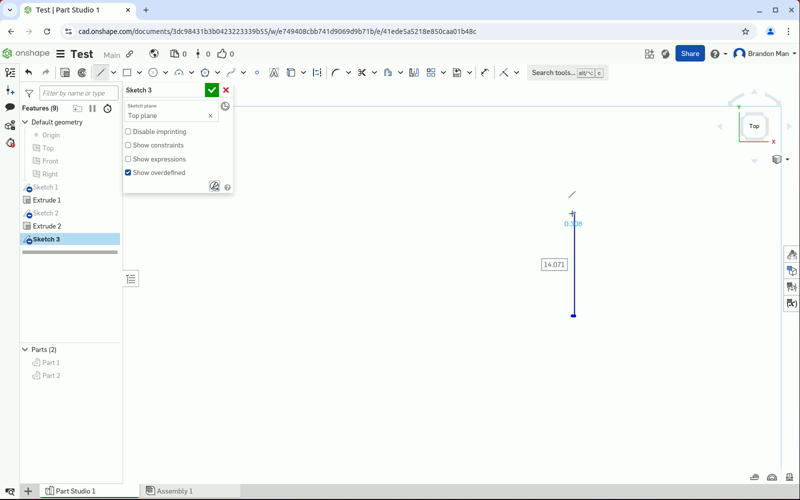
scroll(6)
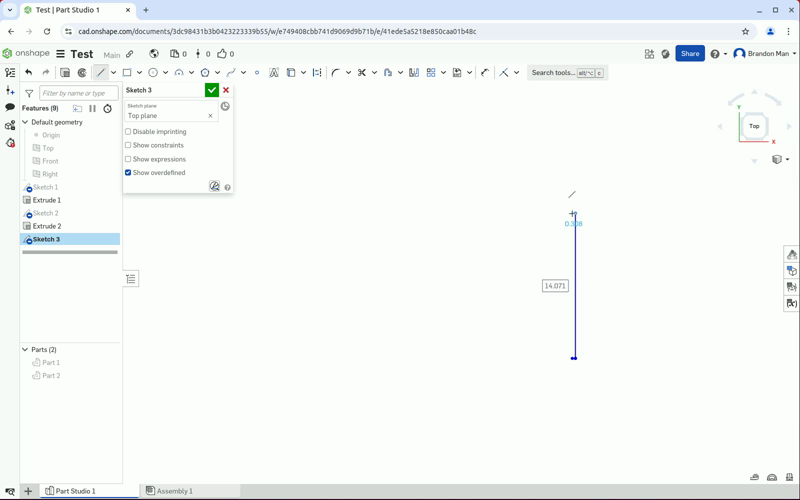
scroll(6)
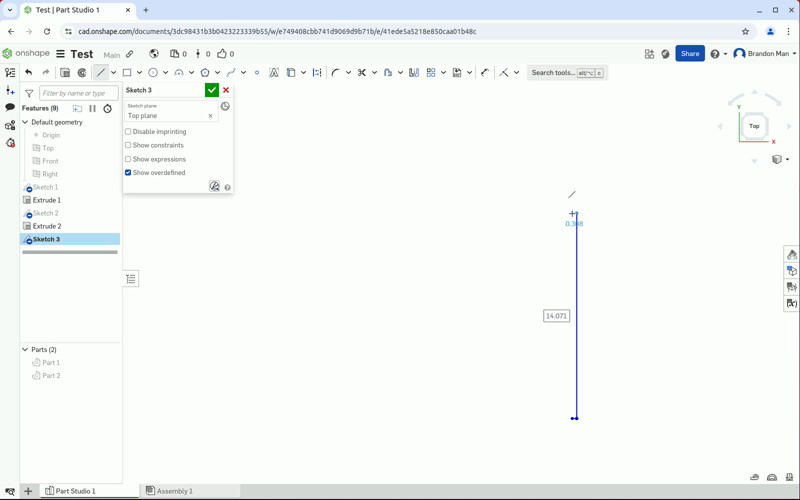
scroll(6)
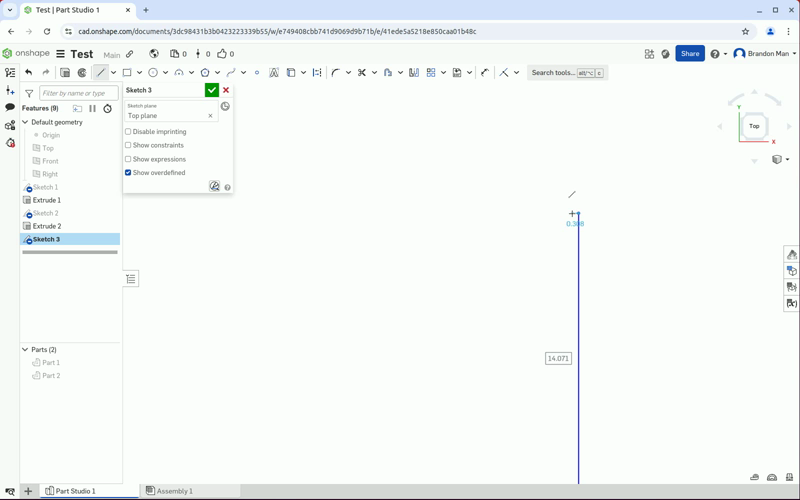
scroll(6)
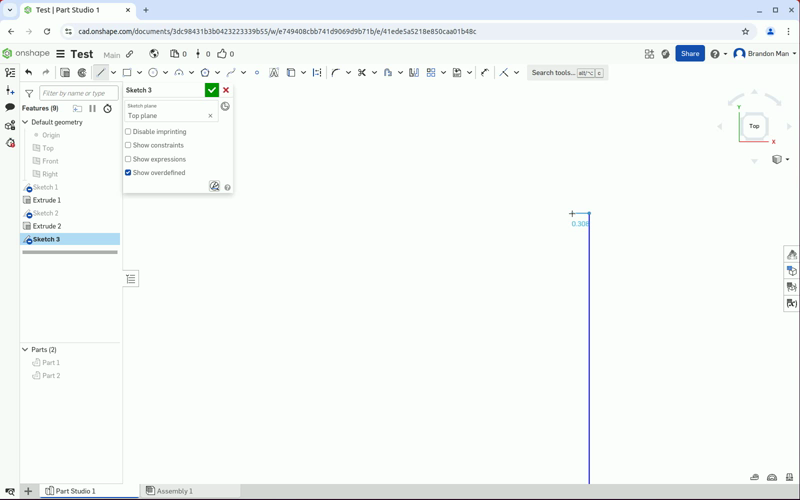
click(572, 213)
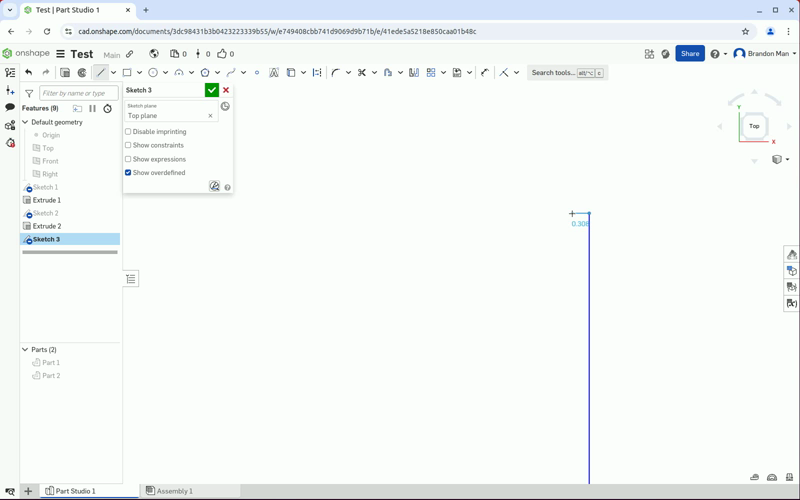
scroll(-6)
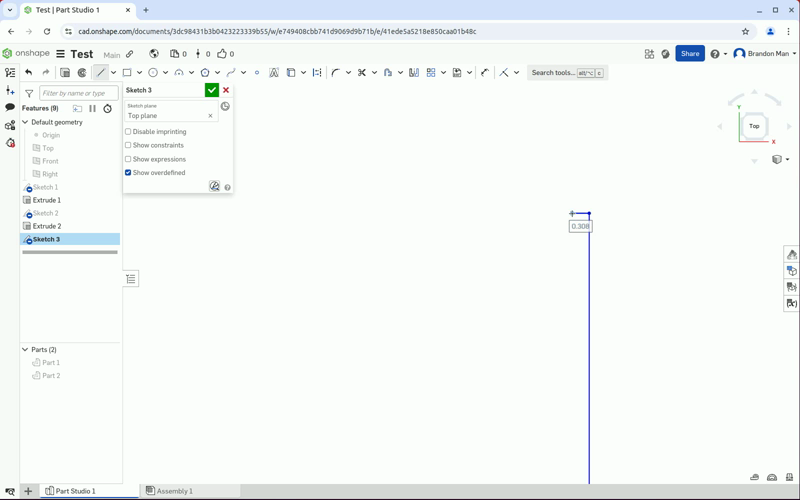
scroll(-6)
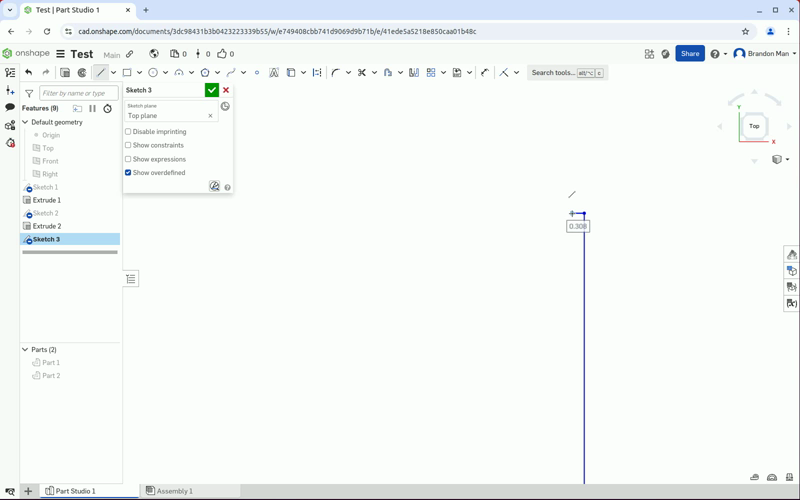
scroll(-6)
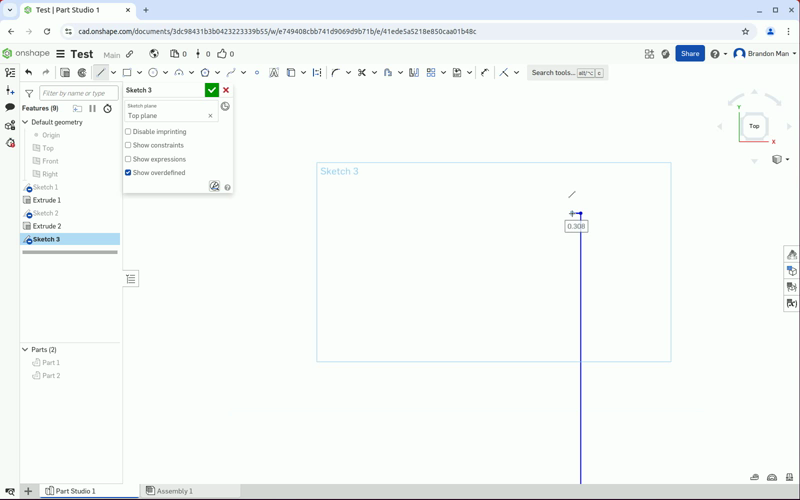
scroll(-6)
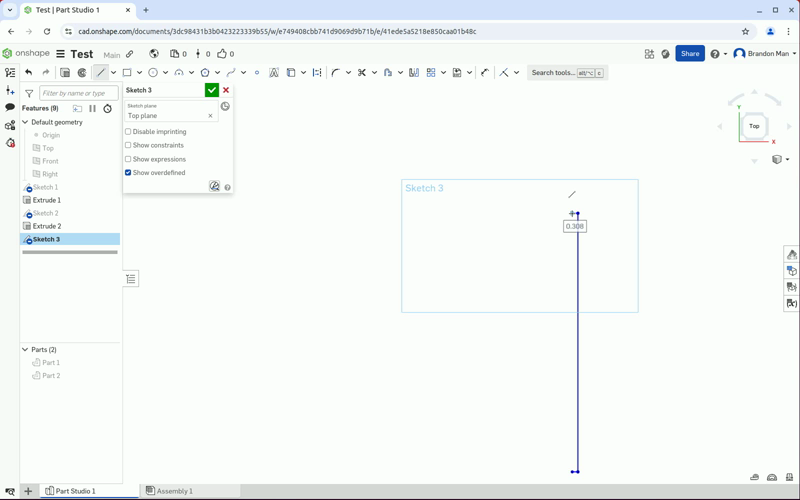
scroll(-6)
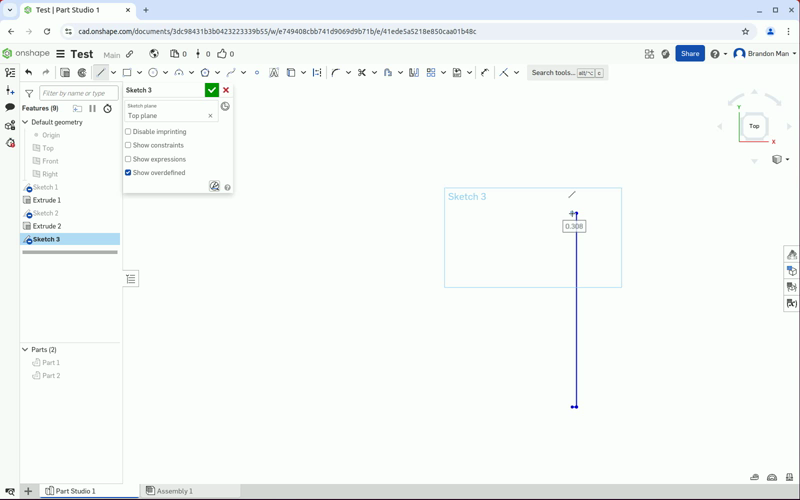
scroll(-6)
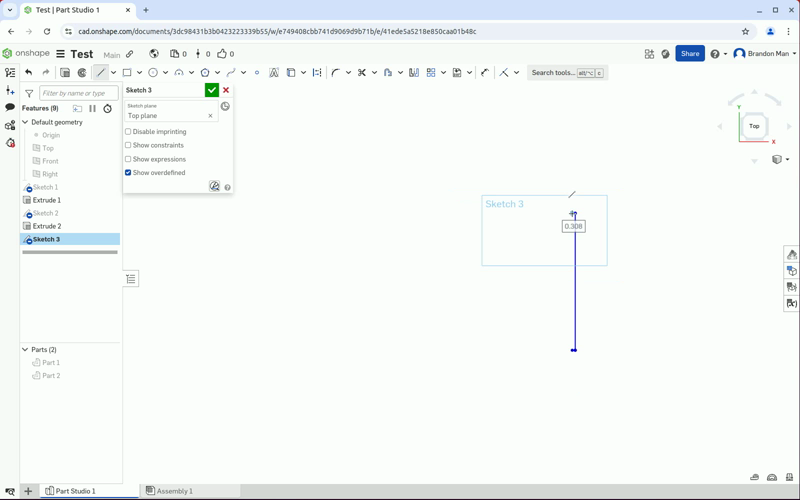
scroll(-6)
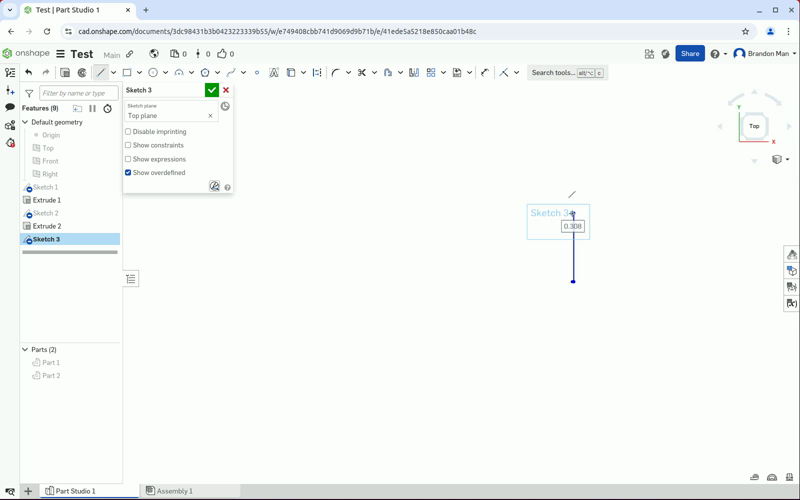
key_up(shift)
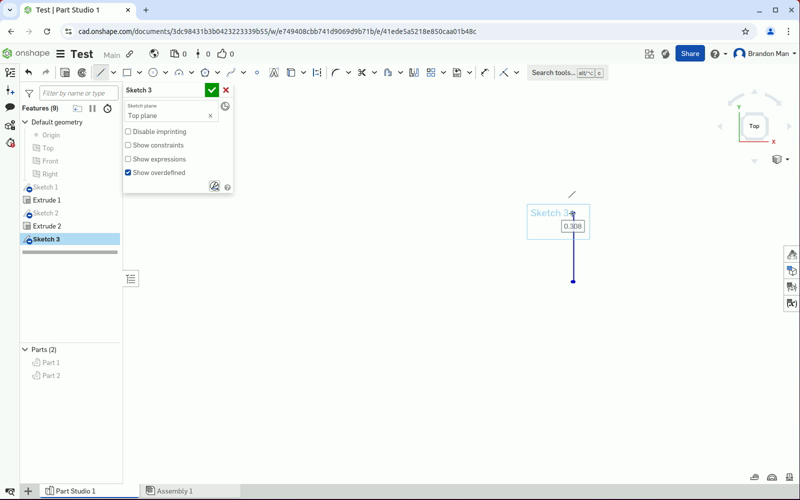
key_down(shift)
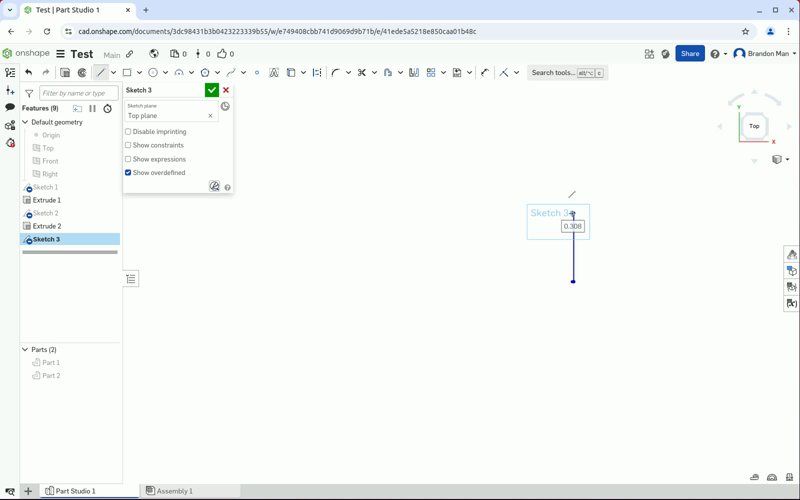
mouse_move(572, 281)
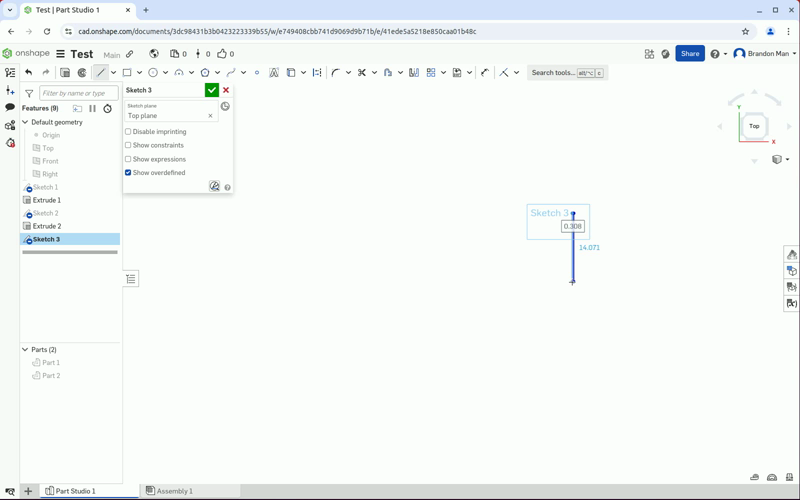
scroll(6)
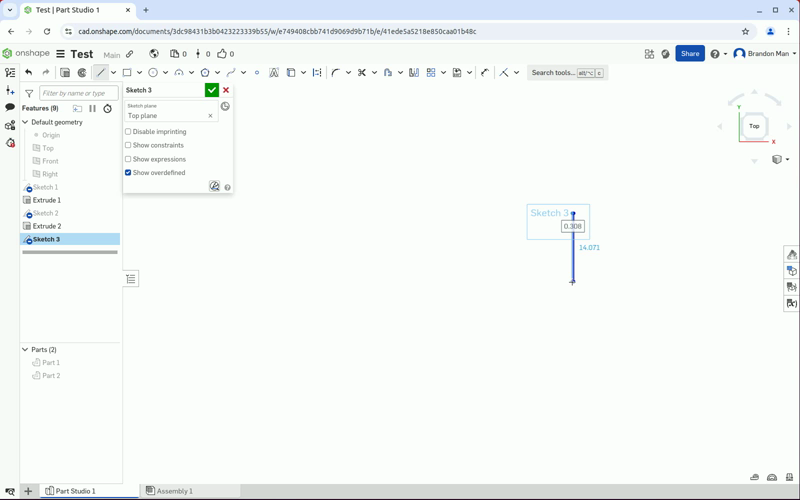
scroll(6)
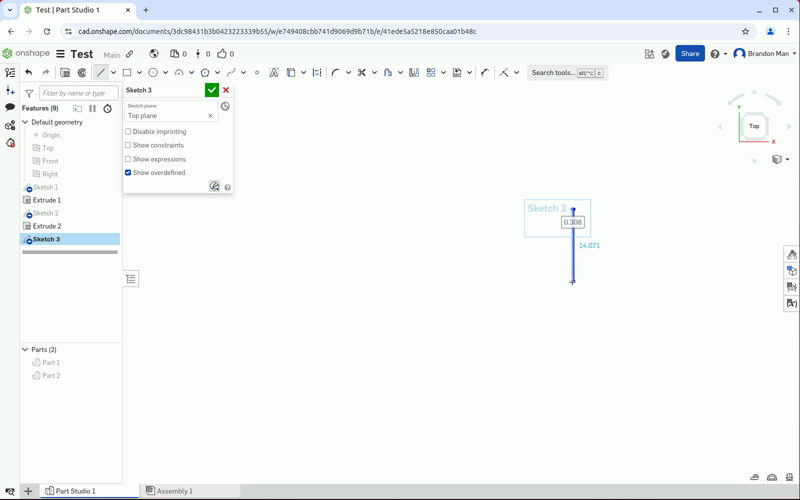
scroll(6)
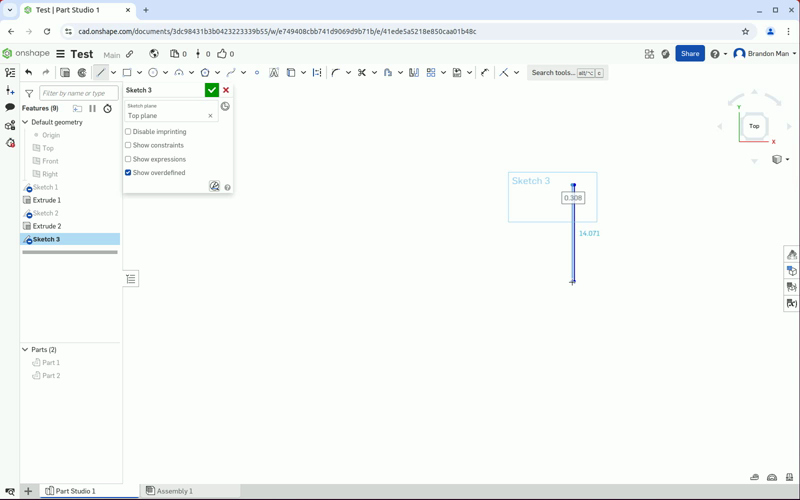
scroll(6)
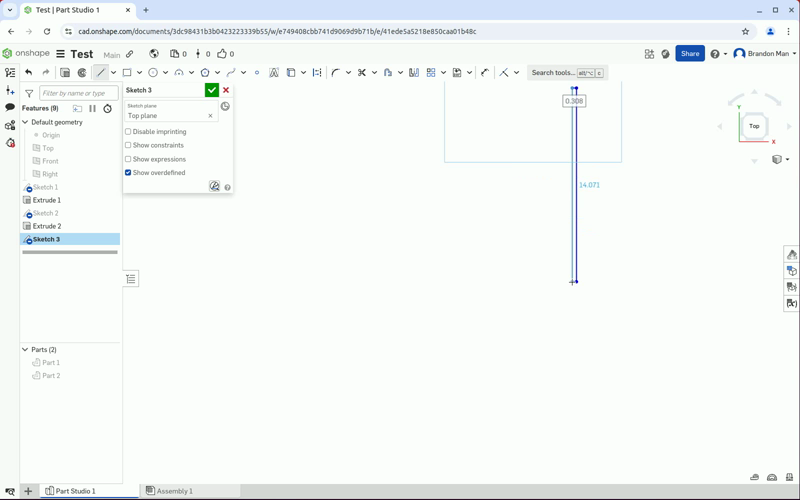
scroll(6)
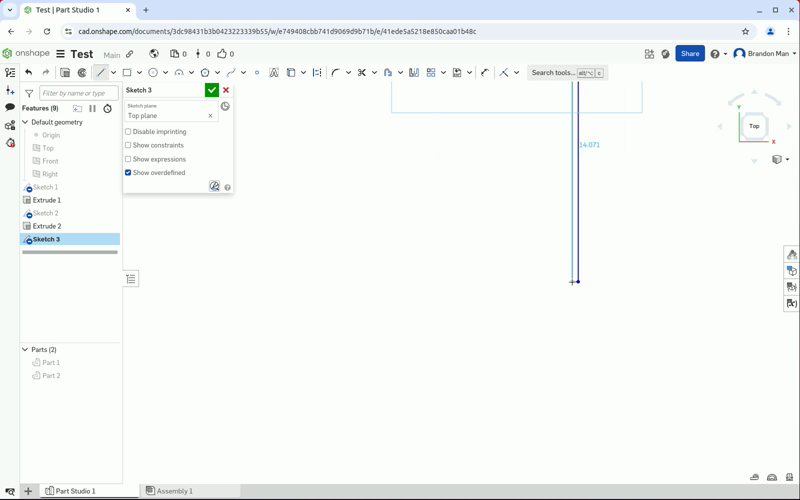
scroll(6)
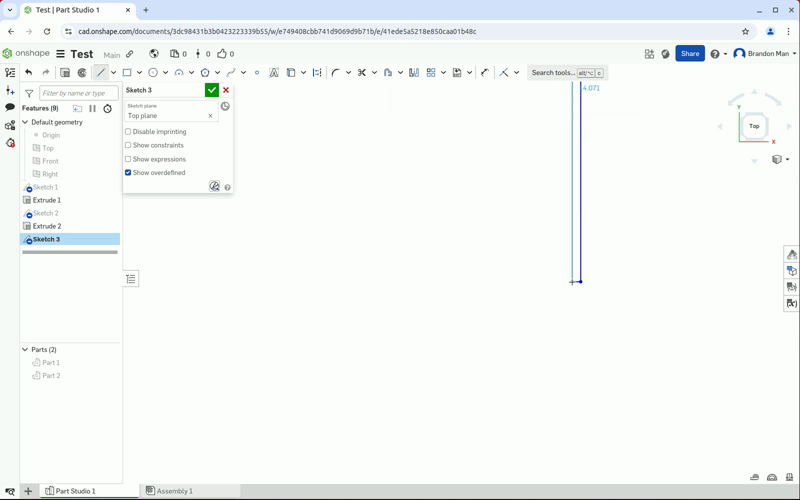
scroll(6)
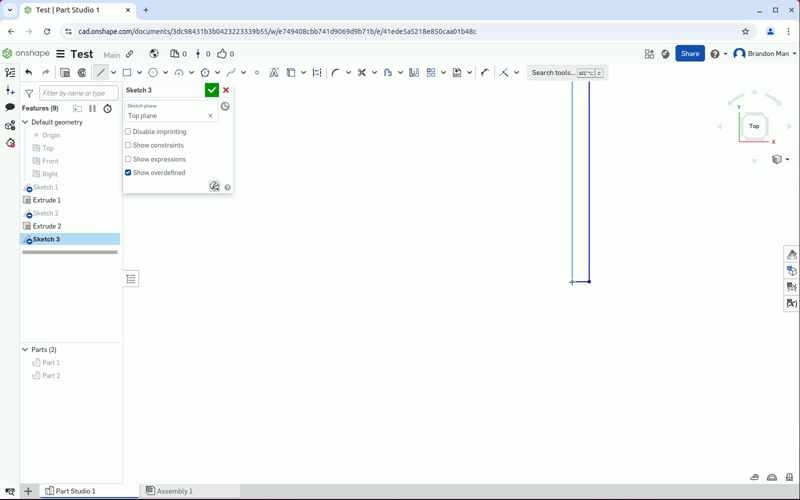
key_up(shift)
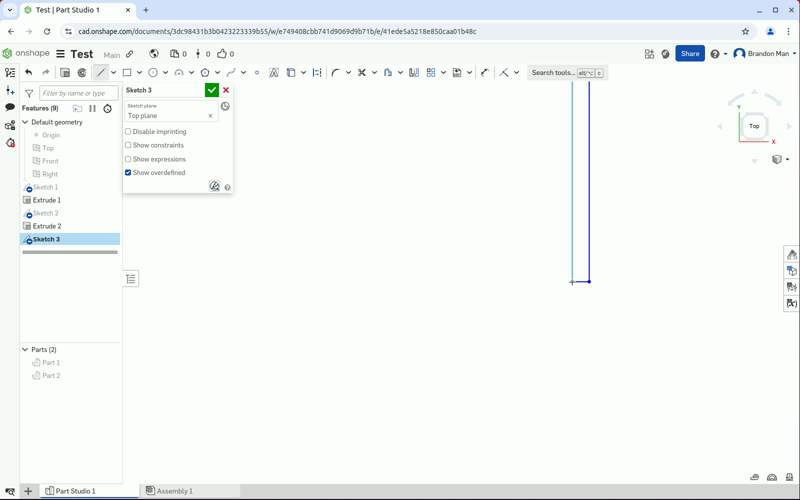
click(572, 281)
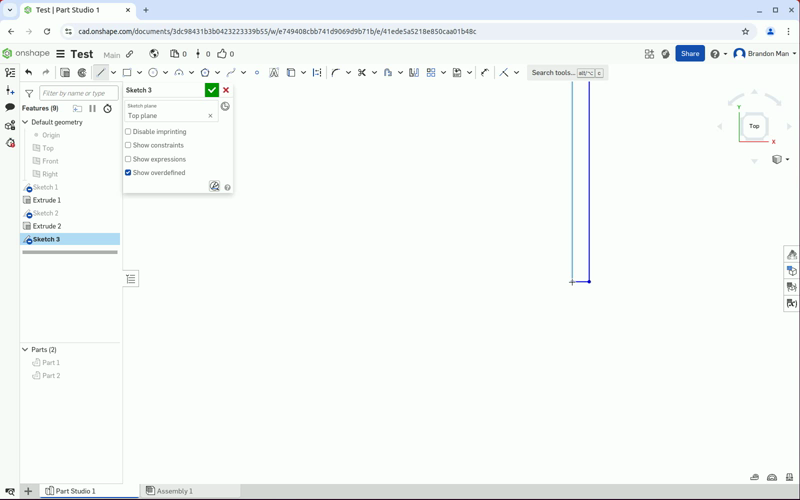
scroll(-6)
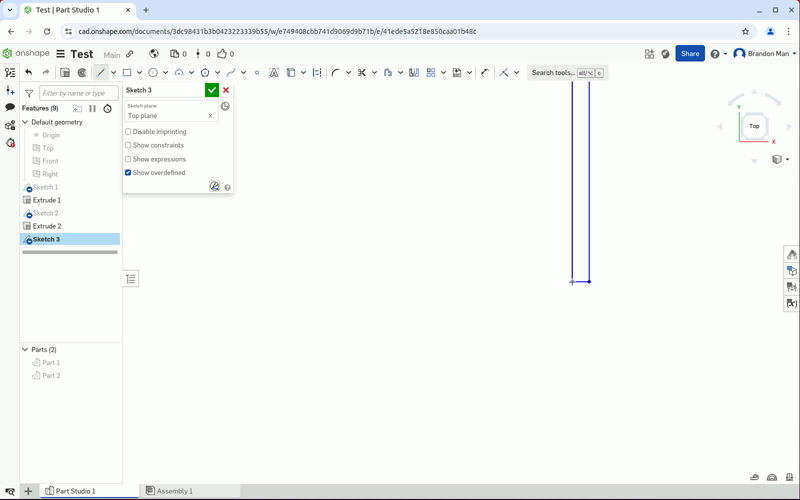
scroll(-6)
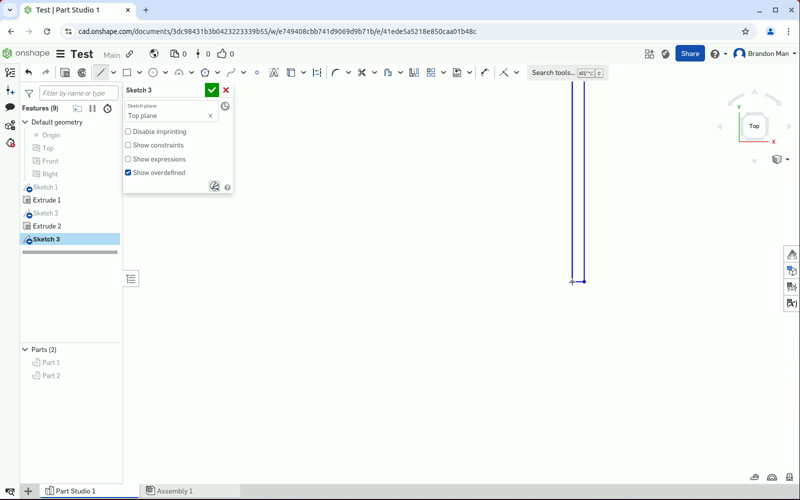
scroll(-6)
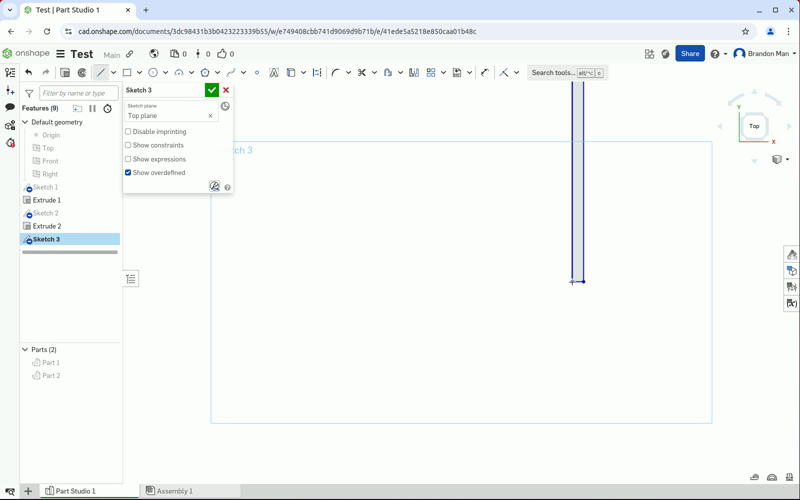
scroll(-6)
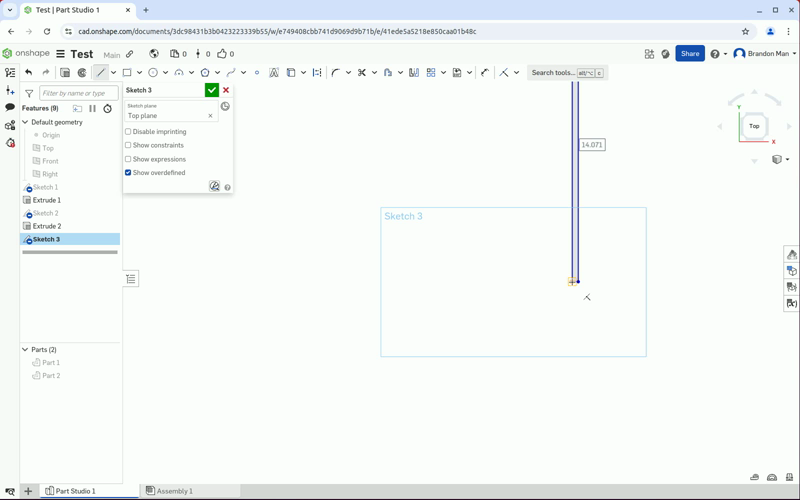
scroll(-6)
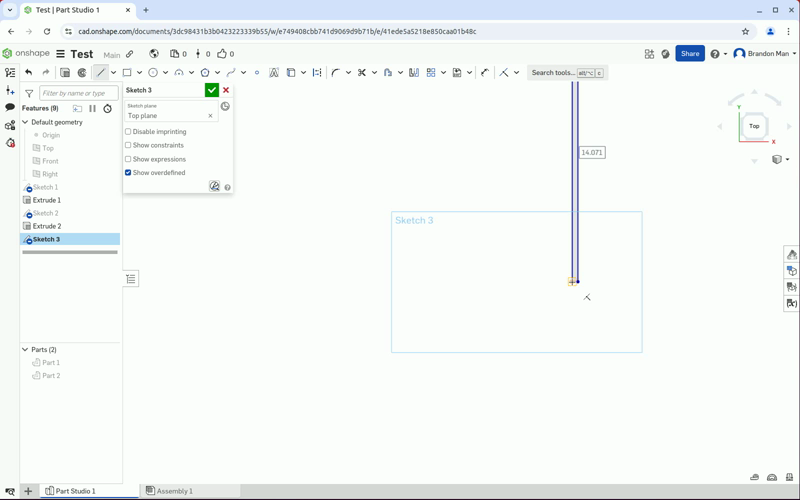
scroll(-6)
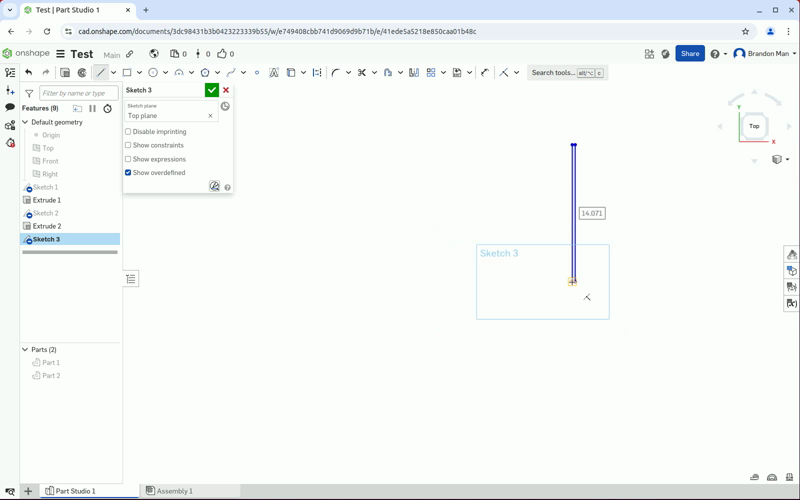
scroll(-6)
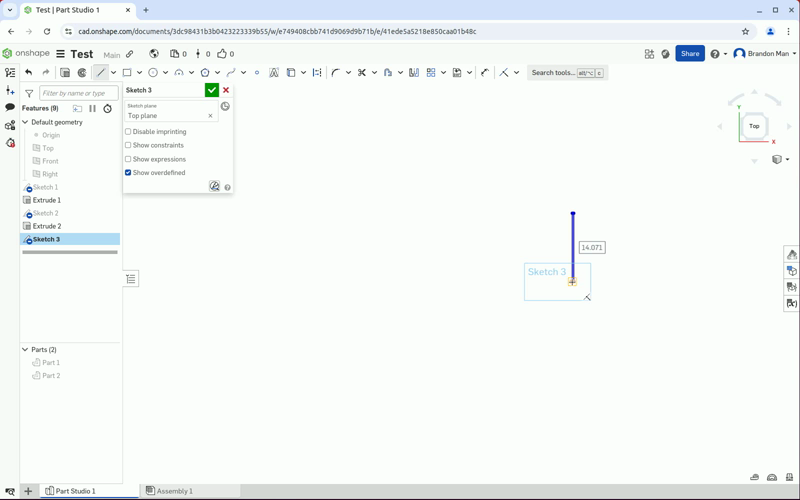
key(esc)
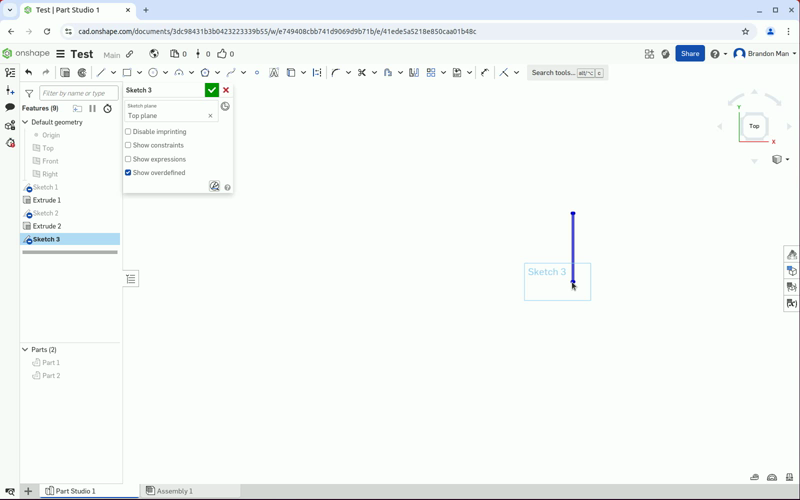
mouse_move(573, 216)
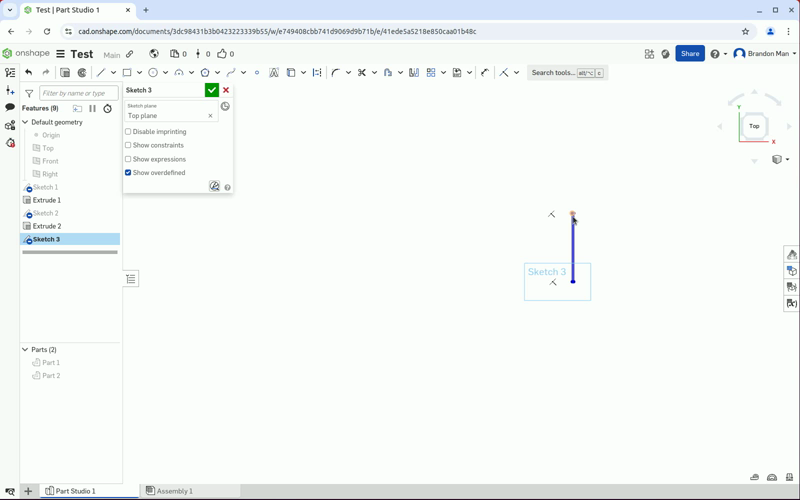
scroll(6)
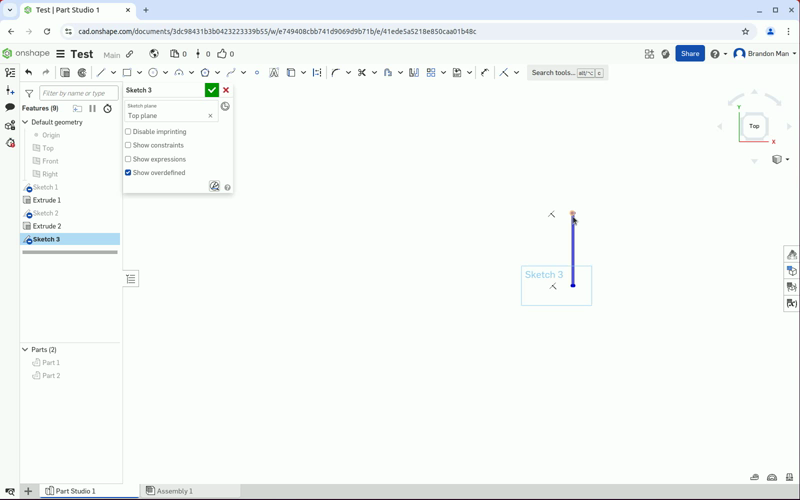
scroll(6)
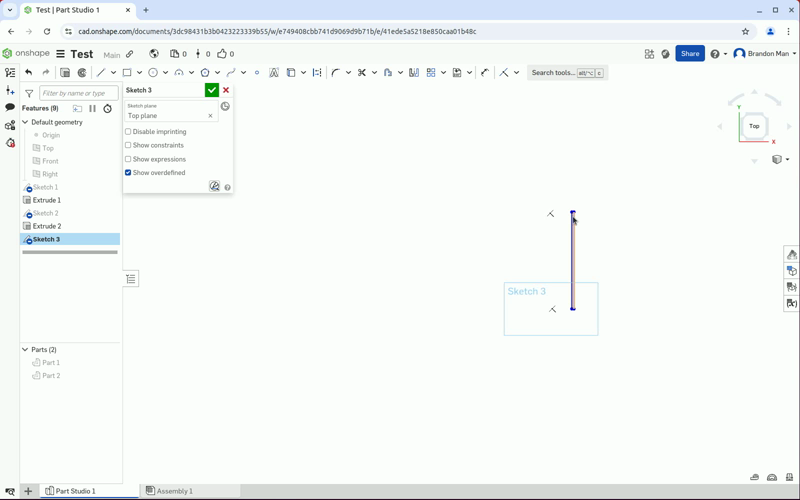
scroll(6)
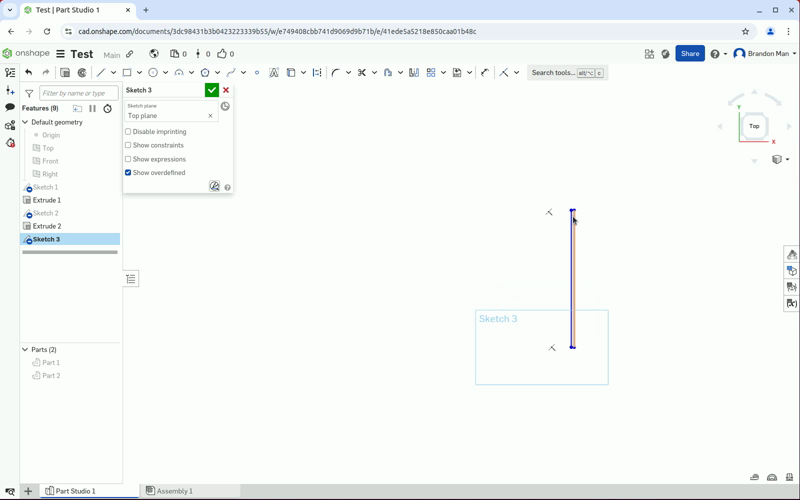
scroll(6)
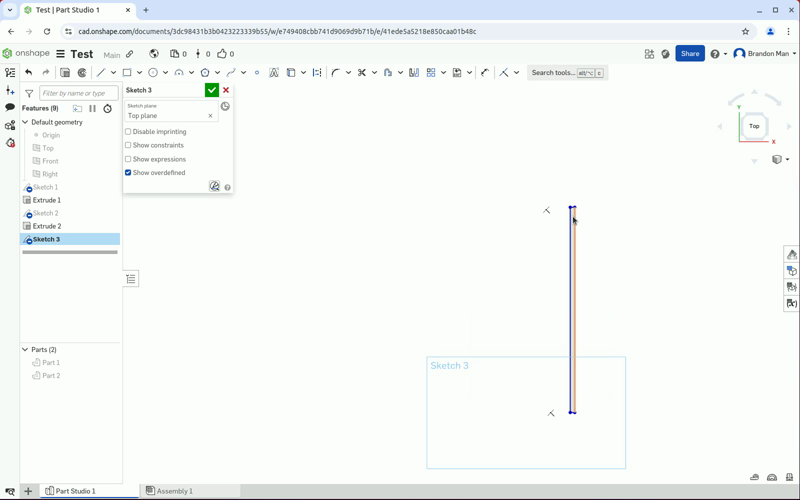
scroll(6)
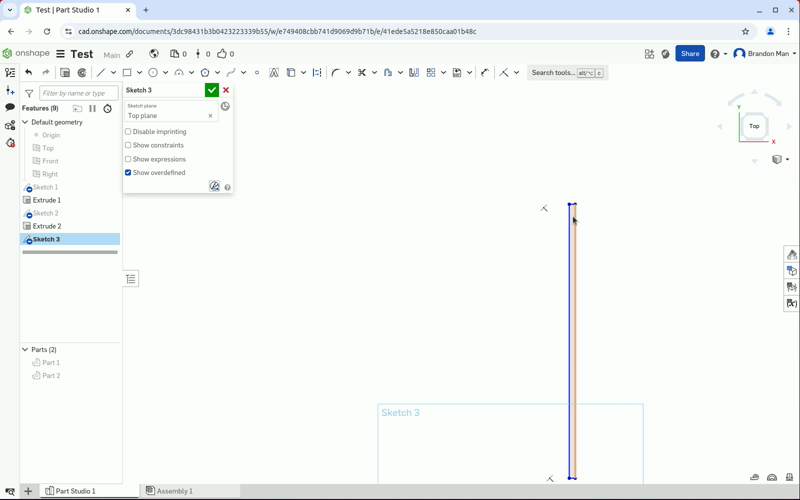
scroll(6)
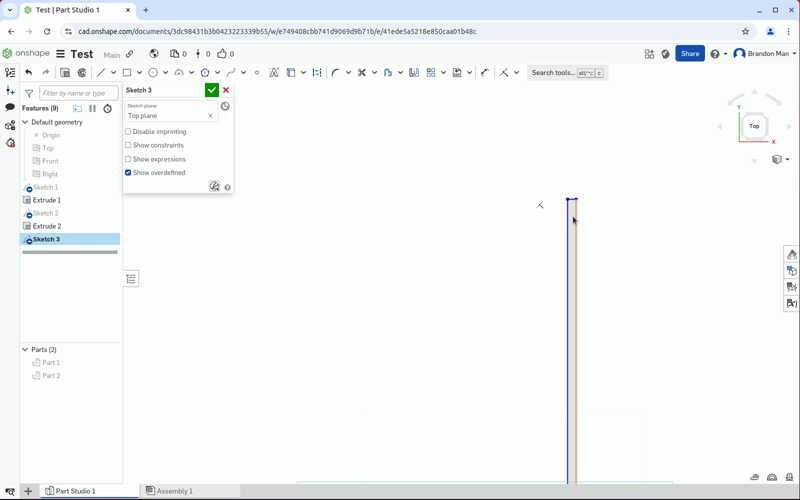
scroll(6)
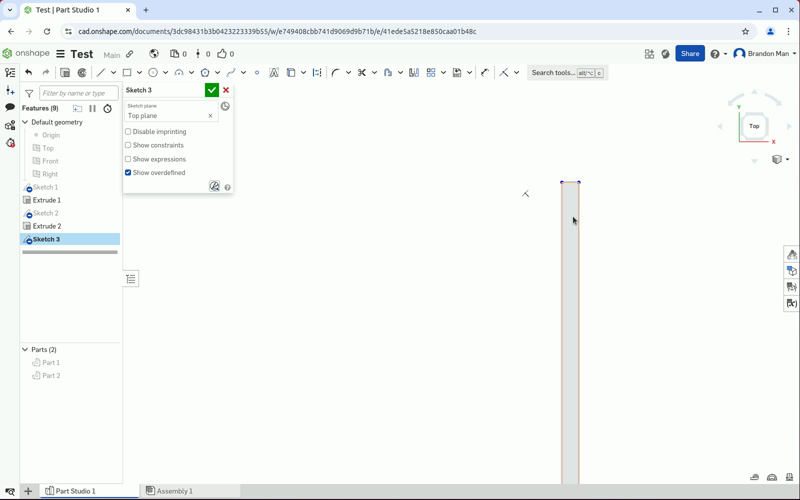
click(573, 216)
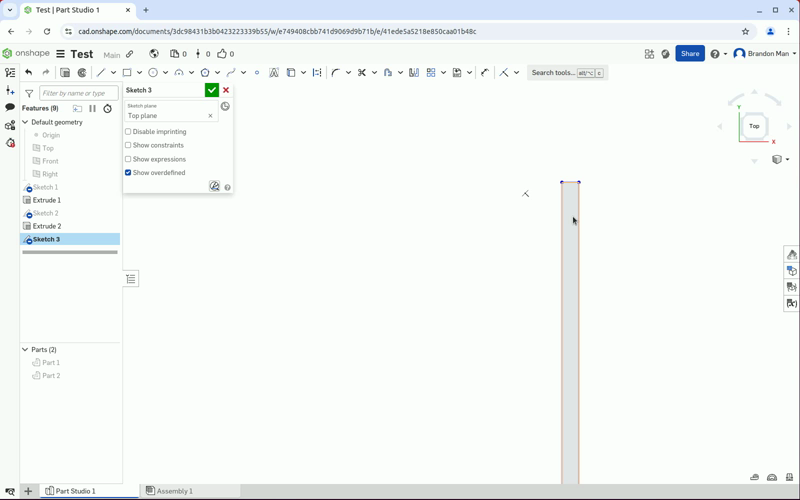
scroll(-6)
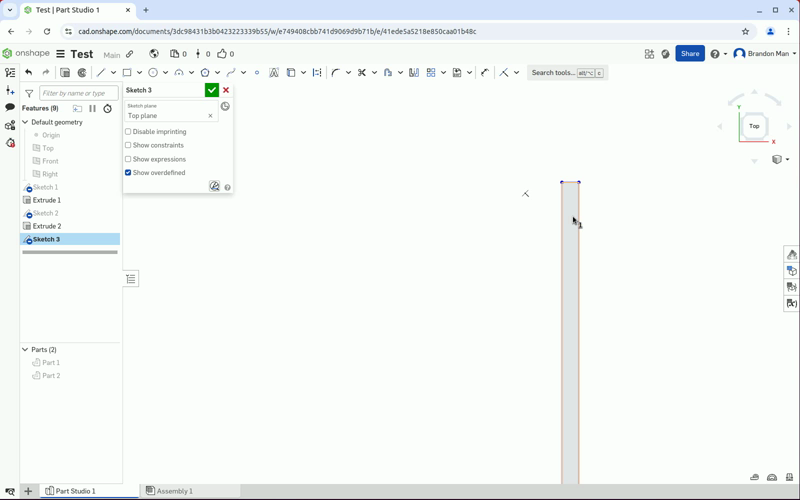
scroll(-6)
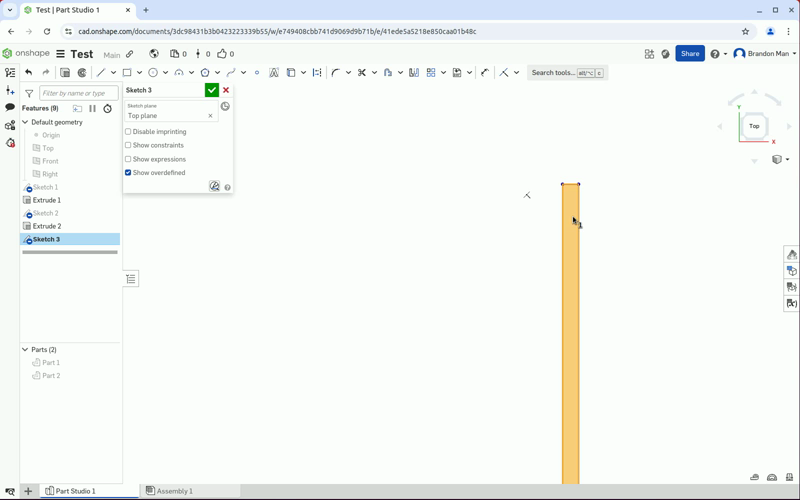
scroll(-6)
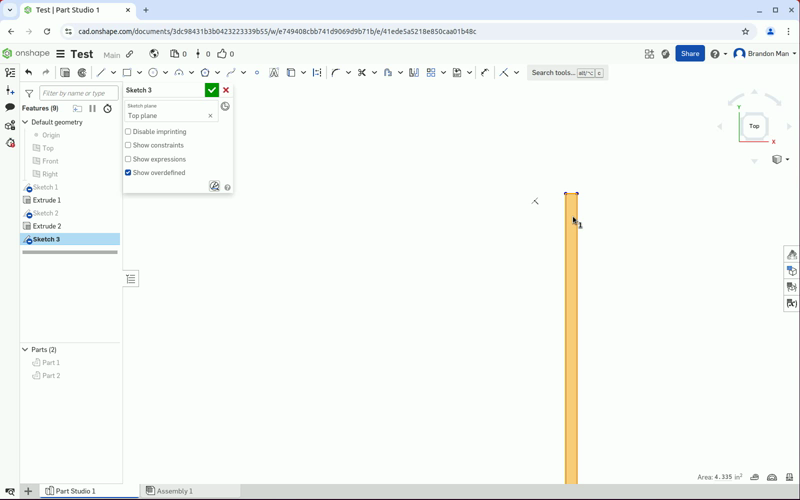
scroll(-6)
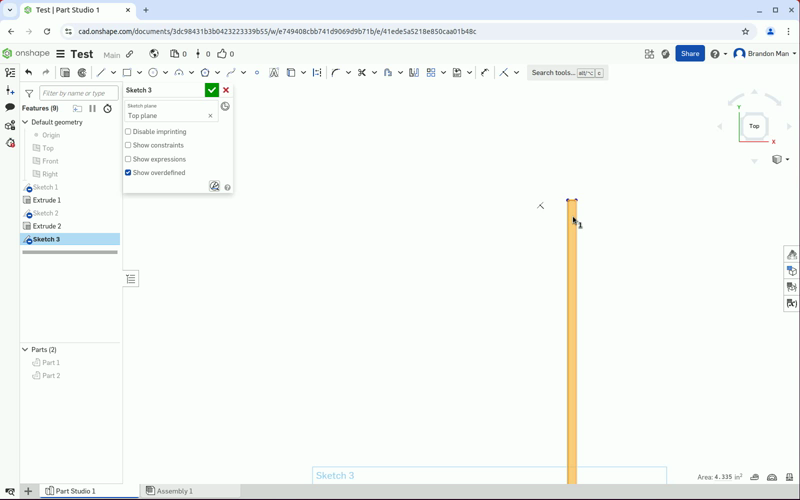
scroll(-6)
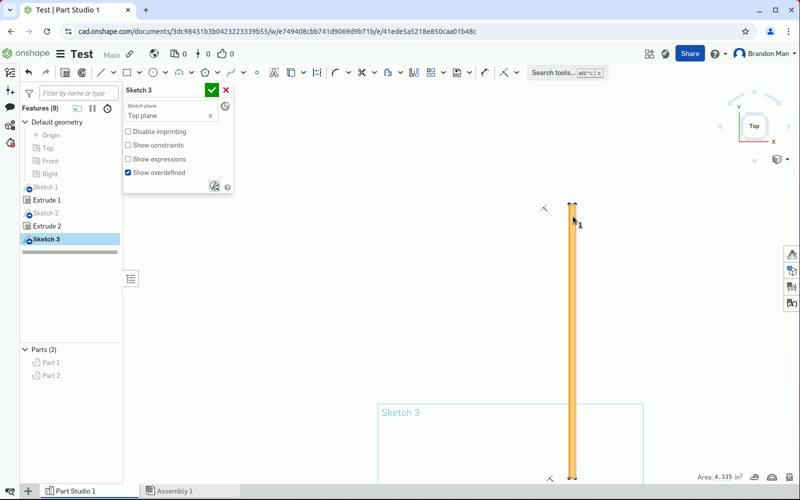
scroll(-6)
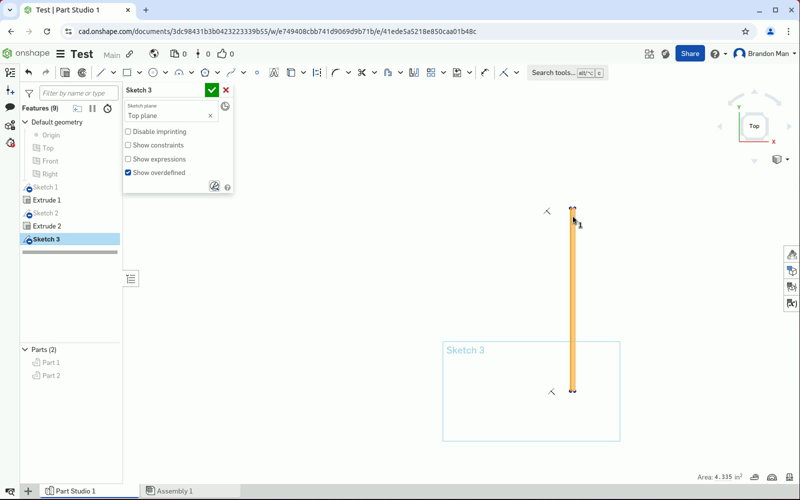
scroll(-6)
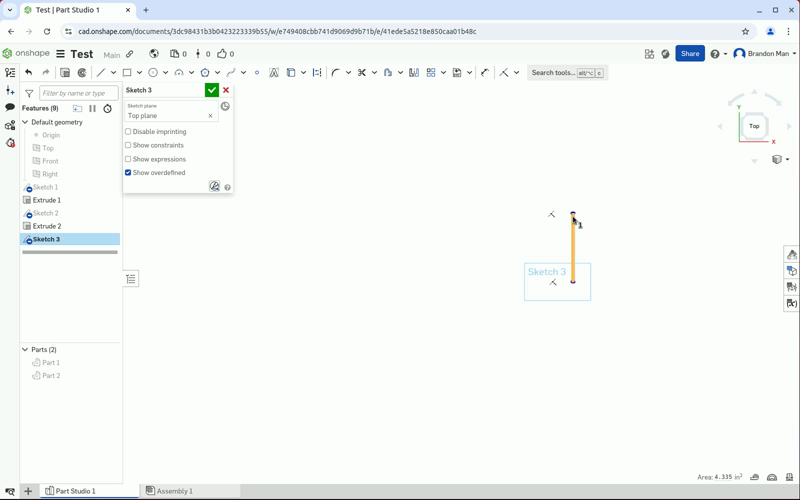
mouse_move(73, 352)
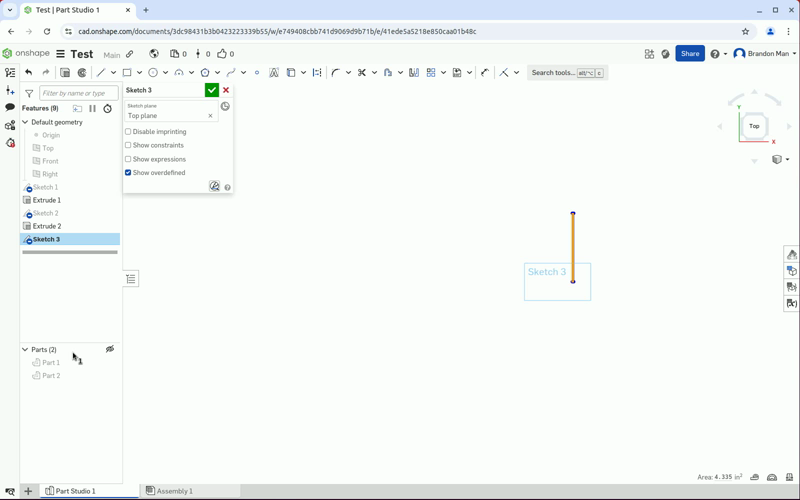
key(shift+y)
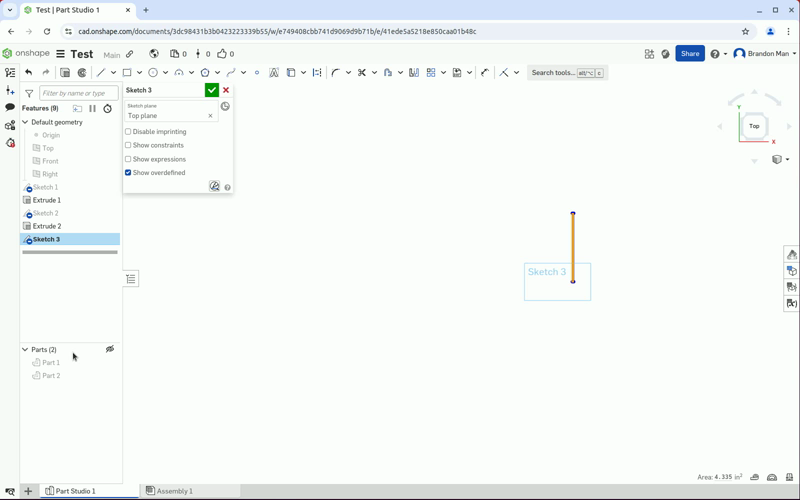
key(shift+e)
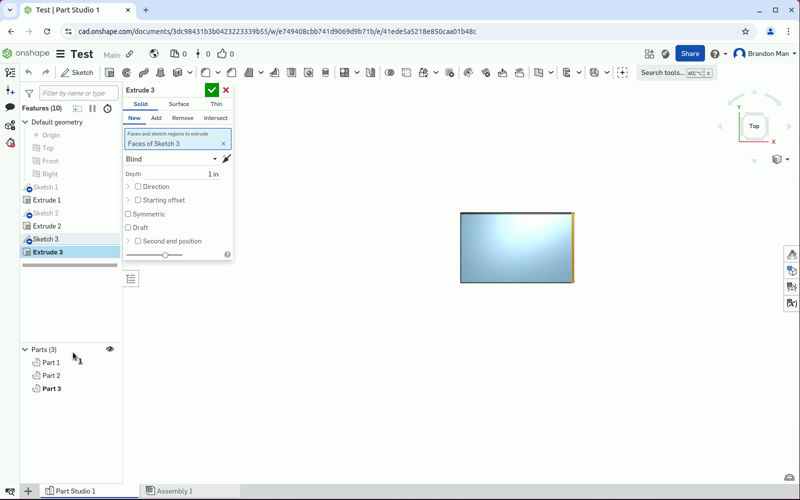
mouse_move(143, 106)
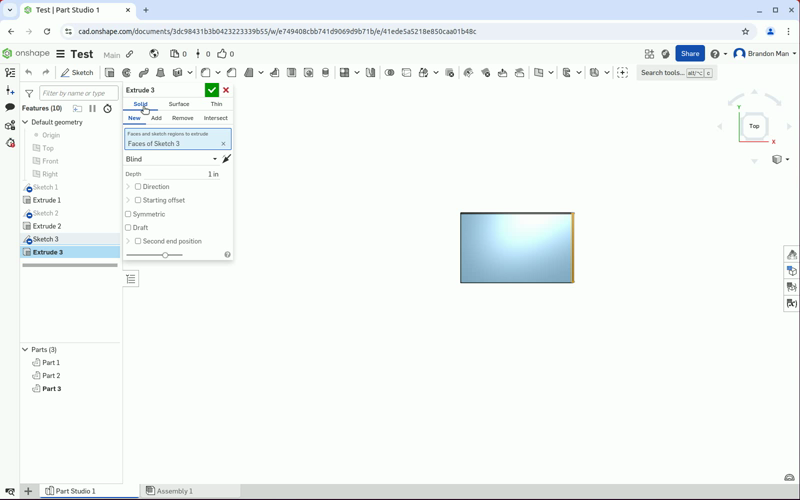
click(143, 106)
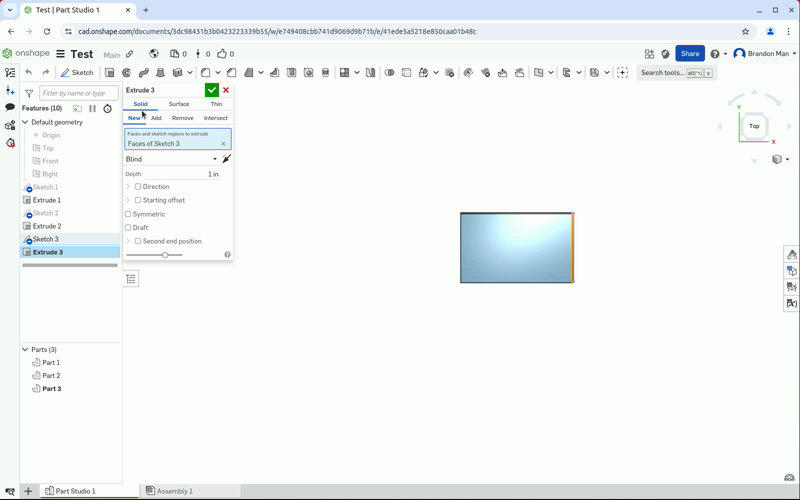
mouse_move(137, 120)
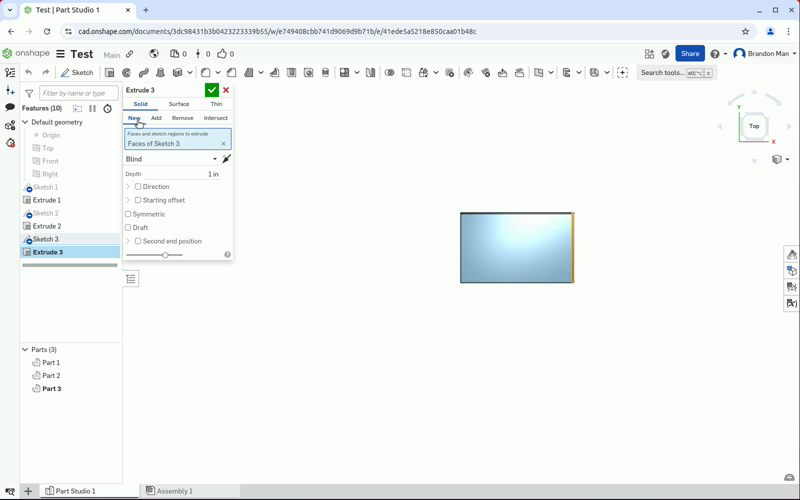
click(137, 120)
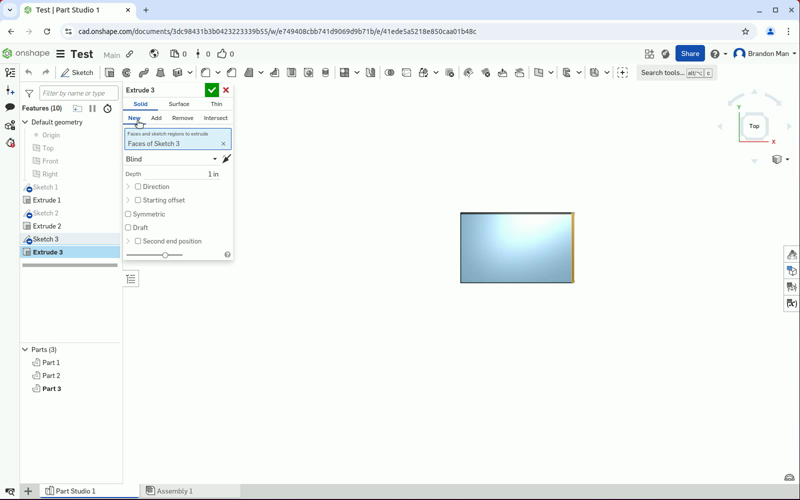
key(tab, 4)
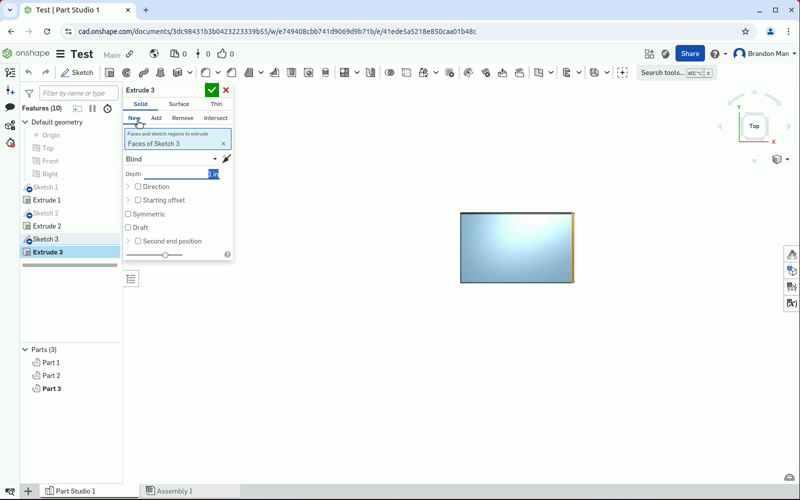
text(5.777)
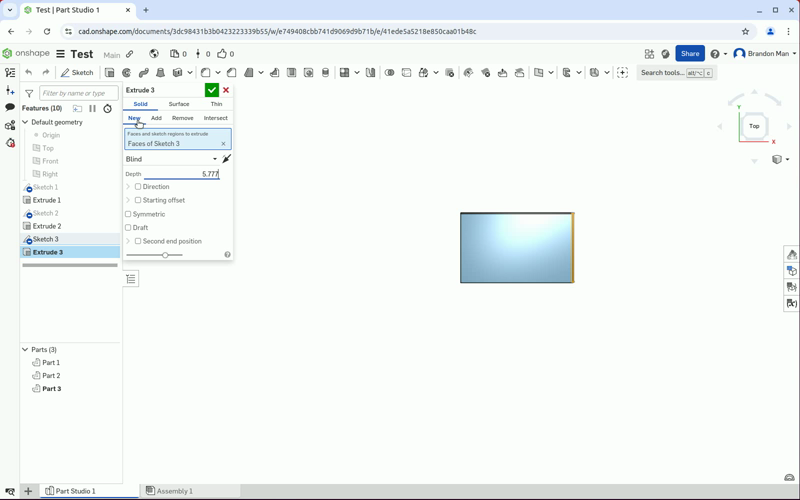
key(enter)
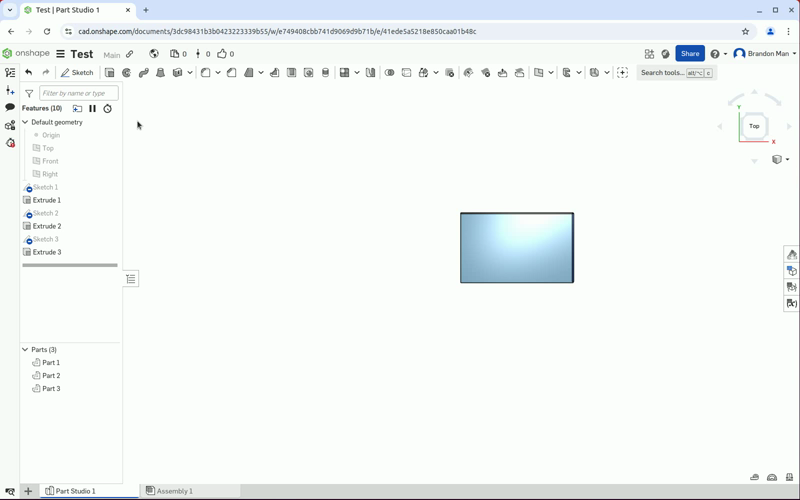
key(shift+h)
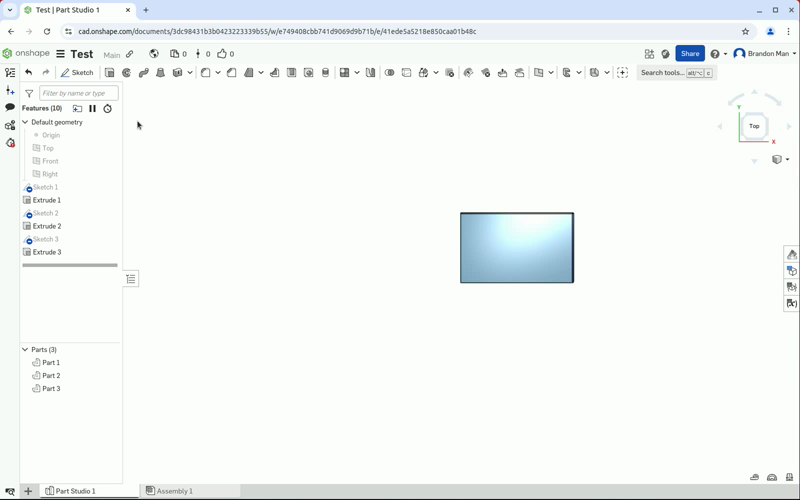
key(shift+h)
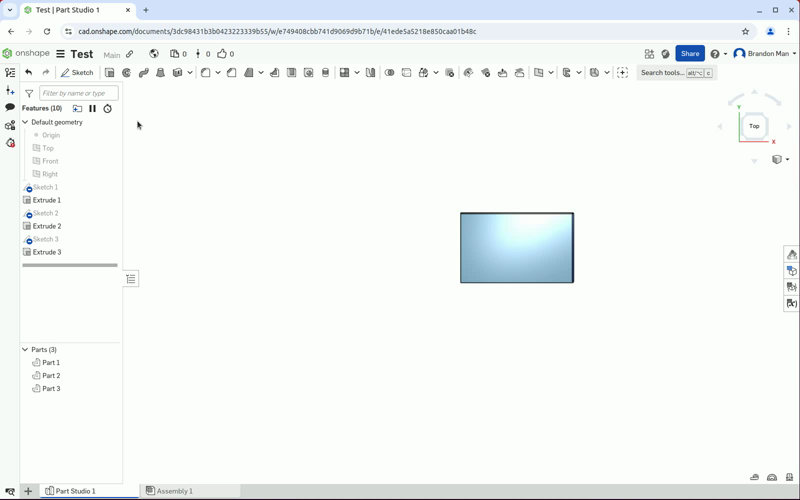
mouse_move(73, 189)
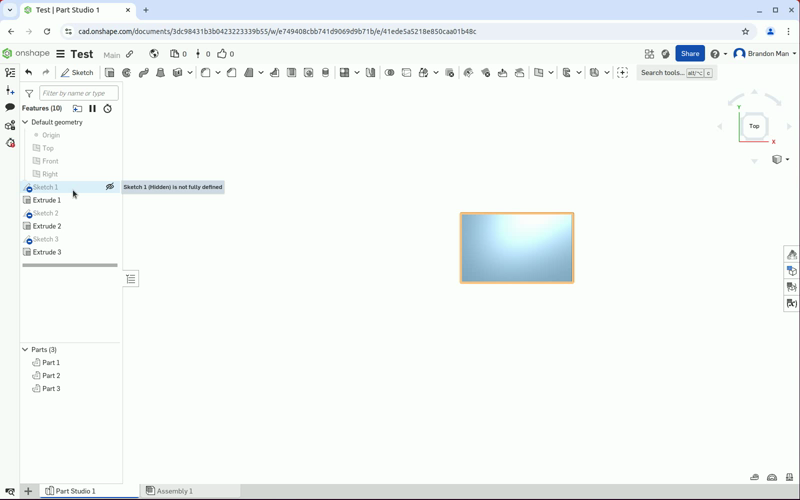
click(73, 189)
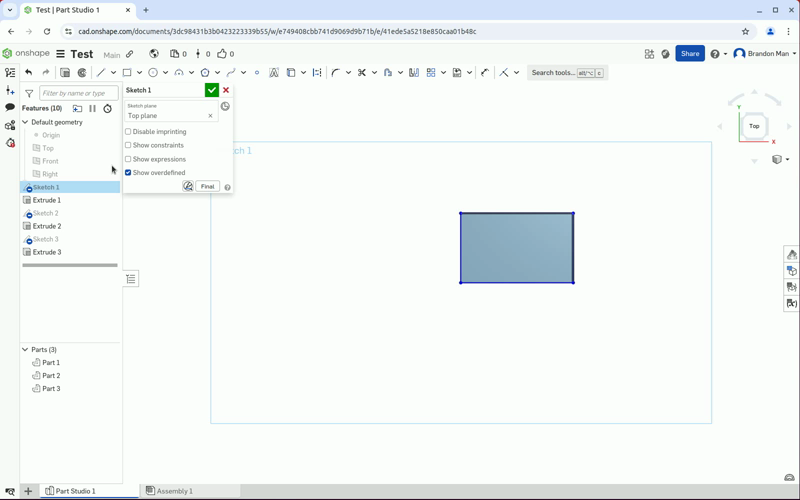
mouse_move(229, 92)
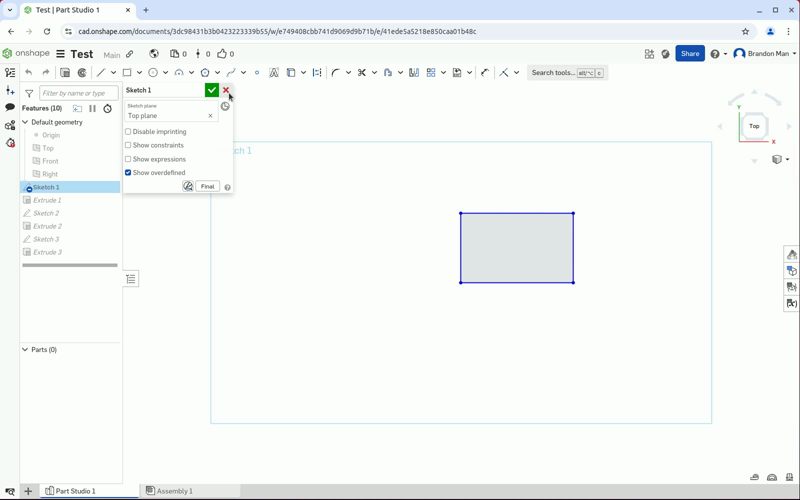
click(229, 92)
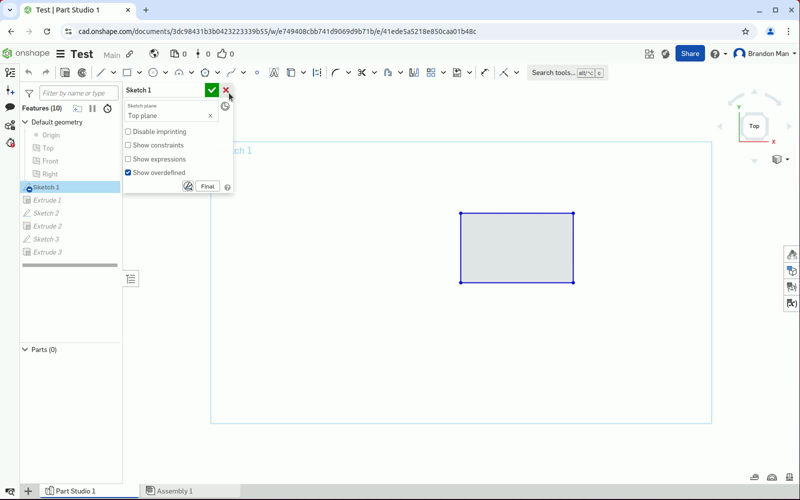
key(shift+s)
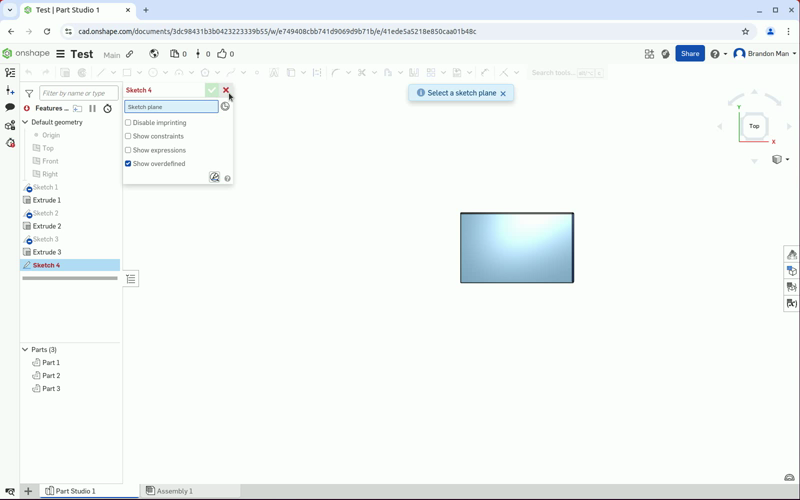
mouse_move(73, 150)
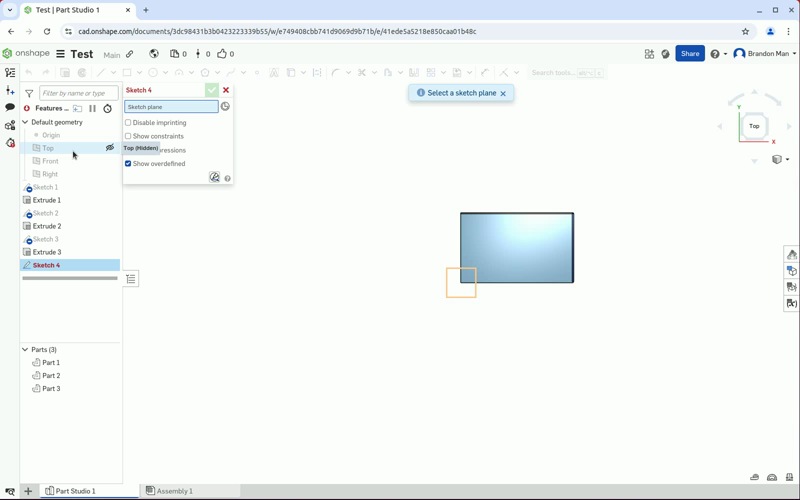
click(73, 150)
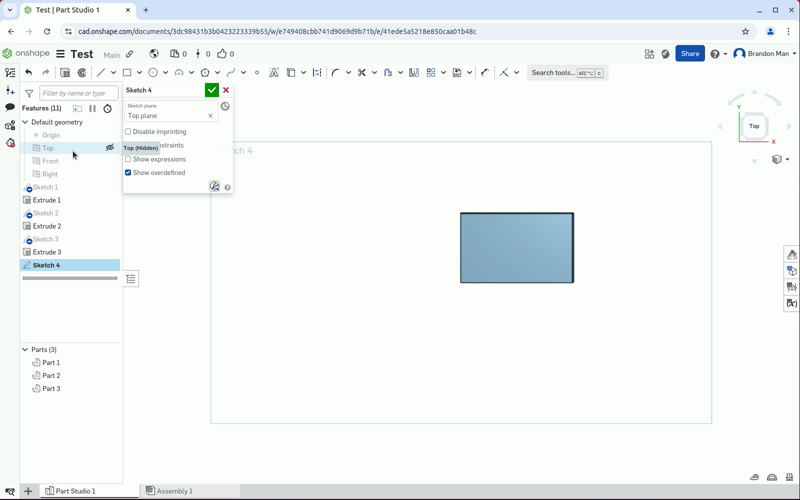
mouse_move(73, 352)
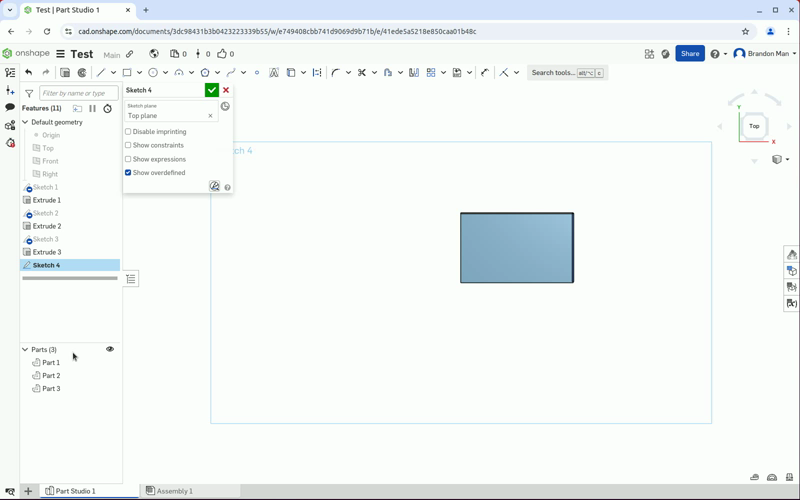
key(y)
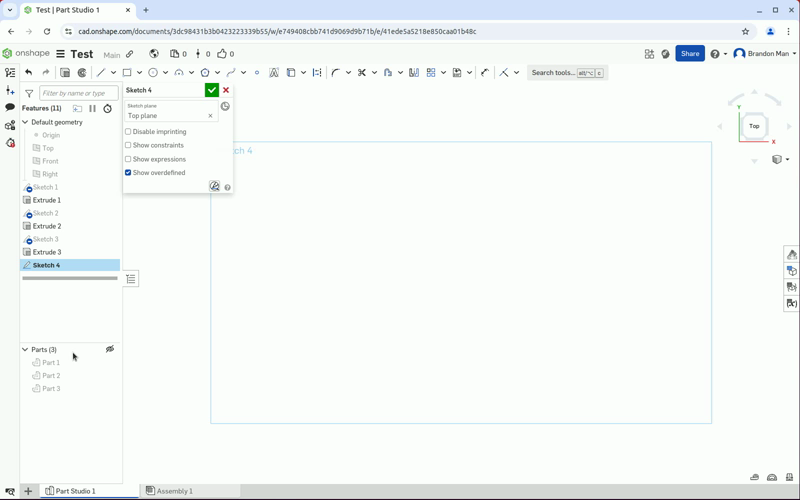
key(l)
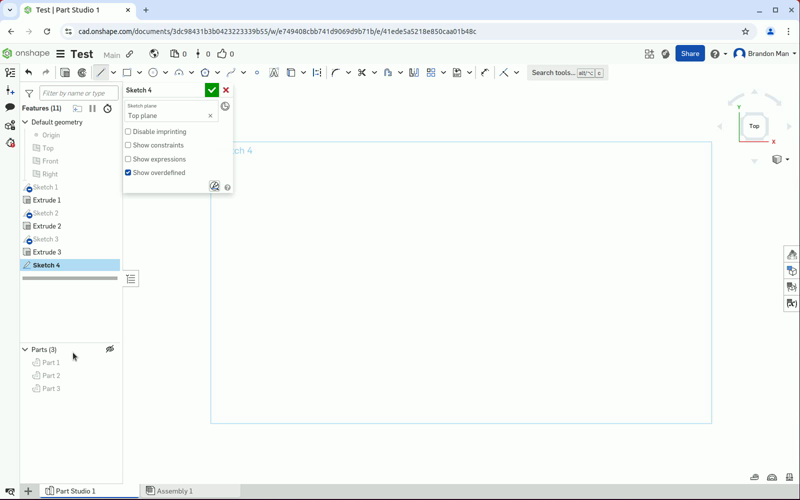
key_down(shift)
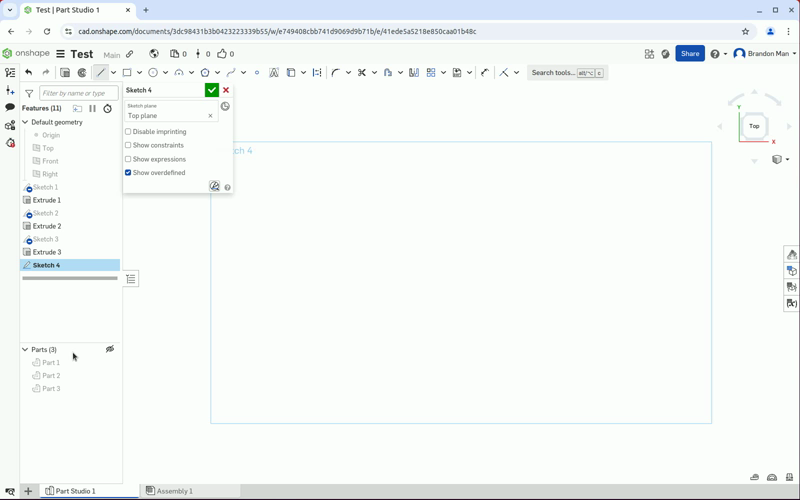
mouse_move(460, 282)
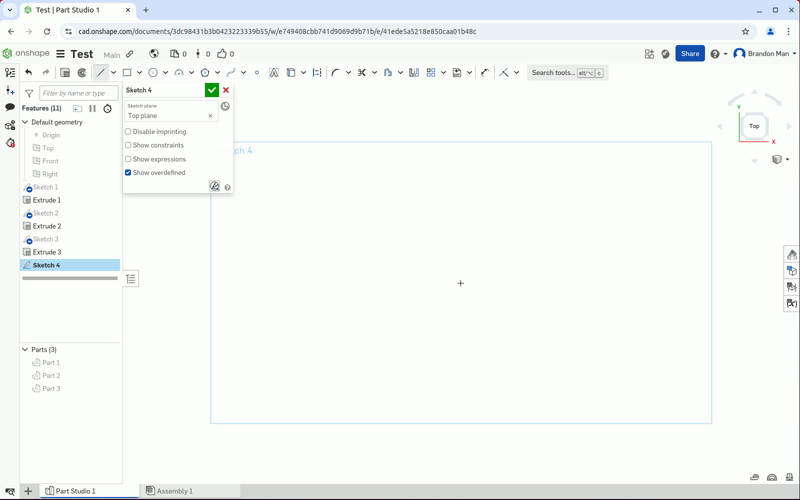
click(460, 282)
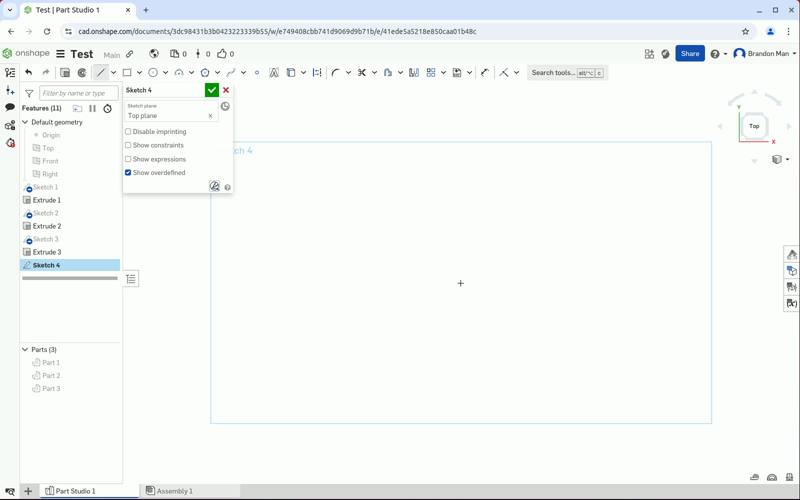
key_up(shift)
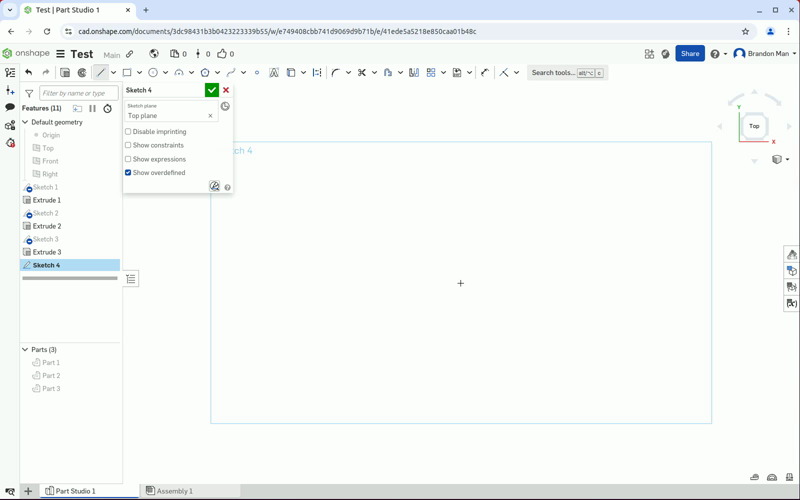
key_down(shift)
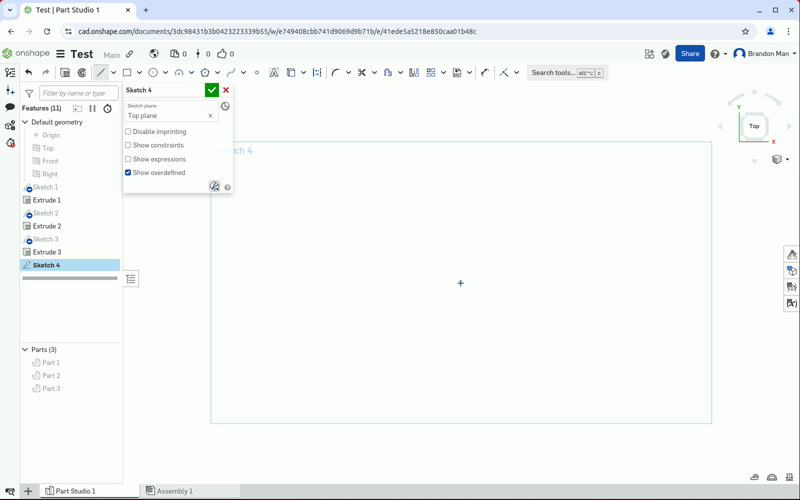
mouse_move(573, 282)
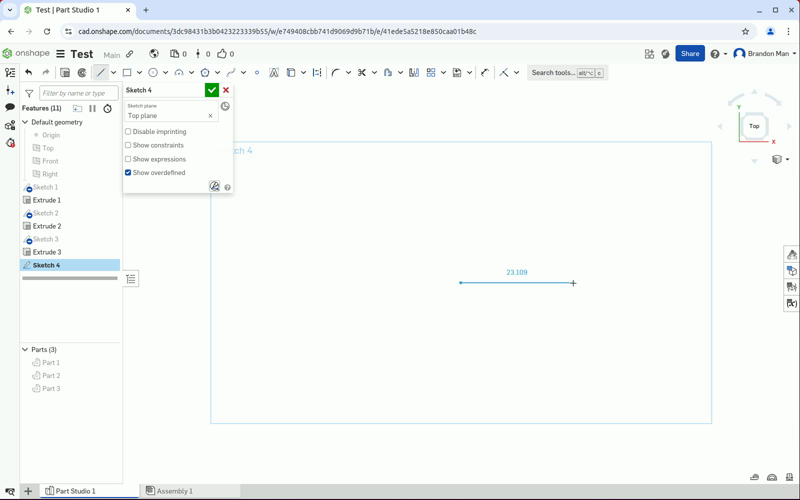
click(573, 282)
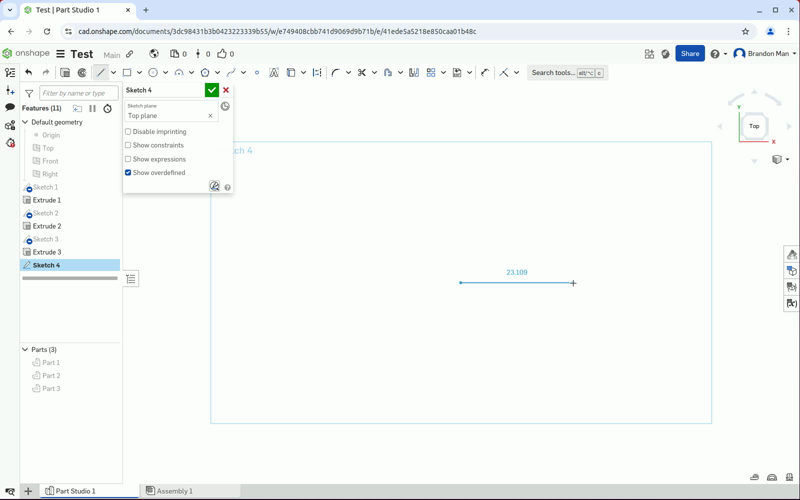
key_up(shift)
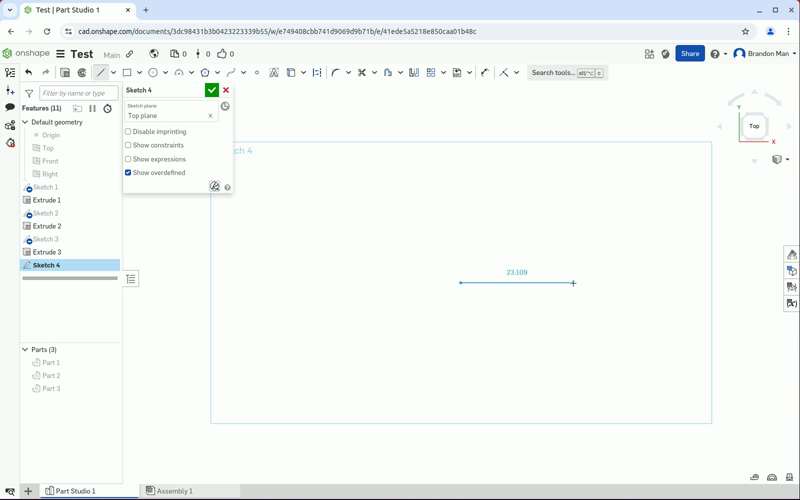
key_down(shift)
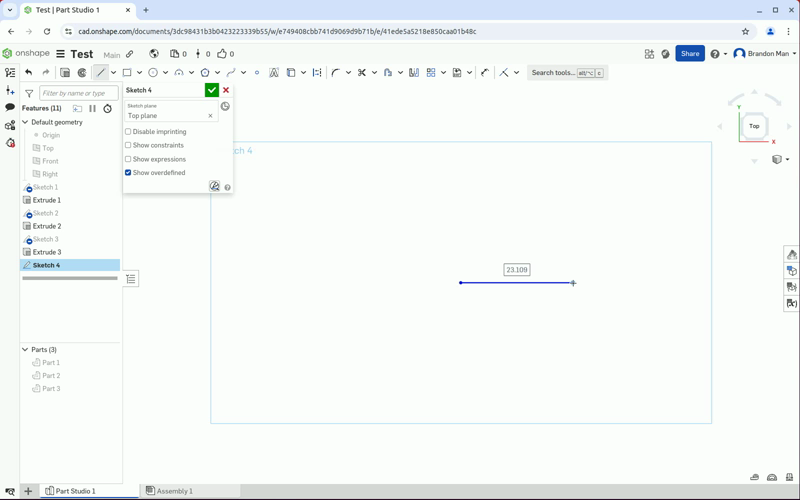
mouse_move(589, 282)
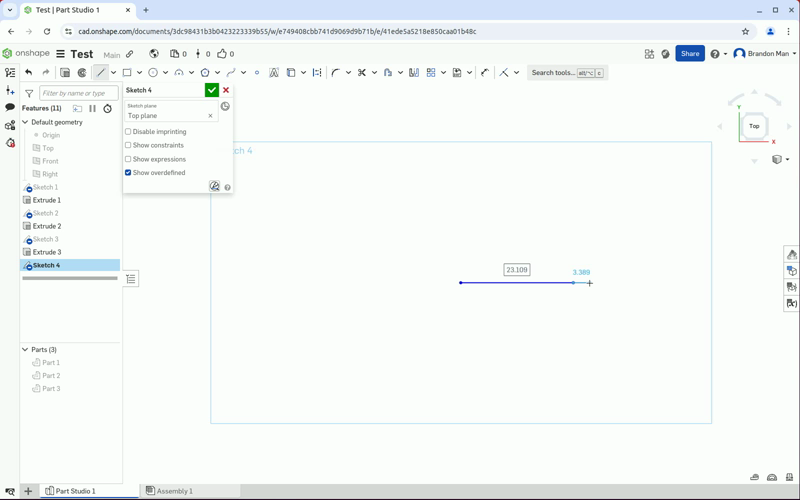
mouse_move(573, 281)
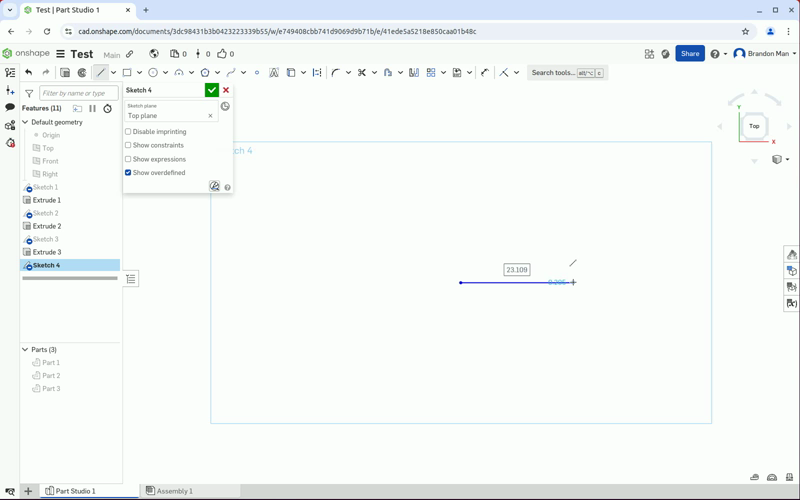
scroll(6)
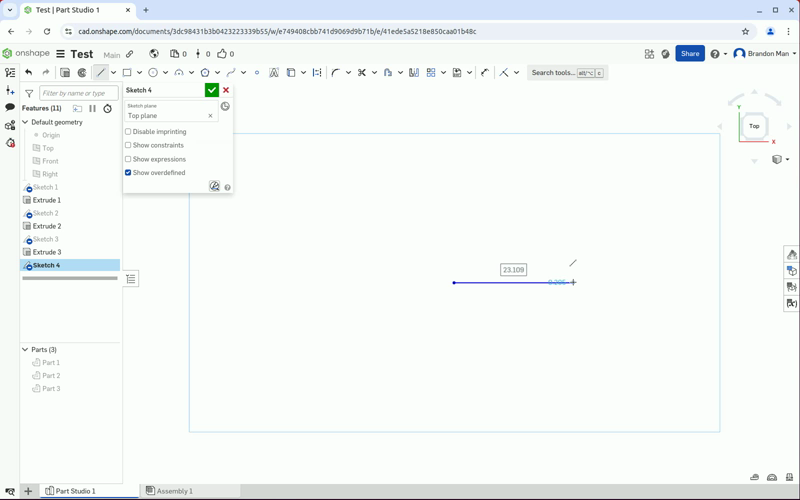
scroll(6)
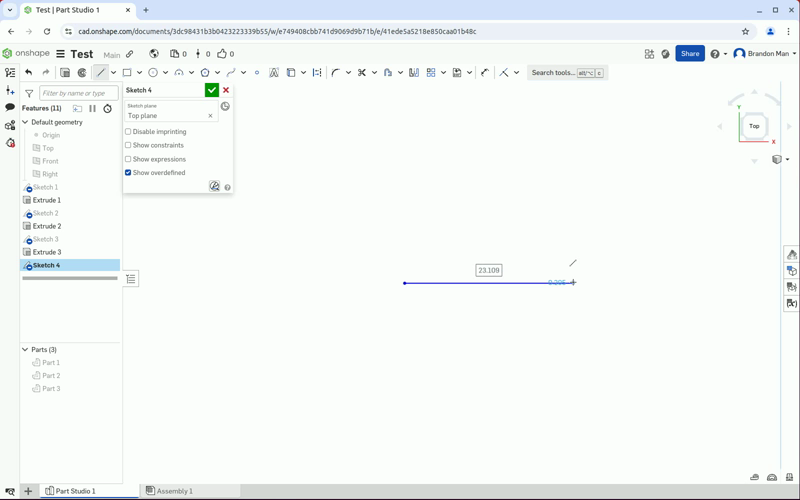
scroll(6)
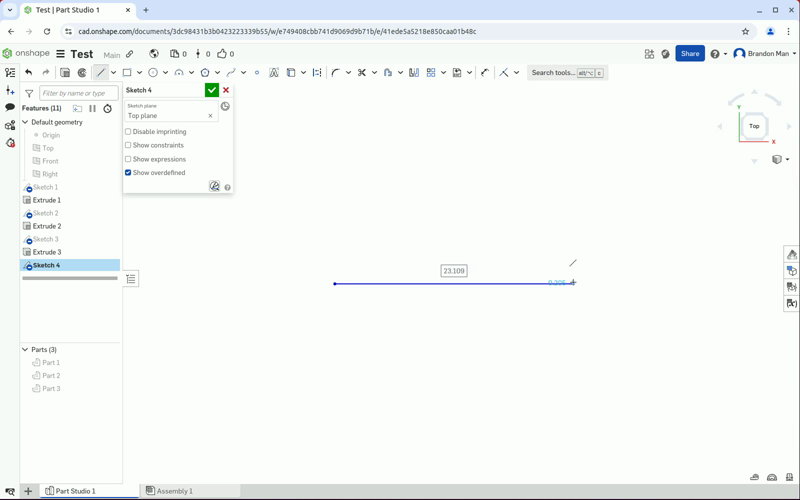
scroll(6)
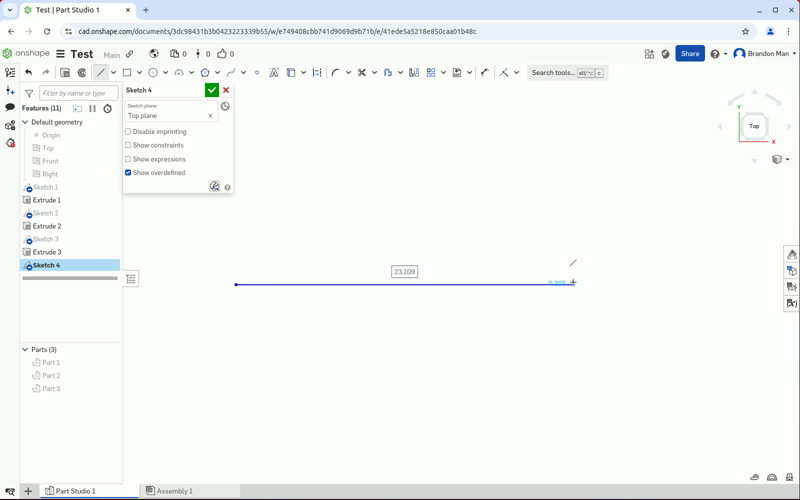
scroll(6)
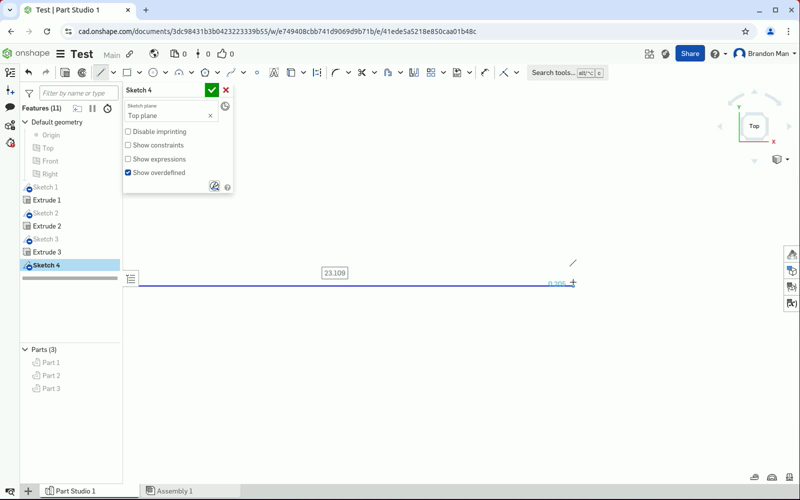
scroll(6)
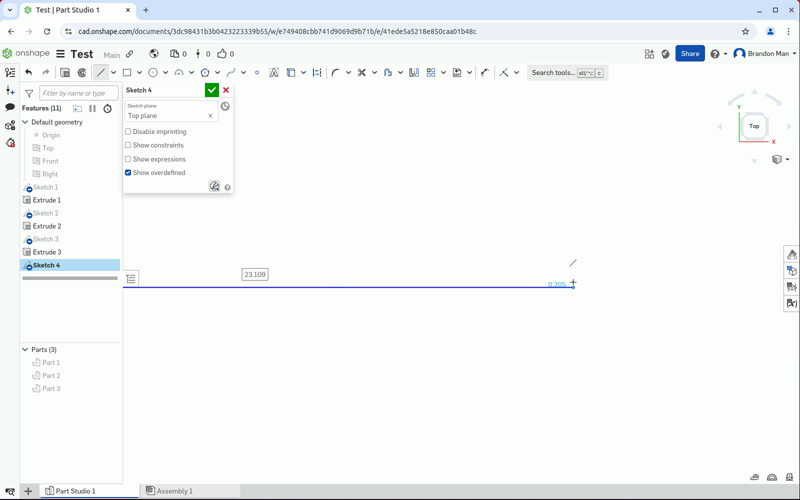
scroll(6)
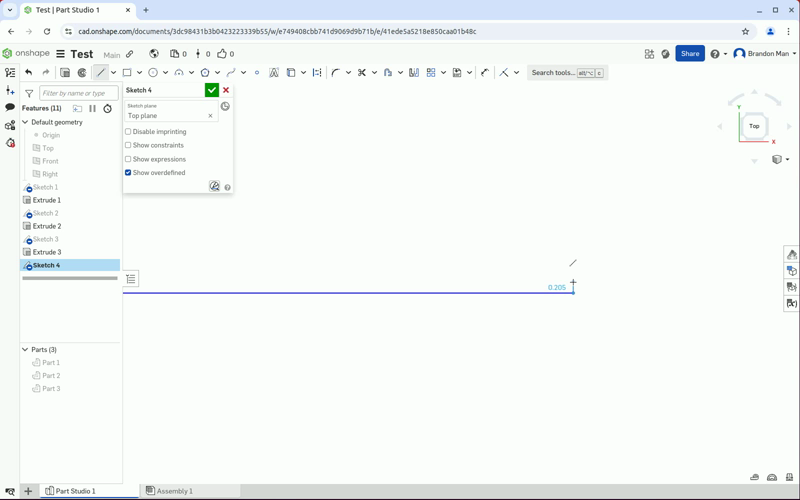
click(573, 281)
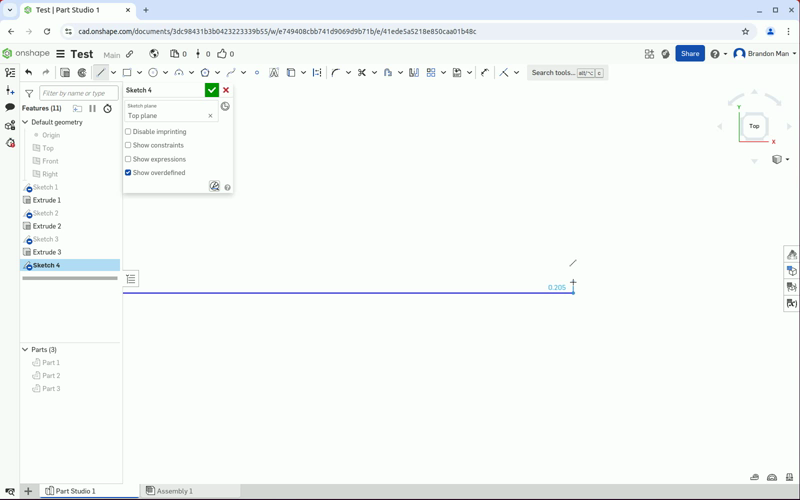
scroll(-6)
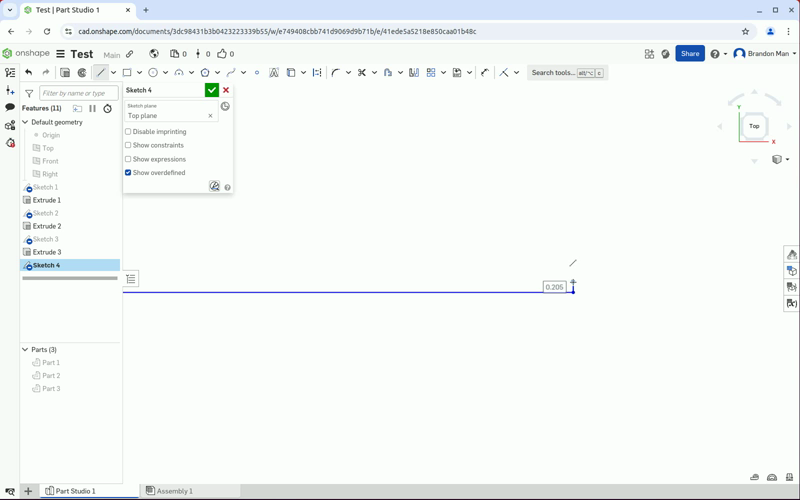
scroll(-6)
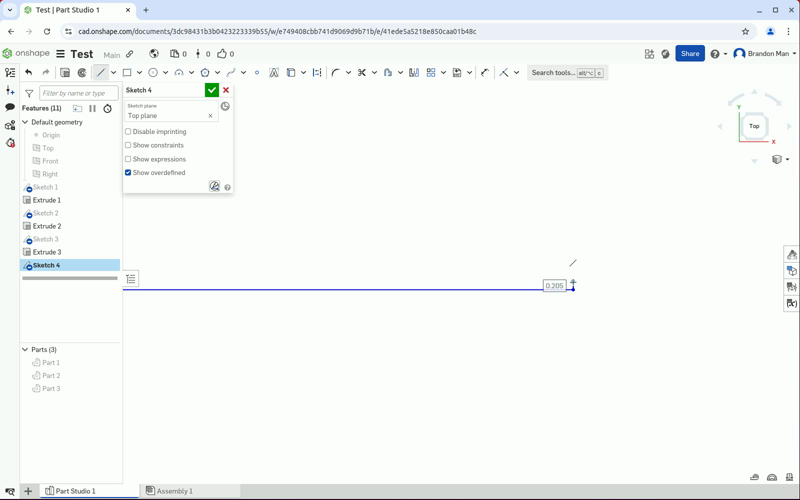
scroll(-6)
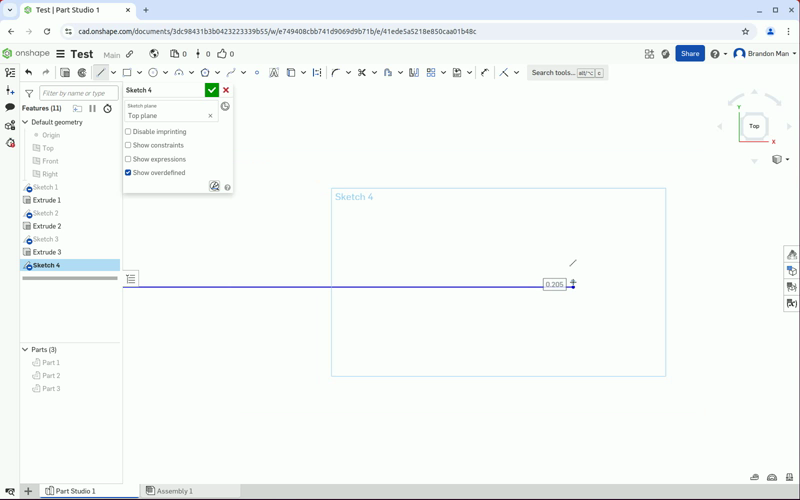
scroll(-6)
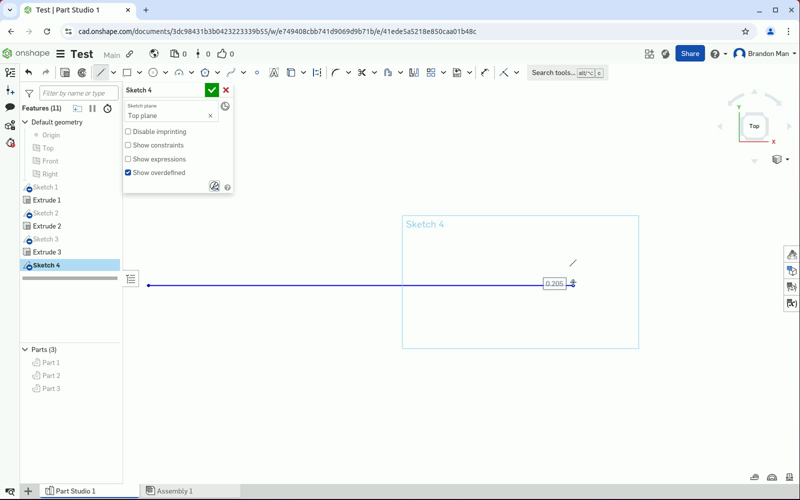
scroll(-6)
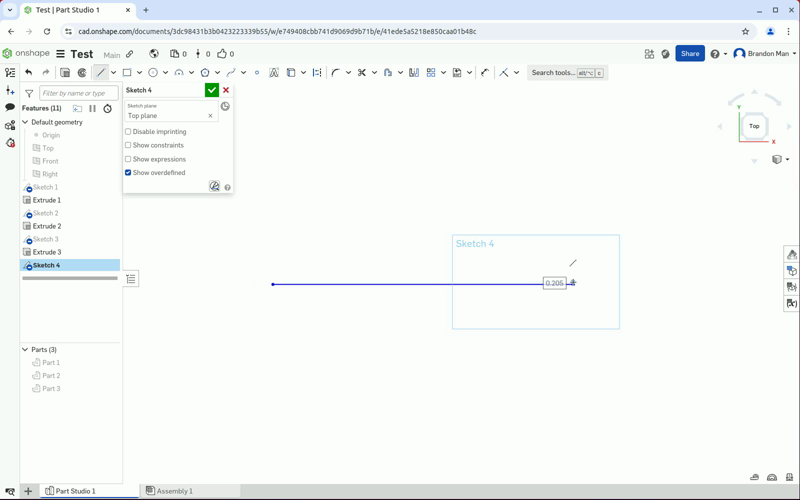
scroll(-6)
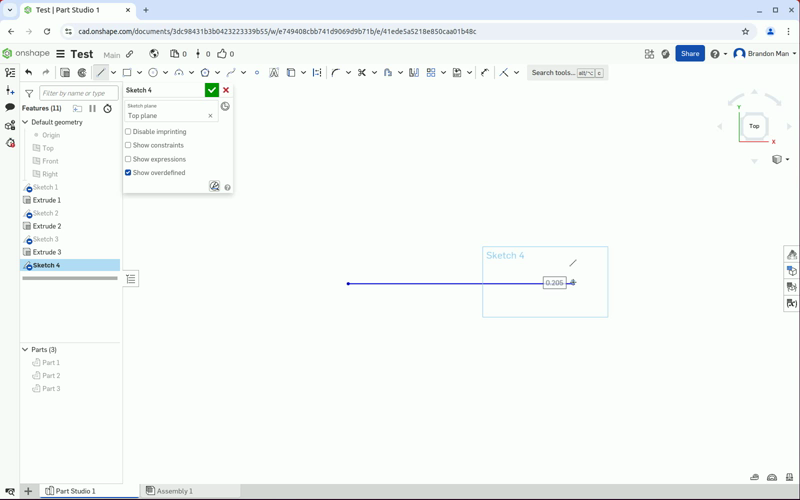
scroll(-6)
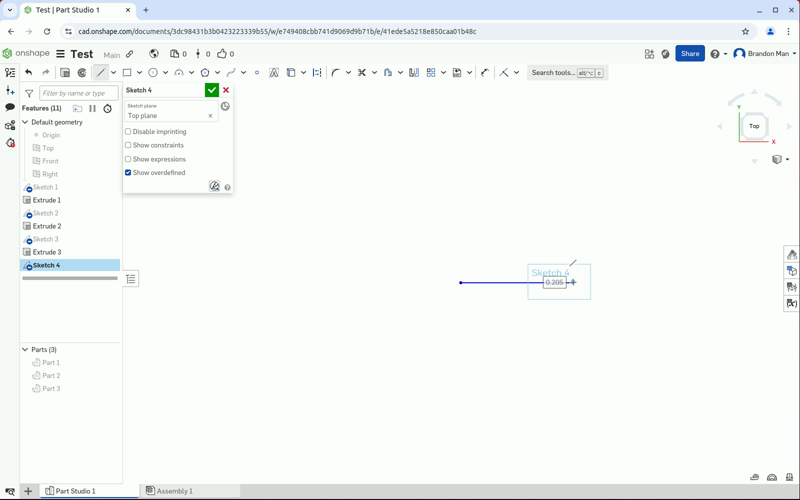
key_up(shift)
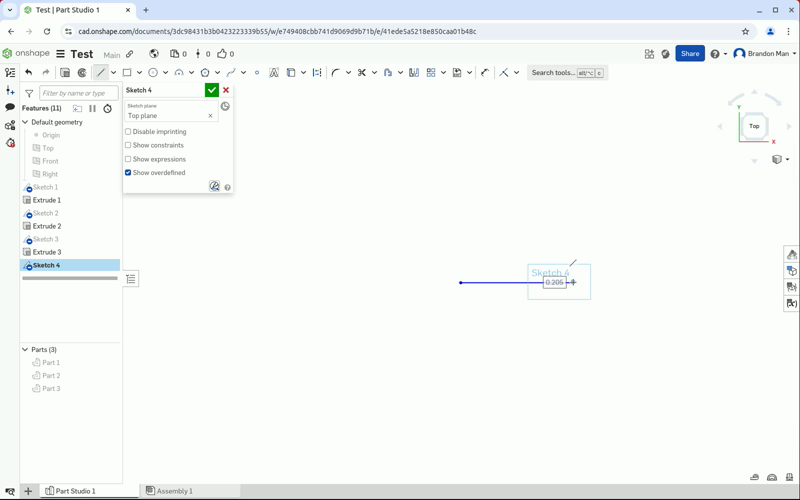
key_down(shift)
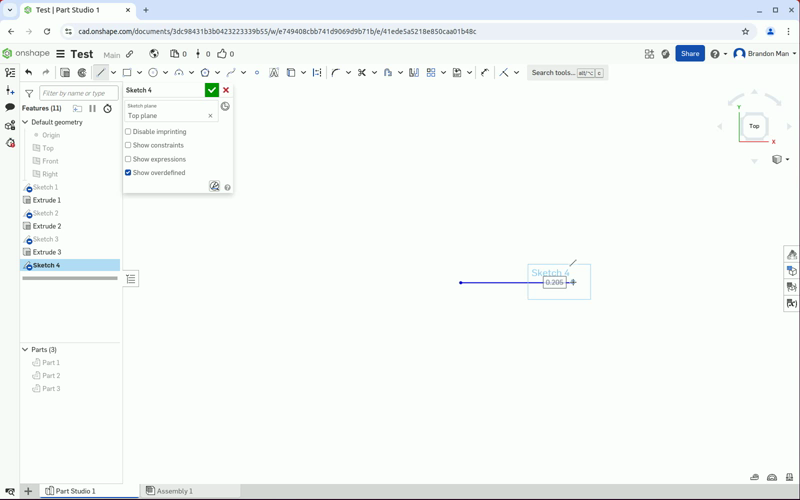
mouse_move(589, 281)
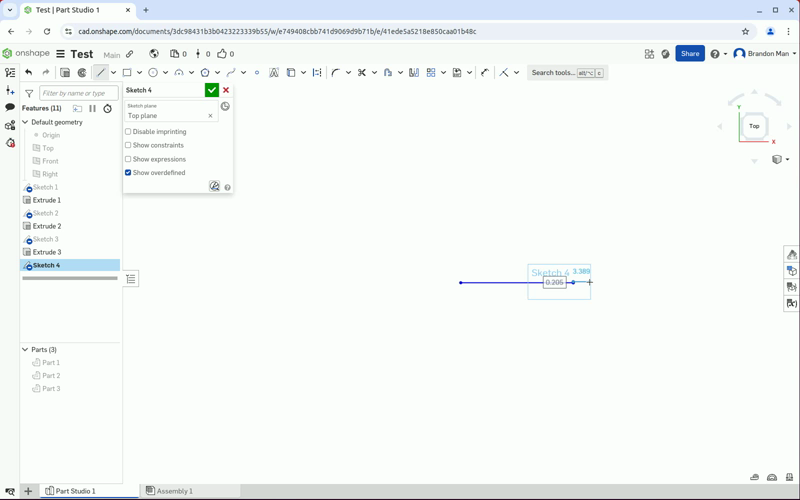
mouse_move(572, 281)
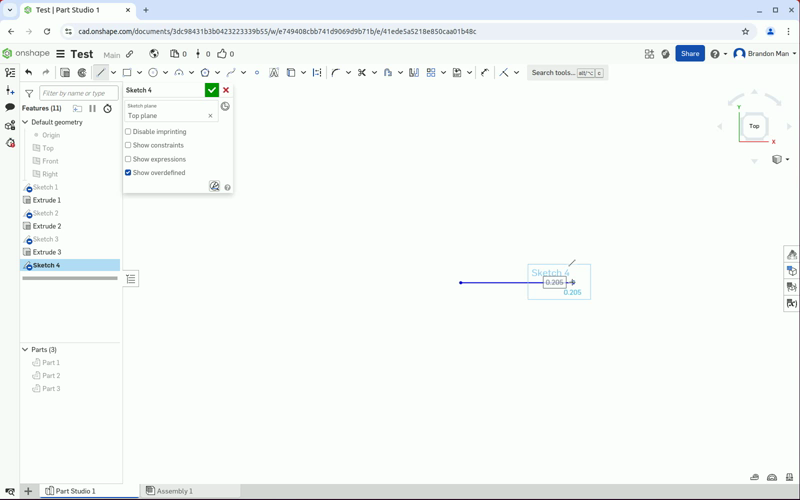
scroll(6)
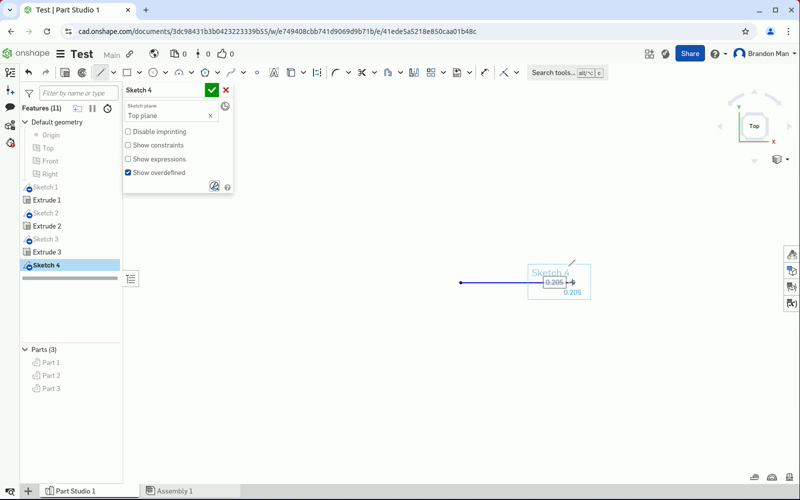
scroll(6)
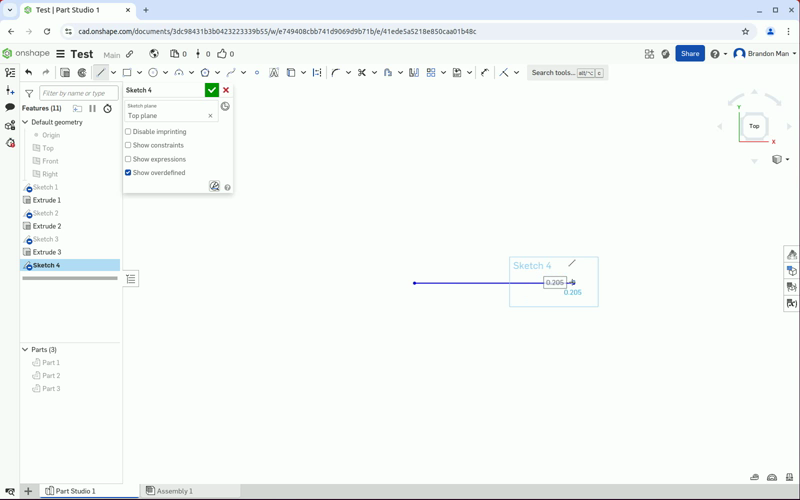
scroll(6)
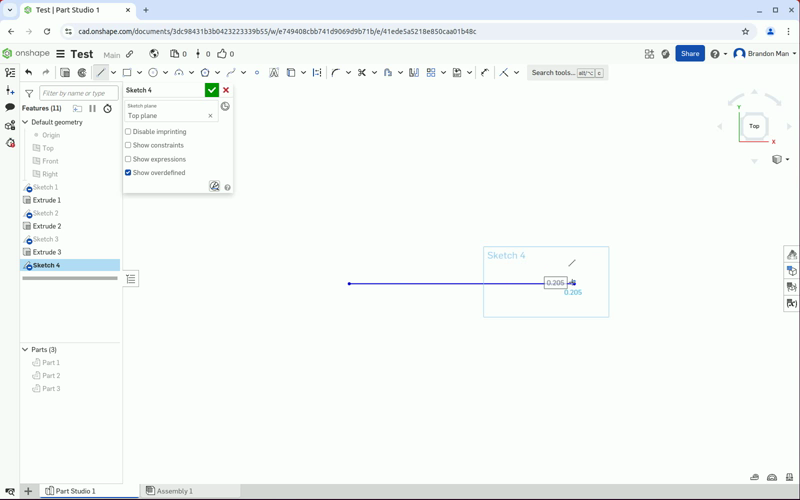
scroll(6)
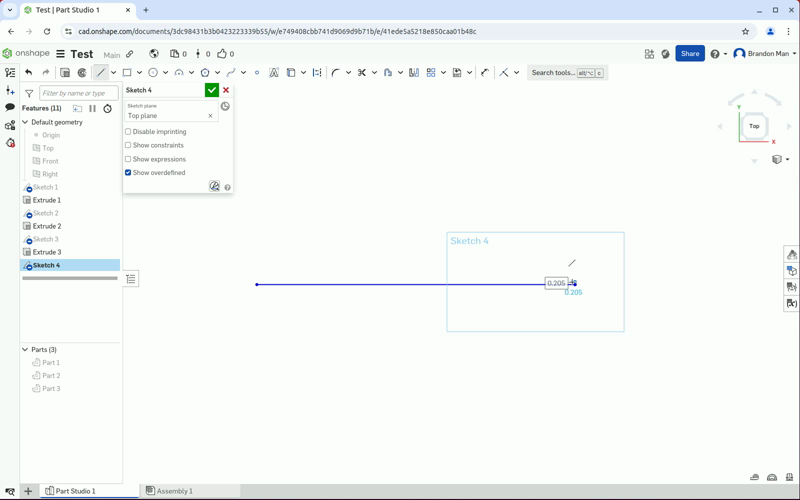
scroll(6)
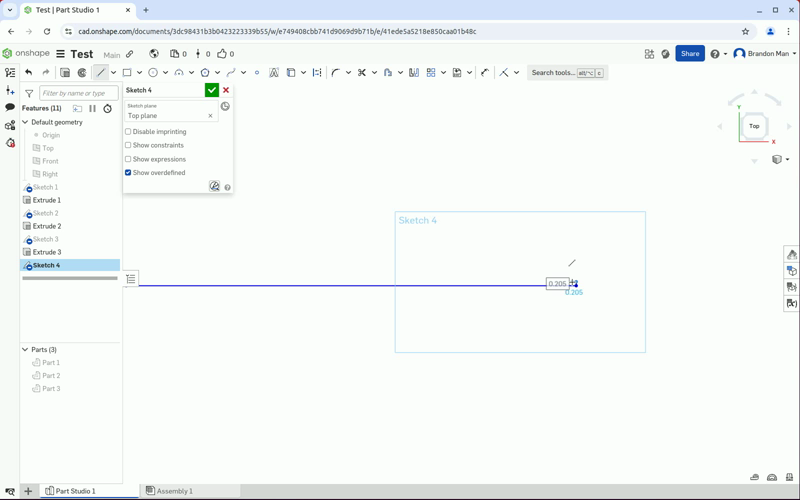
scroll(6)
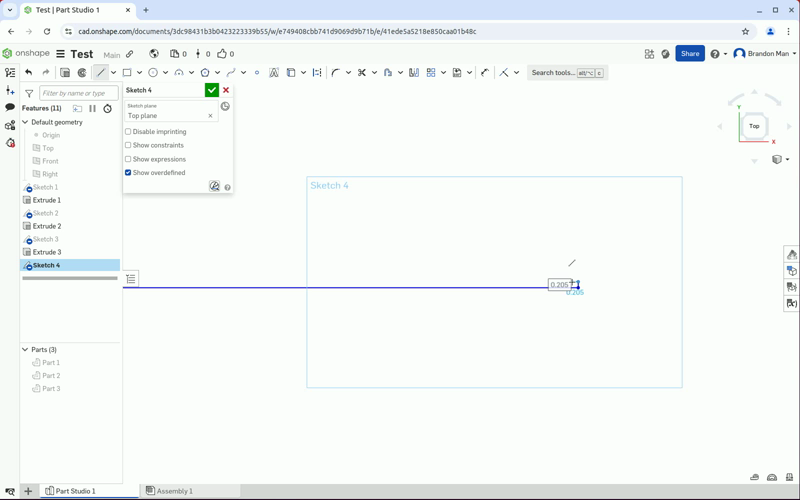
scroll(6)
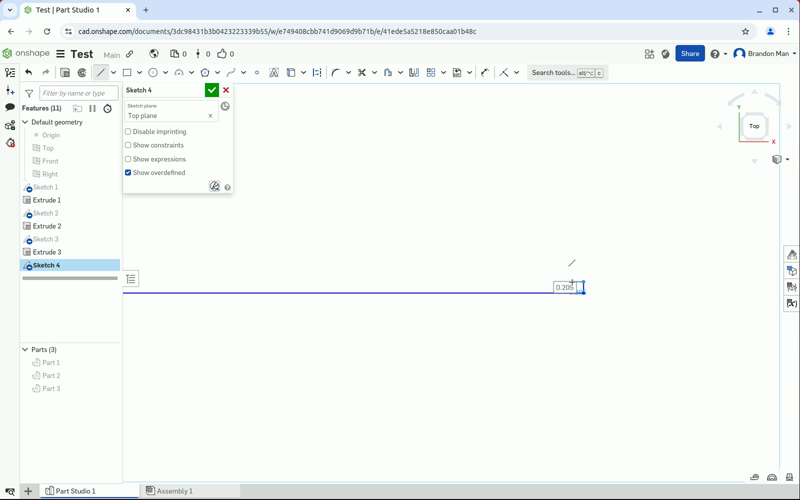
click(572, 281)
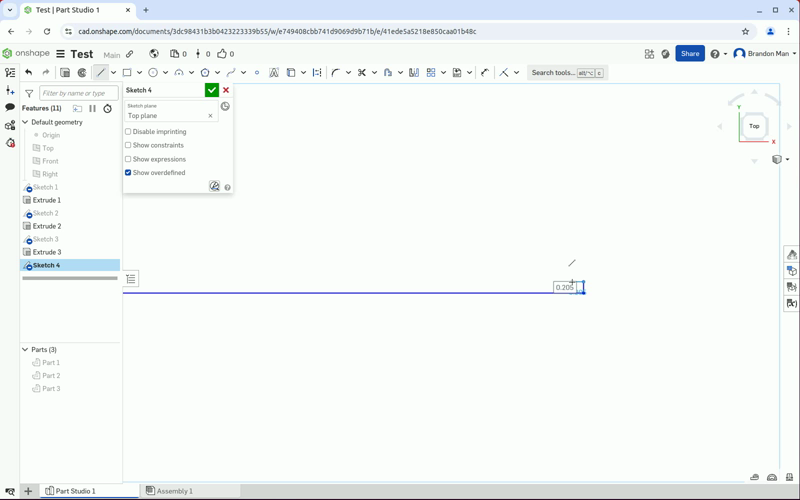
scroll(-6)
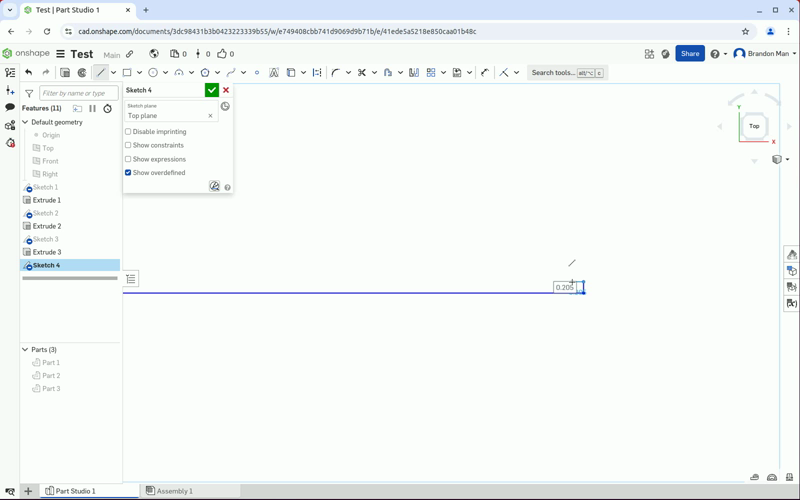
scroll(-6)
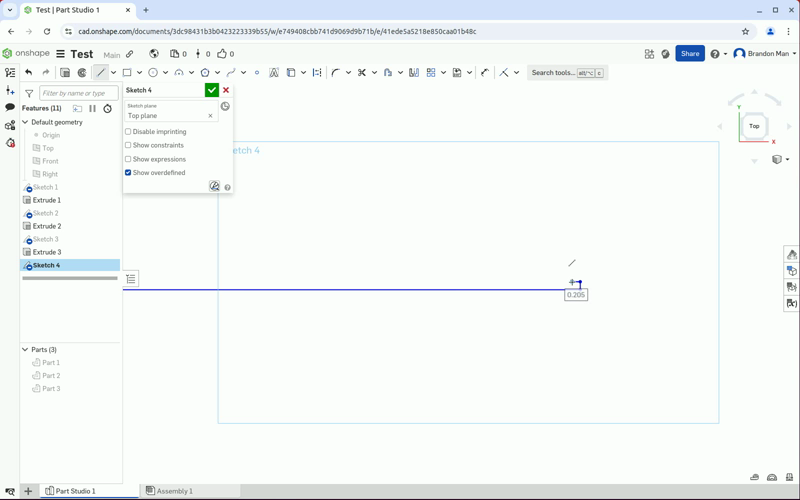
scroll(-6)
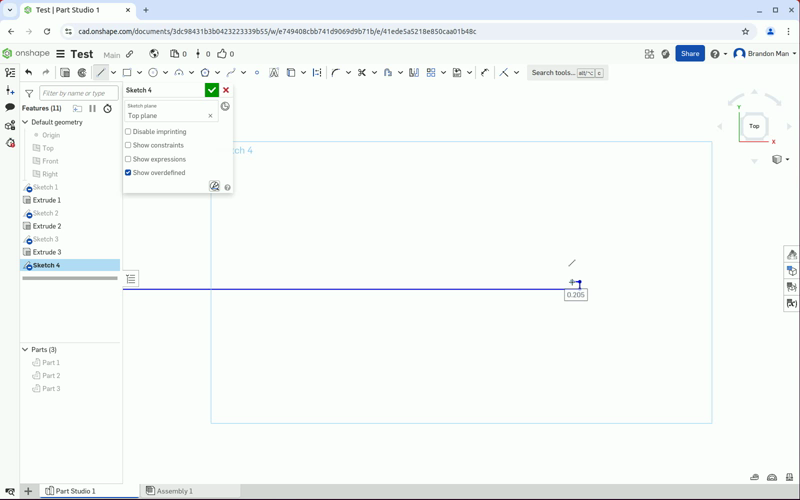
scroll(-6)
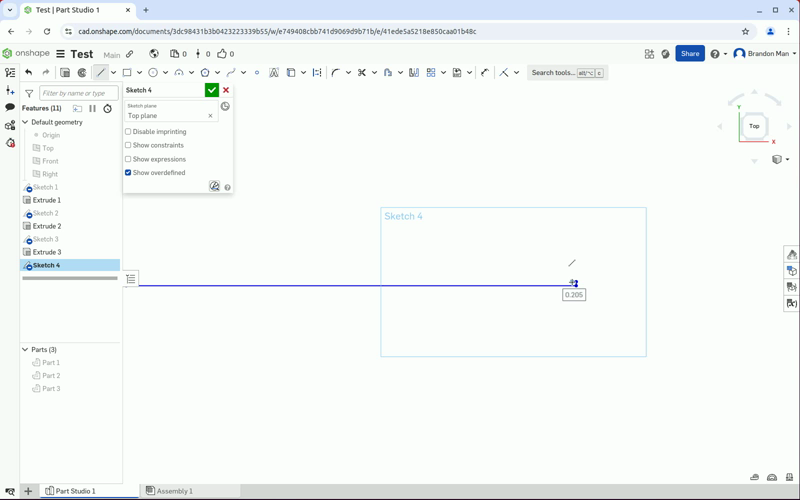
scroll(-6)
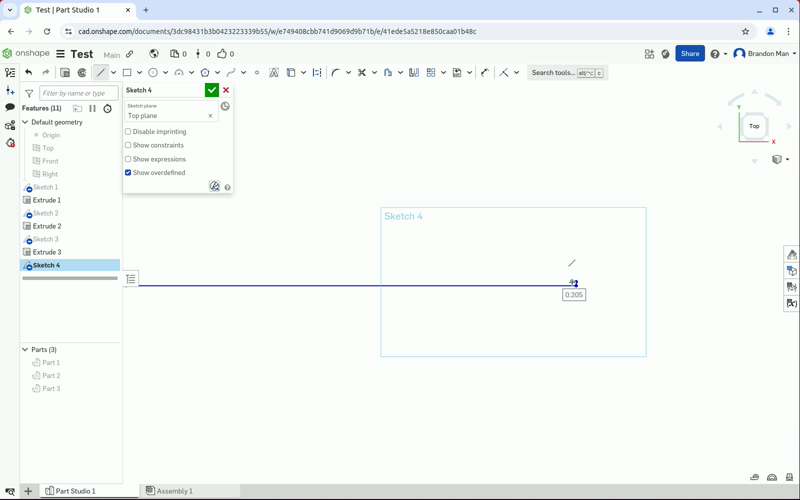
scroll(-6)
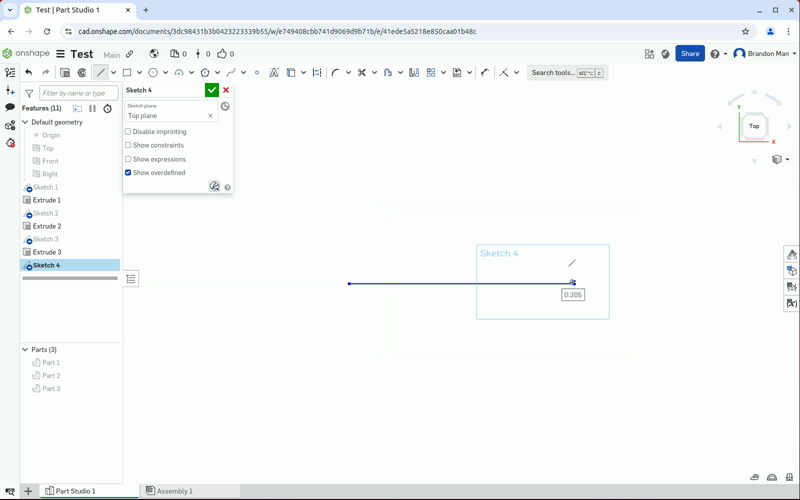
scroll(-6)
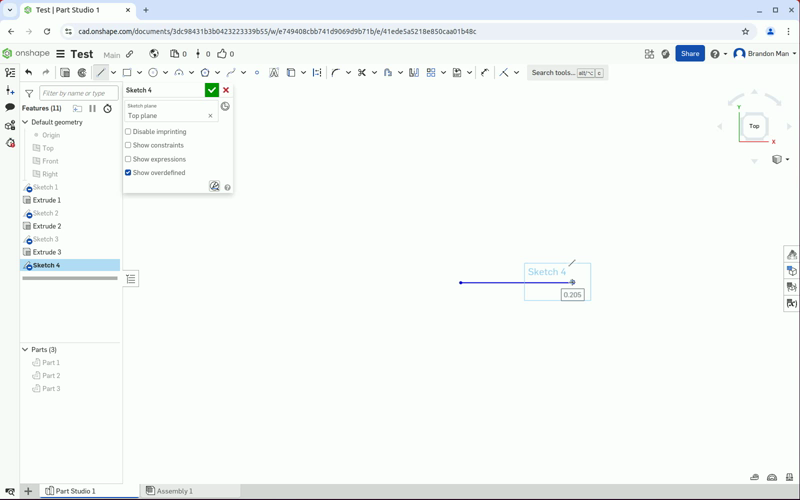
key_up(shift)
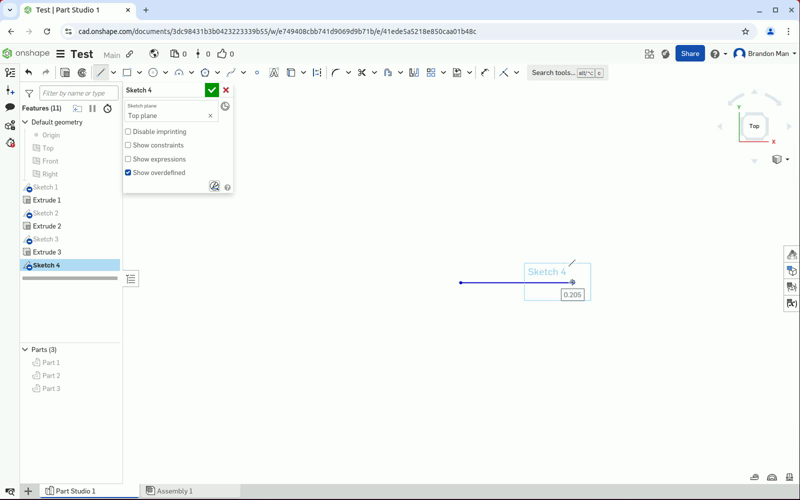
key_down(shift)
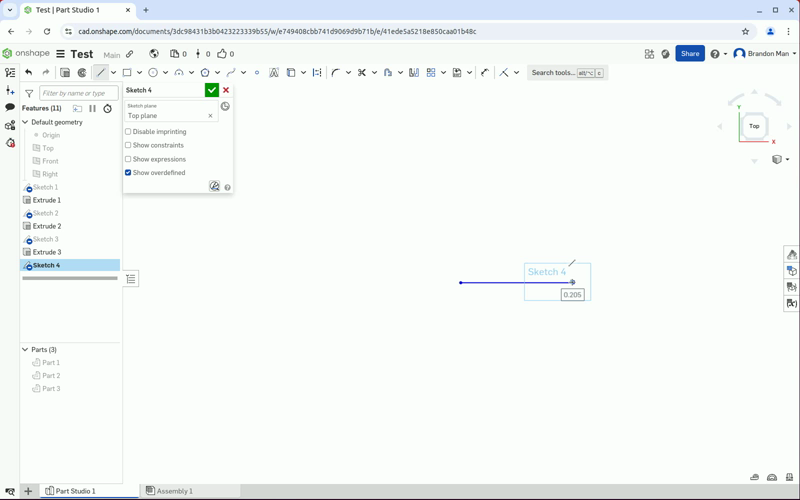
mouse_move(461, 281)
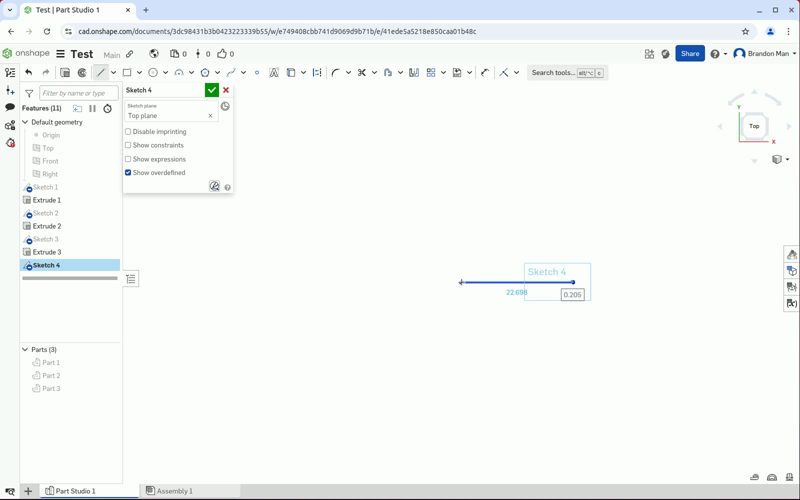
scroll(6)
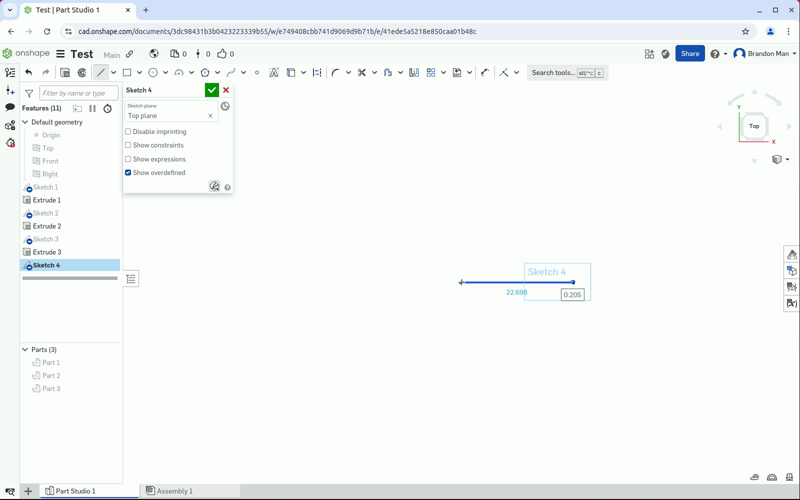
scroll(6)
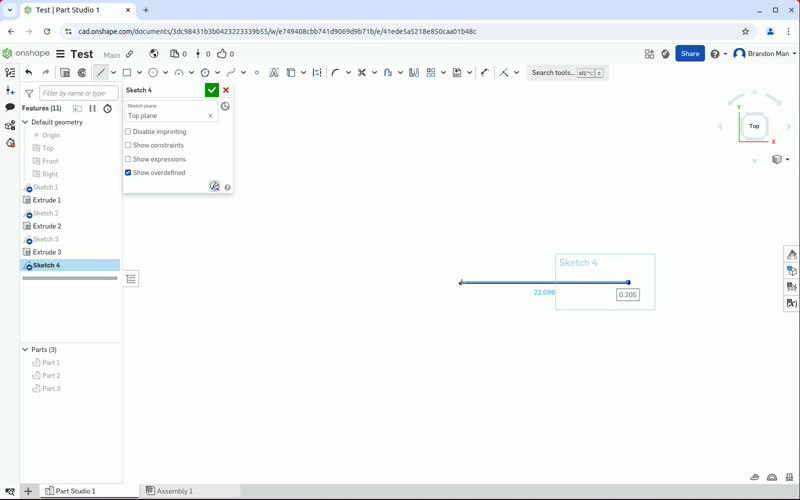
scroll(6)
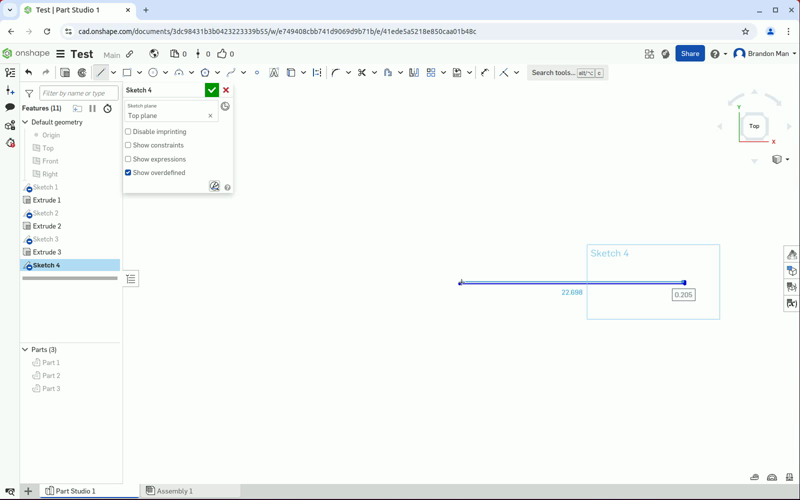
scroll(6)
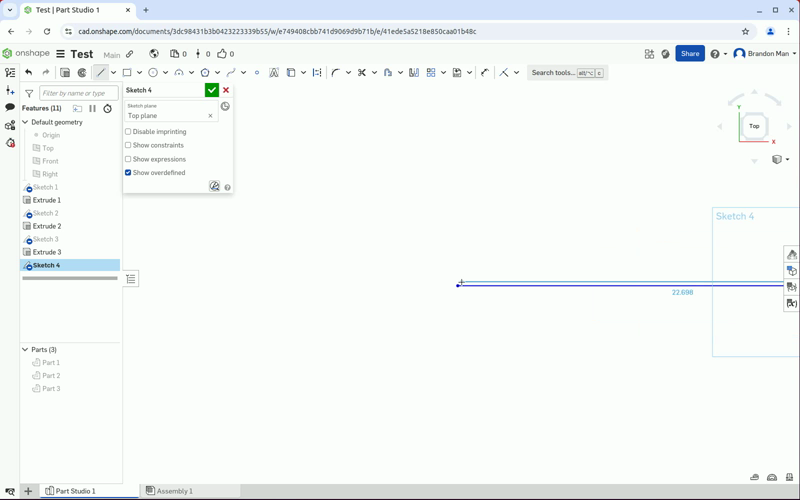
scroll(6)
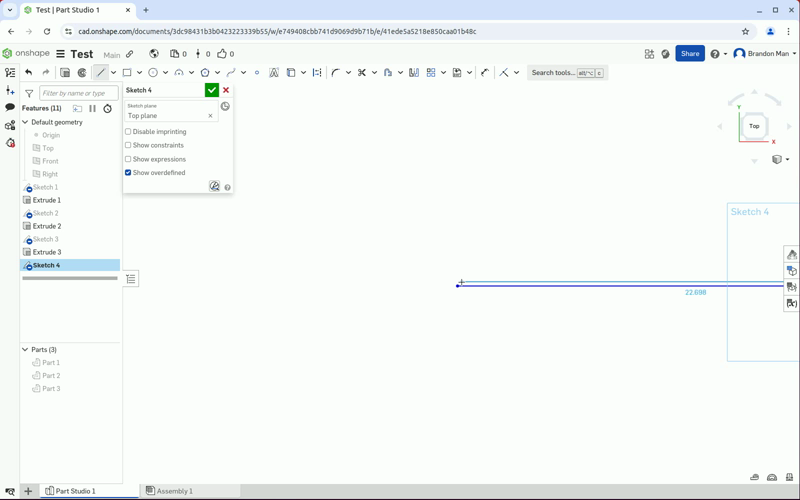
scroll(6)
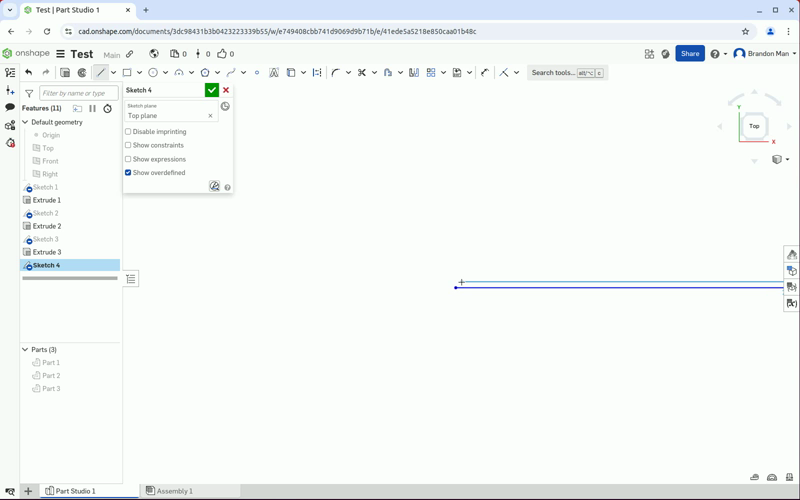
scroll(6)
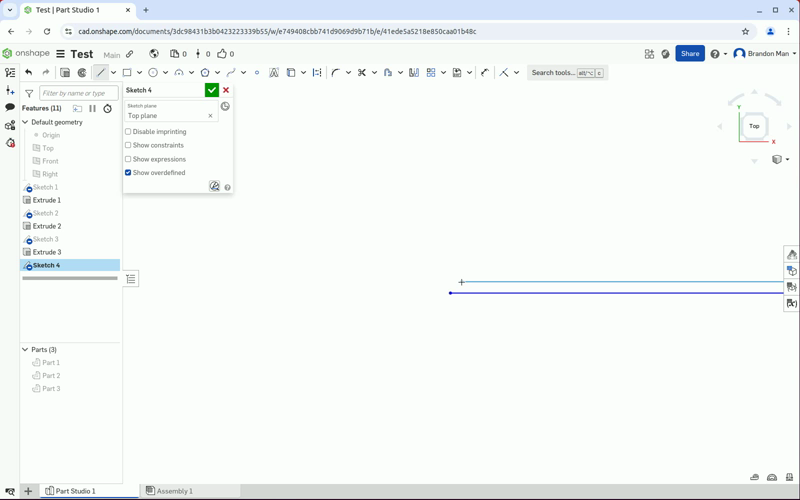
click(461, 281)
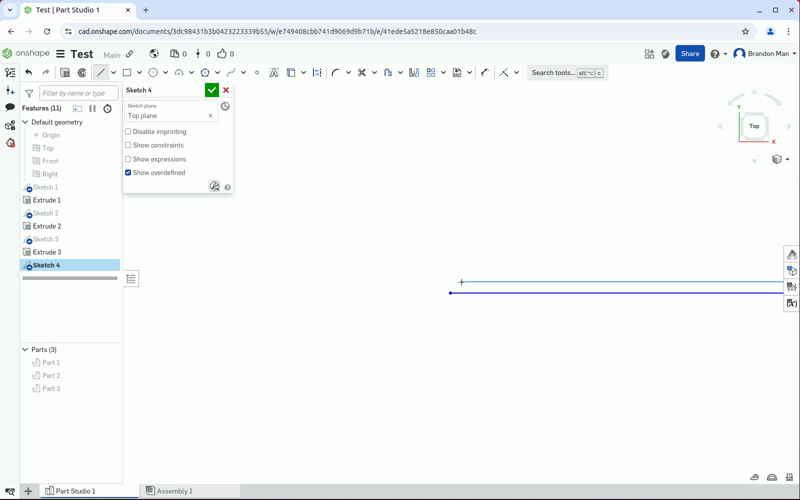
scroll(-6)
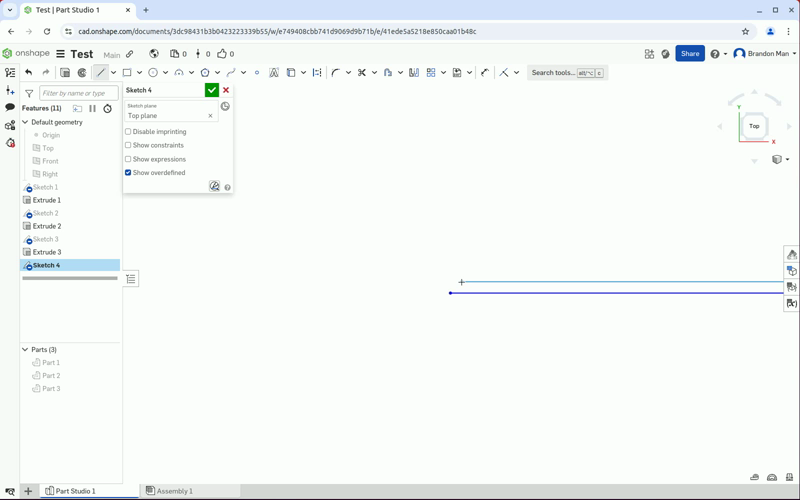
scroll(-6)
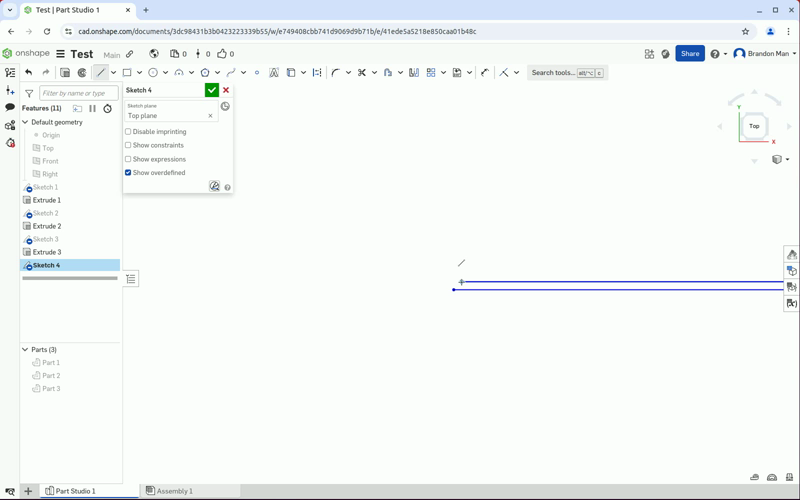
scroll(-6)
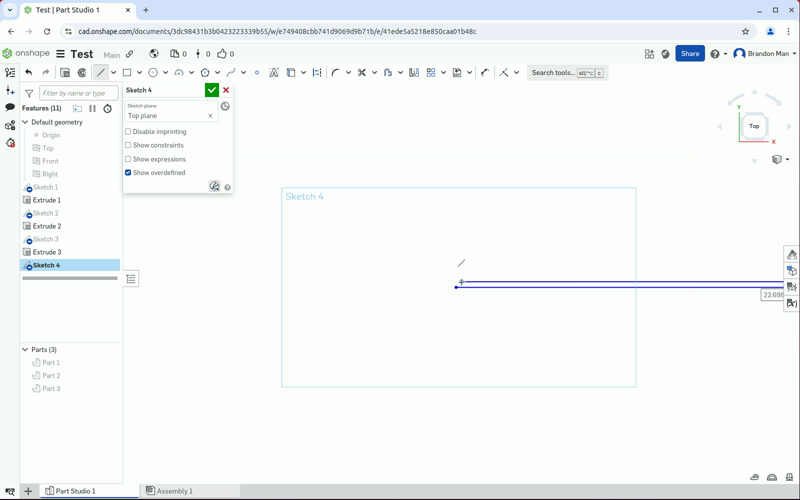
scroll(-6)
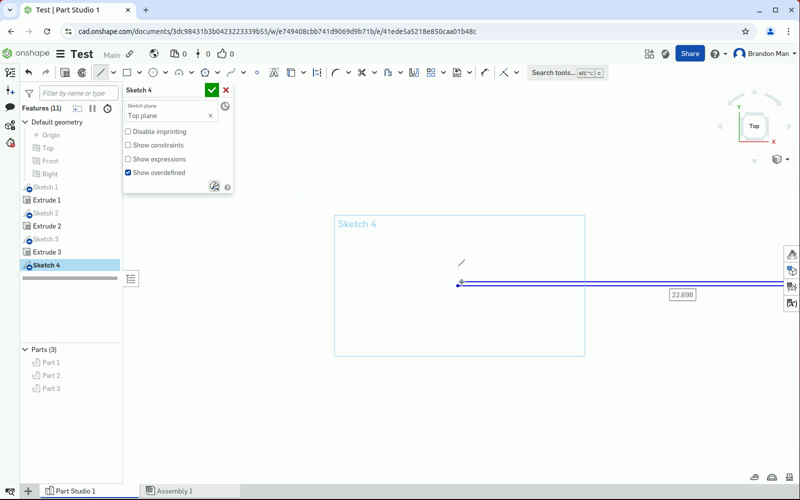
scroll(-6)
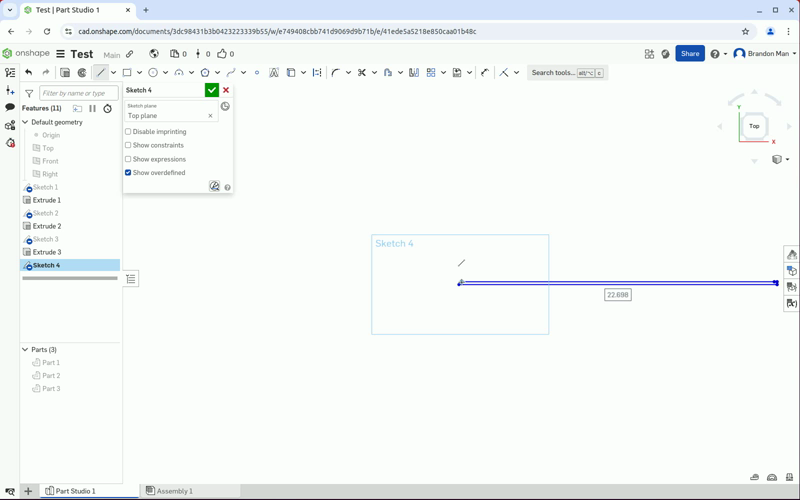
scroll(-6)
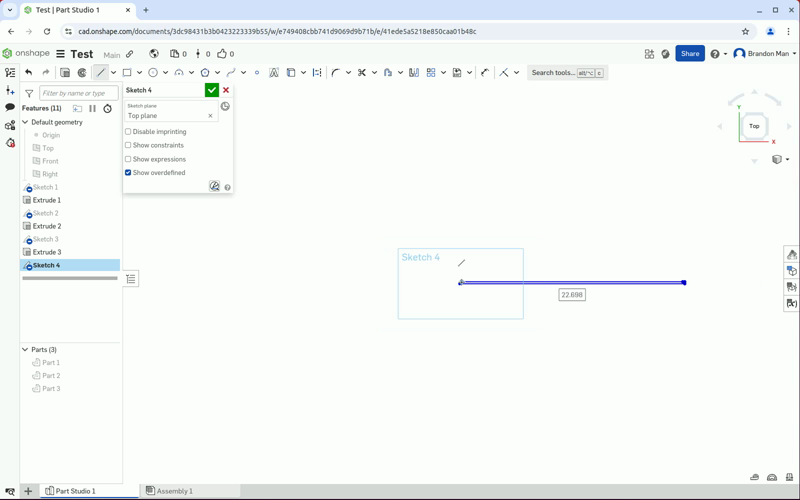
scroll(-6)
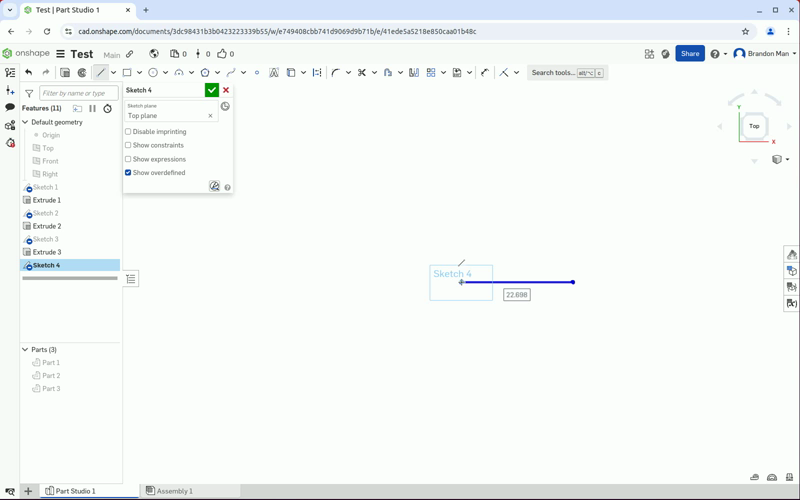
key_up(shift)
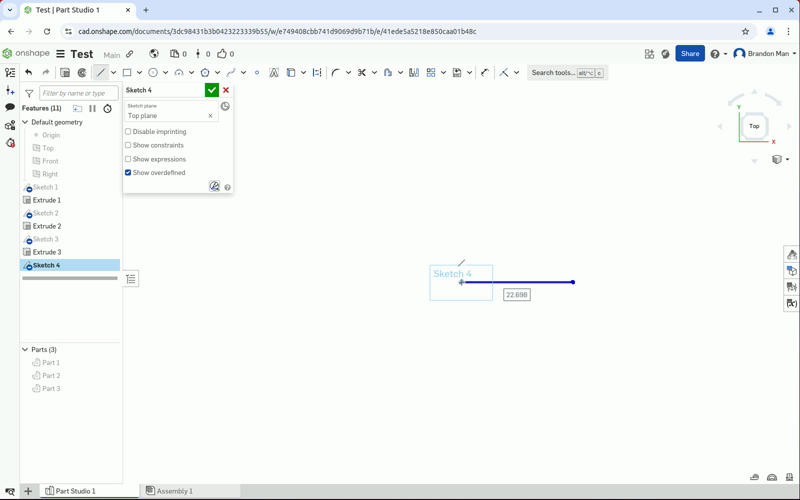
key_down(shift)
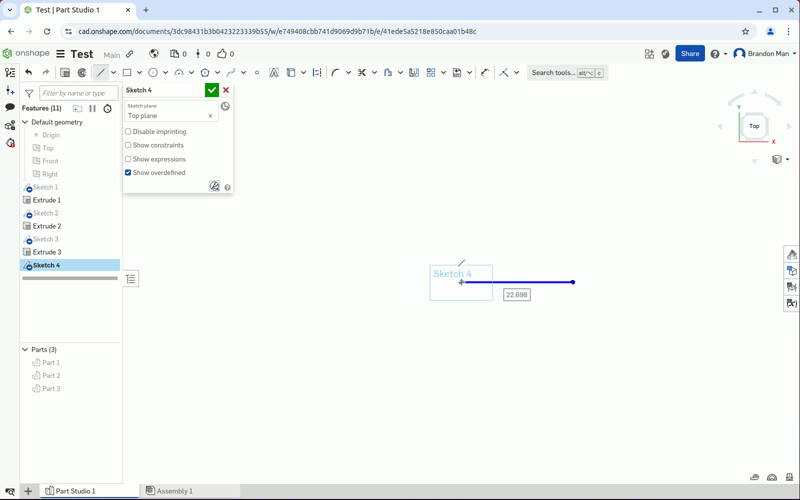
mouse_move(492, 281)
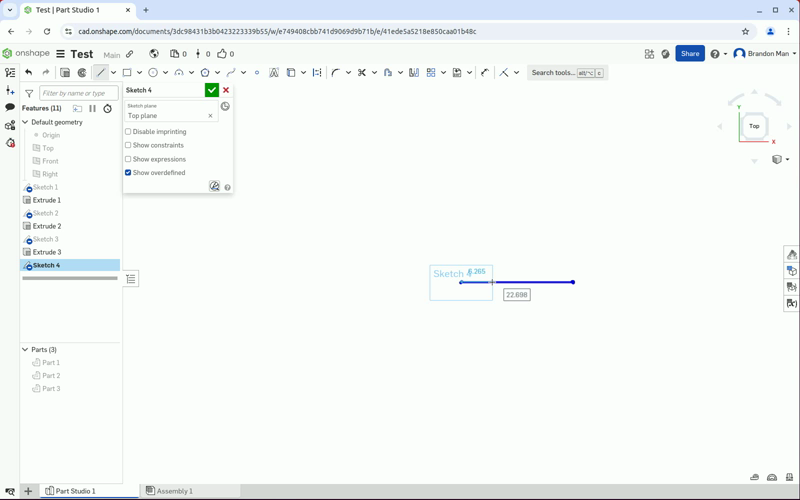
mouse_move(460, 281)
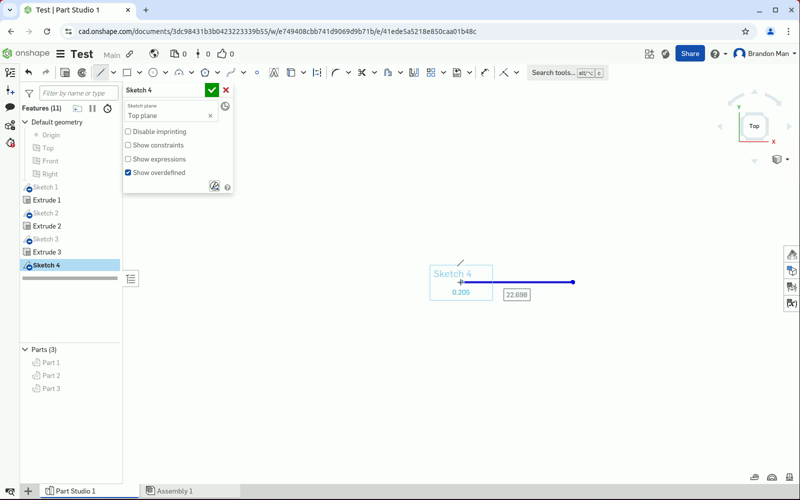
scroll(6)
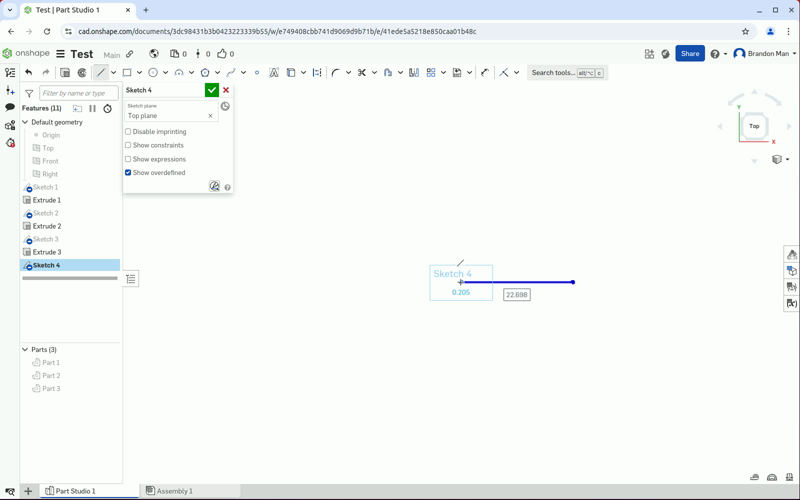
scroll(6)
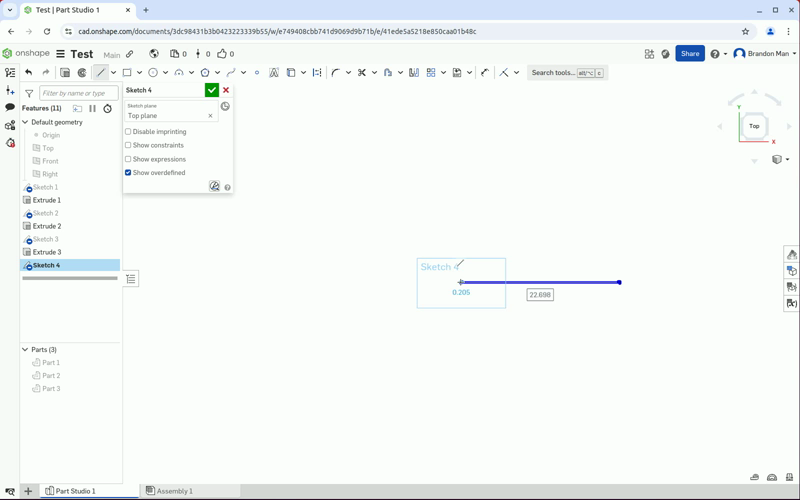
scroll(6)
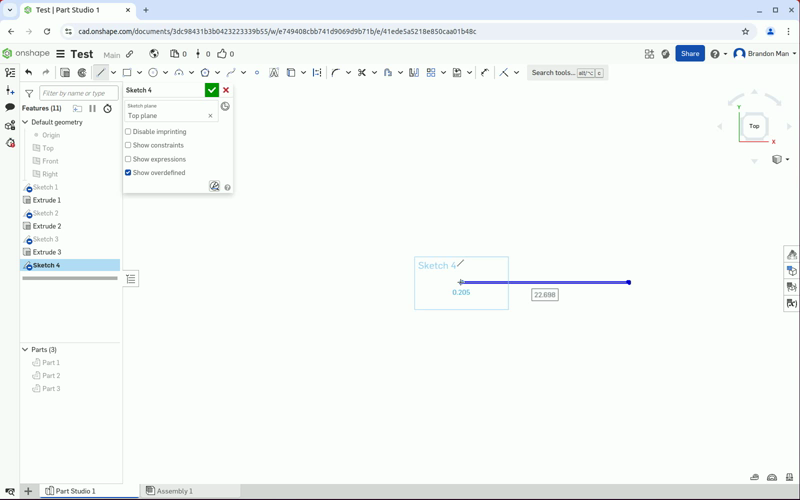
scroll(6)
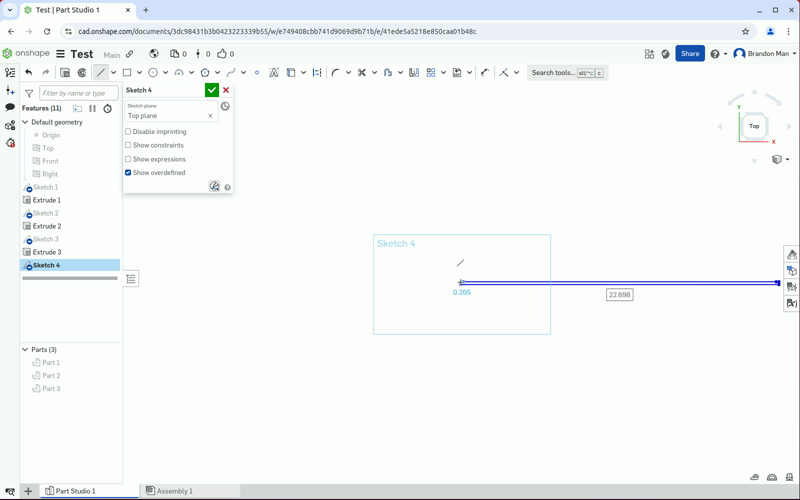
scroll(6)
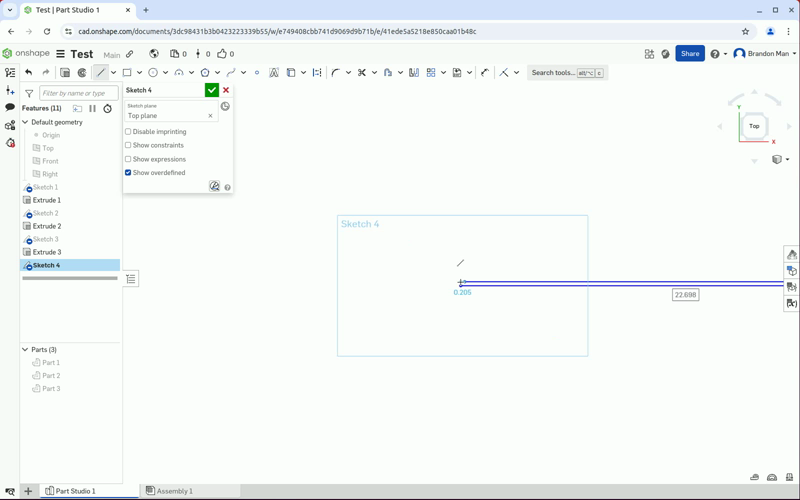
scroll(6)
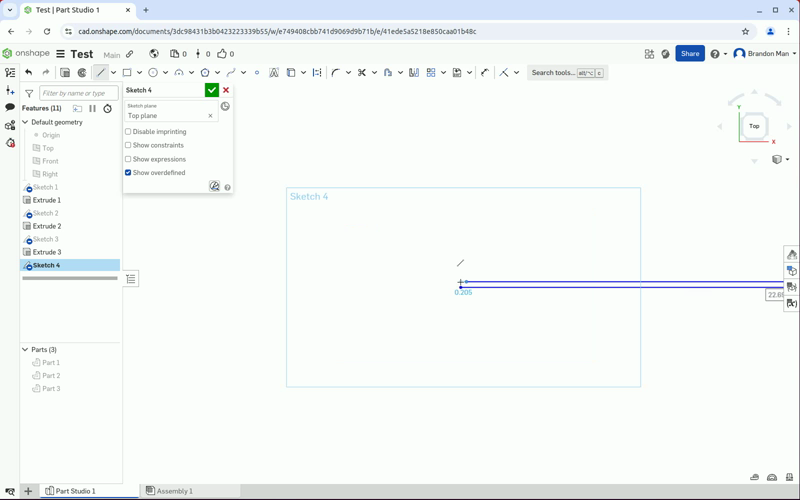
scroll(6)
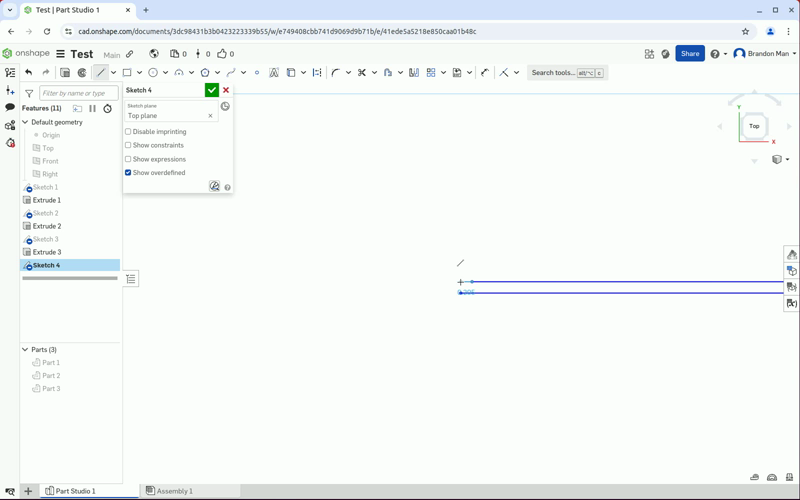
click(460, 281)
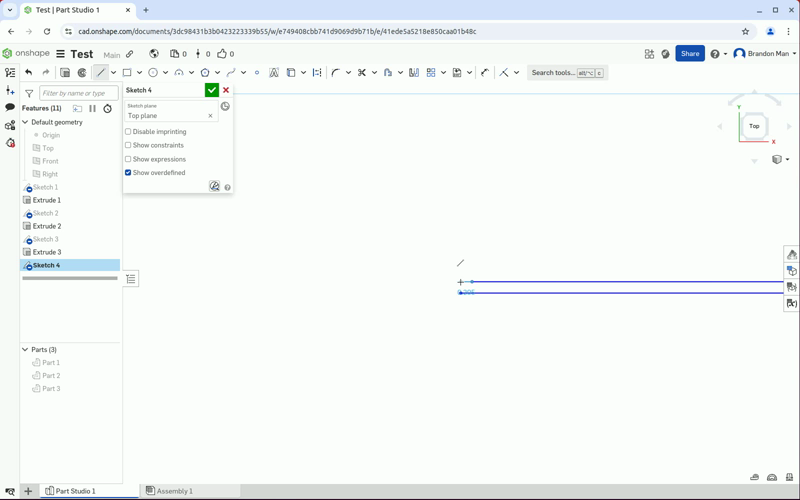
scroll(-6)
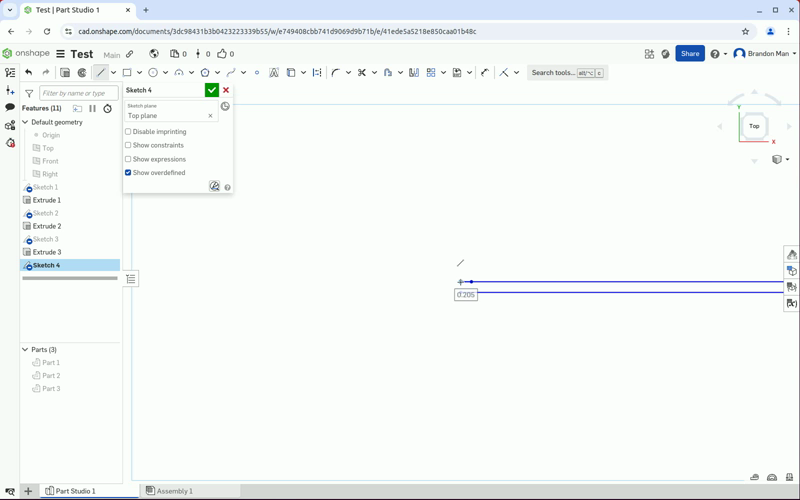
scroll(-6)
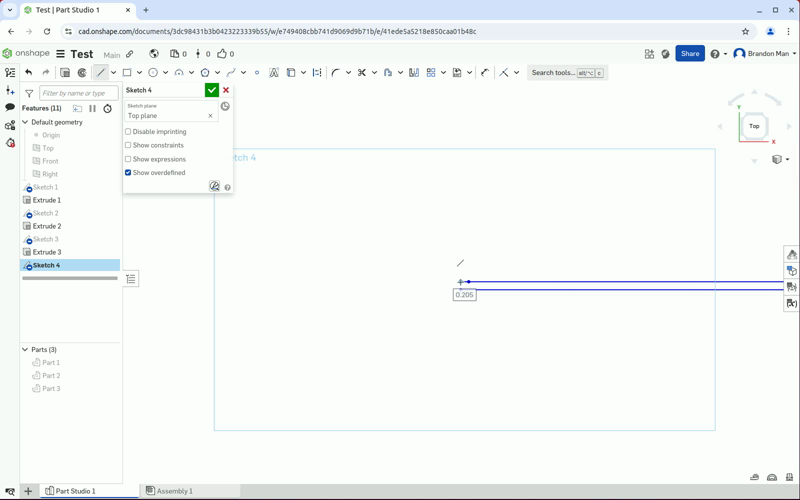
scroll(-6)
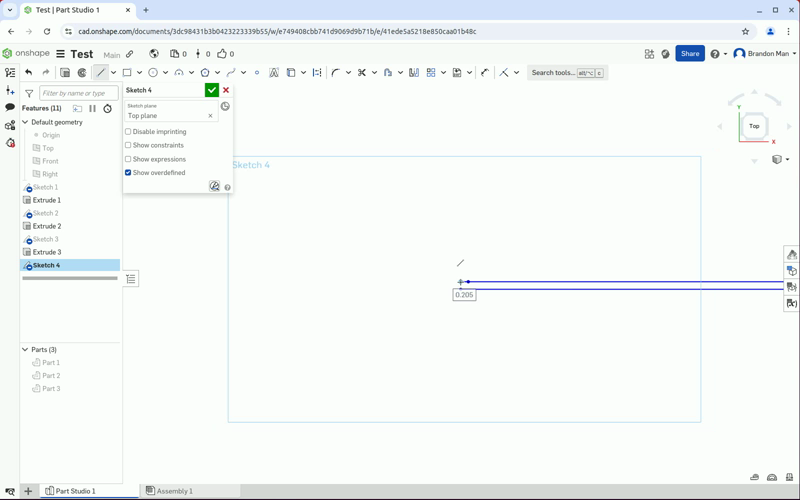
scroll(-6)
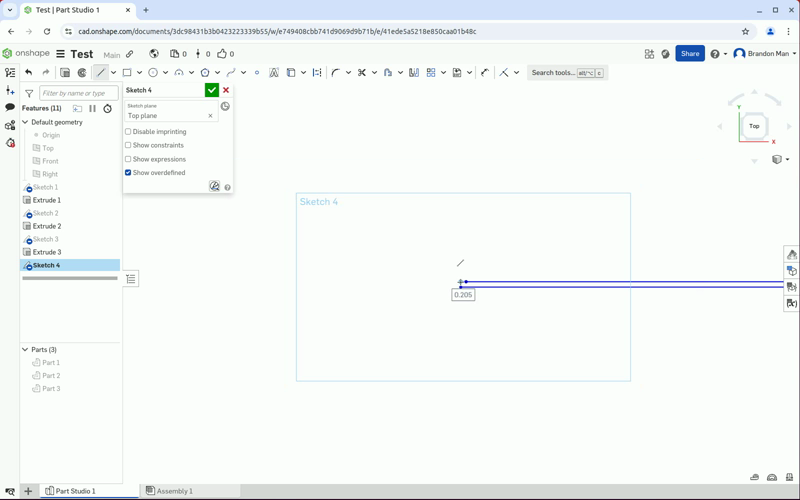
scroll(-6)
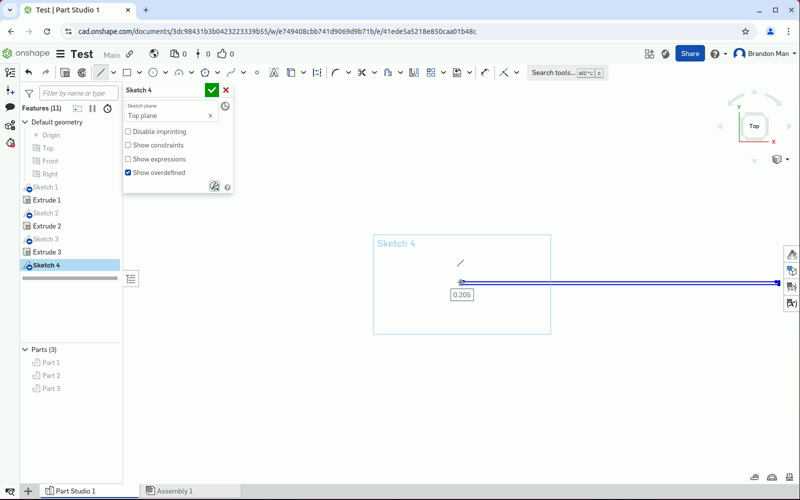
scroll(-6)
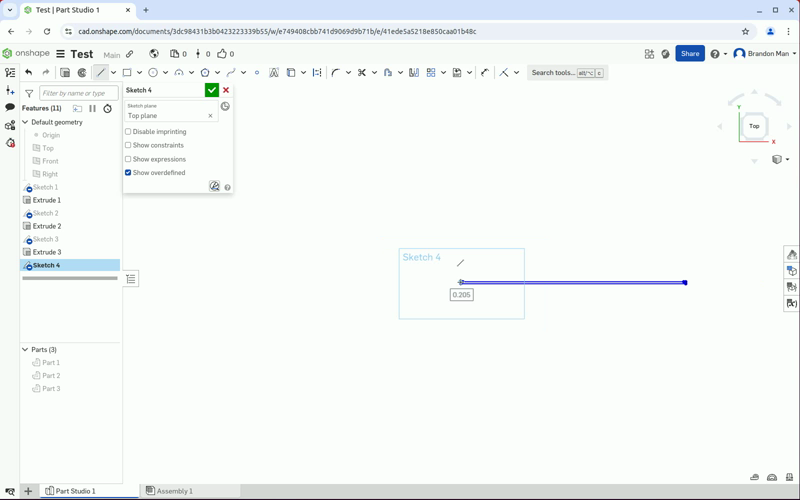
scroll(-6)
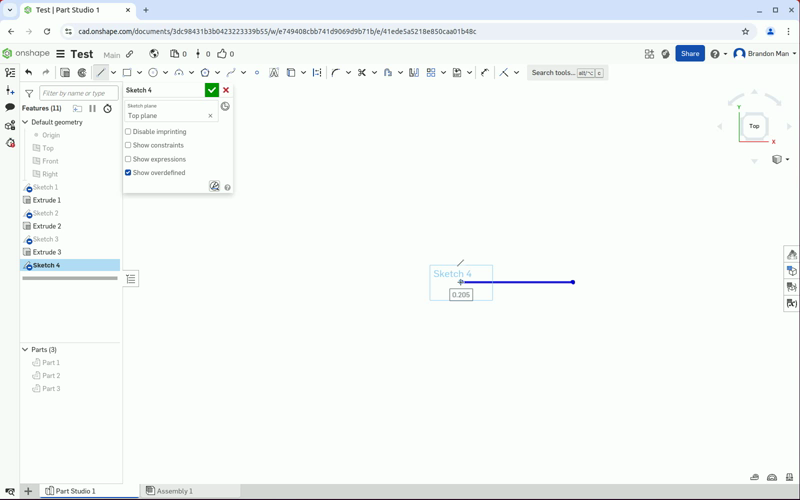
key_up(shift)
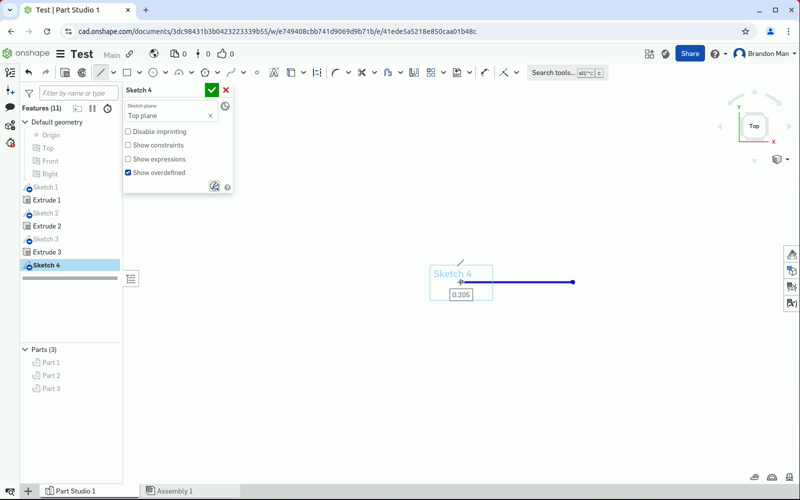
mouse_move(490, 281)
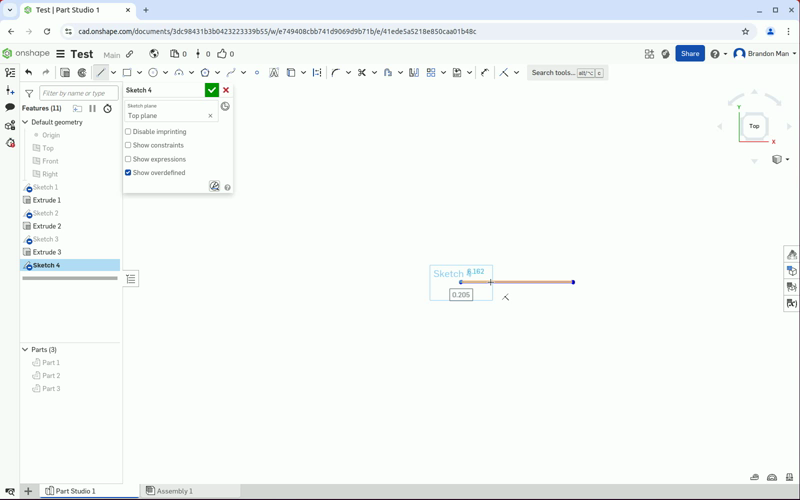
key_down(shift)
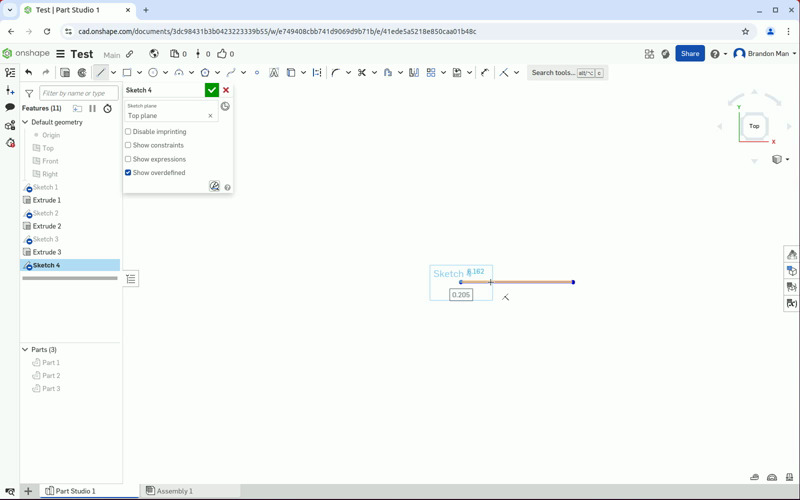
mouse_move(460, 282)
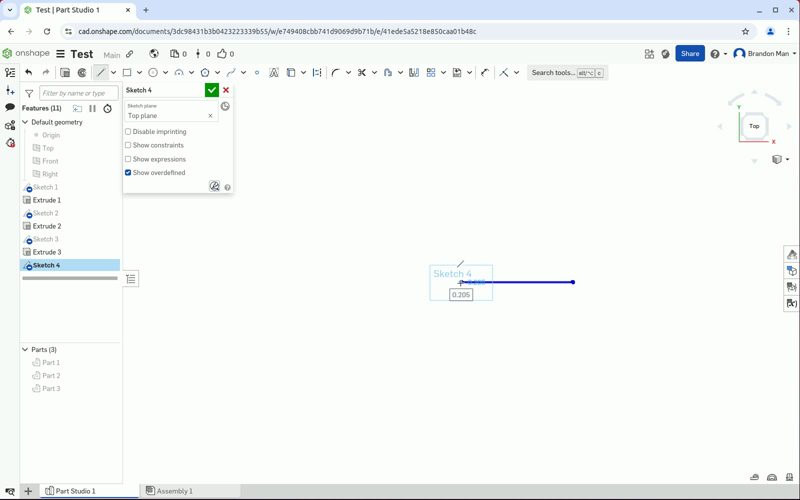
scroll(6)
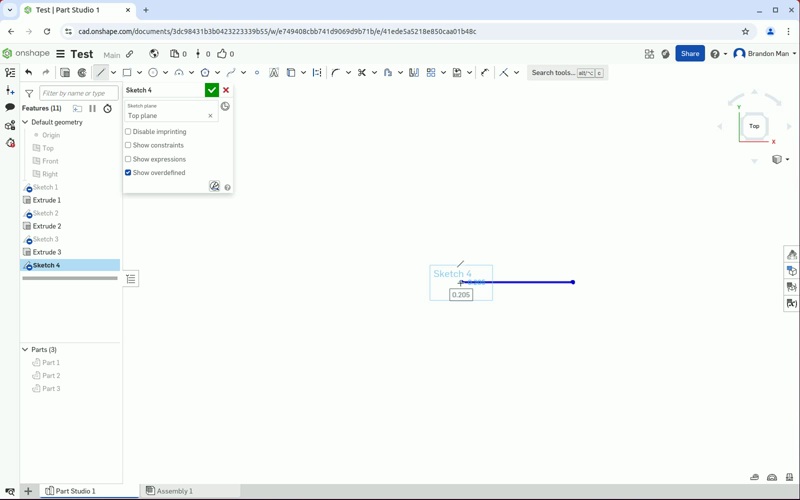
scroll(6)
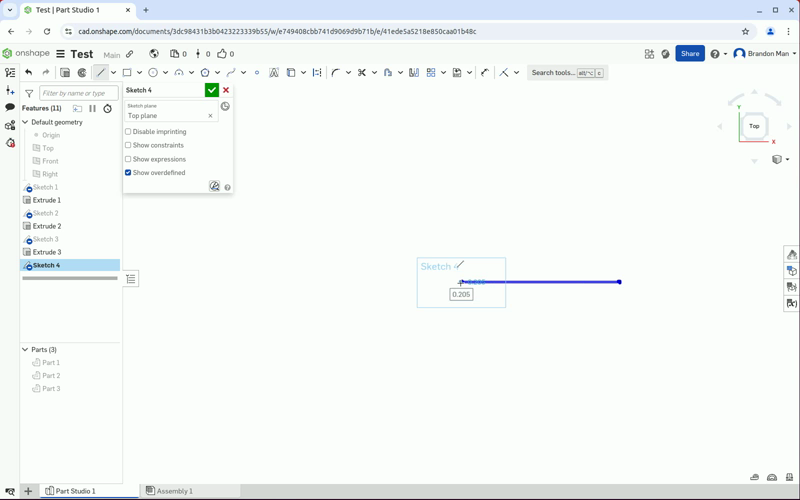
scroll(6)
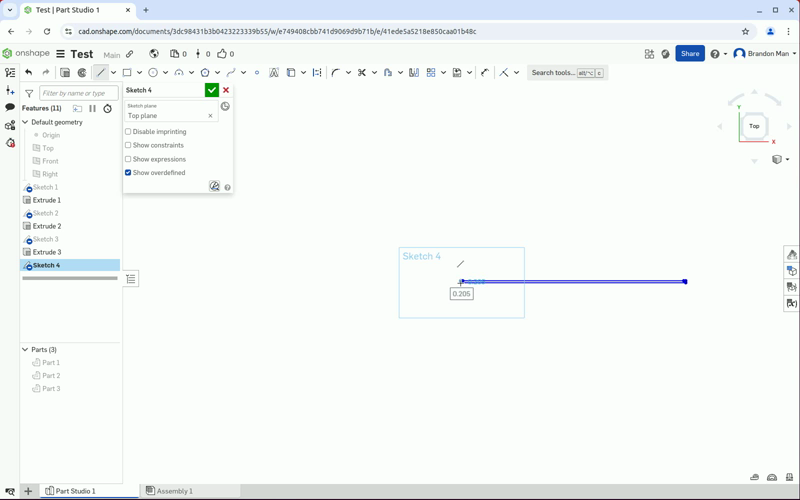
scroll(6)
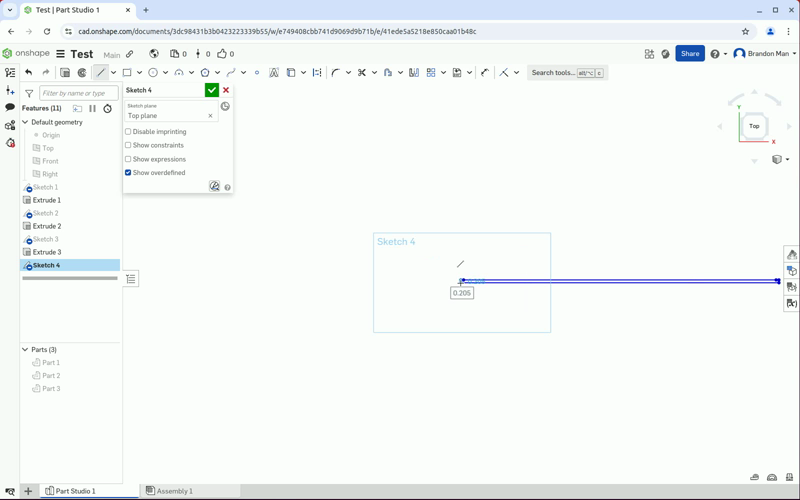
scroll(6)
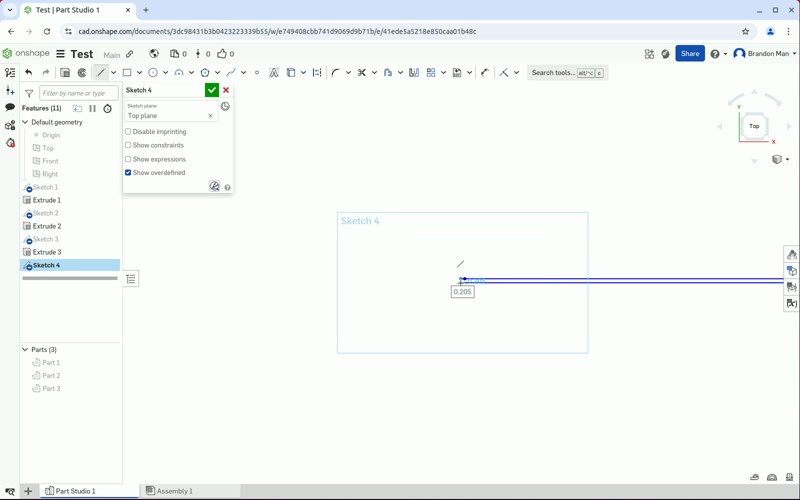
scroll(6)
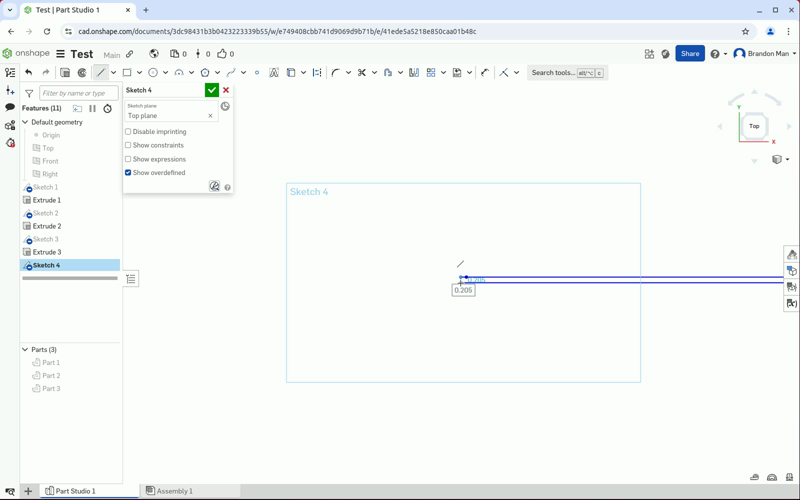
scroll(6)
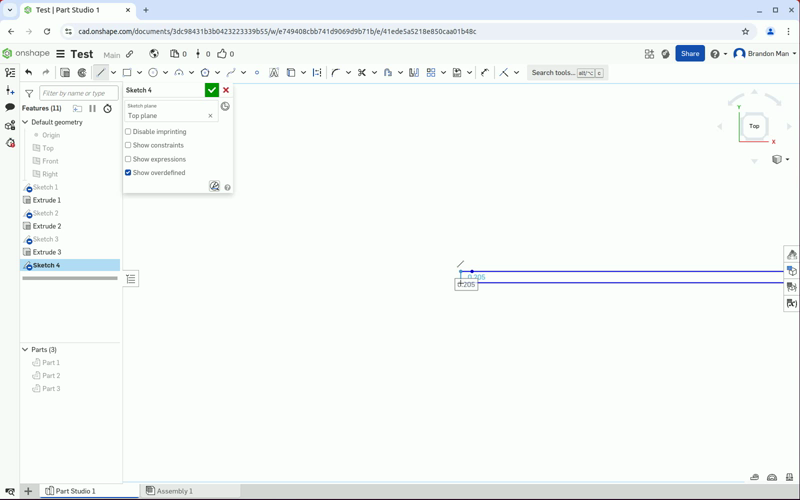
key_up(shift)
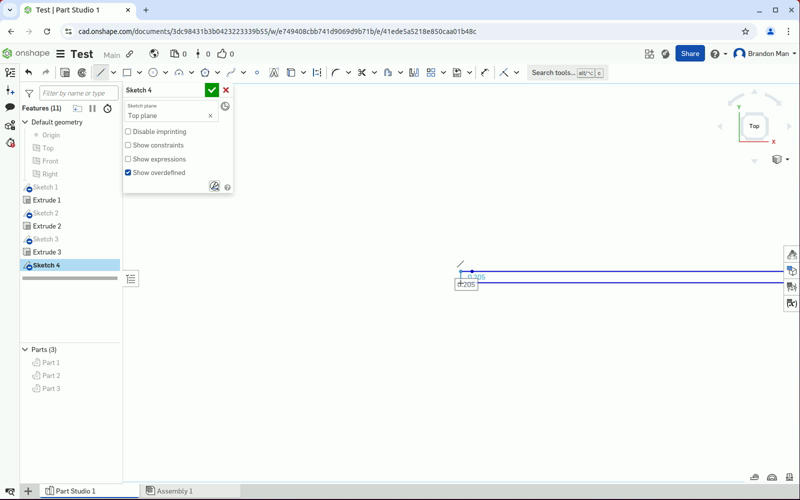
click(460, 282)
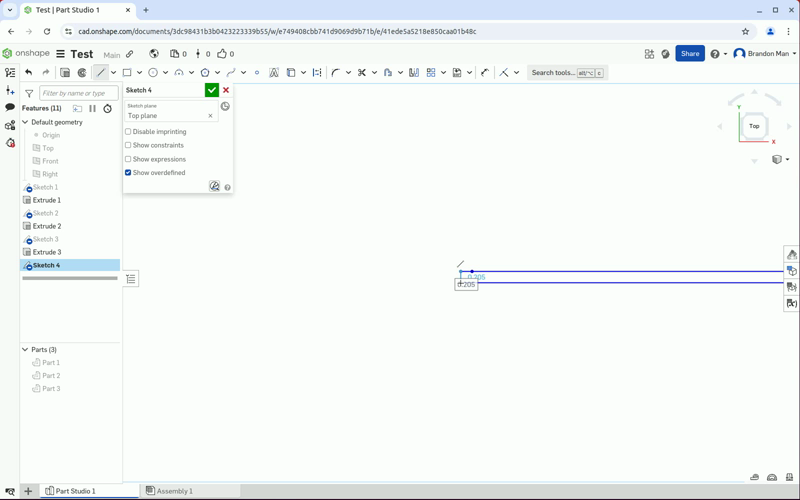
scroll(-6)
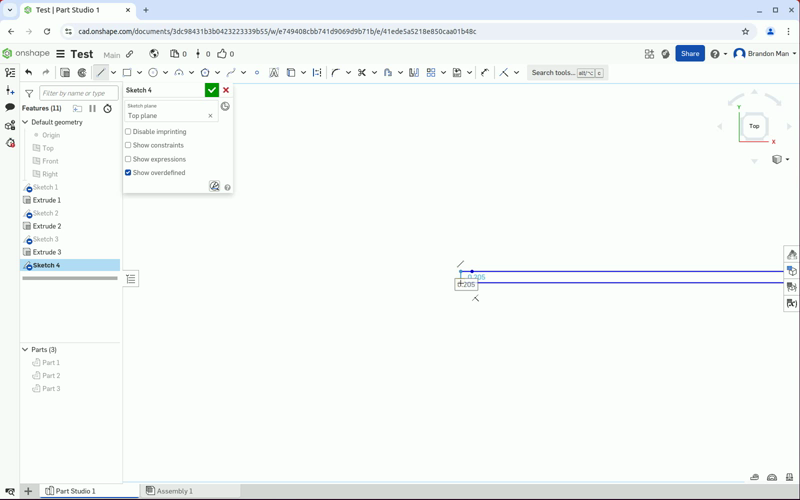
scroll(-6)
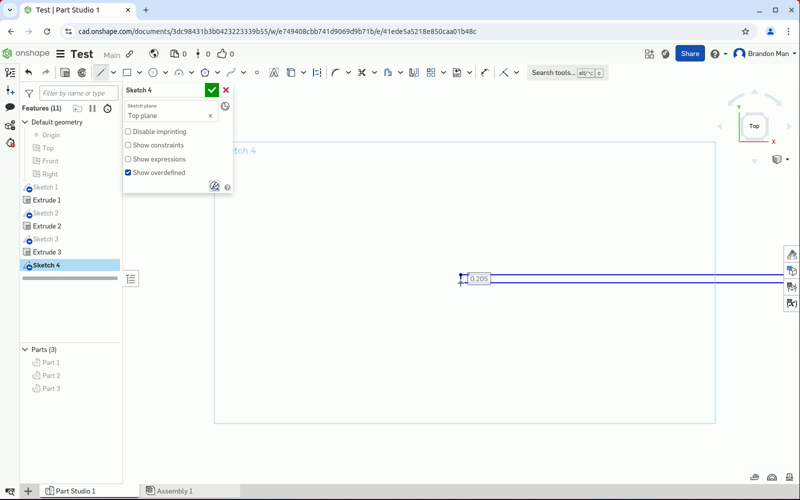
scroll(-6)
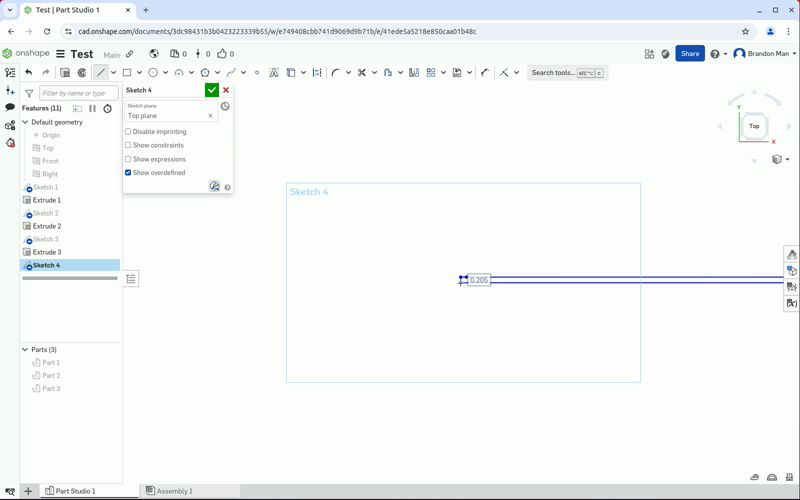
scroll(-6)
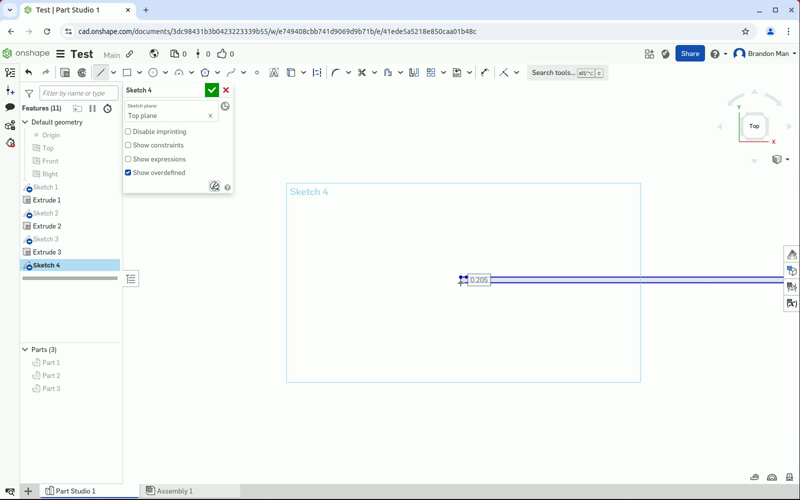
scroll(-6)
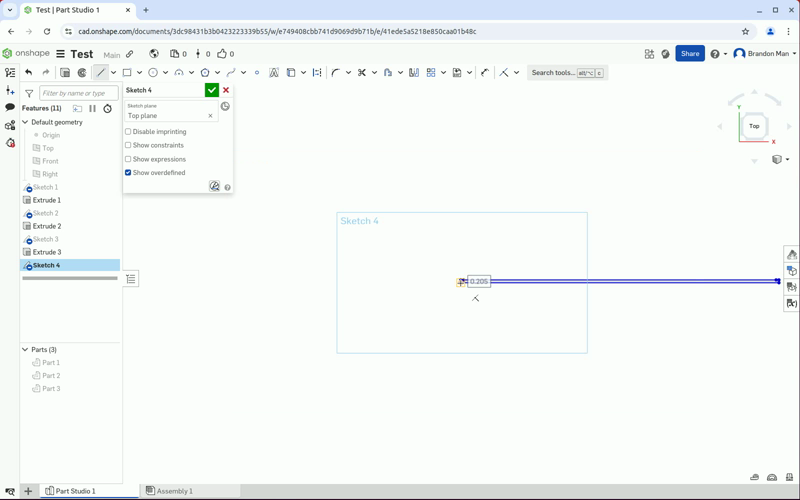
scroll(-6)
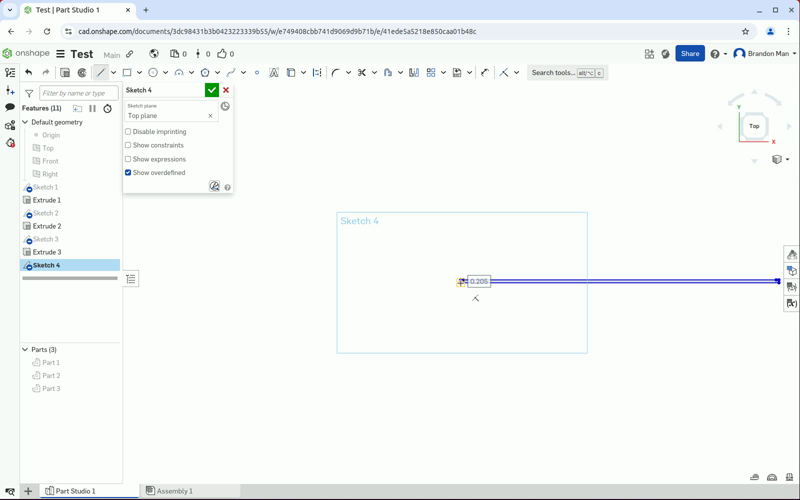
scroll(-6)
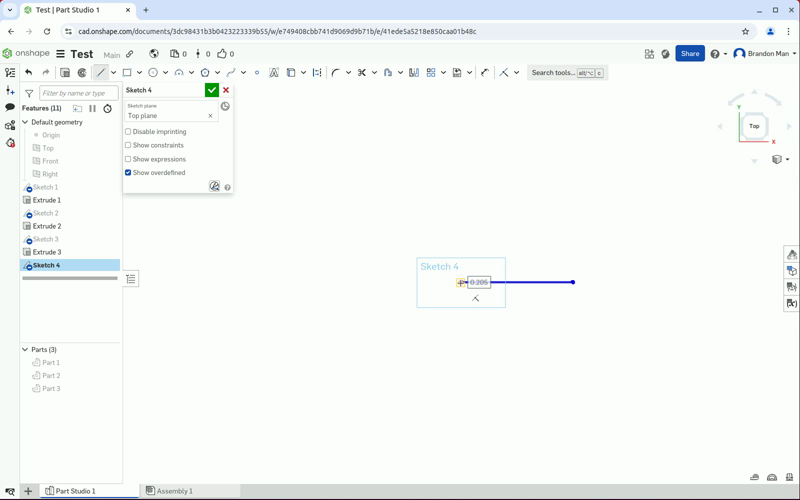
key(esc)
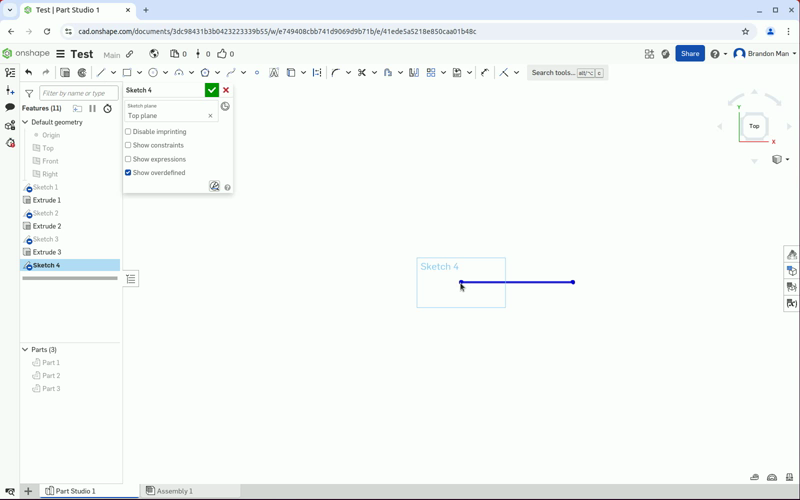
mouse_move(525, 282)
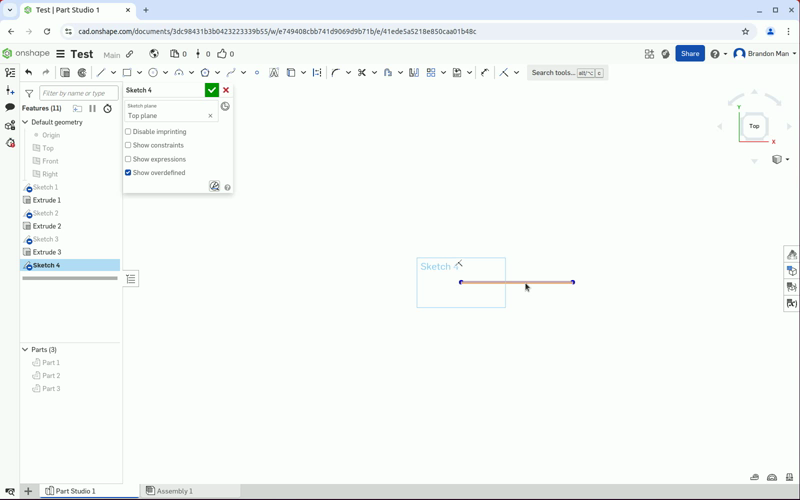
scroll(6)
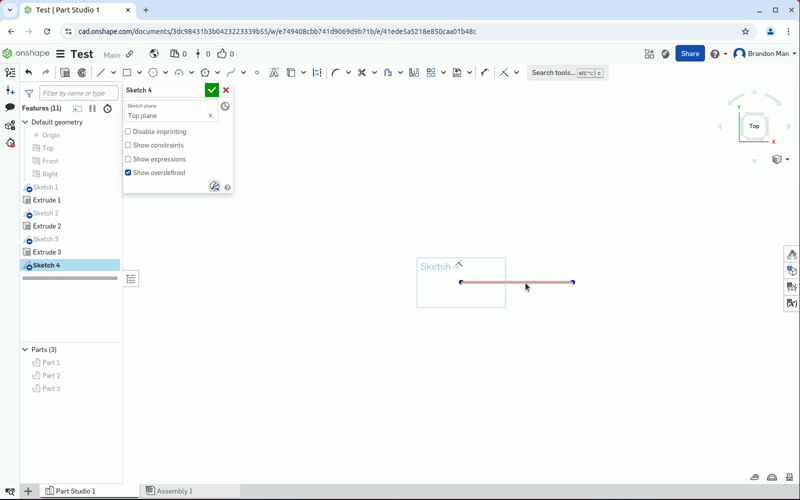
scroll(6)
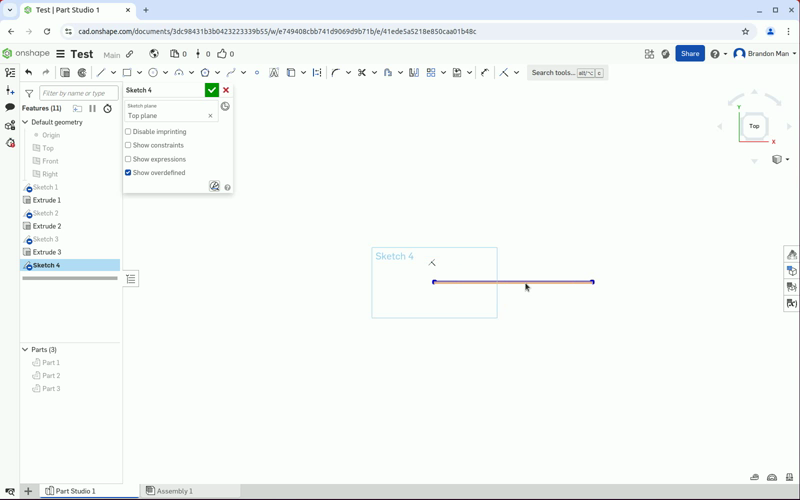
scroll(6)
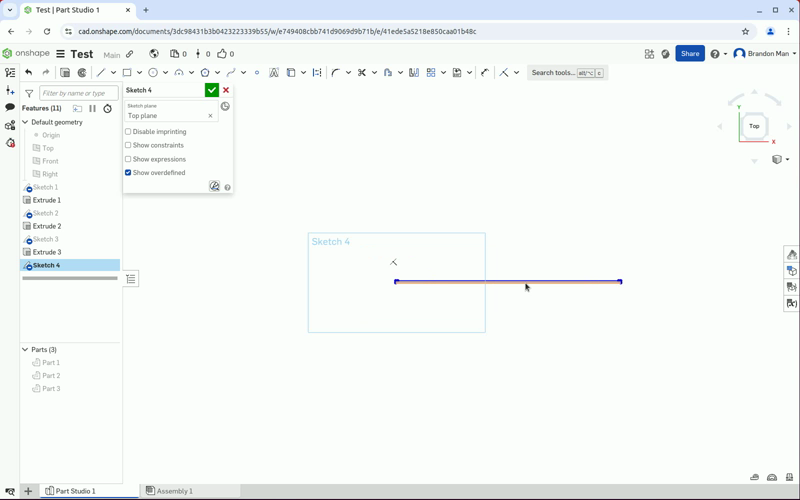
scroll(6)
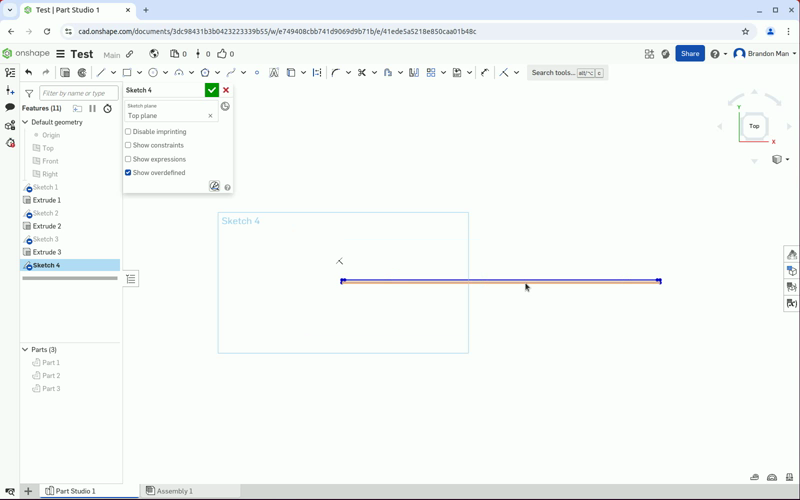
scroll(6)
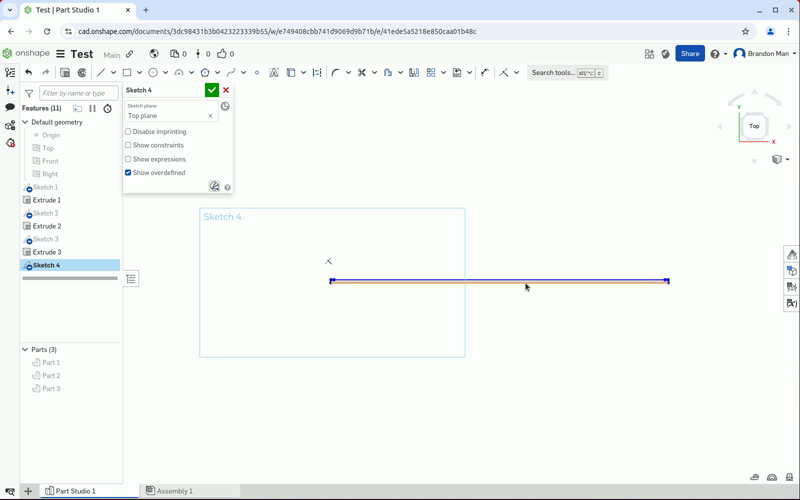
scroll(6)
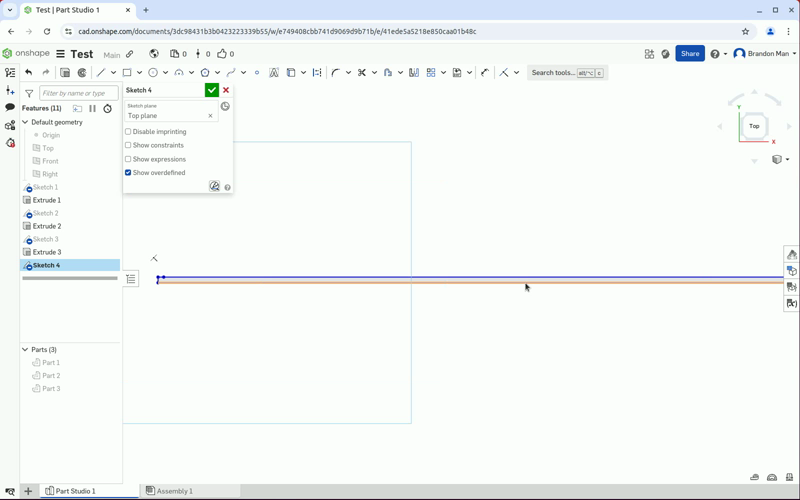
scroll(6)
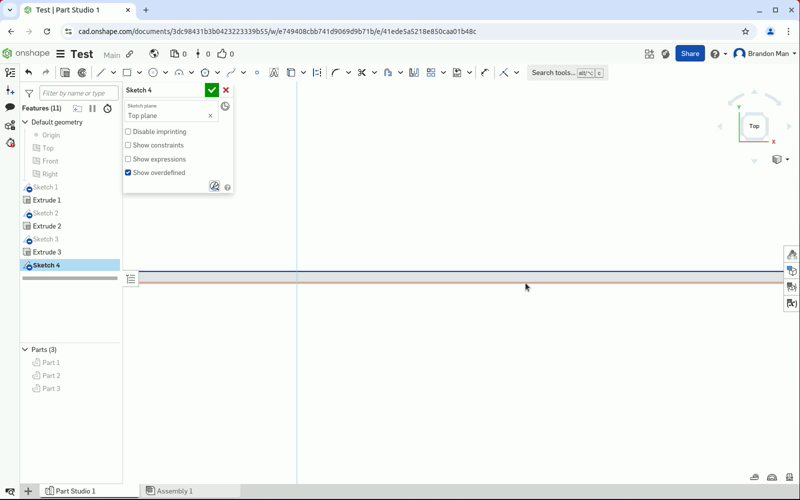
click(525, 282)
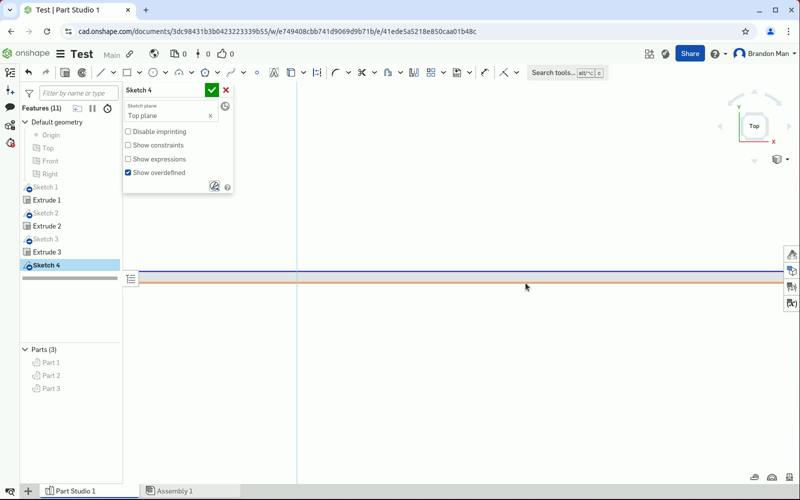
scroll(-6)
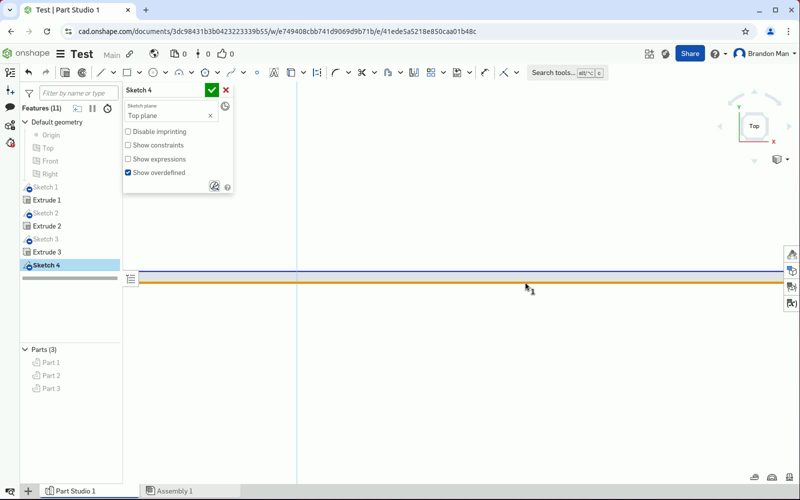
scroll(-6)
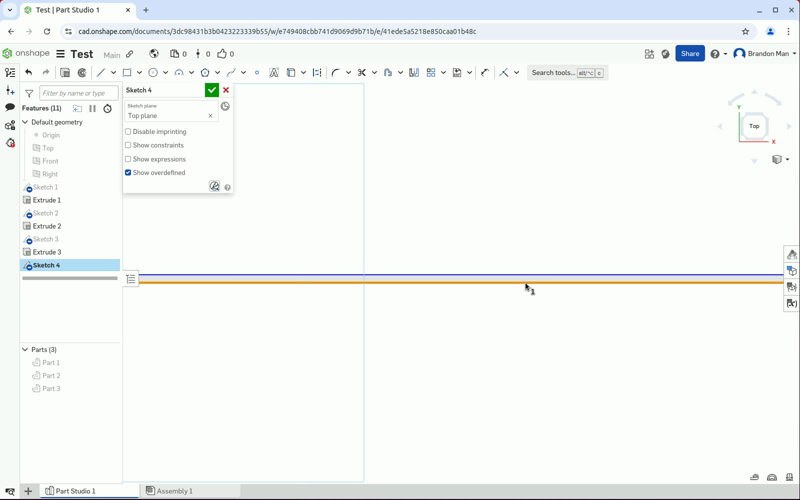
scroll(-6)
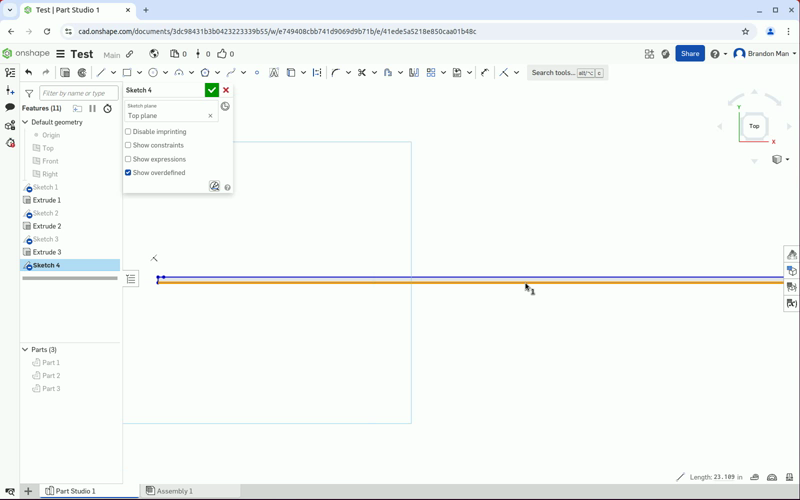
scroll(-6)
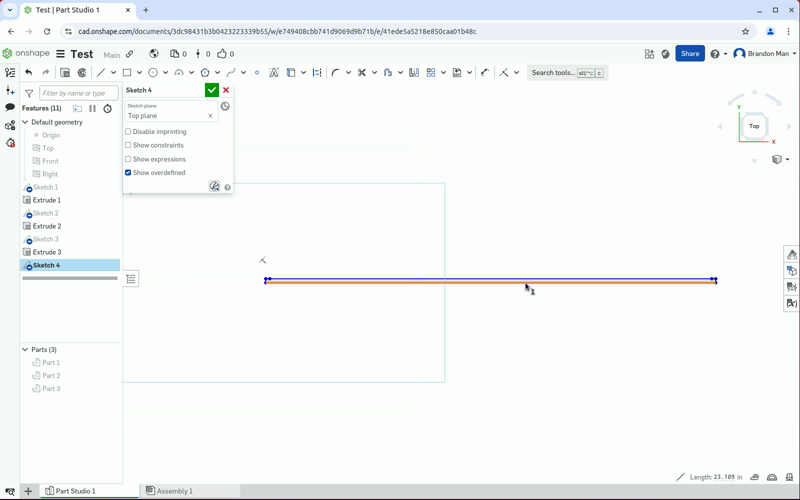
scroll(-6)
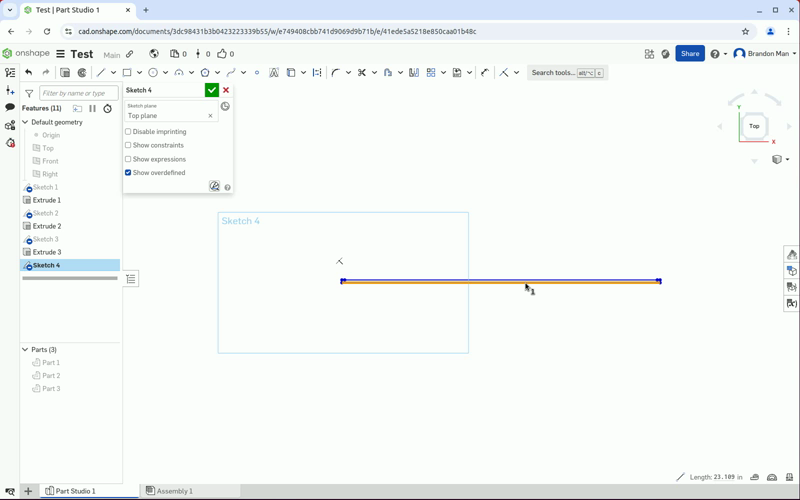
scroll(-6)
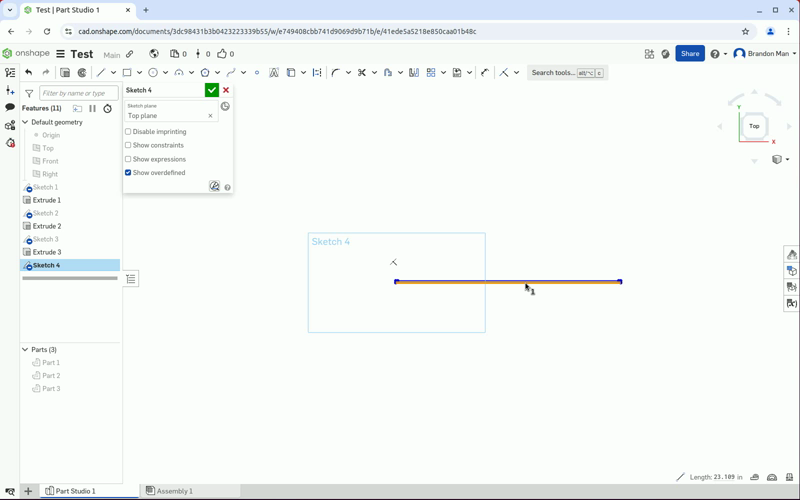
scroll(-6)
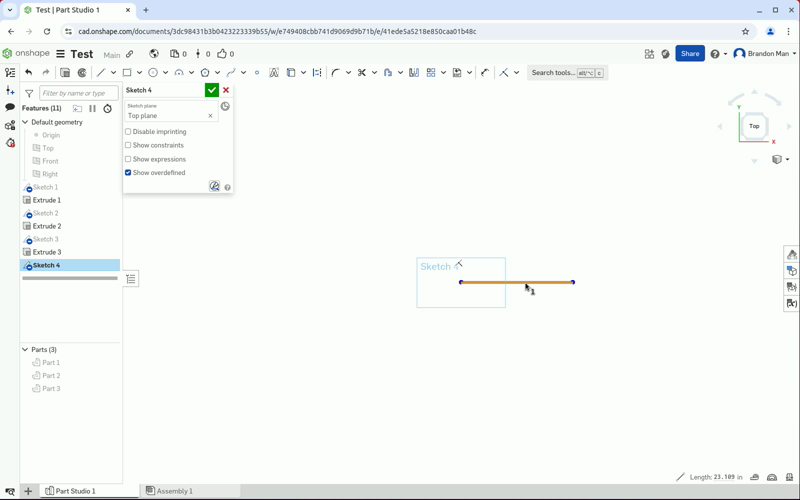
mouse_move(73, 352)
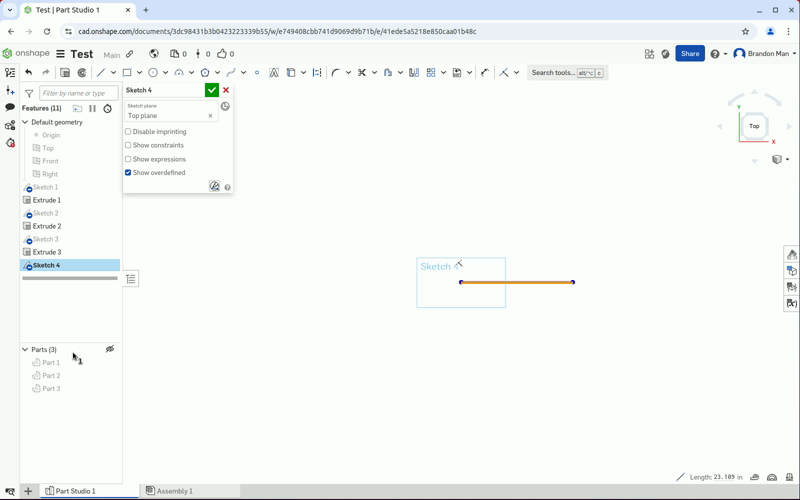
key(shift+y)
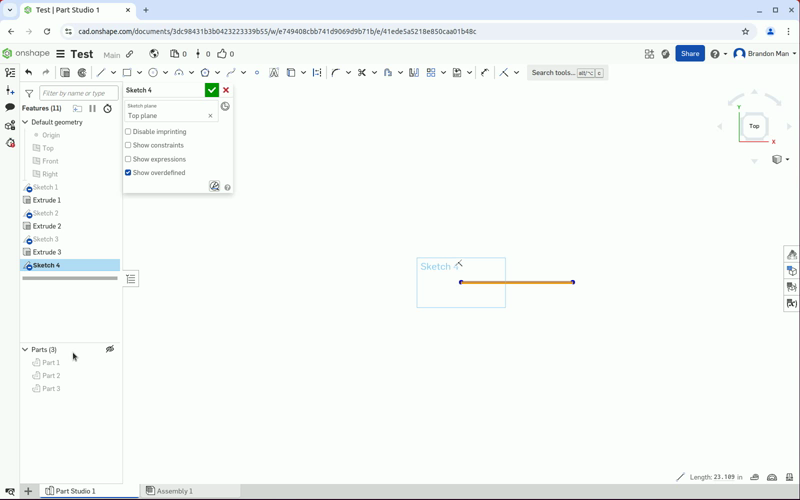
key(shift+e)
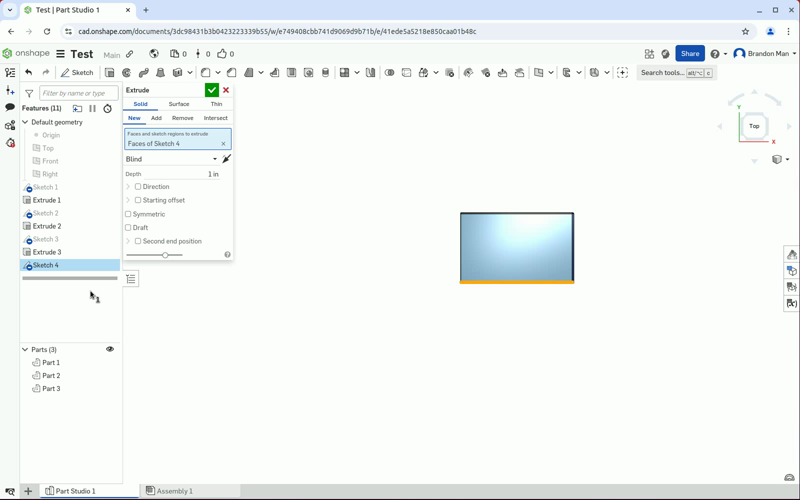
mouse_move(143, 106)
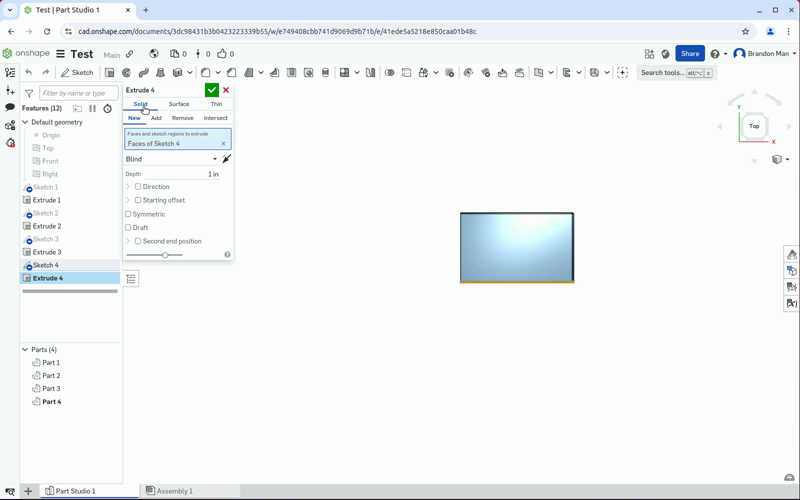
click(143, 106)
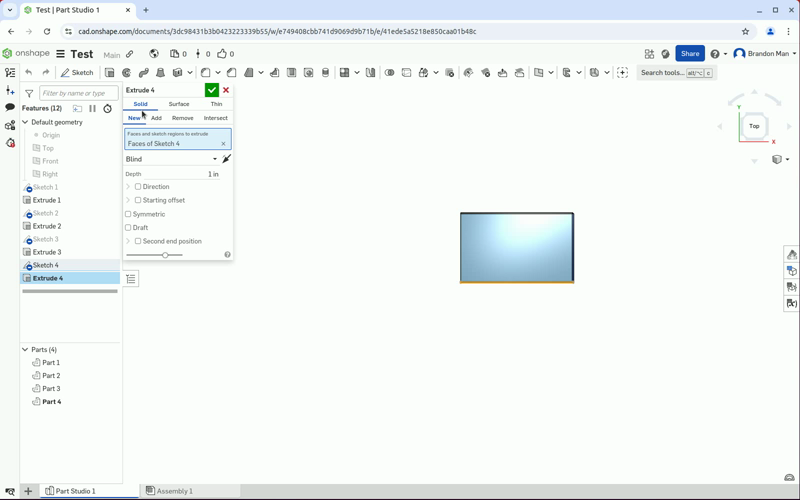
mouse_move(137, 120)
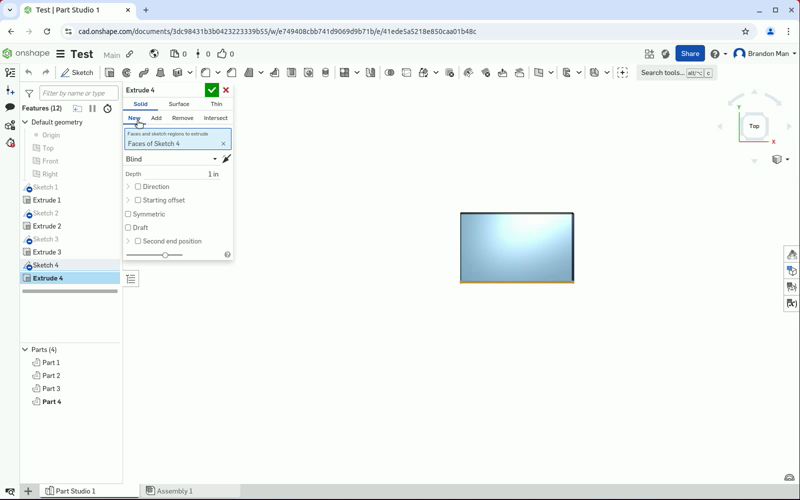
click(137, 120)
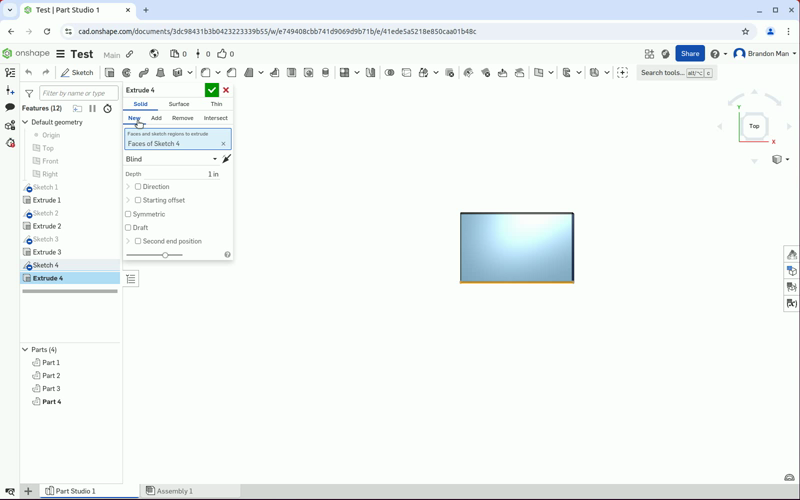
key(tab, 4)
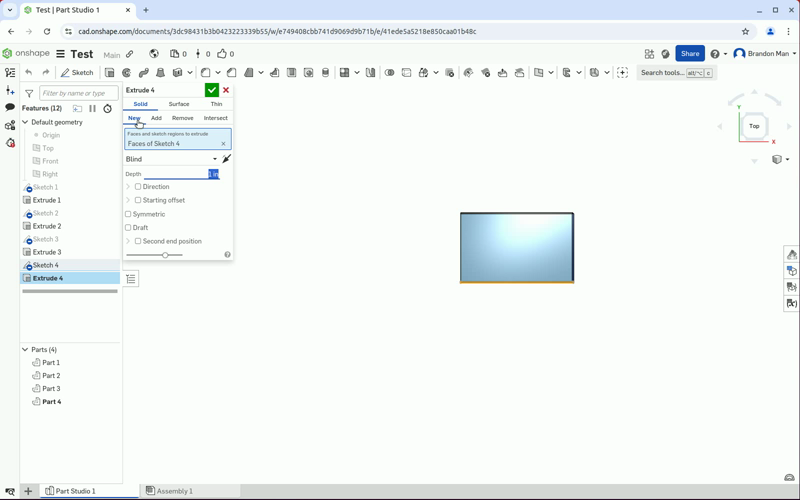
text(5.777)
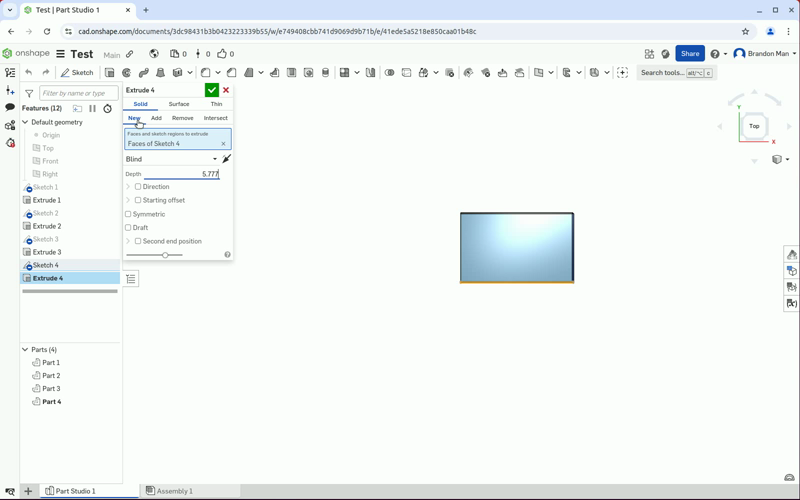
key(enter)
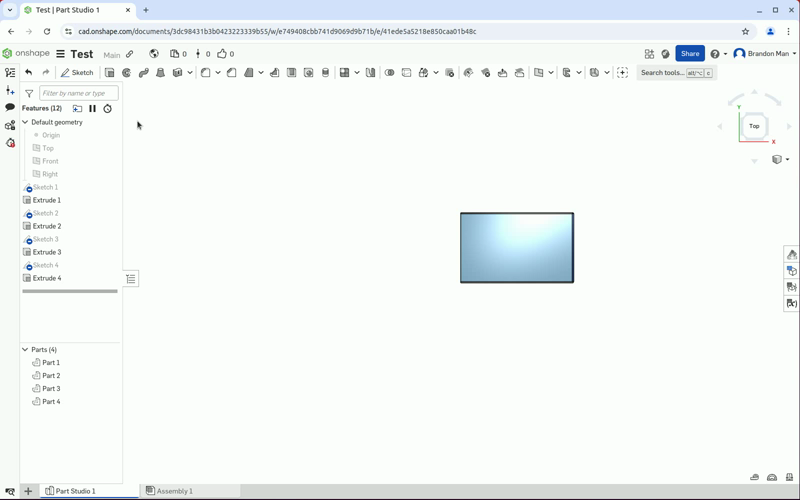
key(shift+h)
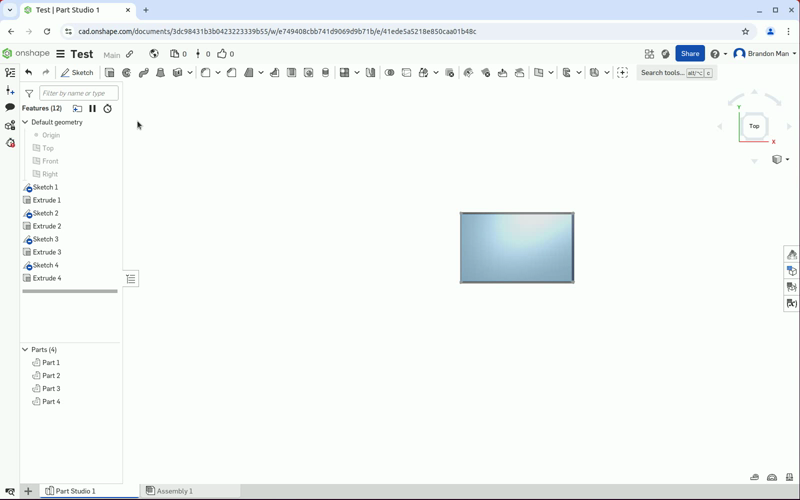
key(shift+h)
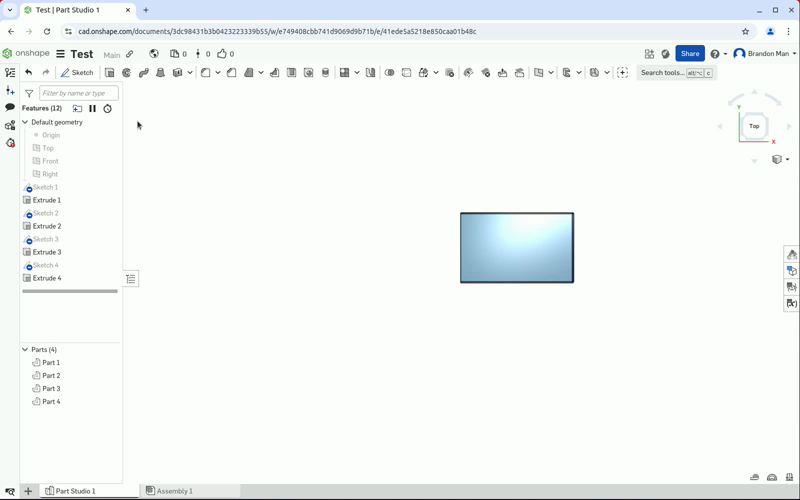
mouse_move(73, 189)
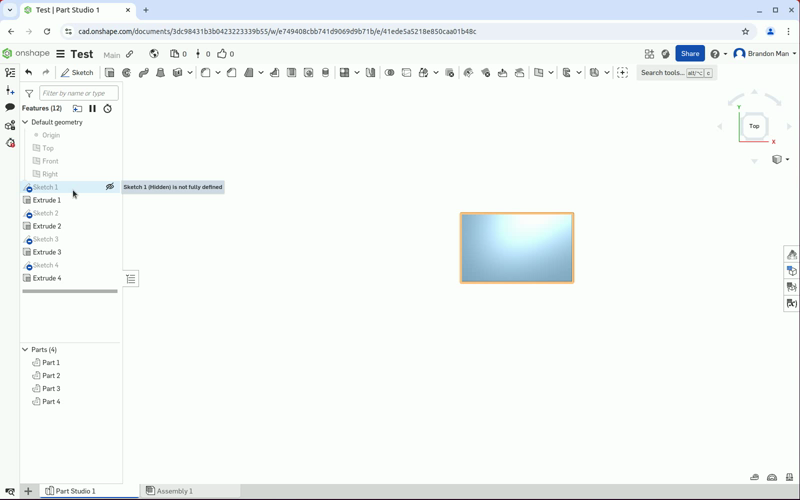
click(73, 189)
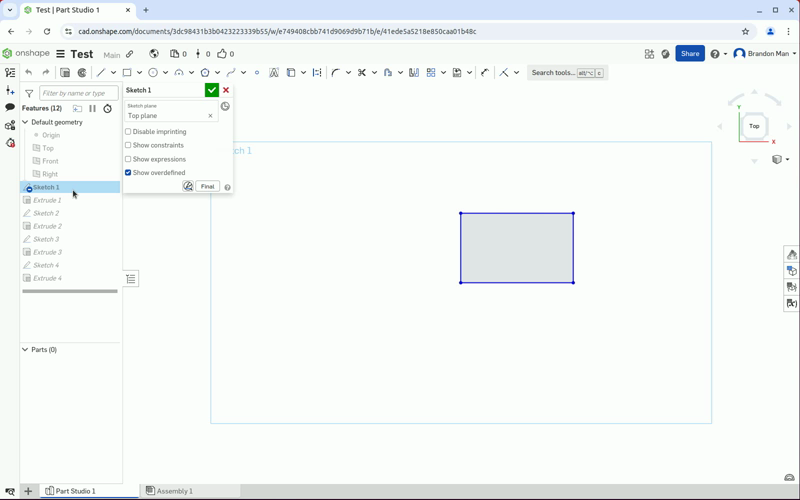
mouse_move(229, 92)
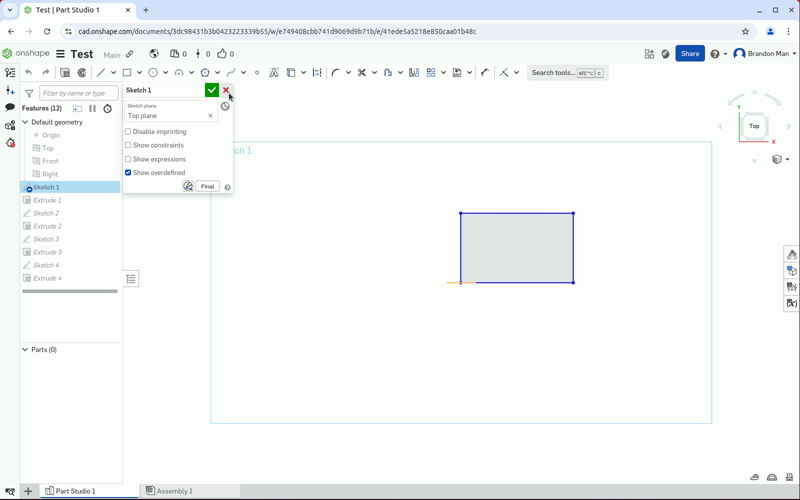
click(229, 92)
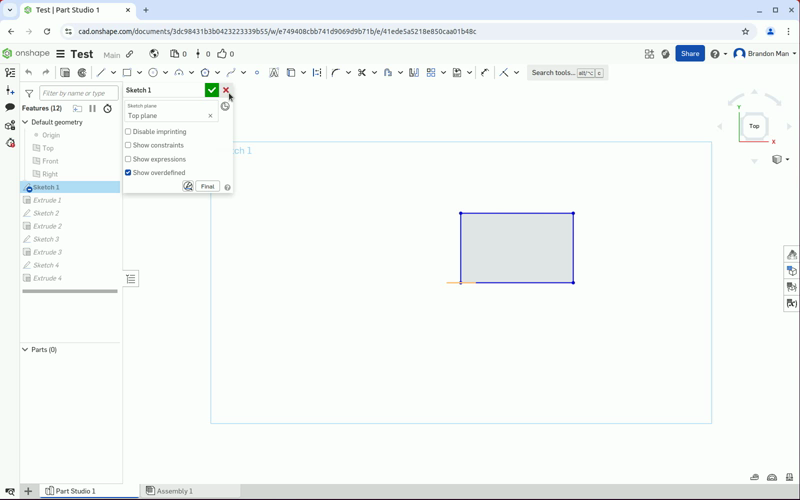
key(shift+s)
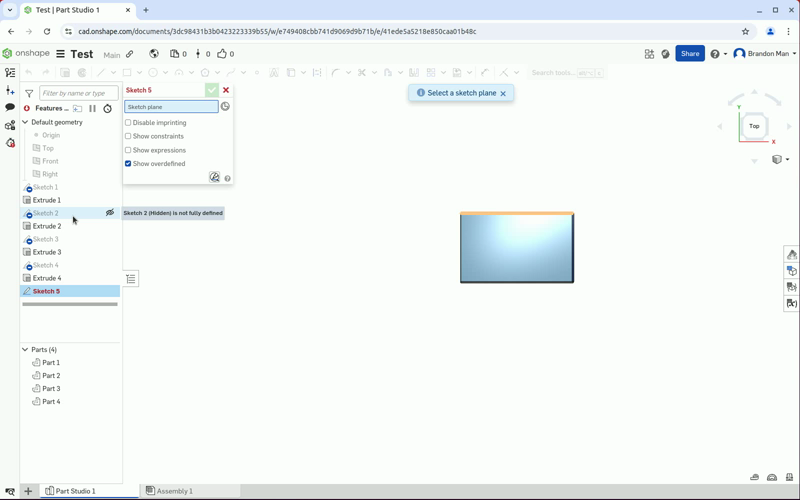
scroll(3)
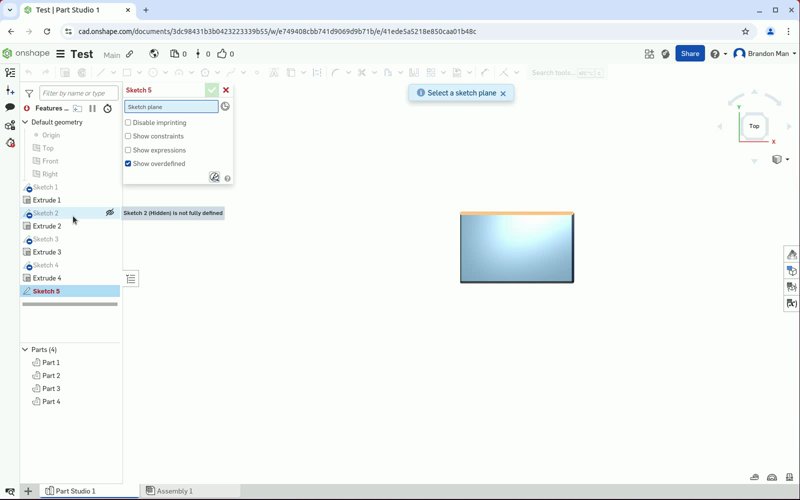
mouse_move(73, 150)
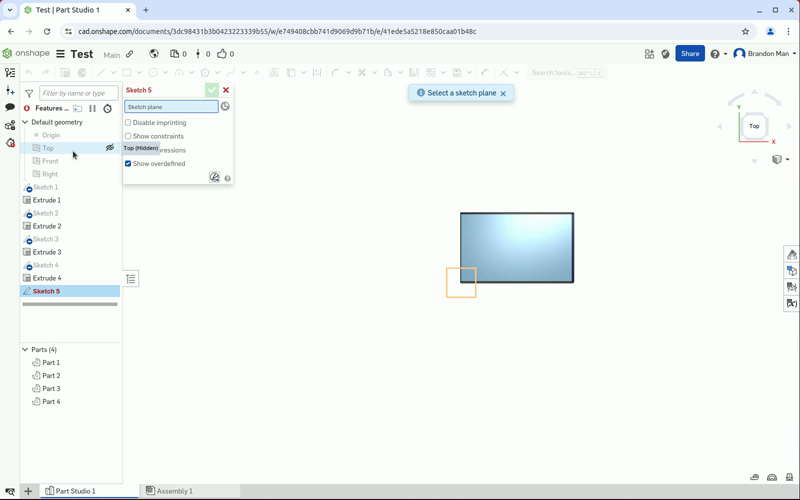
click(73, 150)
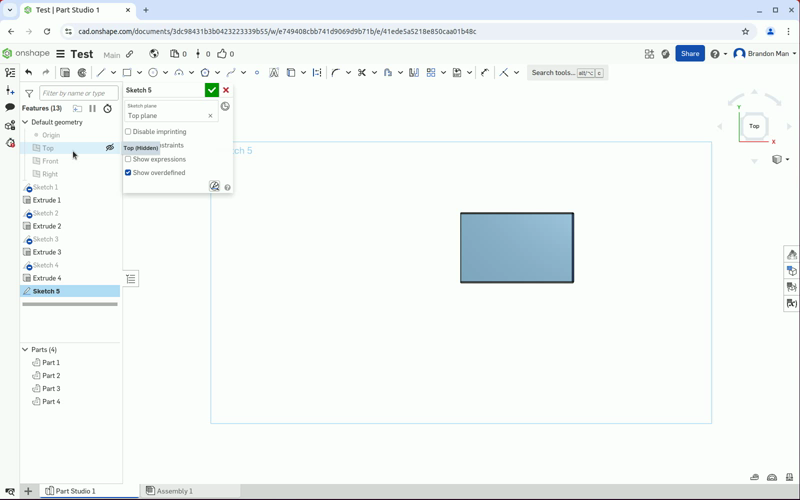
mouse_move(73, 352)
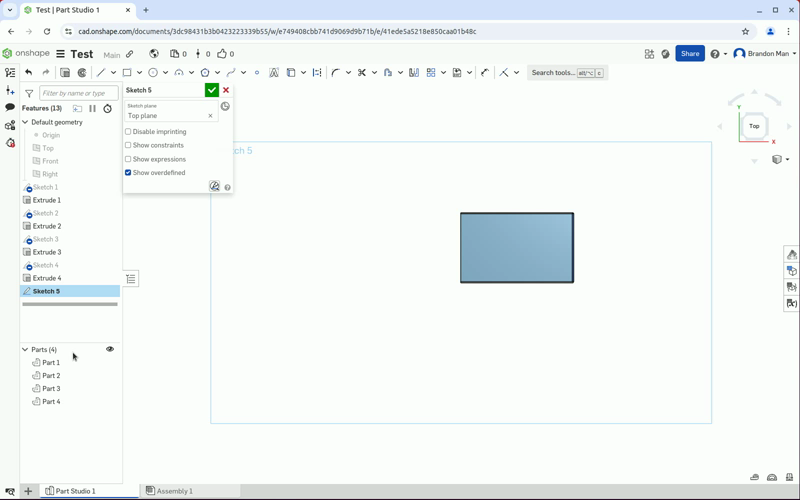
key(y)
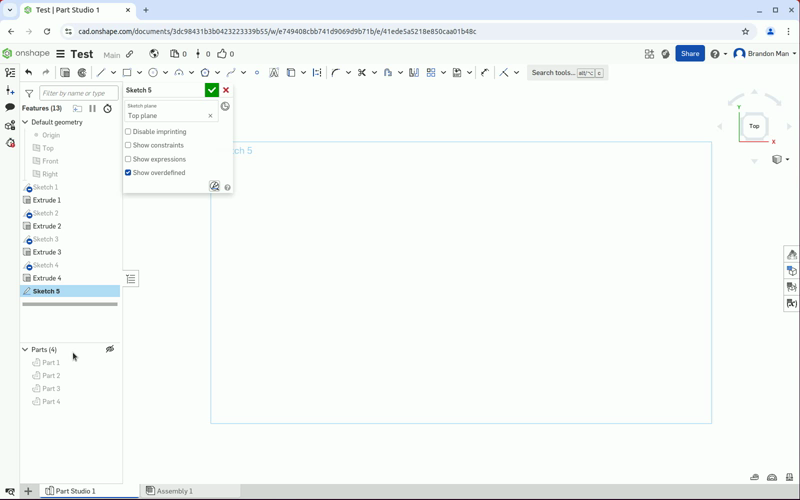
key(l)
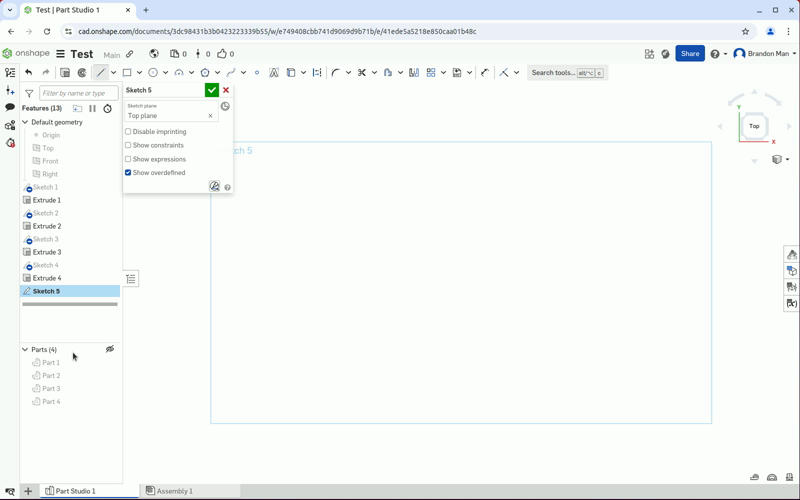
key_down(shift)
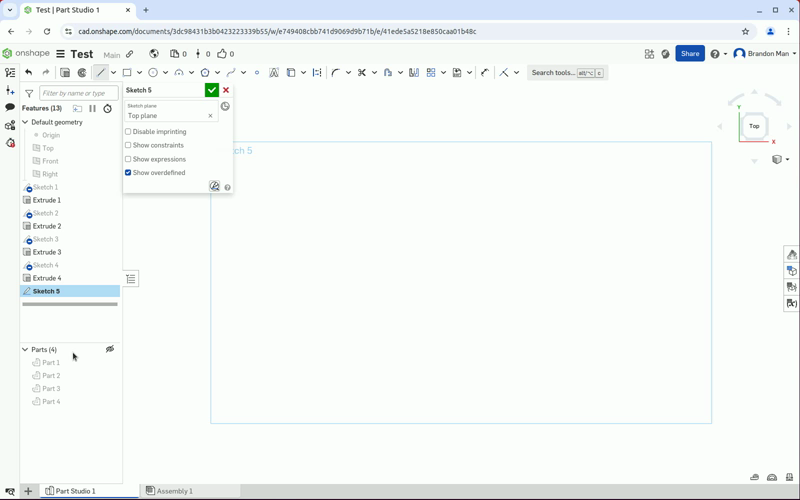
mouse_move(460, 281)
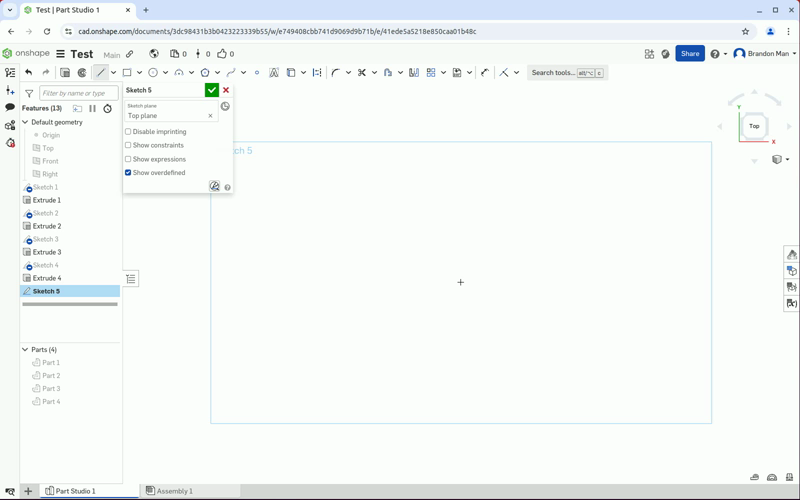
click(460, 281)
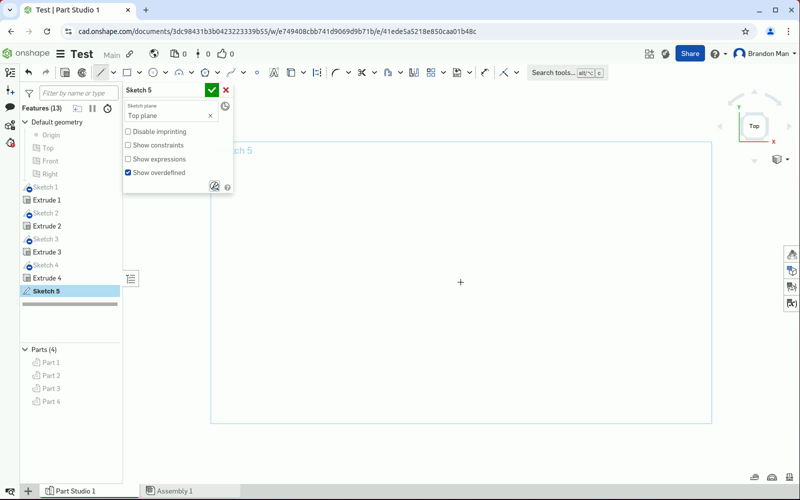
key_up(shift)
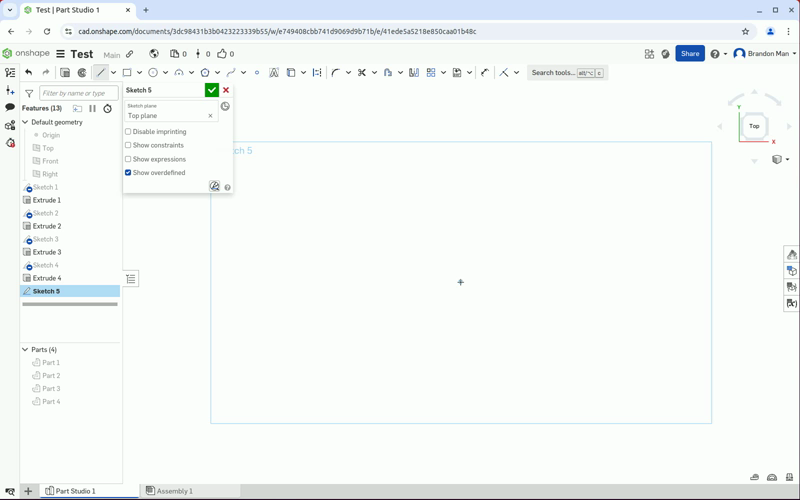
key_down(shift)
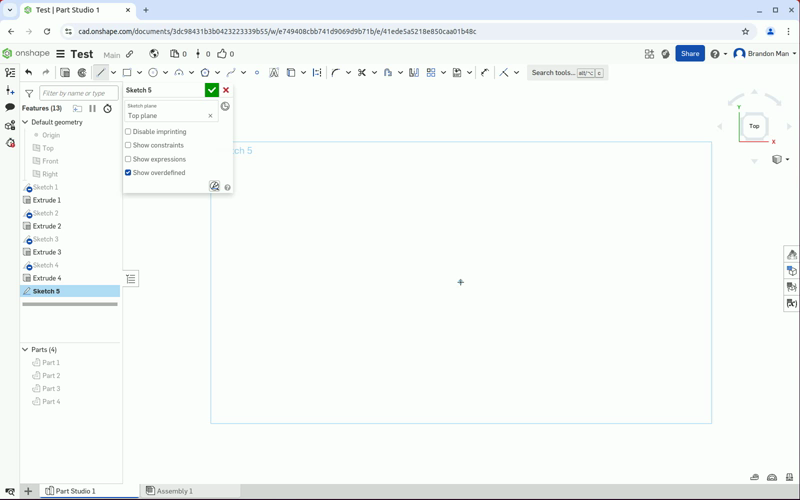
mouse_move(490, 281)
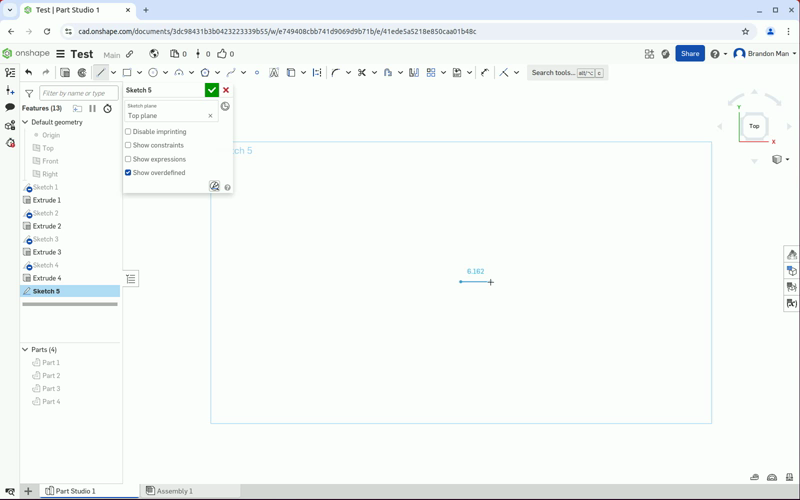
mouse_move(462, 281)
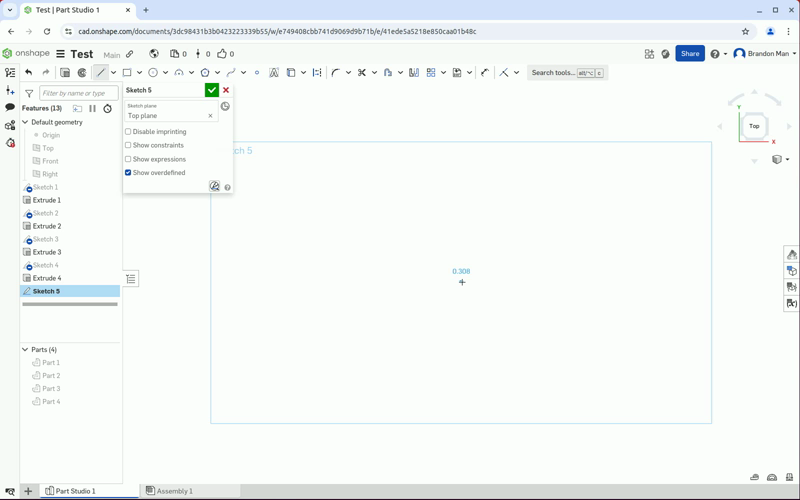
scroll(6)
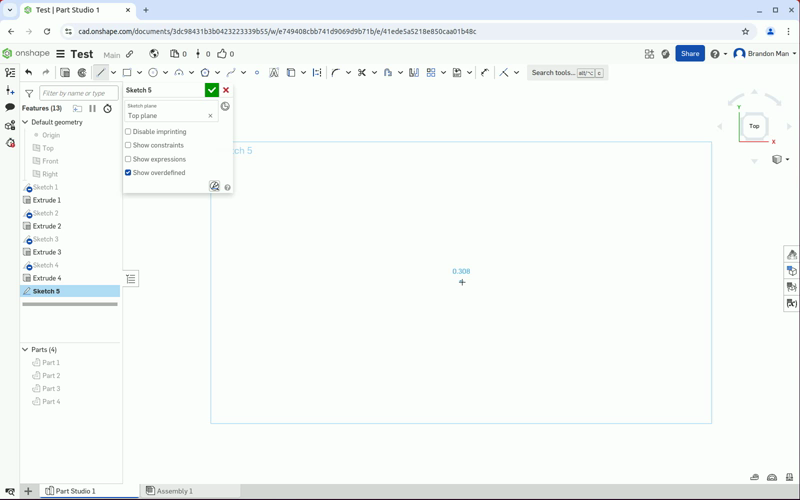
scroll(6)
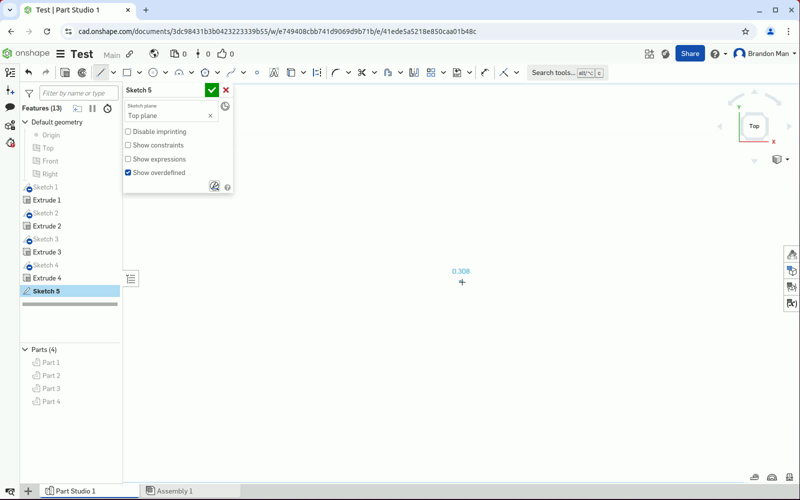
scroll(6)
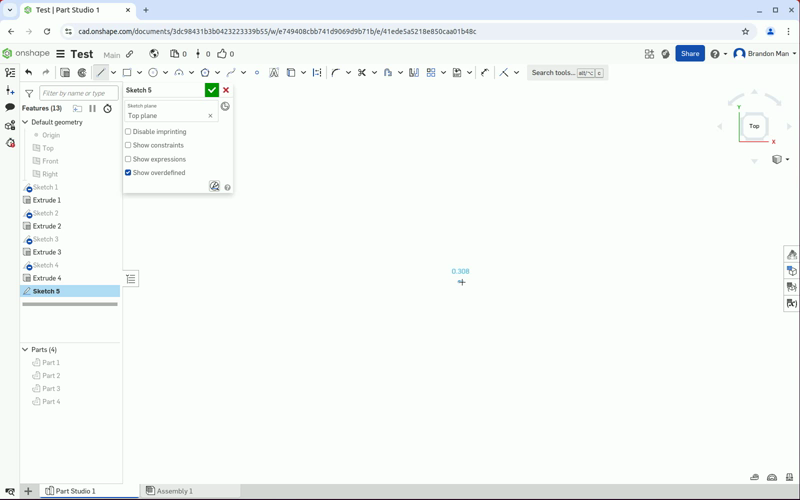
scroll(6)
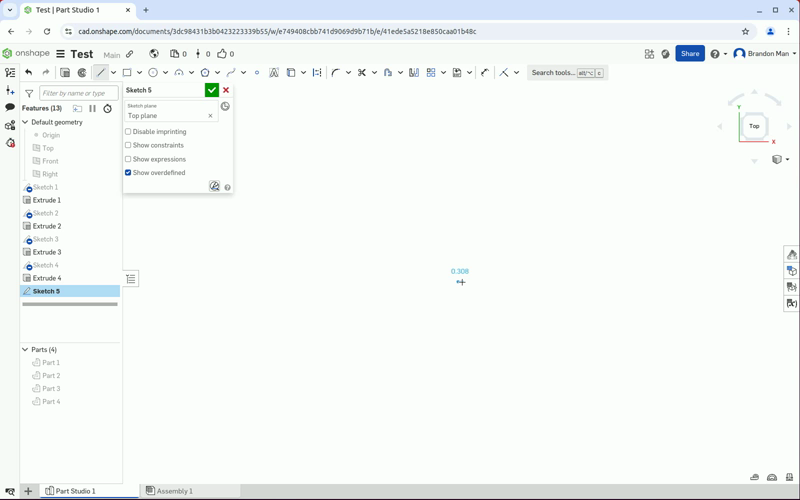
scroll(6)
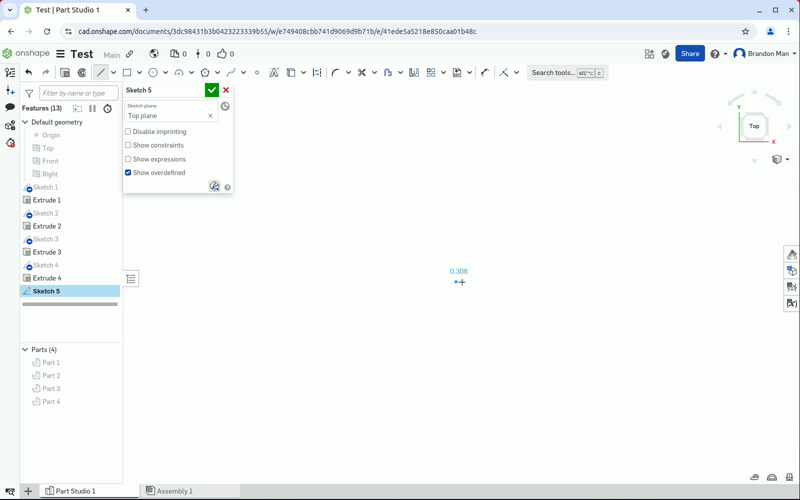
scroll(6)
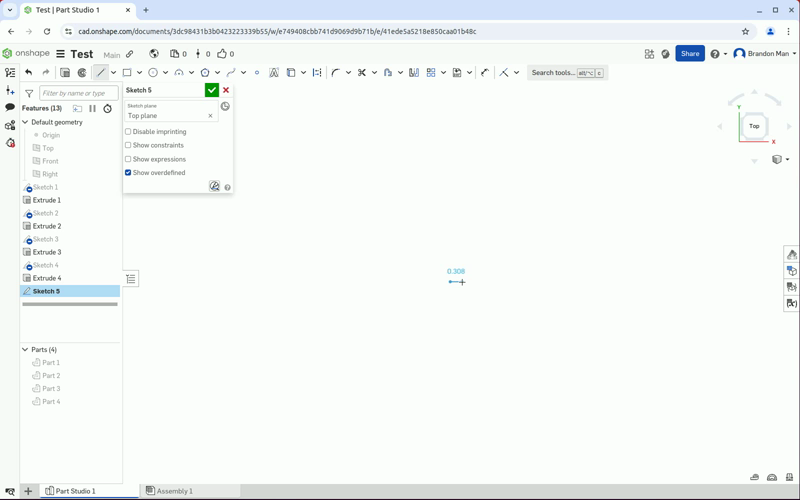
scroll(6)
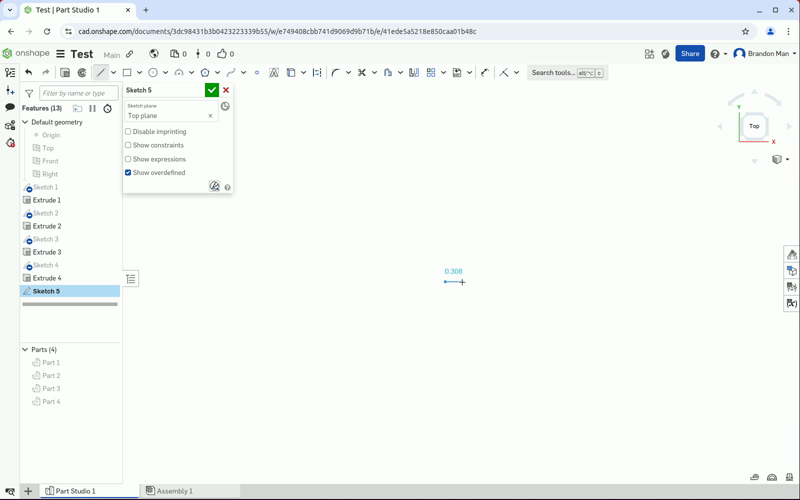
click(462, 281)
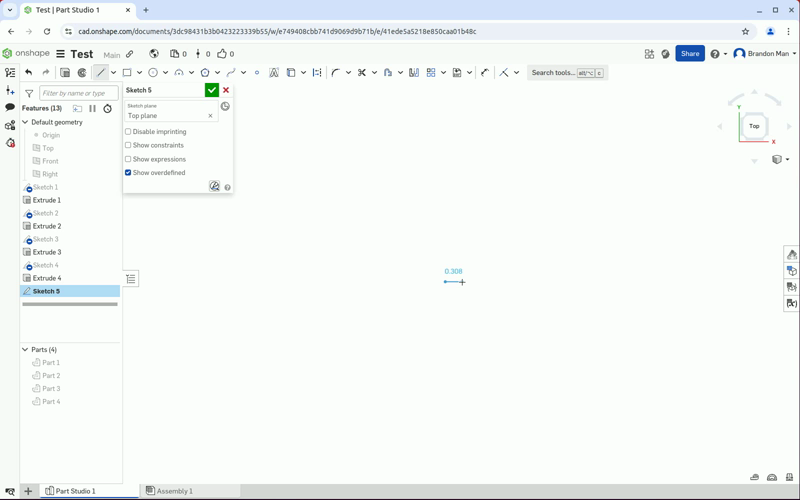
scroll(-6)
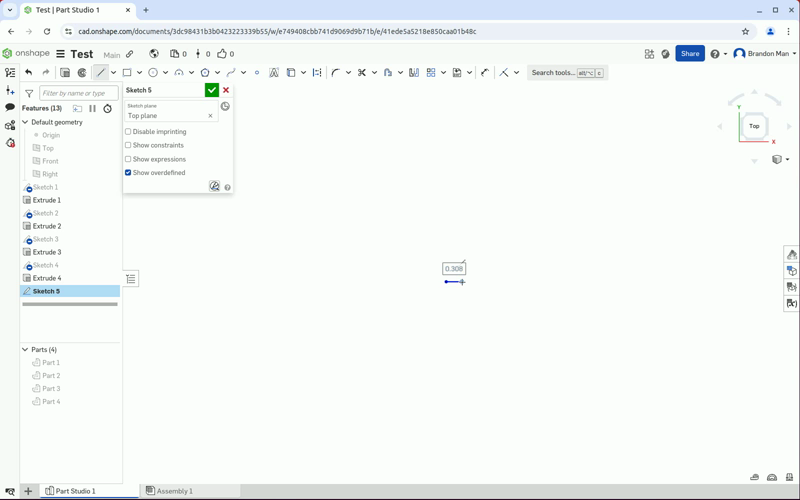
scroll(-6)
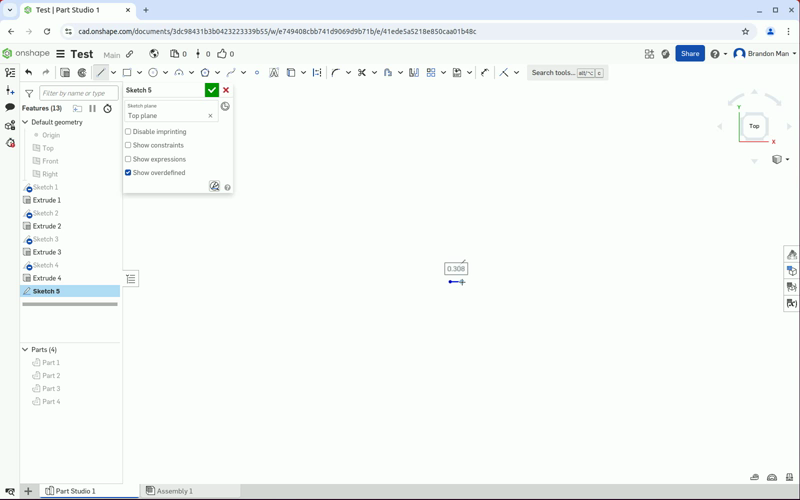
scroll(-6)
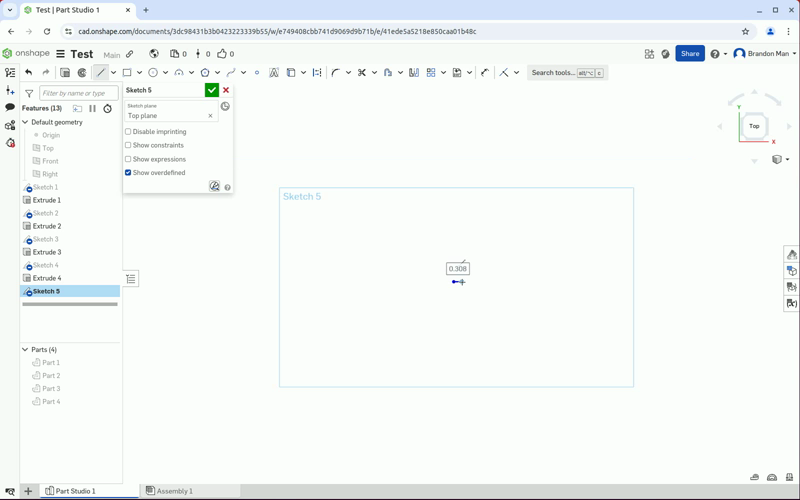
scroll(-6)
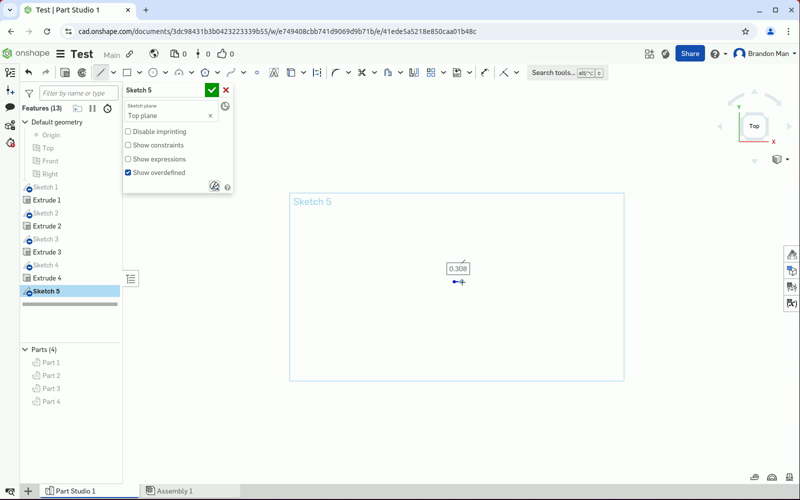
scroll(-6)
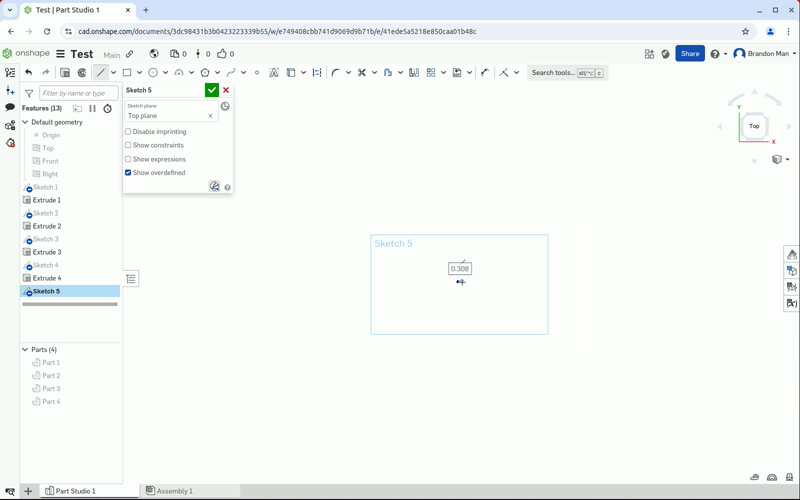
scroll(-6)
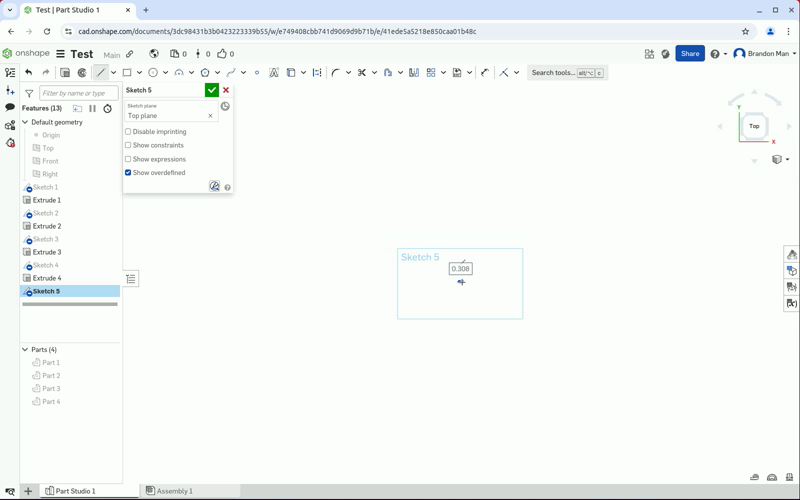
scroll(-6)
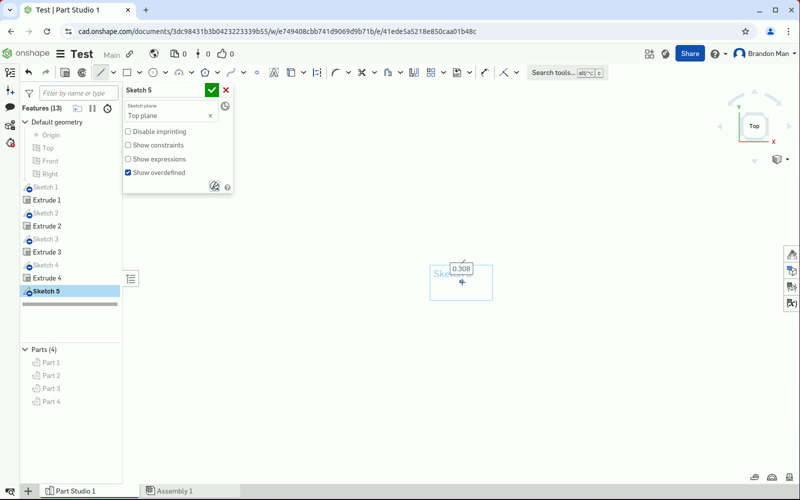
key_up(shift)
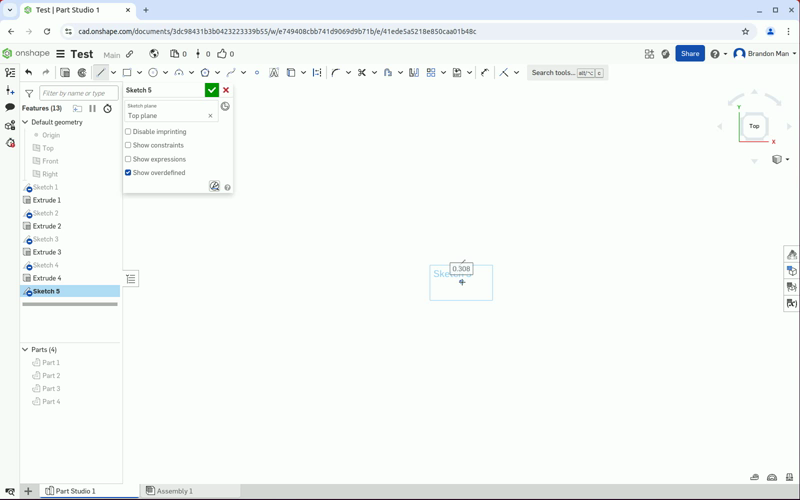
key_down(shift)
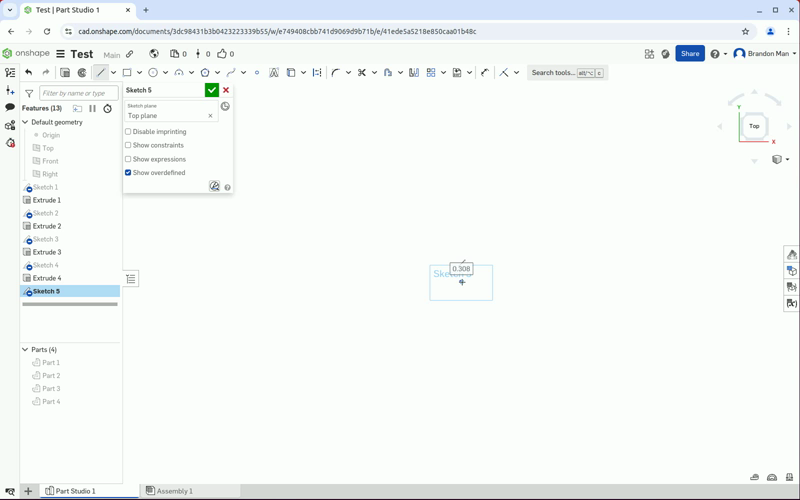
mouse_move(462, 213)
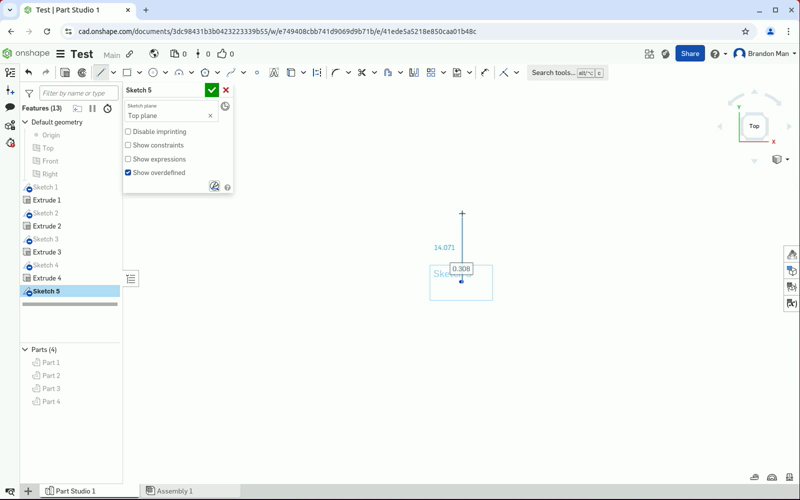
click(462, 213)
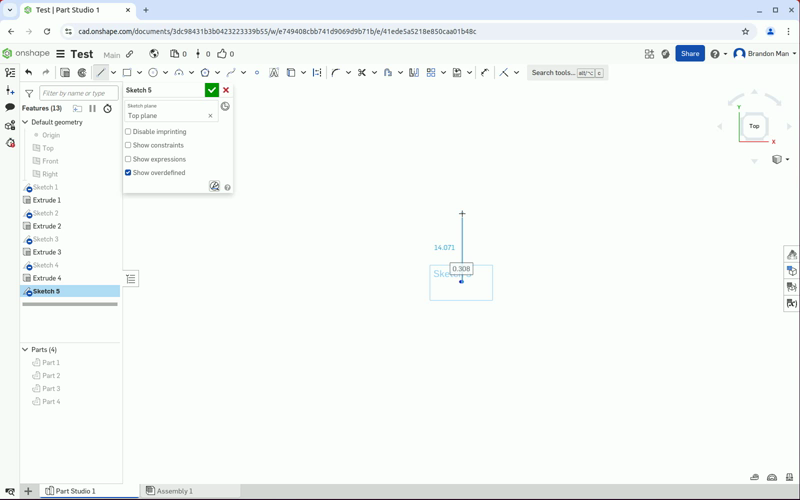
key_up(shift)
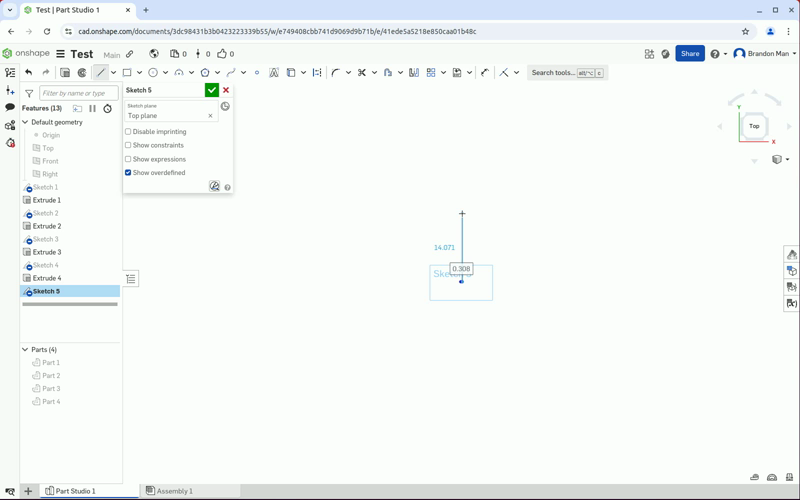
key_down(shift)
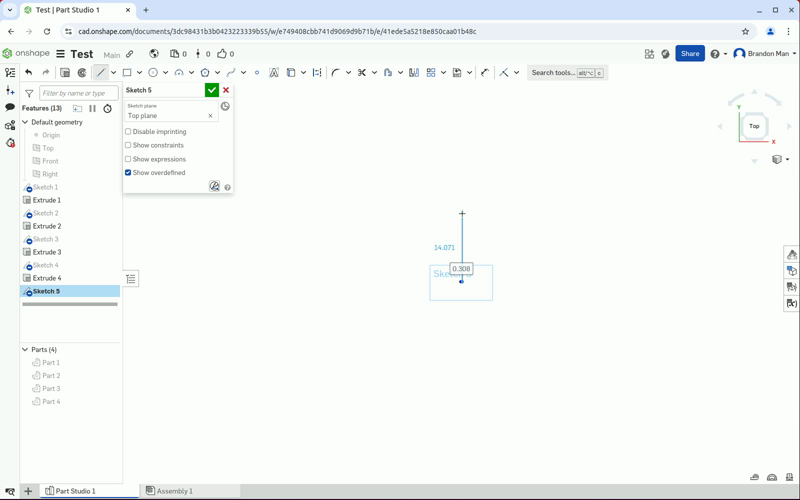
mouse_move(492, 213)
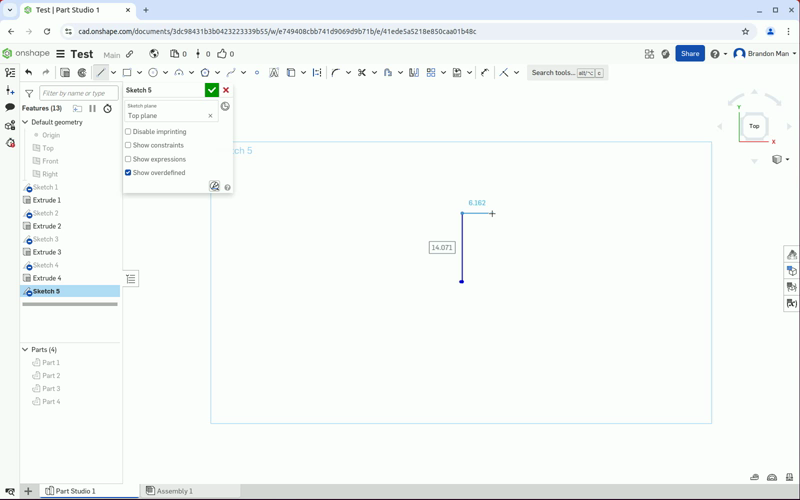
mouse_move(460, 213)
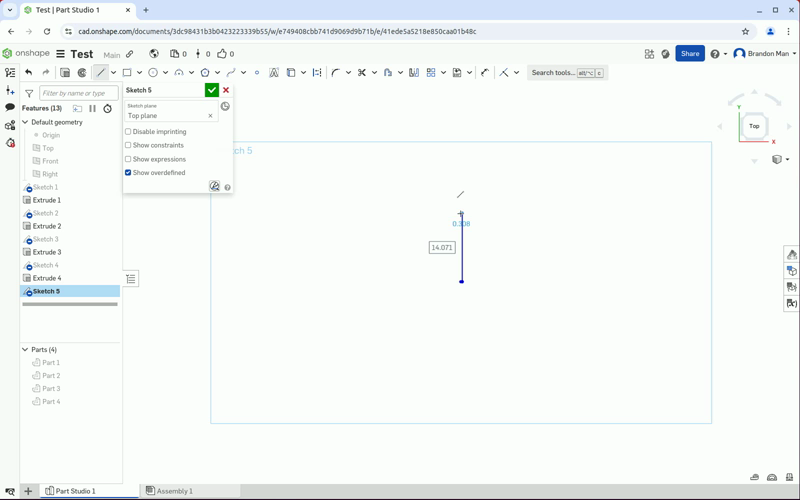
scroll(6)
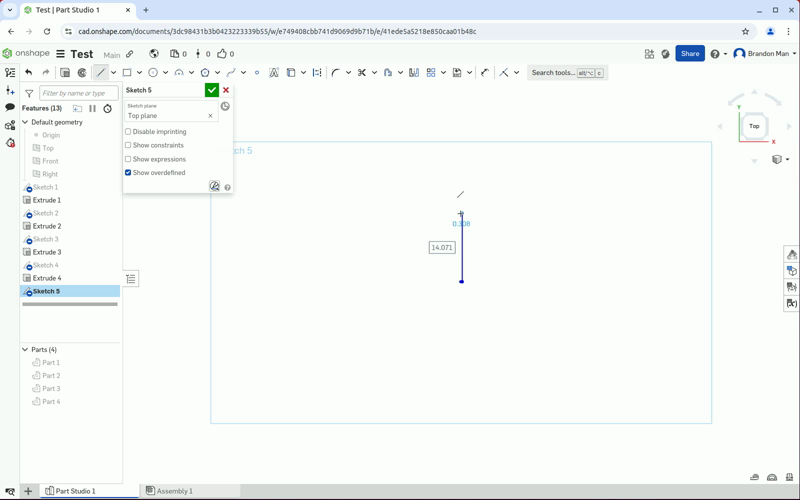
scroll(6)
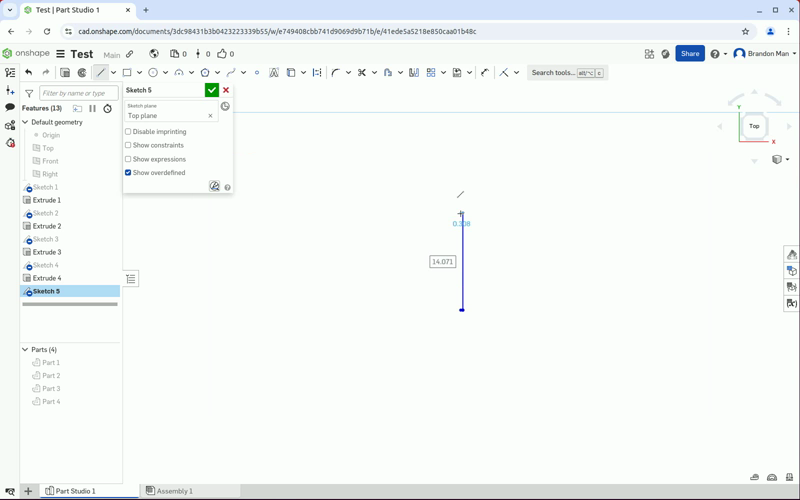
scroll(6)
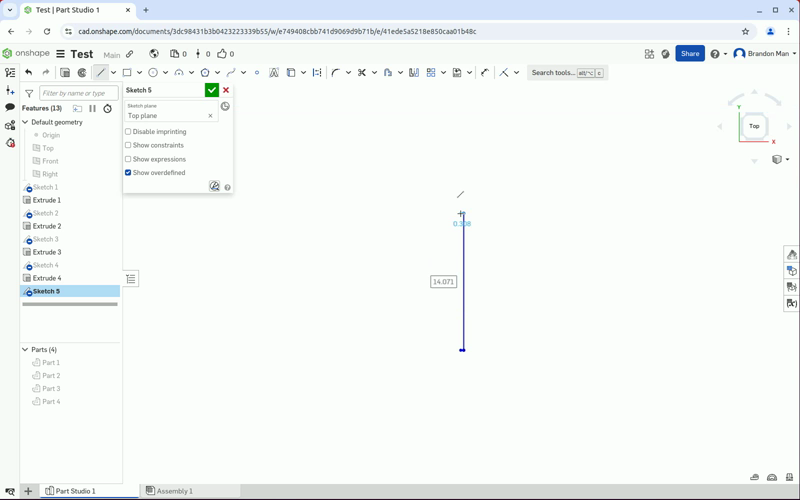
scroll(6)
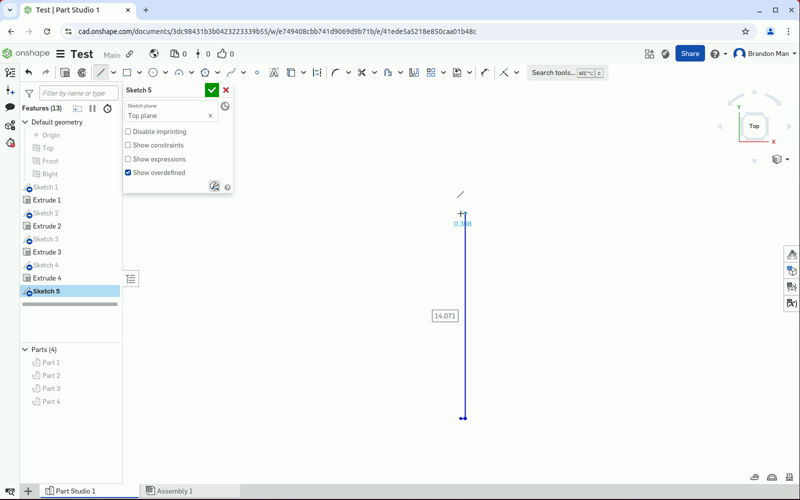
scroll(6)
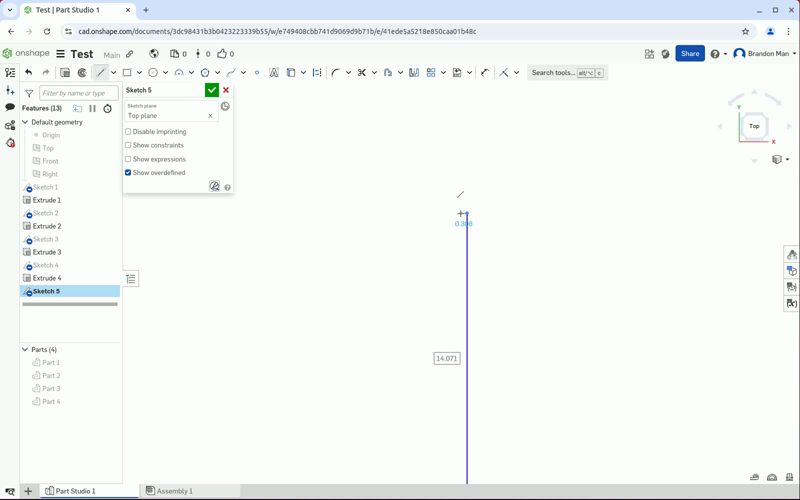
scroll(6)
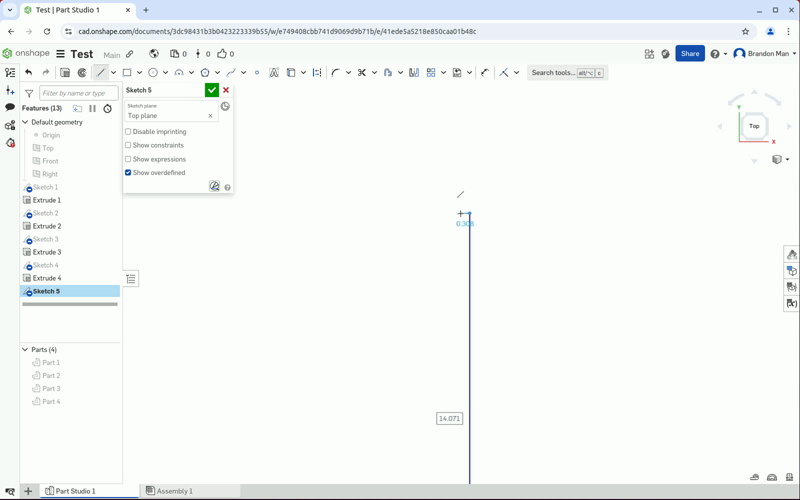
scroll(6)
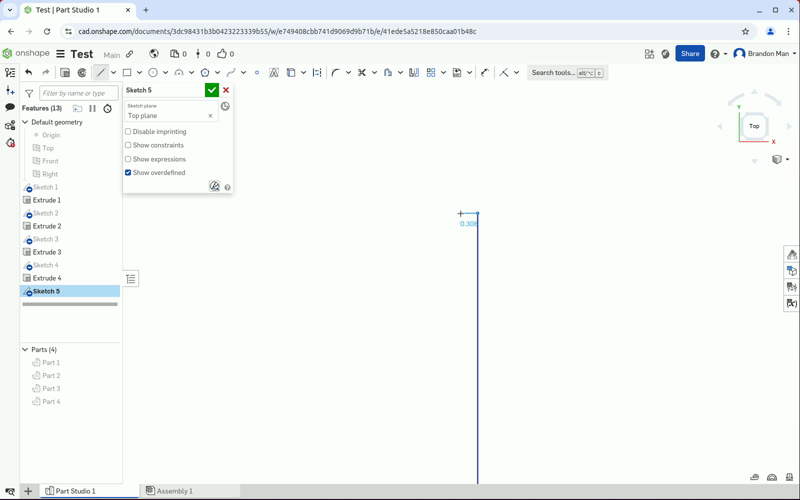
click(460, 213)
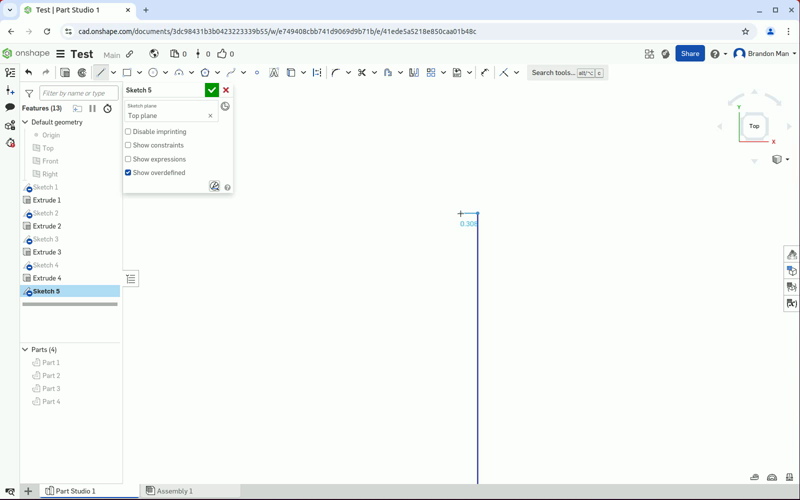
scroll(-6)
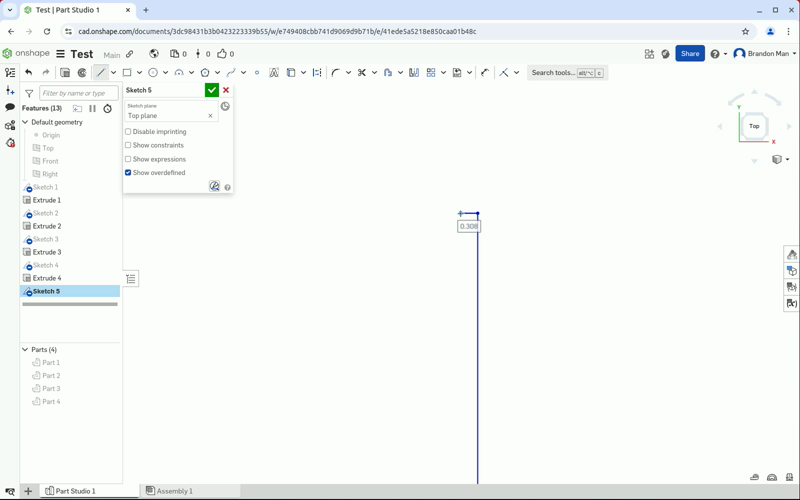
scroll(-6)
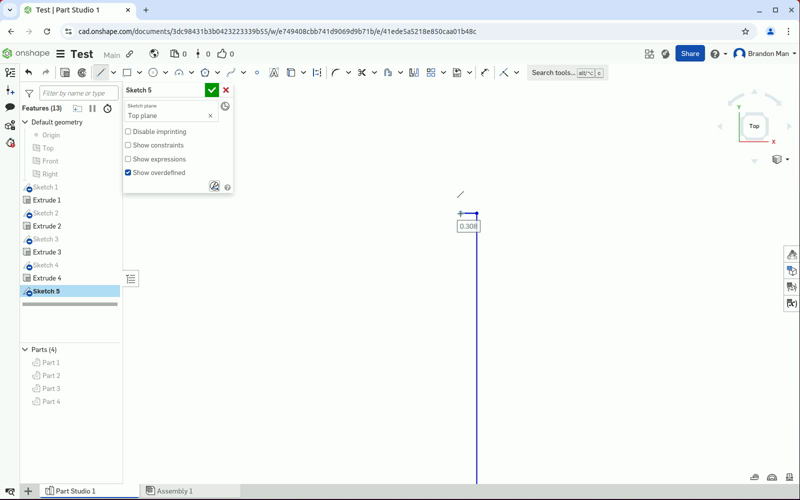
scroll(-6)
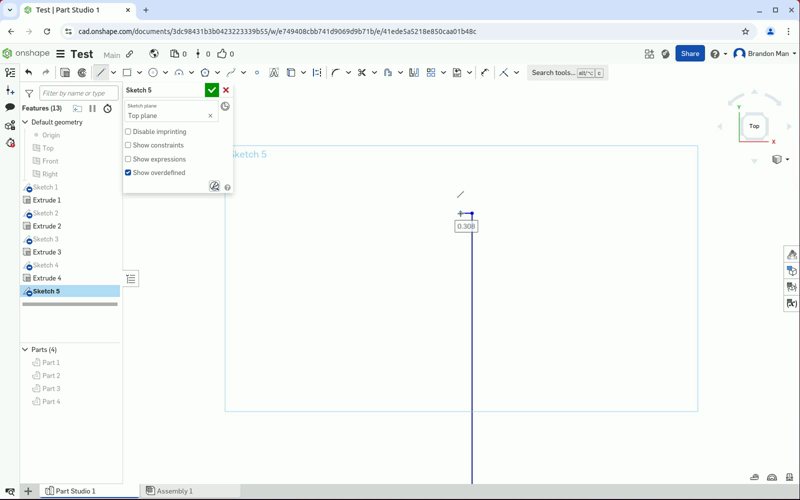
scroll(-6)
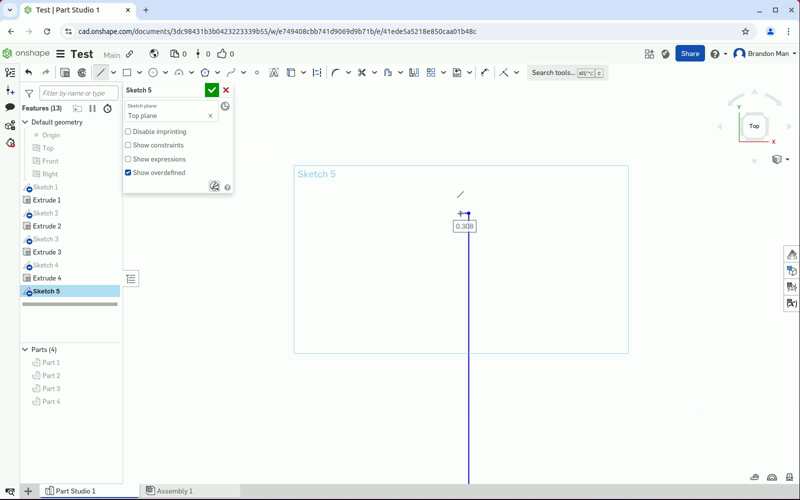
scroll(-6)
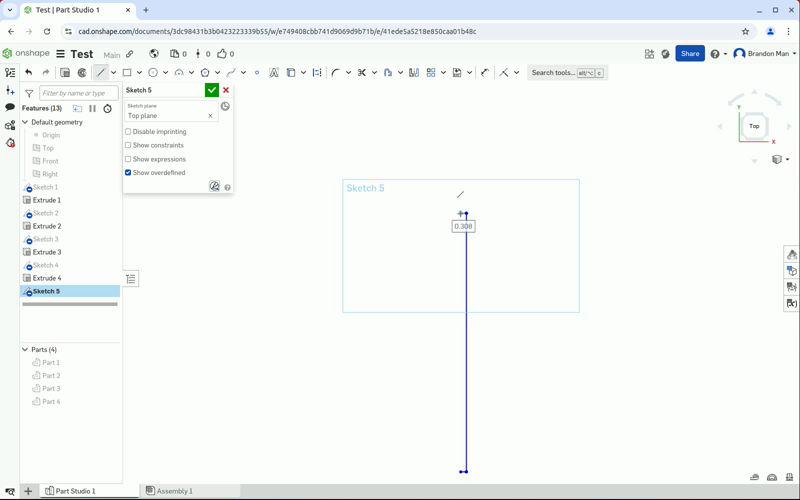
scroll(-6)
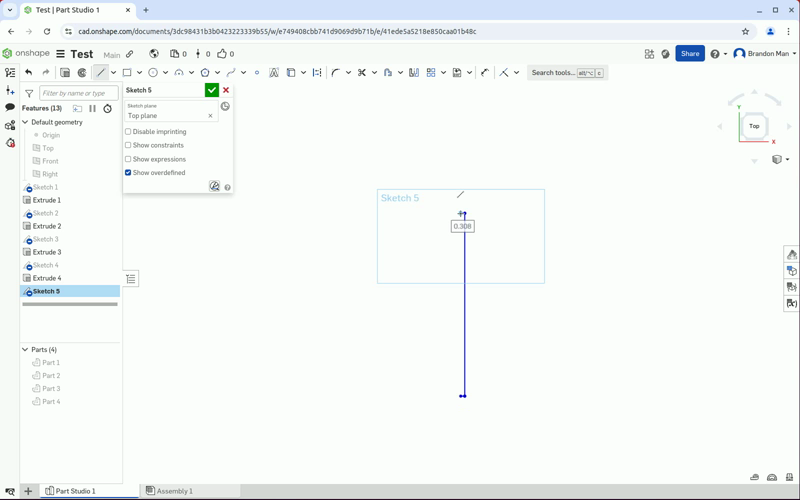
scroll(-6)
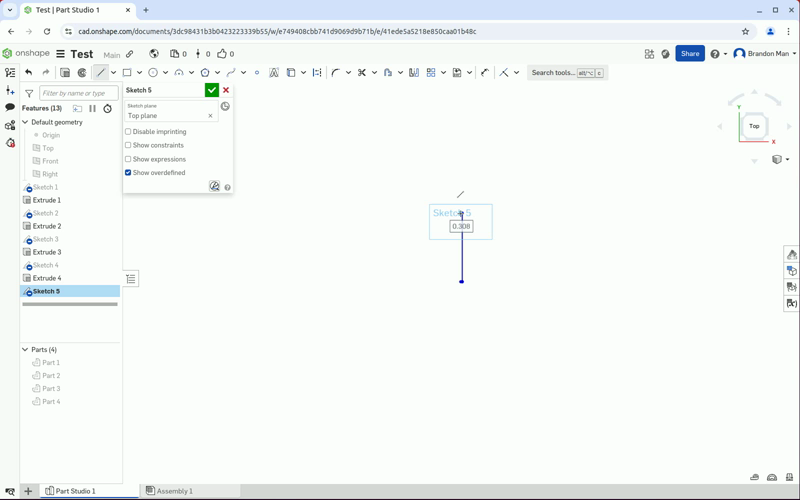
key_up(shift)
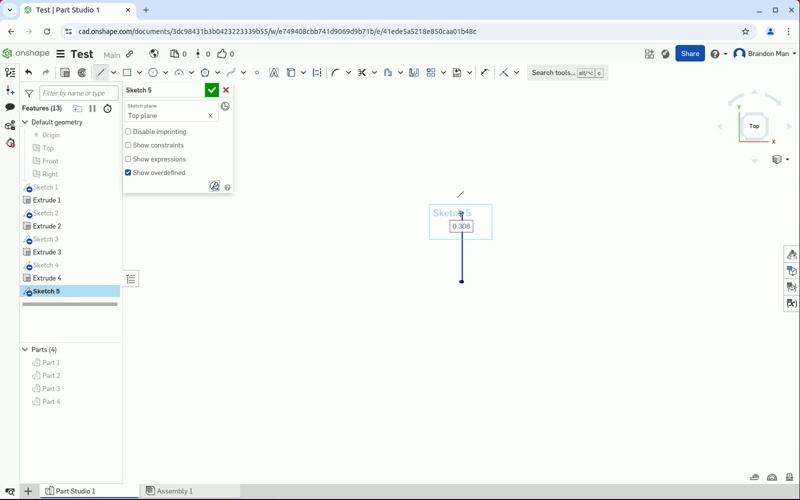
key_down(shift)
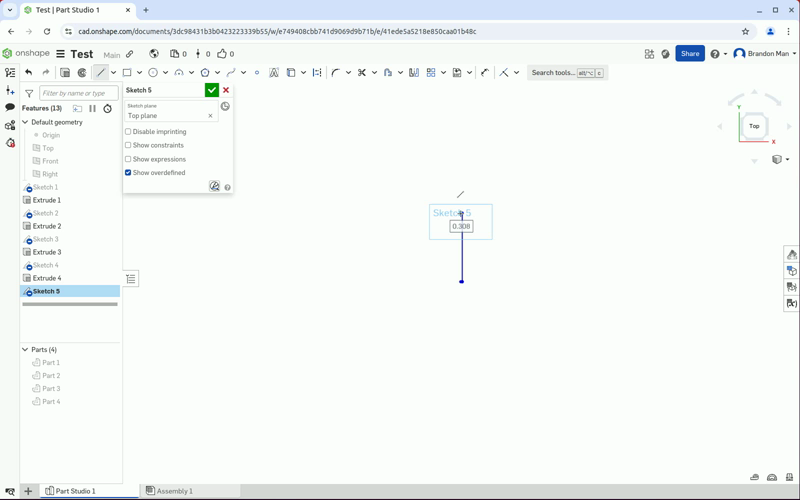
mouse_move(460, 281)
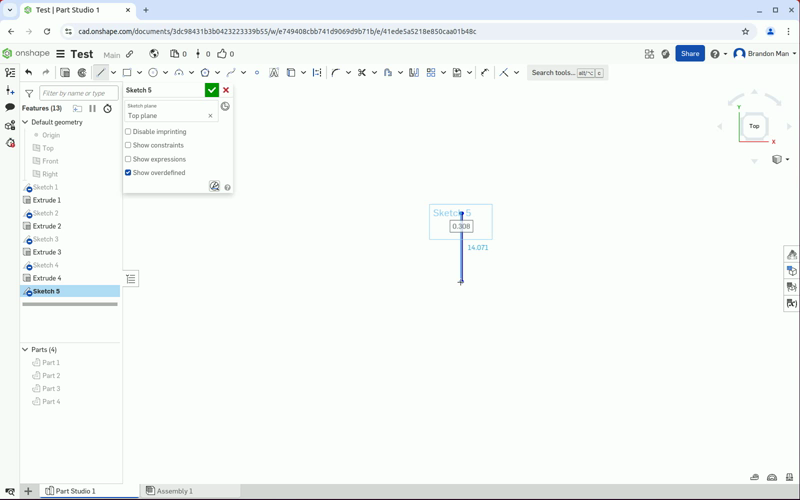
scroll(6)
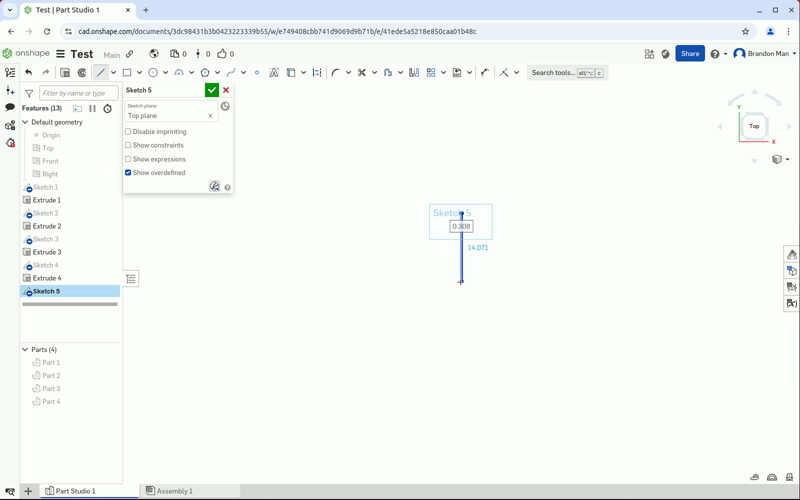
scroll(6)
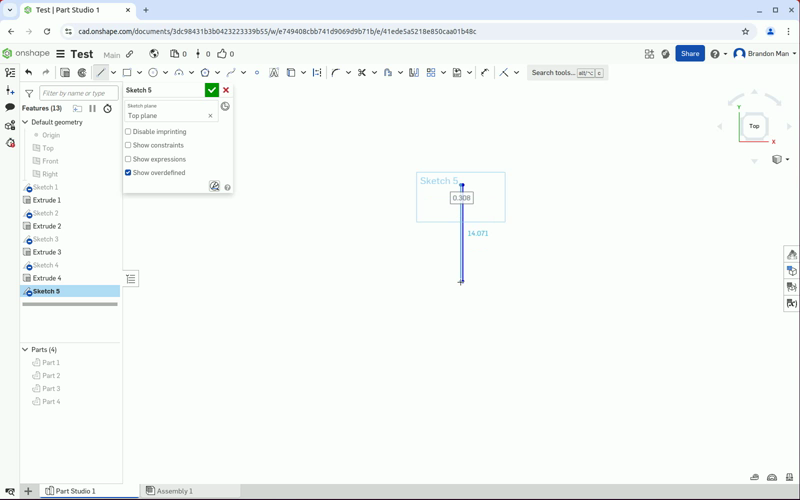
scroll(6)
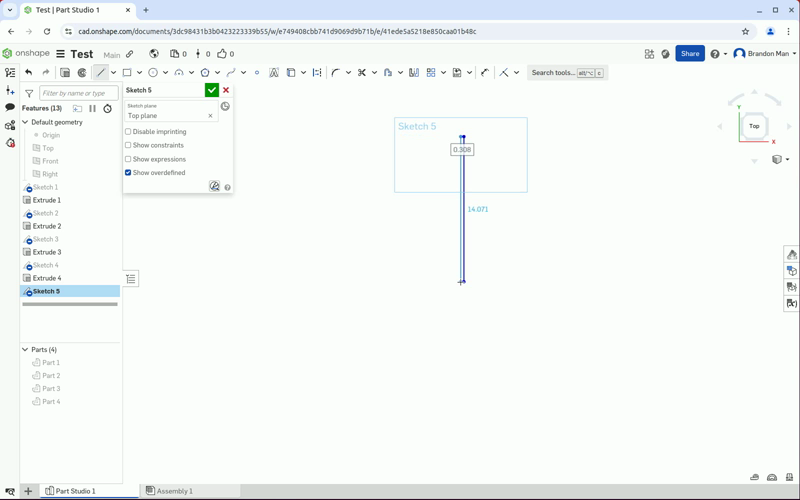
scroll(6)
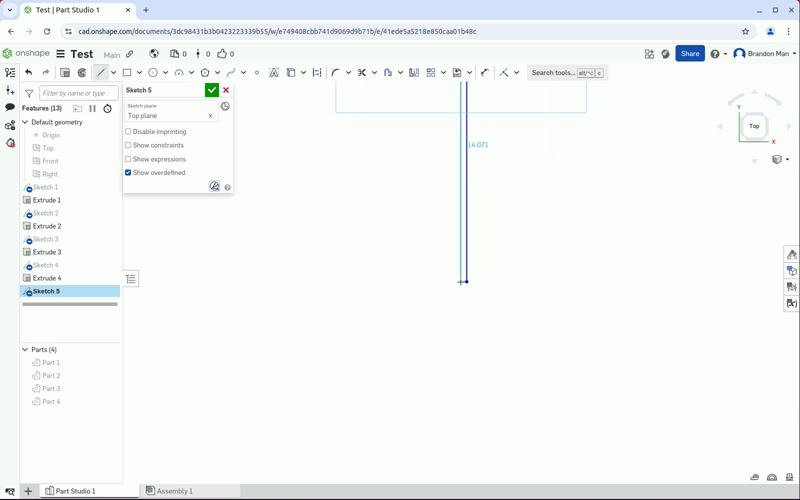
scroll(6)
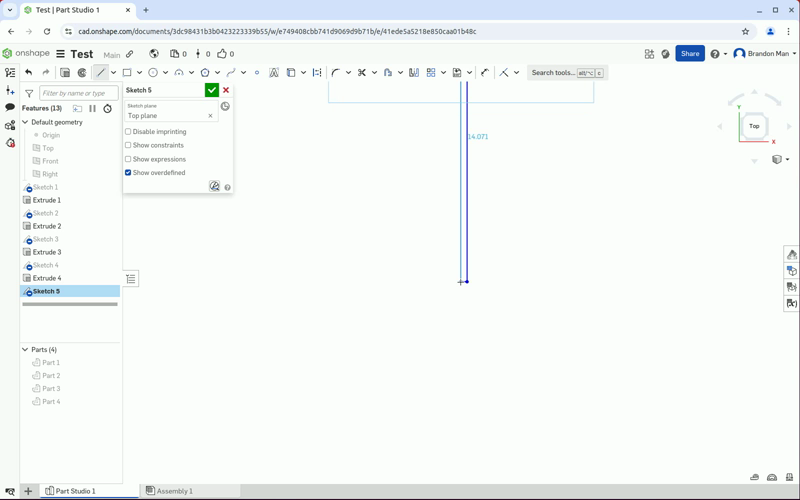
scroll(6)
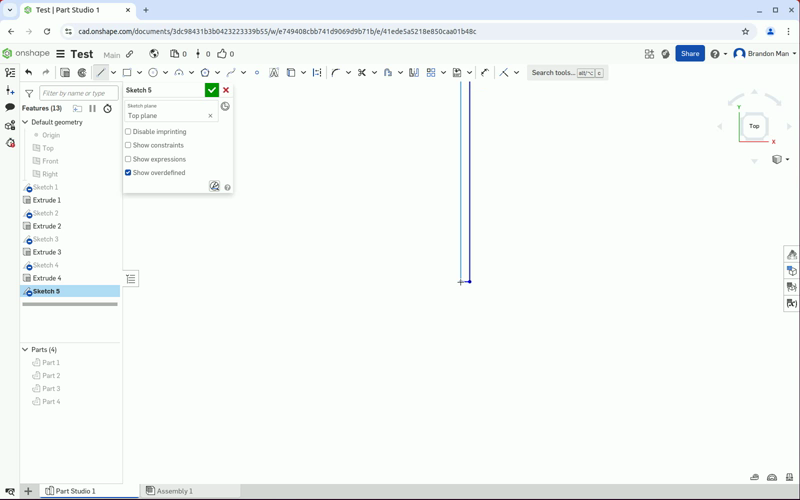
scroll(6)
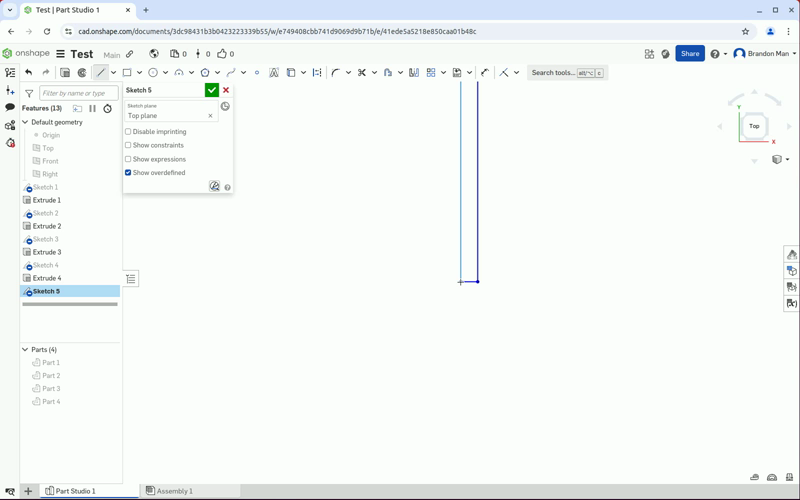
key_up(shift)
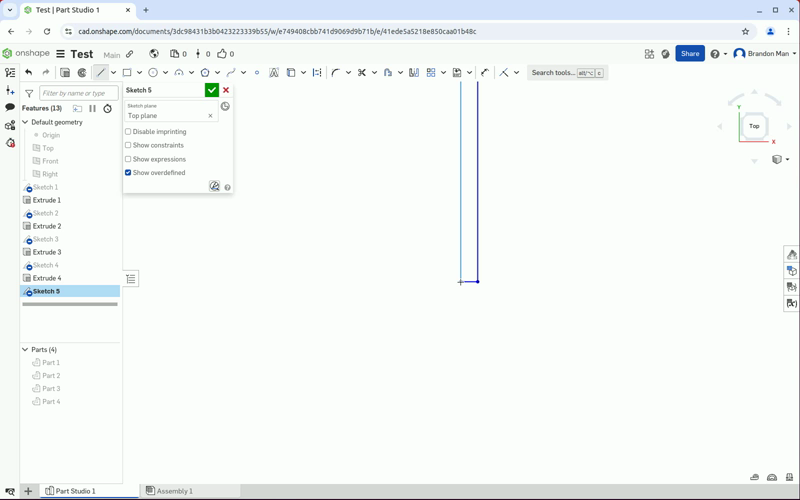
click(460, 281)
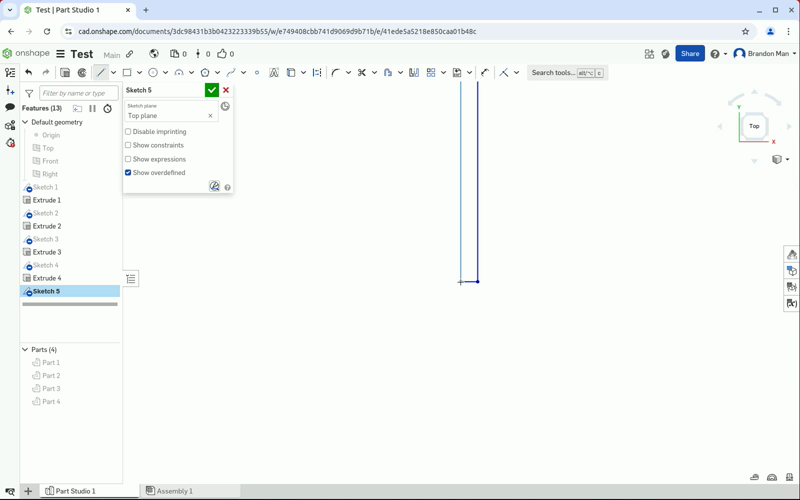
scroll(-6)
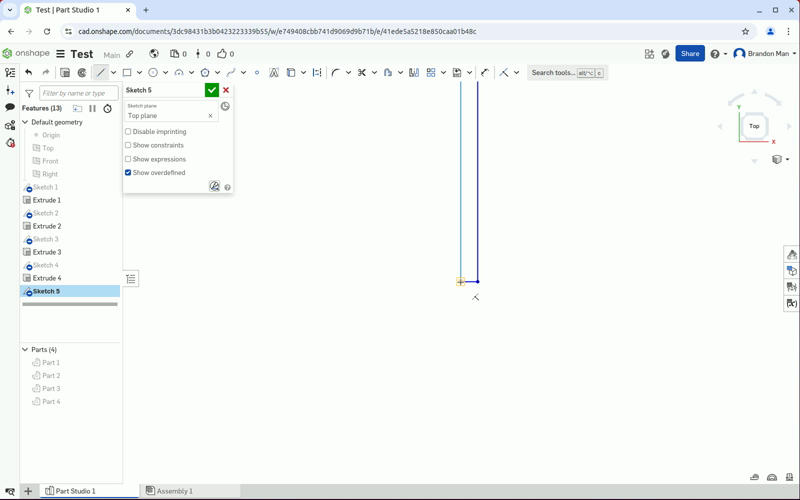
scroll(-6)
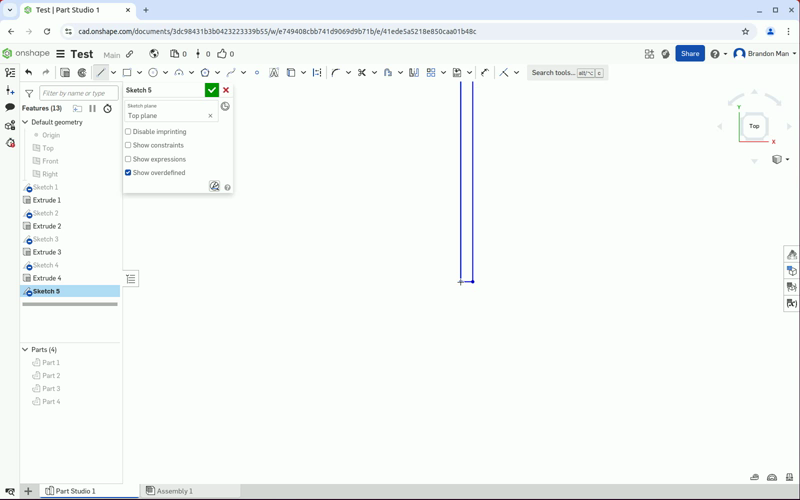
scroll(-6)
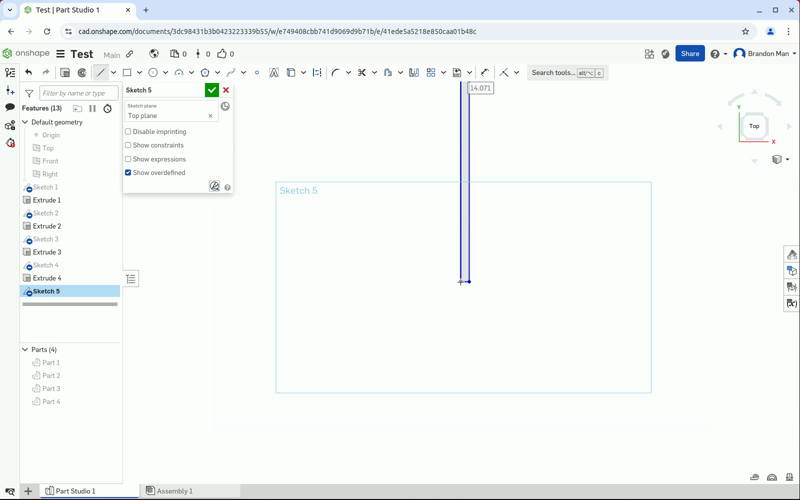
scroll(-6)
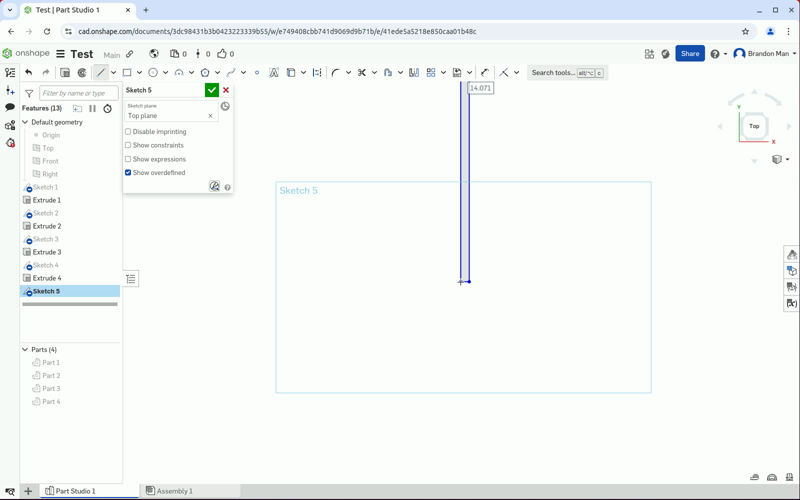
scroll(-6)
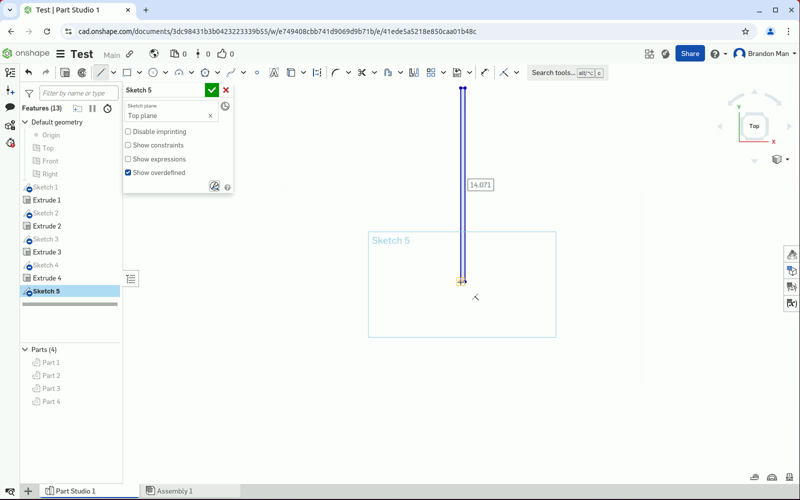
scroll(-6)
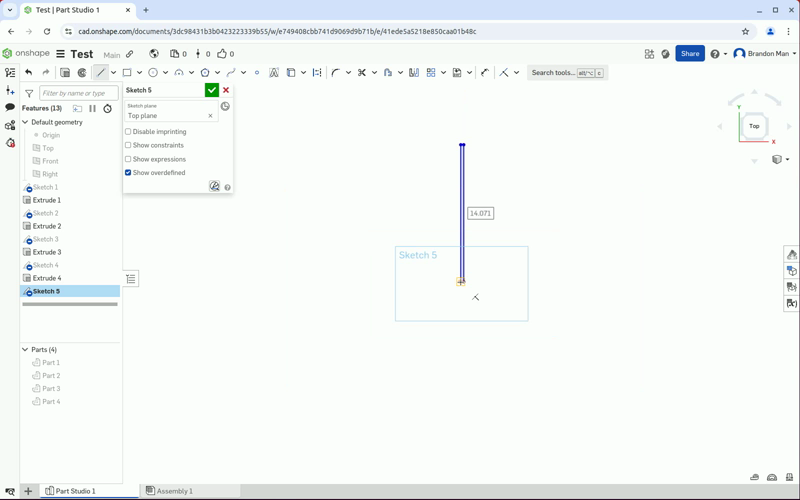
scroll(-6)
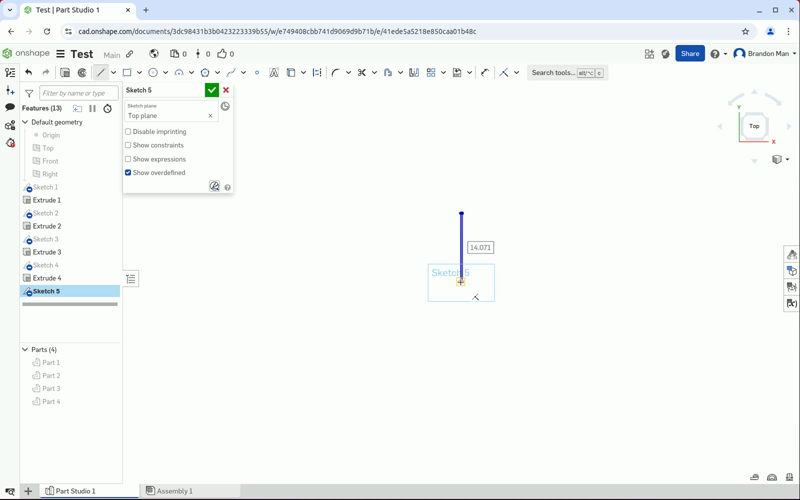
key(esc)
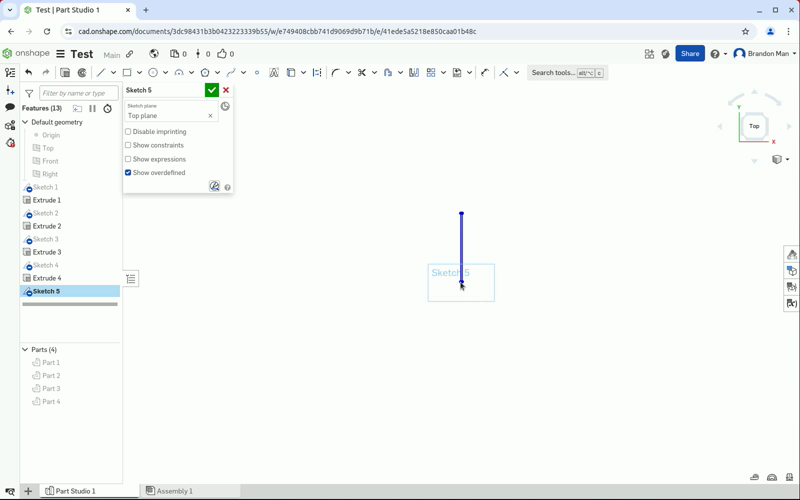
mouse_move(461, 242)
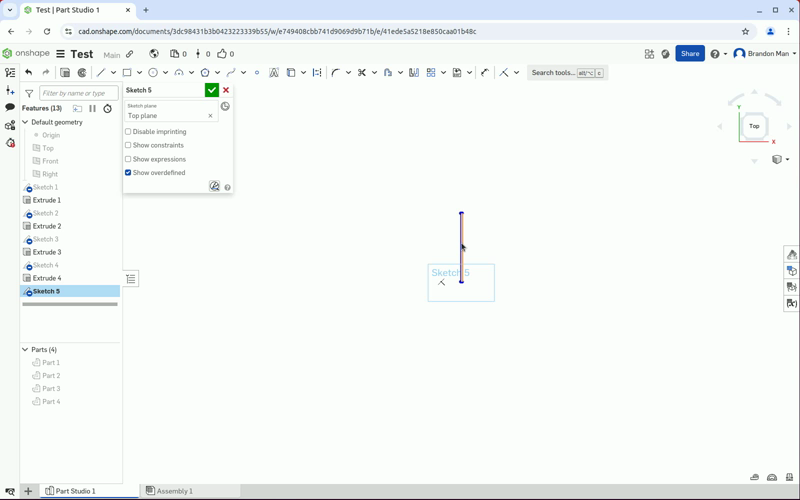
scroll(6)
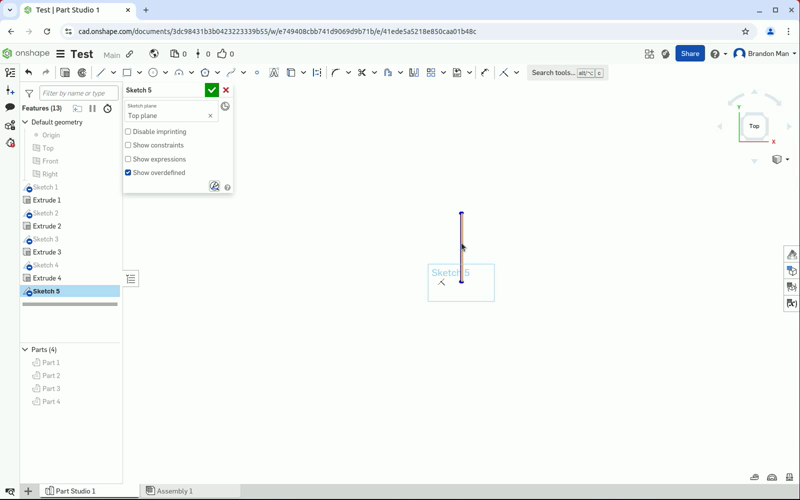
scroll(6)
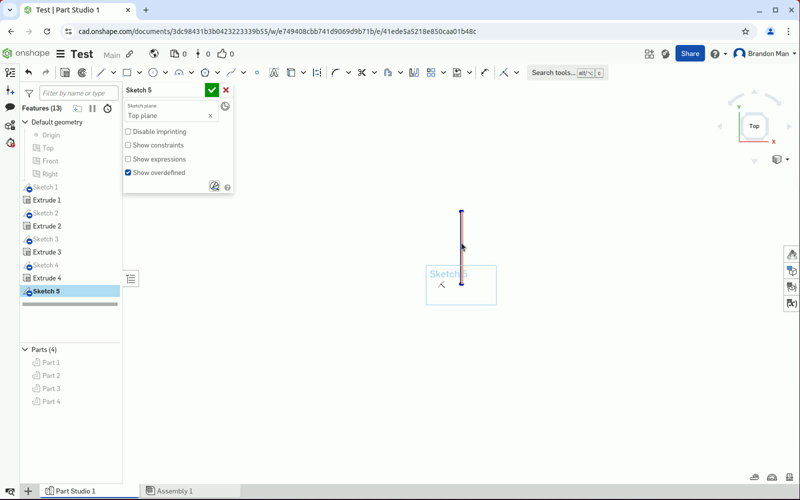
scroll(6)
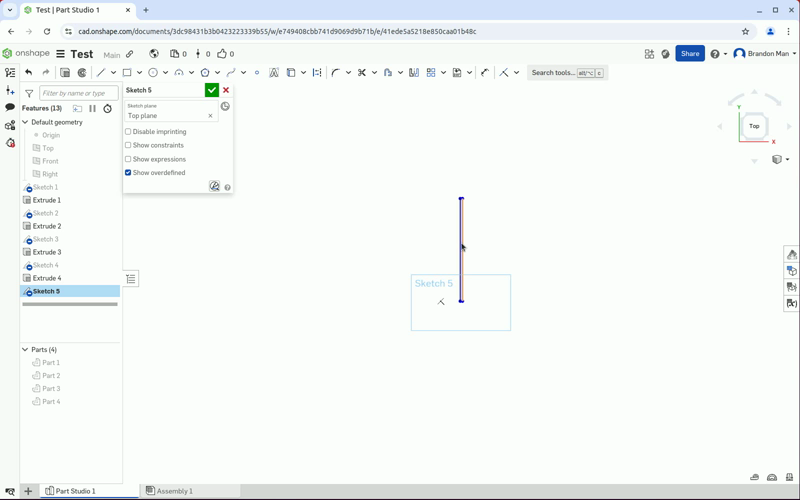
scroll(6)
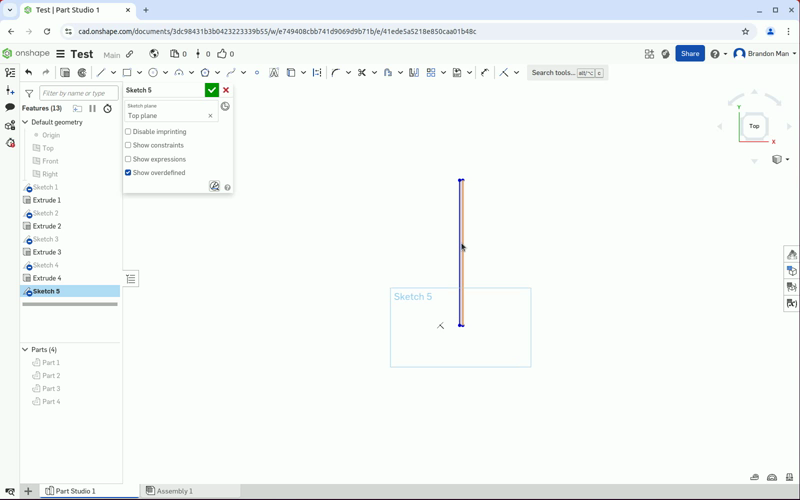
scroll(6)
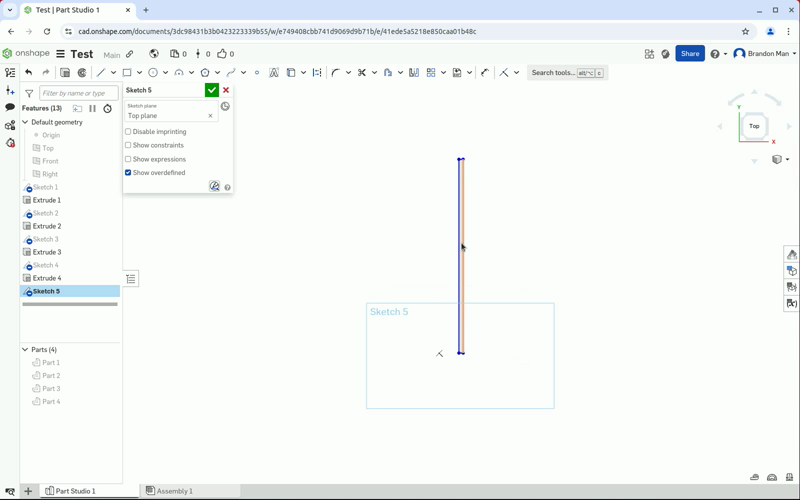
scroll(6)
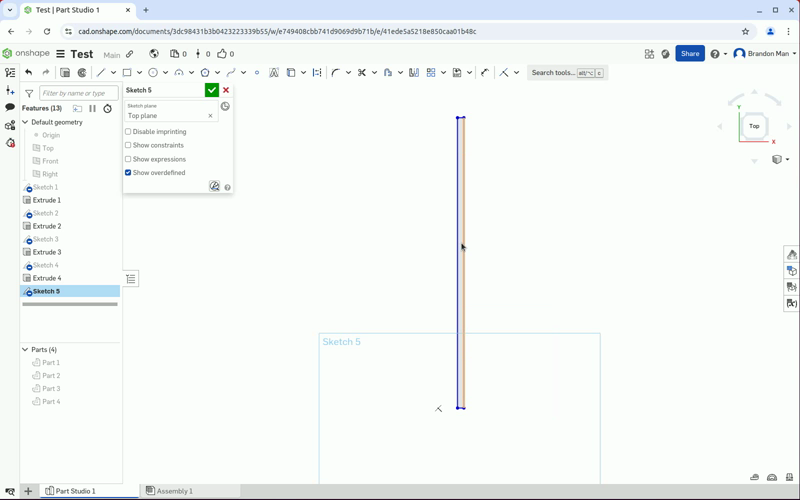
scroll(6)
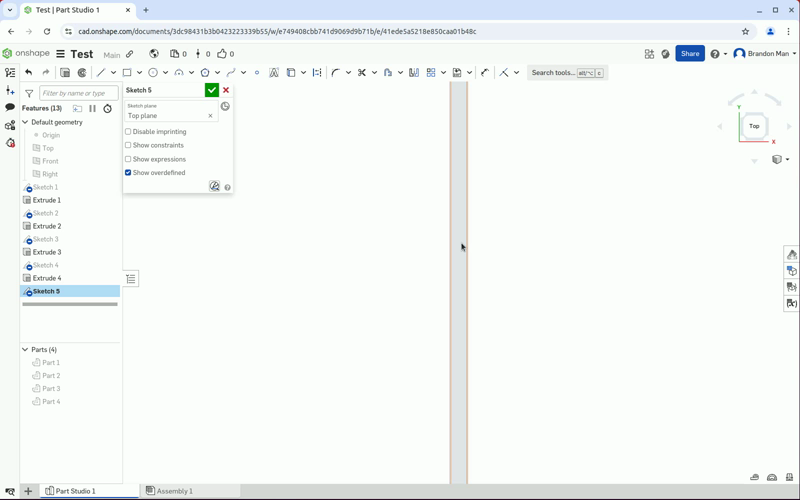
click(461, 242)
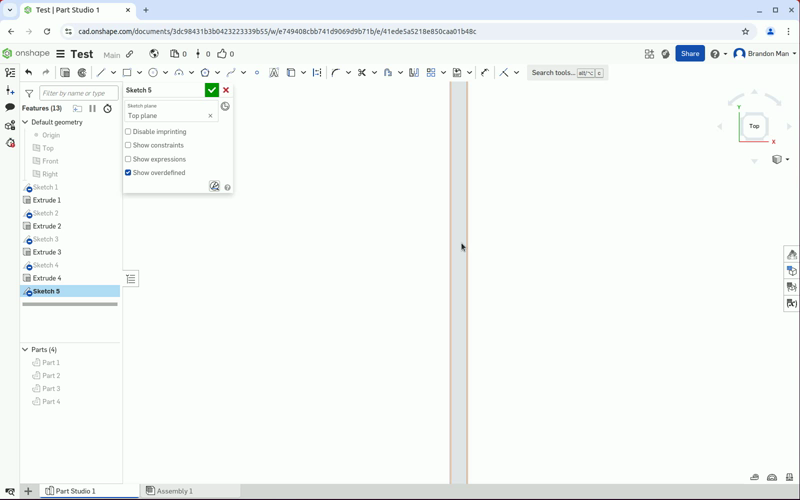
scroll(-6)
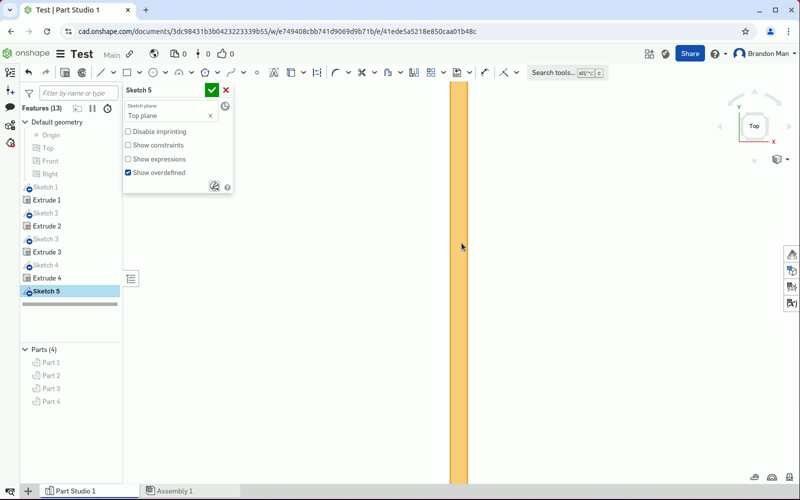
scroll(-6)
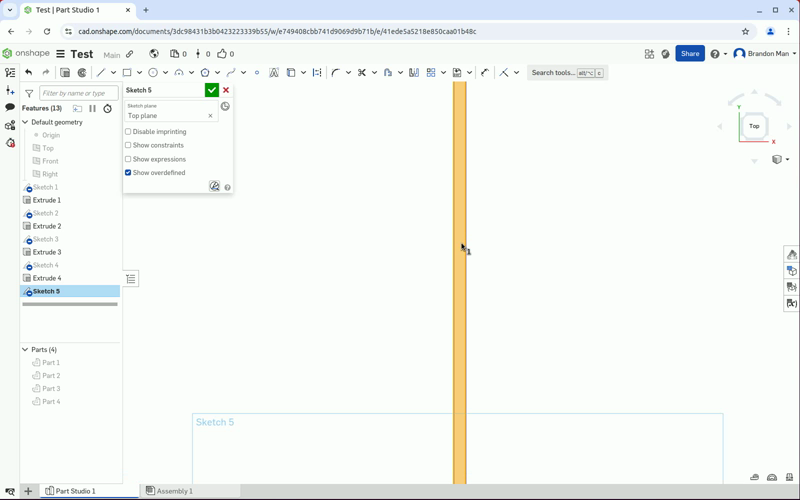
scroll(-6)
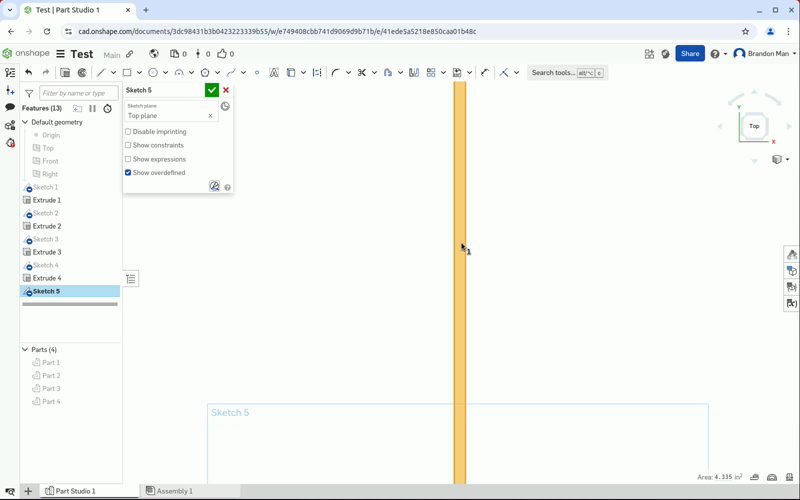
scroll(-6)
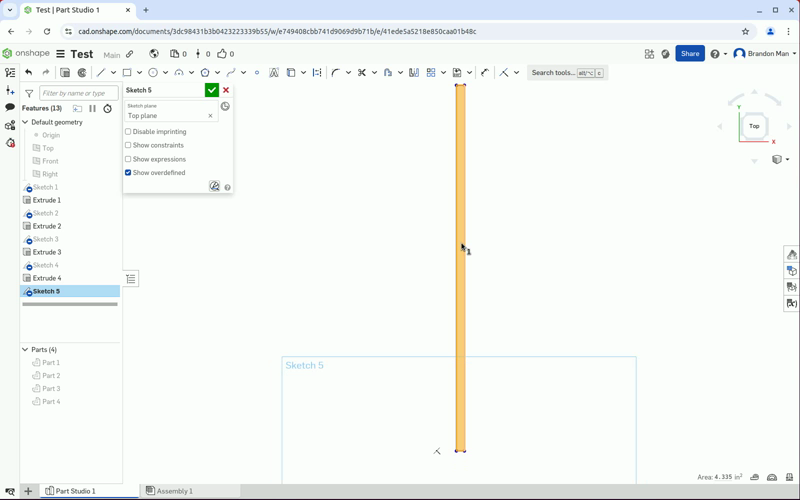
scroll(-6)
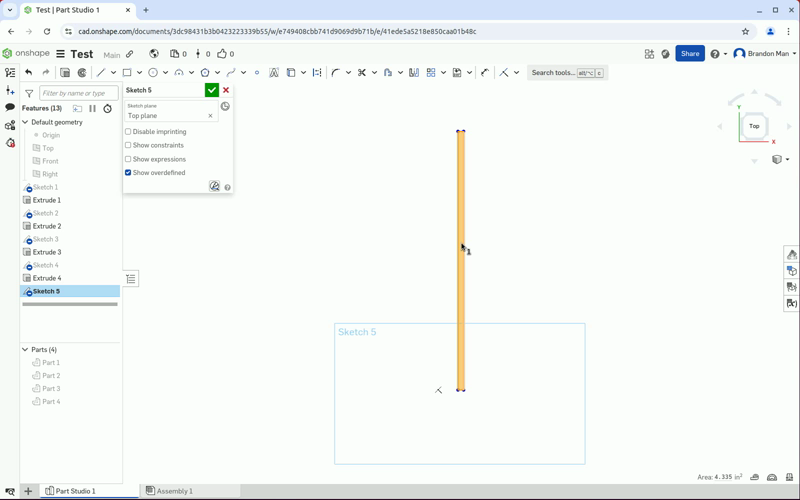
scroll(-6)
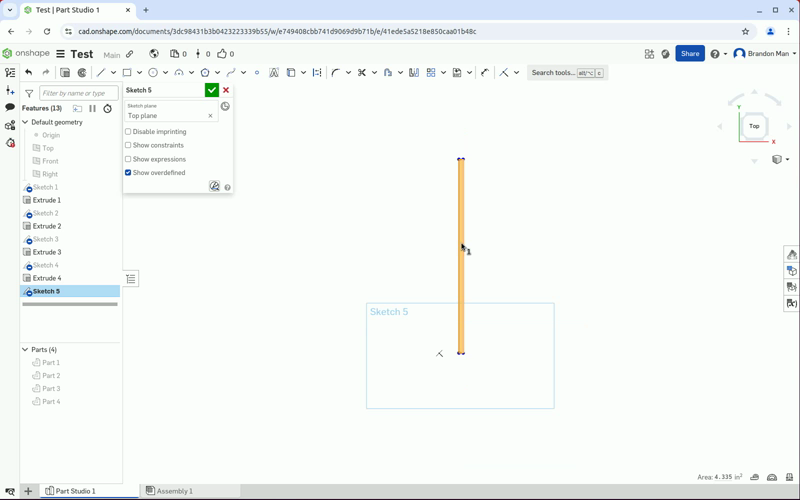
scroll(-6)
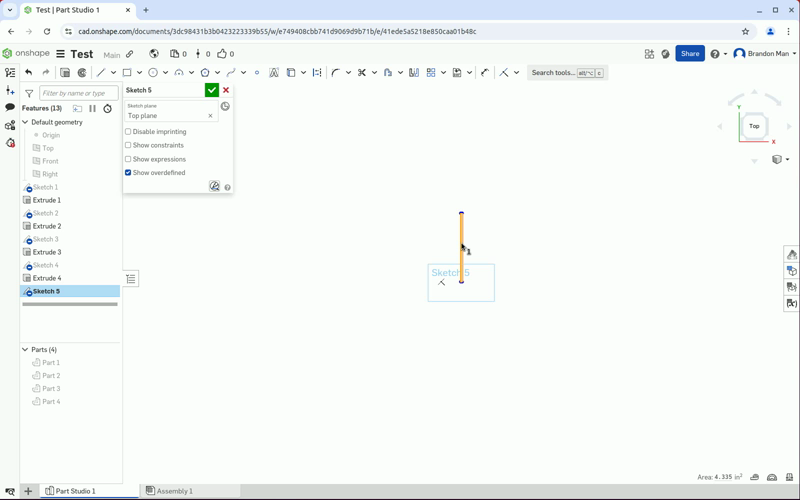
mouse_move(73, 352)
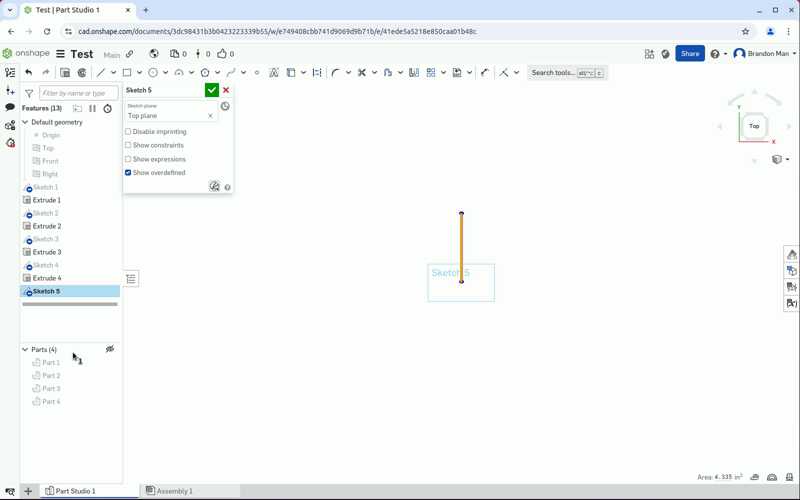
key(shift+y)
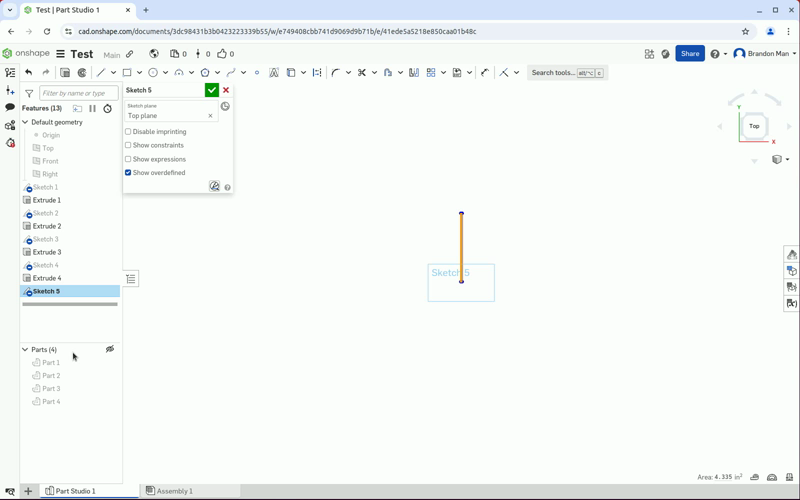
key(shift+e)
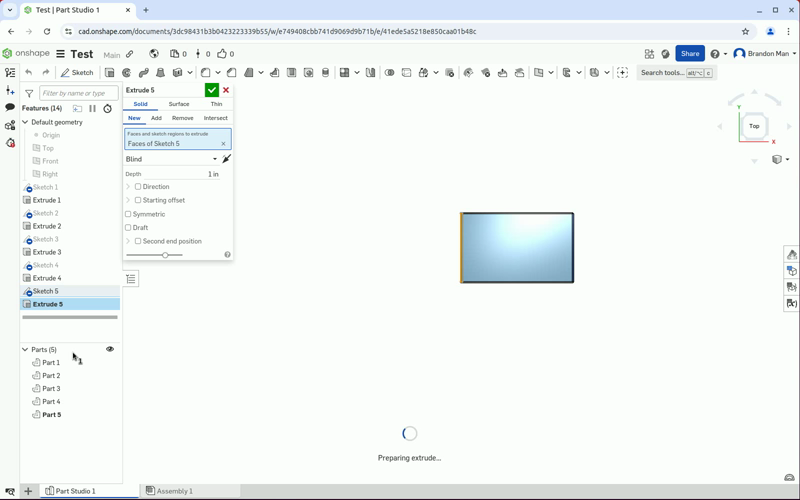
mouse_move(143, 106)
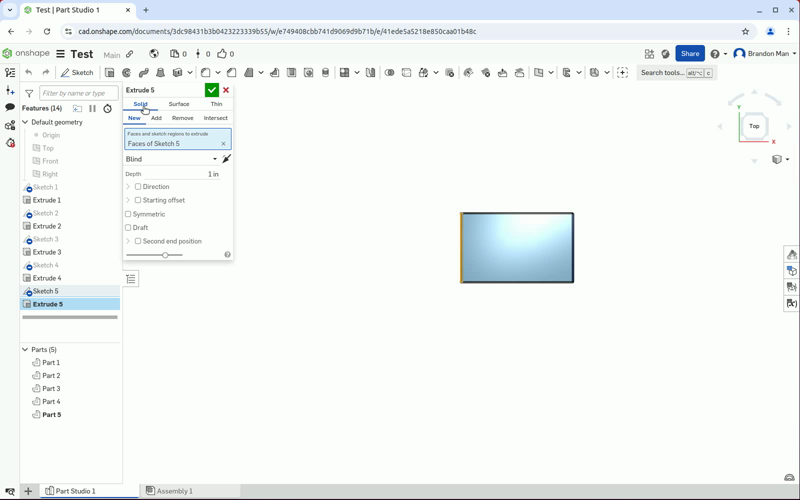
click(143, 106)
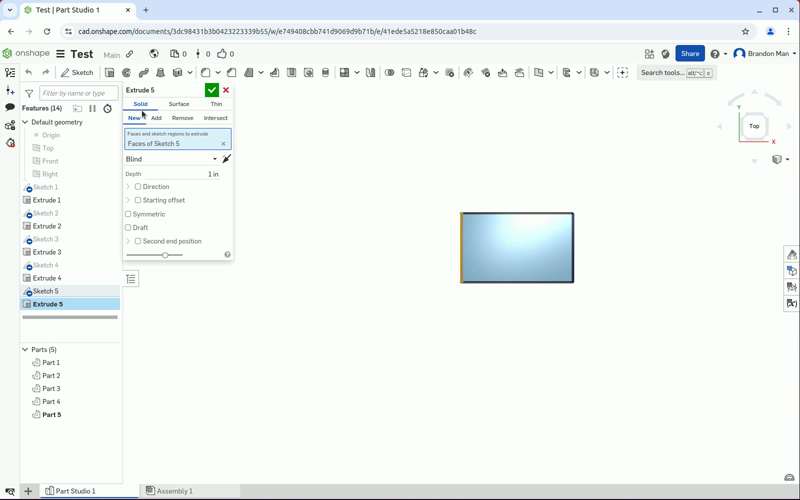
mouse_move(137, 120)
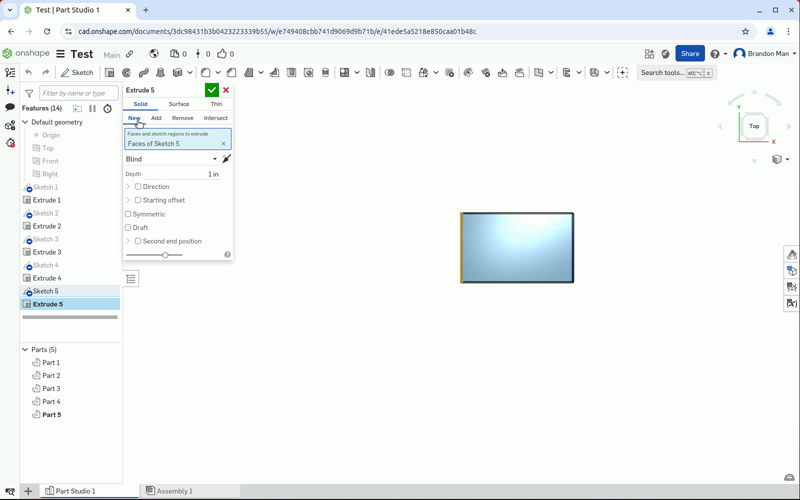
click(137, 120)
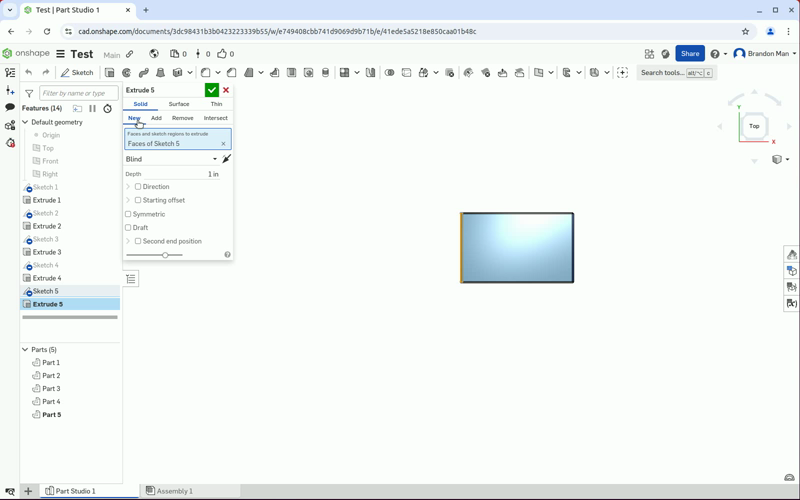
key(tab, 4)
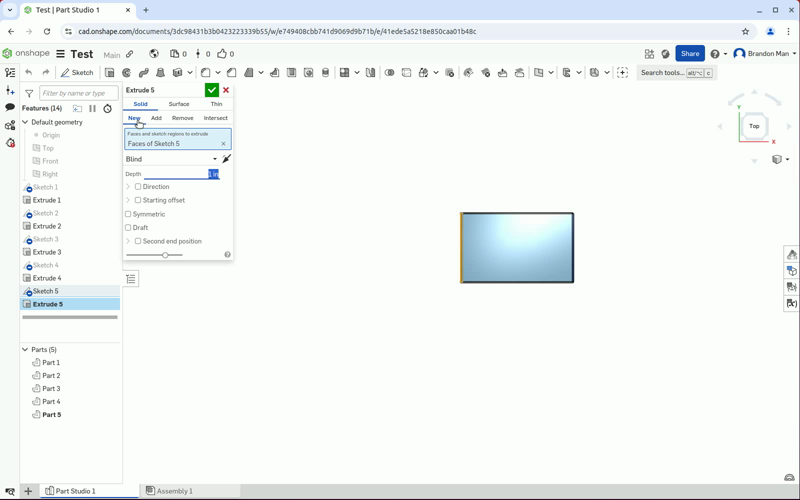
text(5.777)
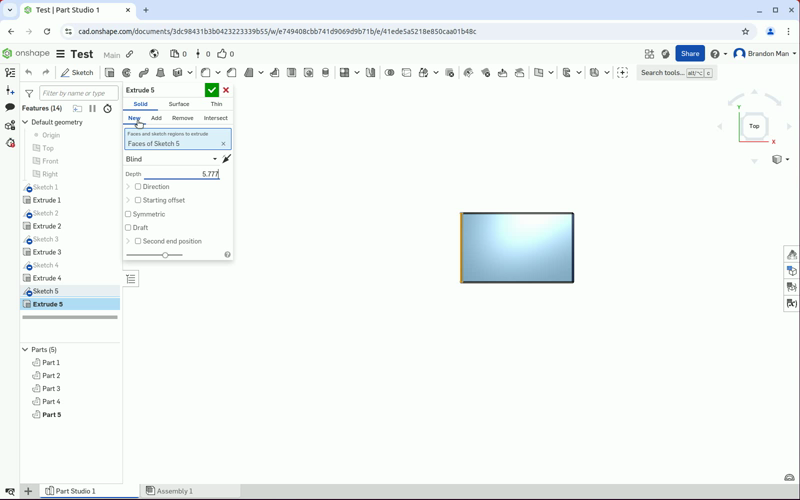
key(enter)
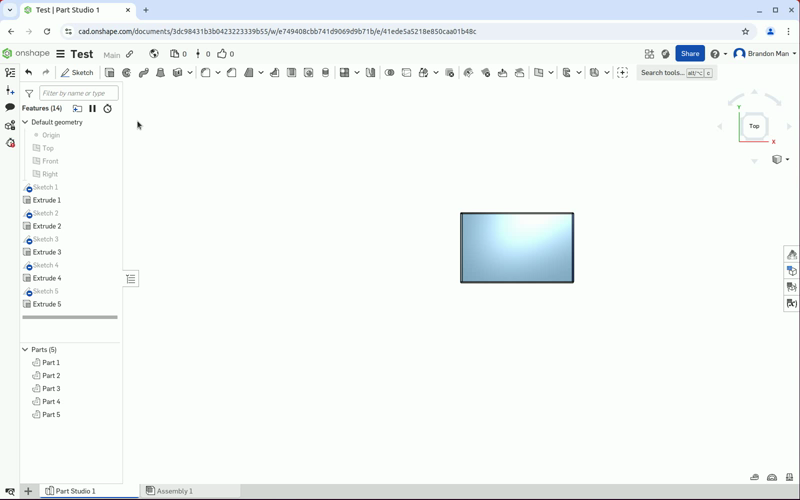
key(shift+h)
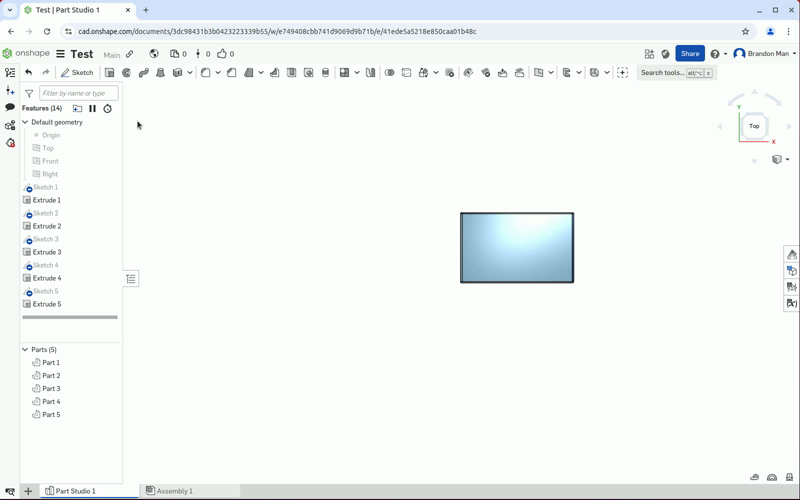
key(shift+h)
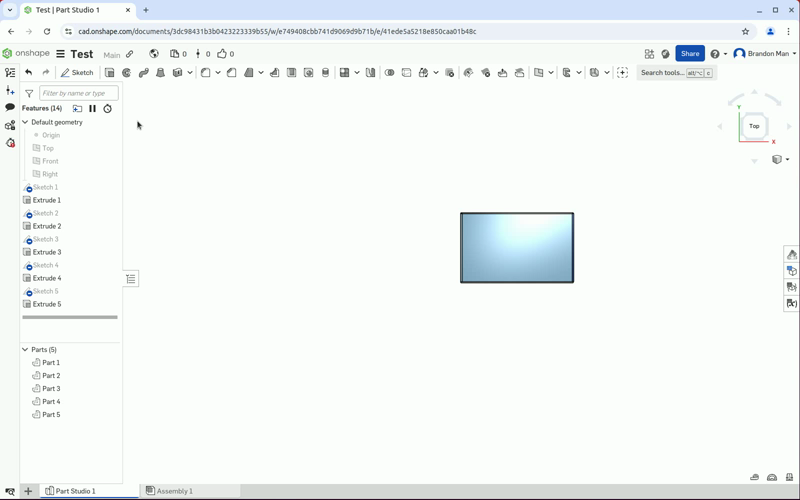
mouse_move(73, 189)
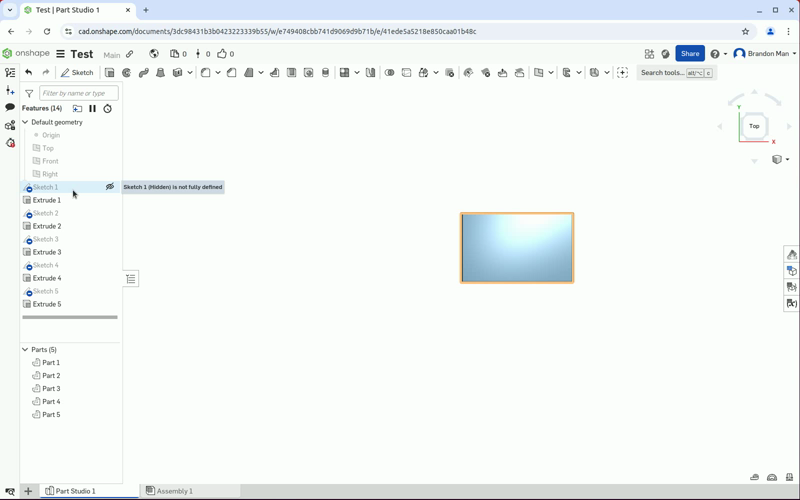
click(73, 189)
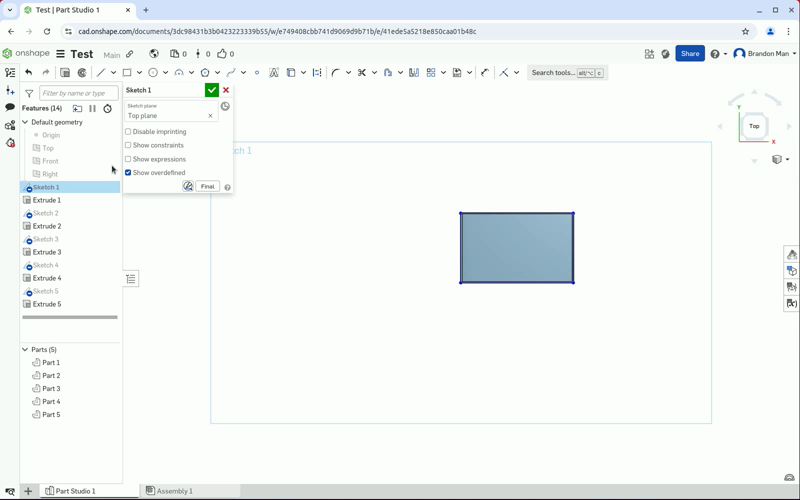
mouse_move(229, 92)
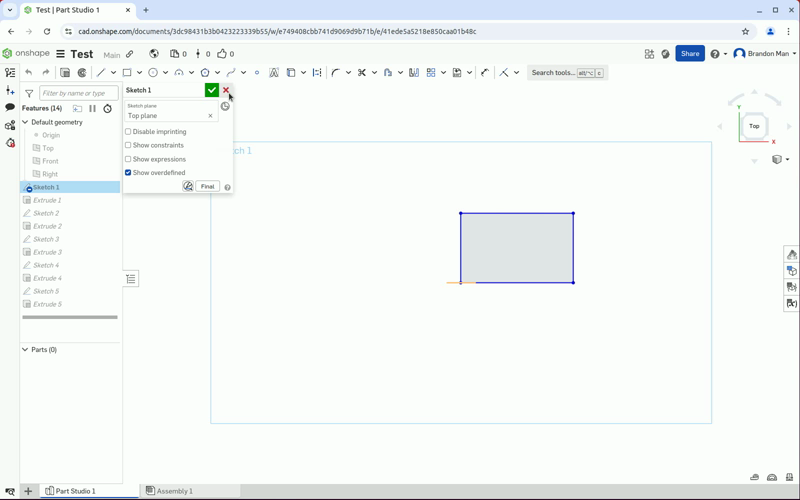
click(229, 92)
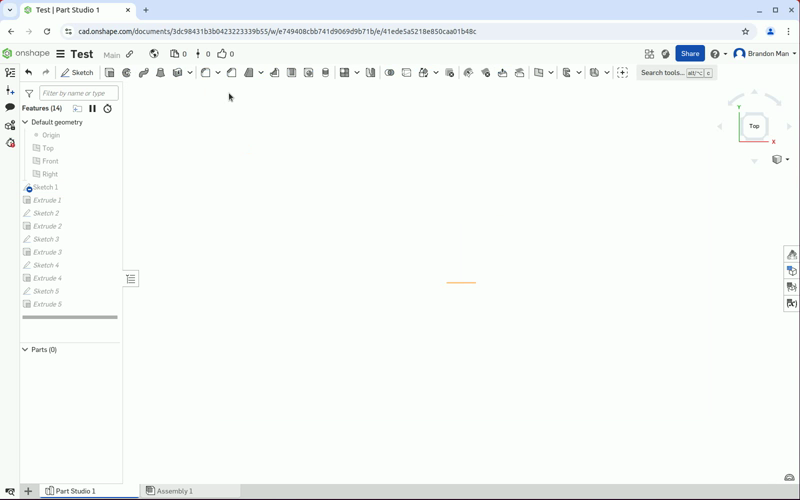
mouse_move(73, 352)
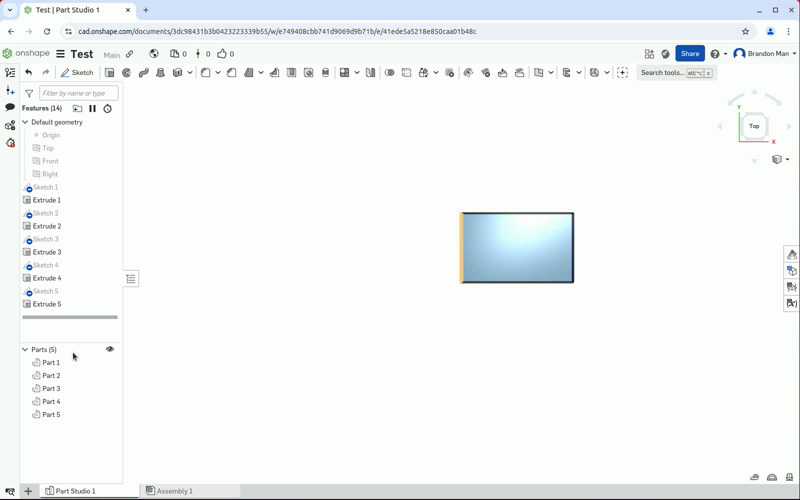
key(y)
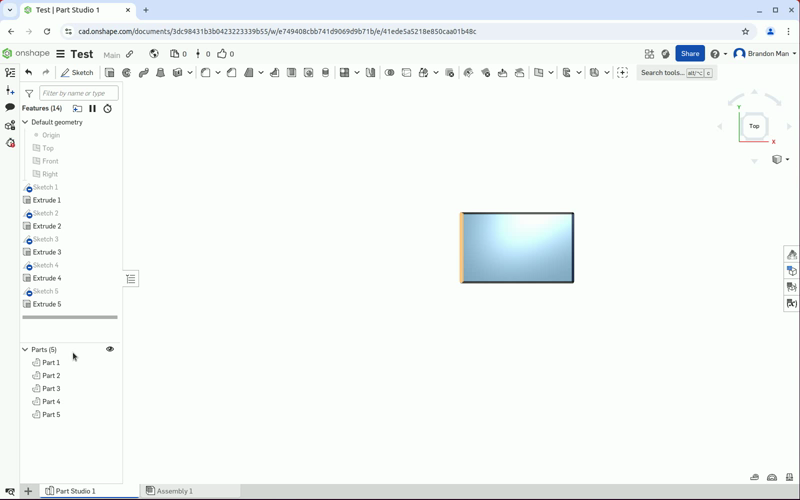
key(shift+p)
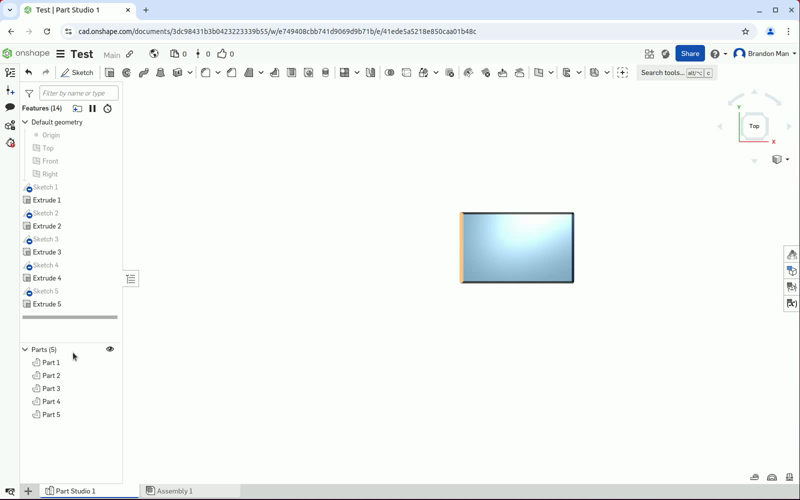
key(space)
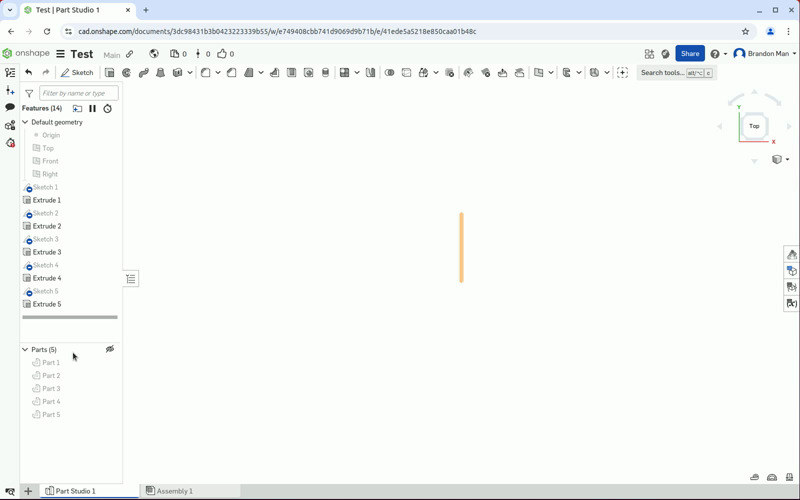
key_down(shift)
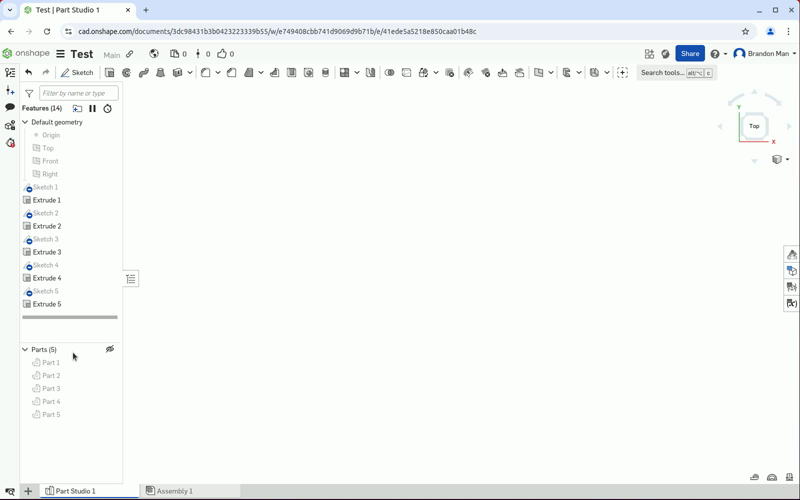
key(up)
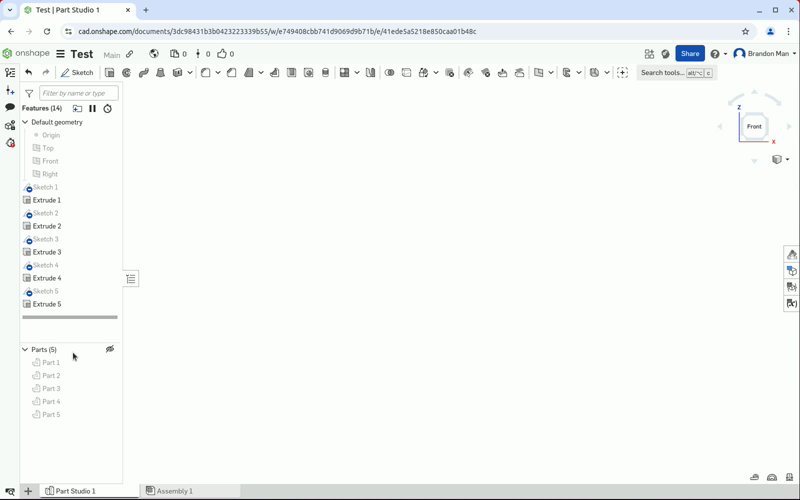
key_up(shift)
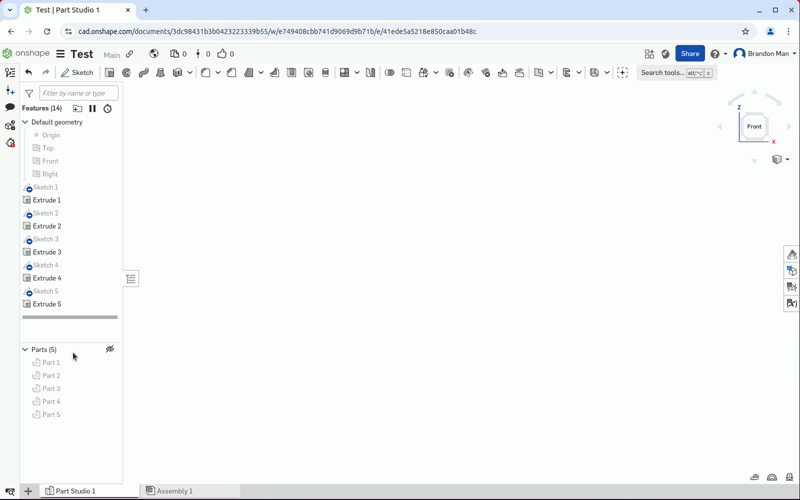
key(space)
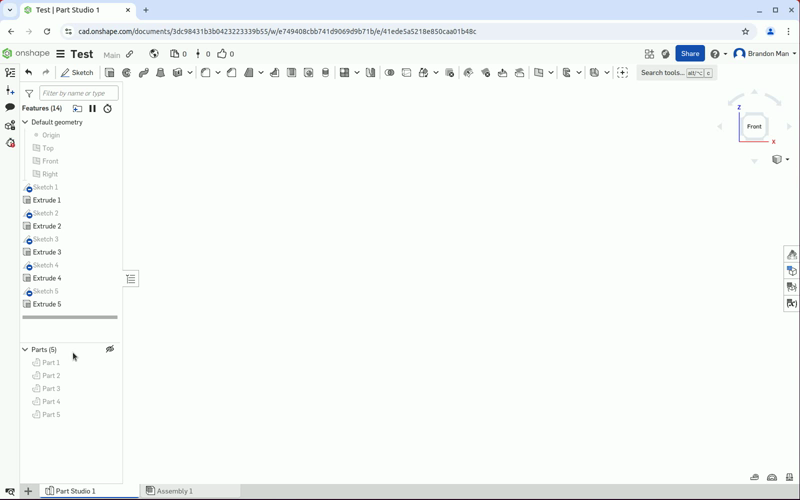
key_down(shift)
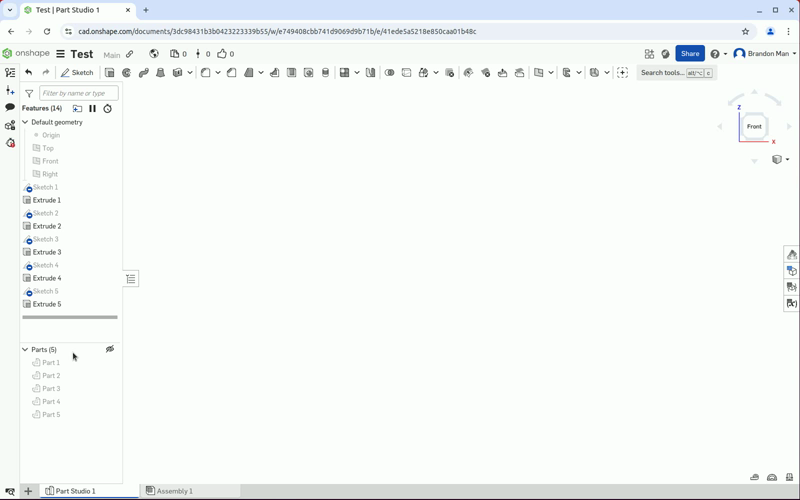
key(left)
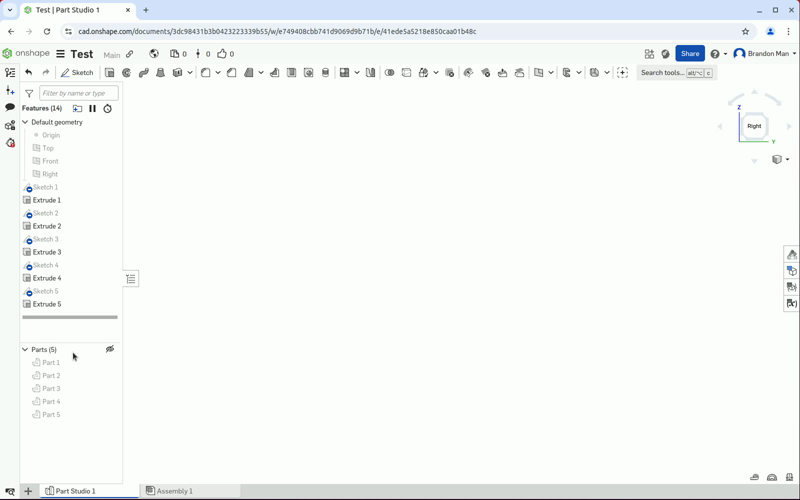
key_up(shift)
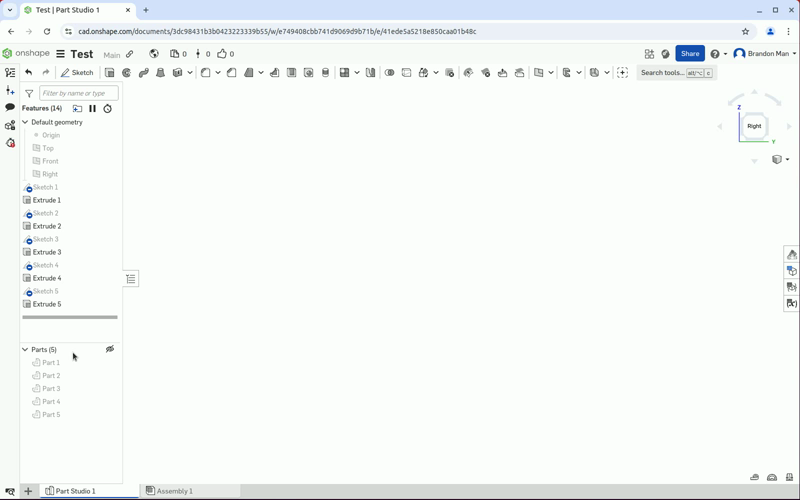
mouse_move(73, 352)
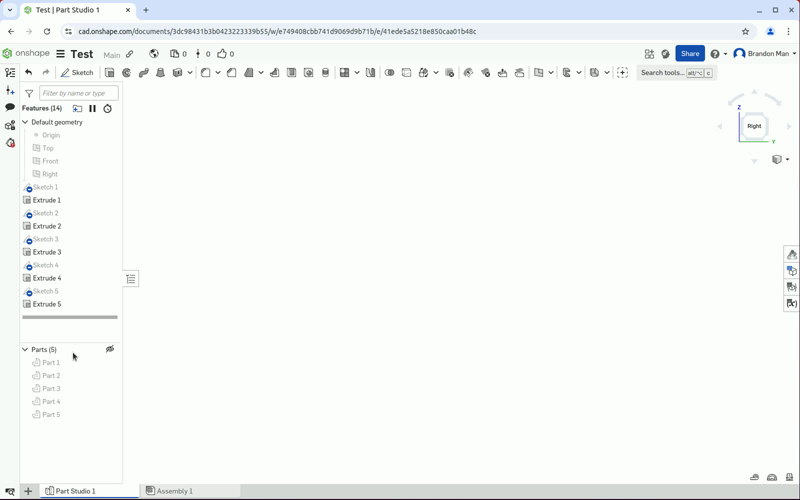
key(shift+y)
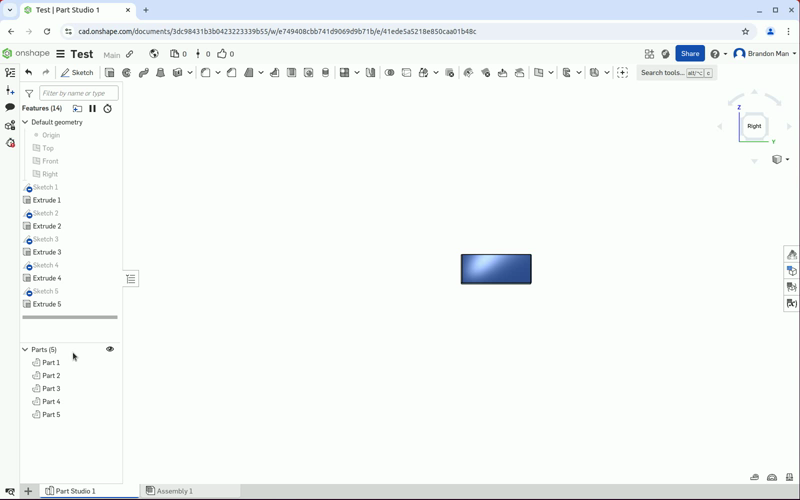
mouse_move(541, 75)
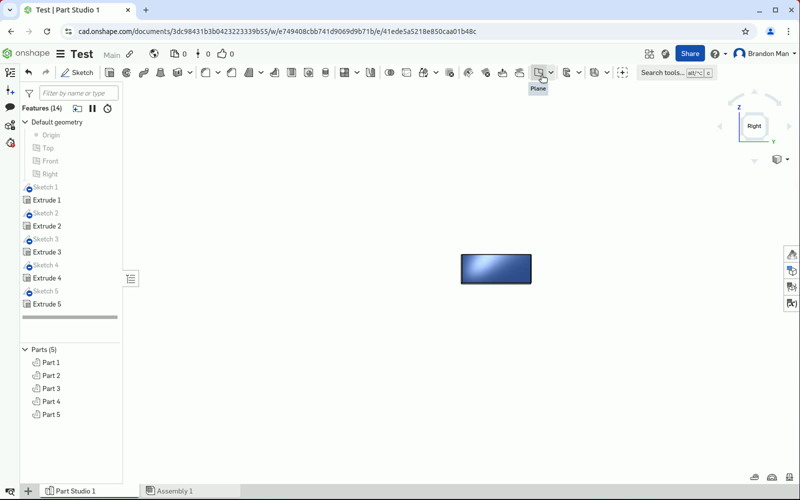
click(541, 75)
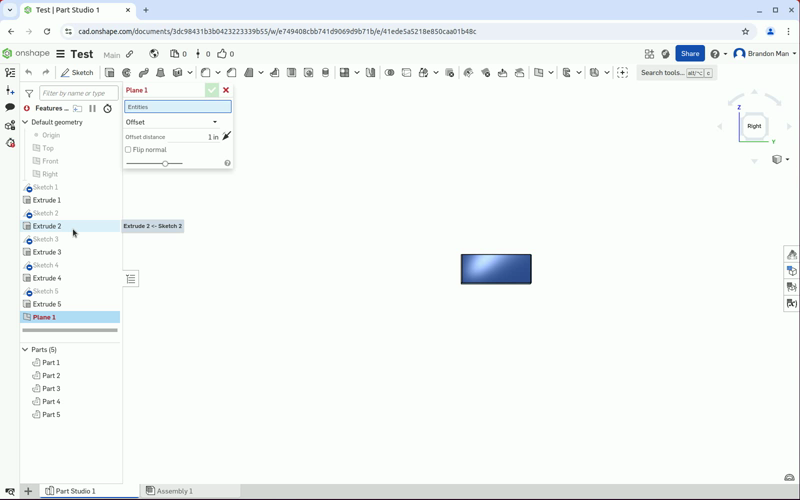
scroll(3)
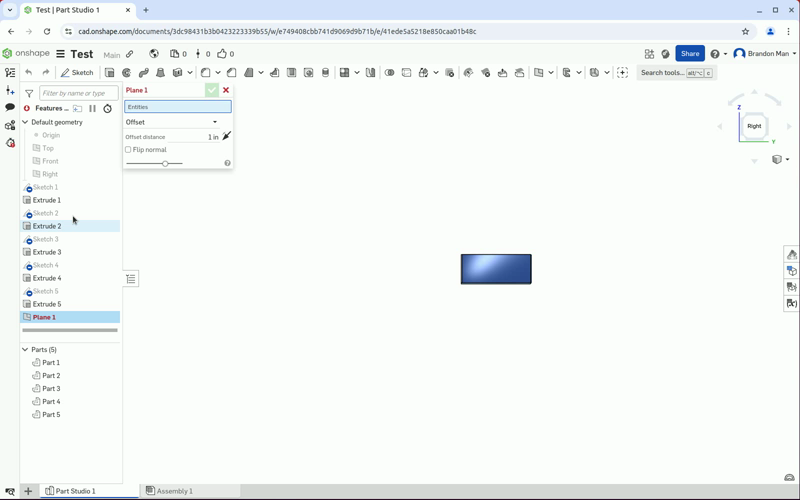
mouse_move(73, 176)
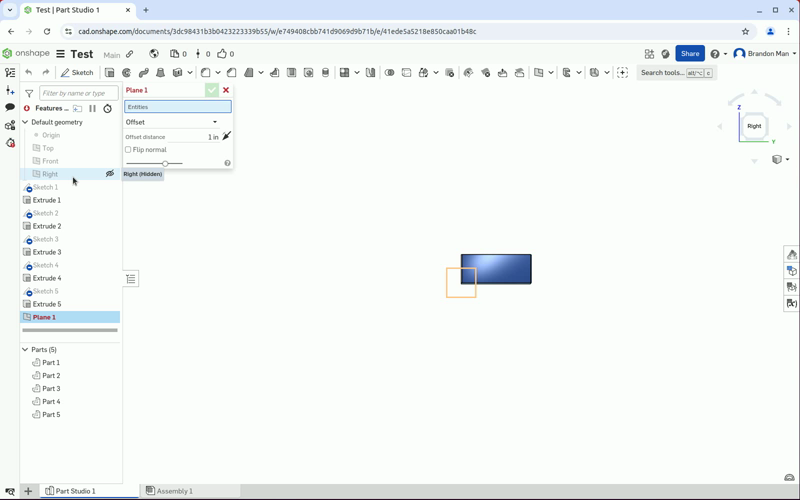
click(73, 176)
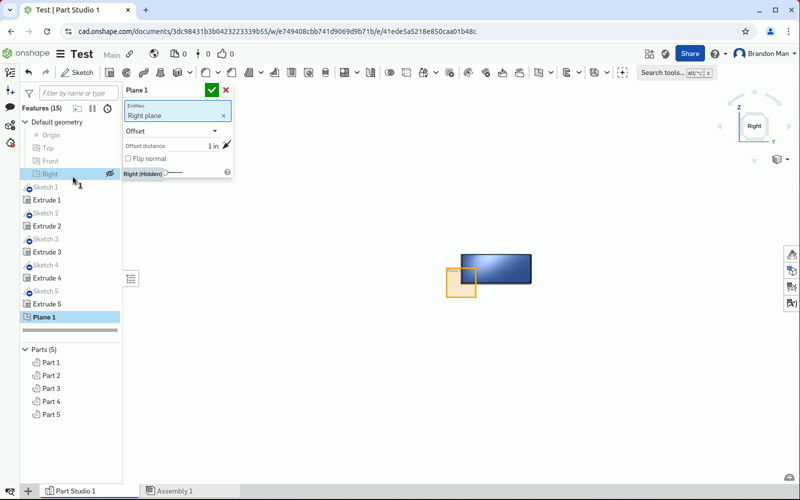
key(tab, 2)
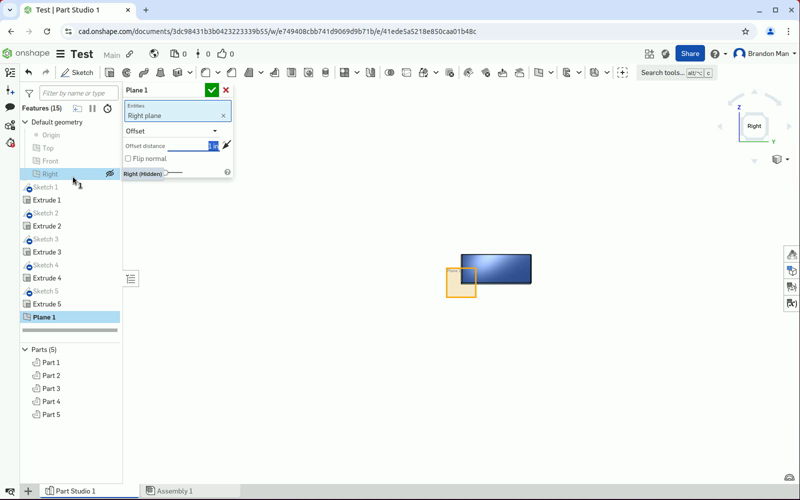
text(23.108)
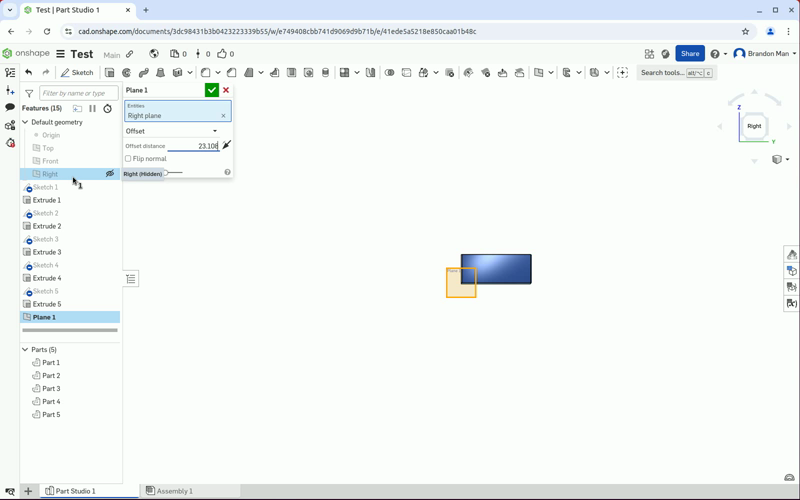
key(enter, 2)
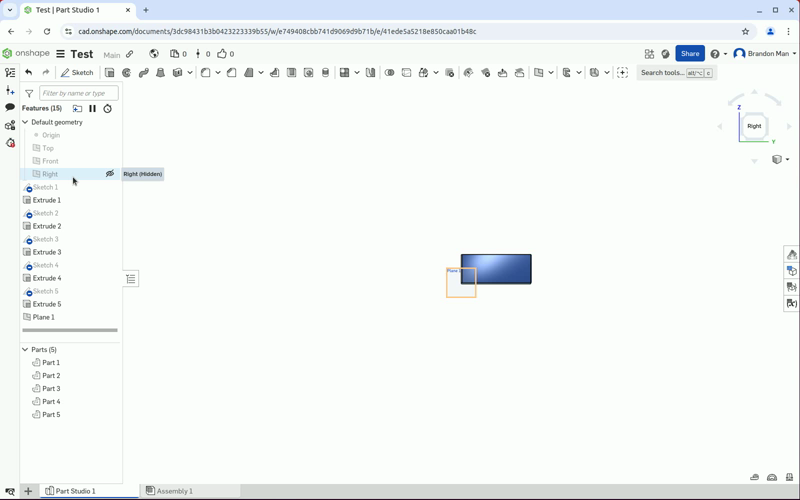
key(shift+s)
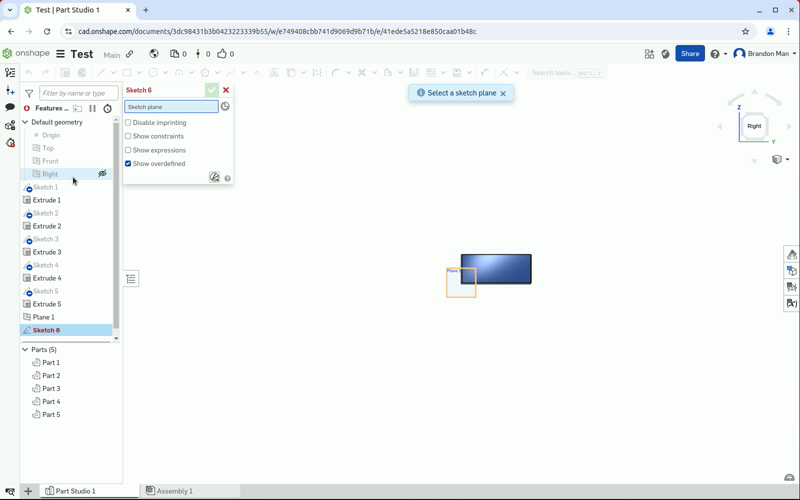
mouse_move(69, 319)
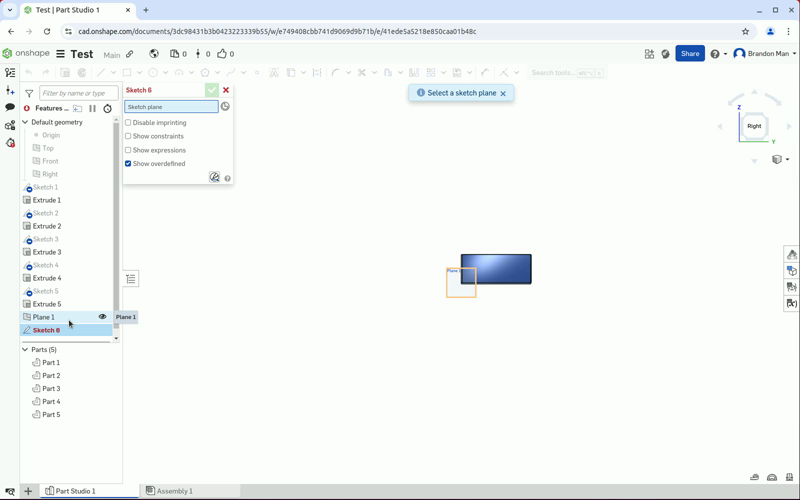
click(69, 319)
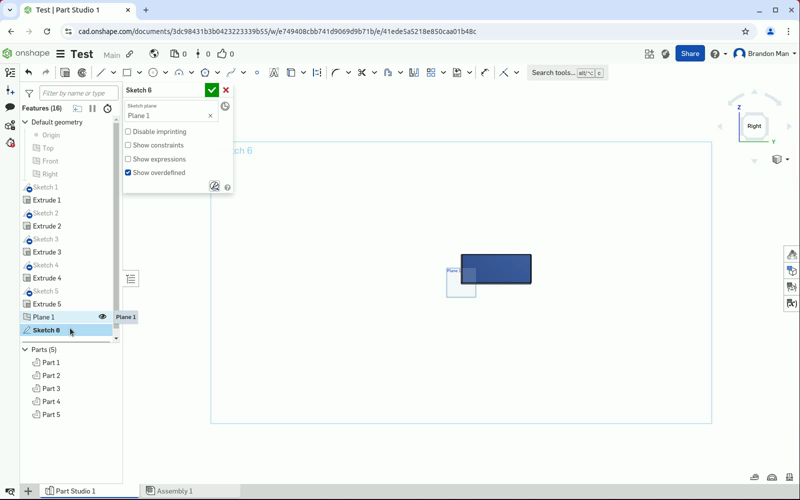
mouse_move(73, 352)
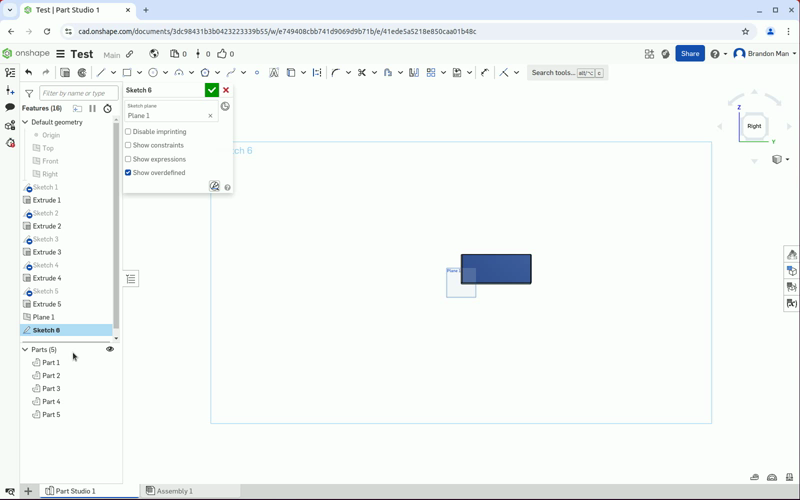
key(y)
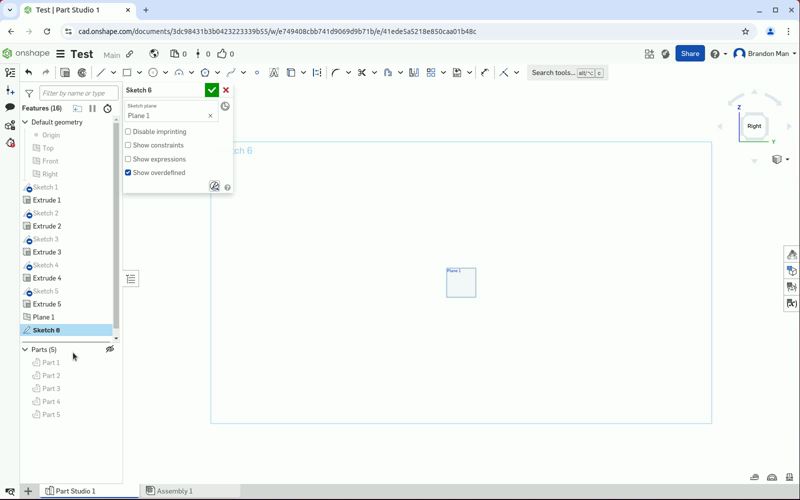
key(l)
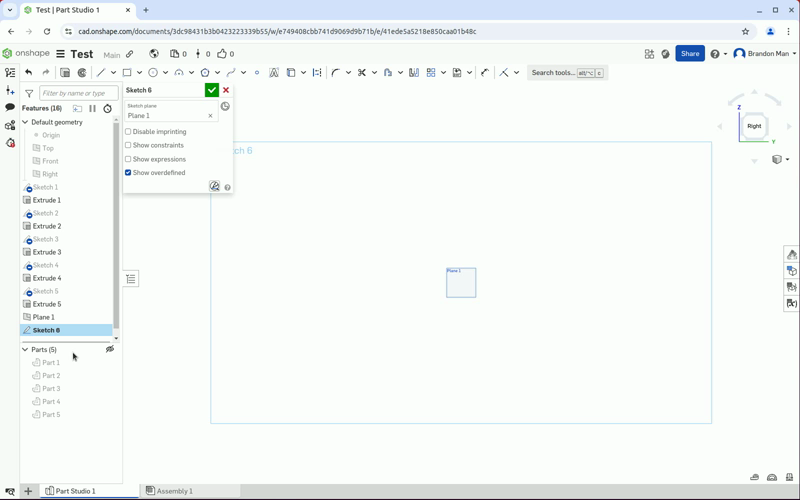
key_down(shift)
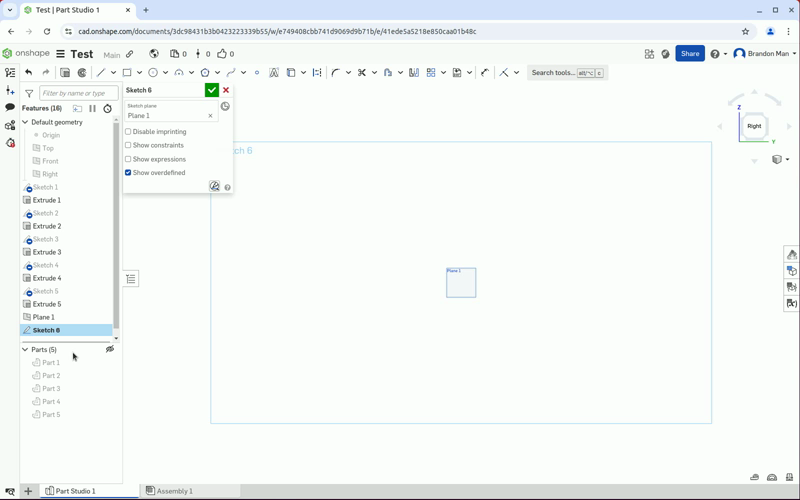
mouse_move(495, 254)
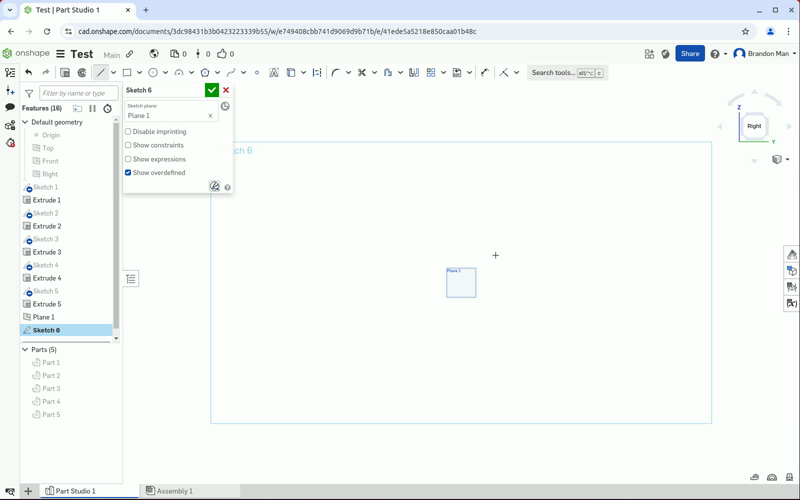
click(495, 254)
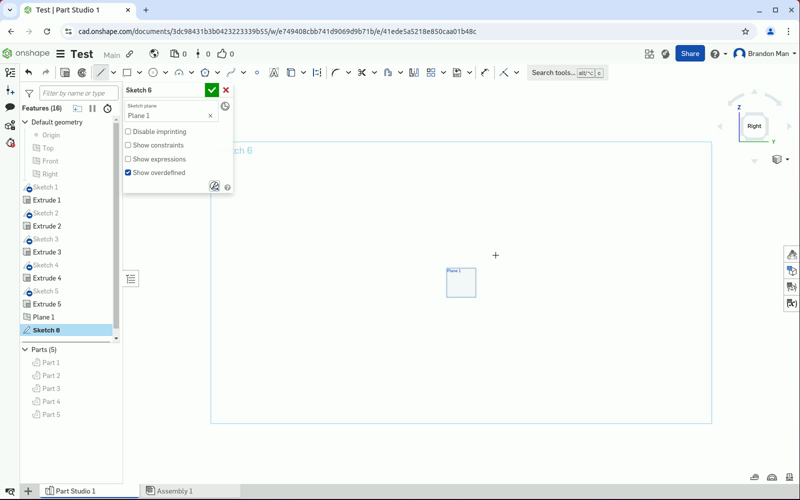
key_up(shift)
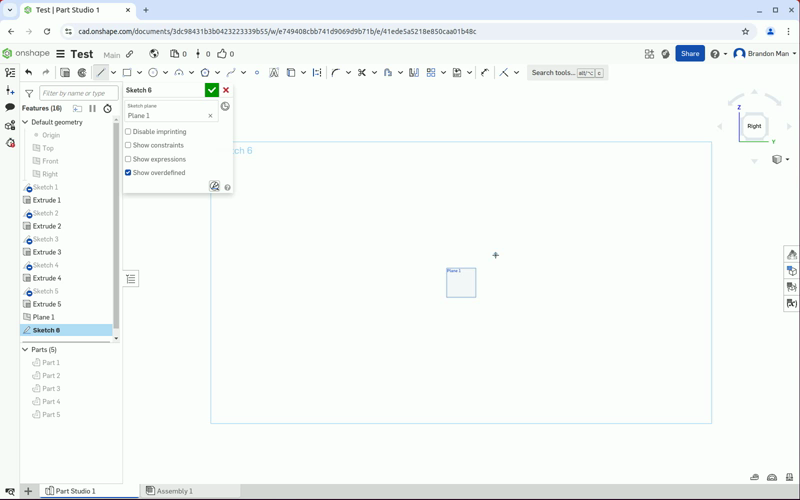
key_down(shift)
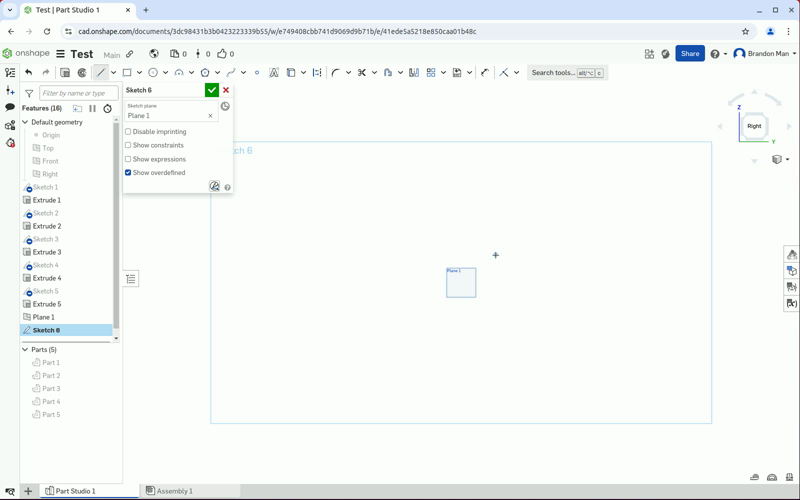
mouse_move(525, 254)
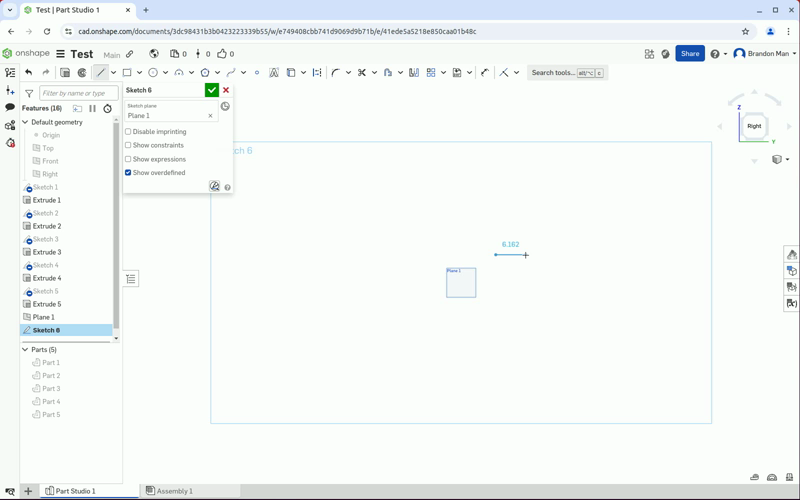
mouse_move(531, 258)
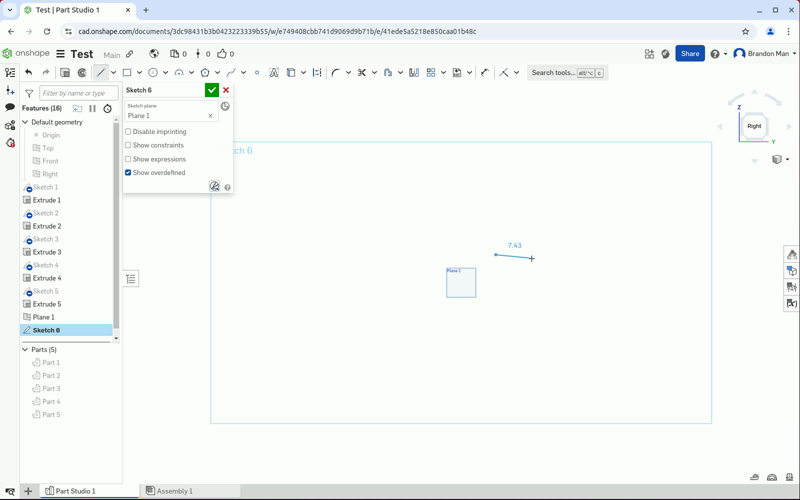
click(531, 258)
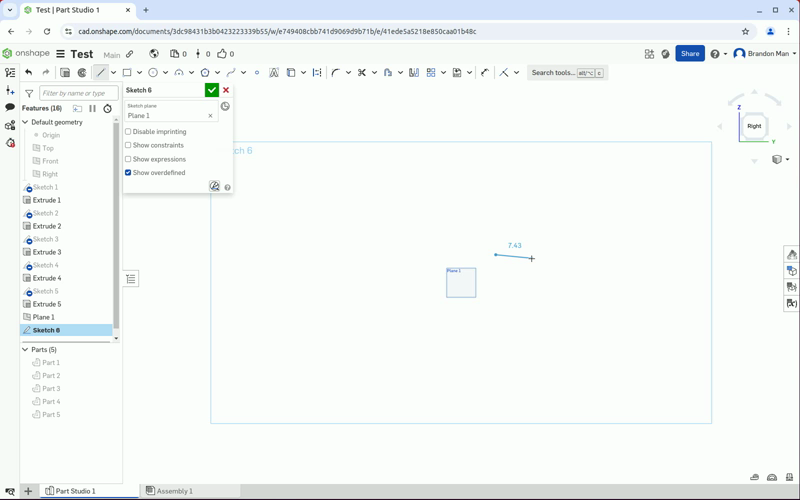
key_up(shift)
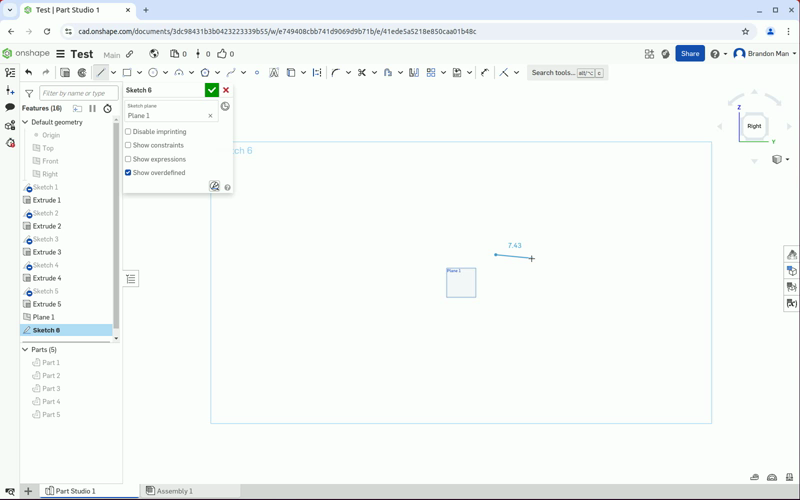
key_down(shift)
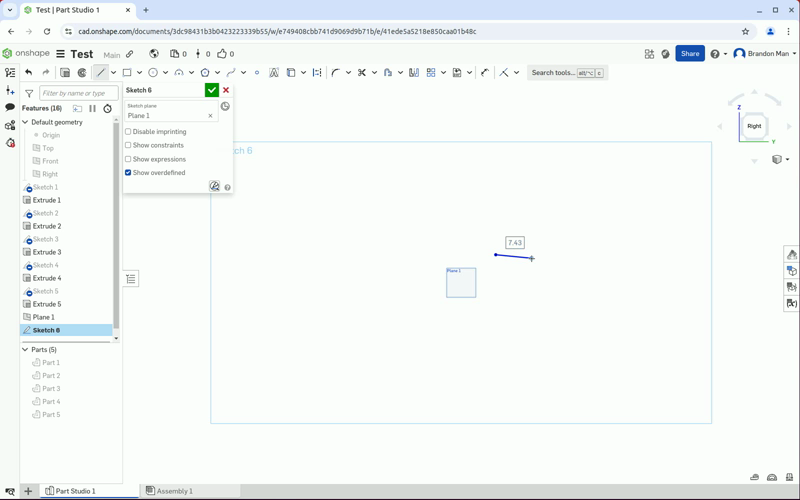
mouse_move(561, 258)
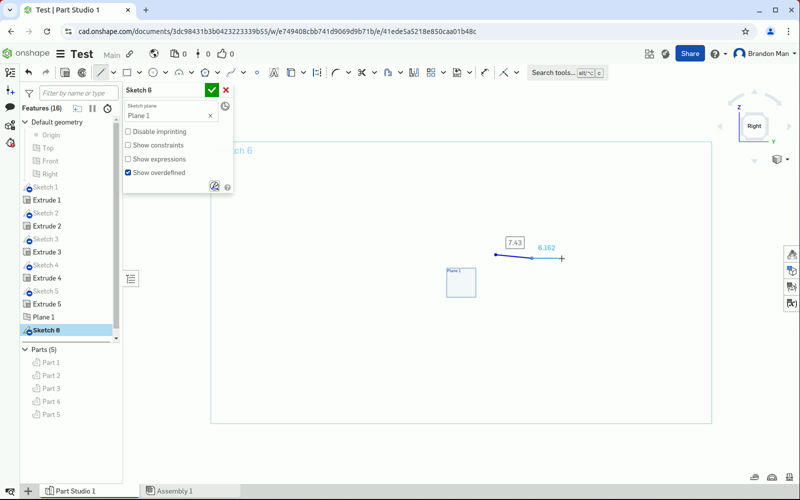
mouse_move(531, 254)
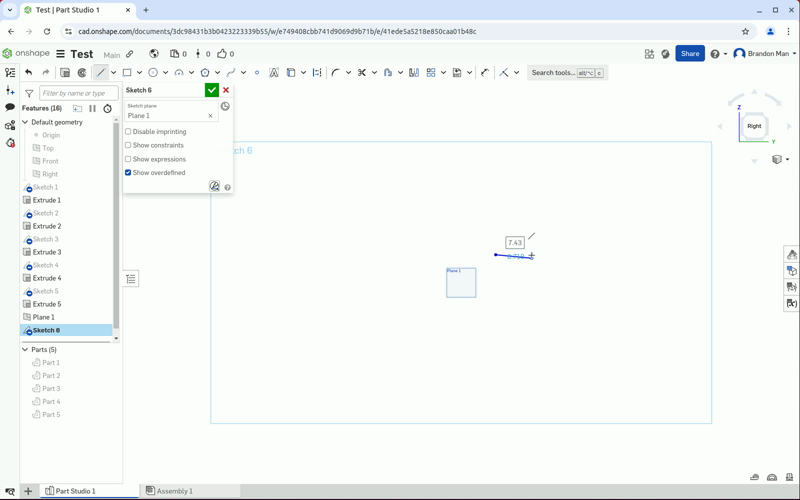
scroll(6)
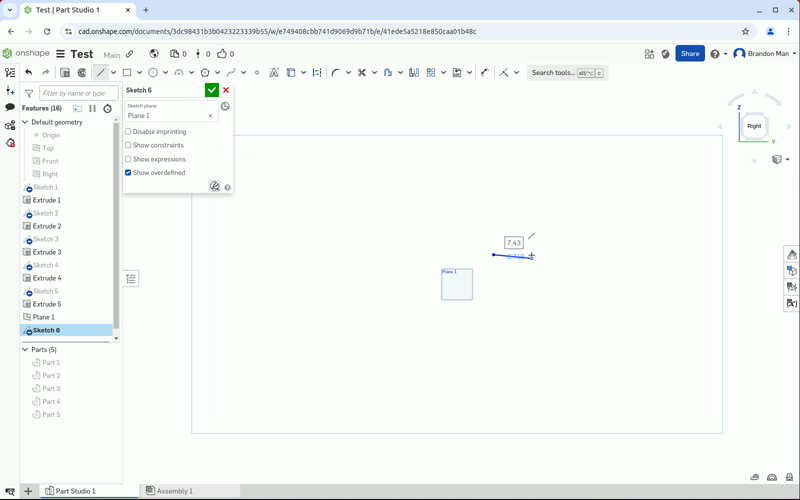
scroll(6)
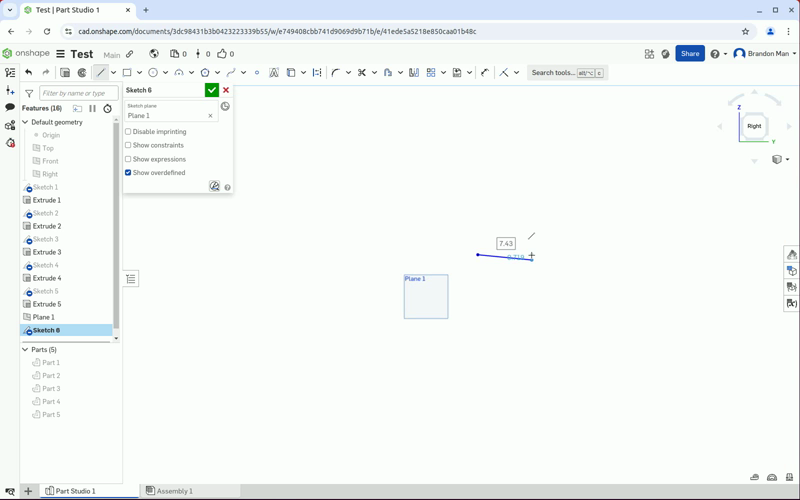
scroll(6)
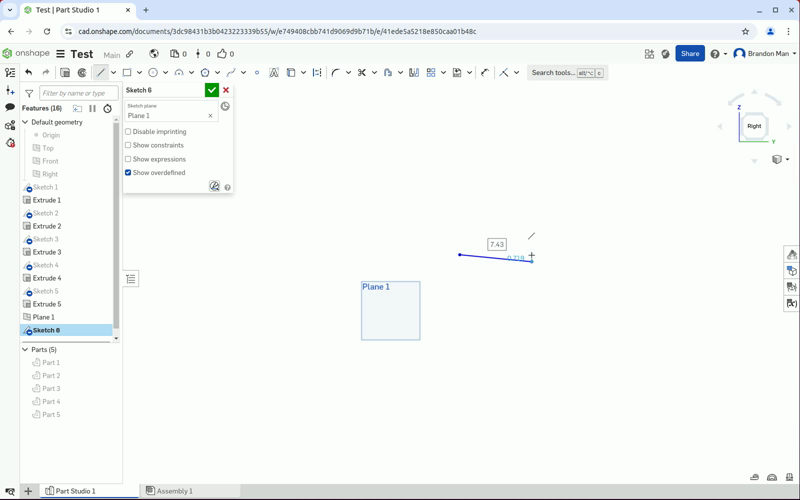
scroll(6)
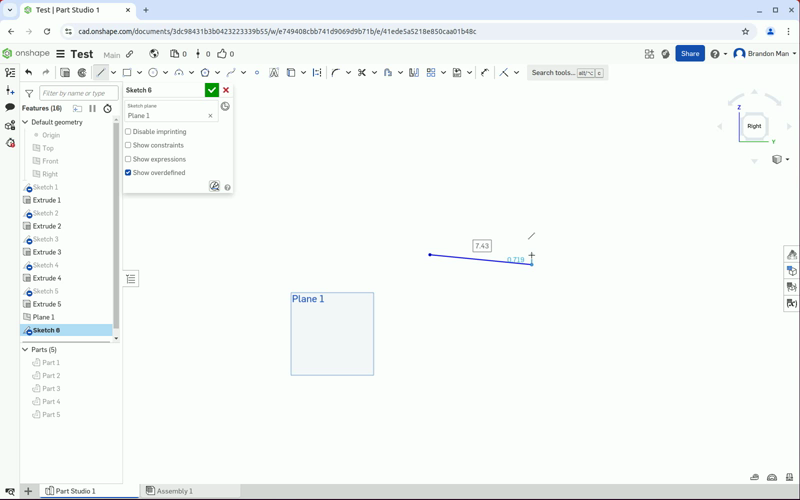
scroll(6)
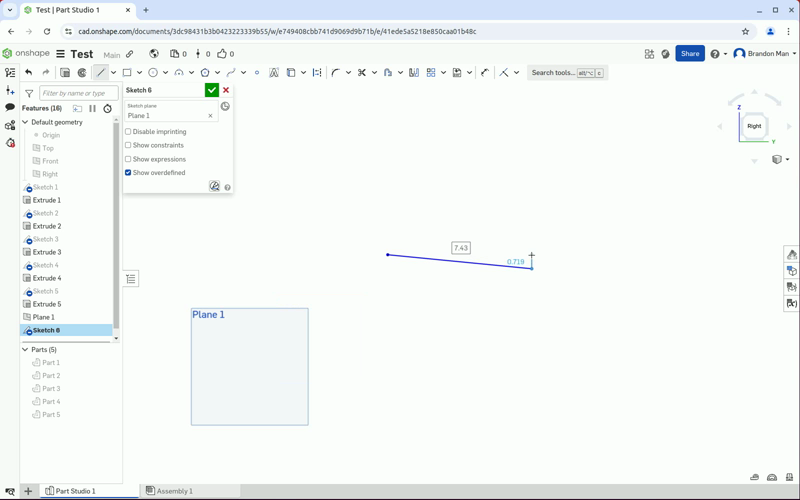
scroll(6)
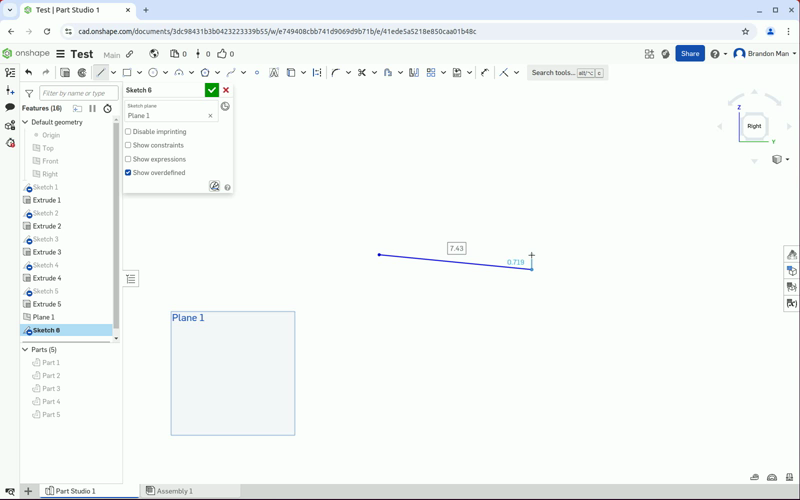
scroll(6)
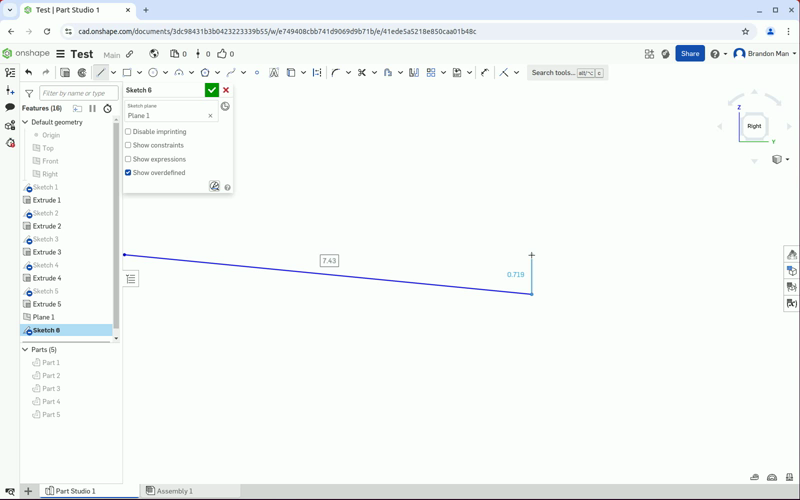
click(531, 254)
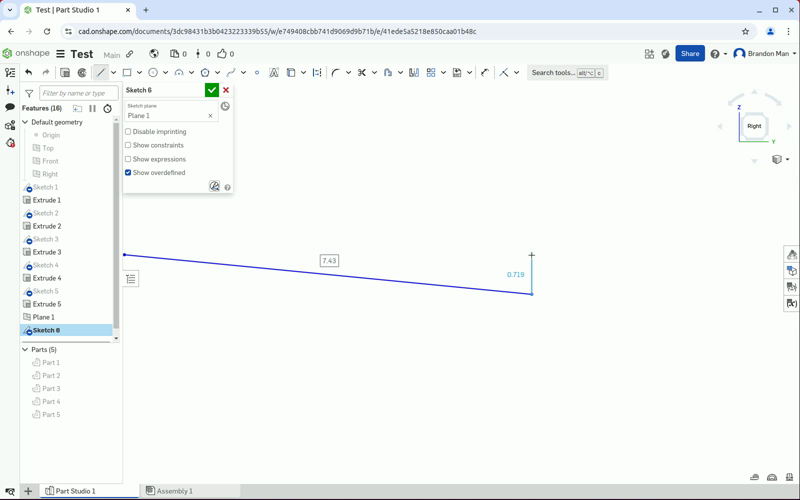
scroll(-6)
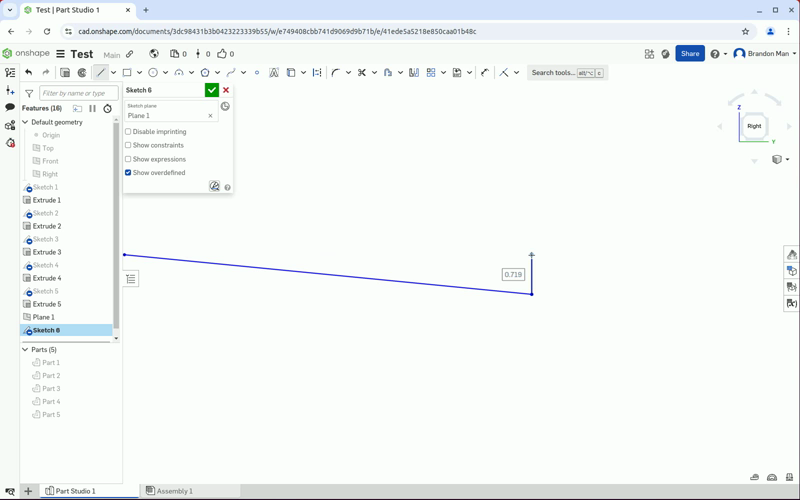
scroll(-6)
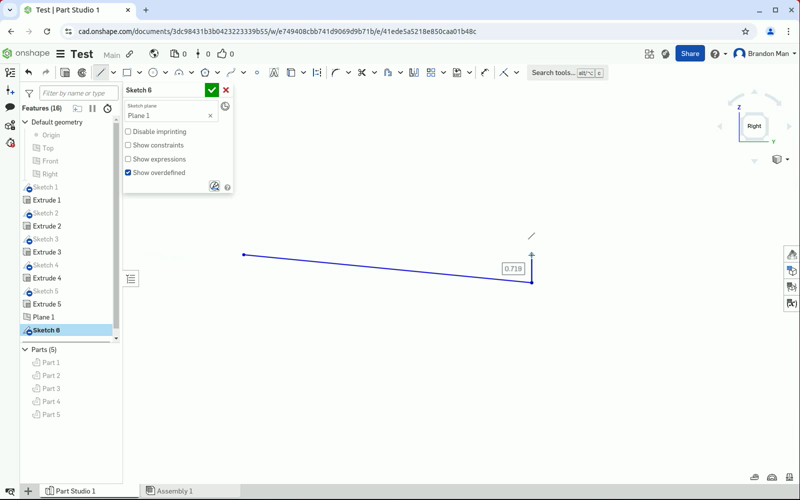
scroll(-6)
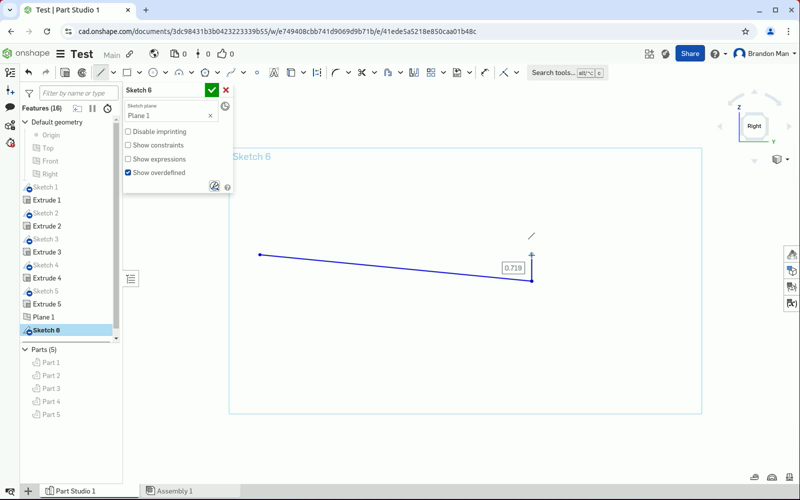
scroll(-6)
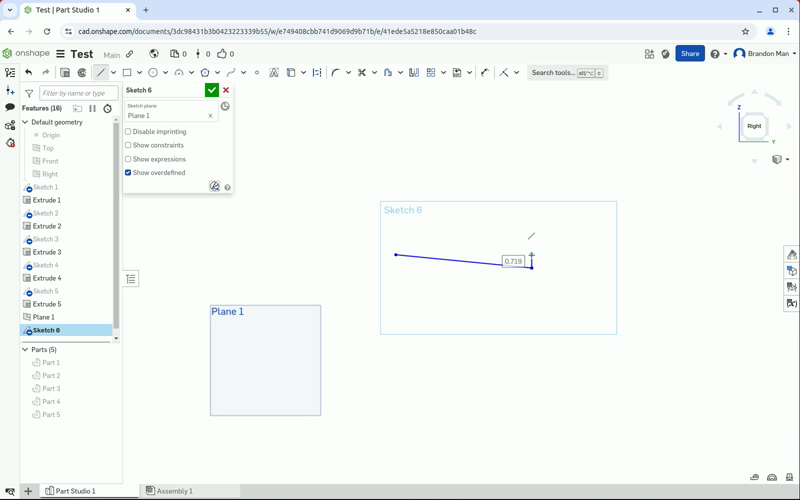
scroll(-6)
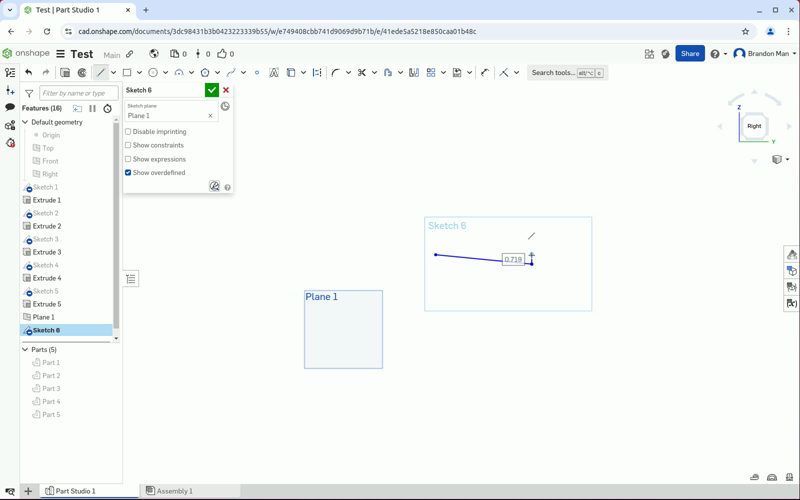
scroll(-6)
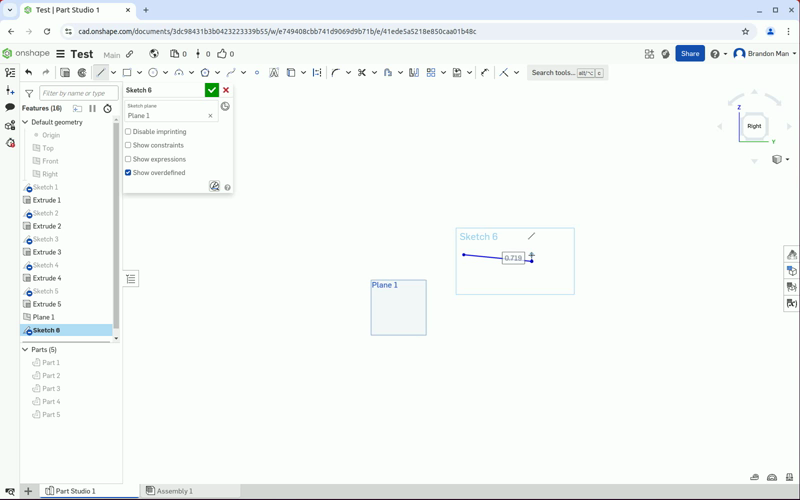
scroll(-6)
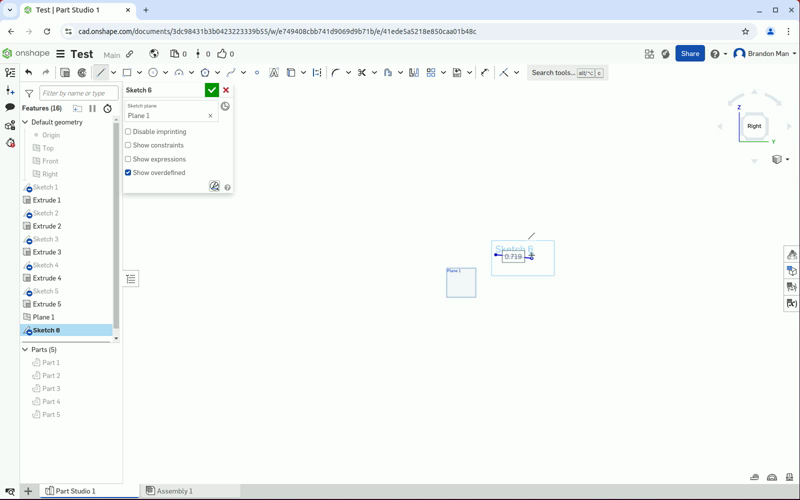
key_up(shift)
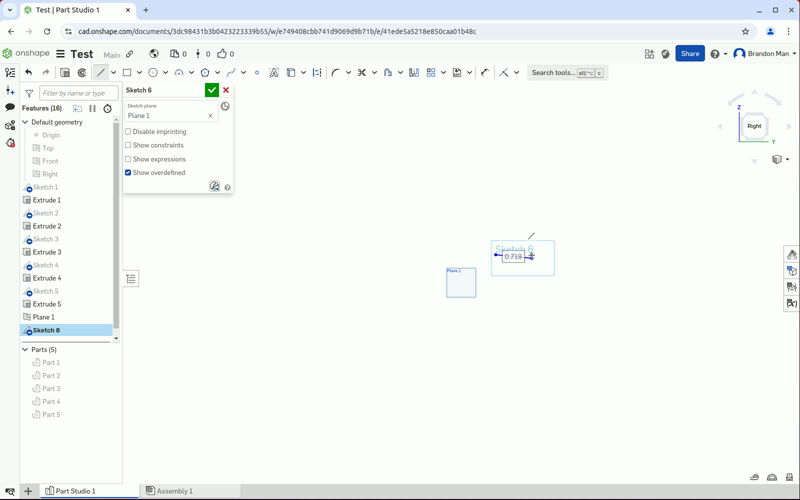
mouse_move(561, 254)
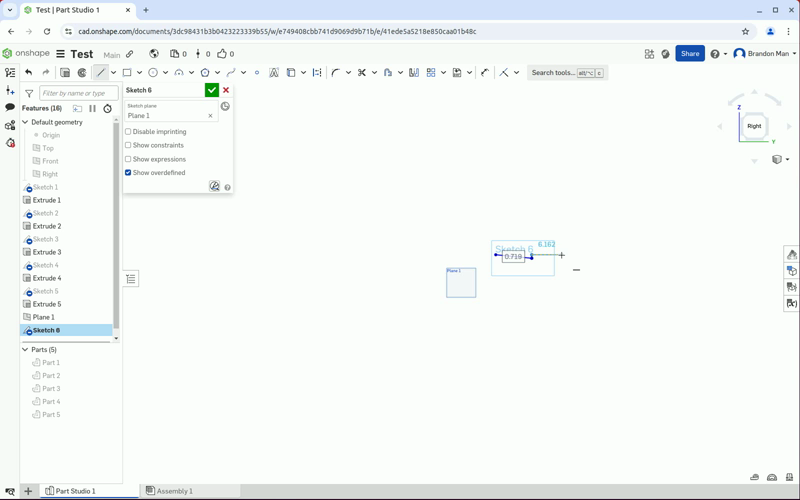
key_down(shift)
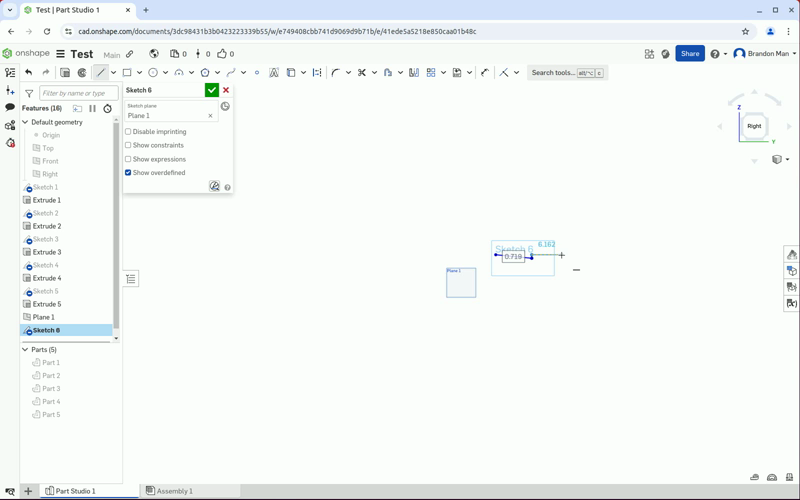
mouse_move(495, 254)
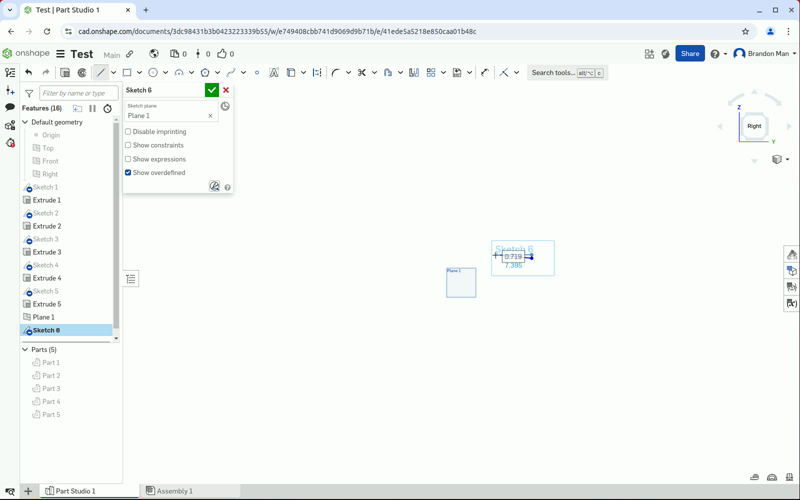
key_up(shift)
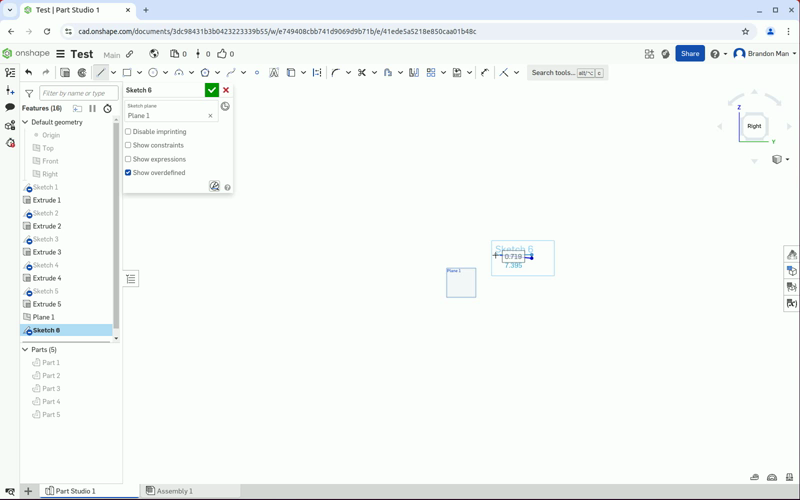
click(495, 254)
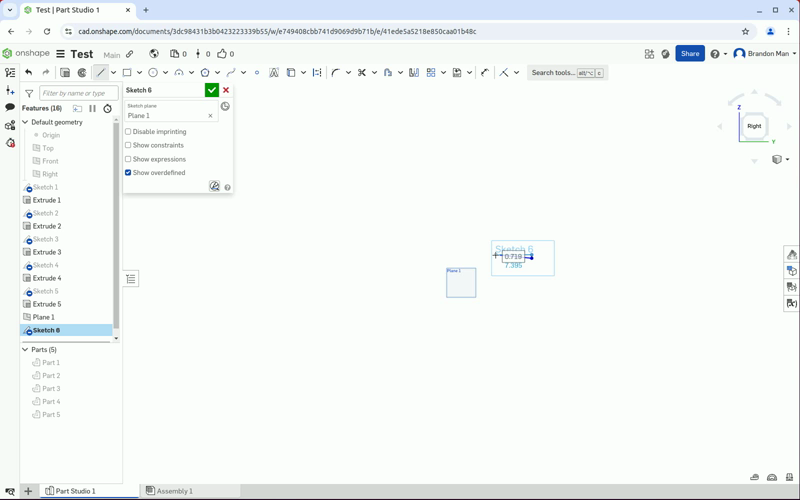
key(esc)
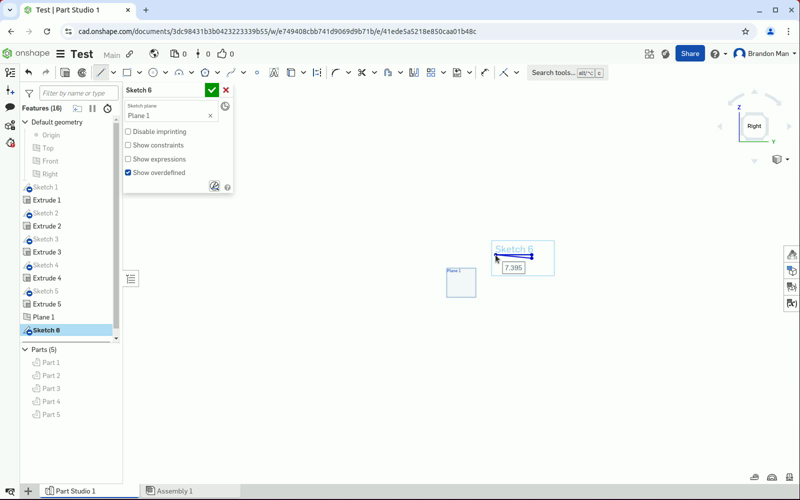
mouse_move(528, 256)
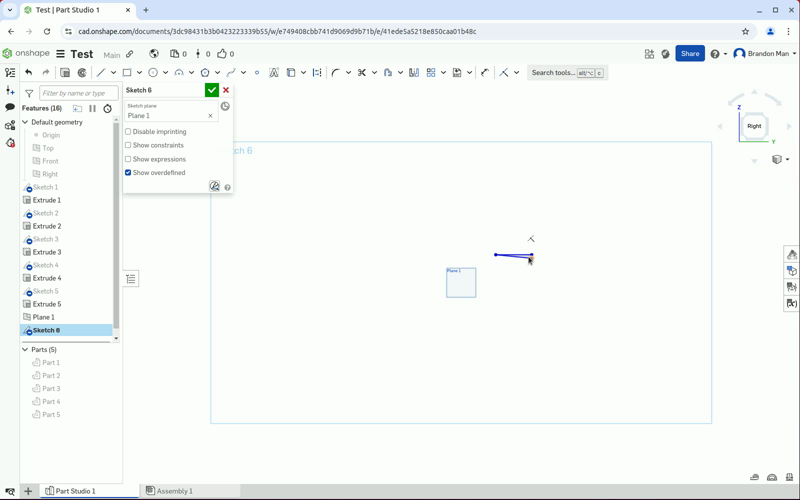
scroll(6)
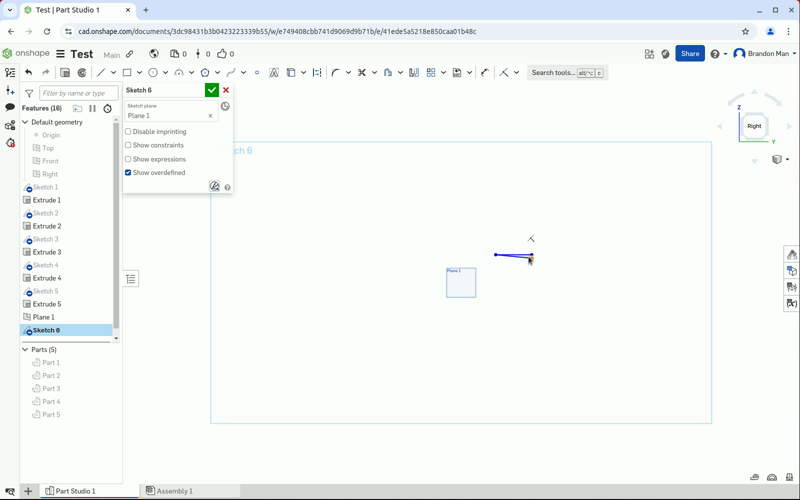
scroll(6)
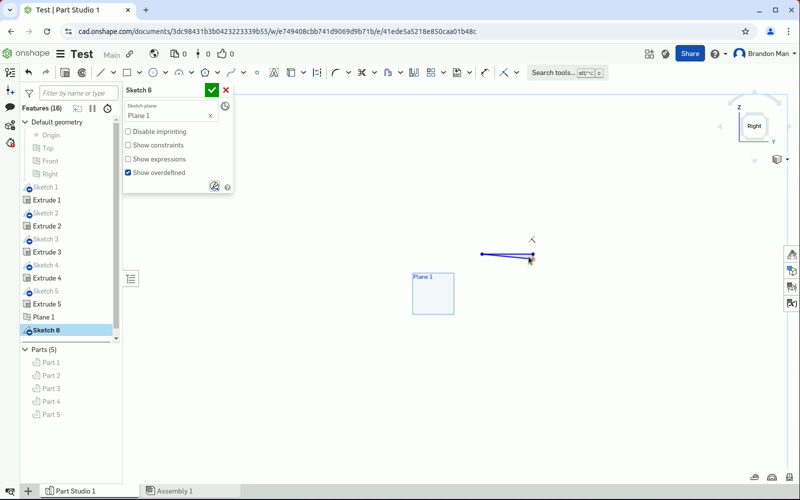
scroll(6)
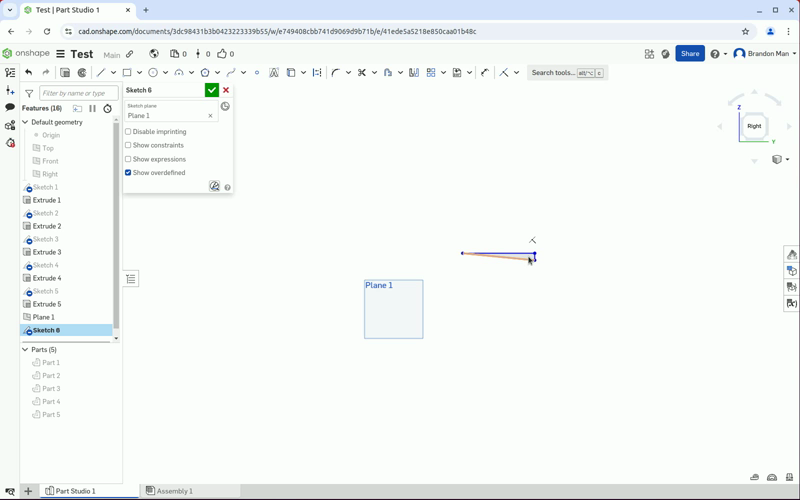
scroll(6)
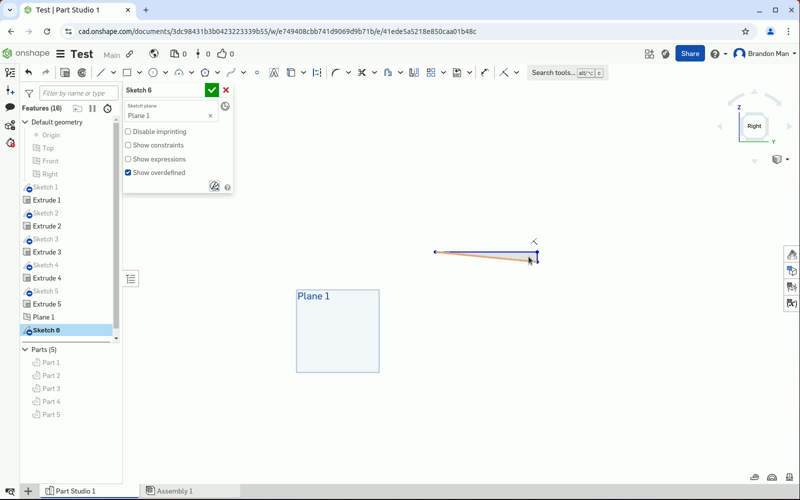
scroll(6)
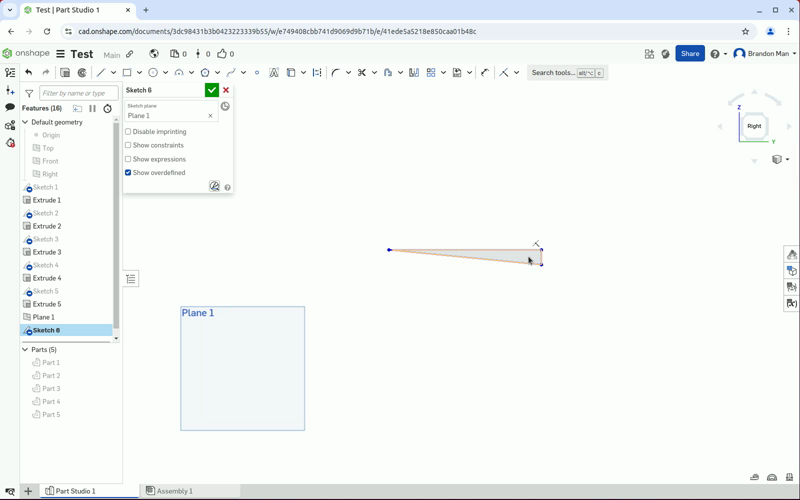
scroll(6)
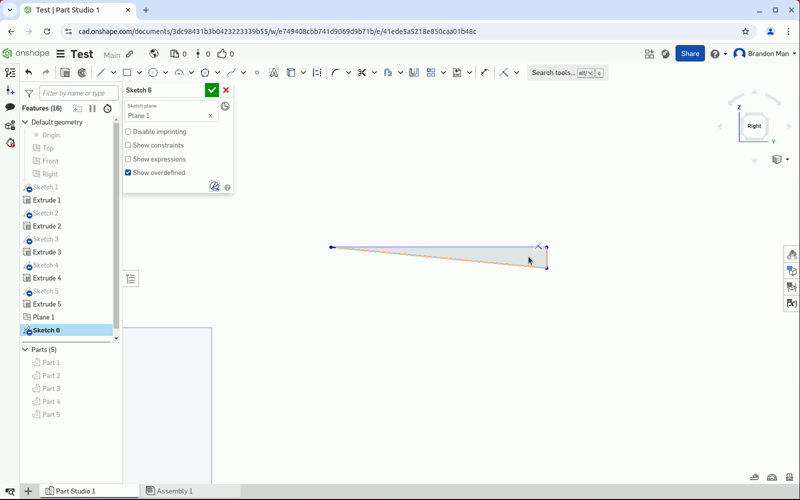
scroll(6)
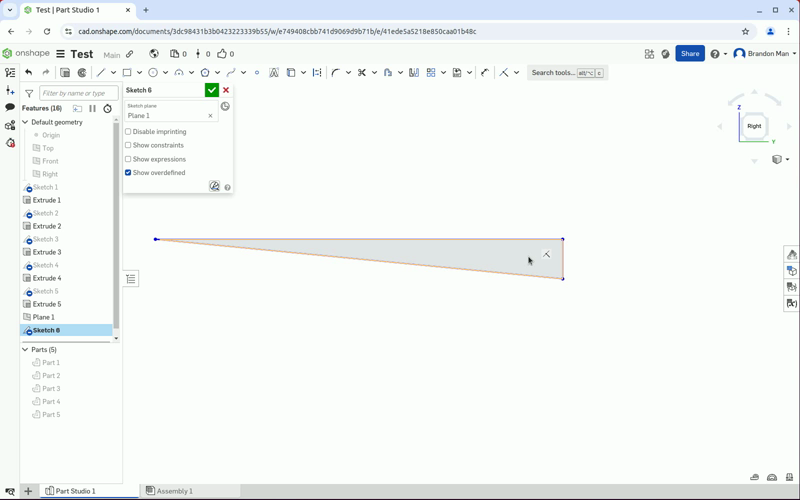
click(528, 256)
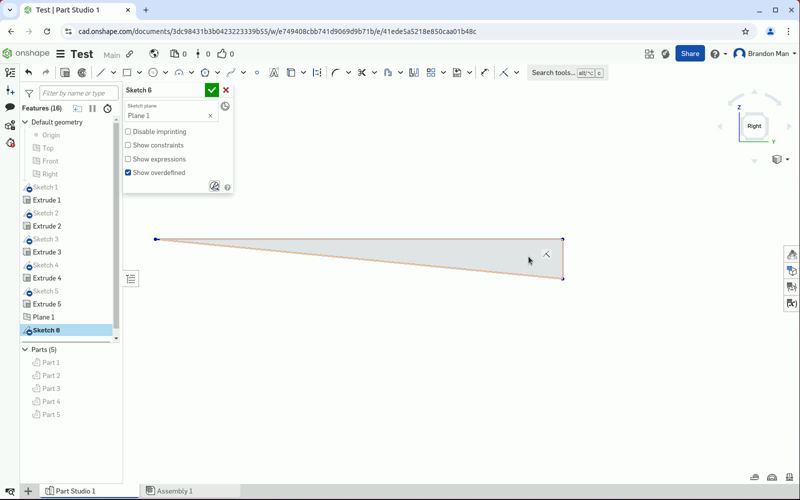
scroll(-6)
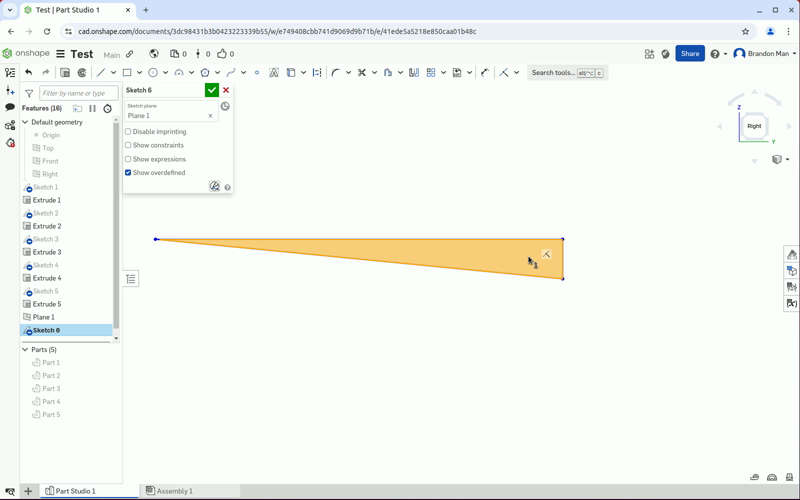
scroll(-6)
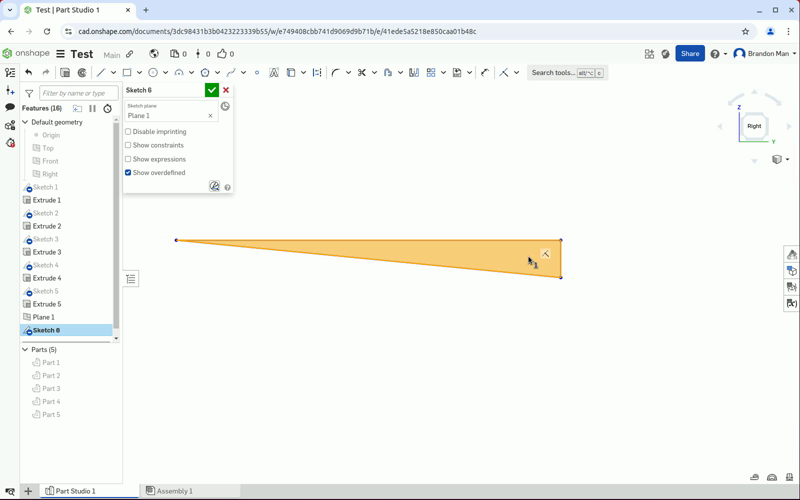
scroll(-6)
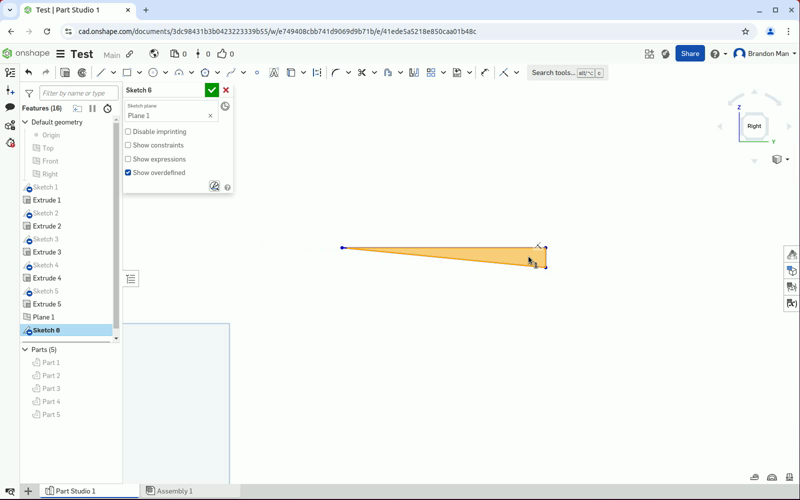
scroll(-6)
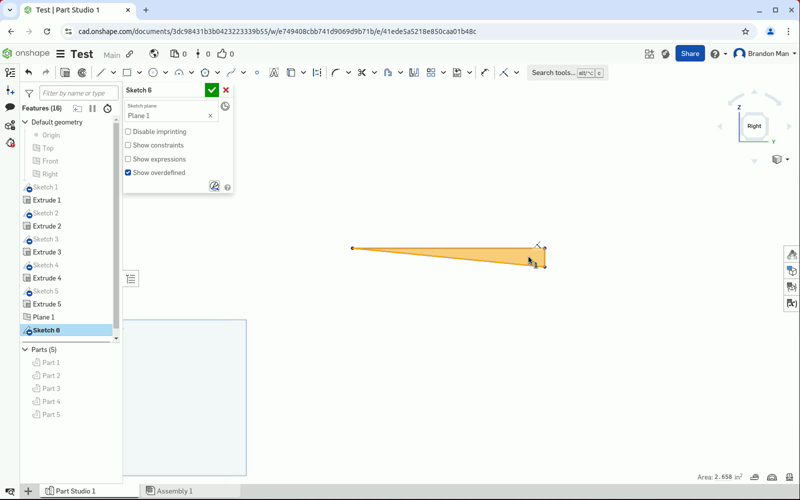
scroll(-6)
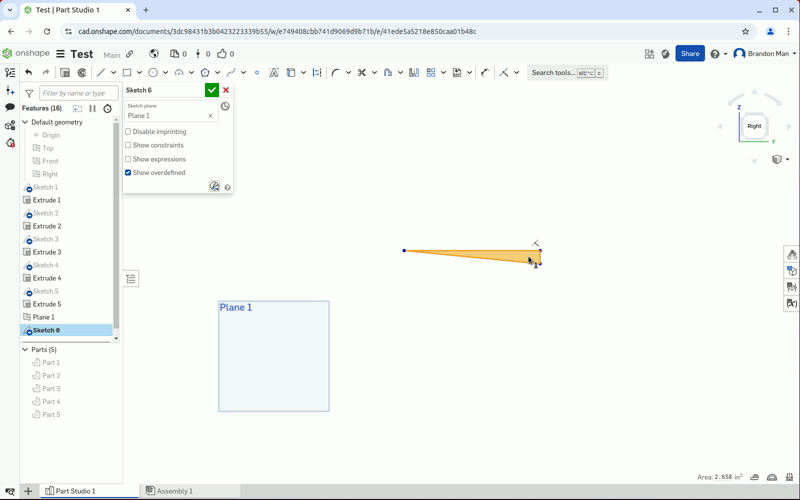
scroll(-6)
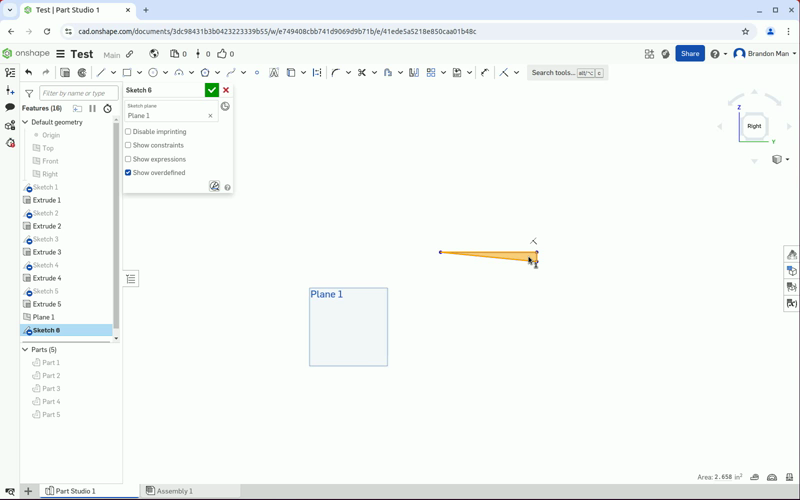
scroll(-6)
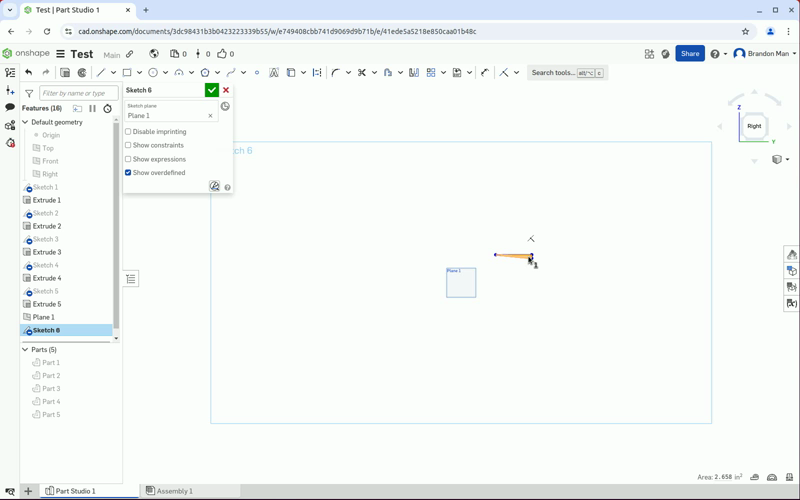
mouse_move(73, 352)
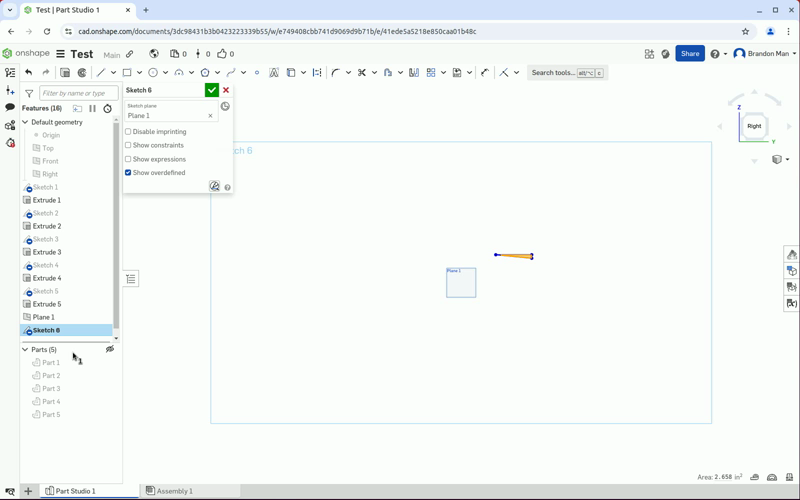
key(shift+y)
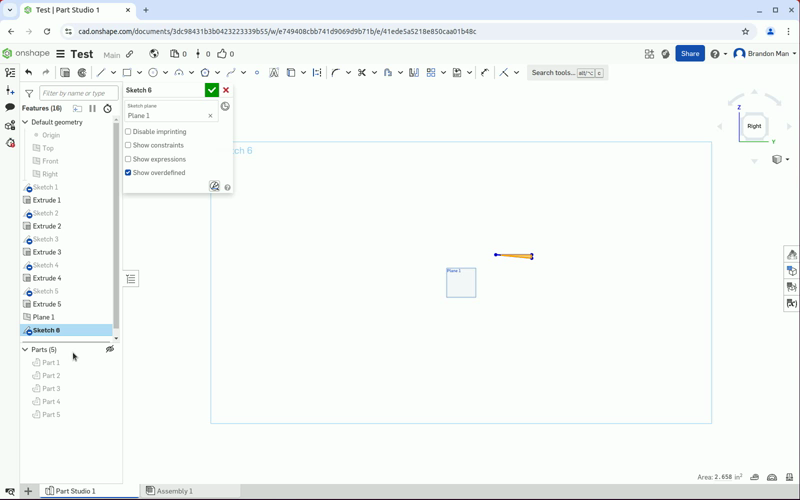
key(shift+e)
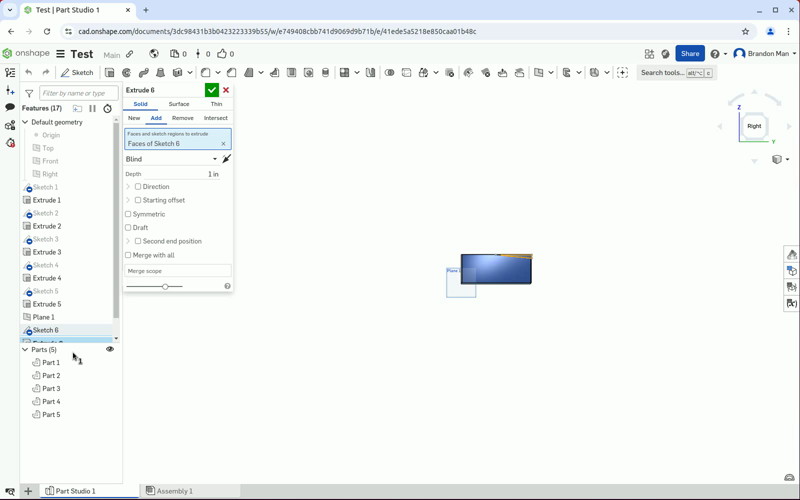
mouse_move(143, 106)
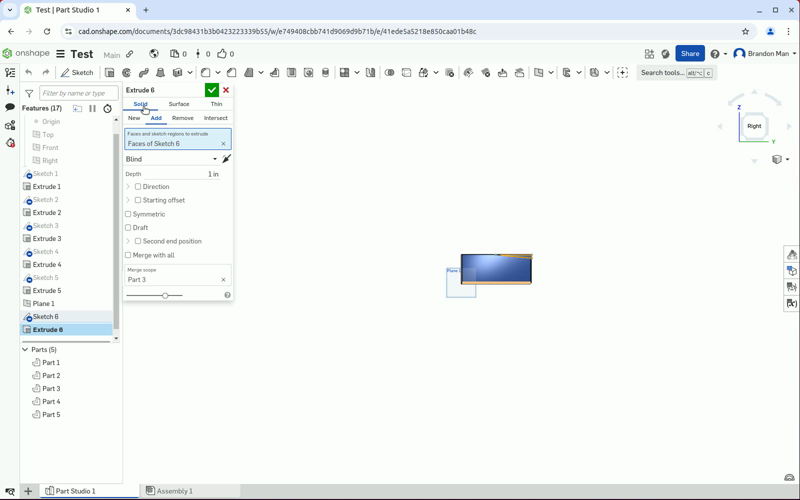
click(143, 106)
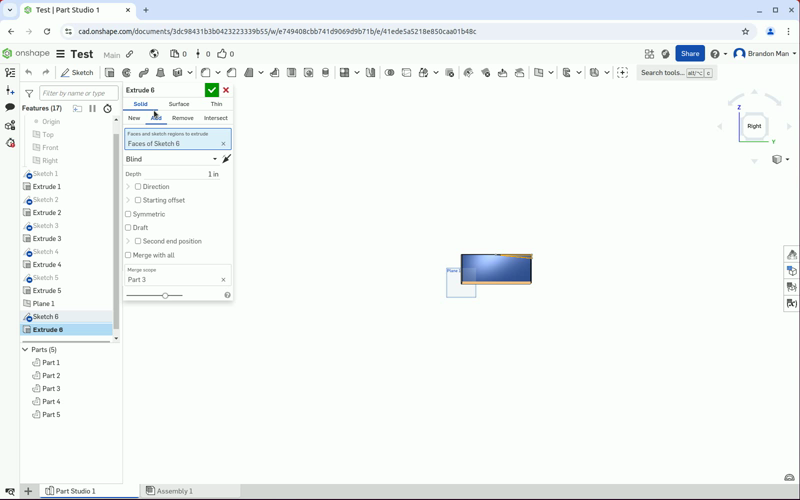
mouse_move(186, 120)
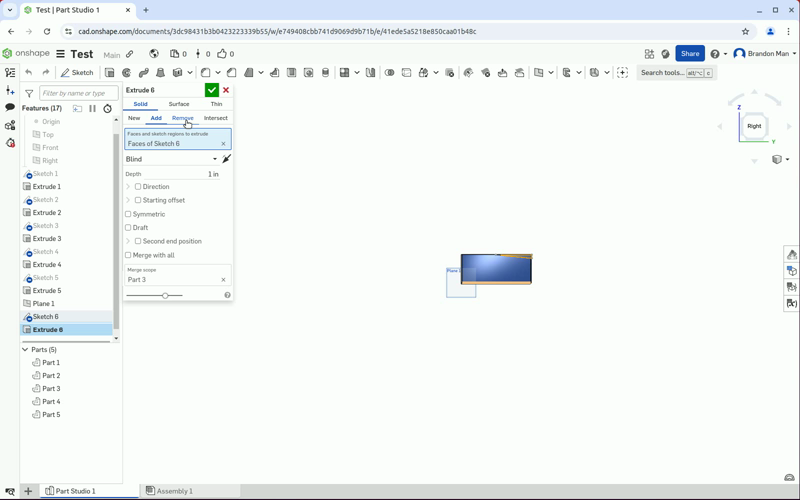
click(186, 120)
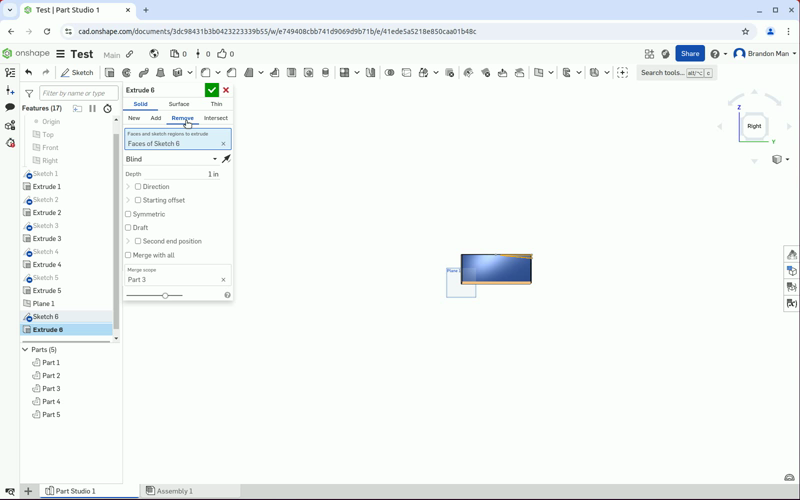
key(tab, 4)
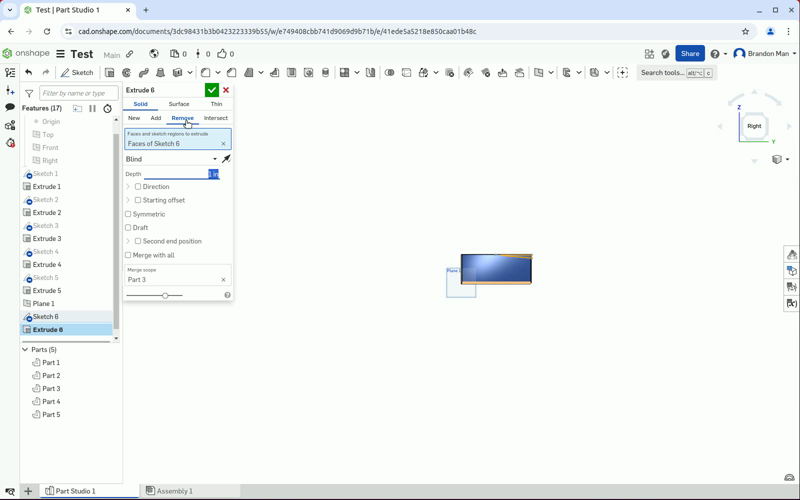
text(23.108)
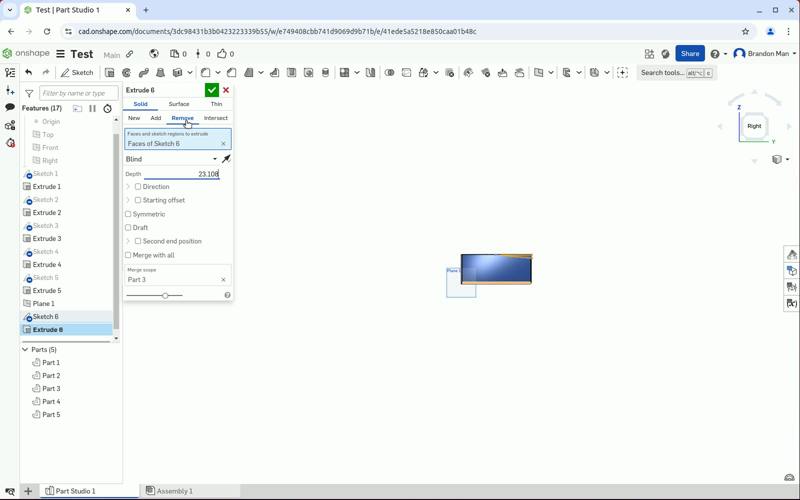
key(tab, 6)
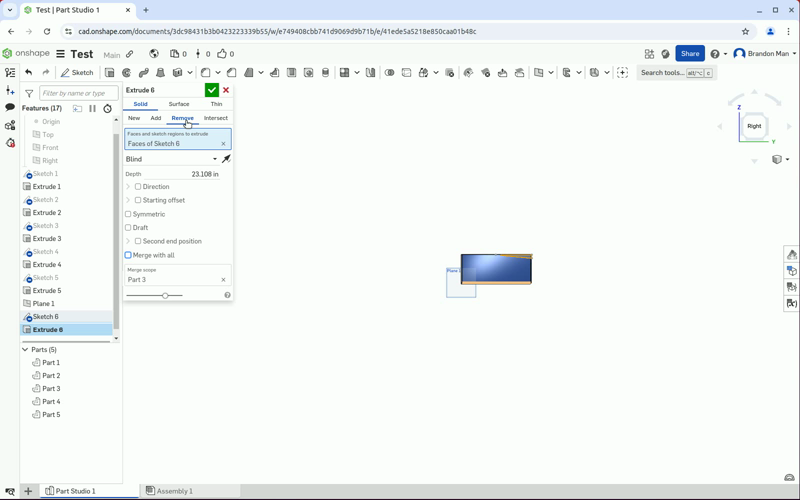
key(space)
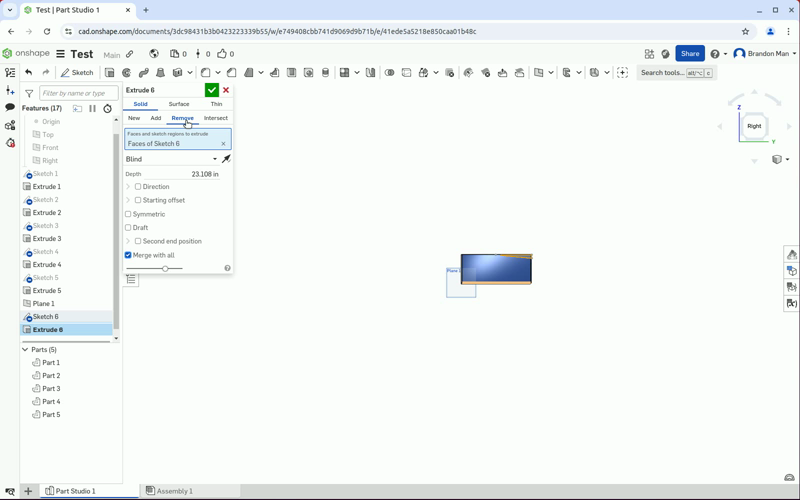
key(enter)
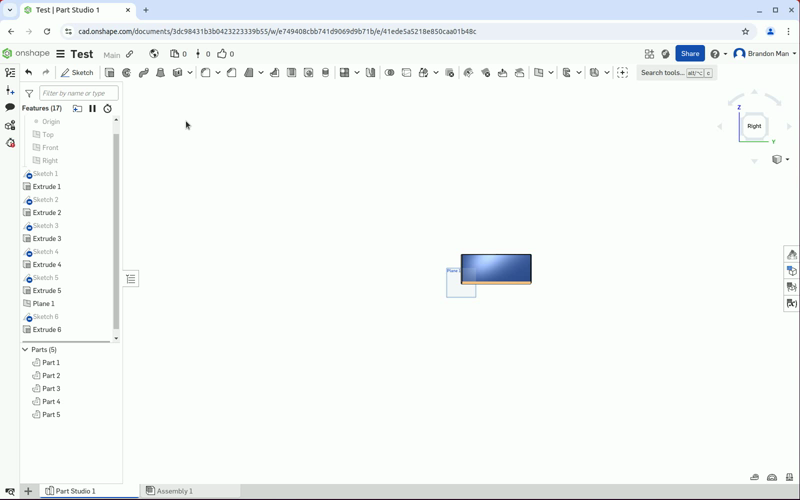
key(shift+h)
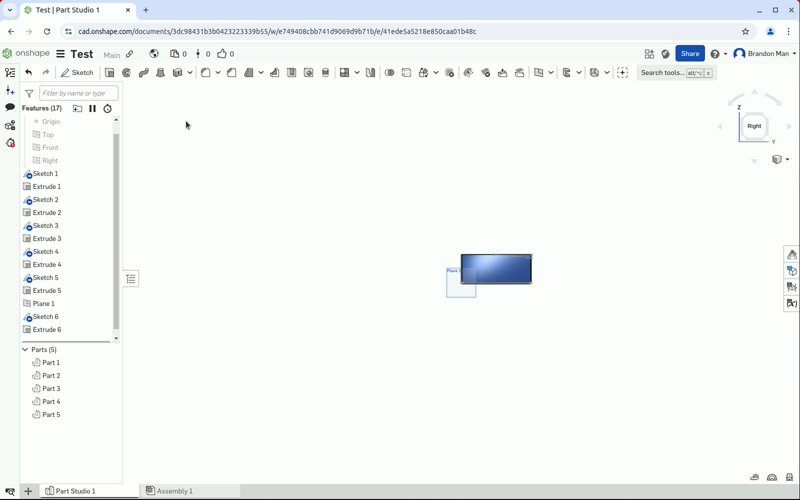
key(shift+h)
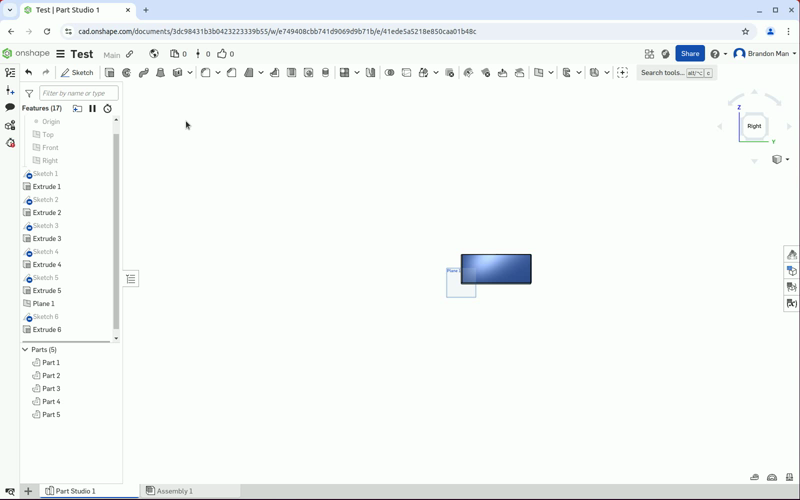
mouse_move(69, 176)
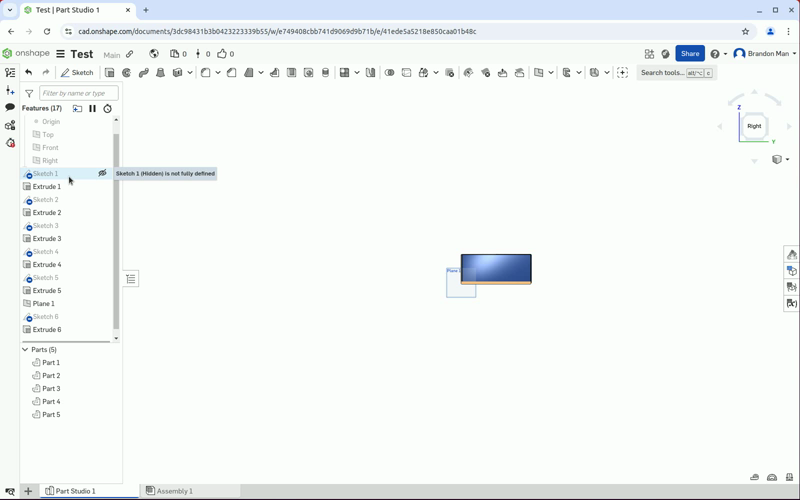
click(69, 176)
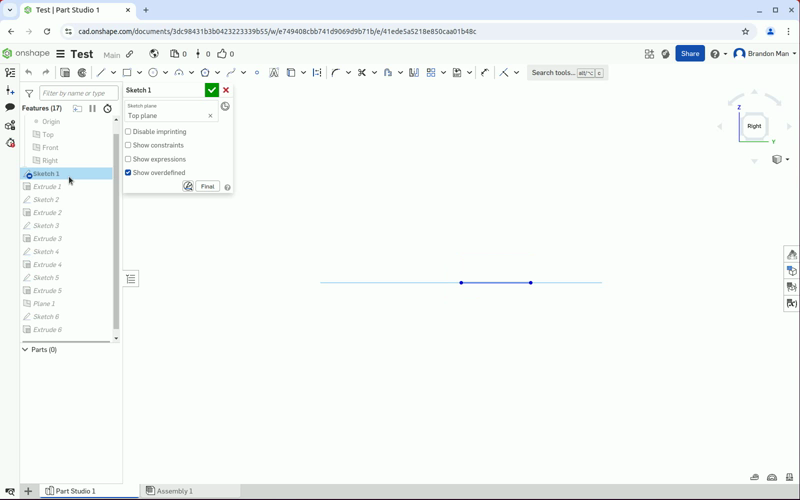
mouse_move(229, 92)
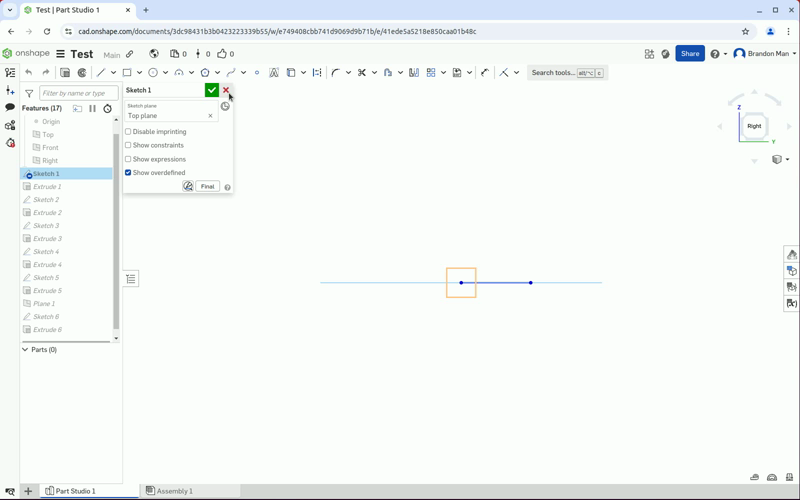
click(229, 92)
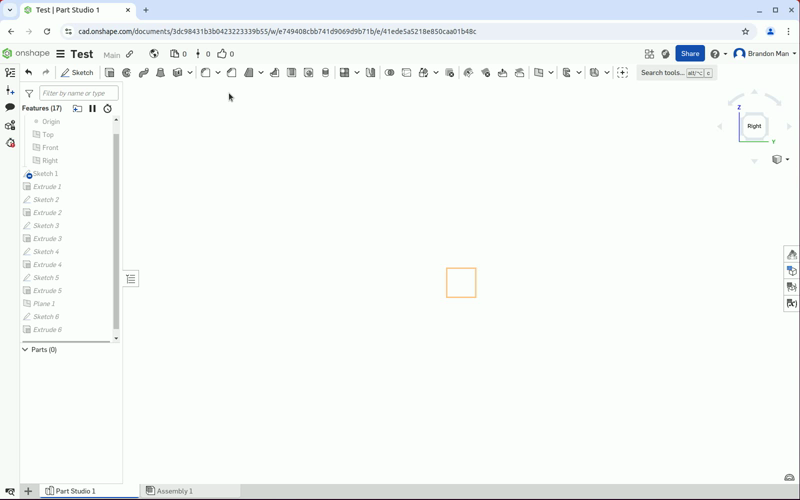
key(shift+s)
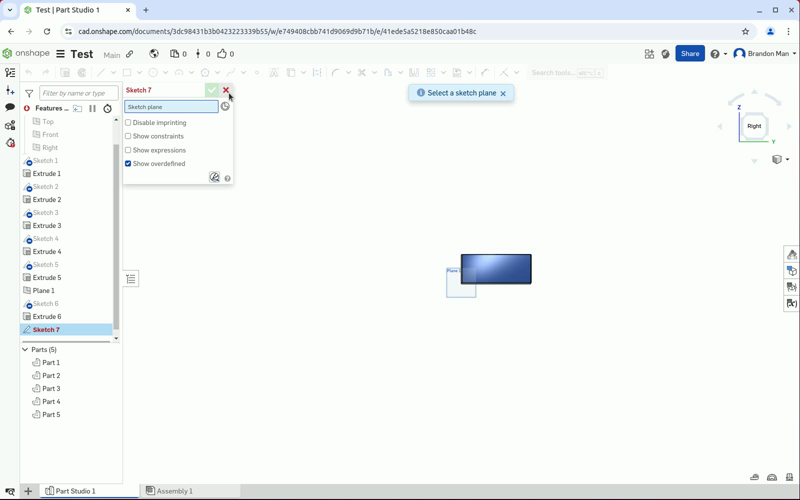
mouse_move(69, 293)
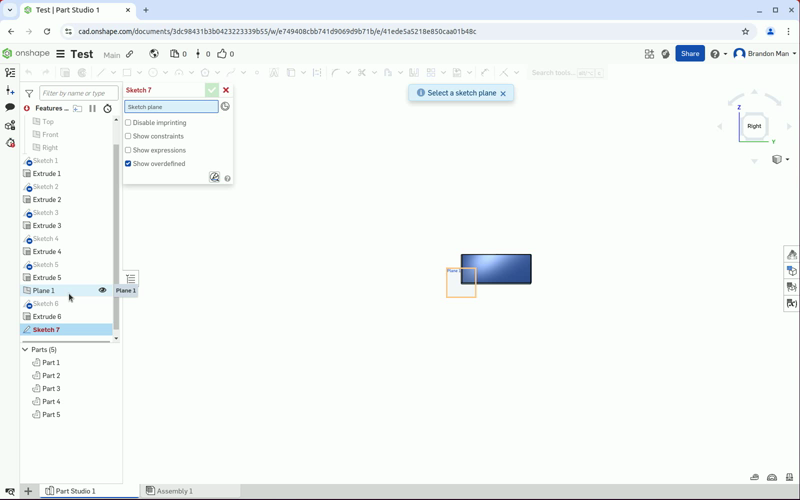
click(69, 293)
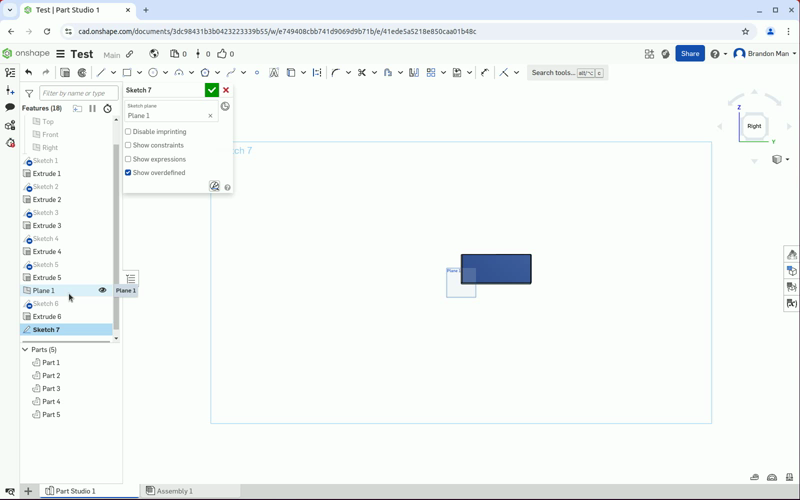
mouse_move(73, 352)
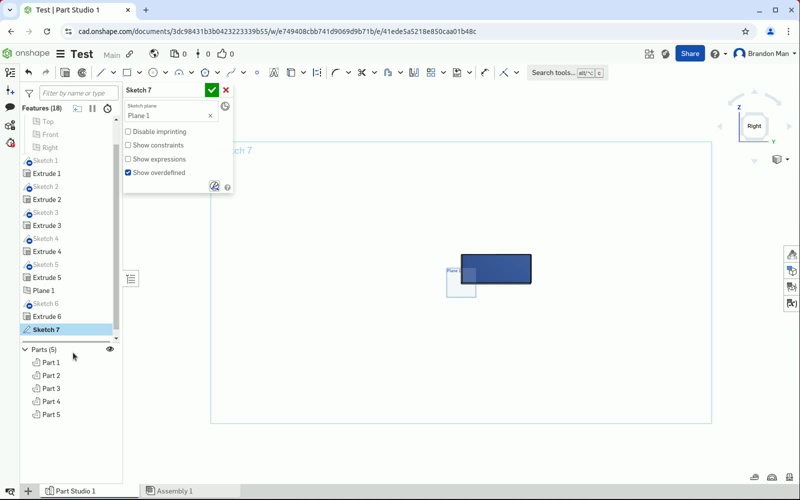
key(y)
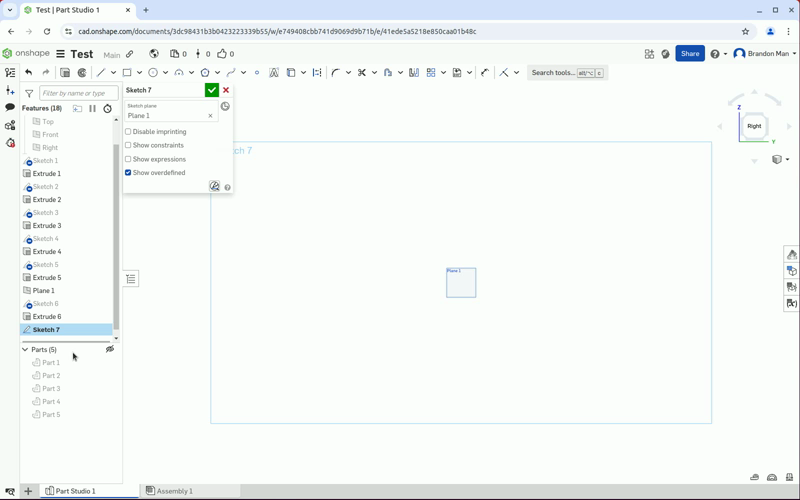
key(l)
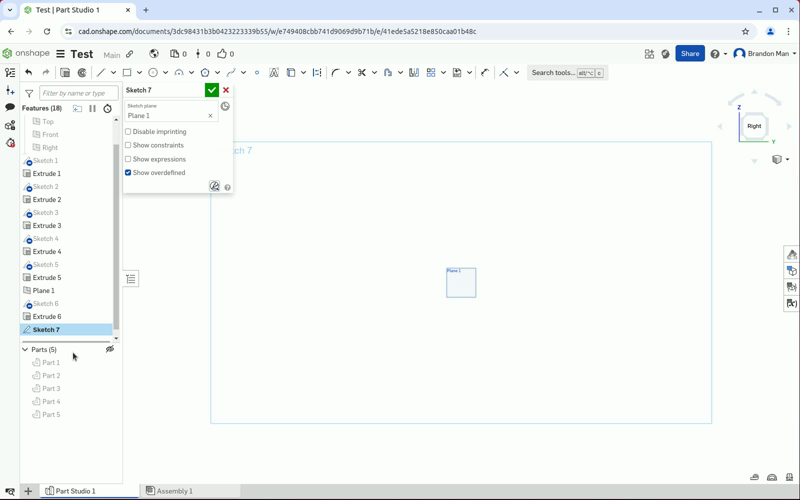
key_down(shift)
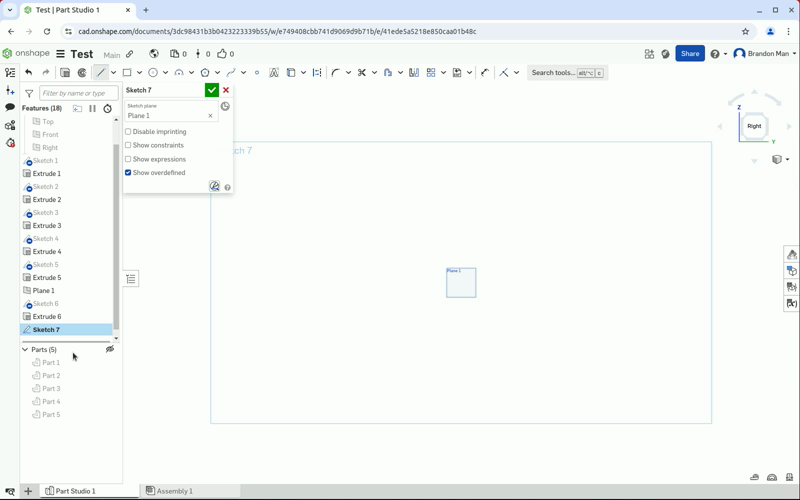
mouse_move(460, 258)
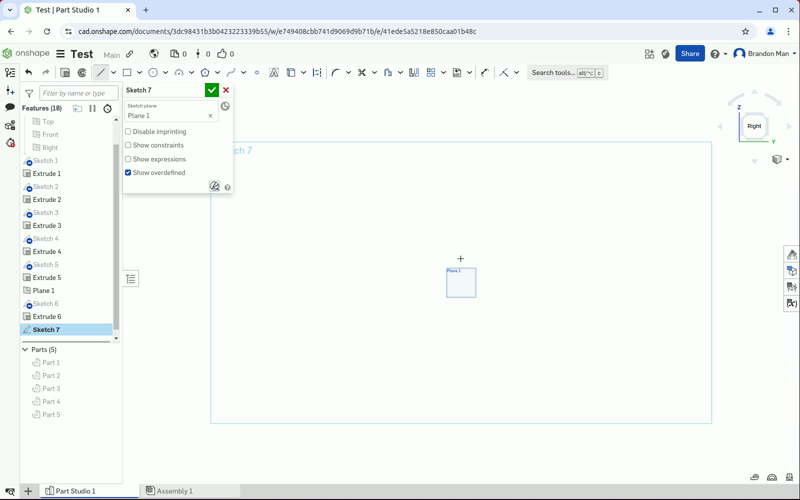
click(460, 258)
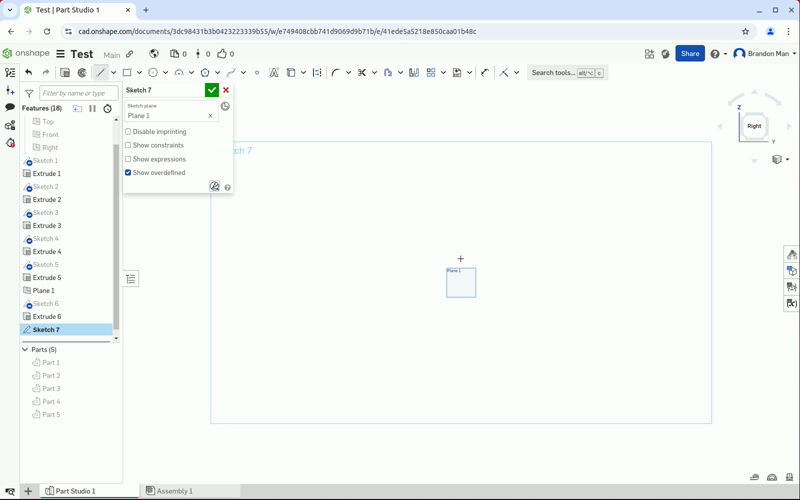
key_up(shift)
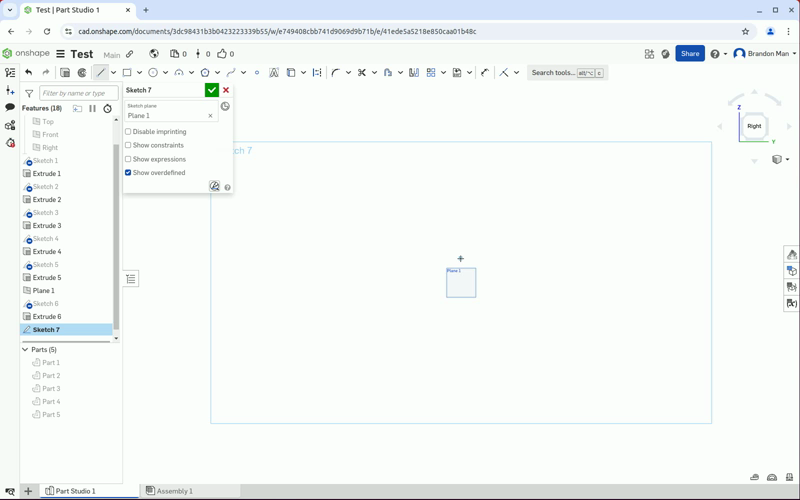
key_down(shift)
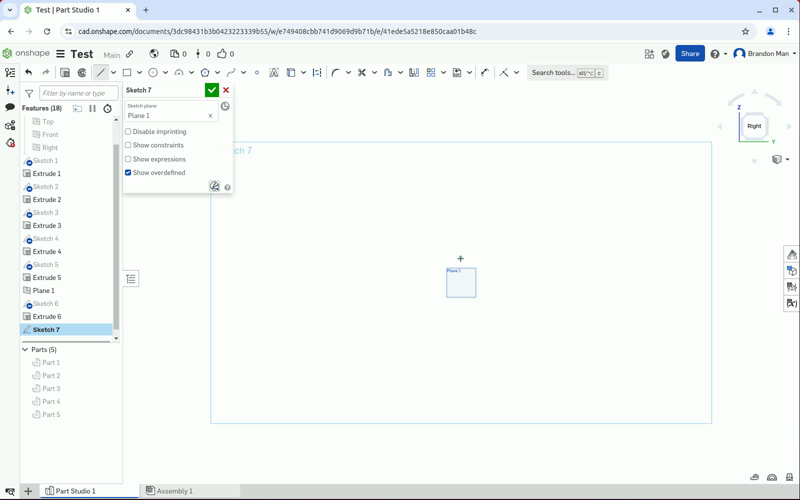
mouse_move(490, 258)
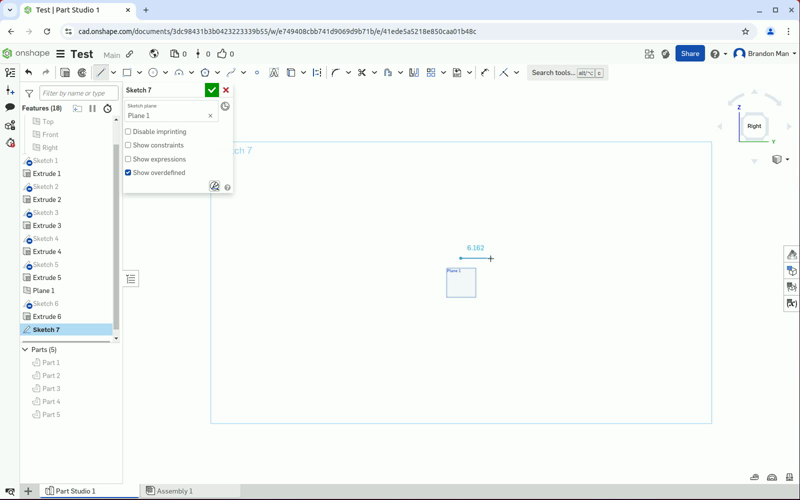
mouse_move(496, 255)
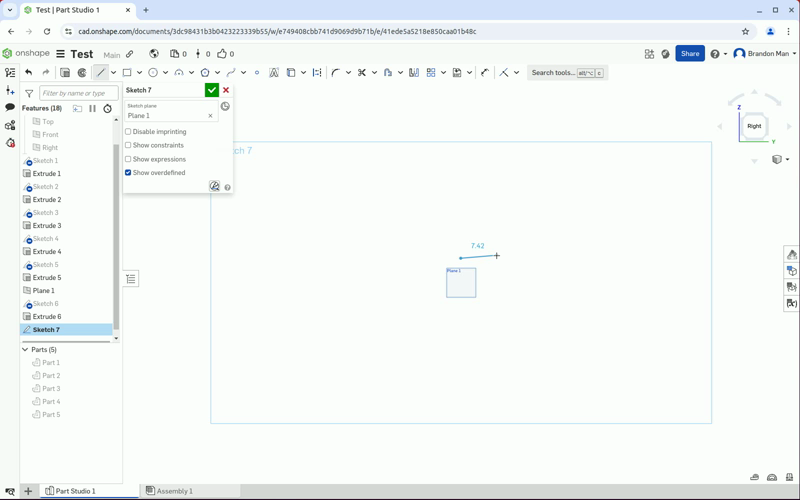
click(496, 255)
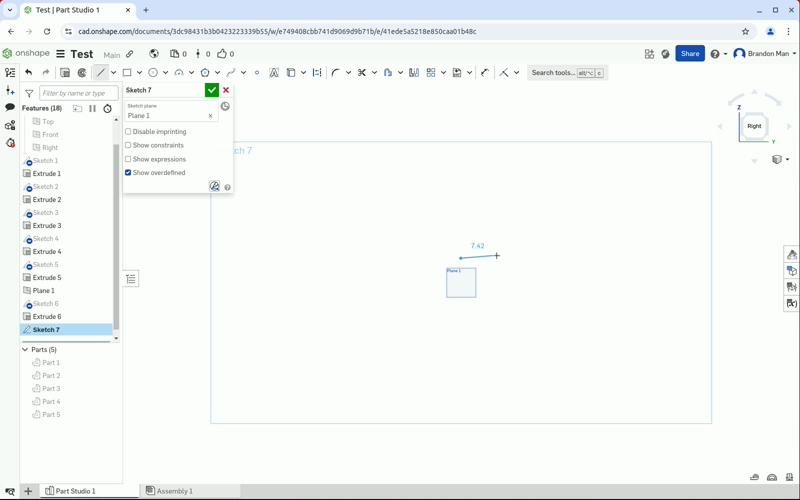
key_up(shift)
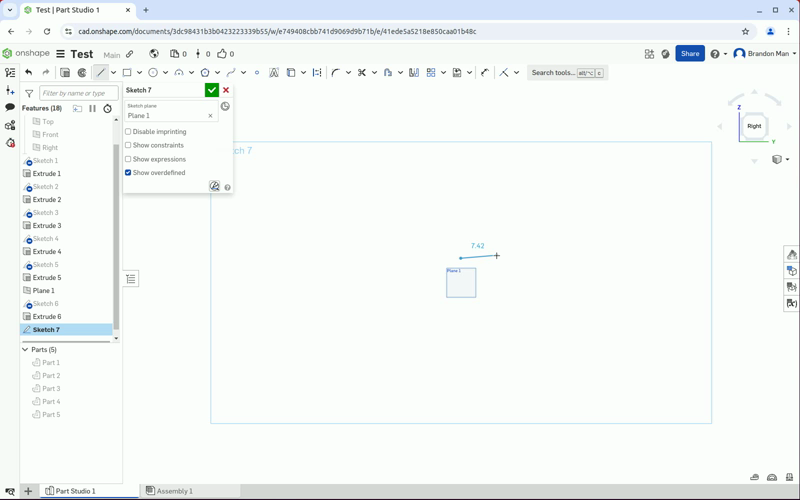
key_down(shift)
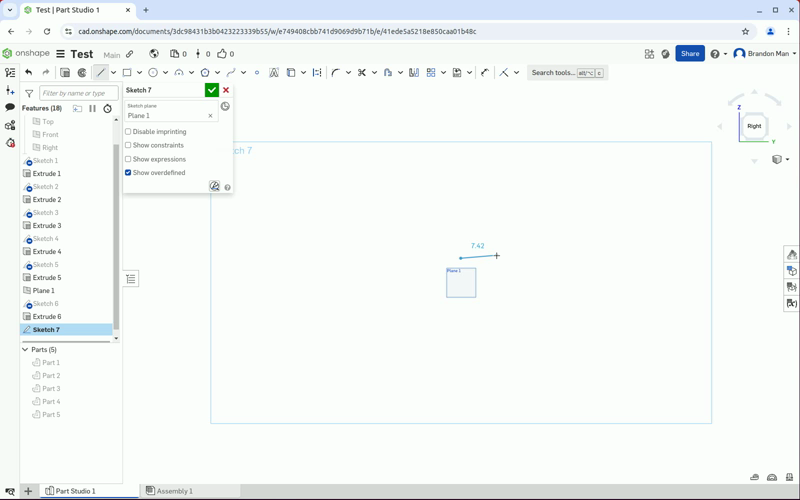
mouse_move(526, 255)
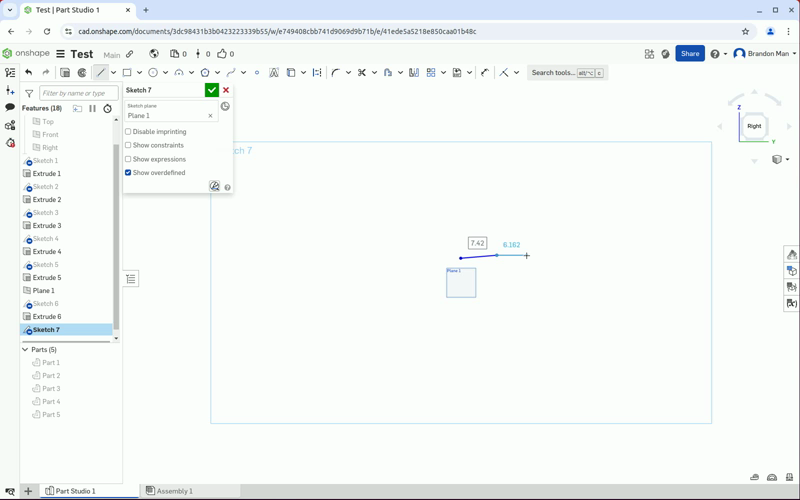
mouse_move(460, 255)
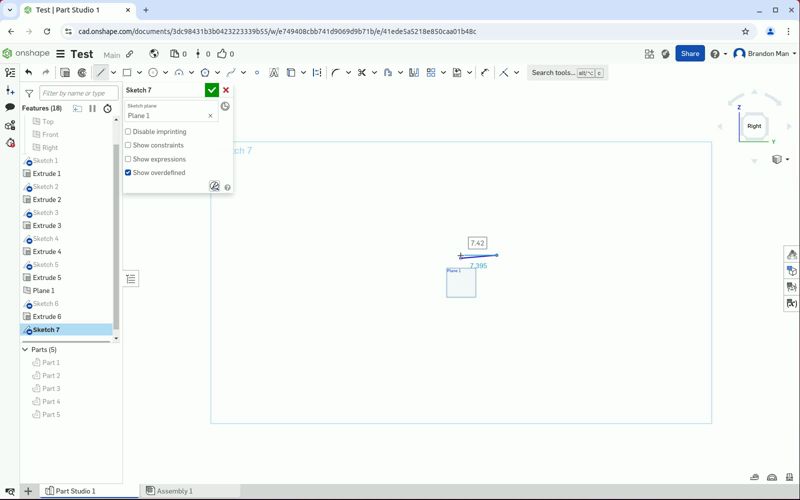
scroll(6)
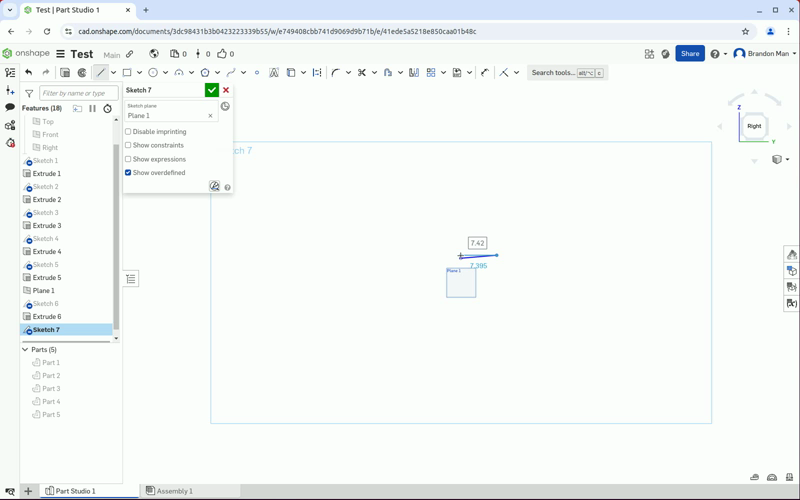
scroll(6)
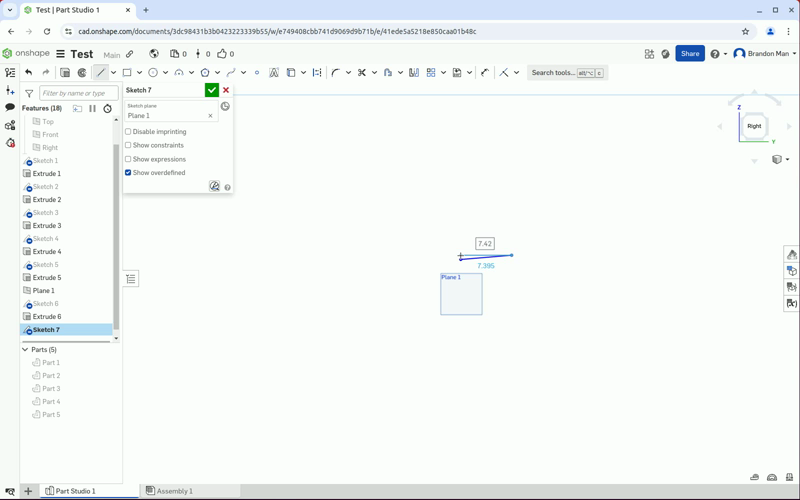
scroll(6)
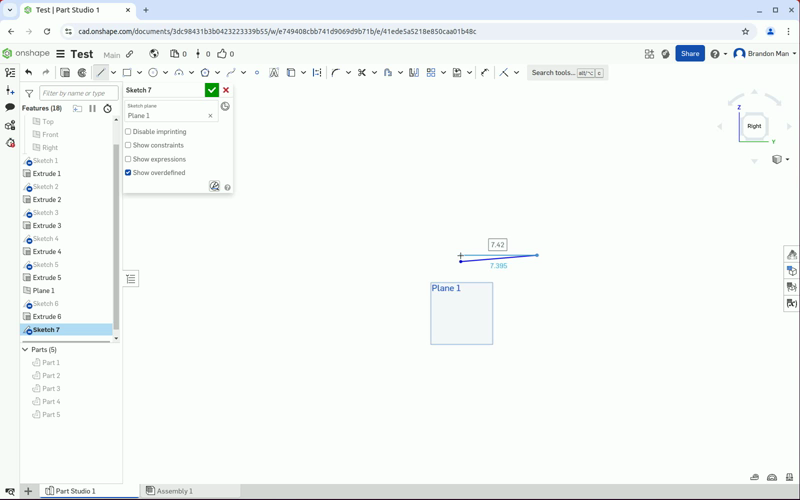
scroll(6)
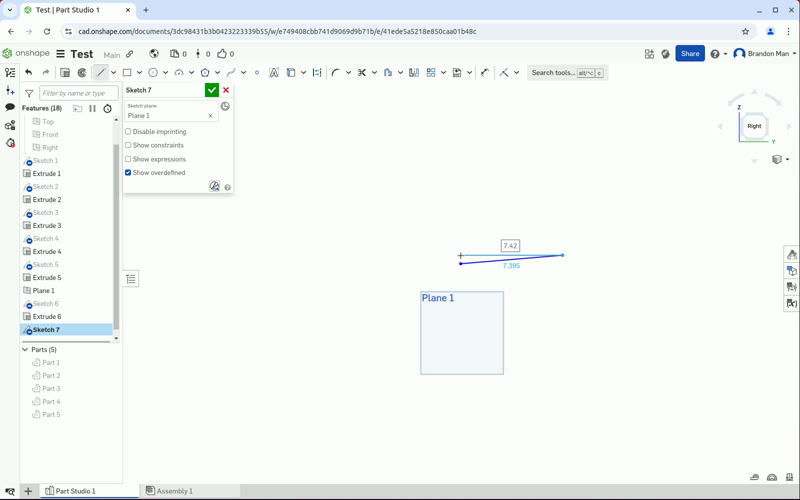
scroll(6)
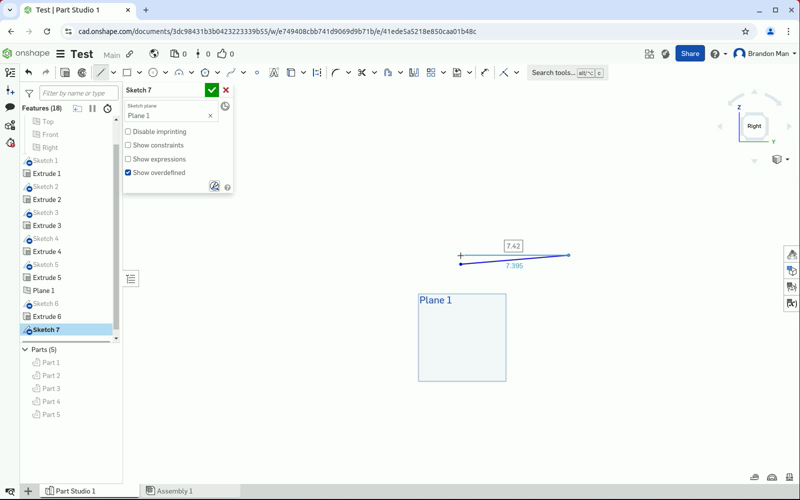
scroll(6)
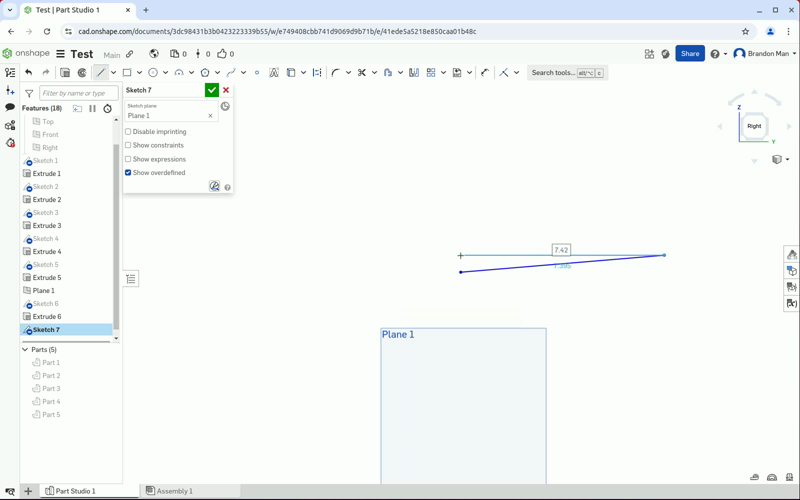
scroll(6)
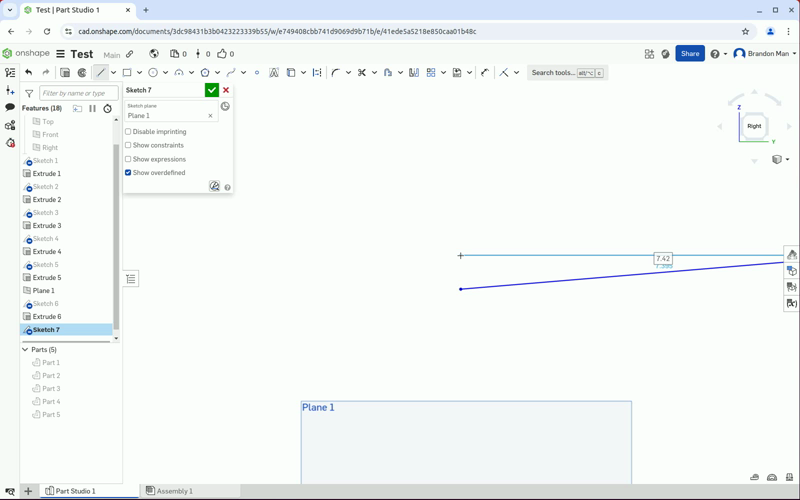
click(460, 255)
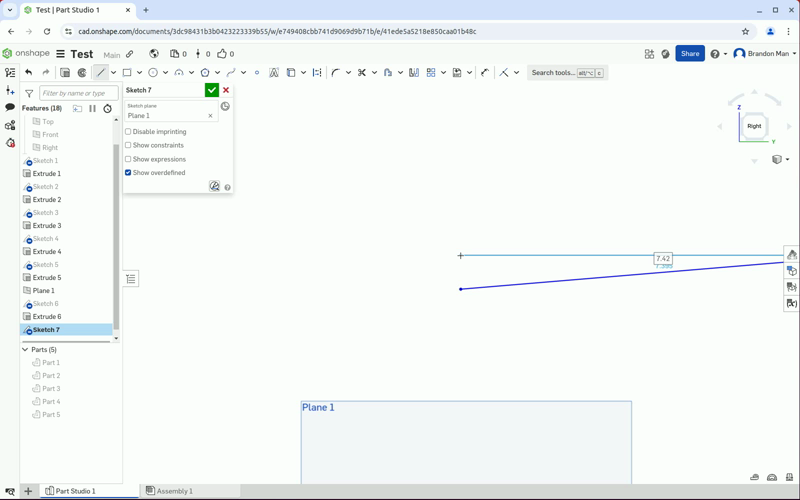
scroll(-6)
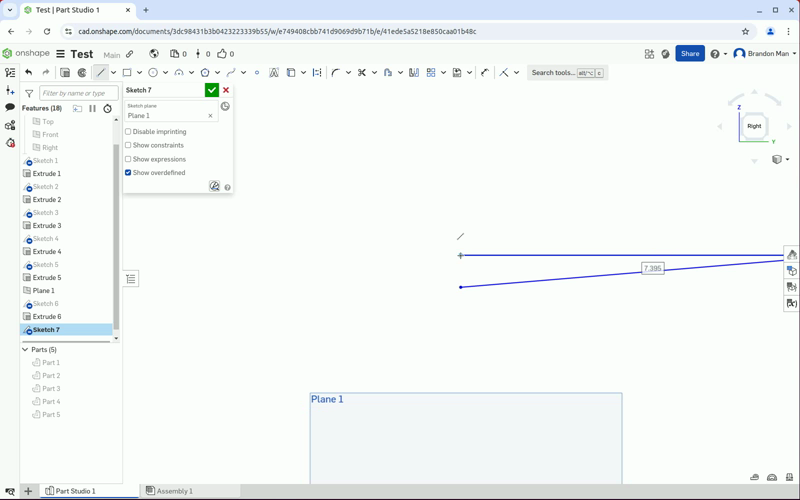
scroll(-6)
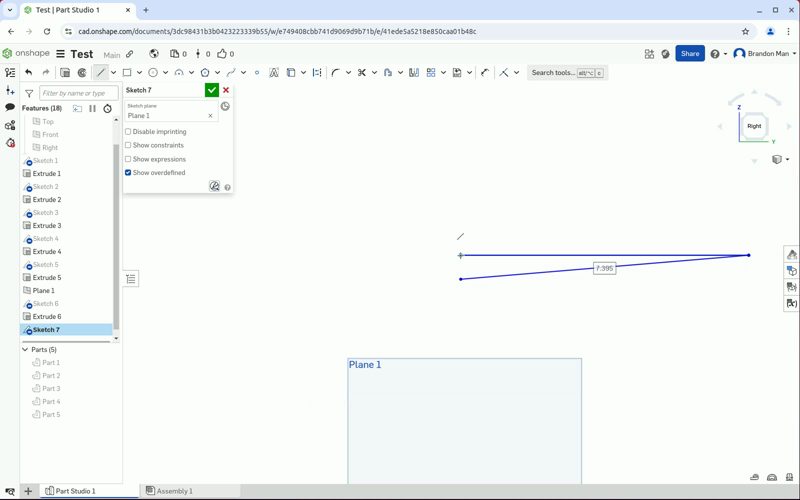
scroll(-6)
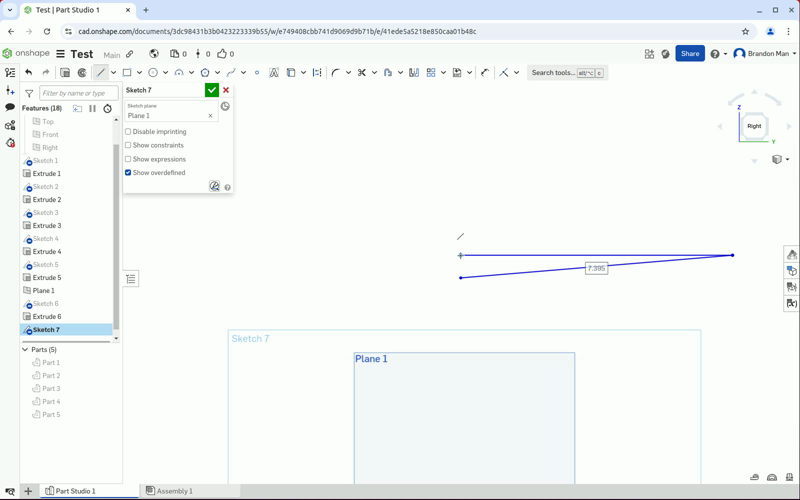
scroll(-6)
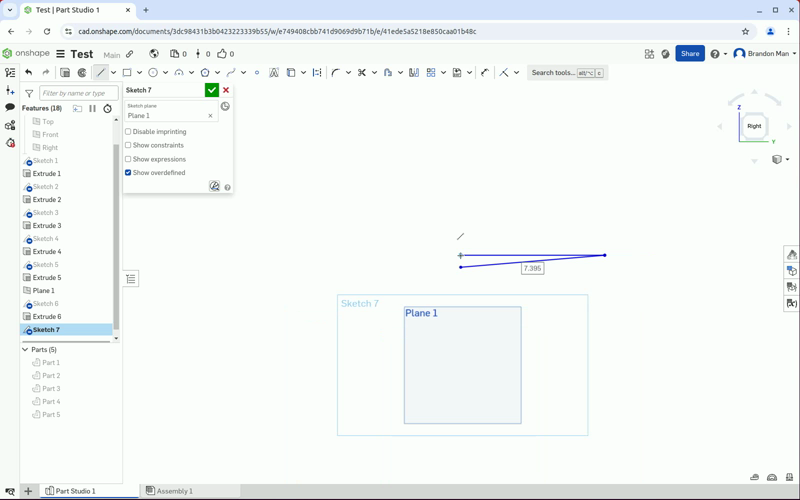
scroll(-6)
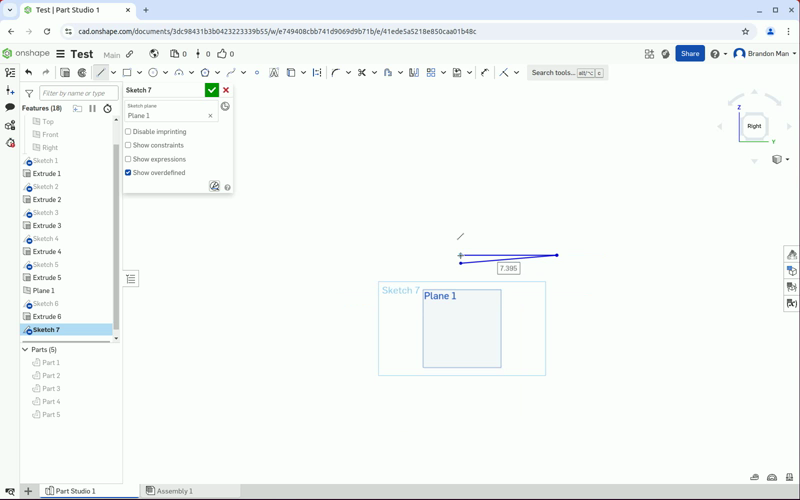
scroll(-6)
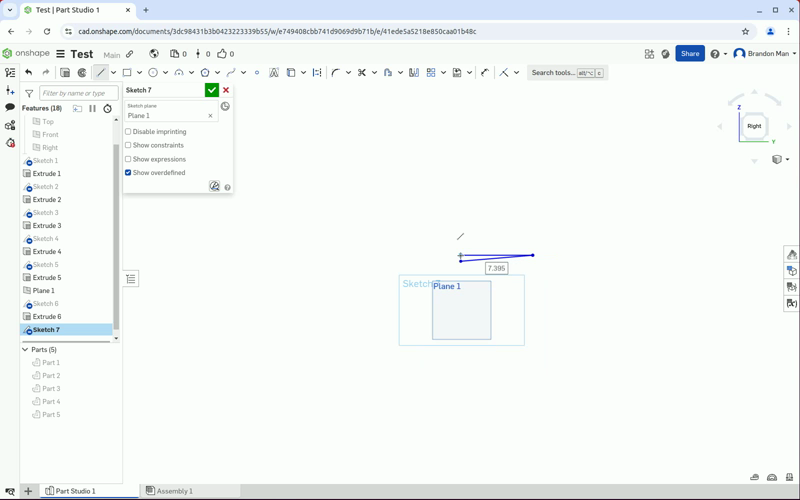
scroll(-6)
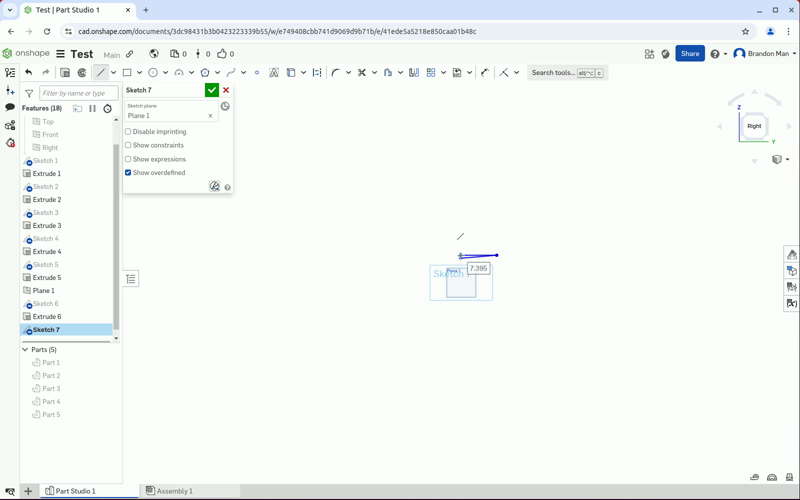
key_up(shift)
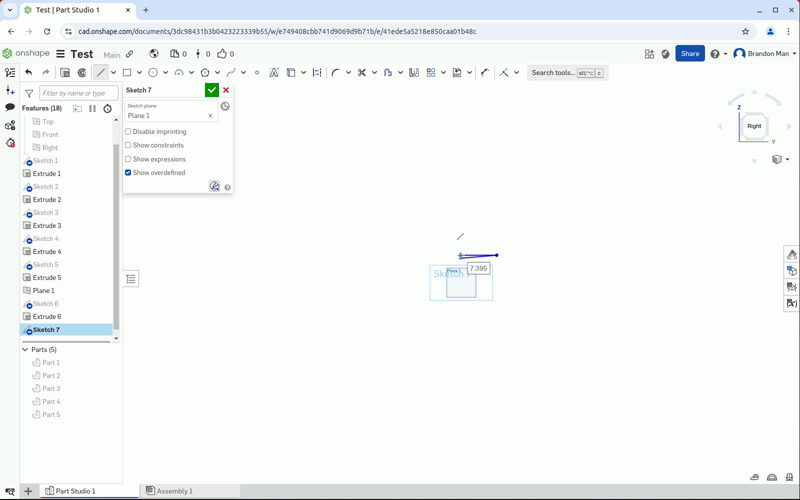
mouse_move(490, 255)
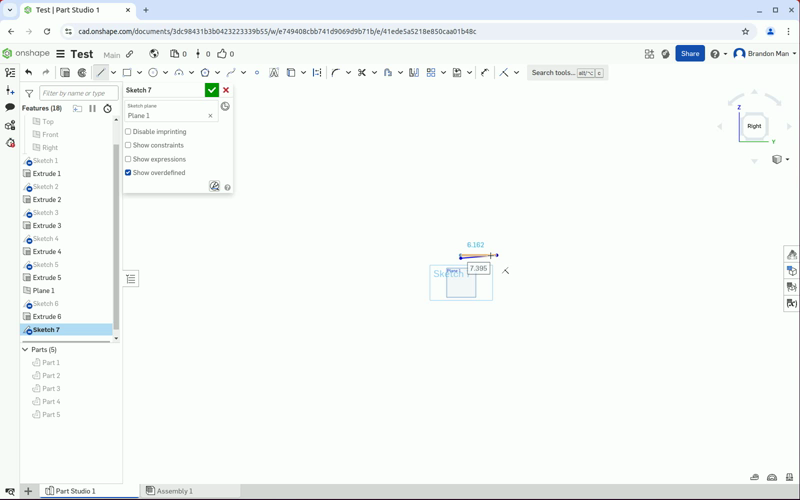
key_down(shift)
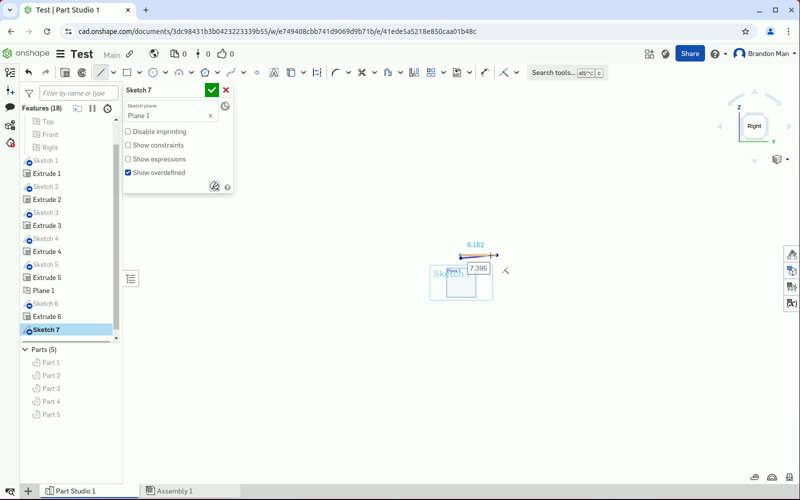
mouse_move(460, 258)
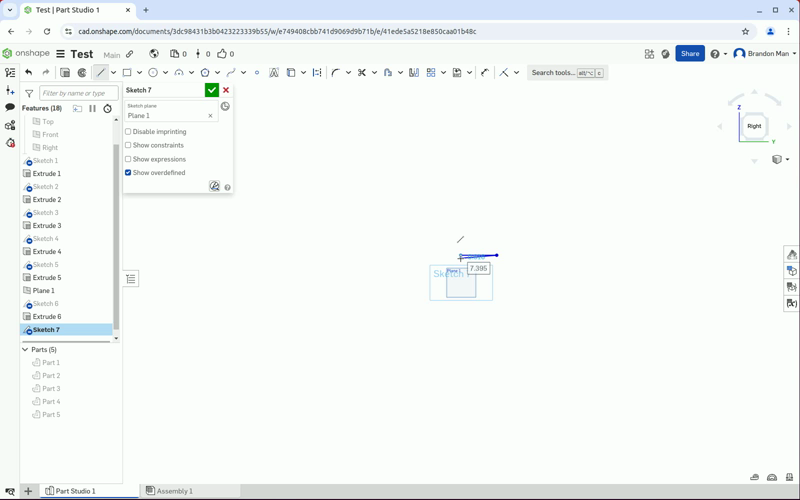
scroll(6)
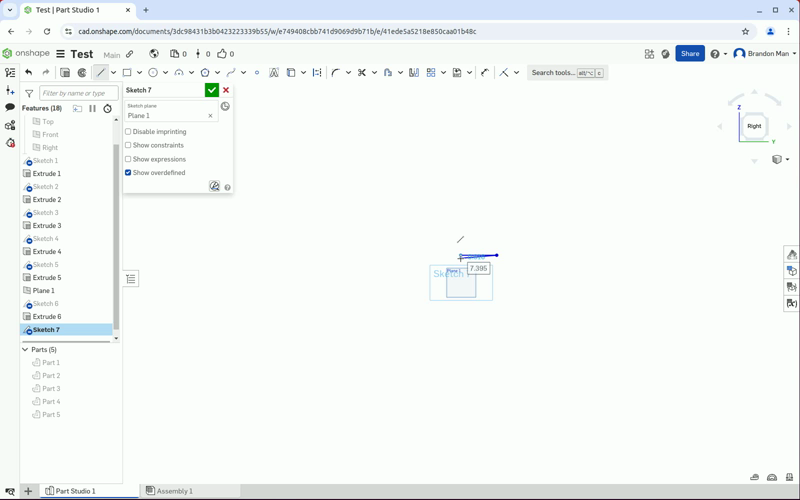
scroll(6)
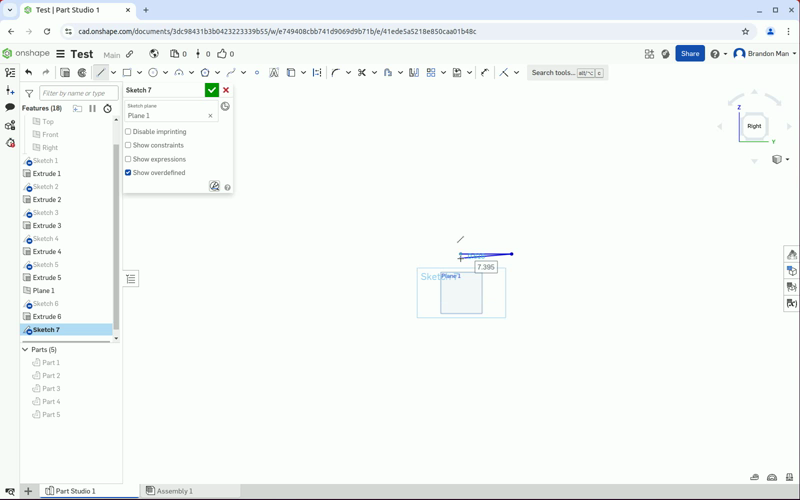
scroll(6)
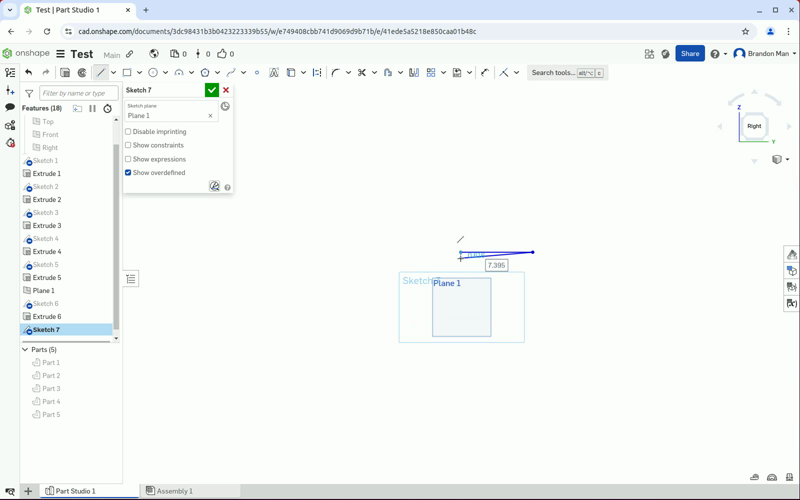
scroll(6)
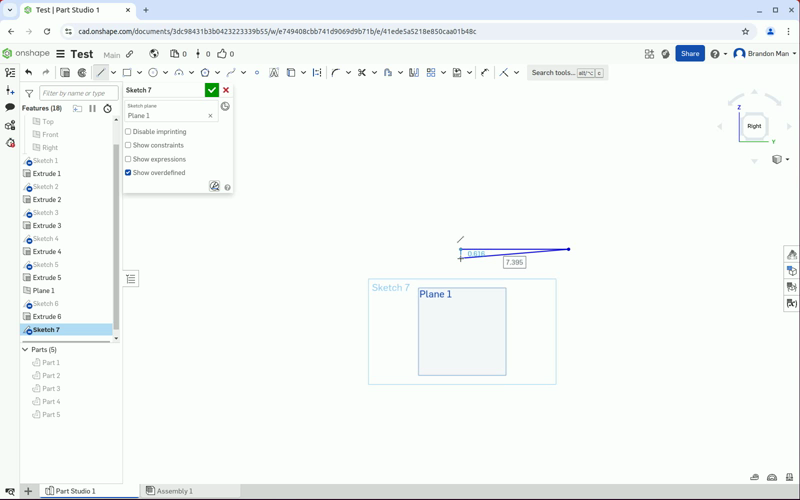
scroll(6)
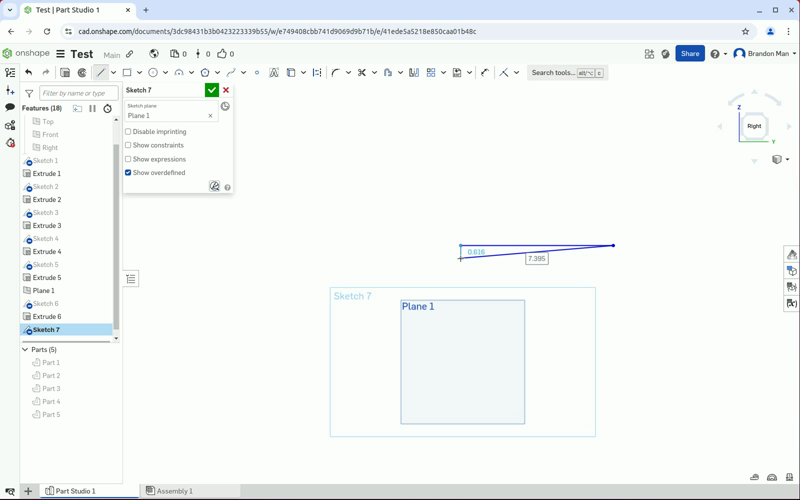
scroll(6)
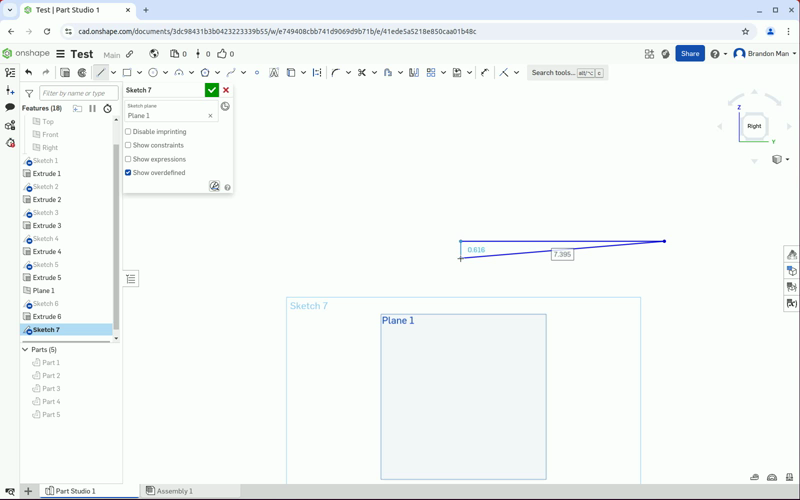
scroll(6)
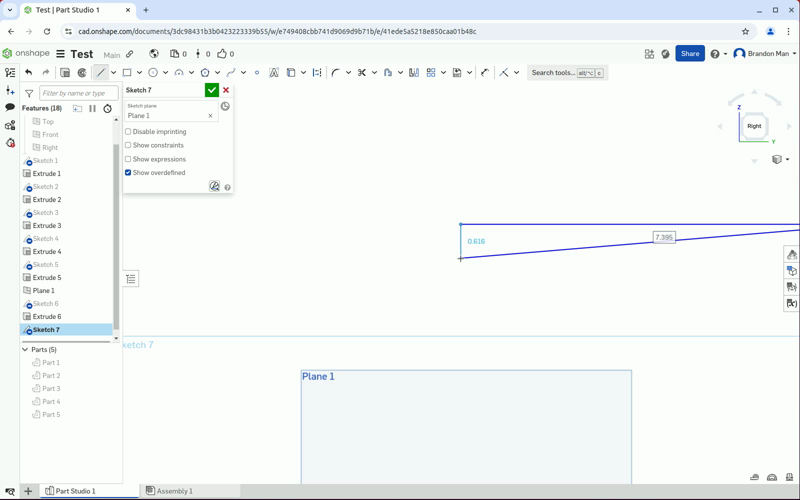
key_up(shift)
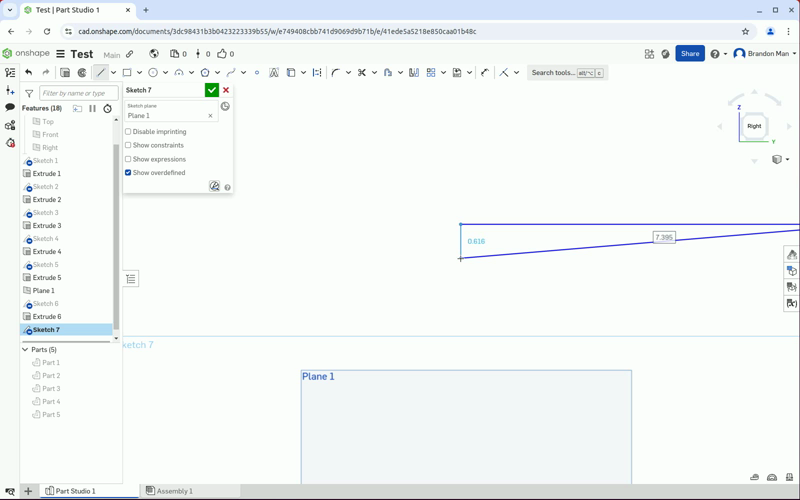
click(460, 258)
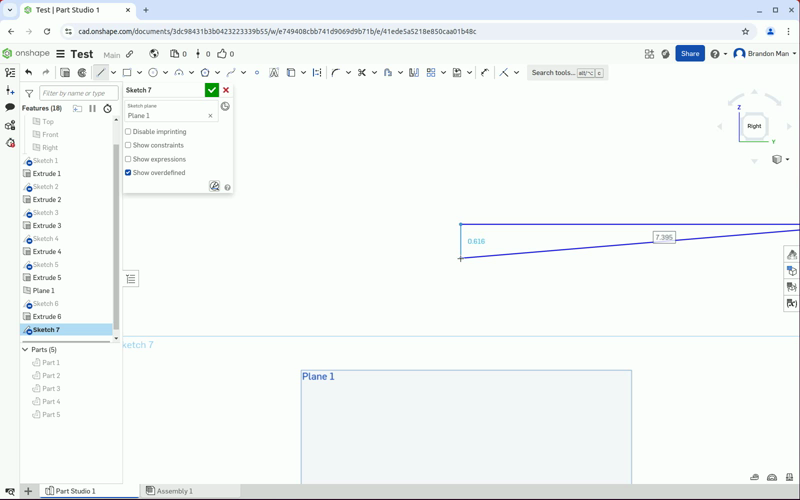
scroll(-6)
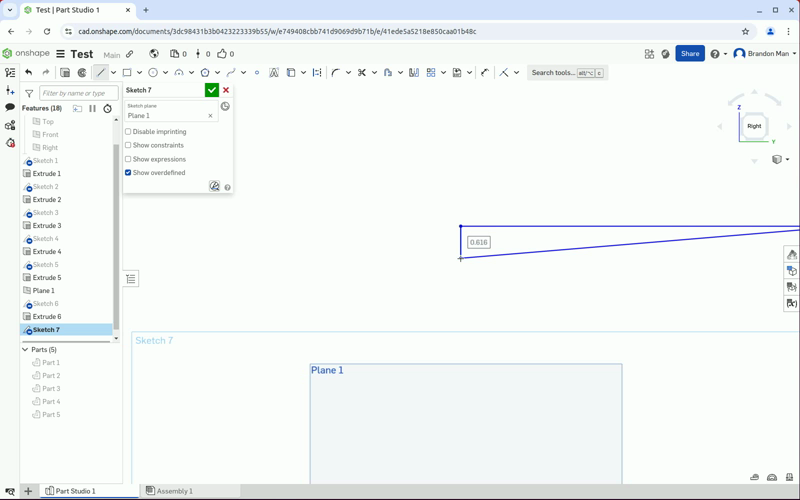
scroll(-6)
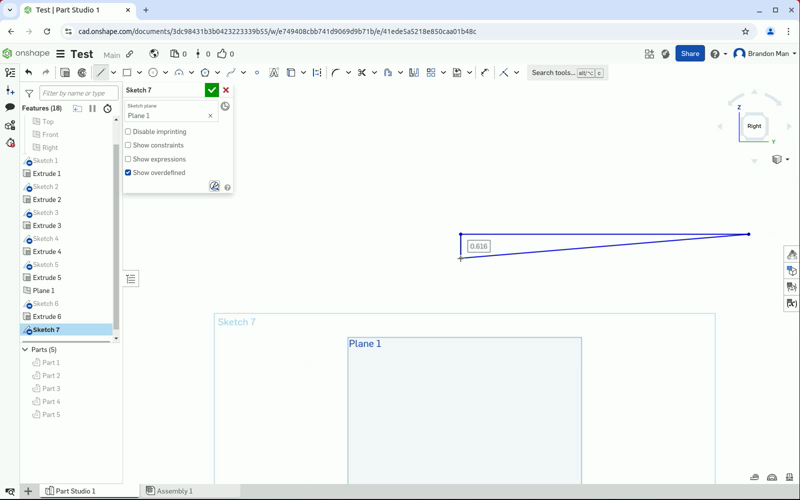
scroll(-6)
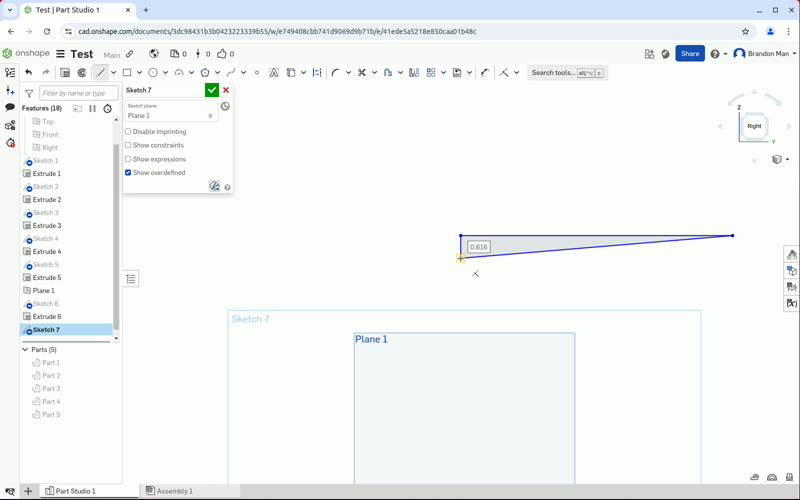
scroll(-6)
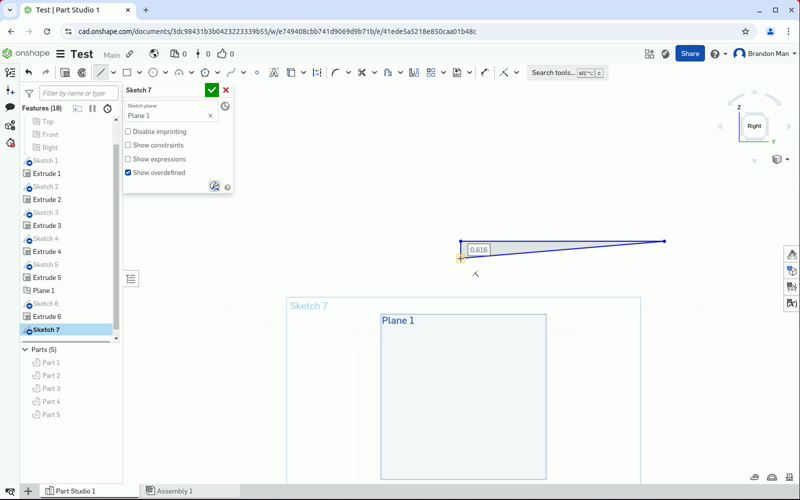
scroll(-6)
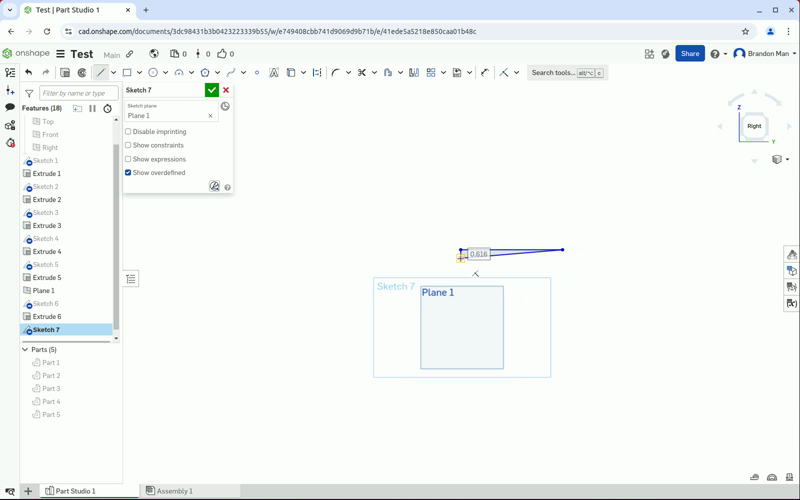
scroll(-6)
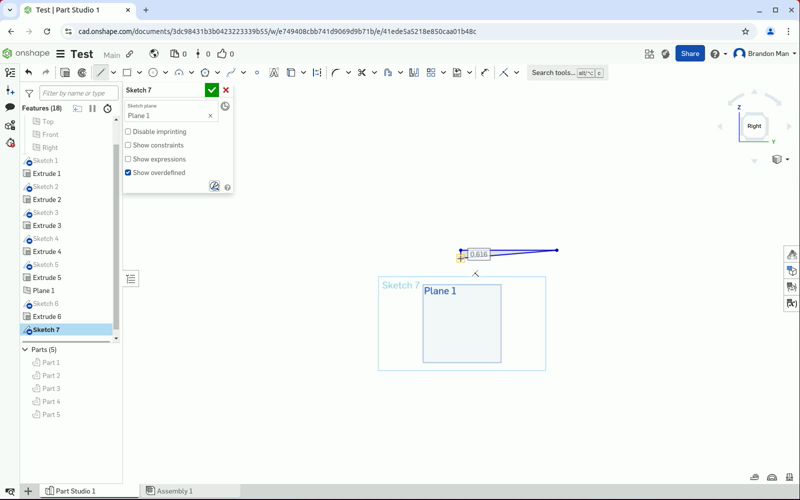
scroll(-6)
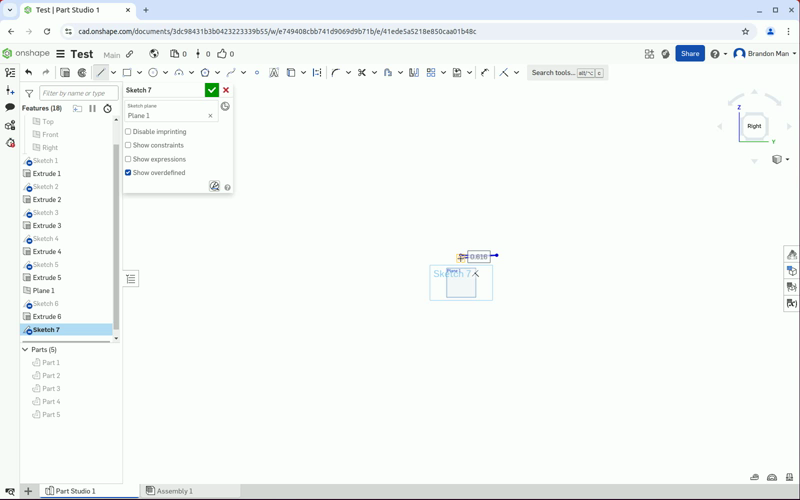
key(esc)
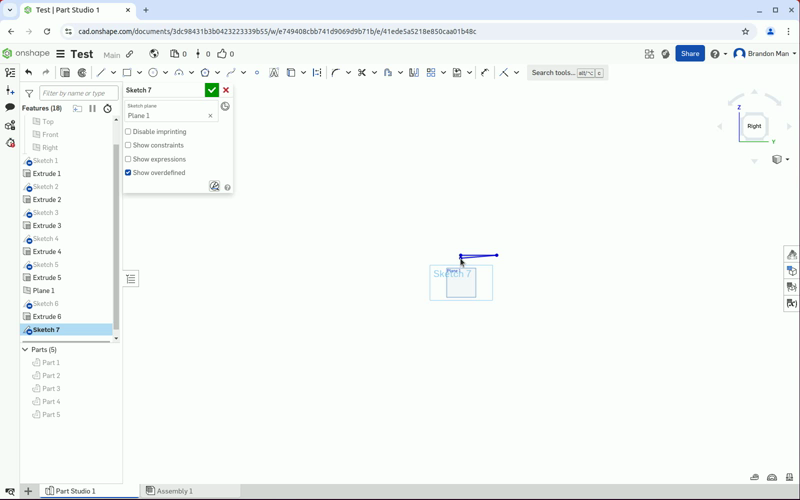
mouse_move(474, 255)
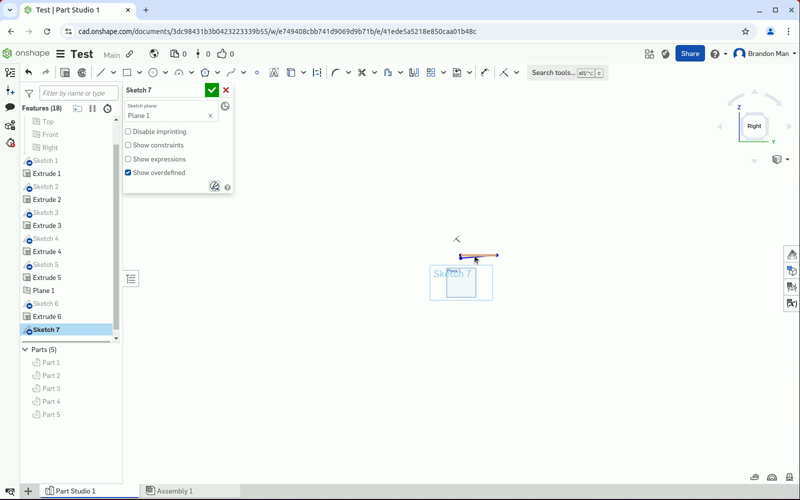
scroll(6)
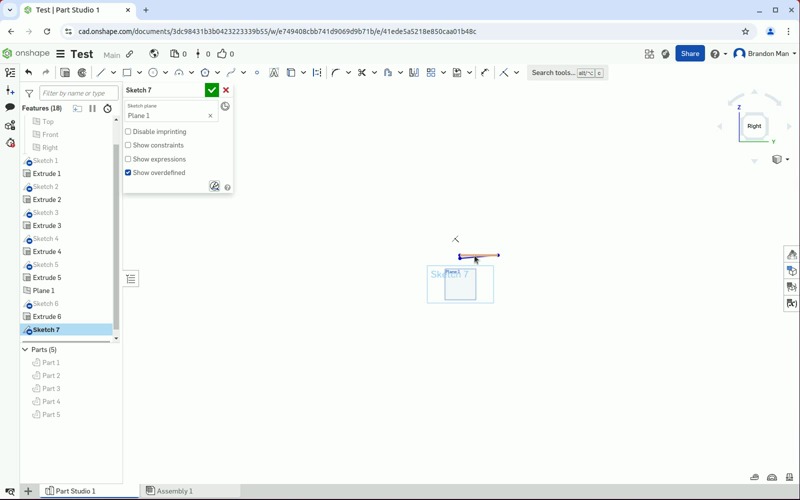
scroll(6)
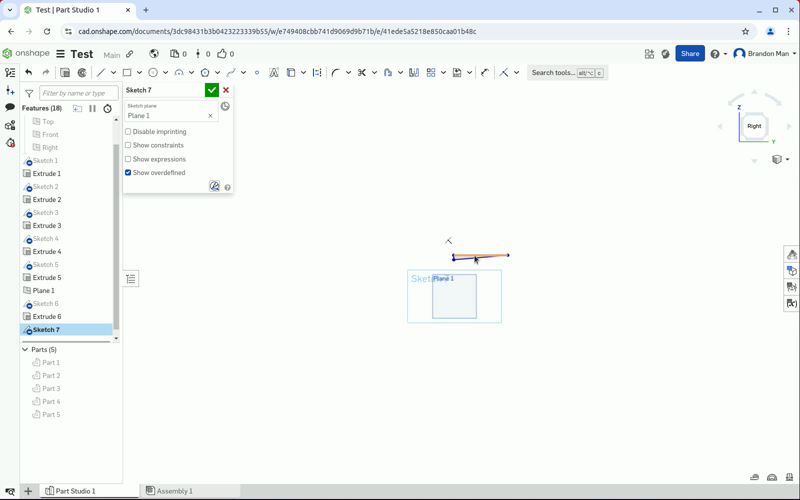
scroll(6)
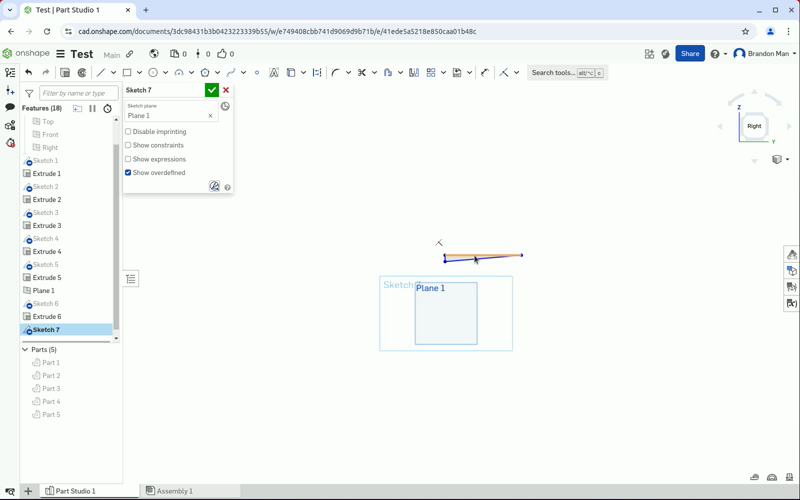
scroll(6)
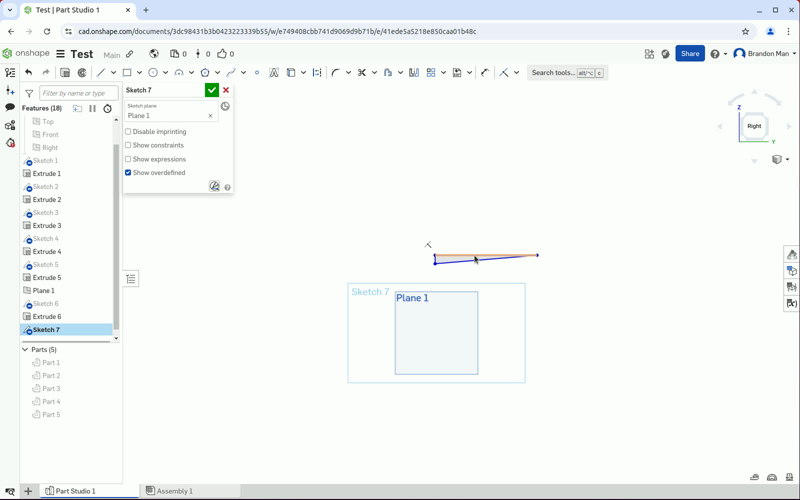
scroll(6)
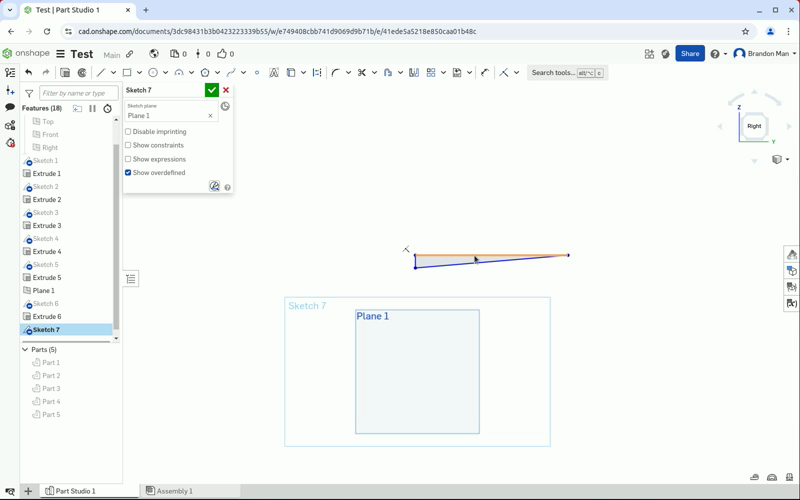
scroll(6)
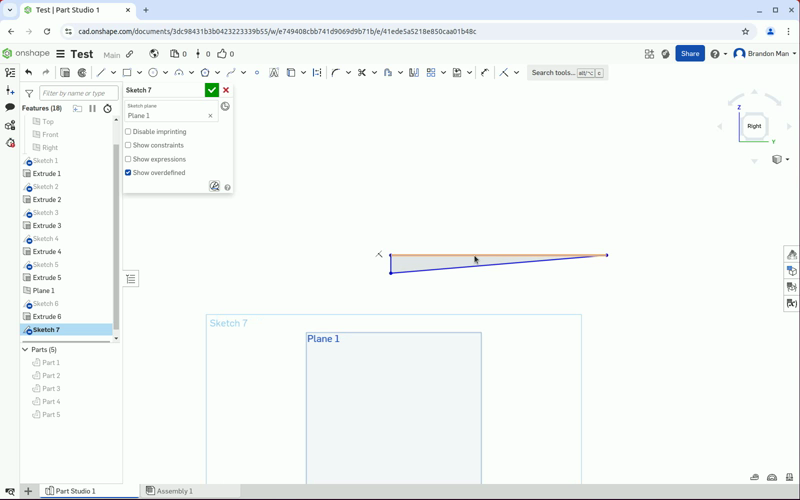
scroll(6)
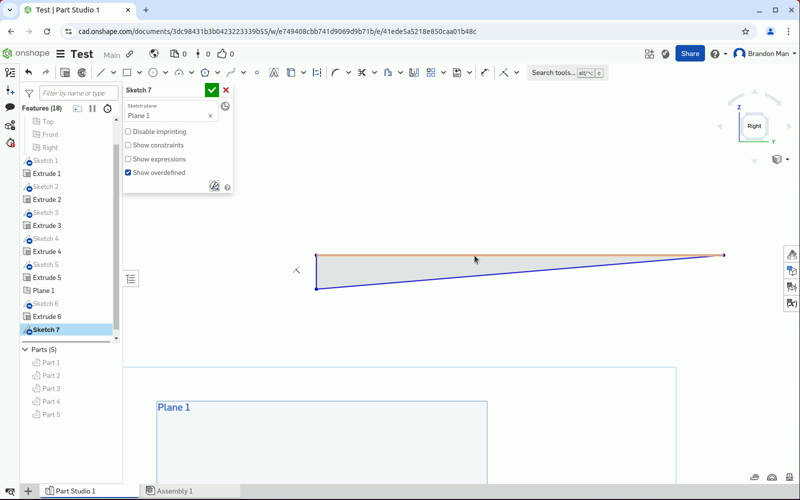
click(474, 255)
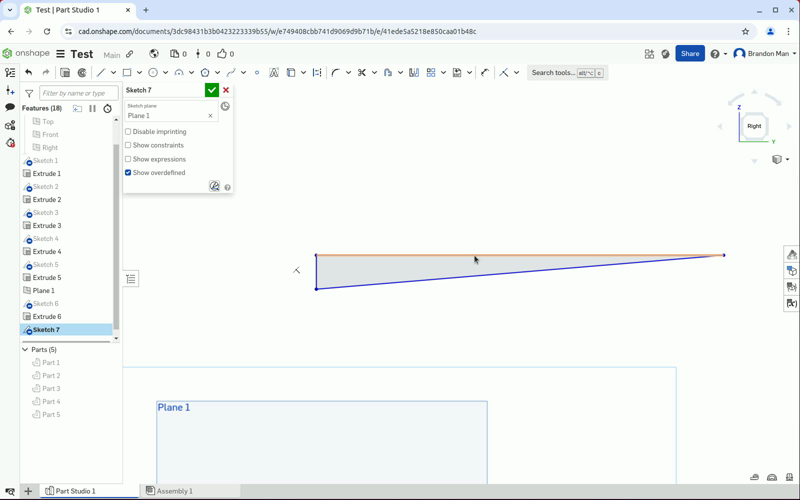
scroll(-6)
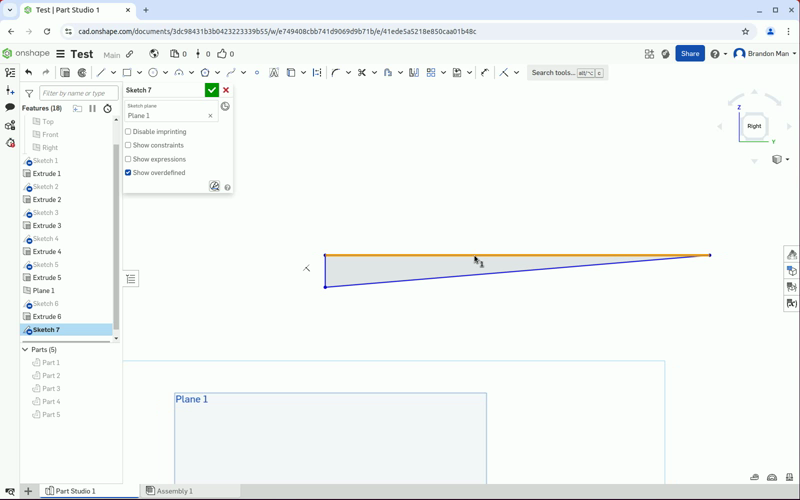
scroll(-6)
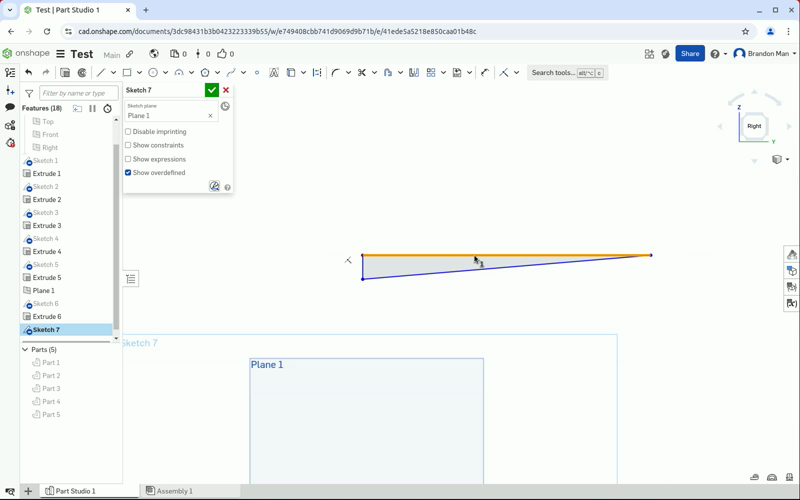
scroll(-6)
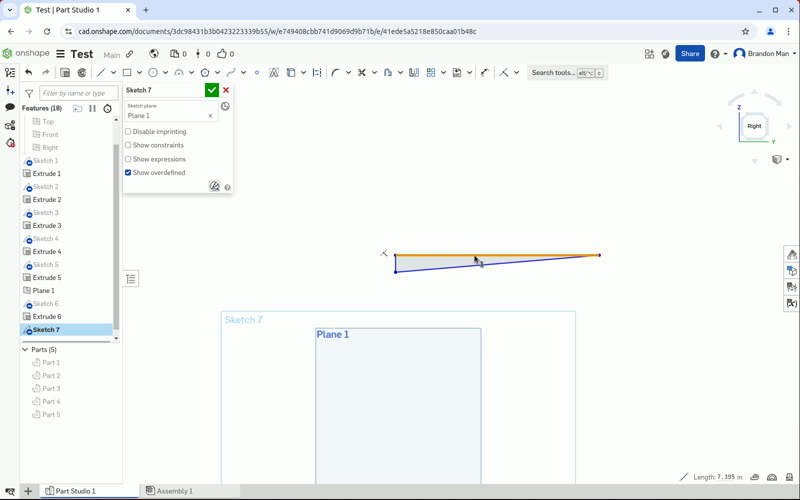
scroll(-6)
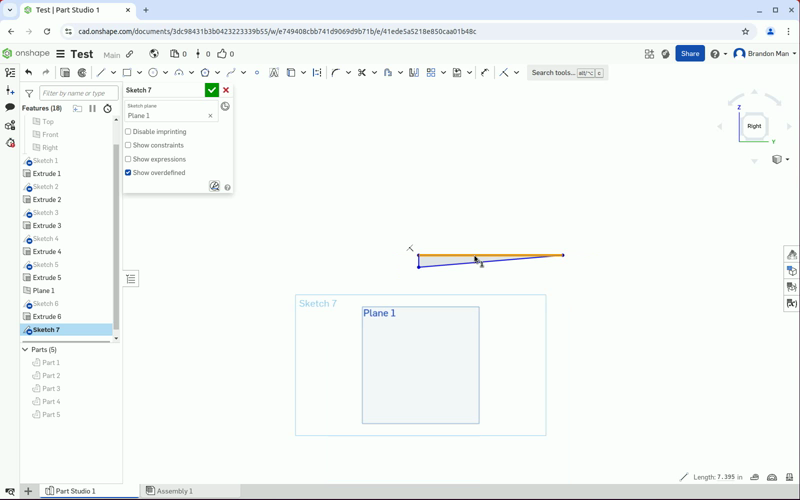
scroll(-6)
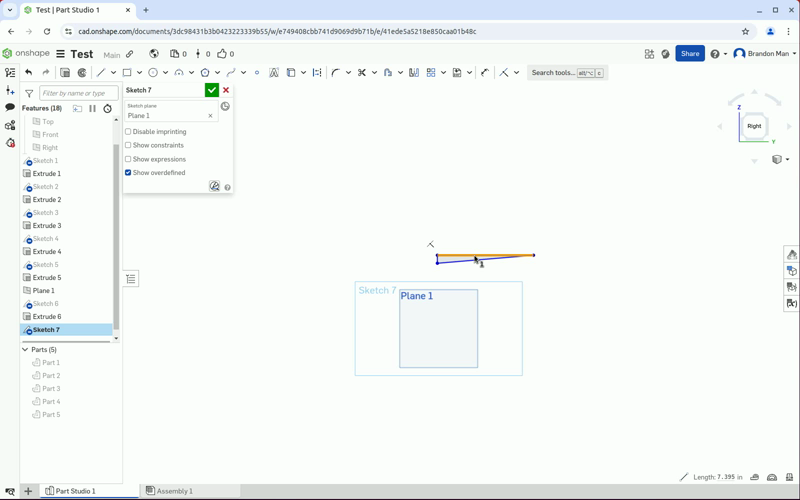
scroll(-6)
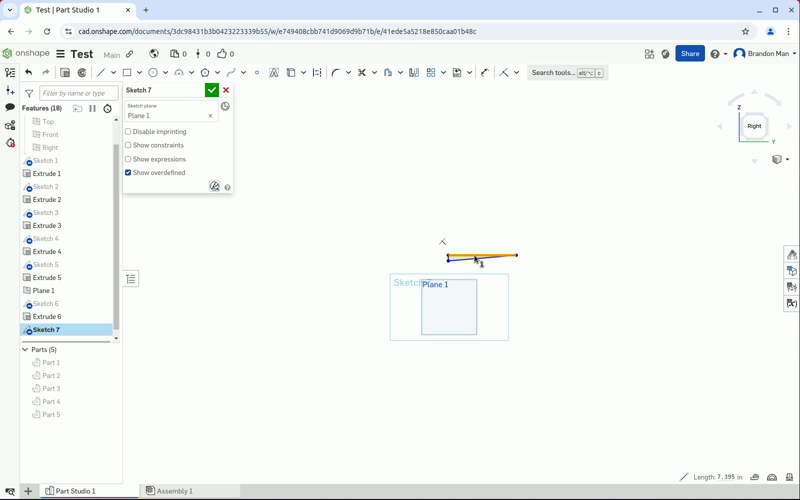
scroll(-6)
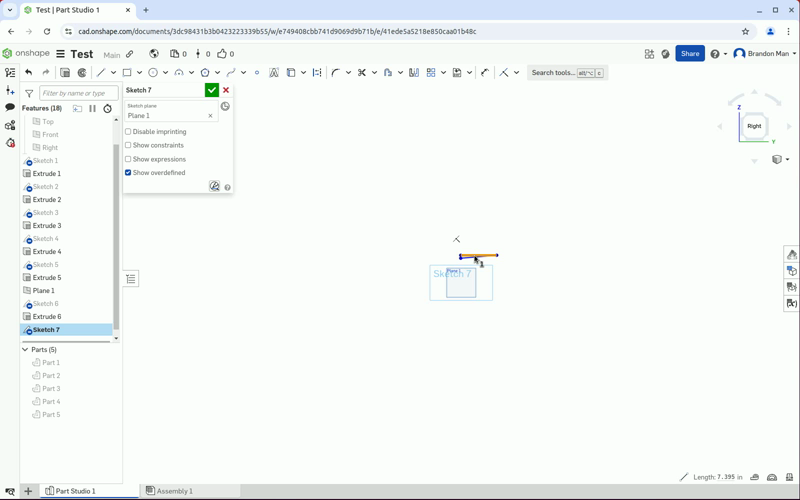
mouse_move(73, 352)
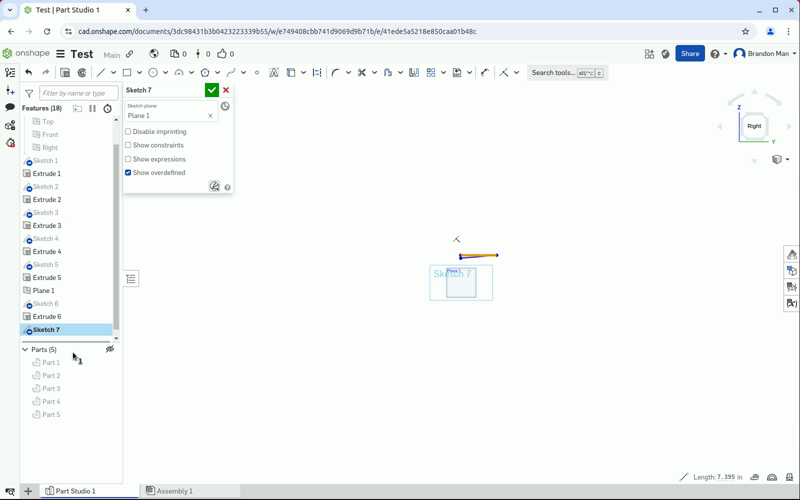
key(shift+y)
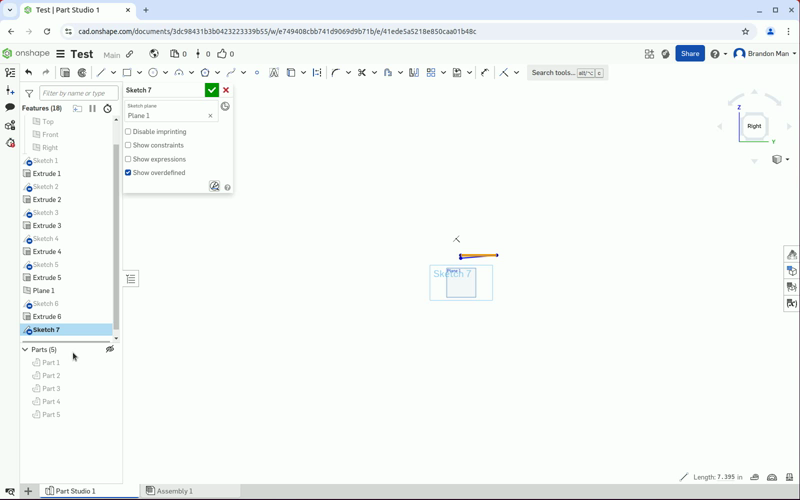
key(shift+e)
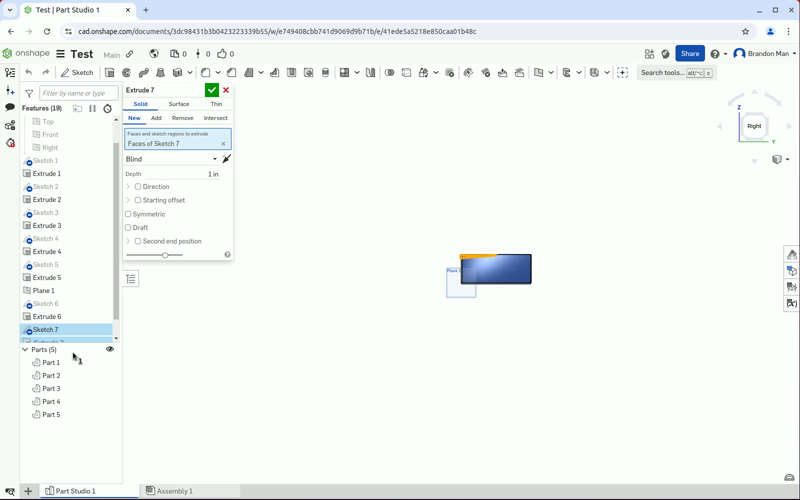
mouse_move(143, 106)
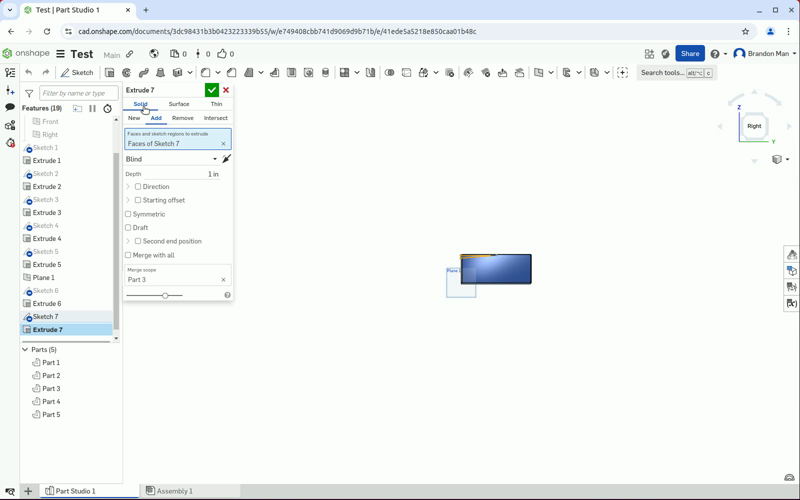
click(143, 106)
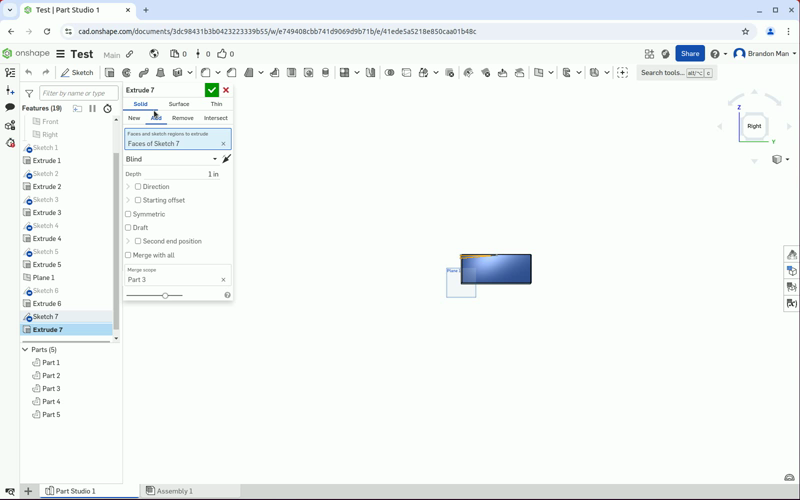
mouse_move(186, 120)
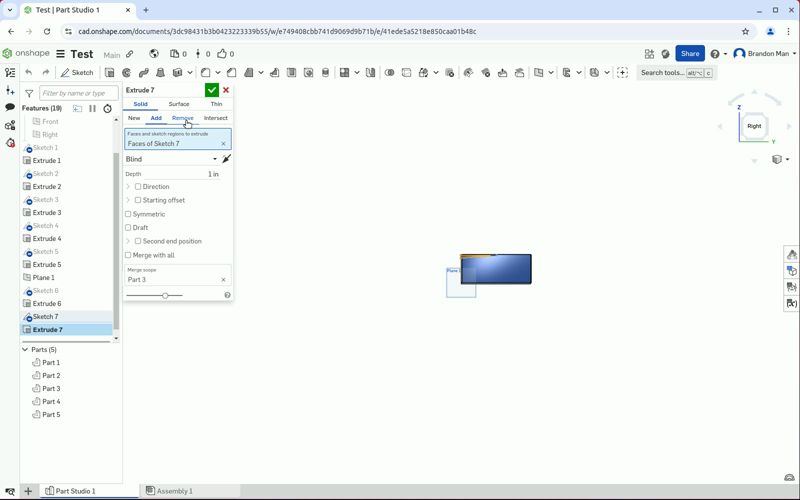
click(186, 120)
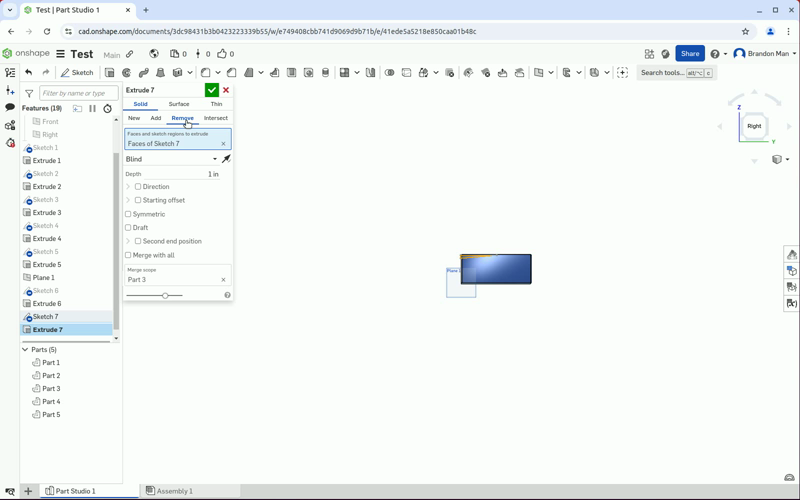
key(tab, 4)
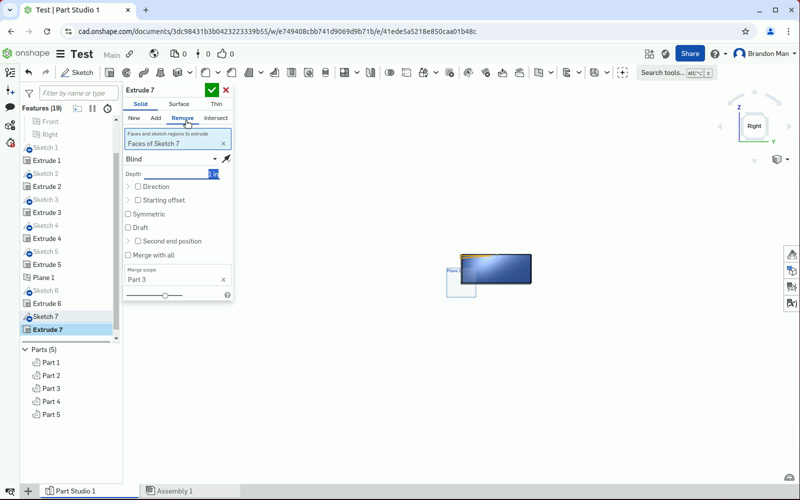
text(23.108)
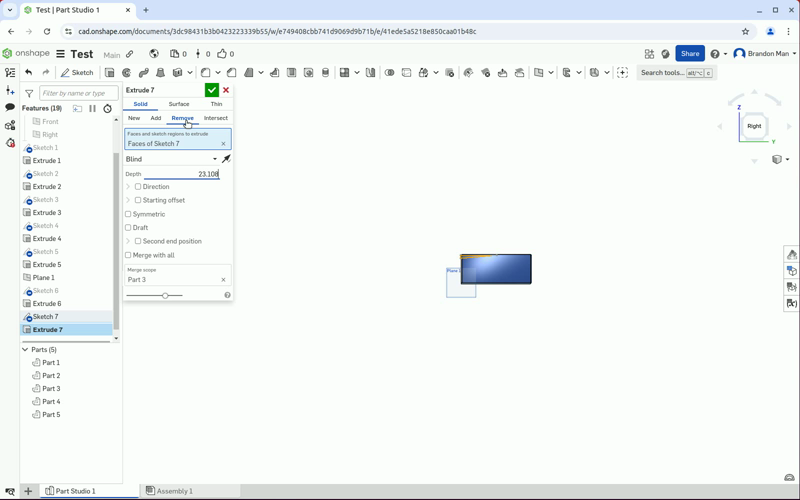
key(tab, 6)
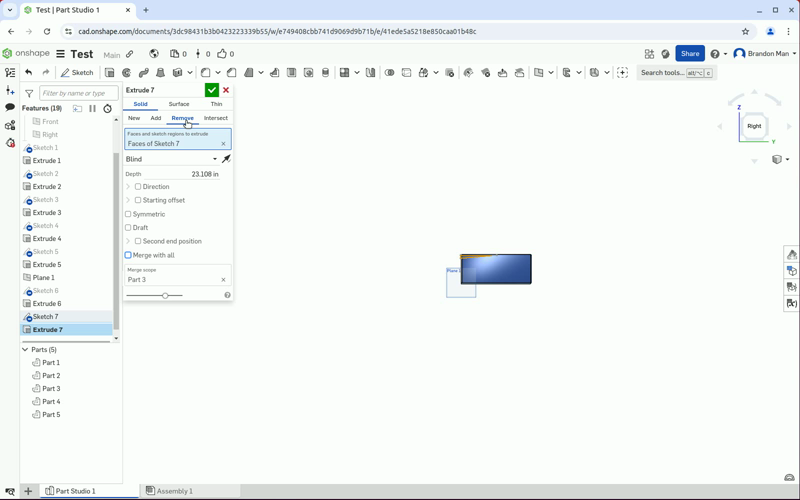
key(space)
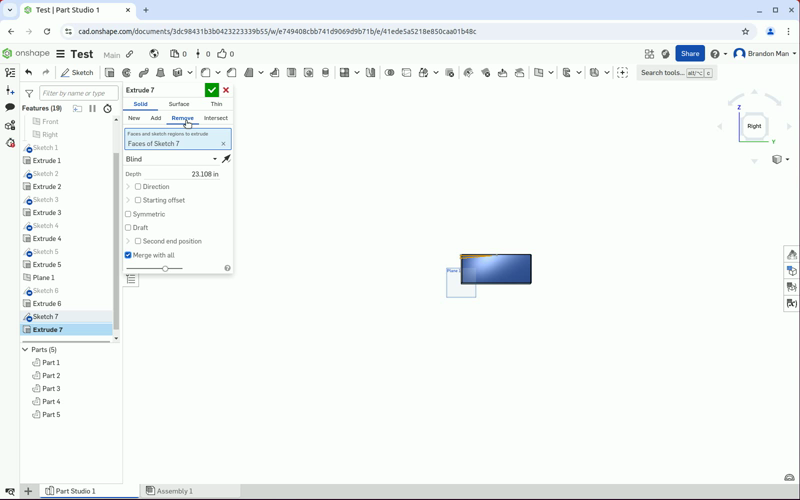
key(enter)
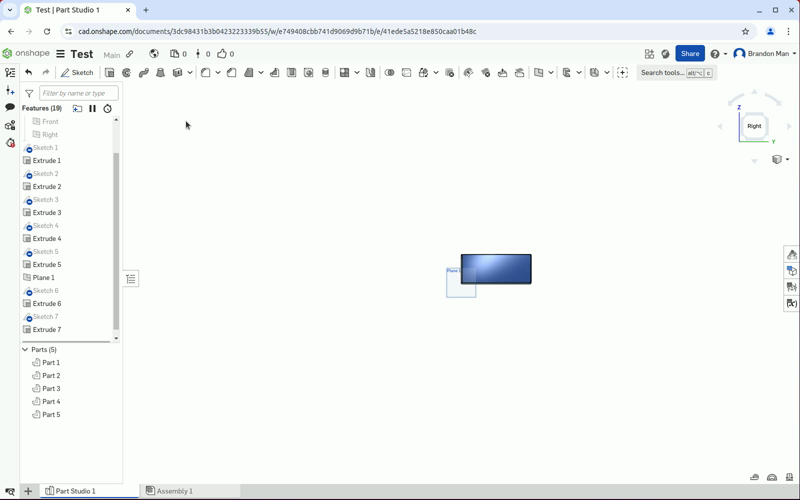
key(shift+h)
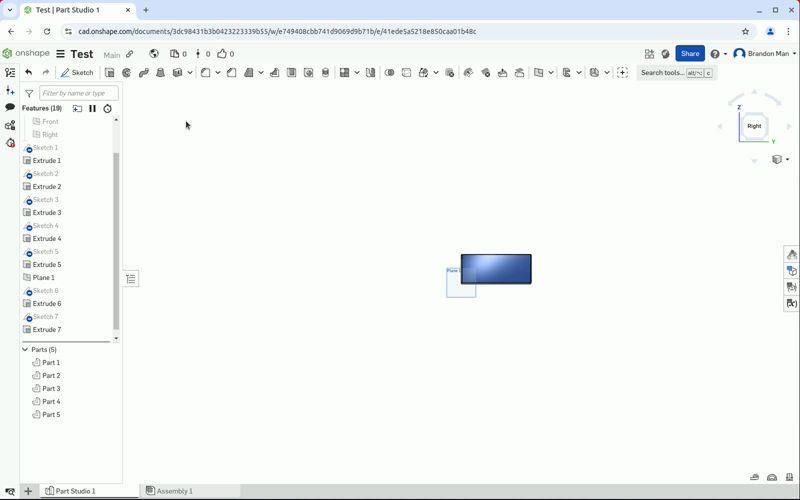
key(shift+h)
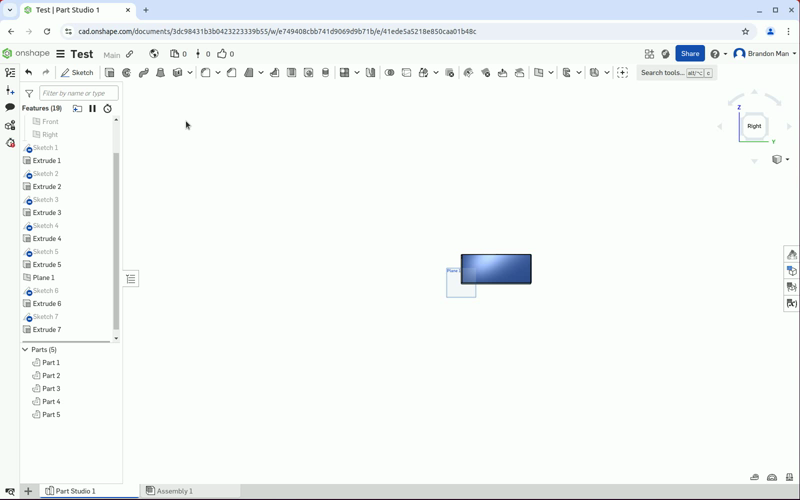
mouse_move(69, 150)
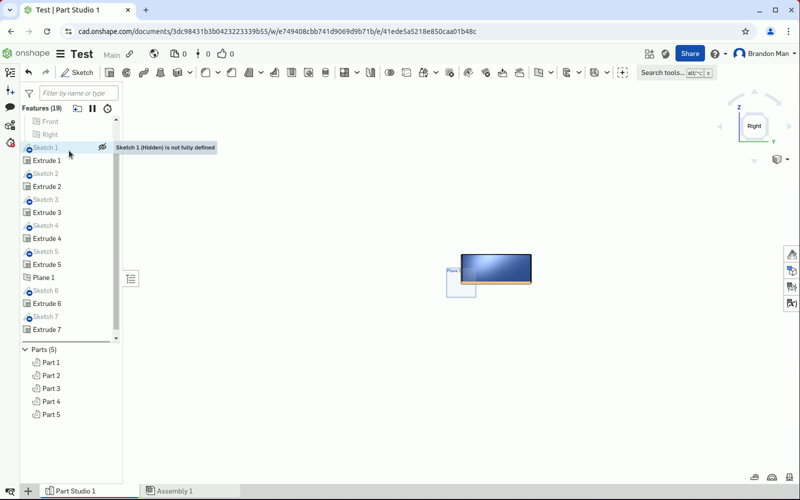
click(69, 150)
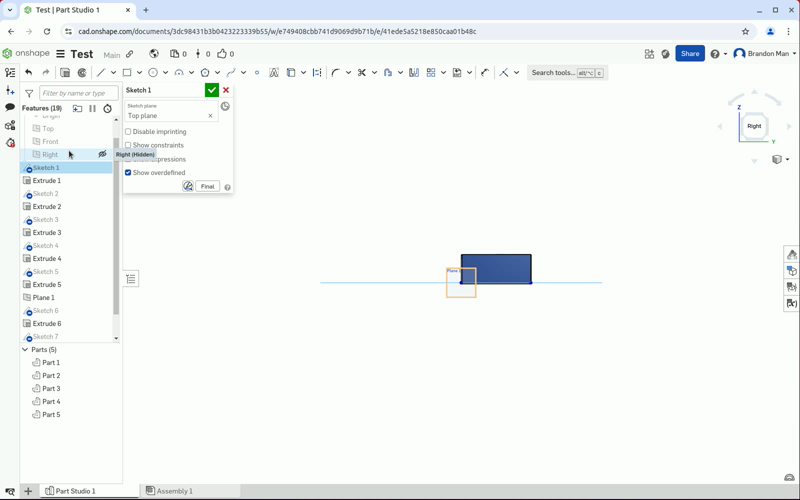
mouse_move(229, 92)
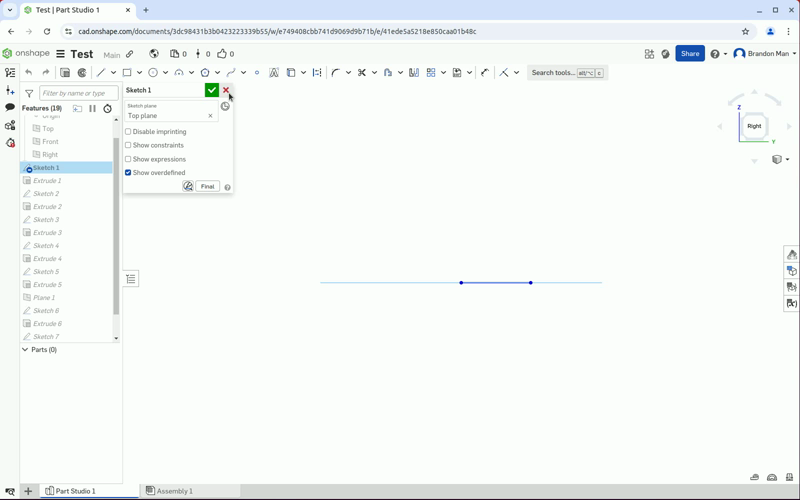
click(229, 92)
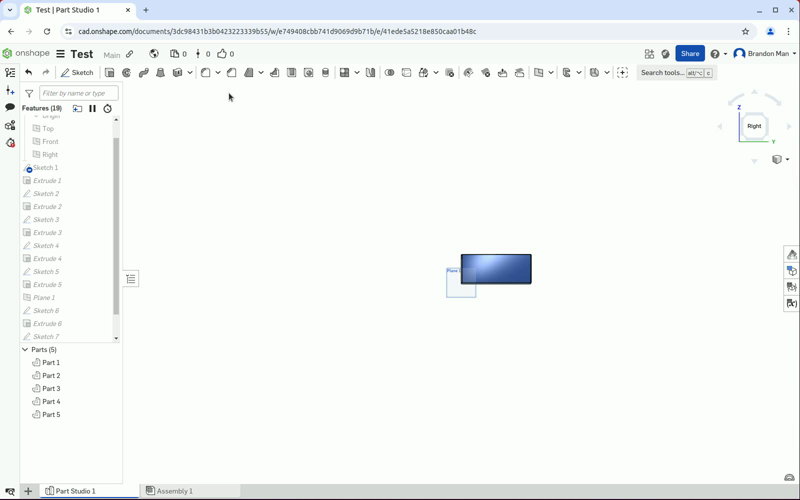
mouse_move(73, 352)
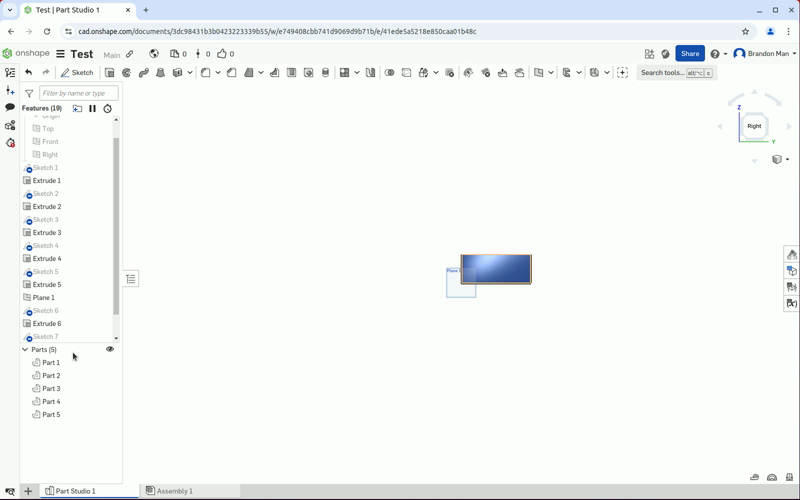
key(y)
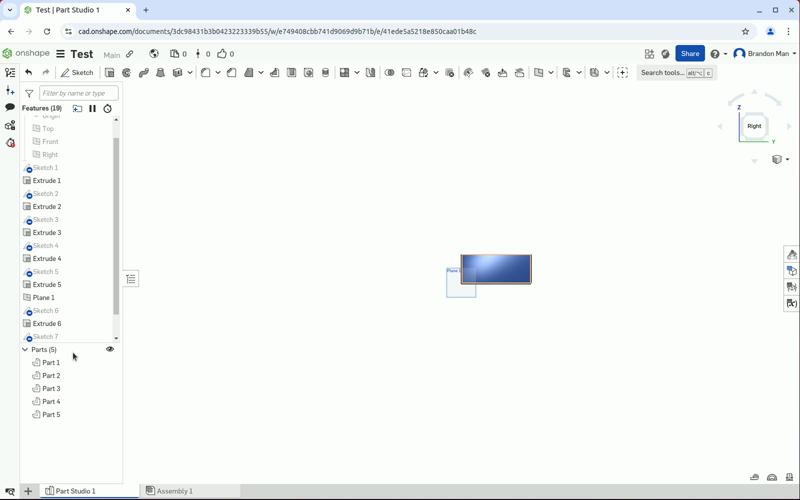
key(shift+p)
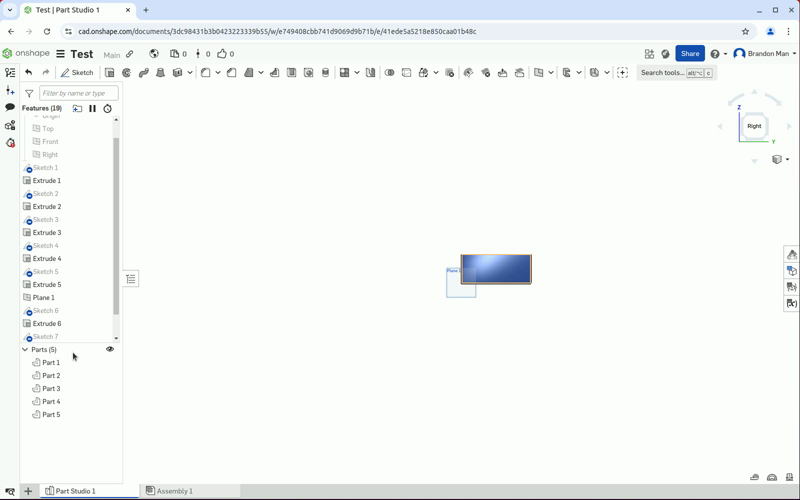
key(space)
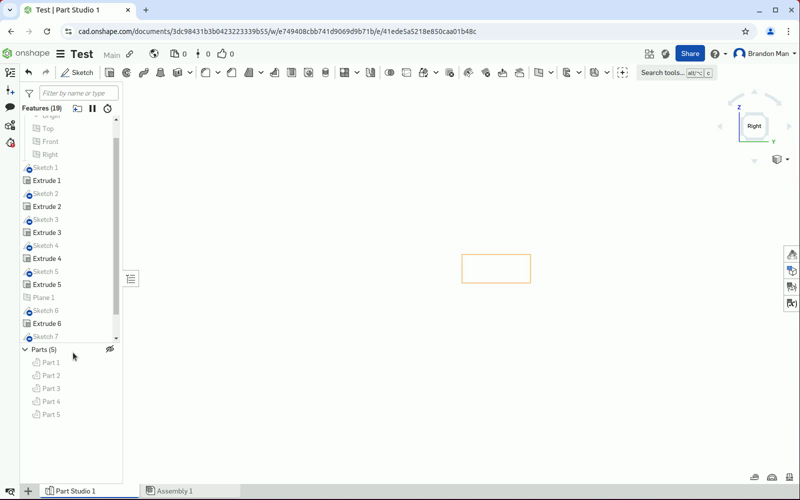
key_down(shift)
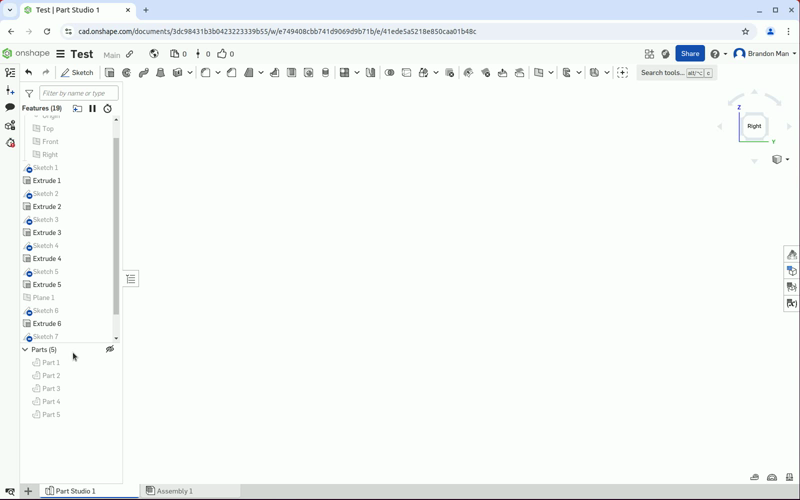
key(right)
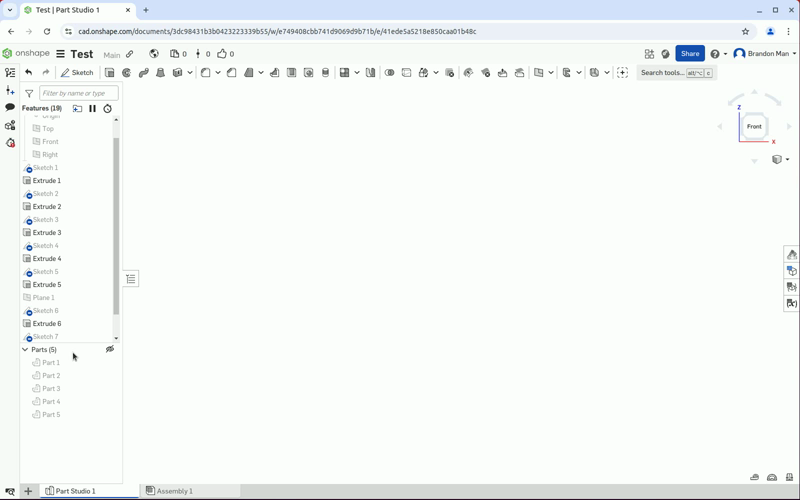
key_up(shift)
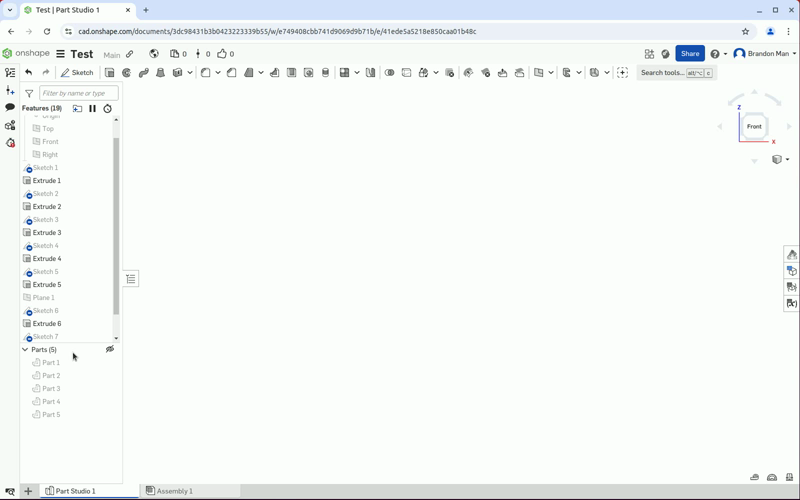
key(space)
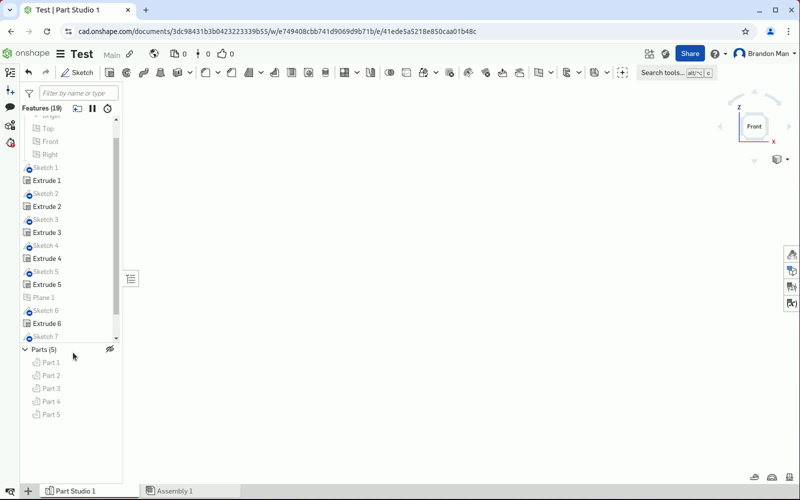
key_down(shift)
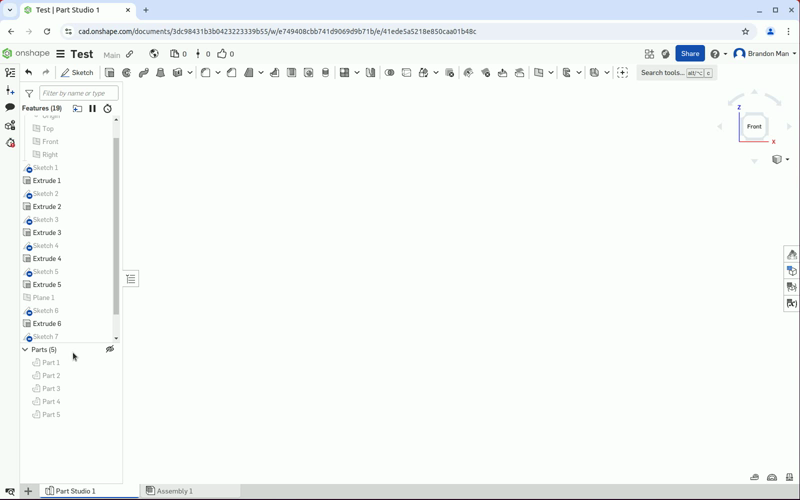
key(down)
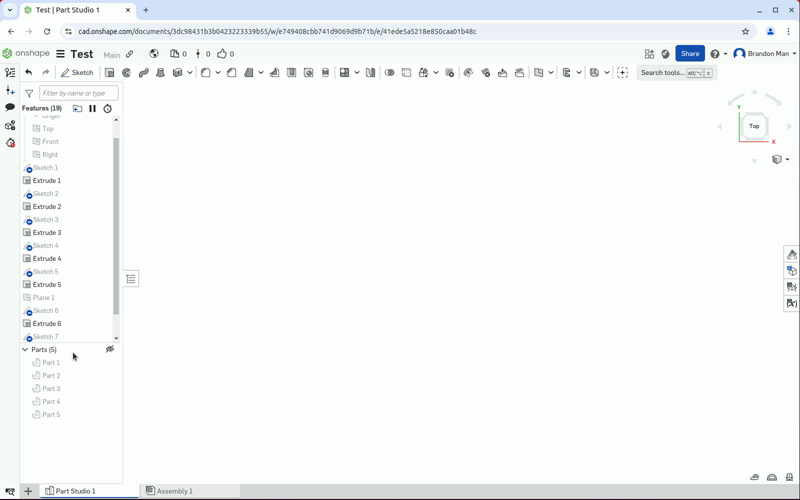
key_up(shift)
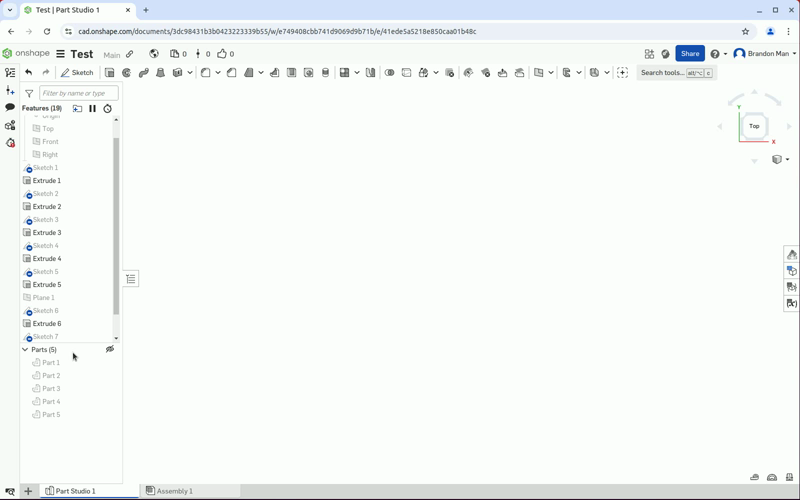
mouse_move(73, 352)
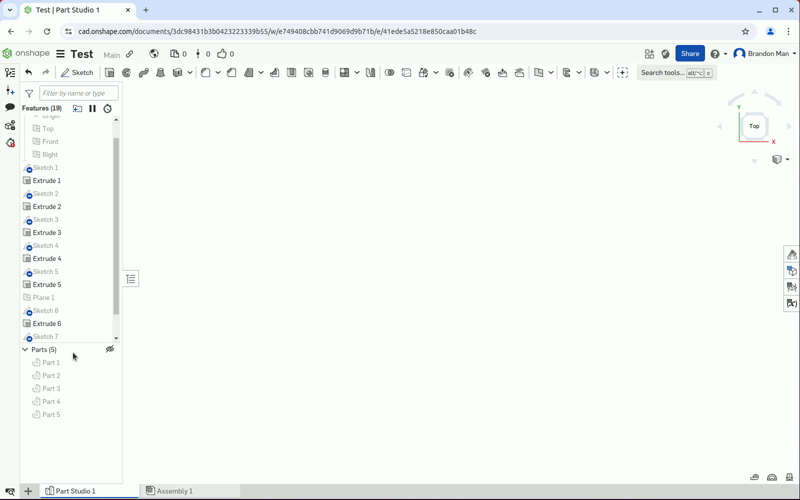
key(shift+y)
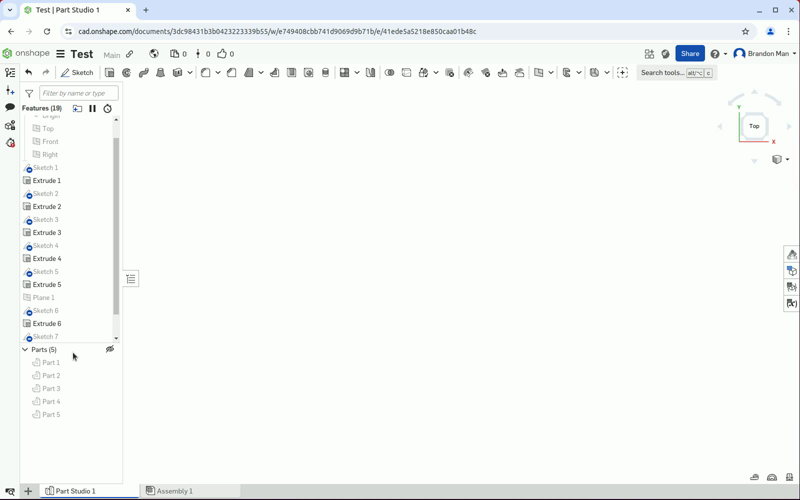
key(shift+s)
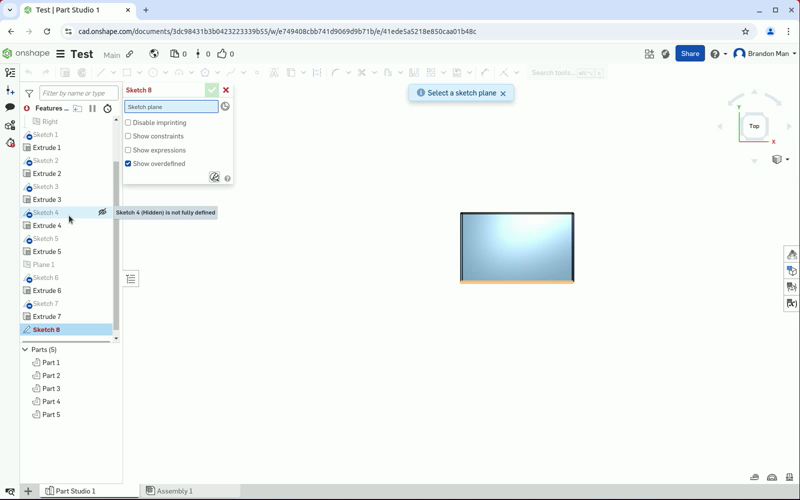
scroll(3)
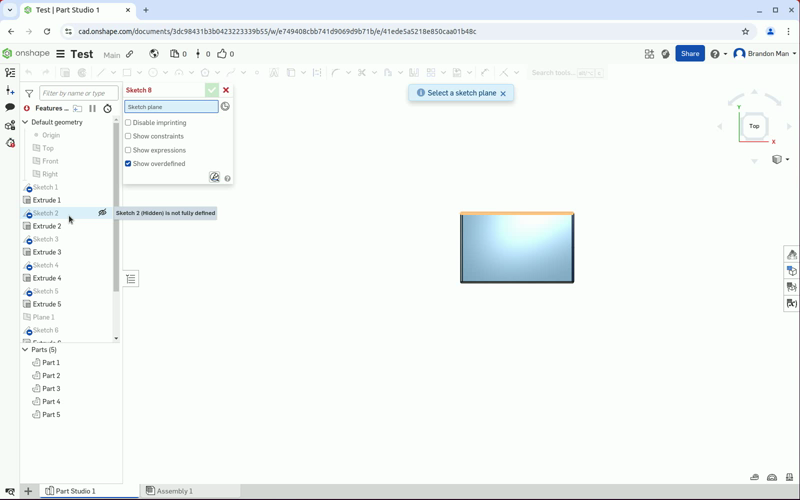
mouse_move(69, 150)
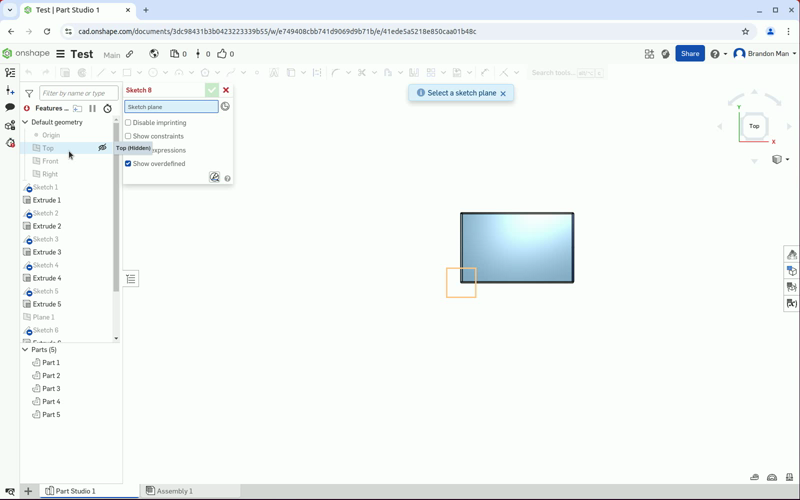
click(69, 150)
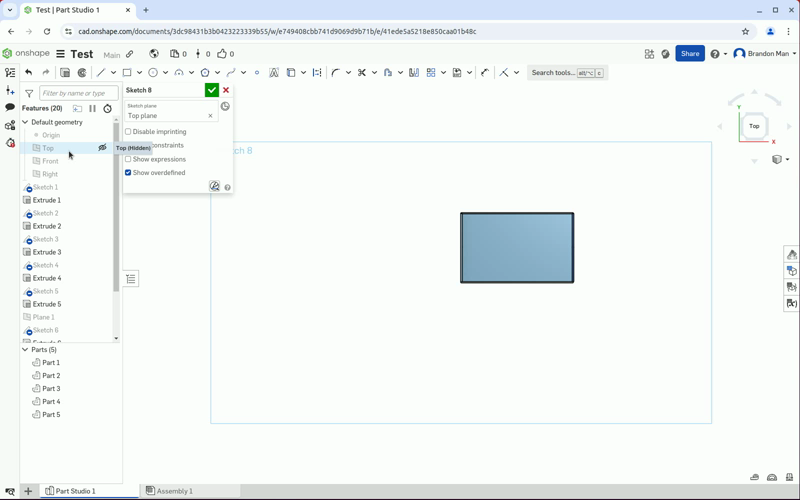
mouse_move(73, 352)
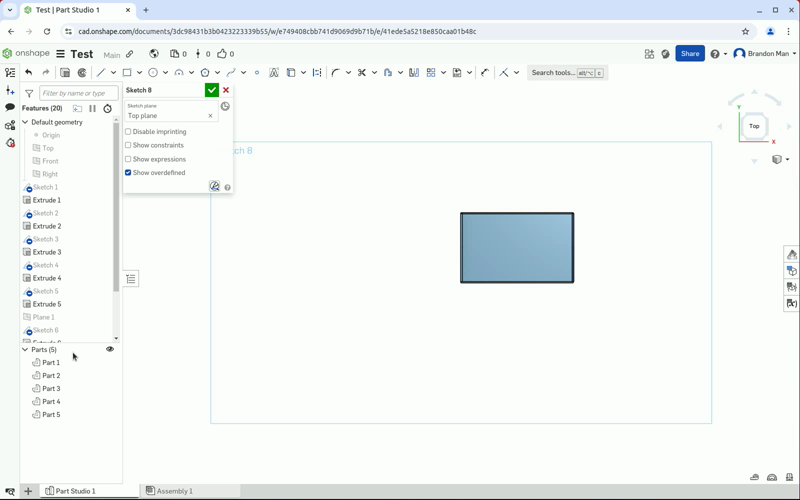
key(y)
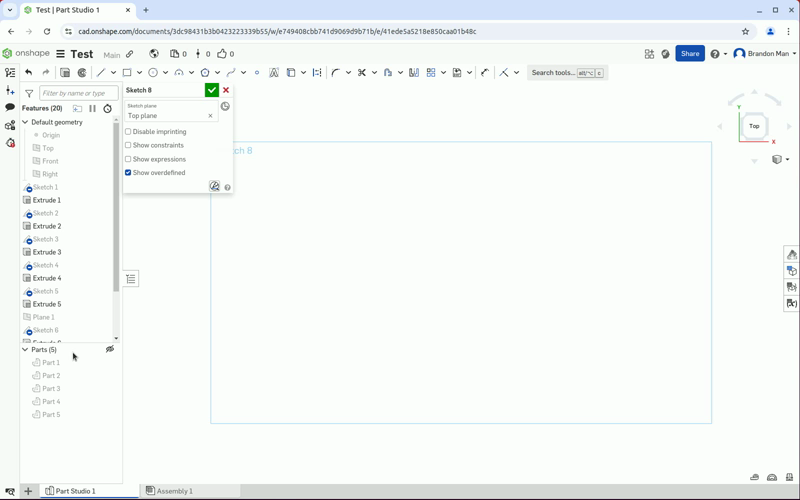
key(l)
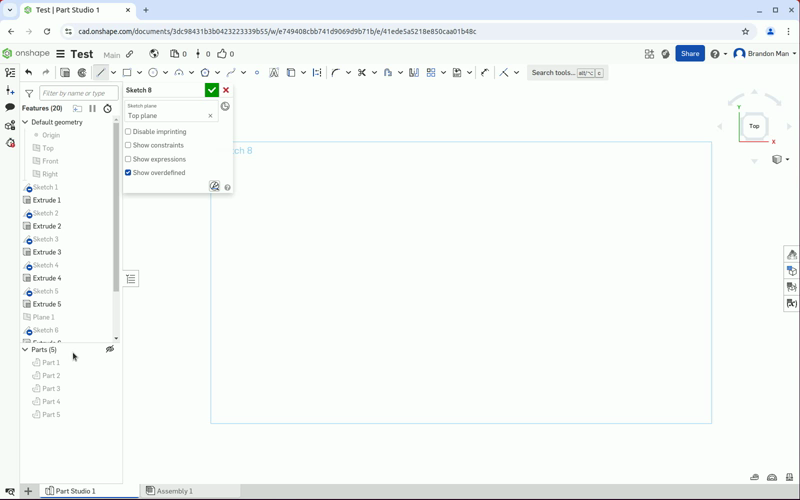
key_down(shift)
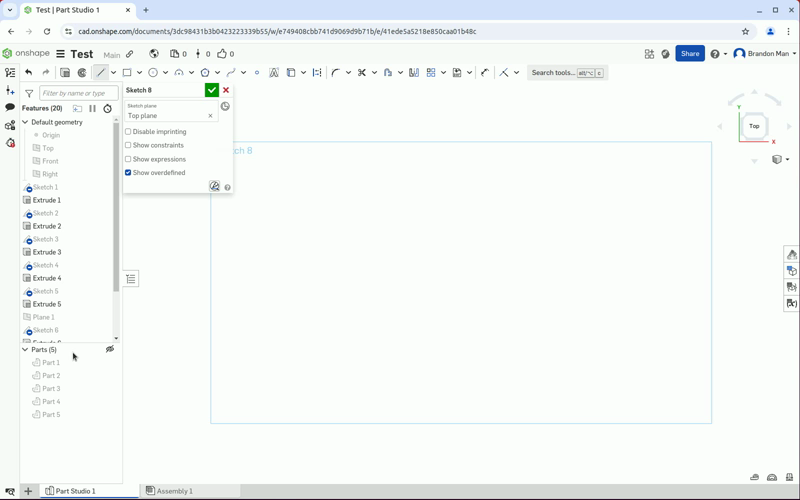
mouse_move(514, 228)
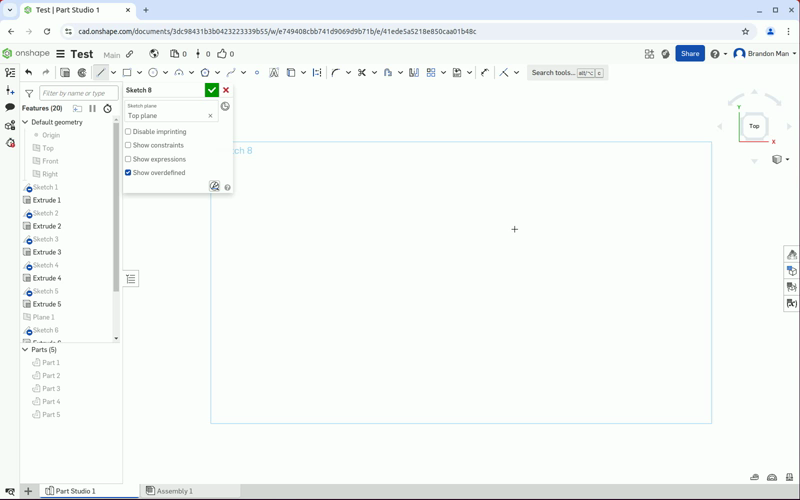
click(514, 228)
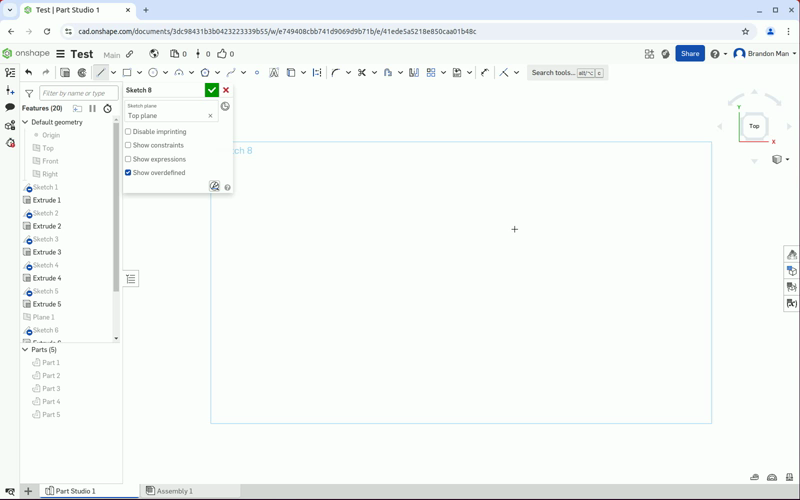
key_up(shift)
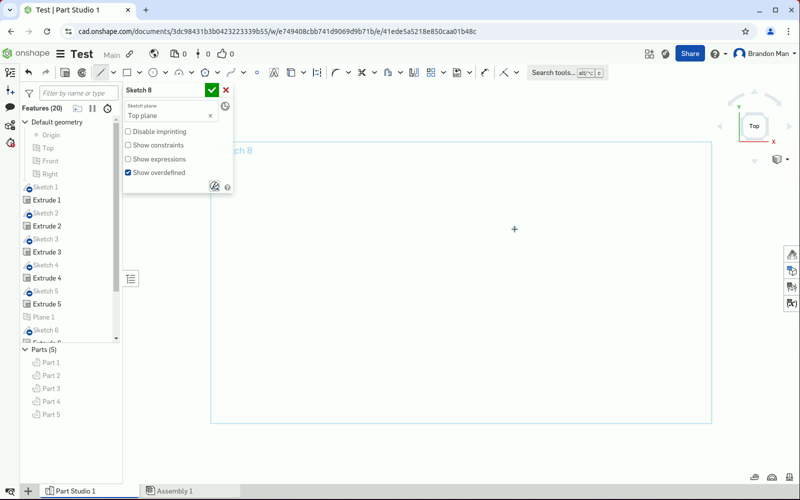
key_down(shift)
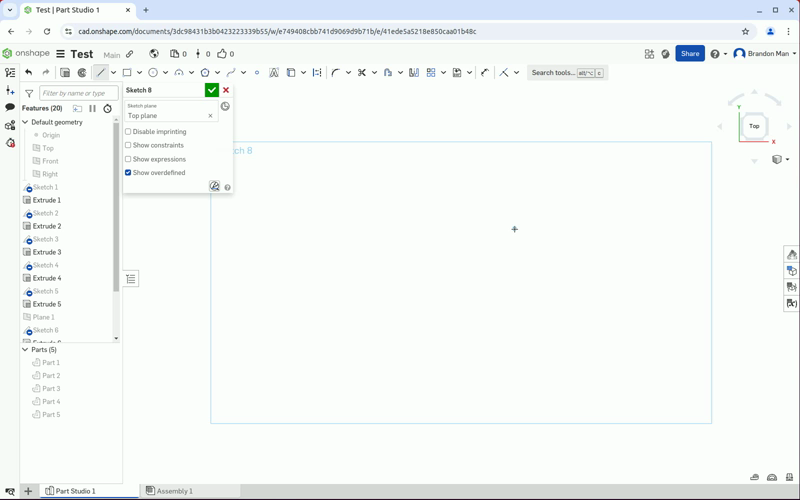
mouse_move(544, 228)
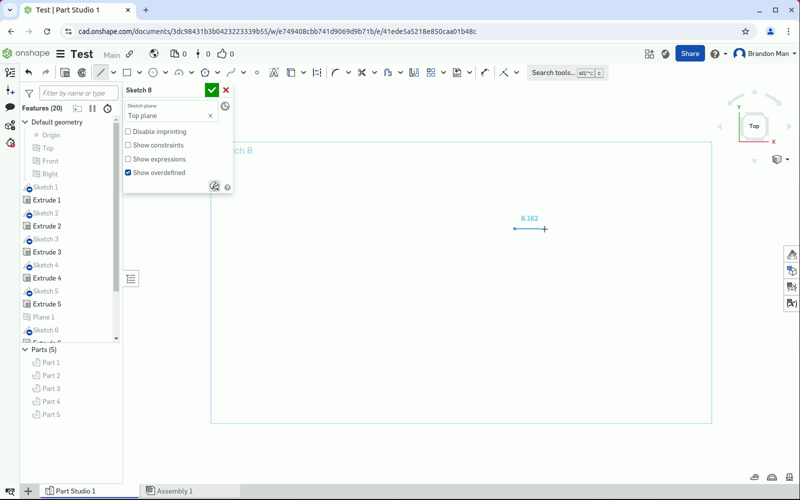
mouse_move(535, 228)
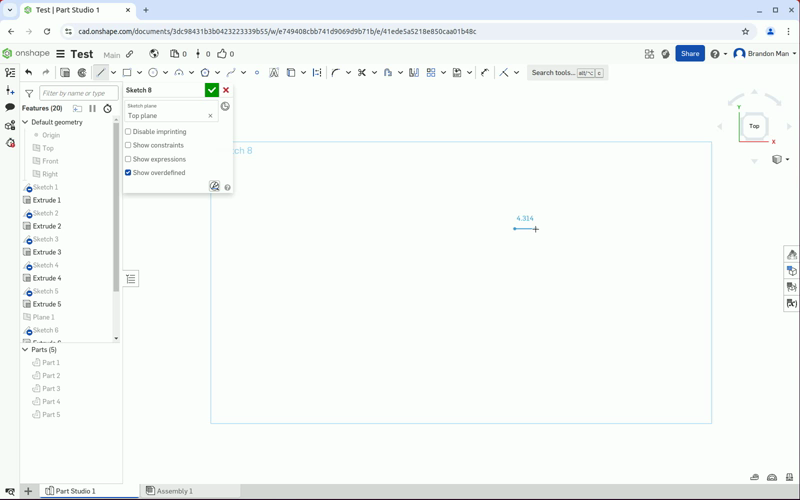
click(535, 228)
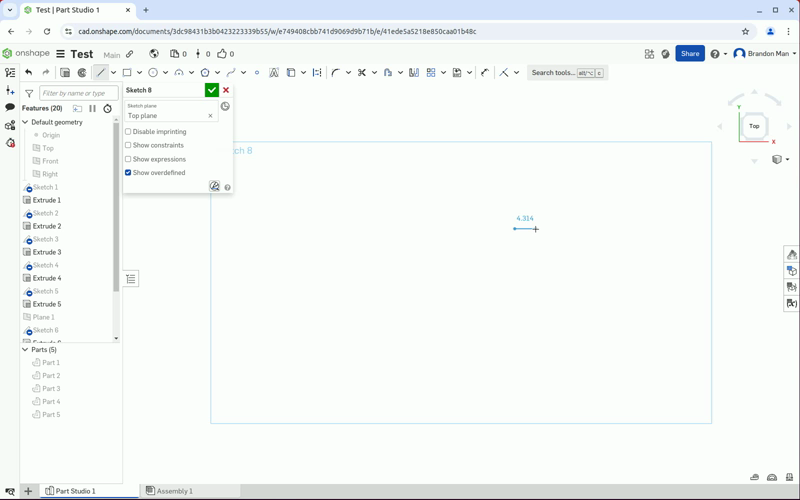
key_up(shift)
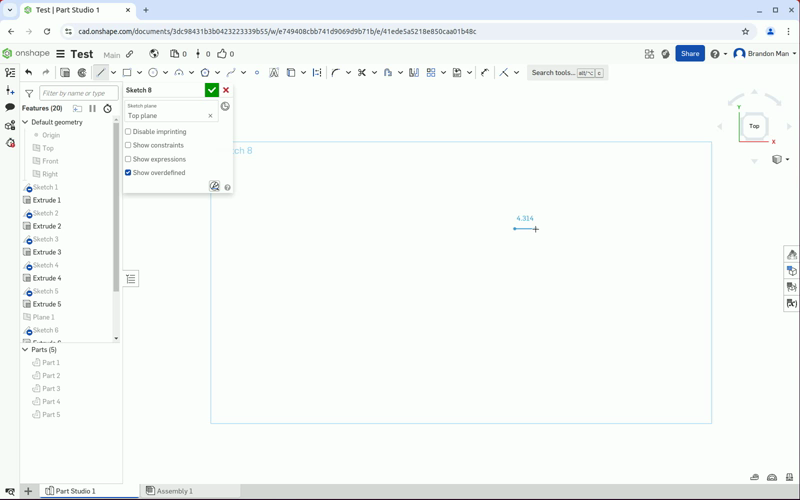
key_down(shift)
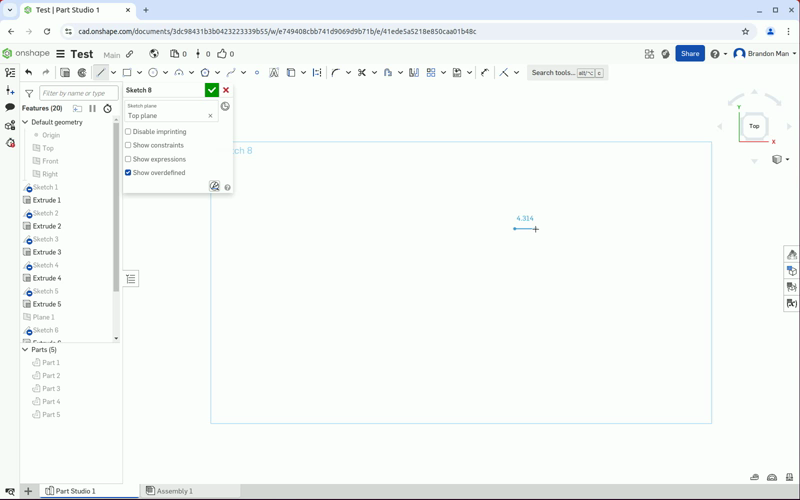
mouse_move(565, 228)
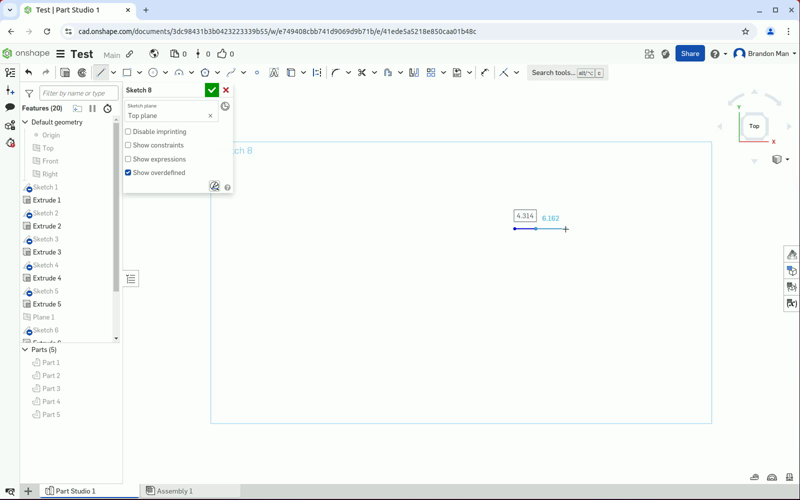
mouse_move(535, 213)
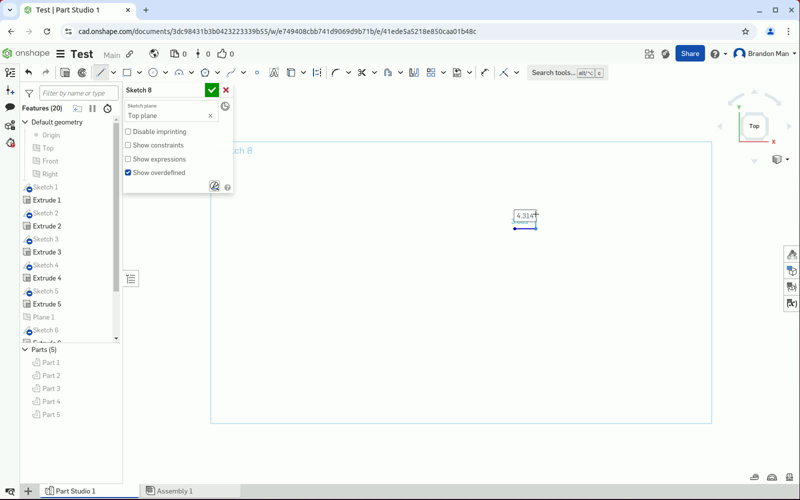
click(535, 213)
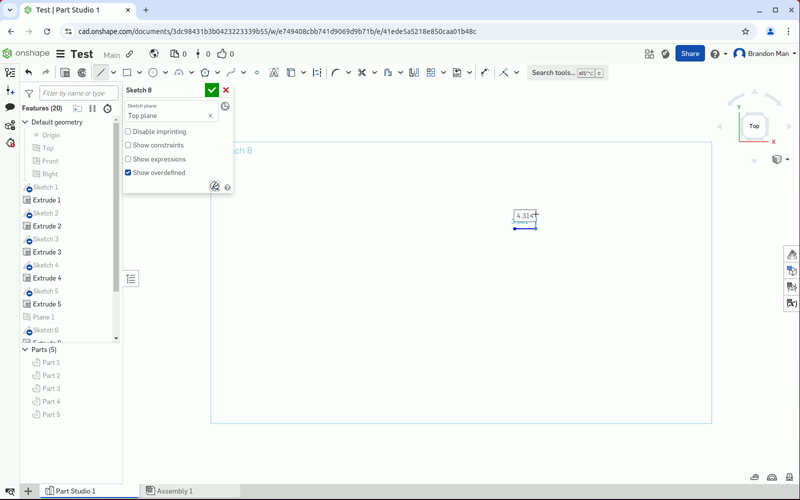
key_up(shift)
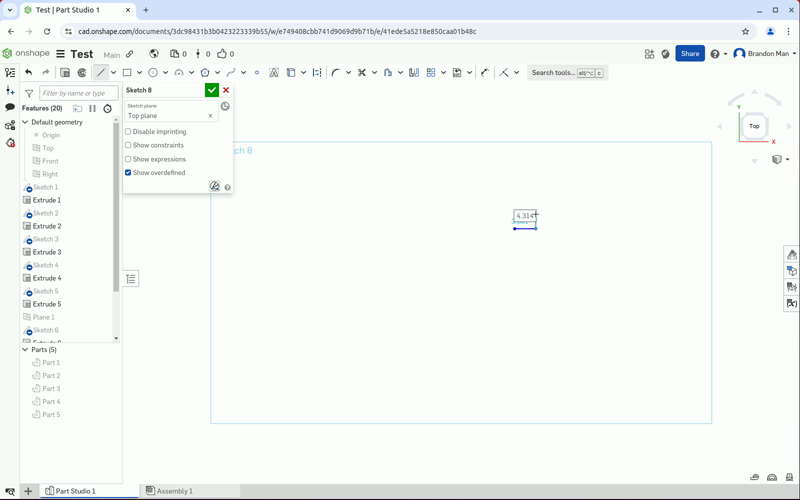
key_down(shift)
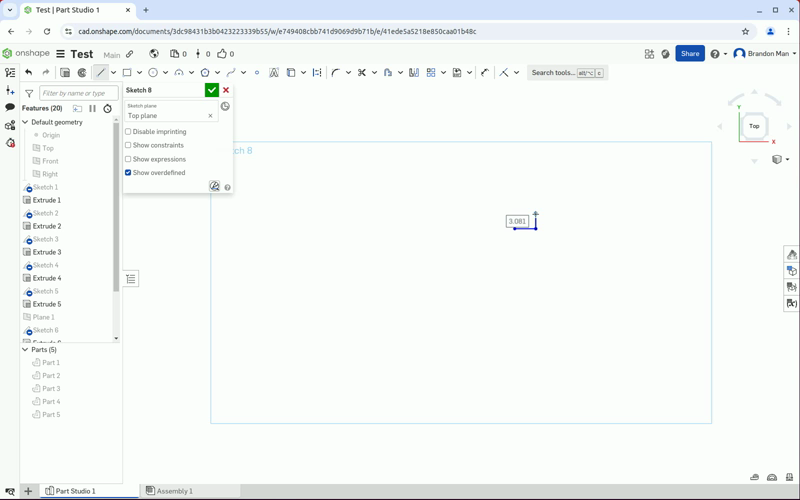
mouse_move(565, 213)
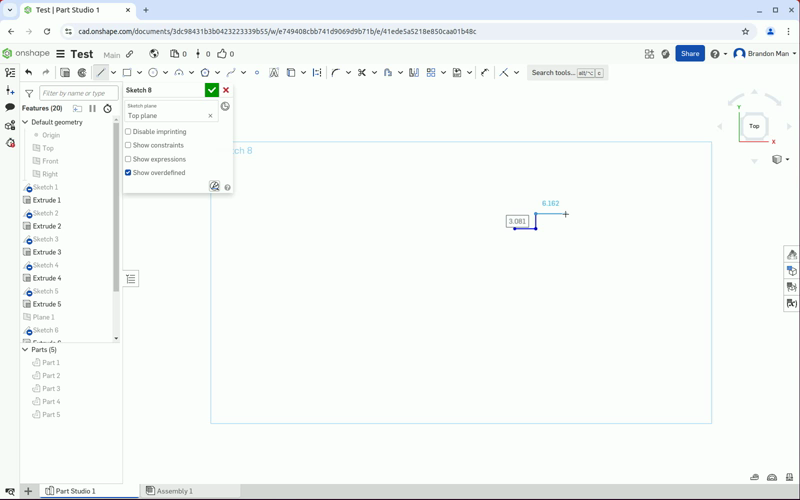
mouse_move(534, 213)
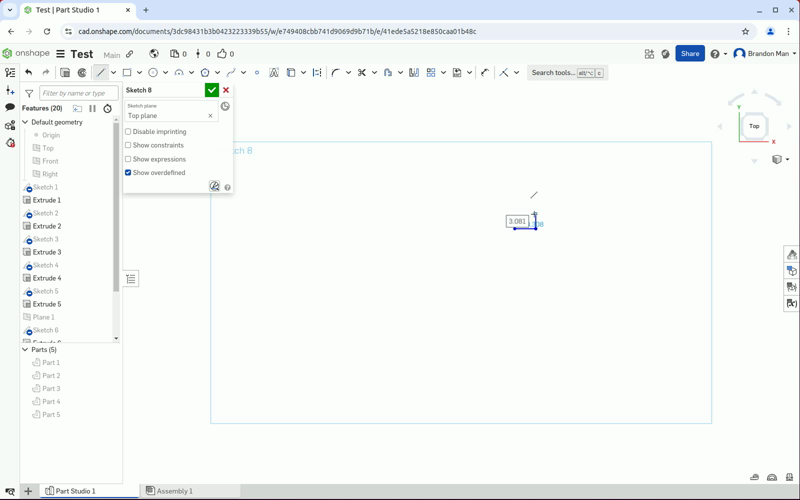
scroll(6)
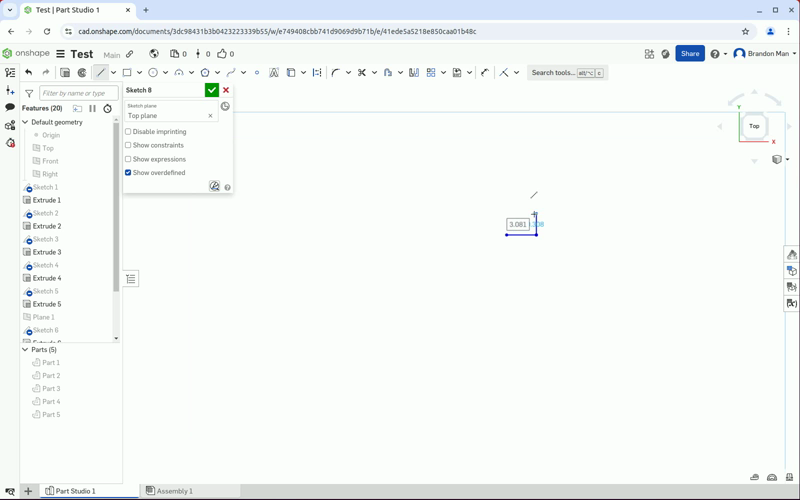
scroll(6)
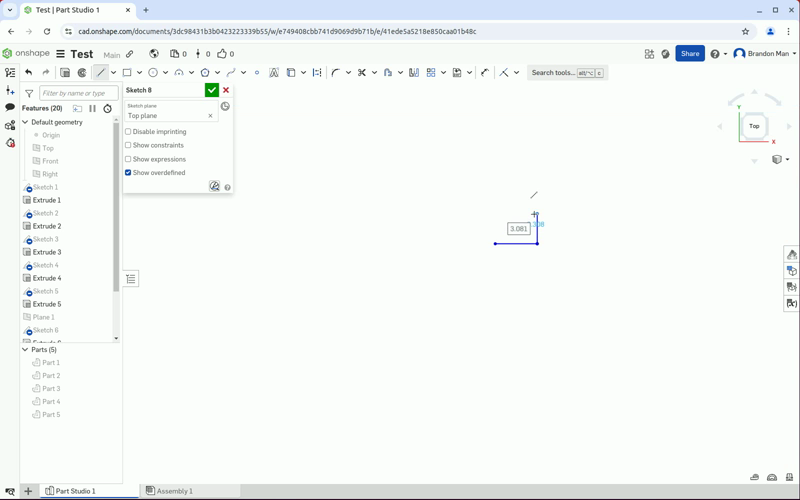
scroll(6)
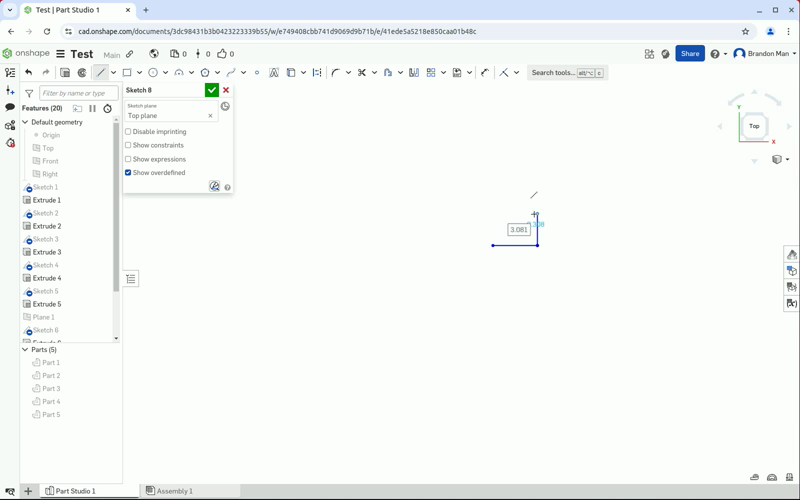
scroll(6)
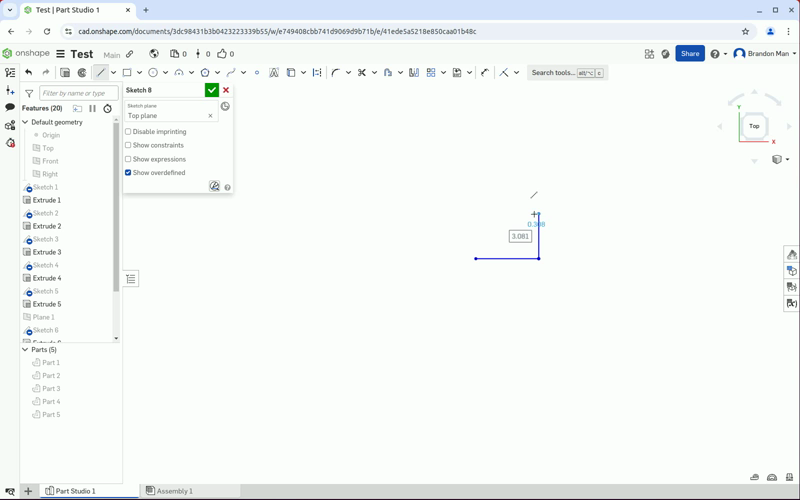
scroll(6)
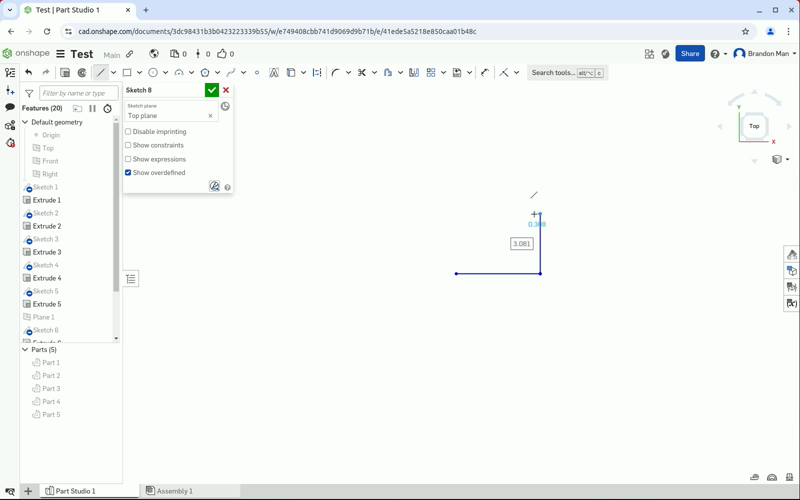
scroll(6)
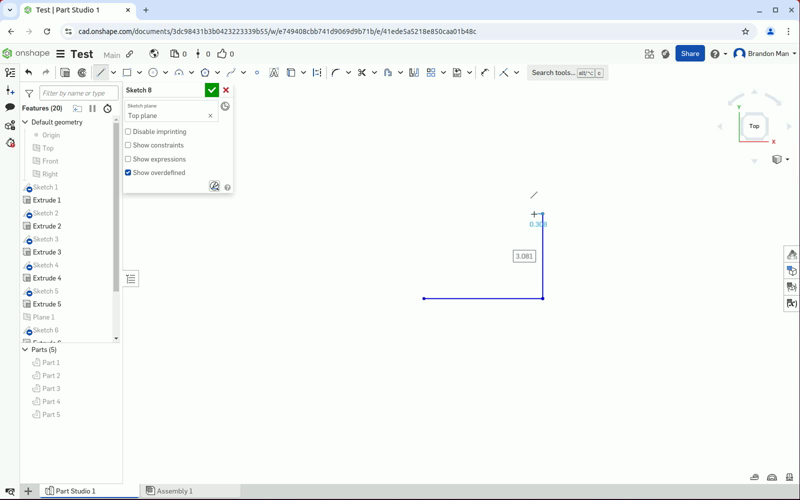
scroll(6)
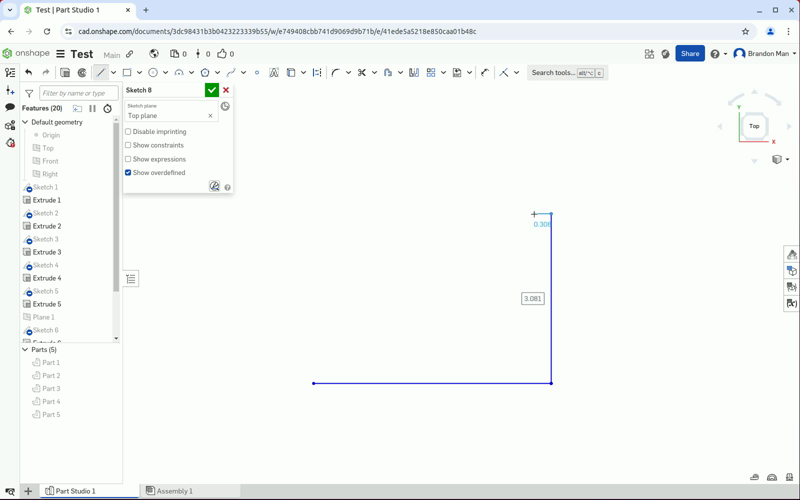
click(534, 213)
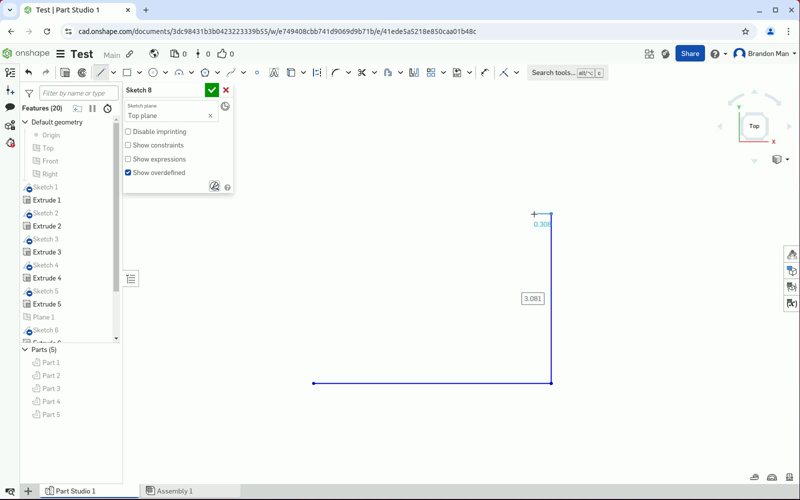
scroll(-6)
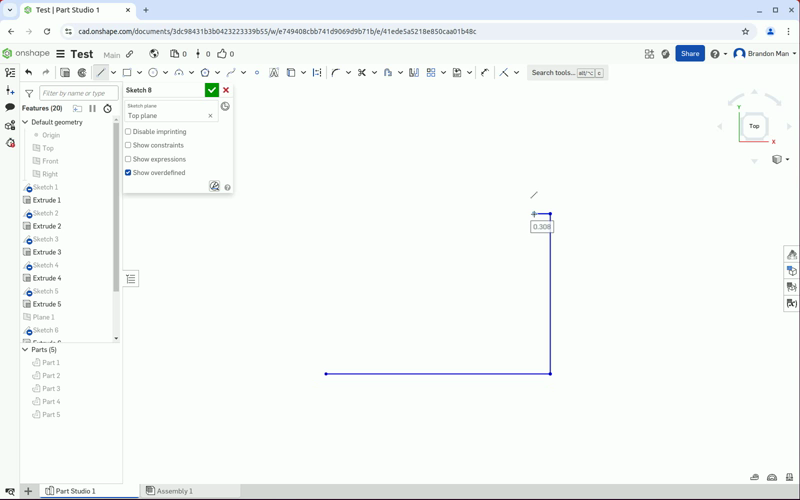
scroll(-6)
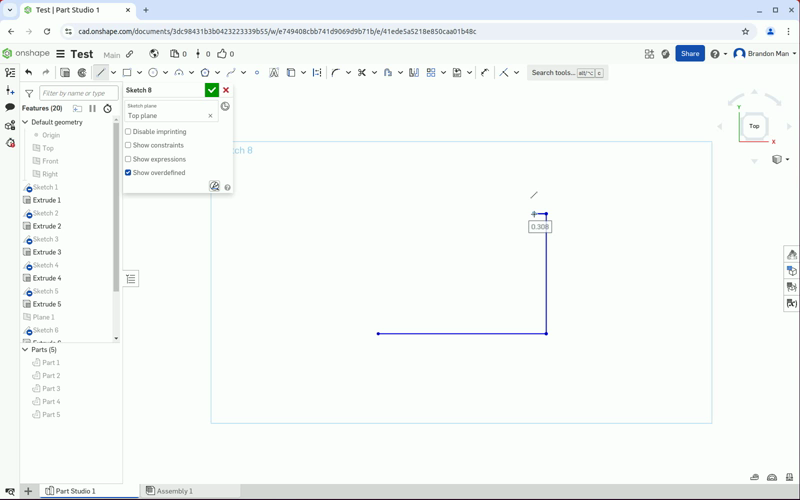
scroll(-6)
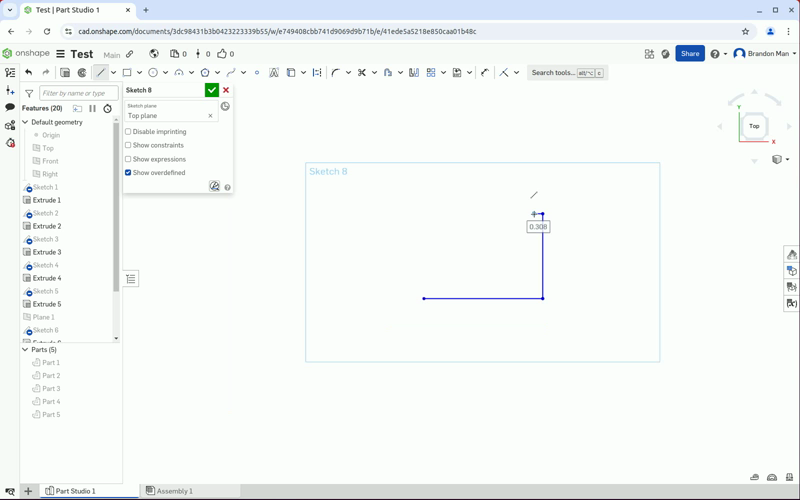
scroll(-6)
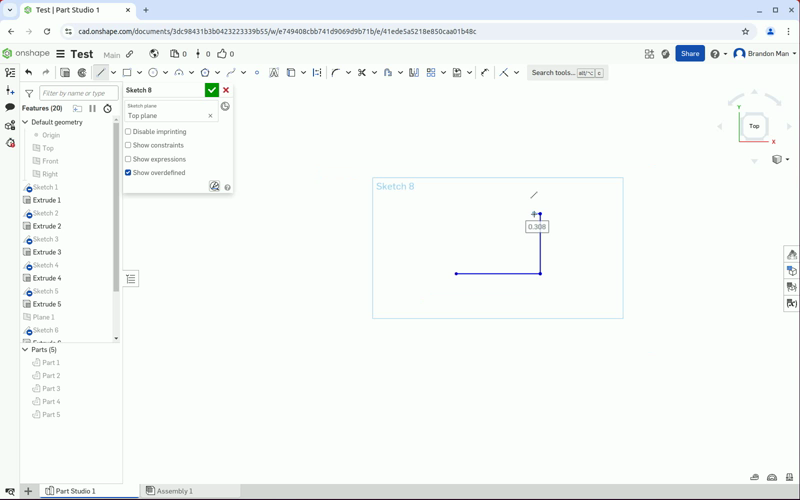
scroll(-6)
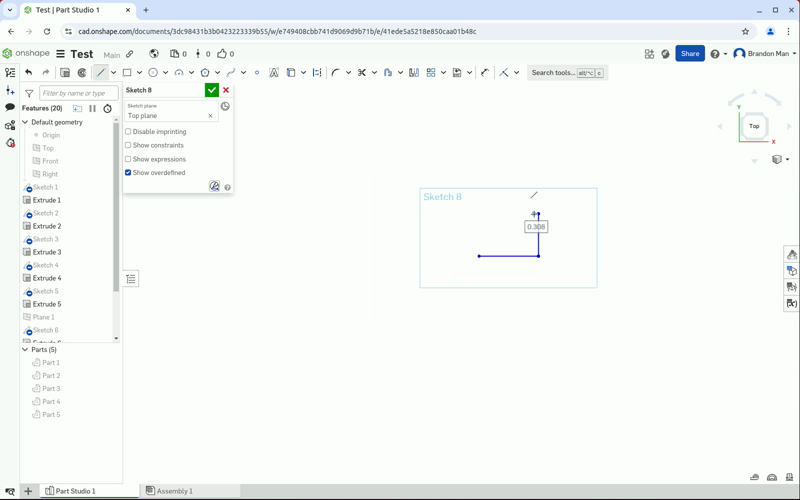
scroll(-6)
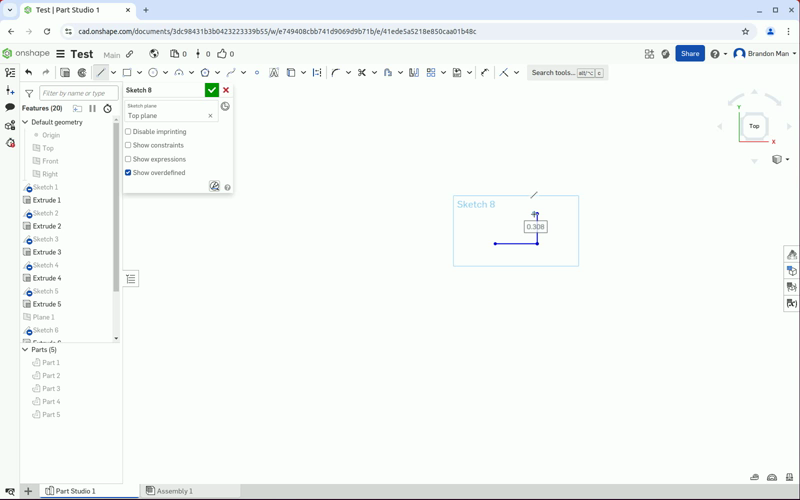
scroll(-6)
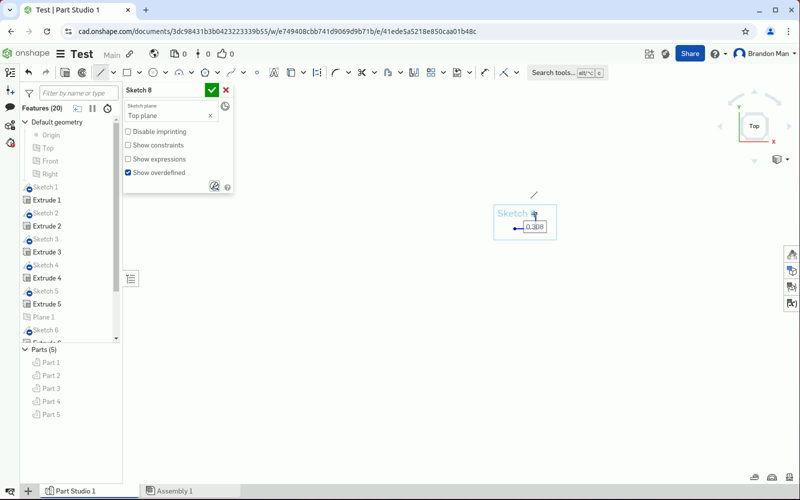
key_up(shift)
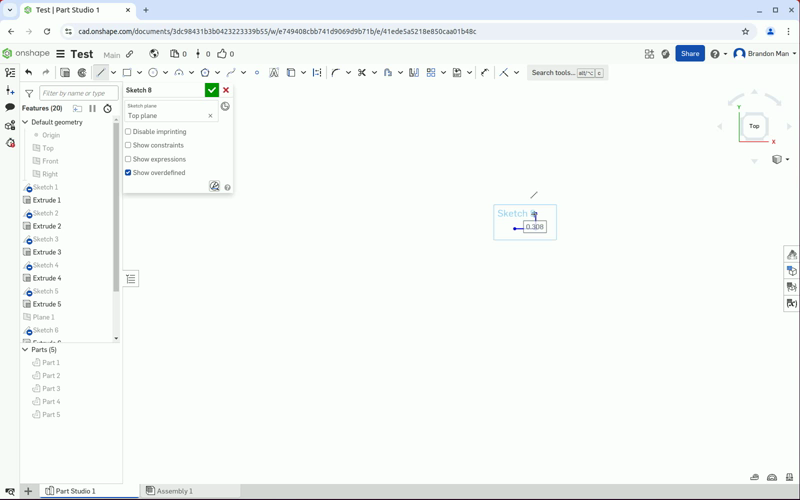
key_down(shift)
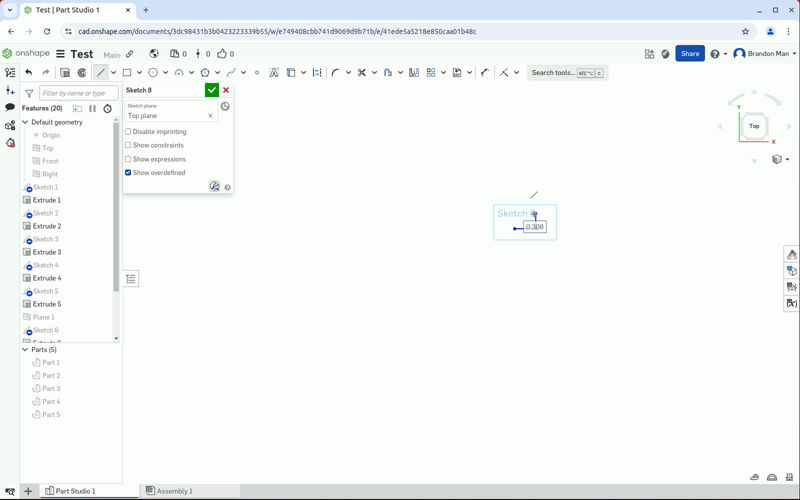
mouse_move(564, 213)
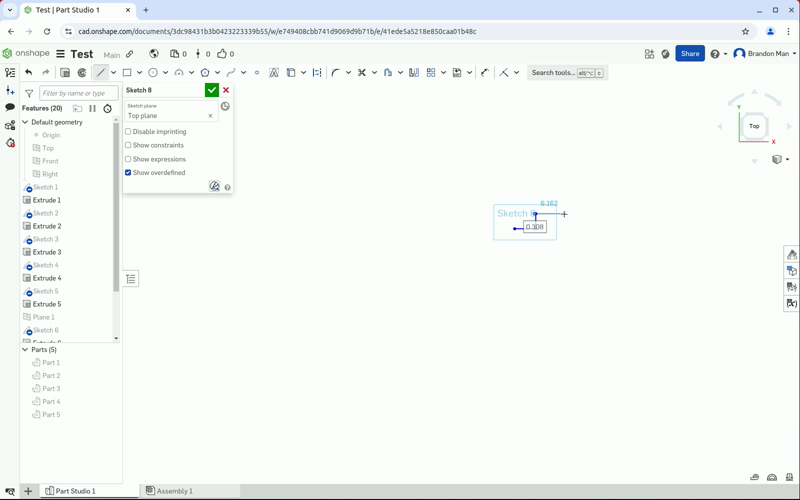
mouse_move(534, 228)
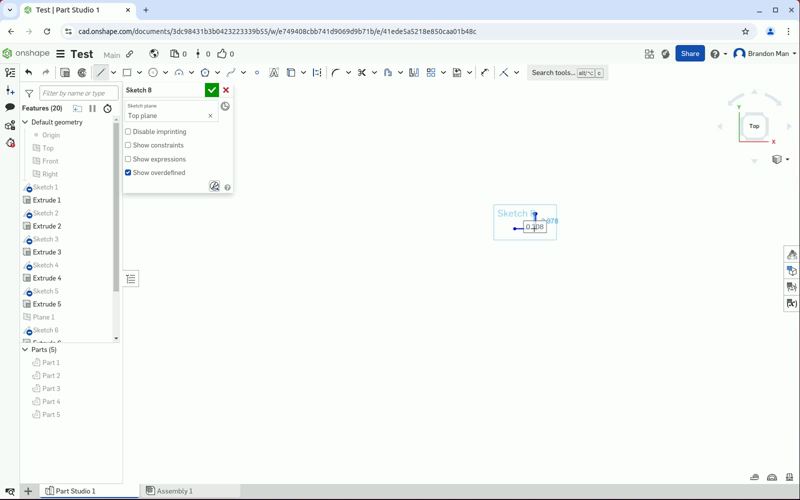
scroll(6)
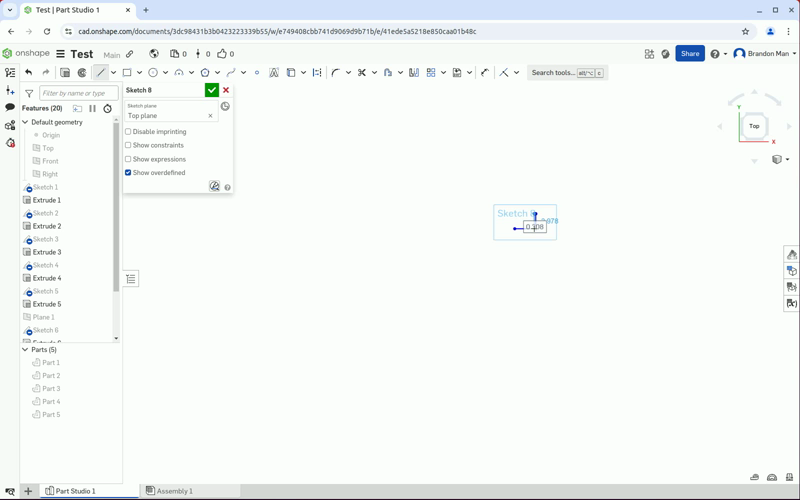
scroll(6)
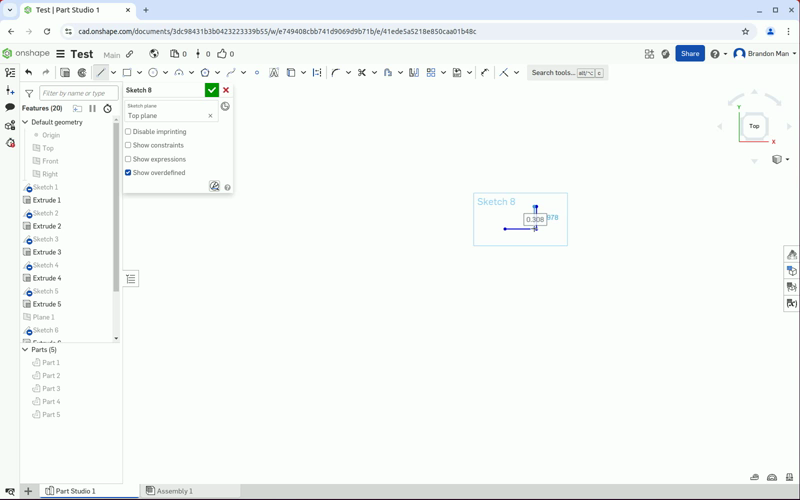
scroll(6)
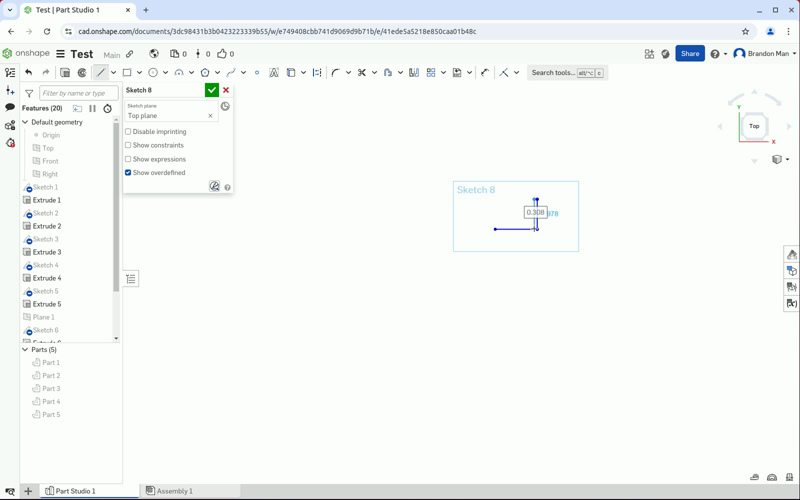
scroll(6)
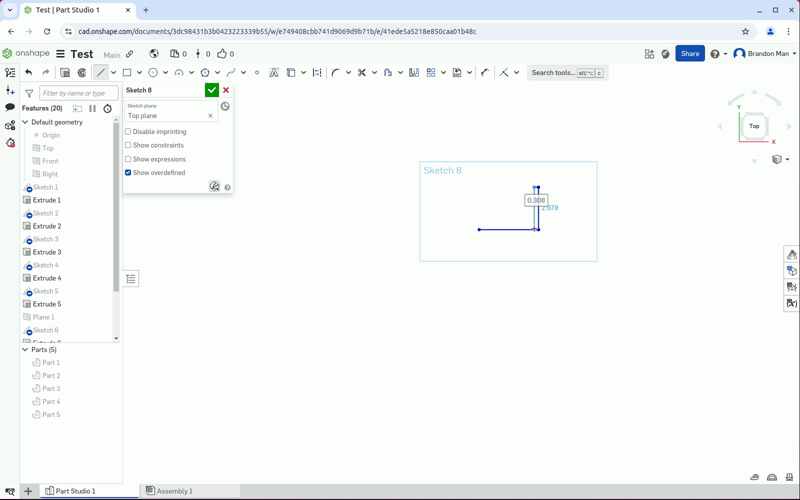
scroll(6)
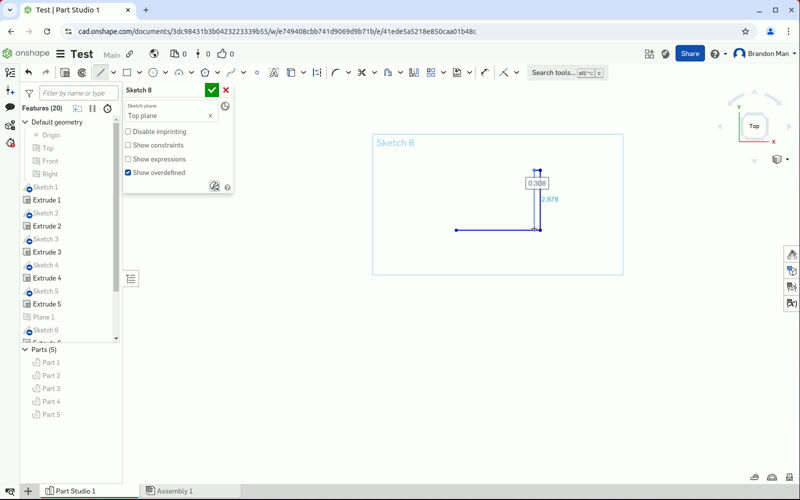
scroll(6)
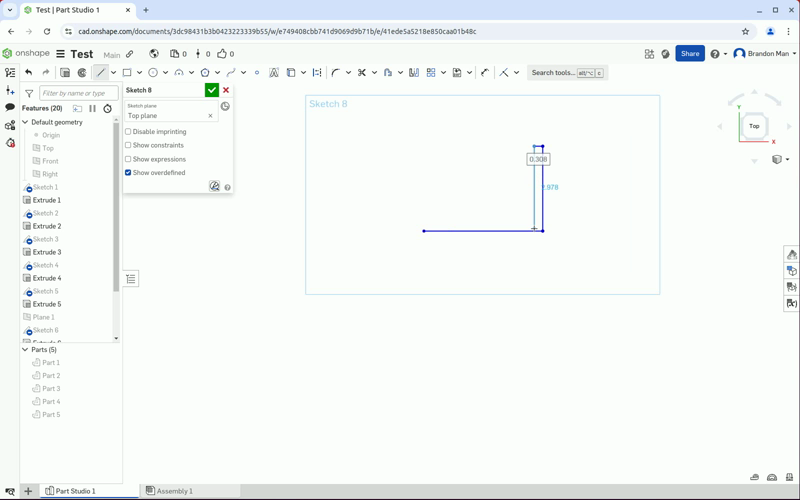
scroll(6)
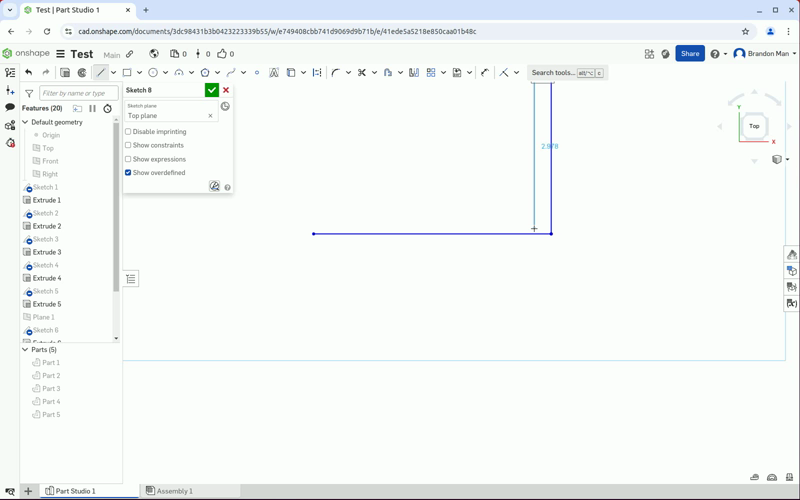
click(534, 228)
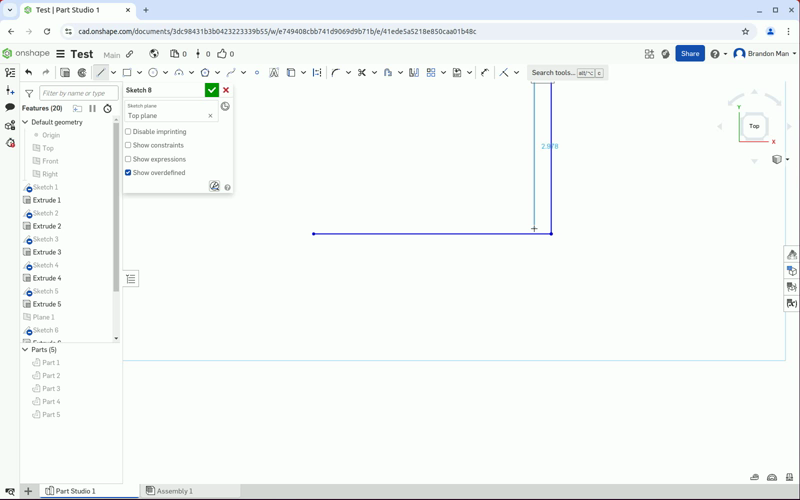
scroll(-6)
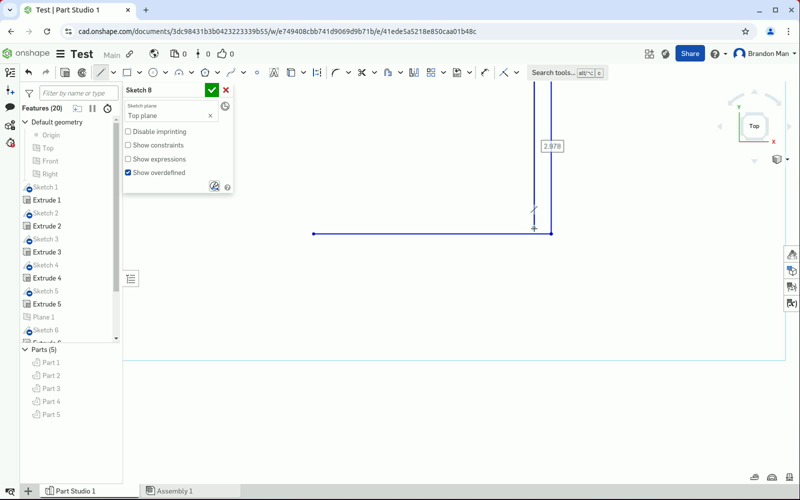
scroll(-6)
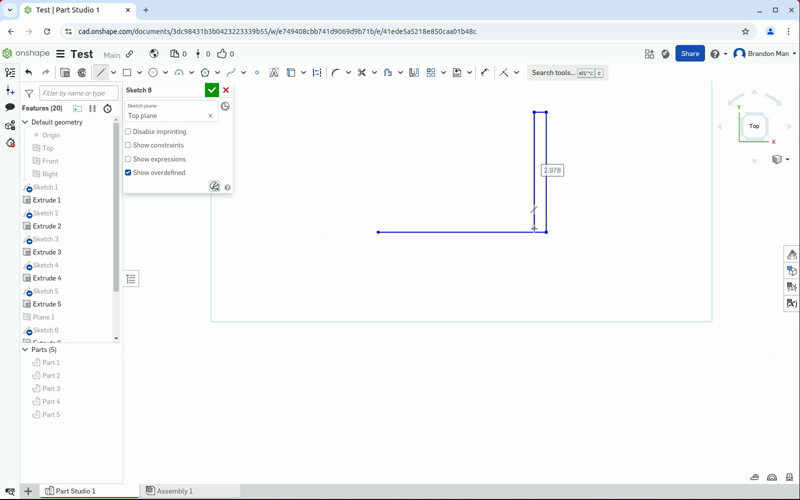
scroll(-6)
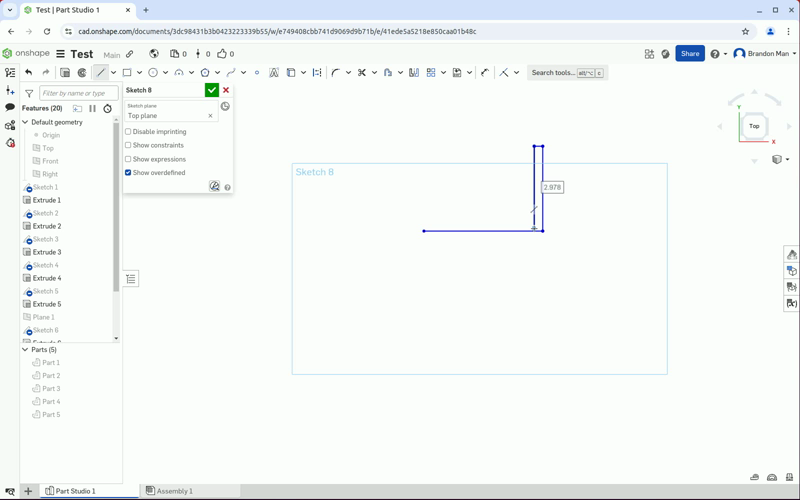
scroll(-6)
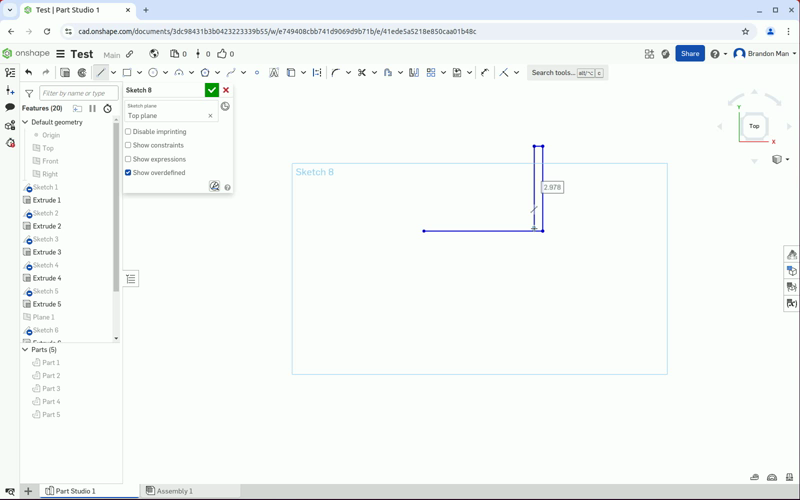
scroll(-6)
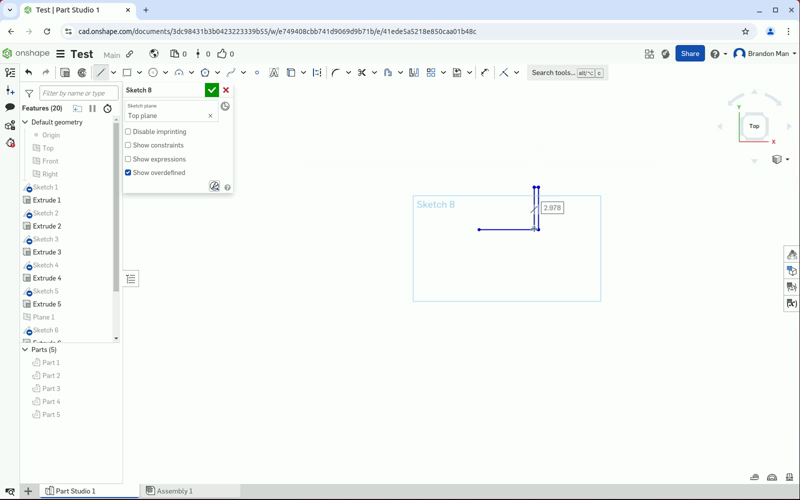
scroll(-6)
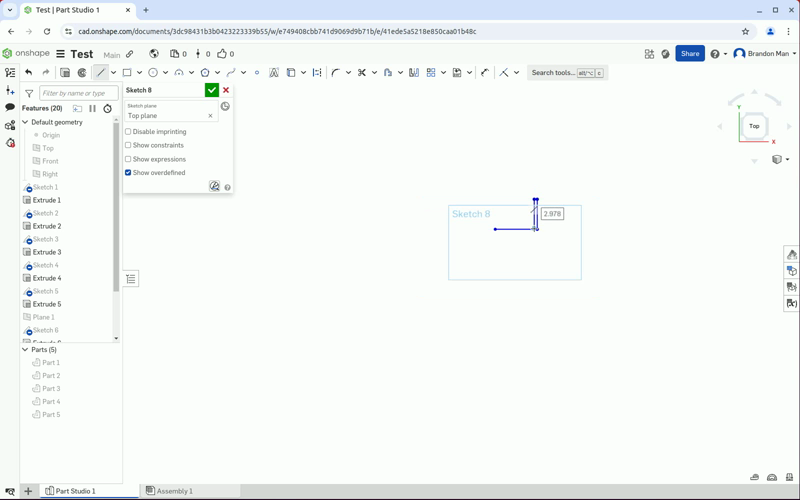
scroll(-6)
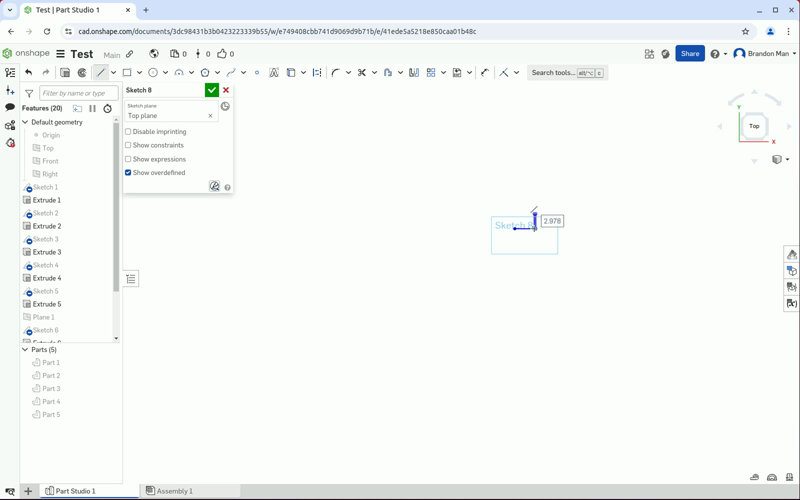
key_up(shift)
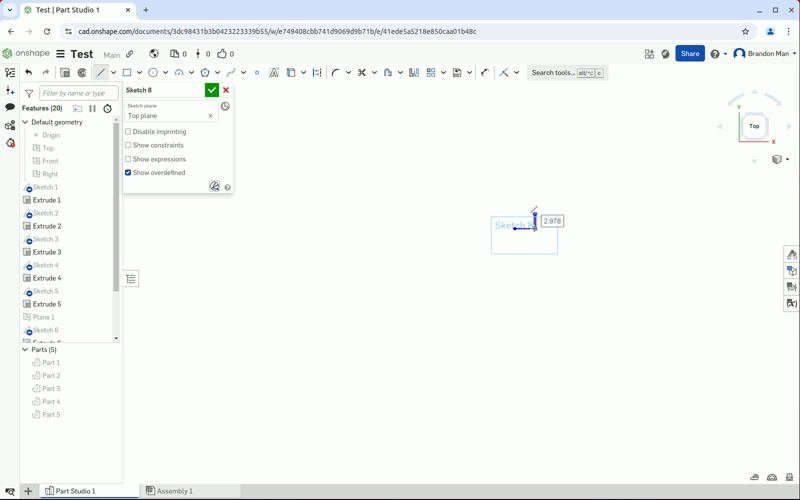
key_down(shift)
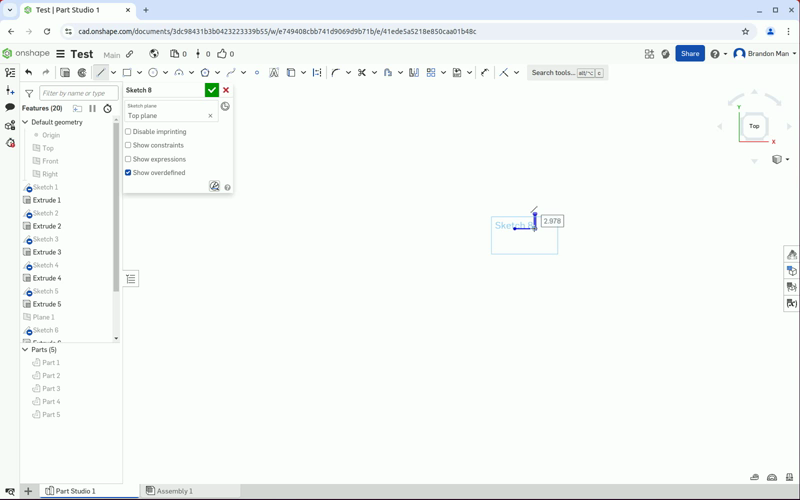
mouse_move(564, 228)
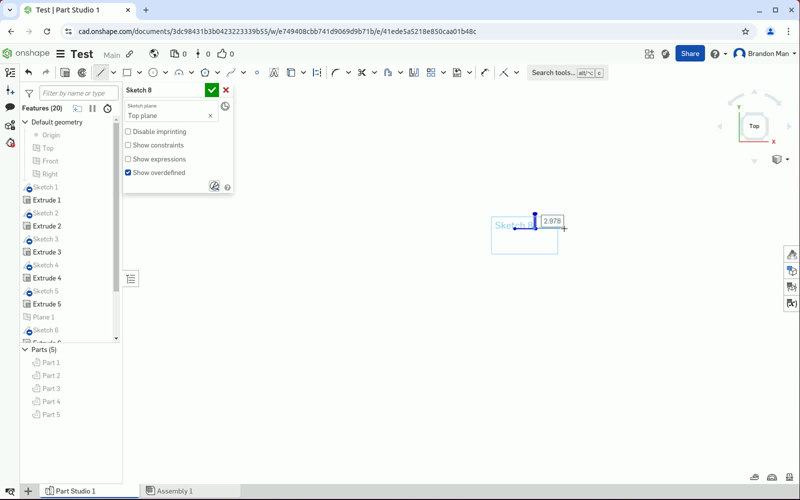
mouse_move(515, 228)
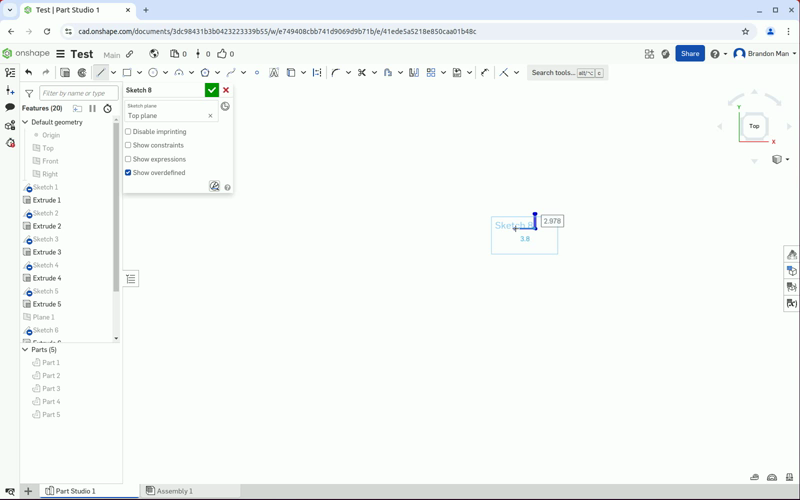
scroll(6)
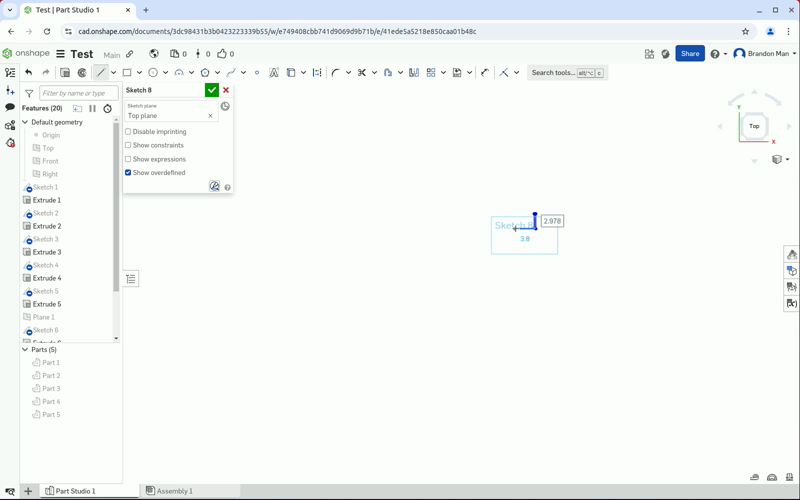
scroll(6)
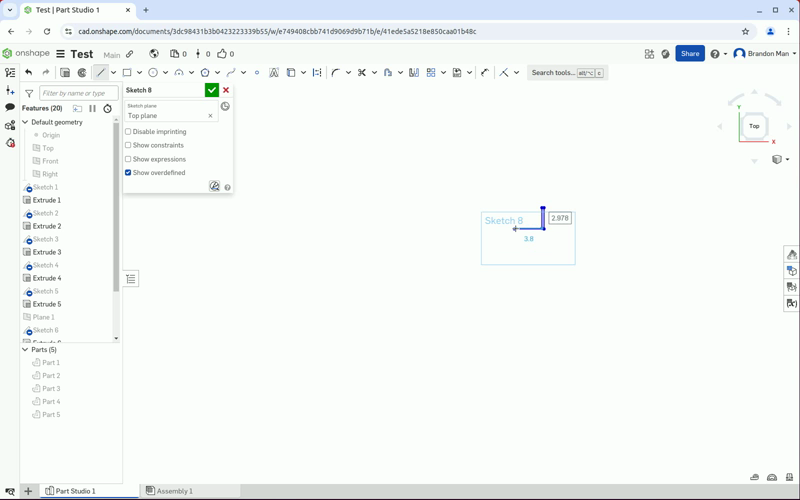
scroll(6)
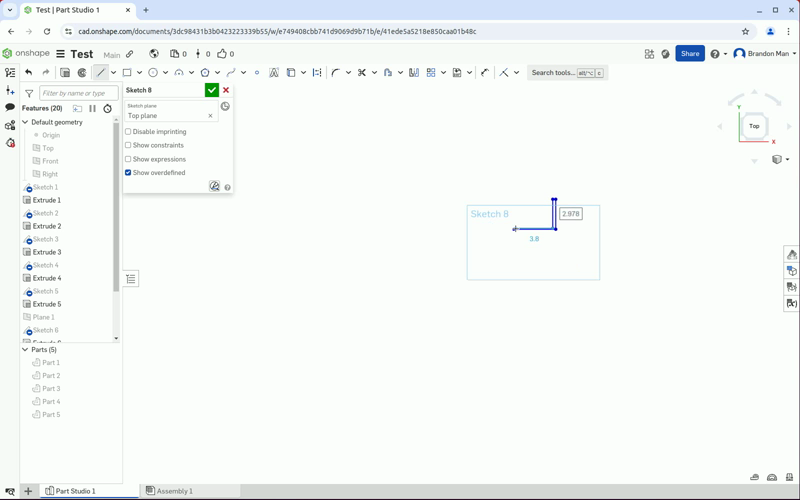
scroll(6)
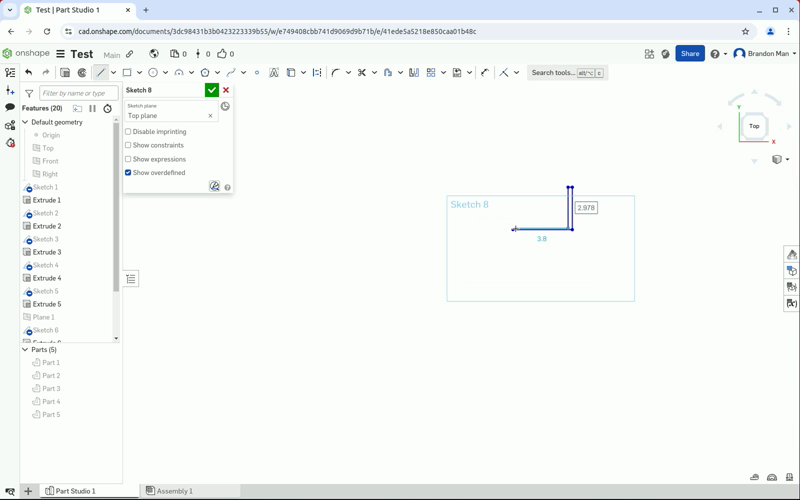
scroll(6)
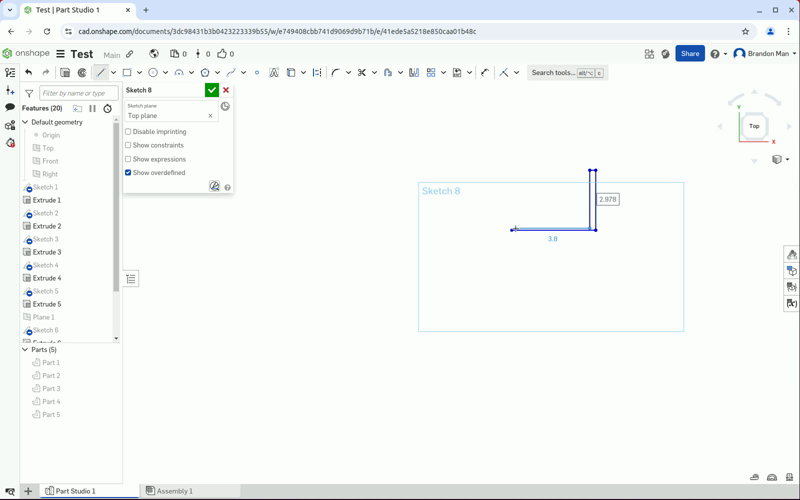
scroll(6)
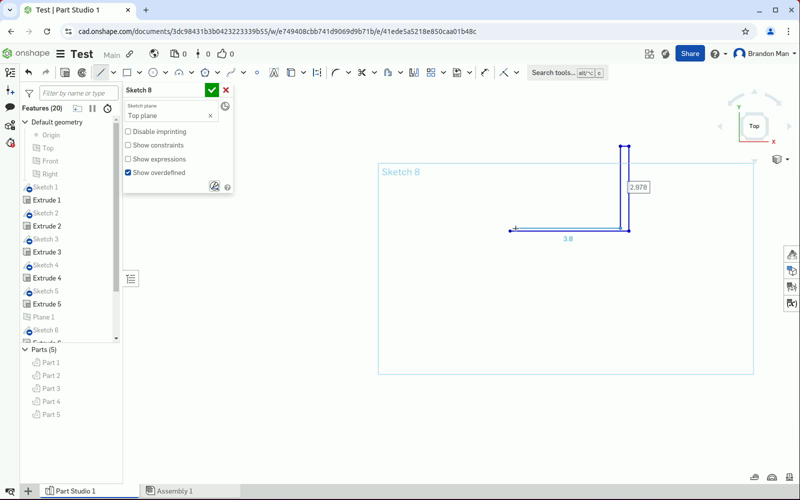
scroll(6)
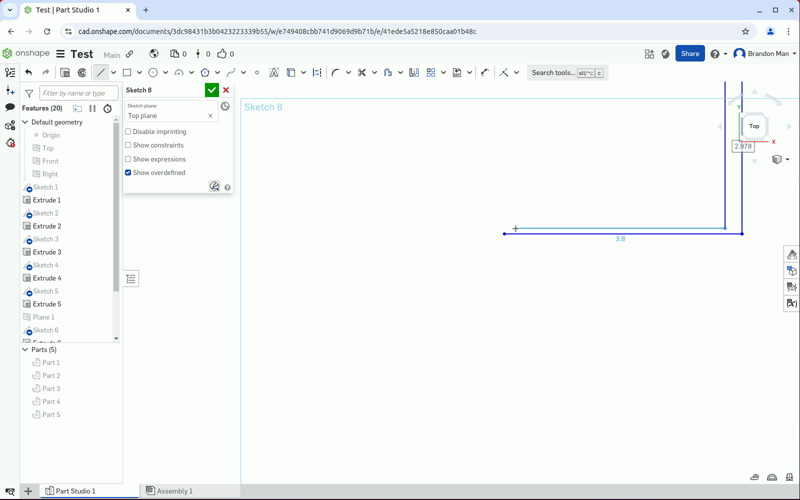
click(515, 228)
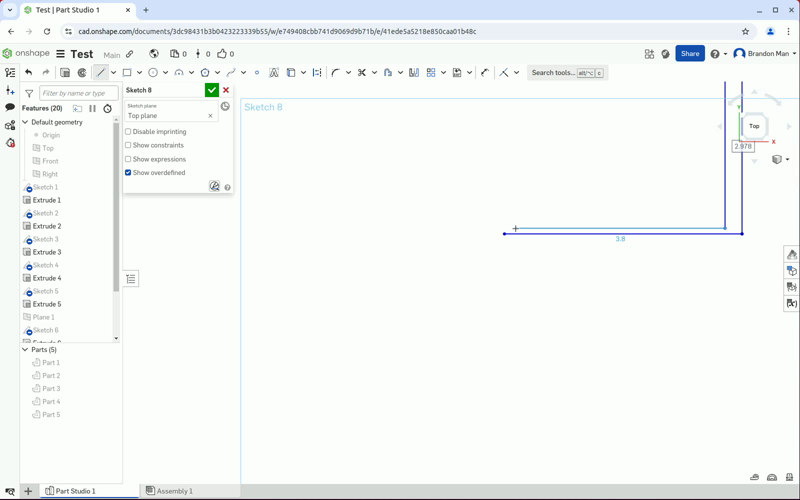
scroll(-6)
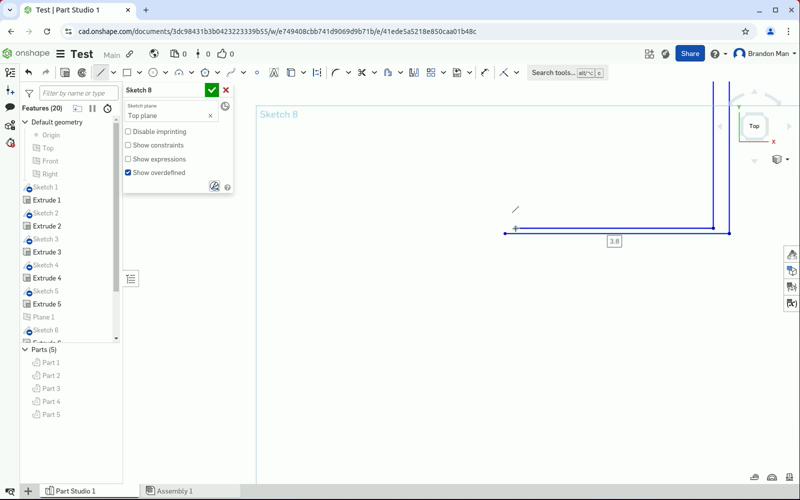
scroll(-6)
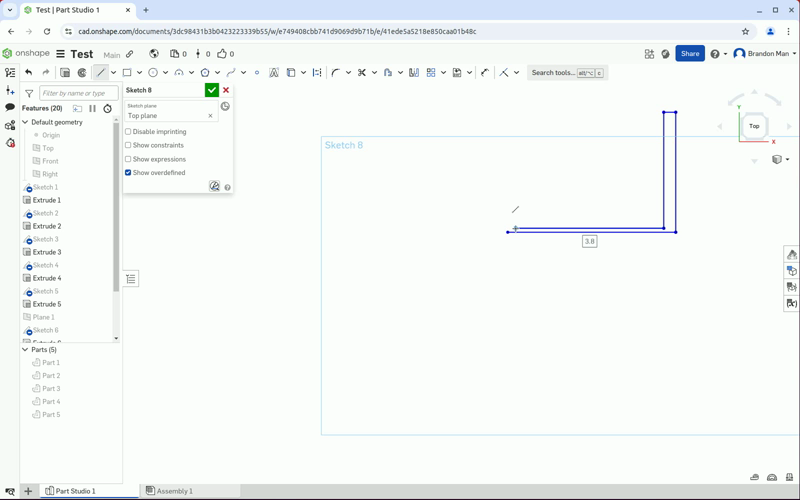
scroll(-6)
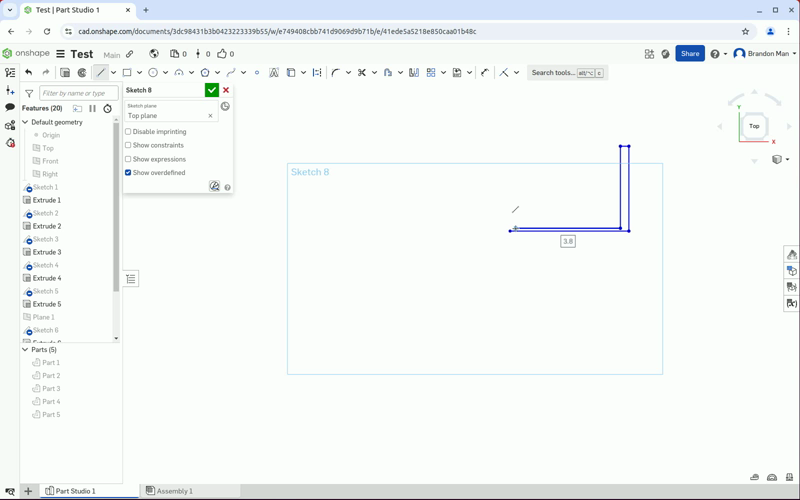
scroll(-6)
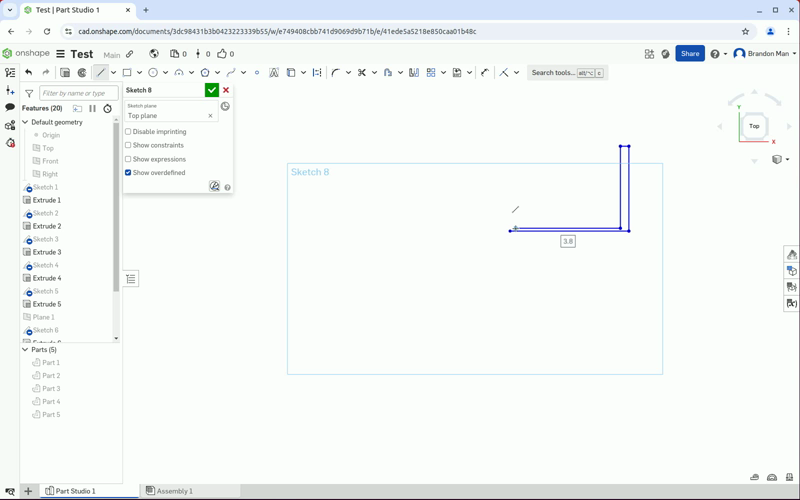
scroll(-6)
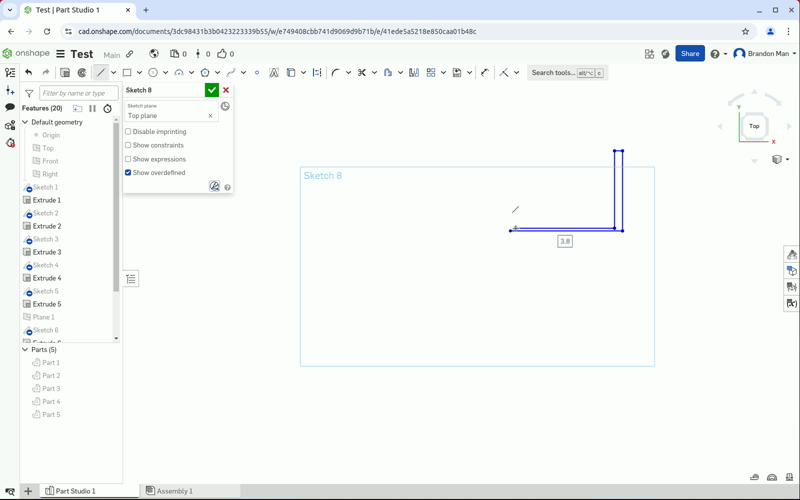
scroll(-6)
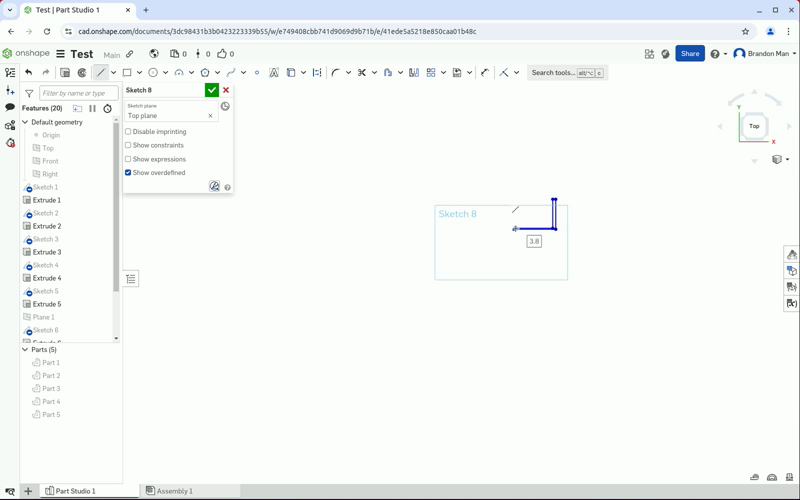
scroll(-6)
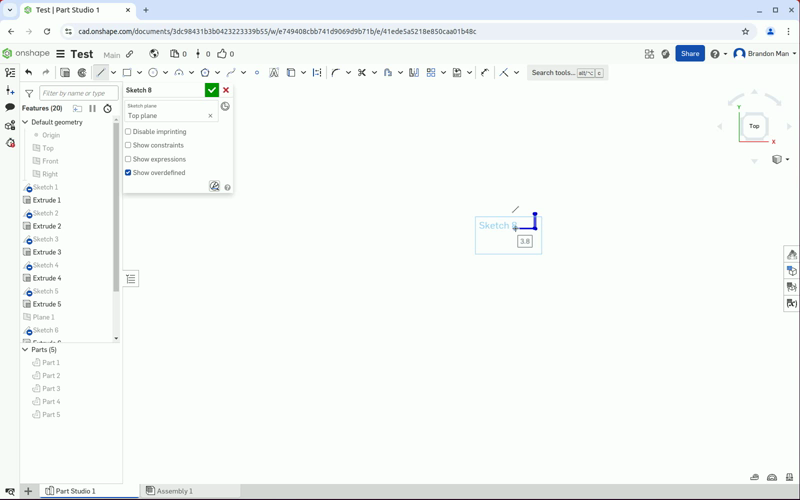
key_up(shift)
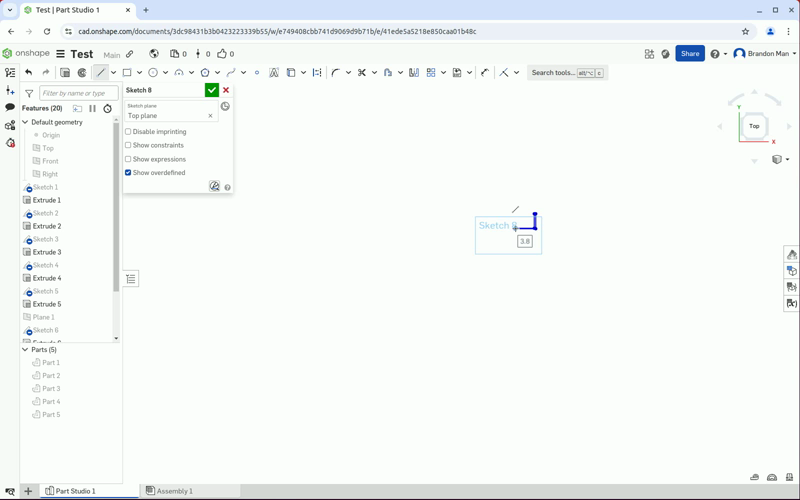
key_down(shift)
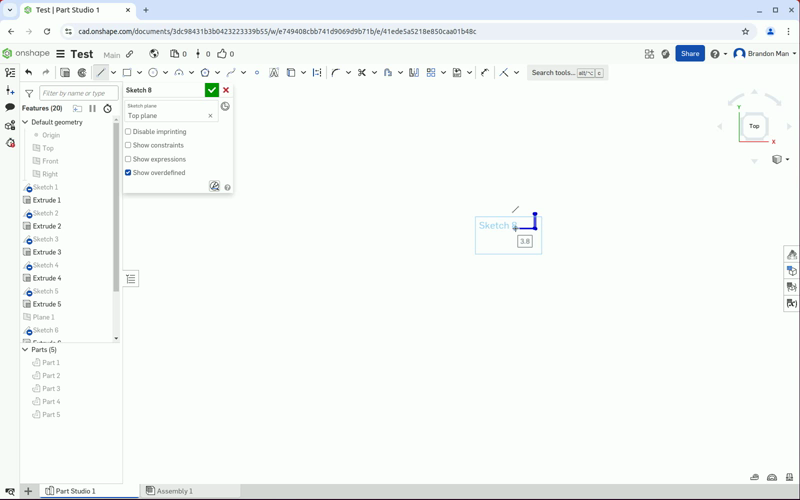
mouse_move(545, 228)
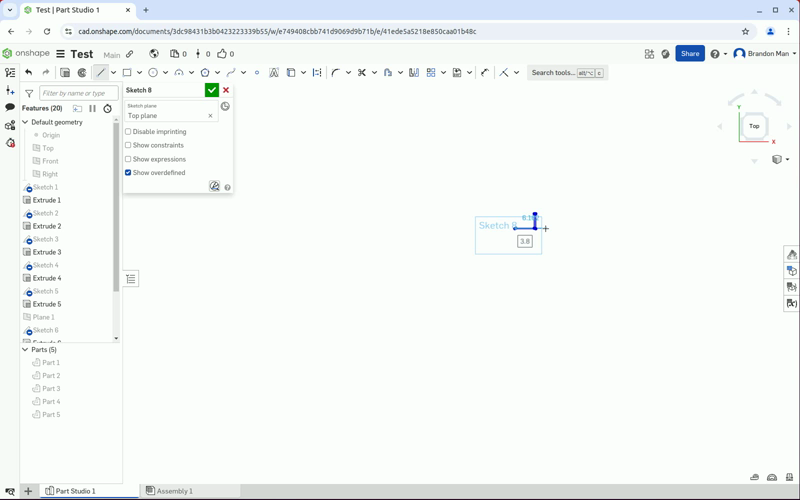
mouse_move(515, 213)
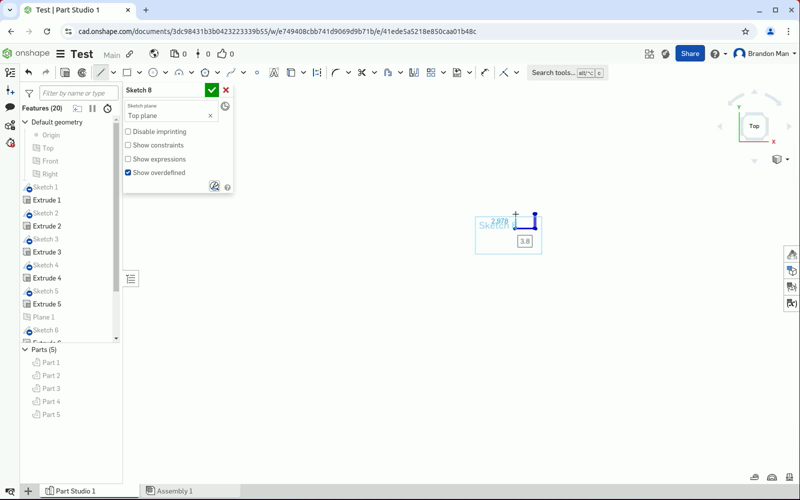
click(515, 213)
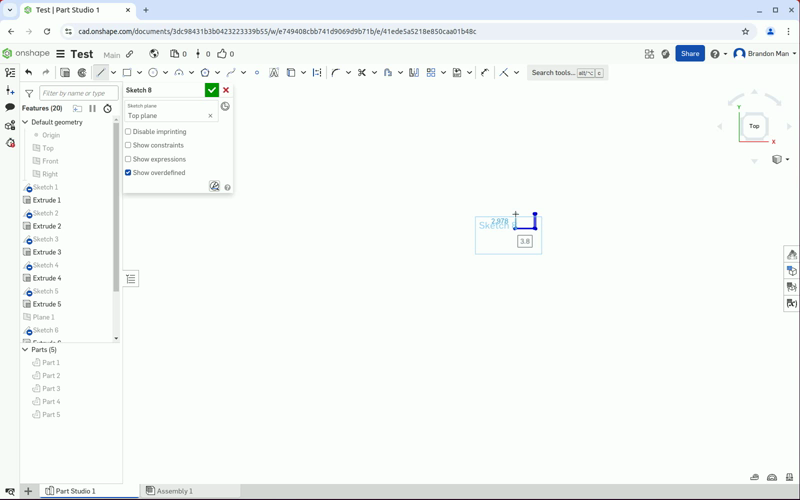
key_up(shift)
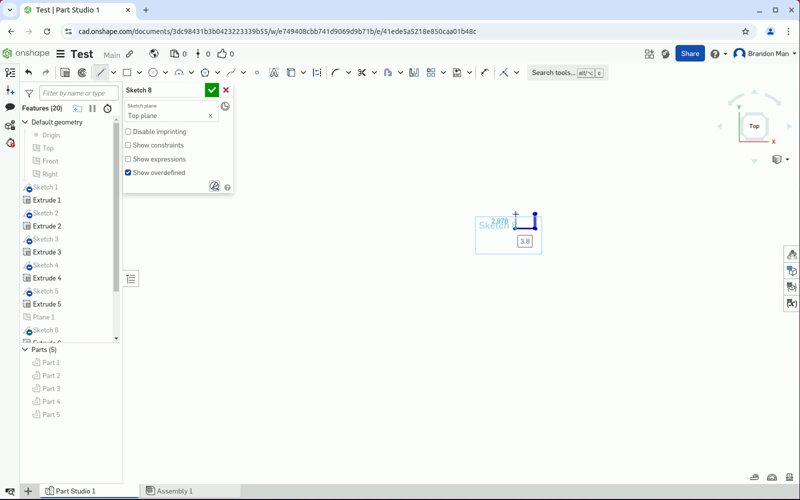
key_down(shift)
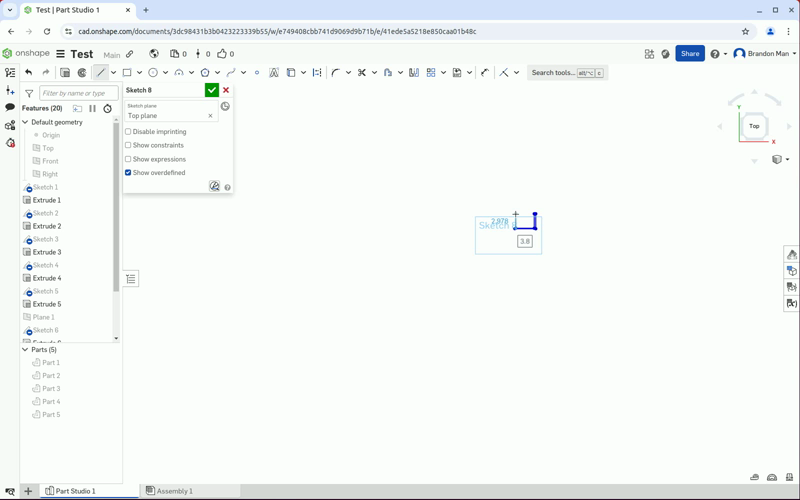
mouse_move(545, 213)
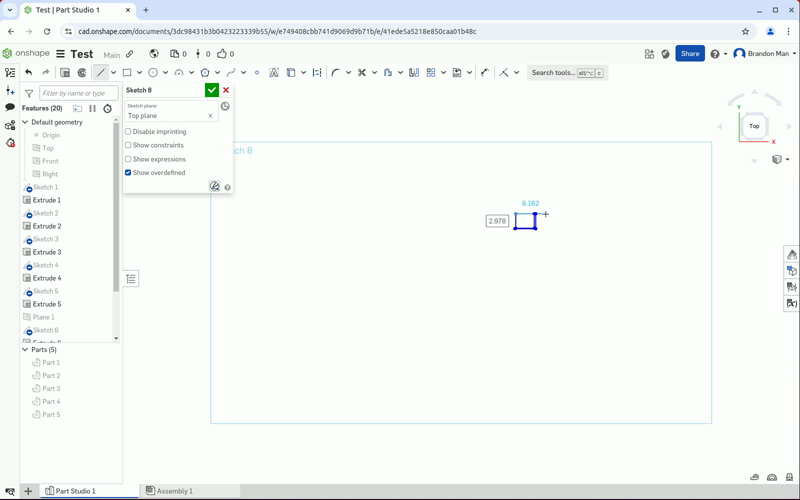
mouse_move(514, 213)
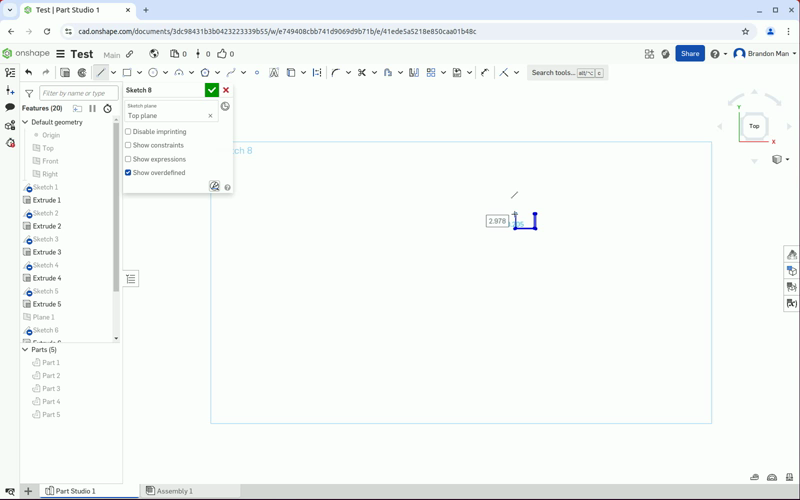
scroll(6)
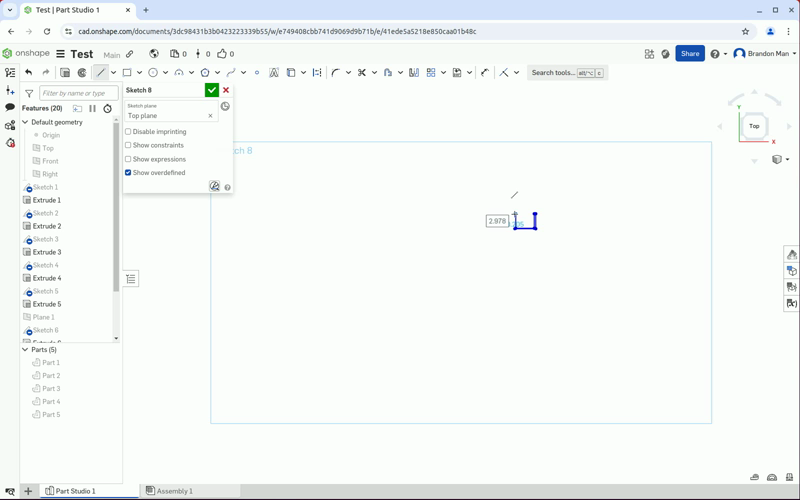
scroll(6)
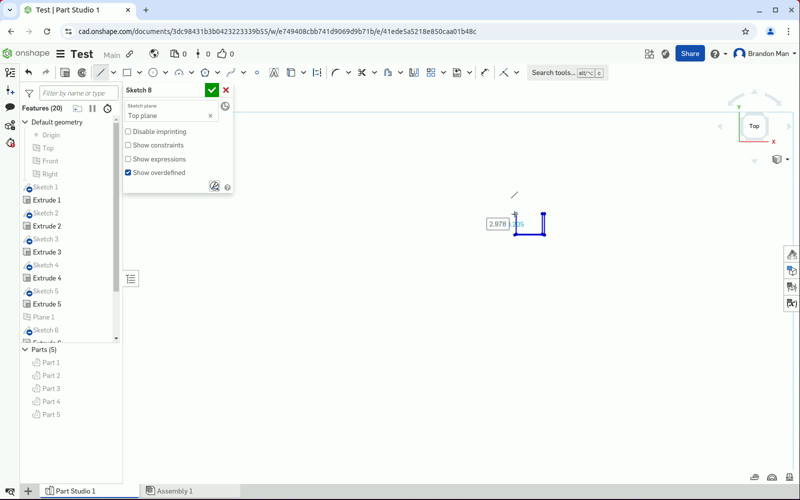
scroll(6)
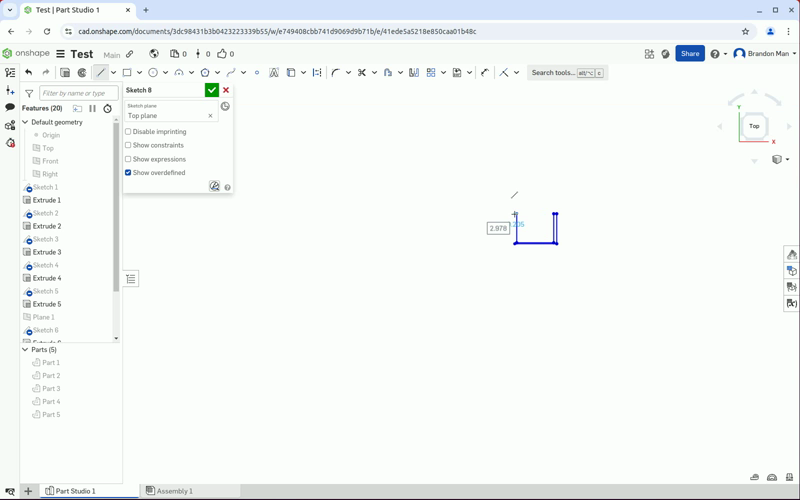
scroll(6)
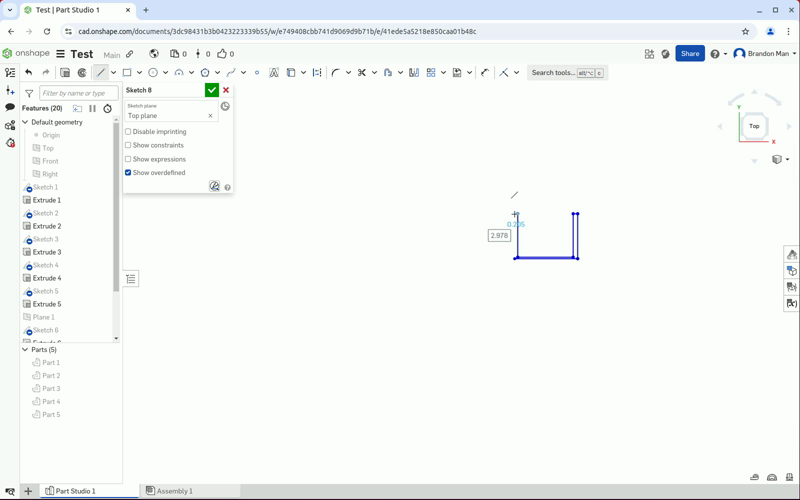
scroll(6)
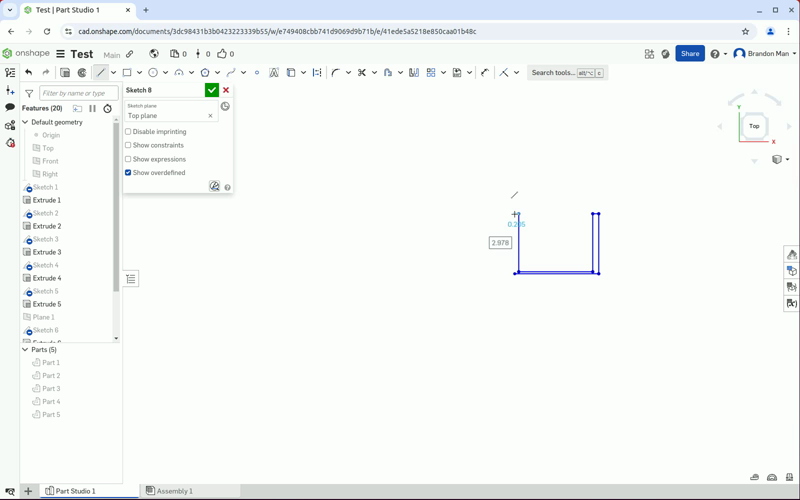
scroll(6)
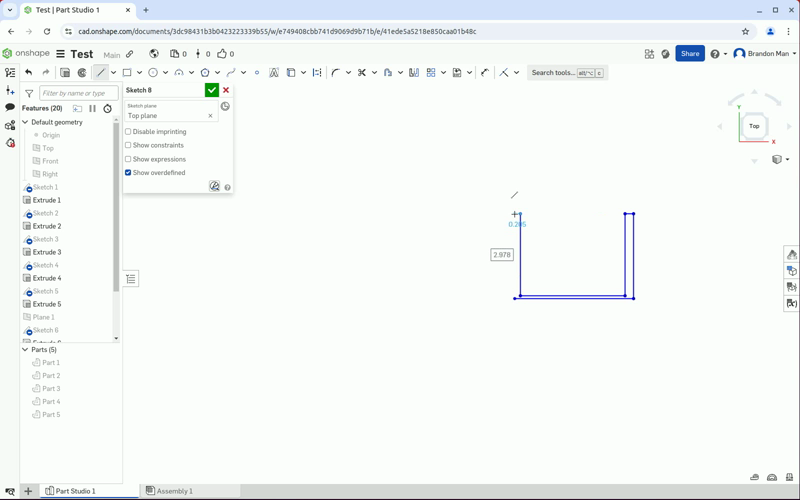
scroll(6)
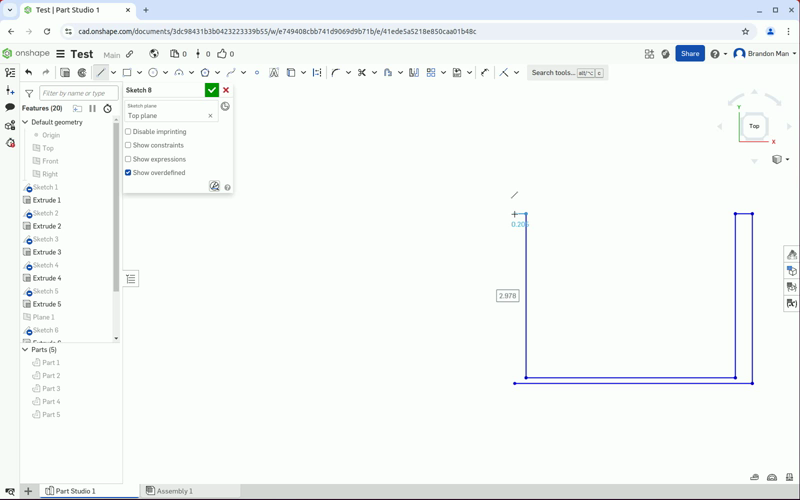
click(514, 213)
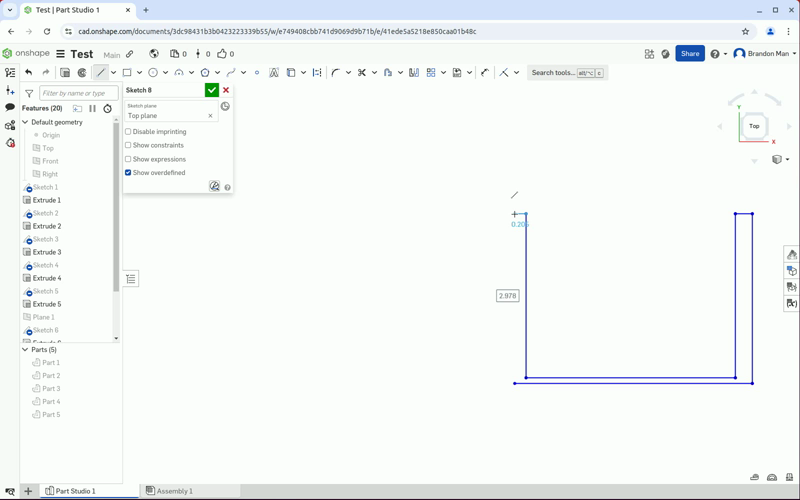
scroll(-6)
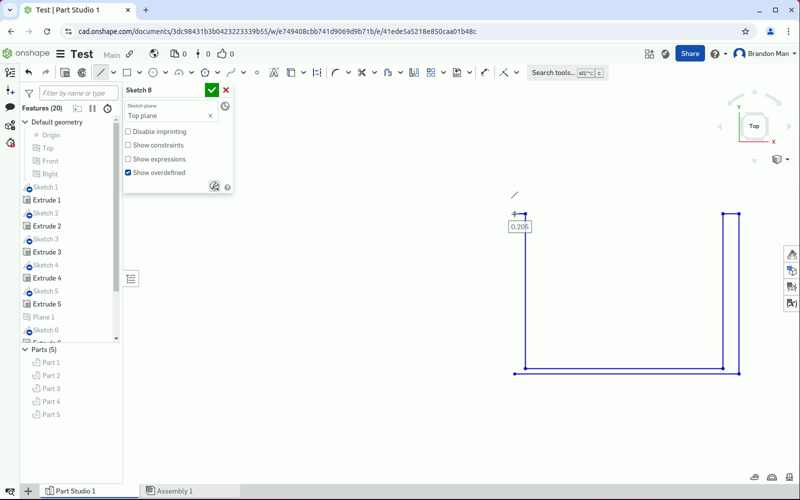
scroll(-6)
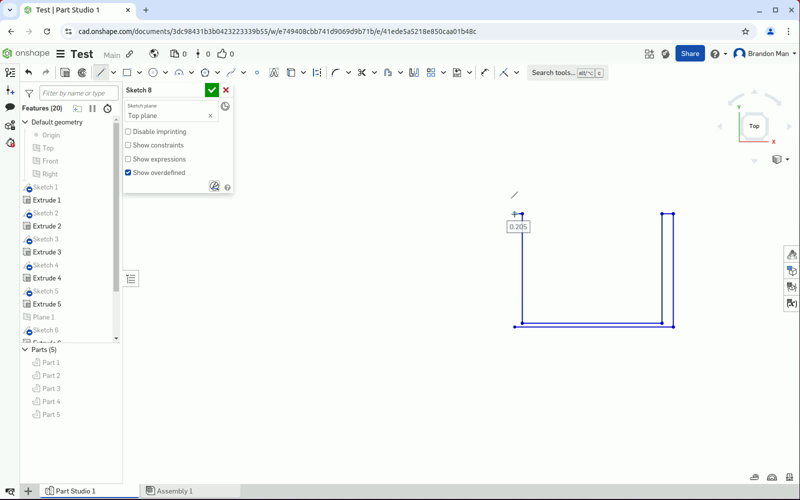
scroll(-6)
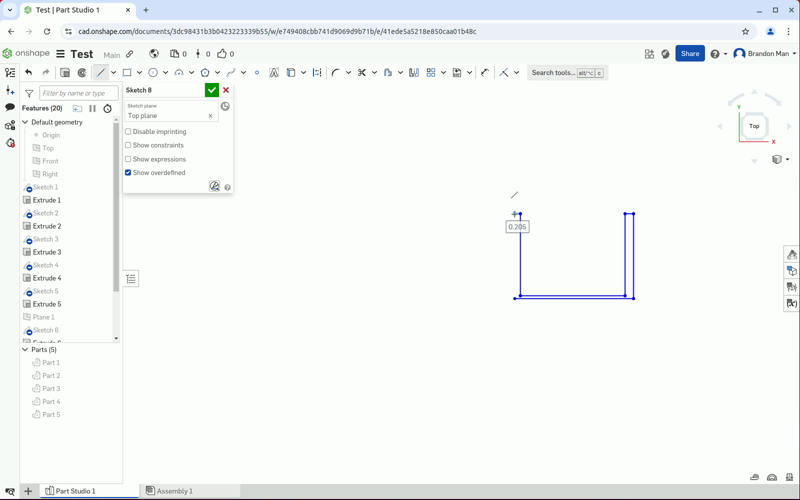
scroll(-6)
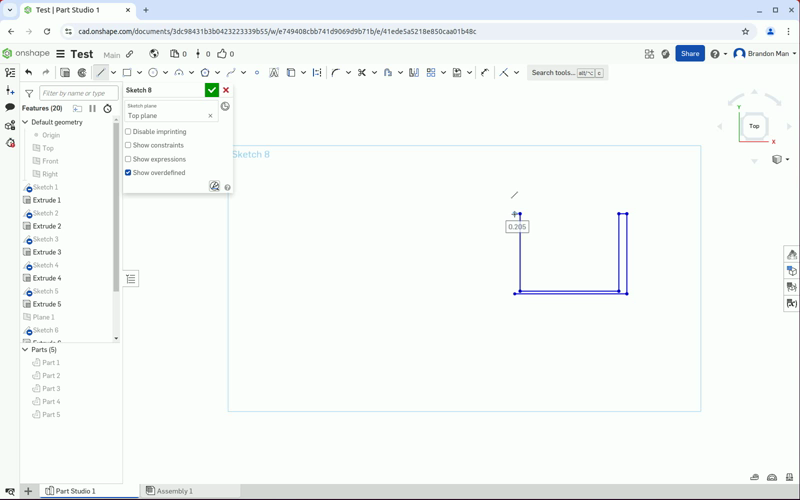
scroll(-6)
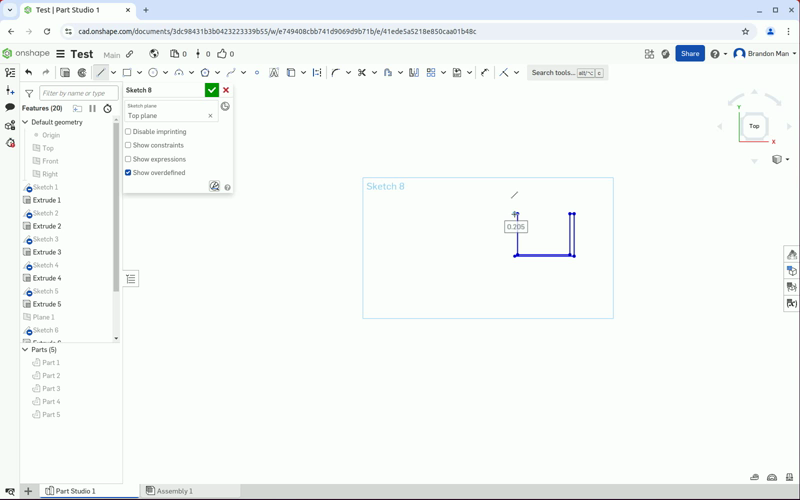
scroll(-6)
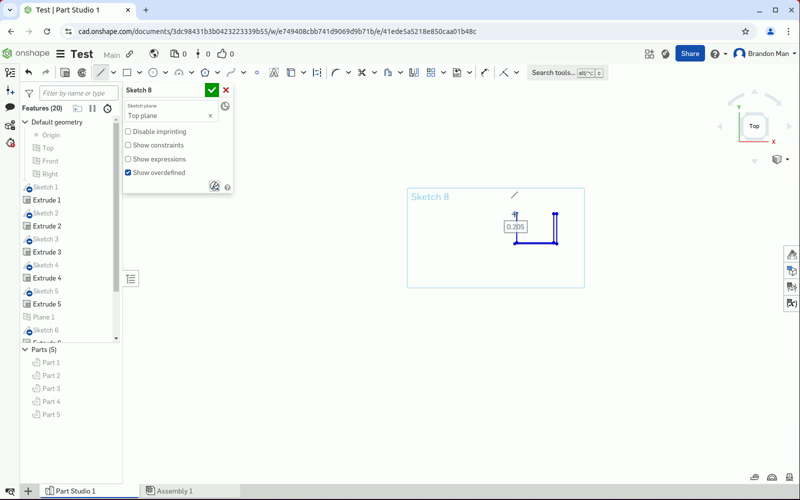
scroll(-6)
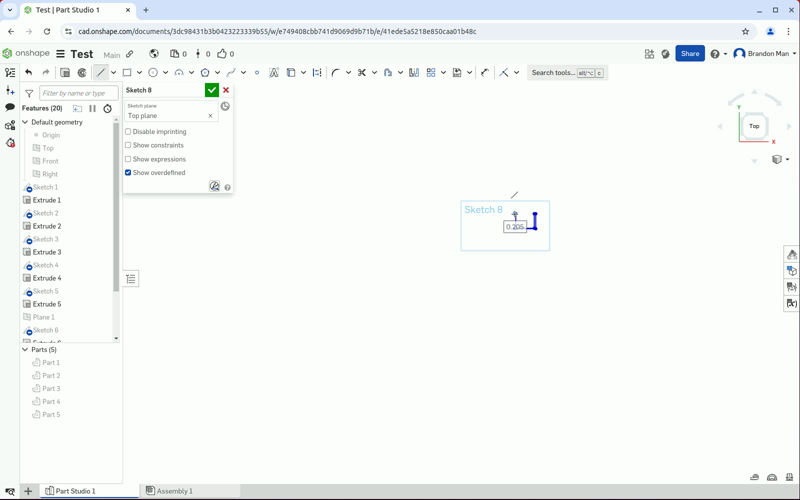
key_up(shift)
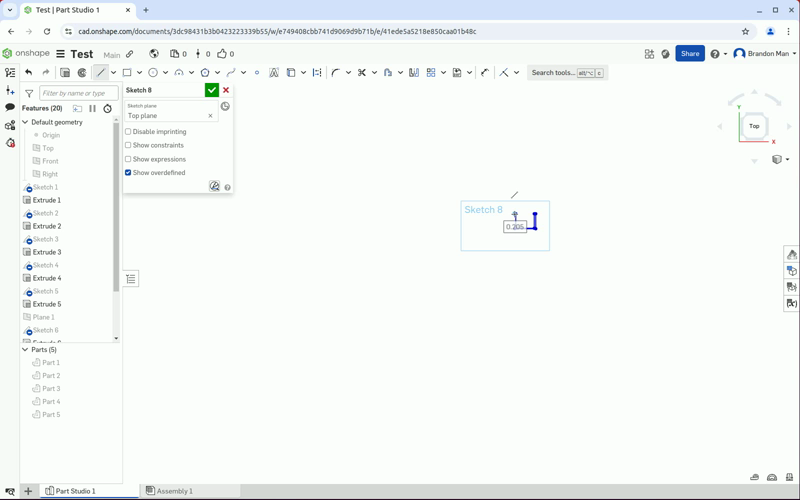
mouse_move(544, 213)
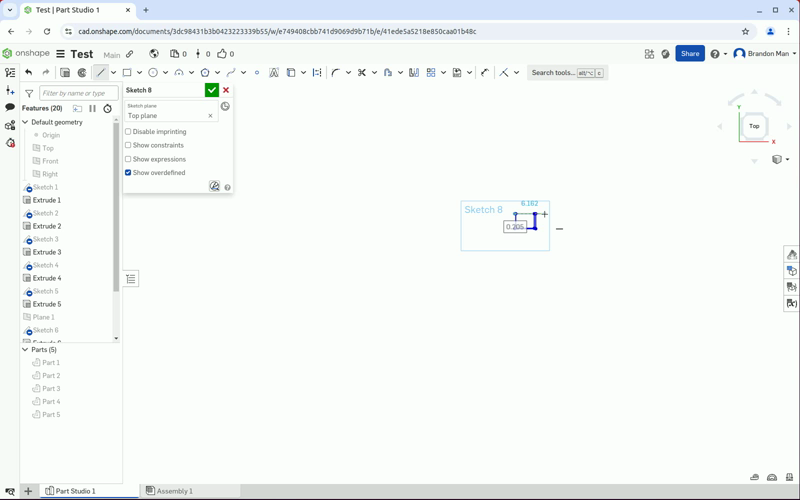
key_down(shift)
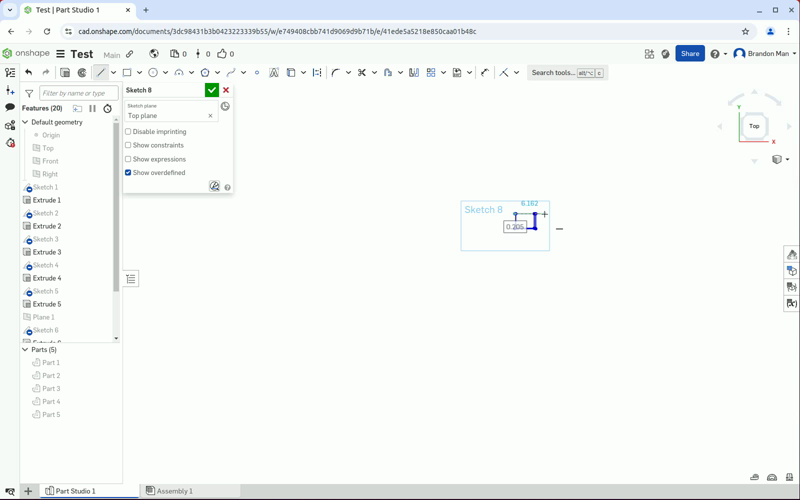
mouse_move(514, 228)
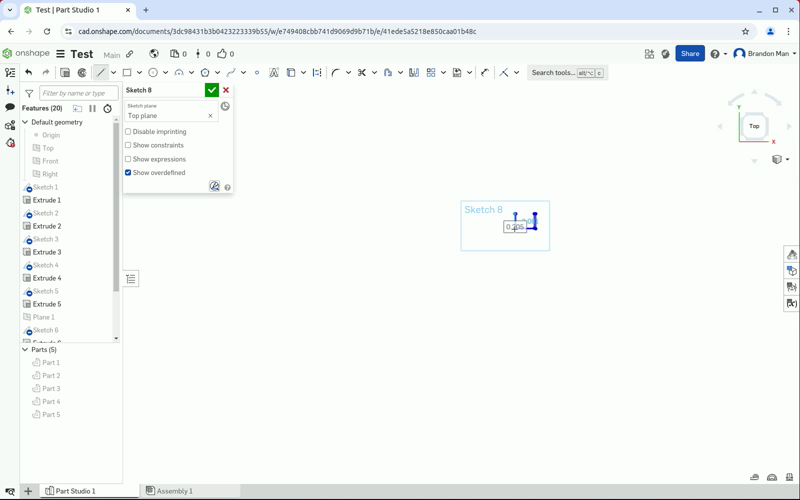
scroll(6)
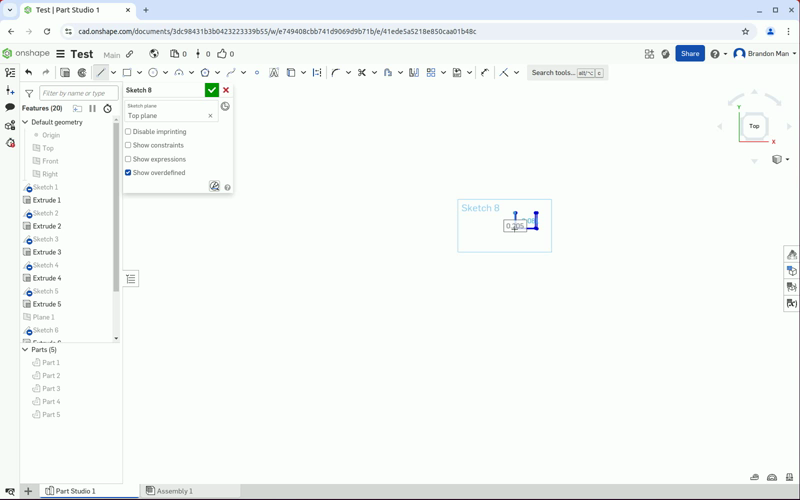
scroll(6)
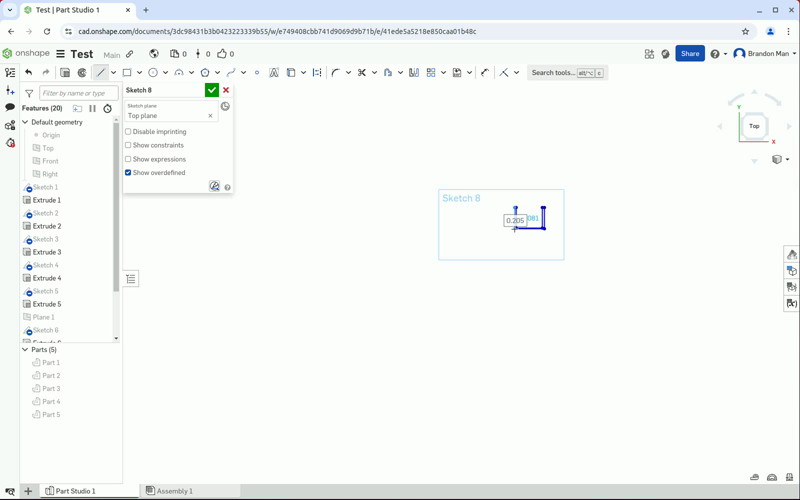
scroll(6)
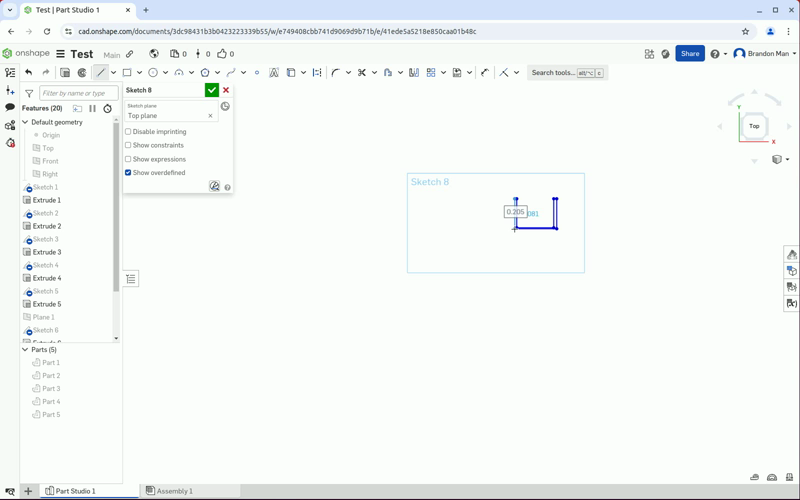
scroll(6)
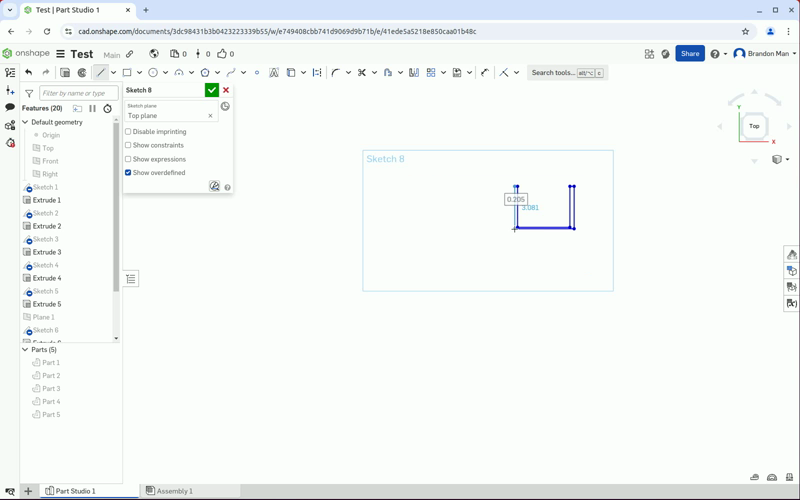
scroll(6)
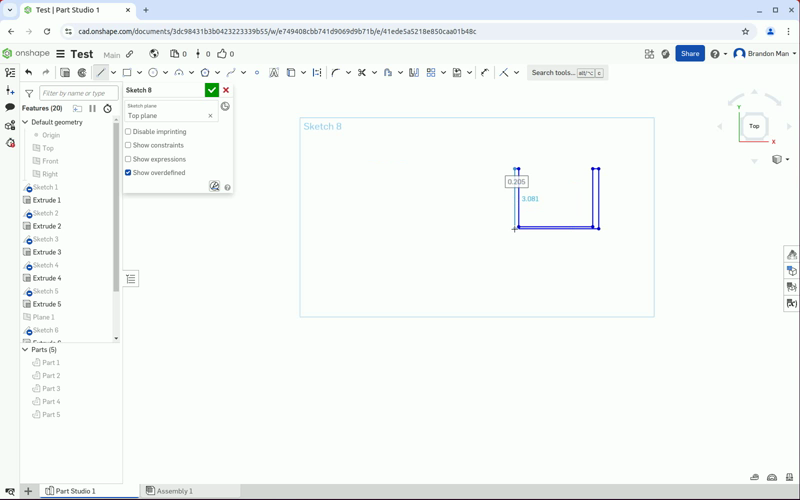
scroll(6)
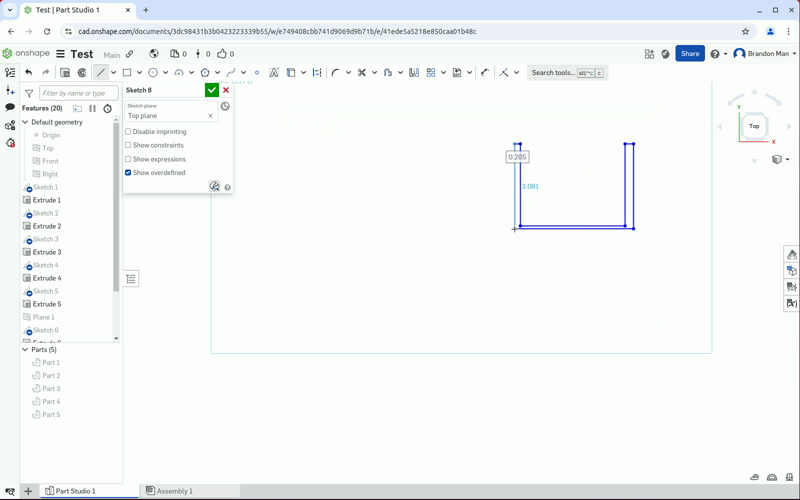
scroll(6)
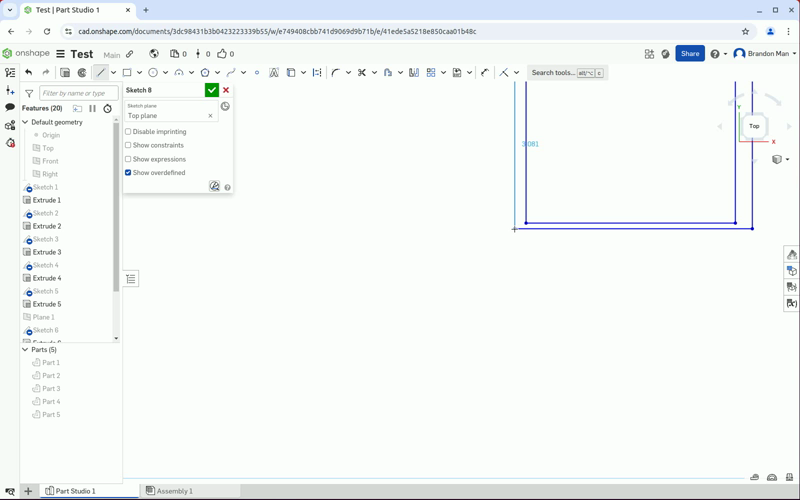
key_up(shift)
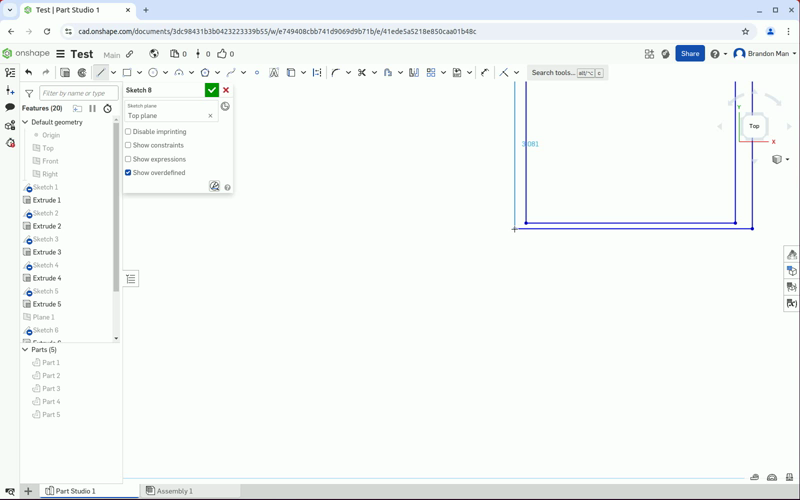
click(514, 228)
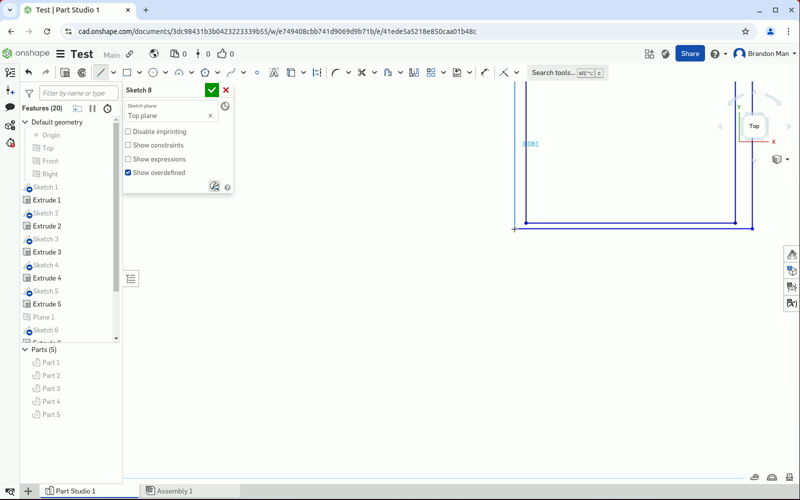
scroll(-6)
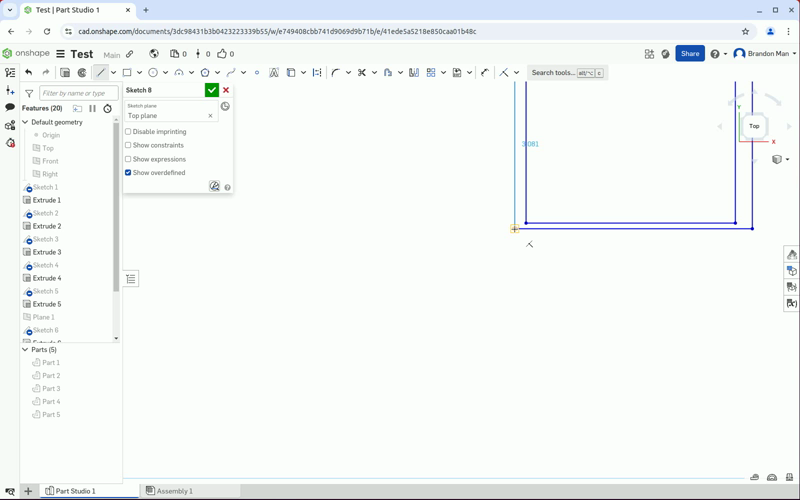
scroll(-6)
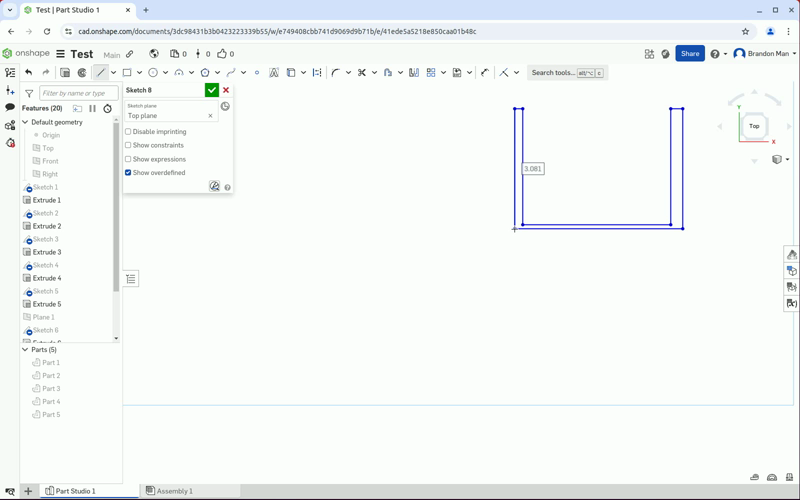
scroll(-6)
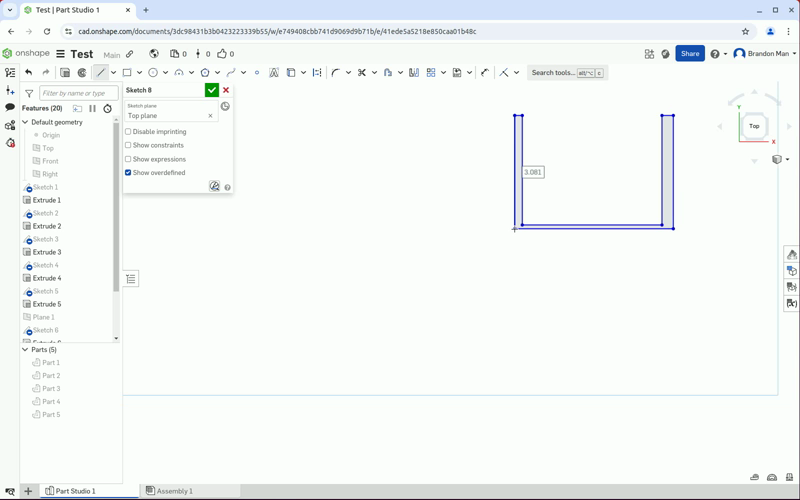
scroll(-6)
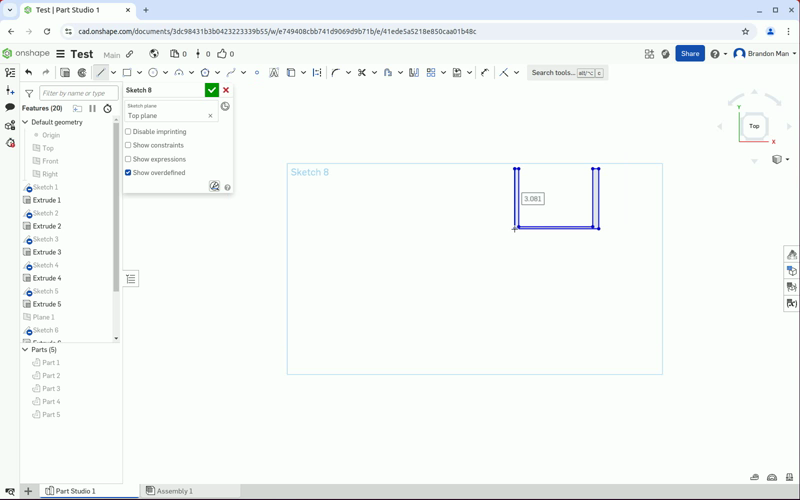
scroll(-6)
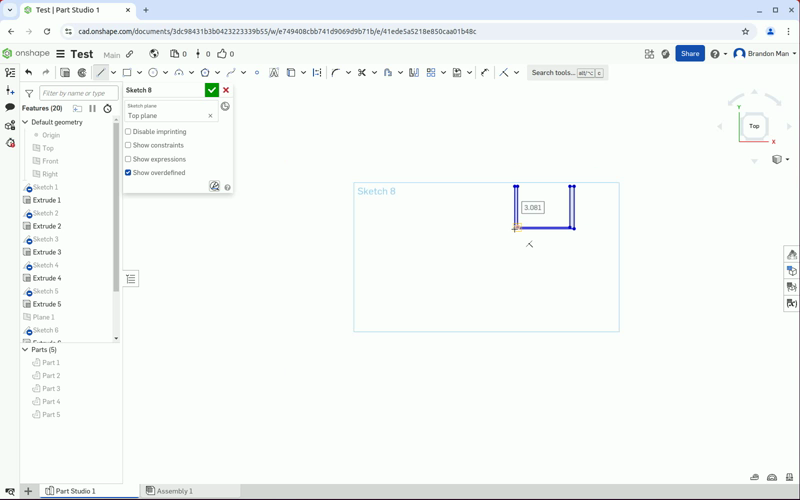
scroll(-6)
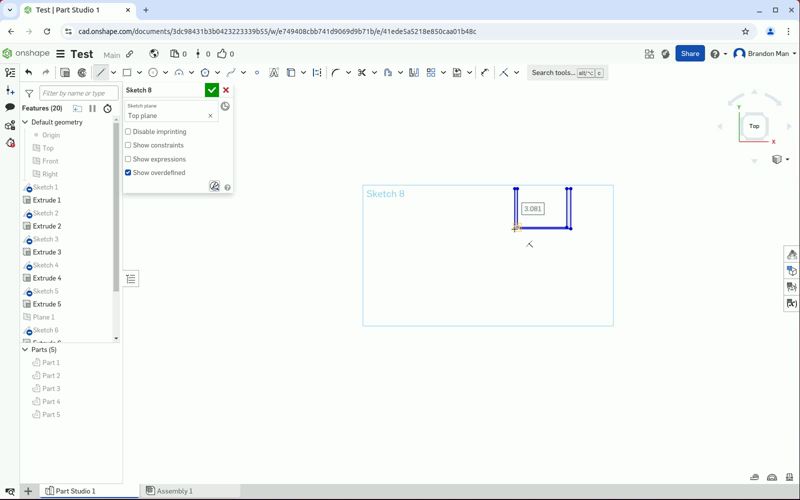
scroll(-6)
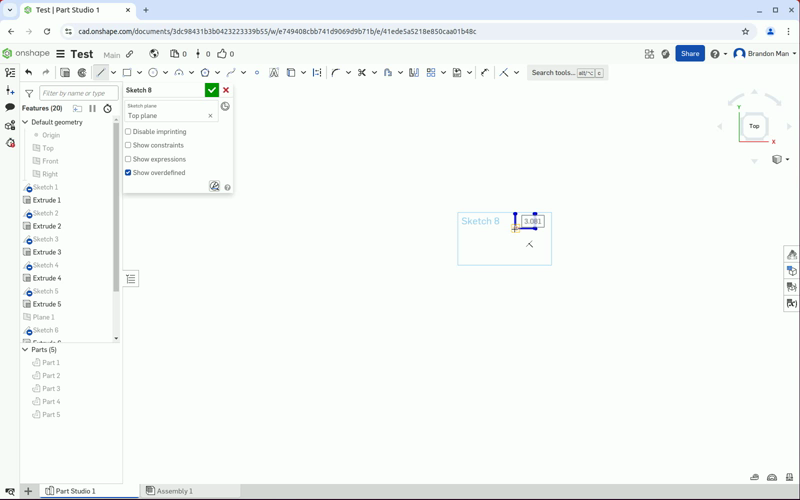
key(esc)
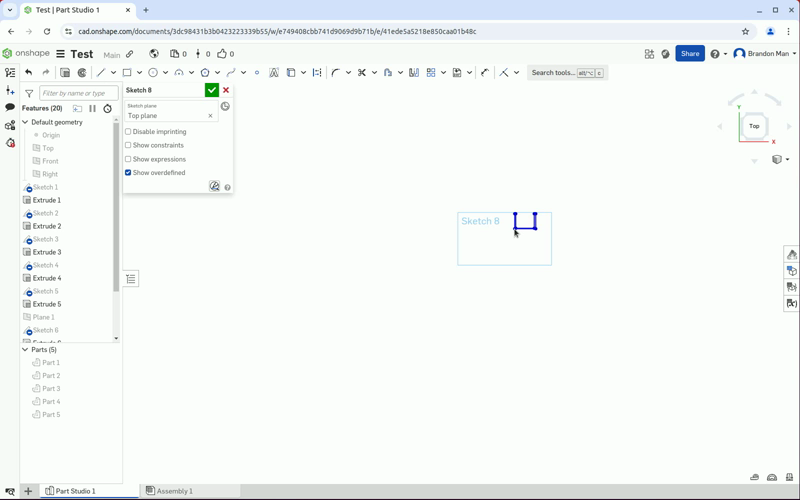
mouse_move(526, 228)
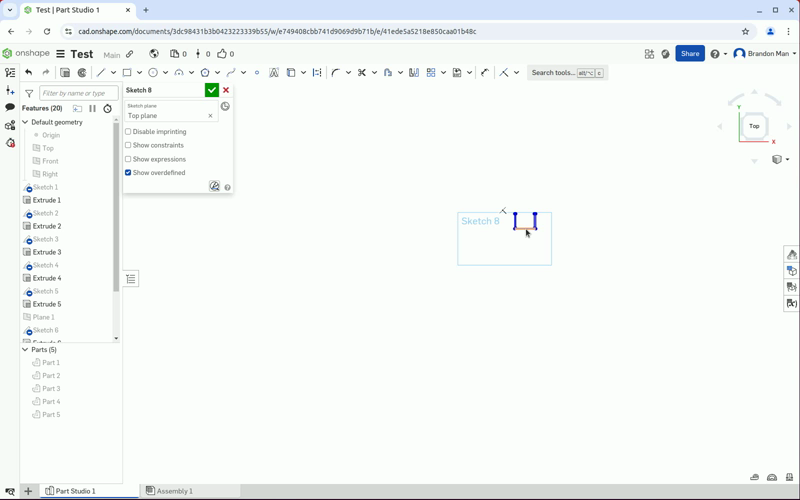
scroll(6)
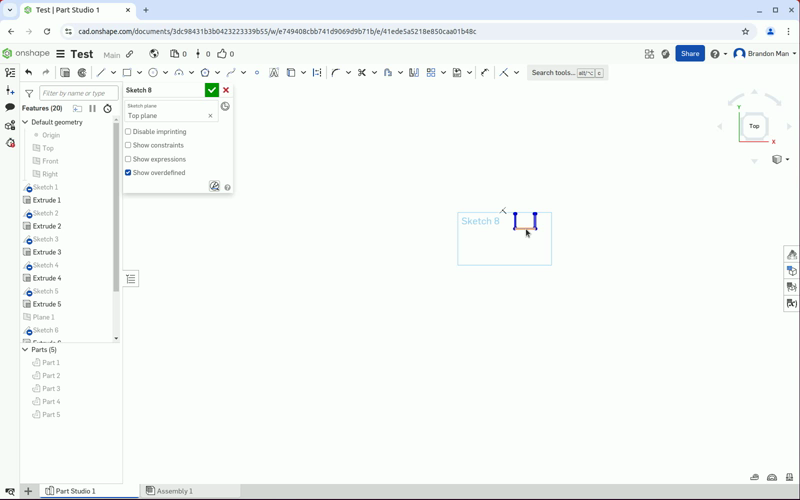
scroll(6)
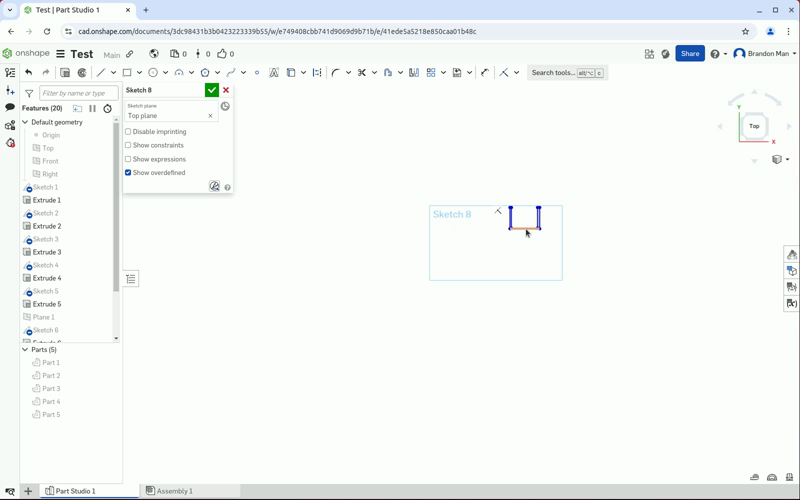
scroll(6)
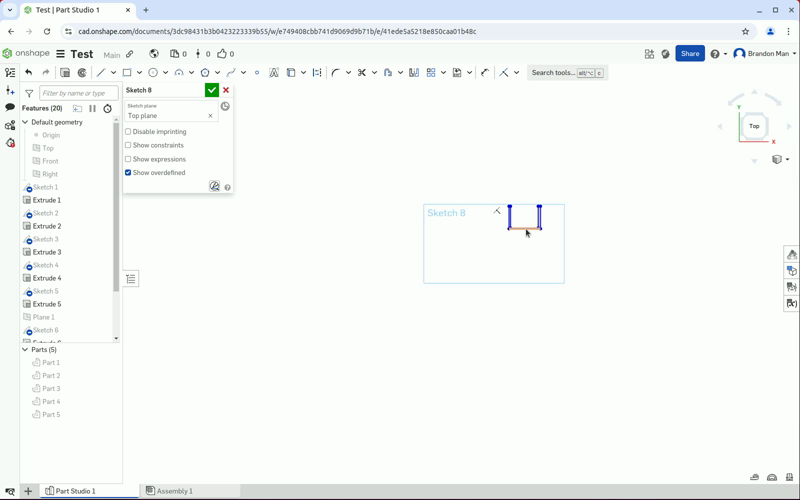
scroll(6)
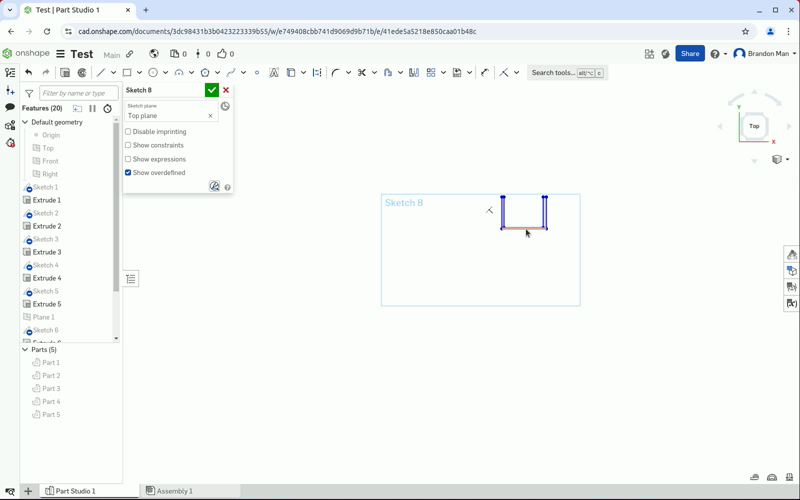
scroll(6)
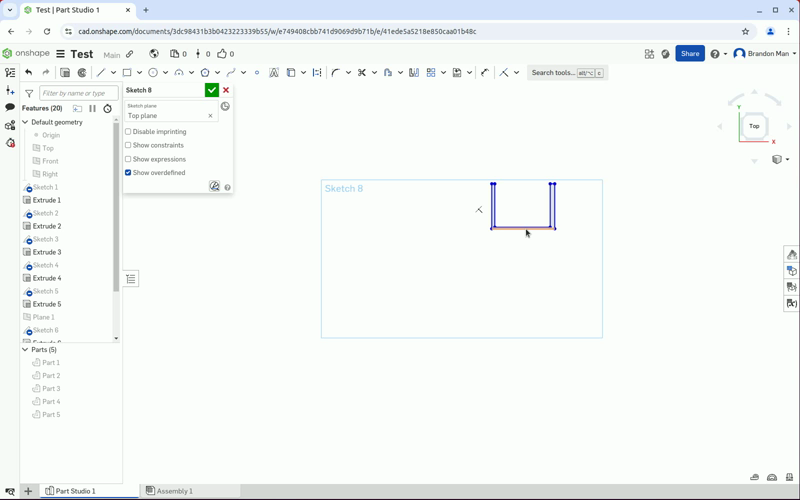
scroll(6)
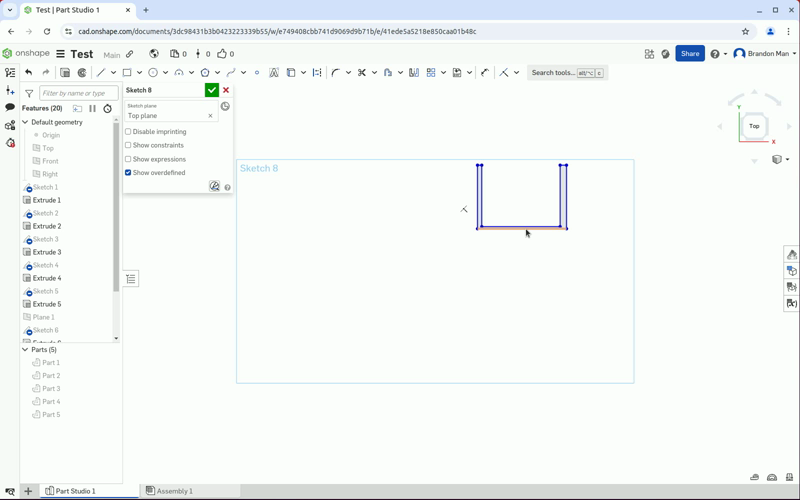
scroll(6)
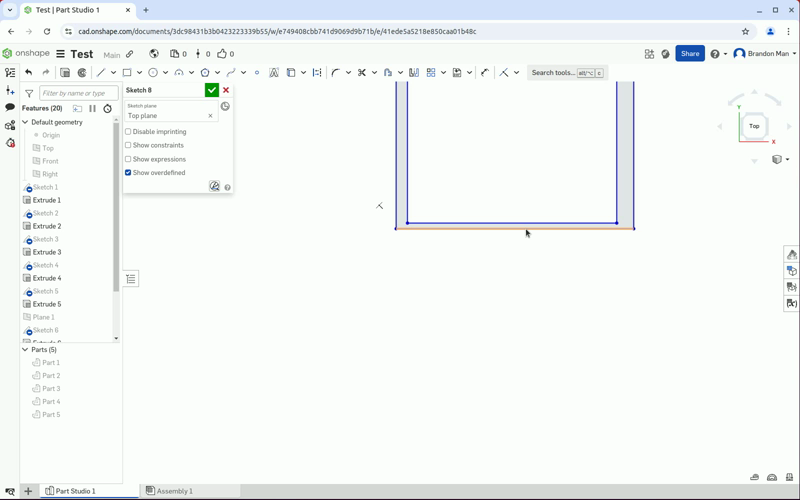
click(526, 228)
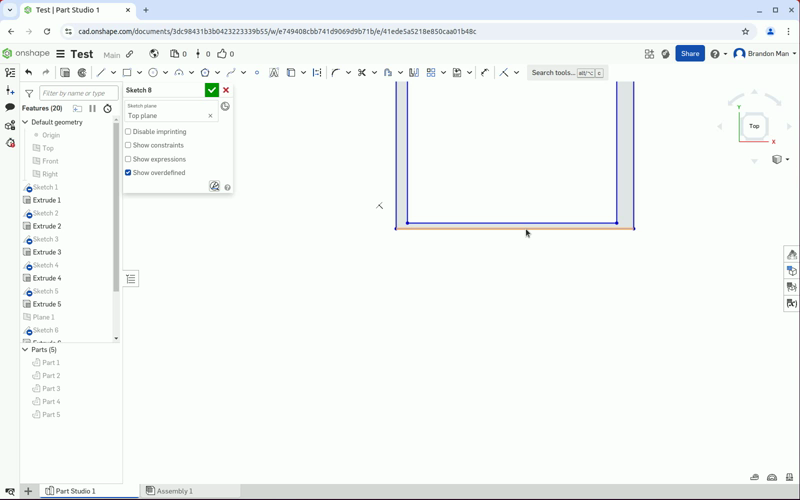
scroll(-6)
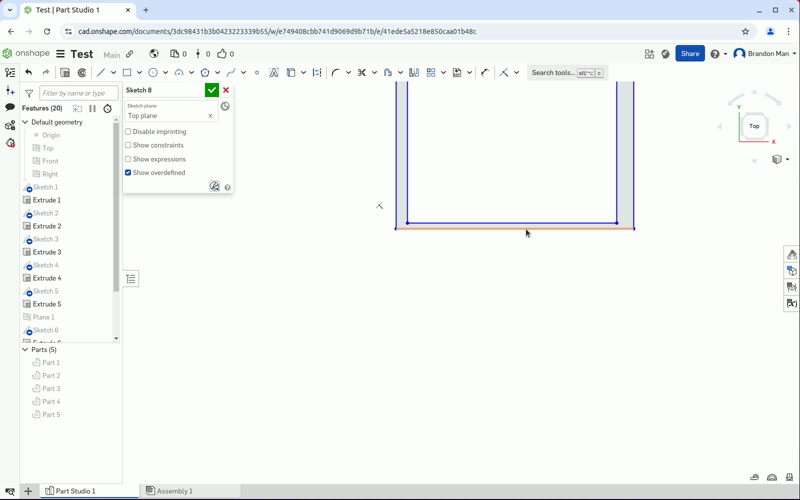
scroll(-6)
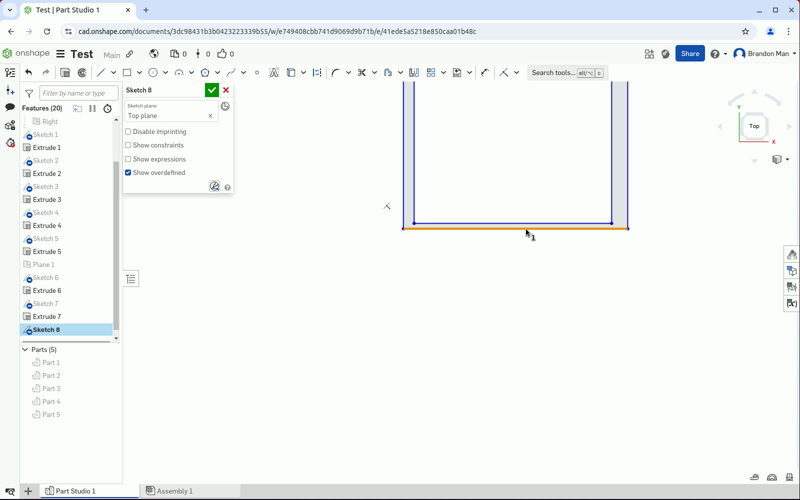
scroll(-6)
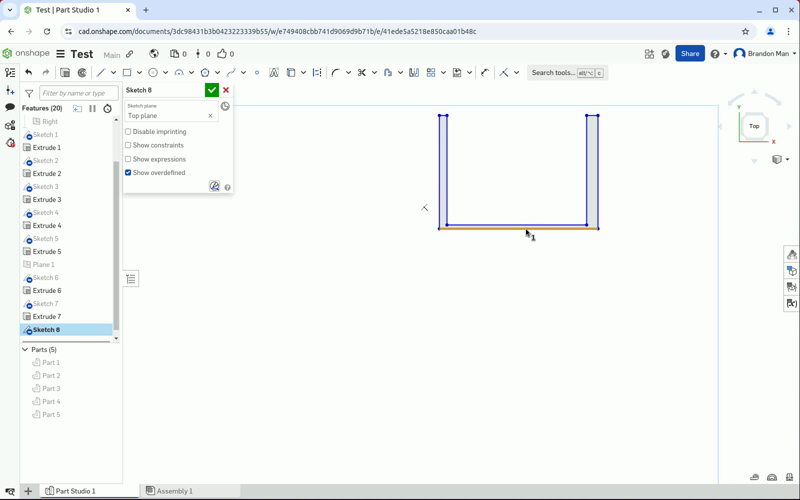
scroll(-6)
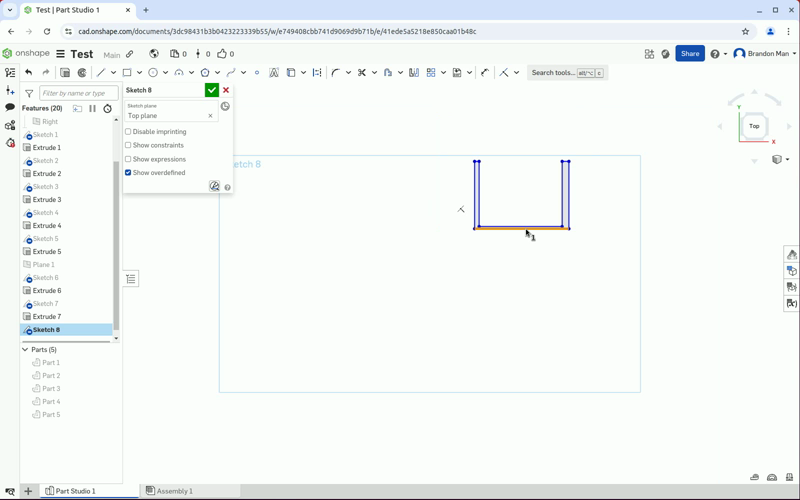
scroll(-6)
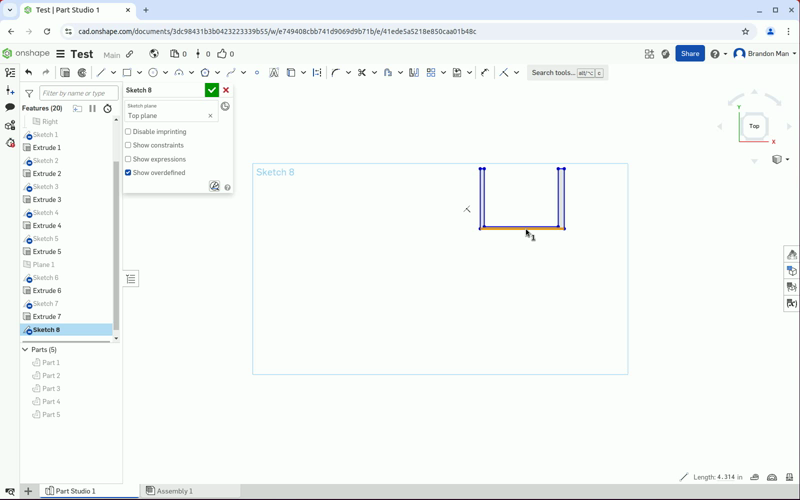
scroll(-6)
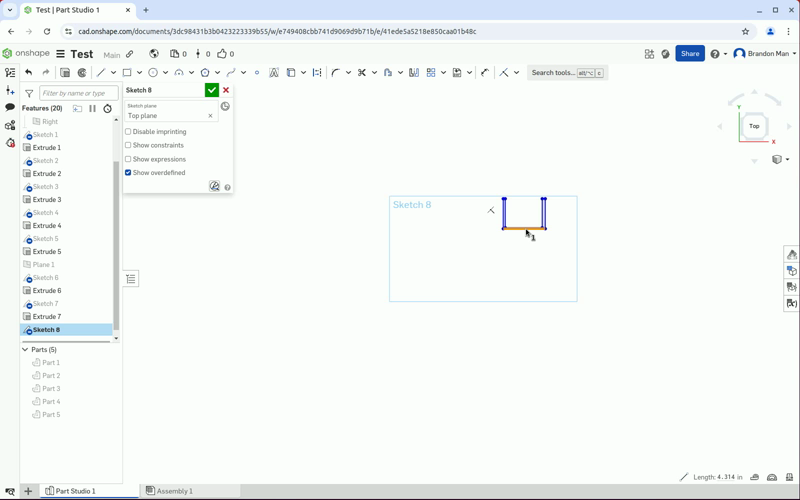
scroll(-6)
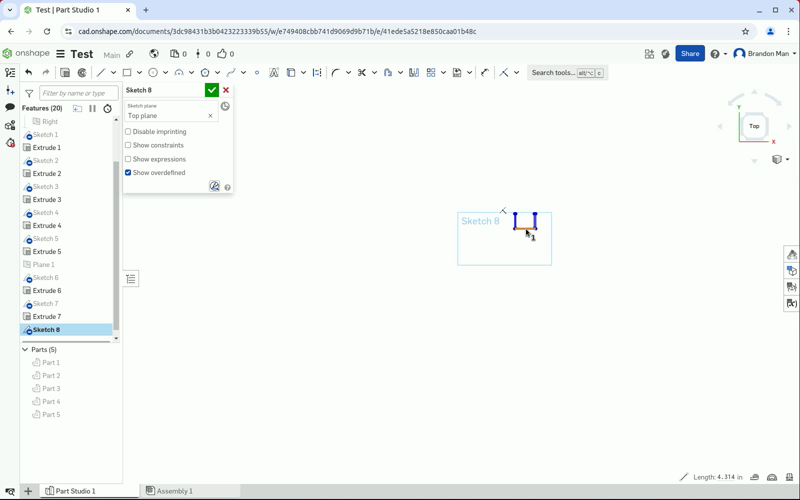
mouse_move(73, 352)
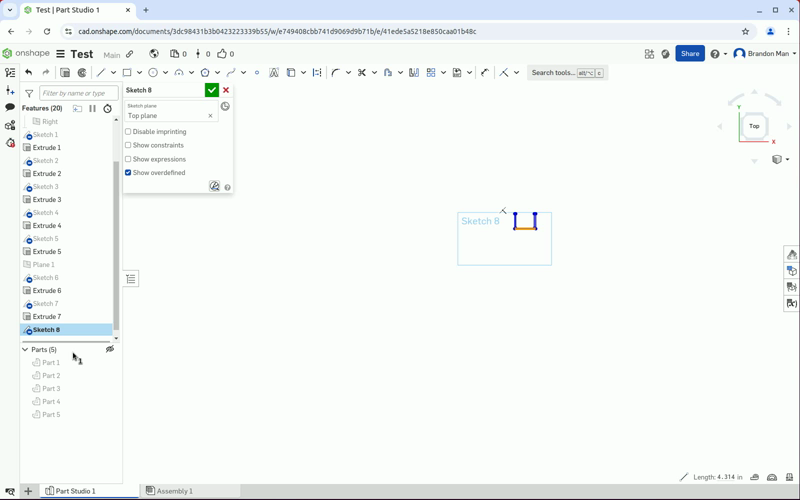
key(shift+y)
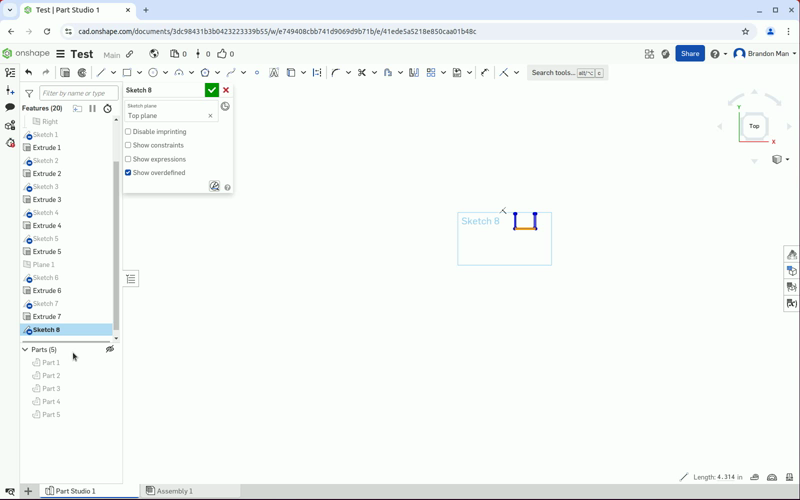
key(shift+e)
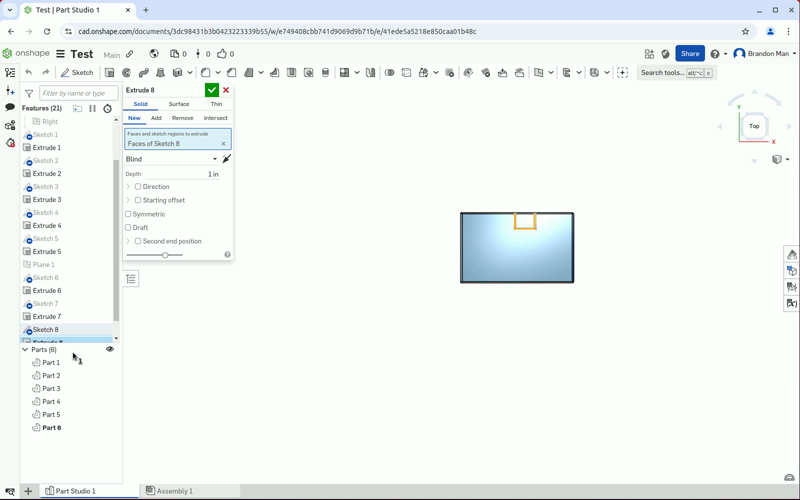
mouse_move(143, 106)
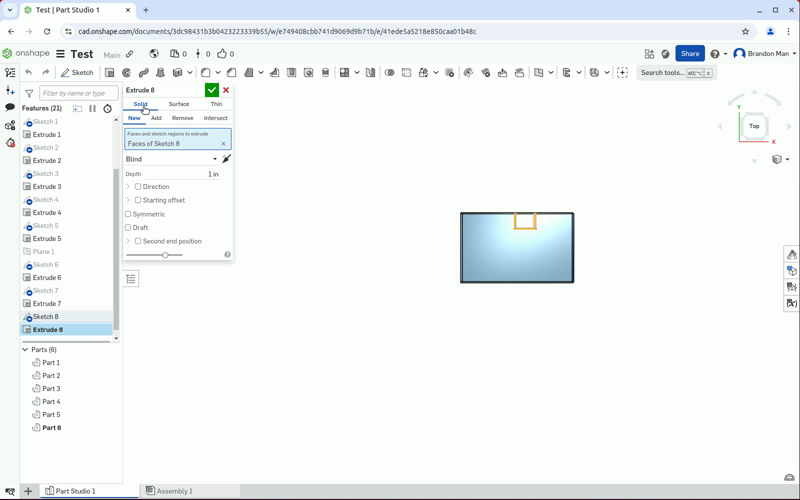
click(143, 106)
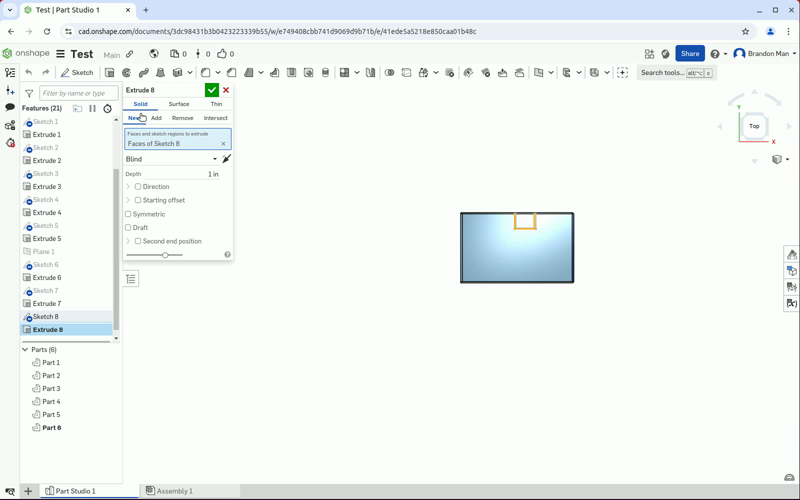
mouse_move(137, 120)
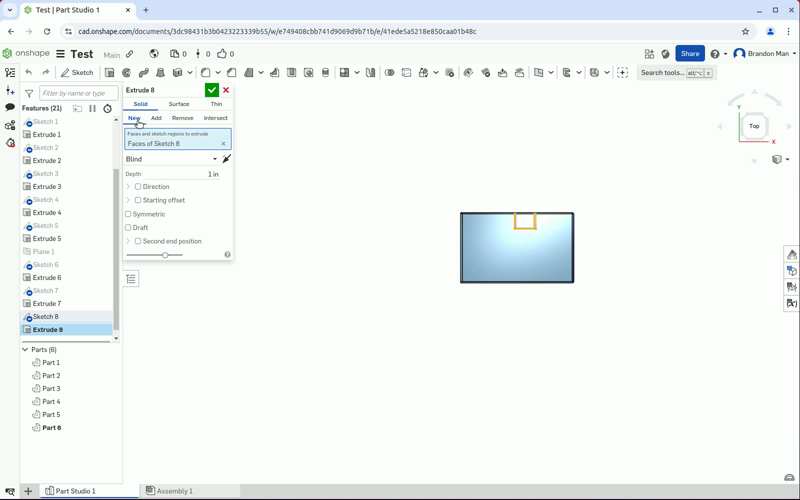
click(137, 120)
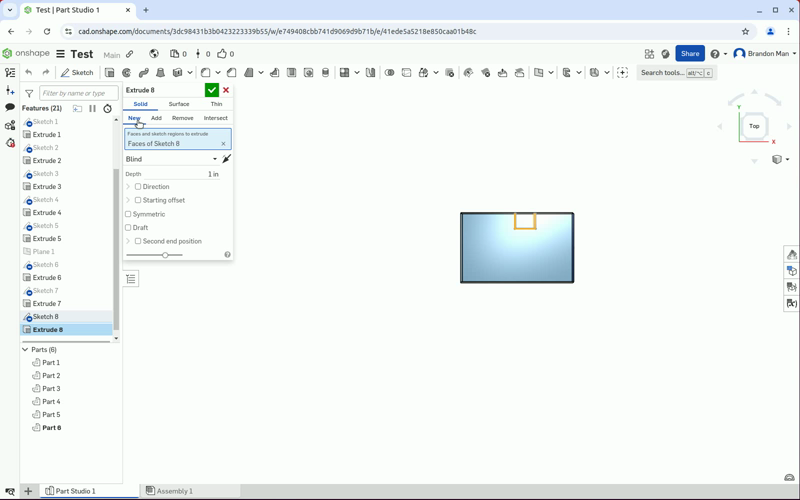
key(tab, 4)
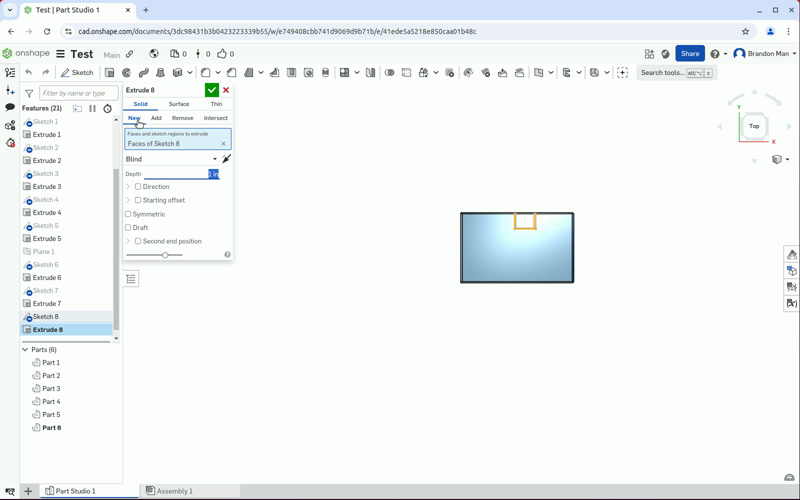
text(3.611)
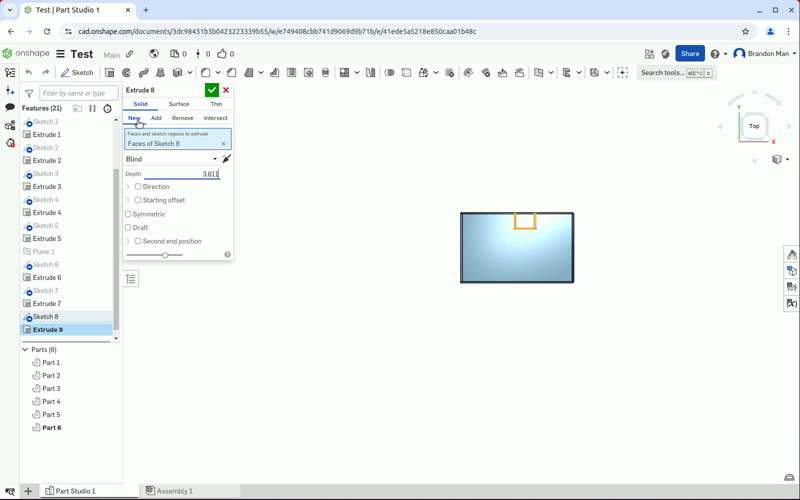
key(enter)
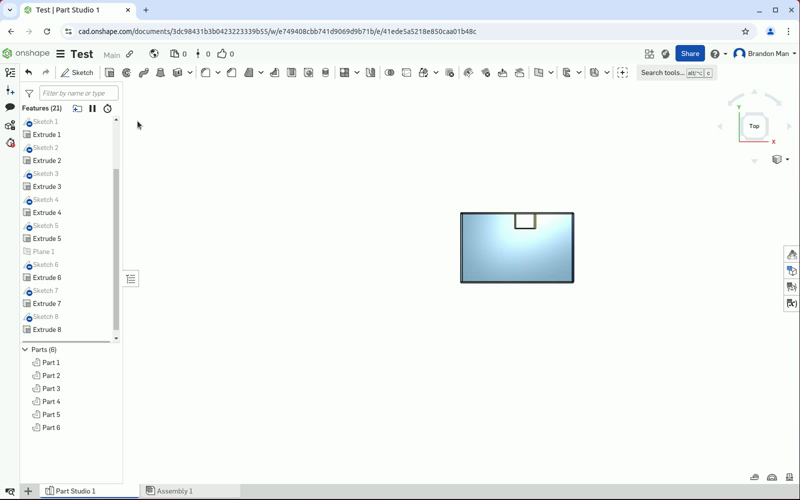
key(shift+h)
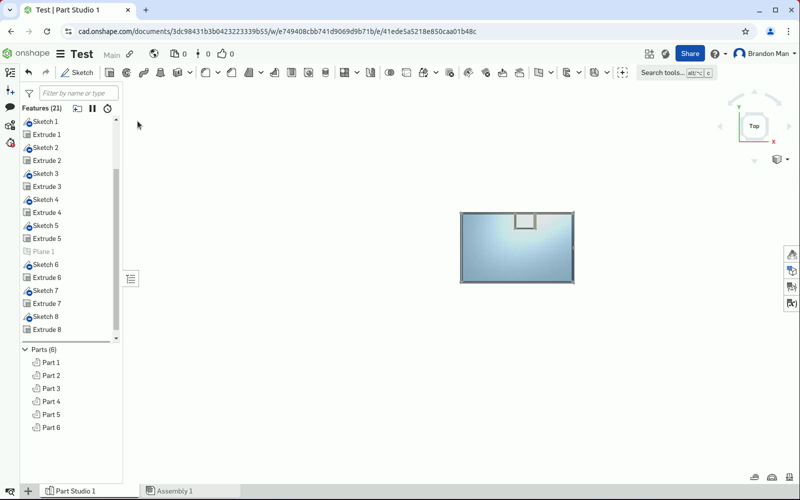
key(shift+h)
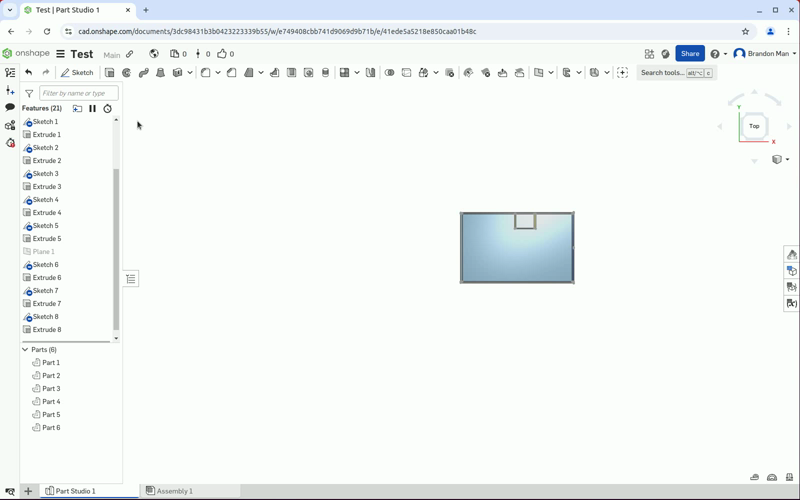
key(shift+7)
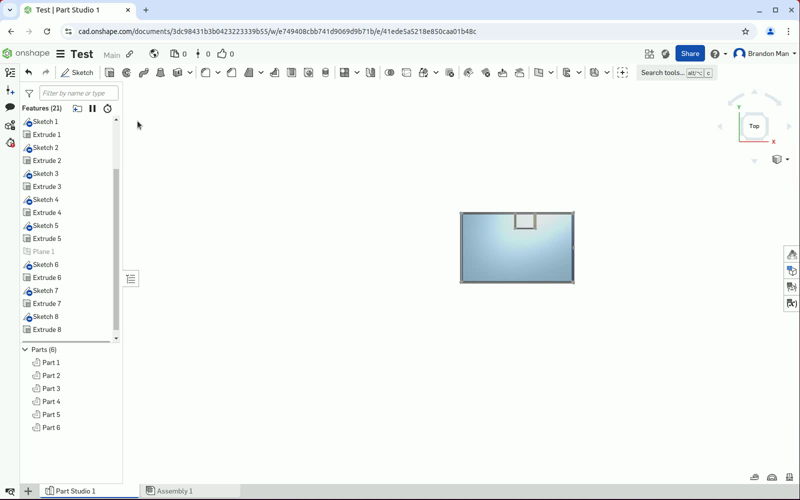
key(up, 3)
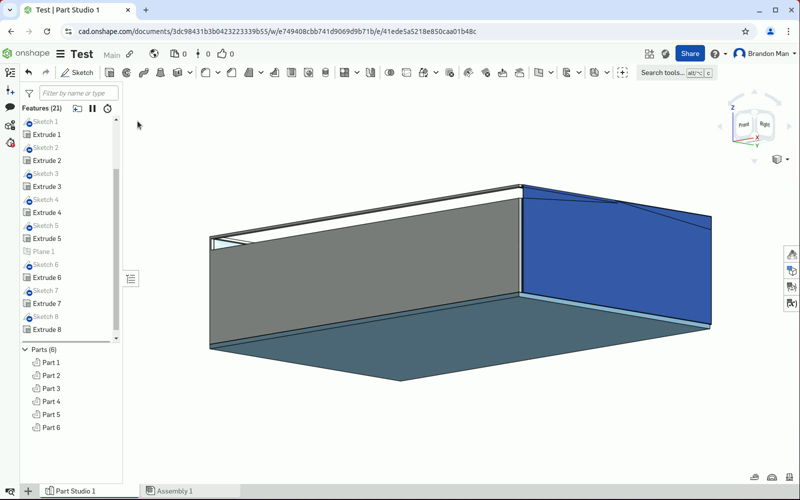
key(left, 3)
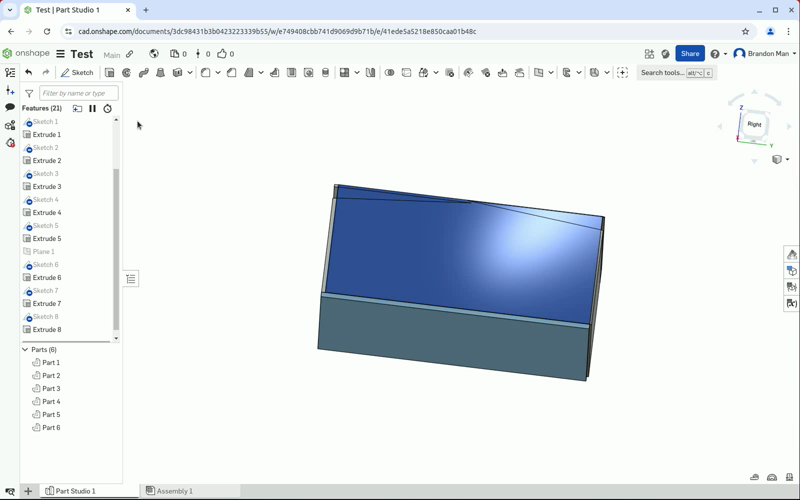
key(right, 3)
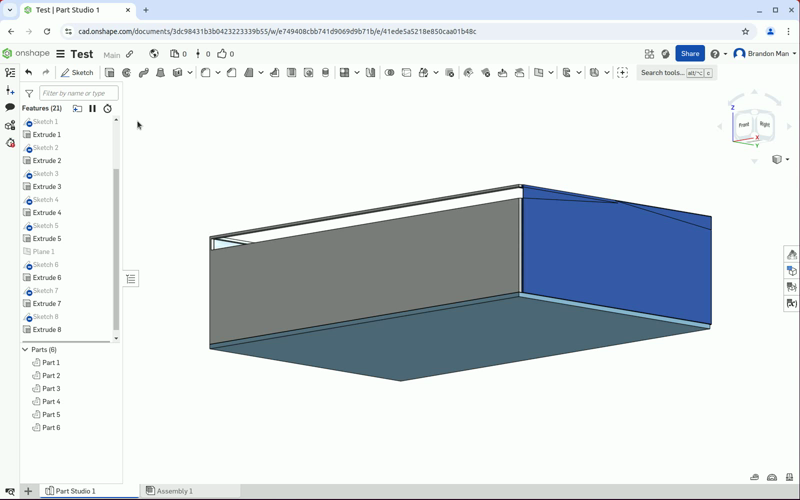
key(down, 3)
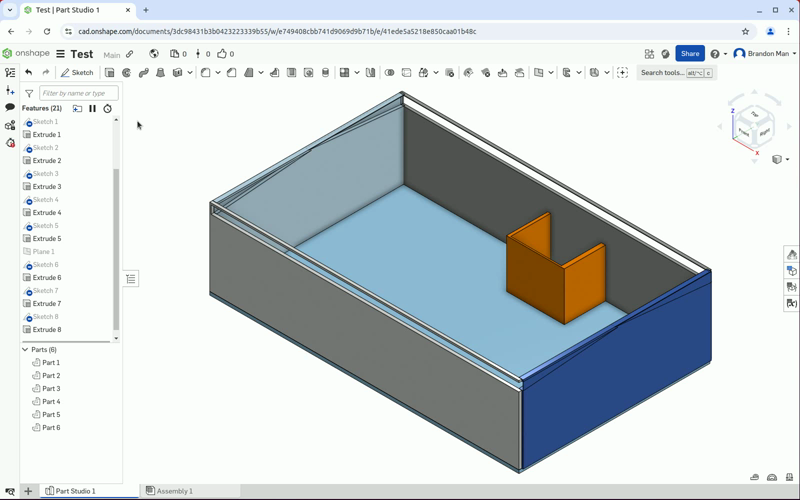
mouse_move(69, 124)
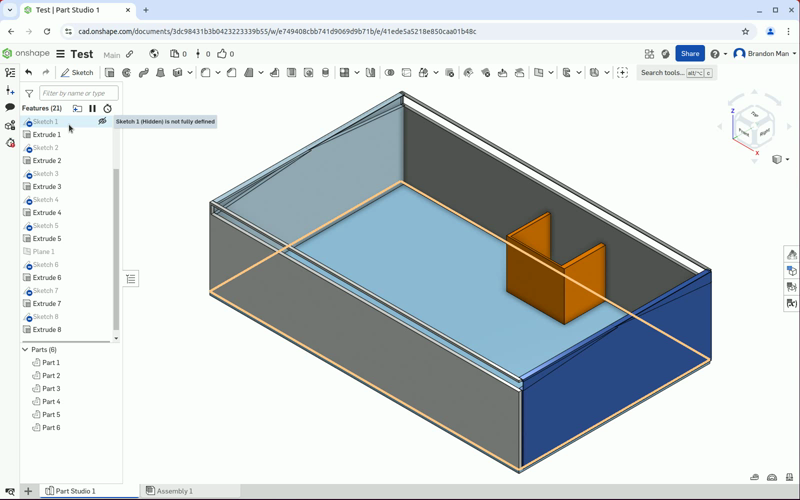
click(69, 124)